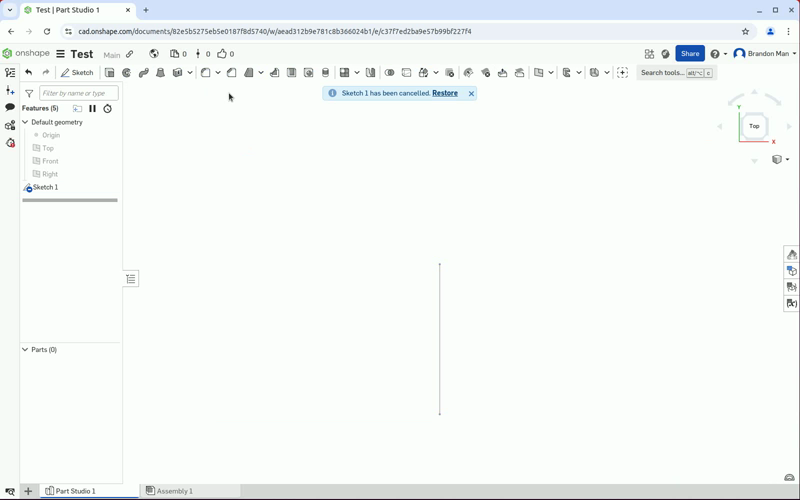
key(shift+h)
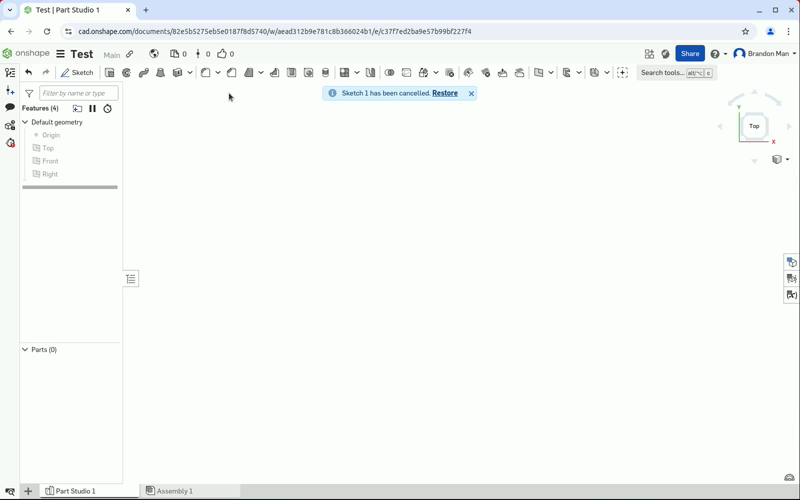
mouse_move(73, 352)
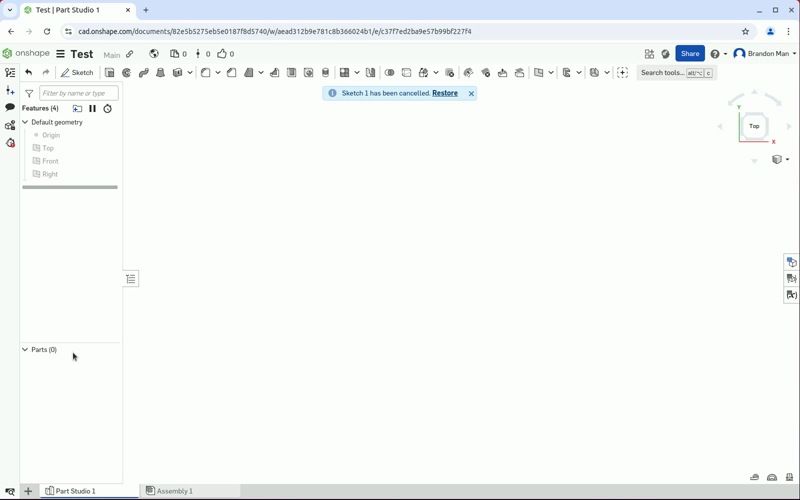
key(y)
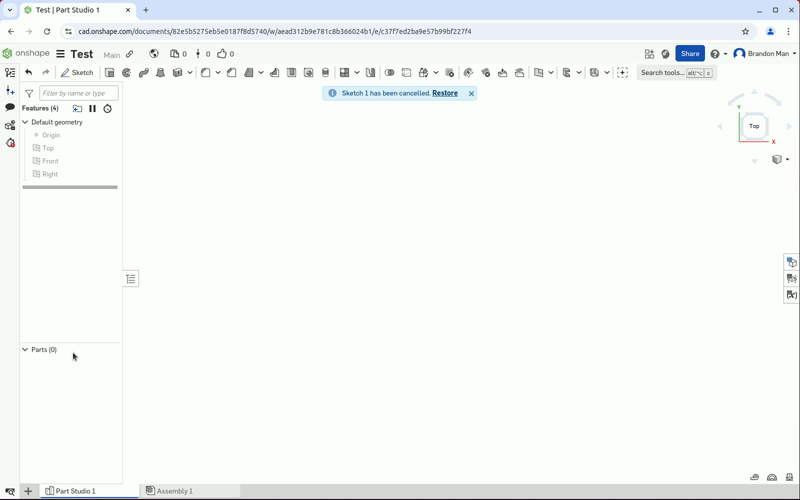
key(shift+p)
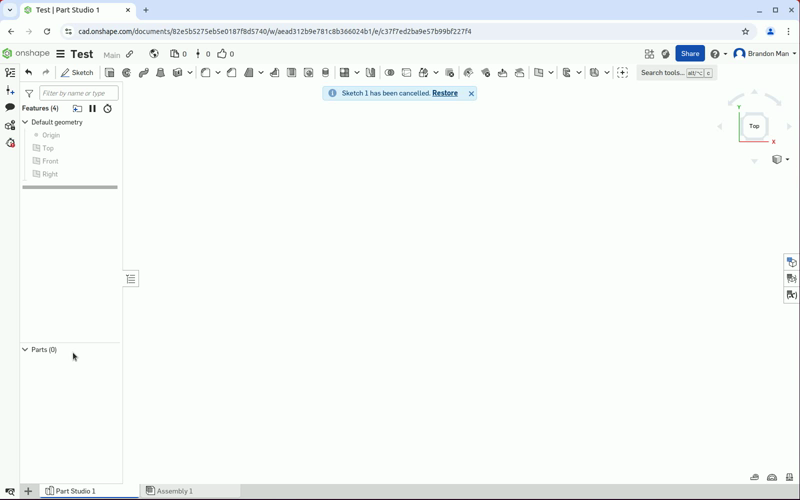
key(space)
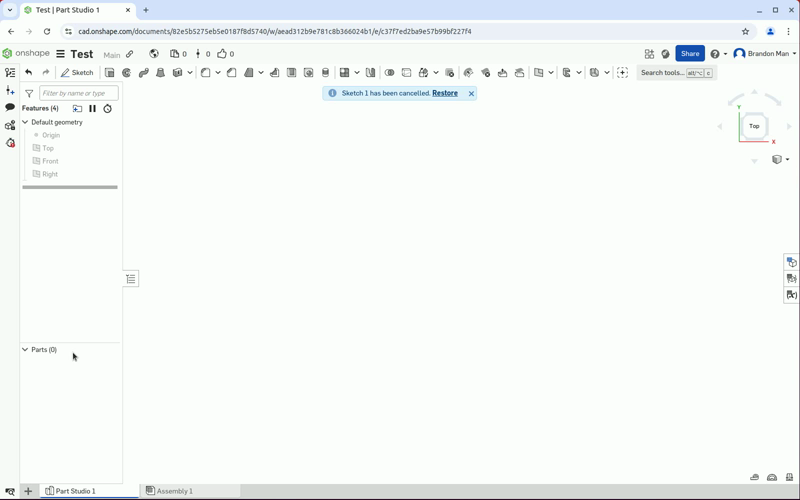
key_down(shift)
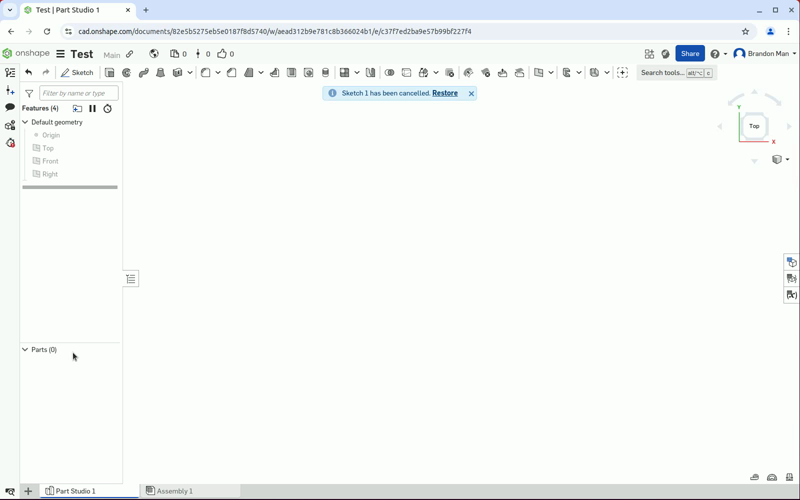
key(up)
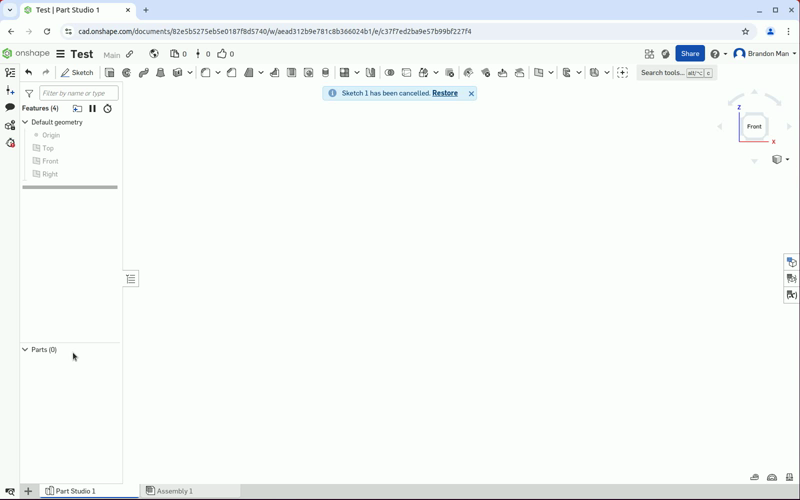
key_up(shift)
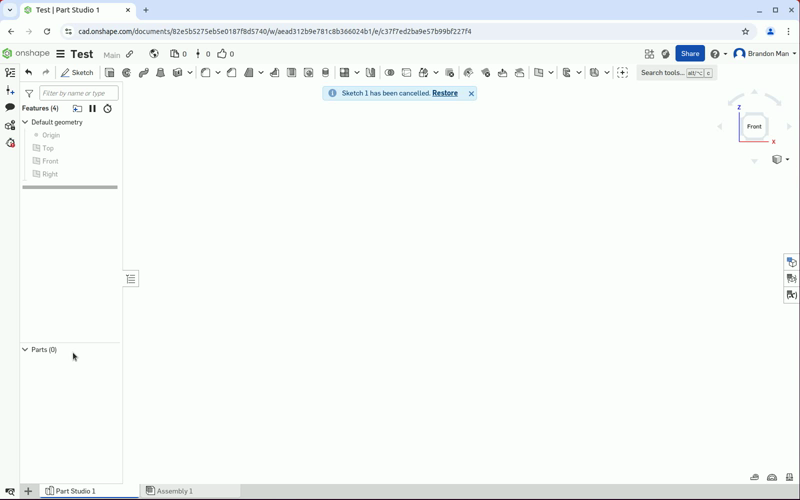
mouse_move(73, 352)
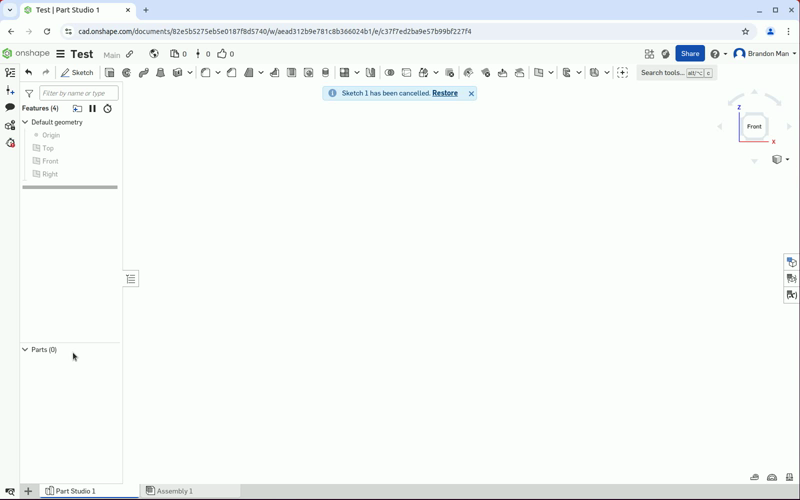
key(shift+y)
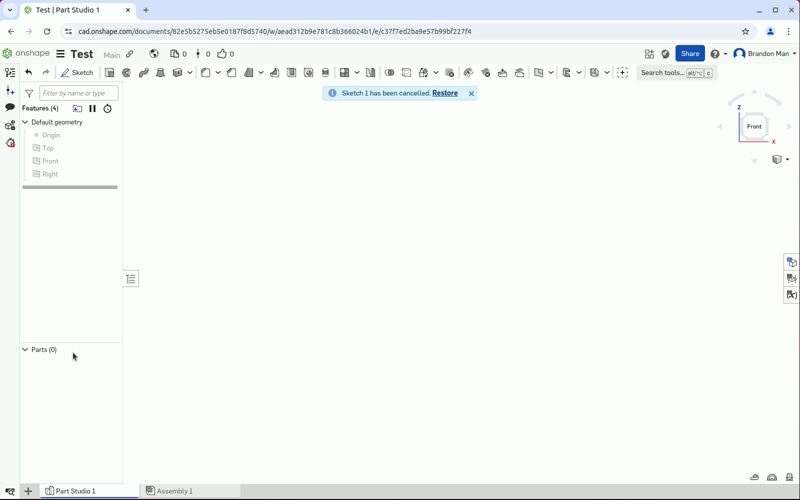
key(shift+s)
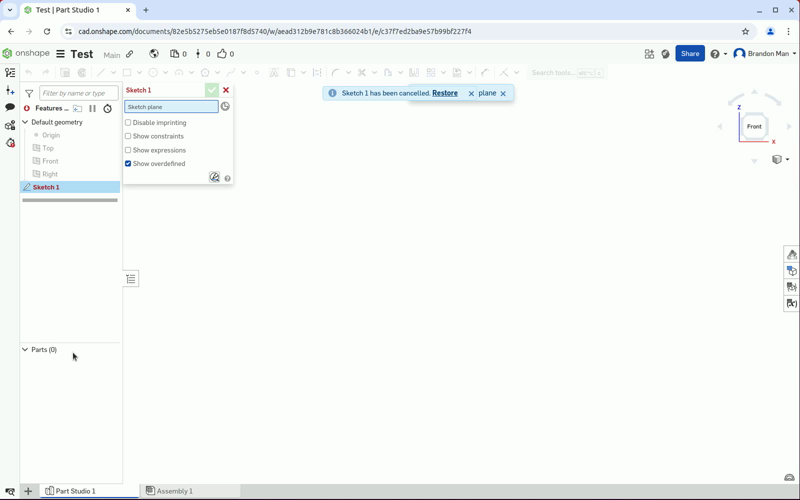
mouse_move(73, 163)
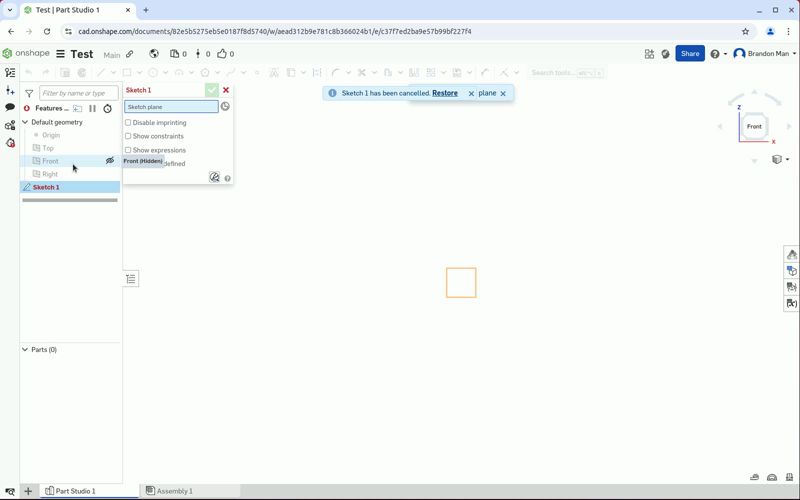
click(73, 163)
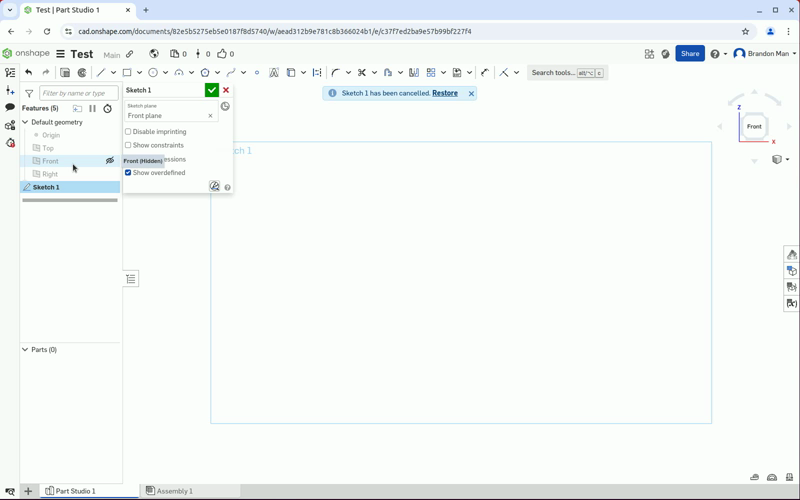
mouse_move(73, 352)
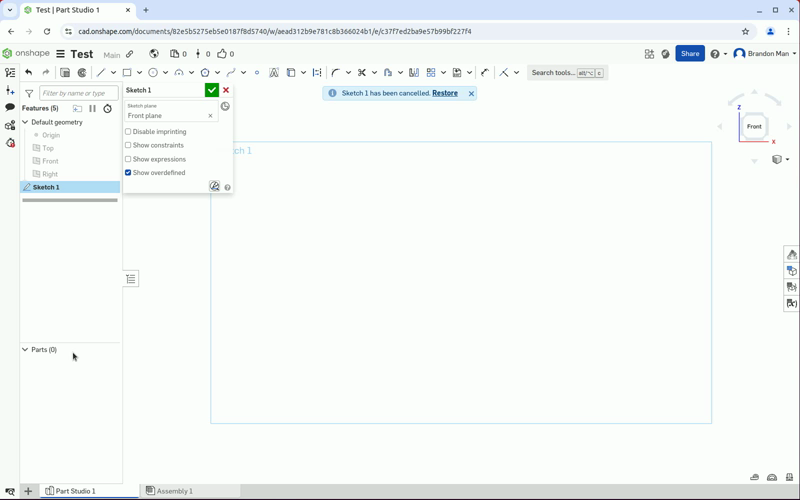
key(y)
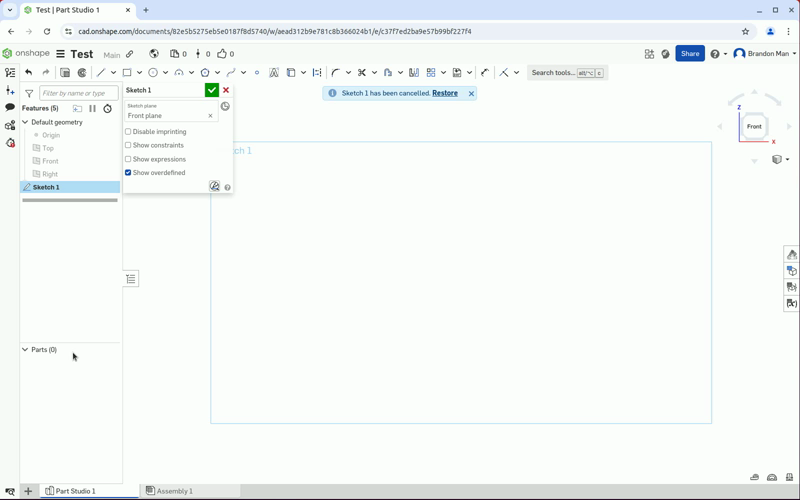
key(l)
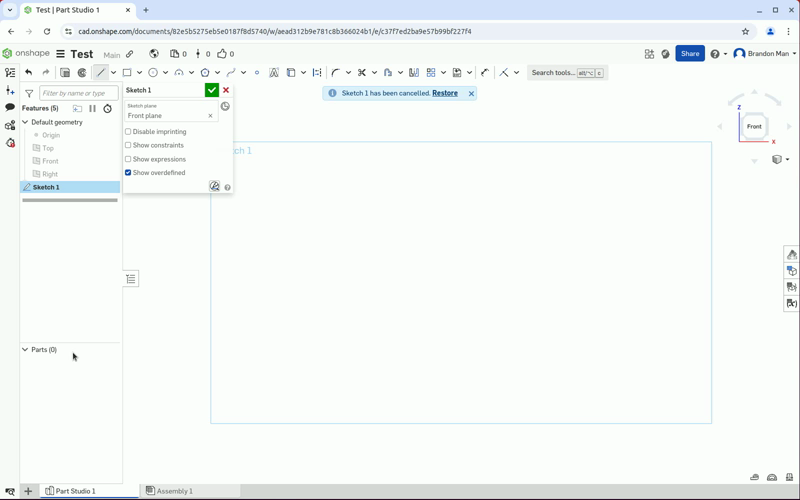
key_down(shift)
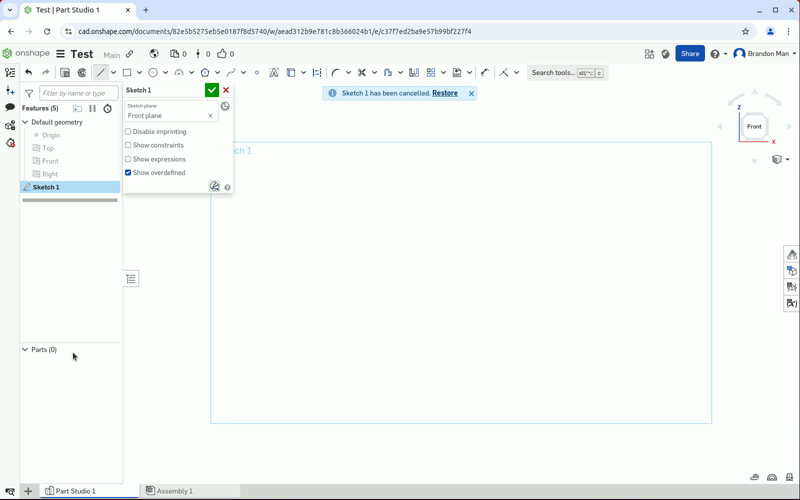
mouse_move(416, 372)
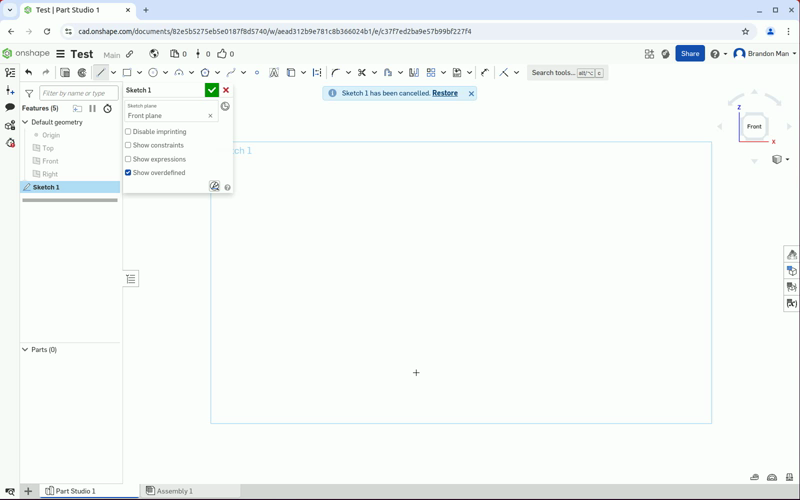
click(416, 372)
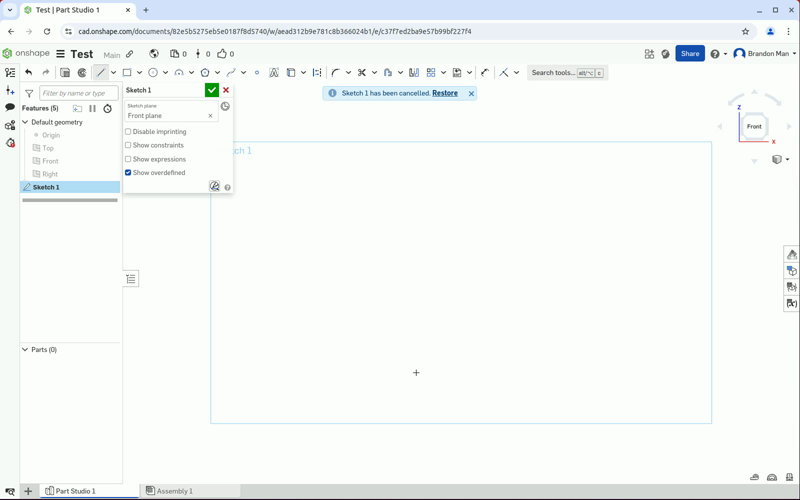
key_up(shift)
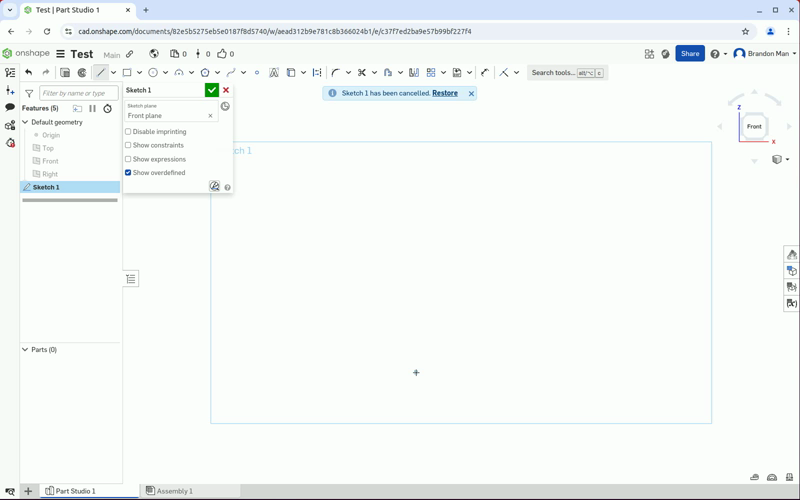
key_down(shift)
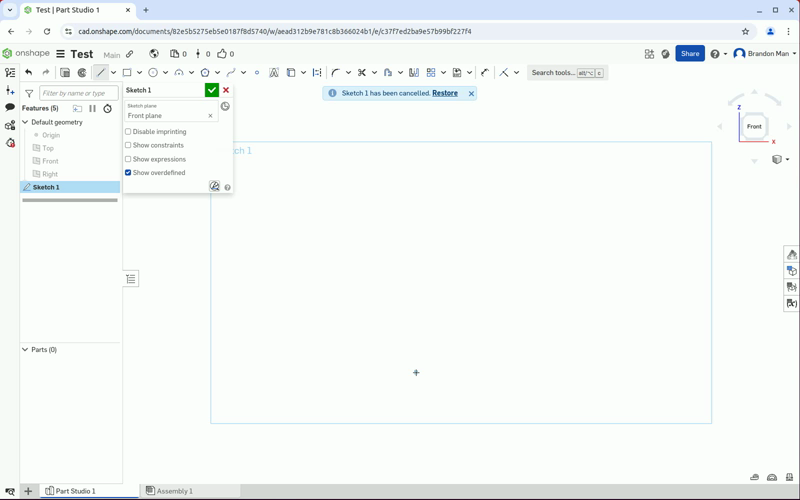
mouse_move(446, 372)
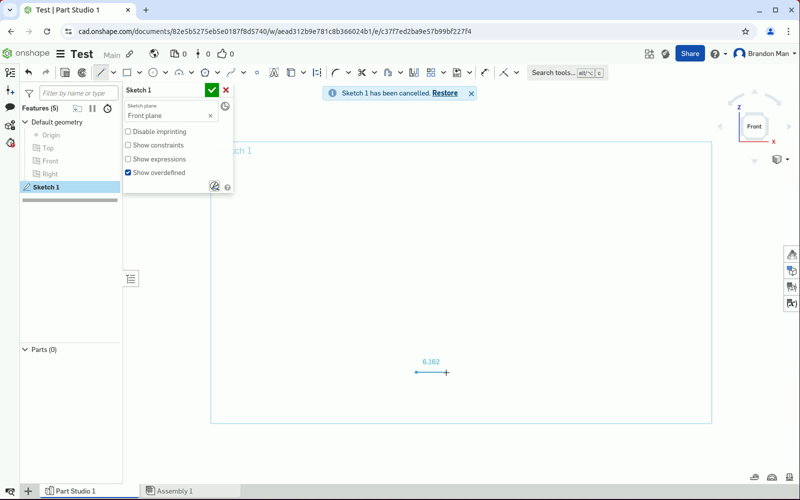
mouse_move(460, 372)
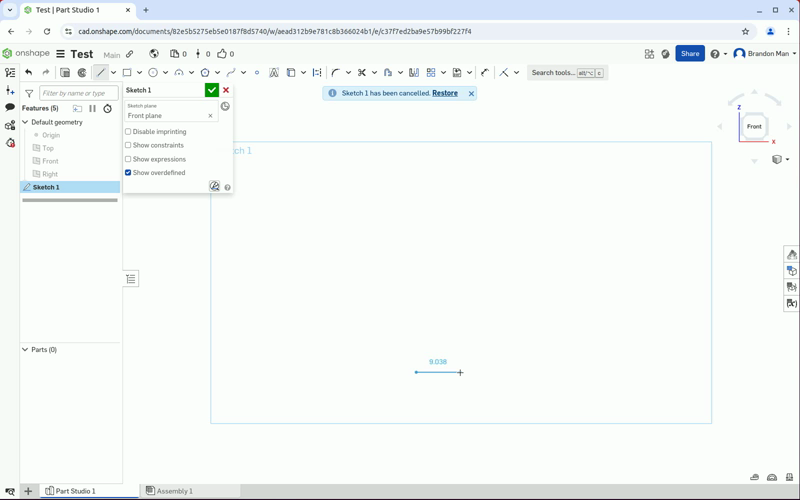
click(460, 372)
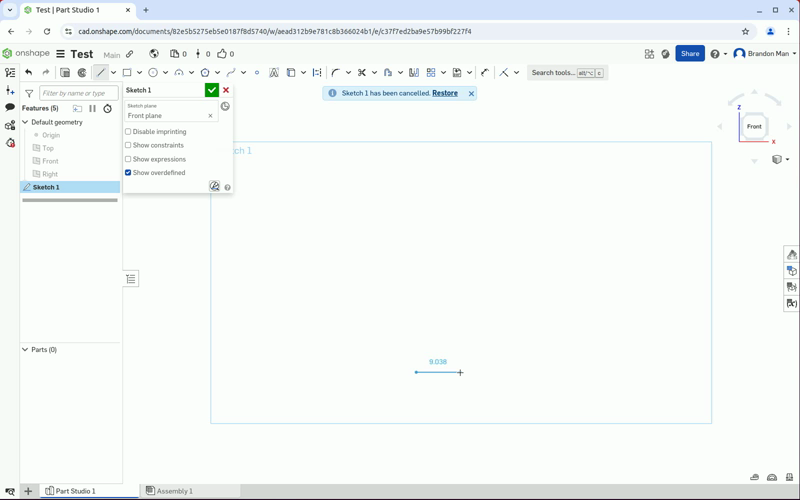
key_up(shift)
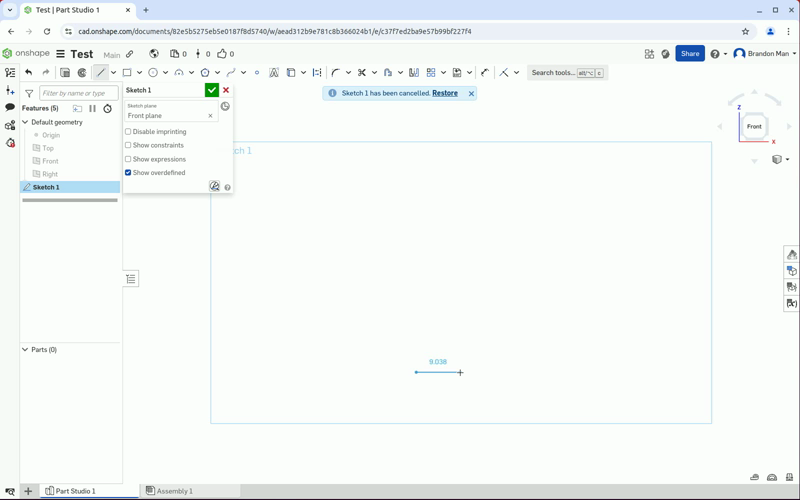
key_down(shift)
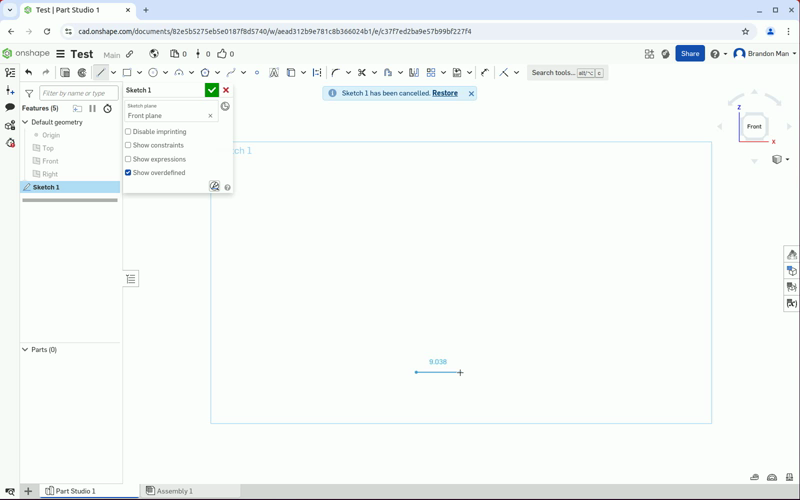
mouse_move(549, 372)
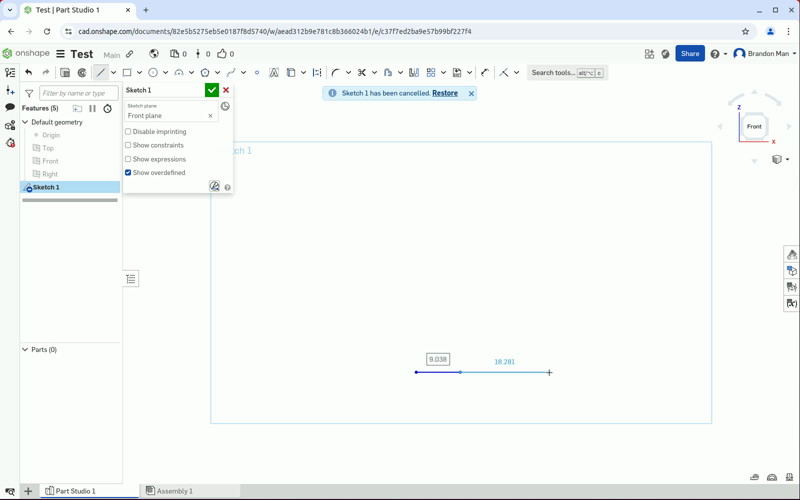
click(549, 372)
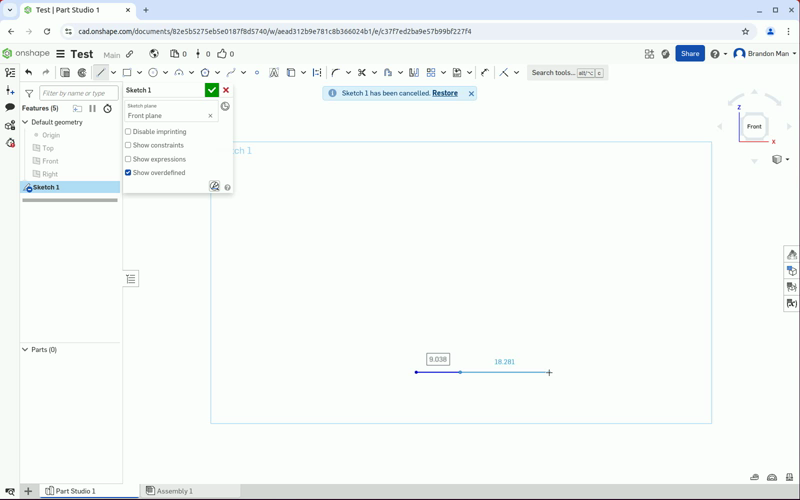
key_up(shift)
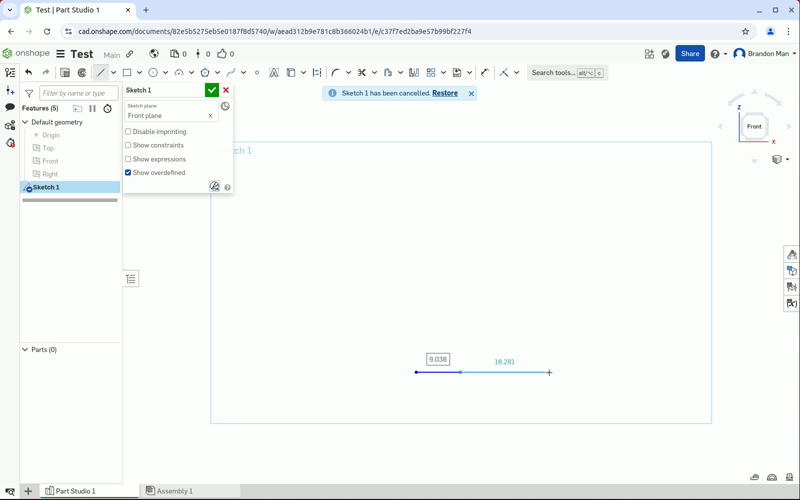
key_down(shift)
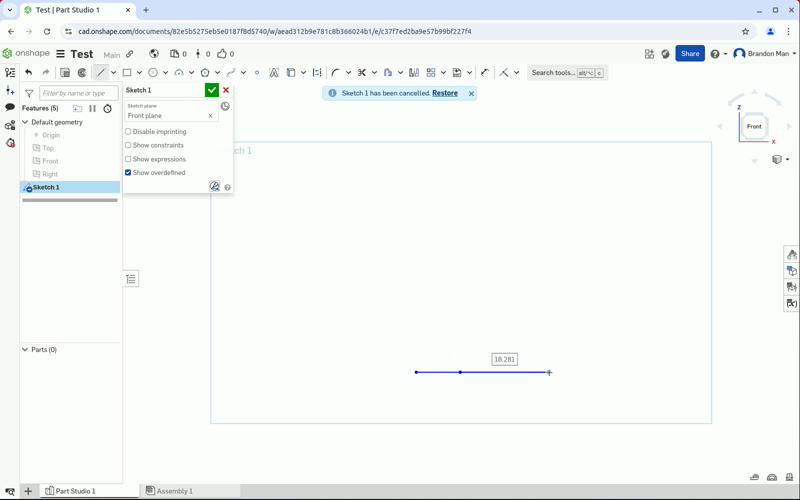
mouse_move(549, 283)
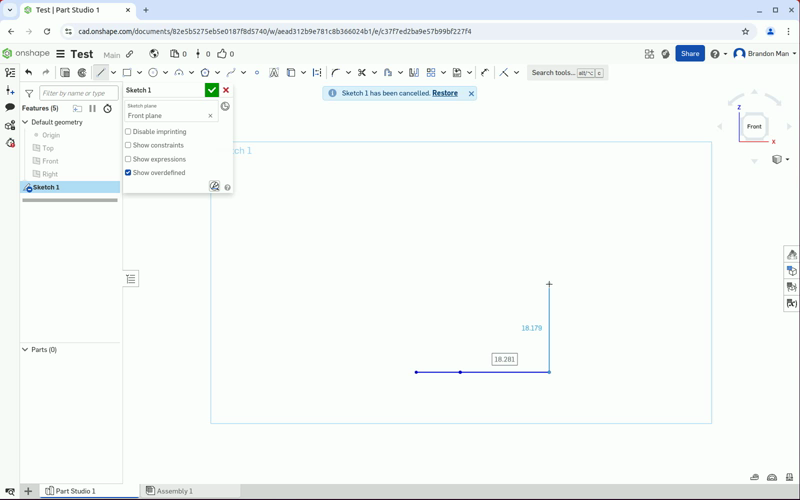
click(549, 283)
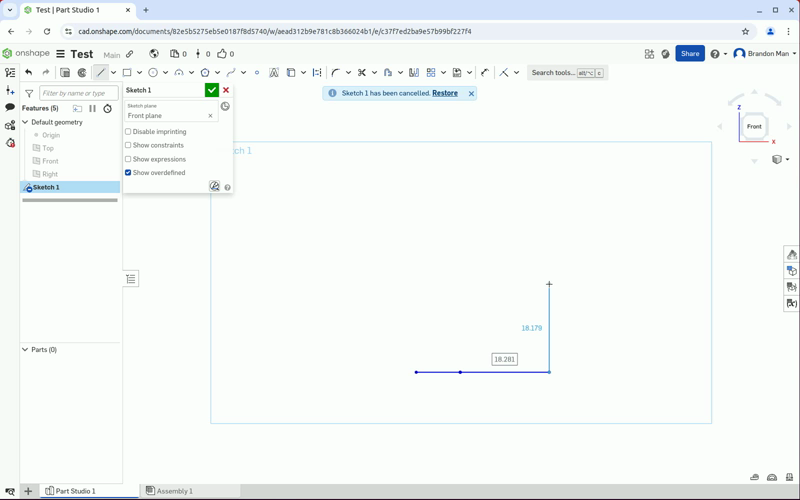
key_up(shift)
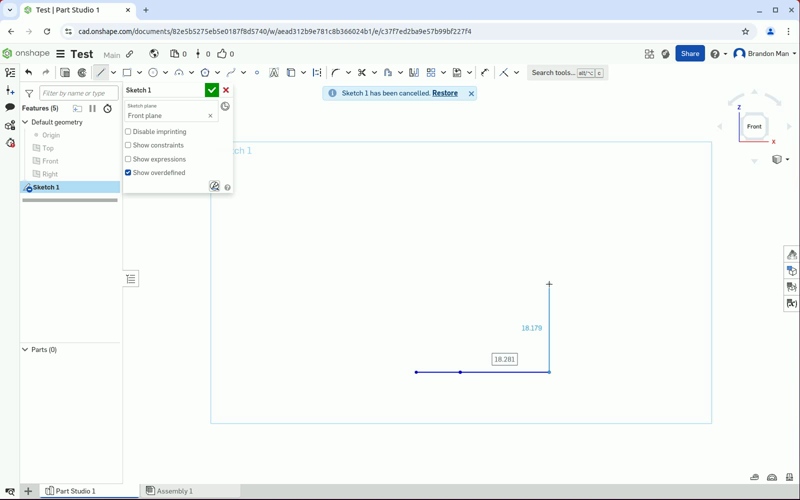
key(esc)
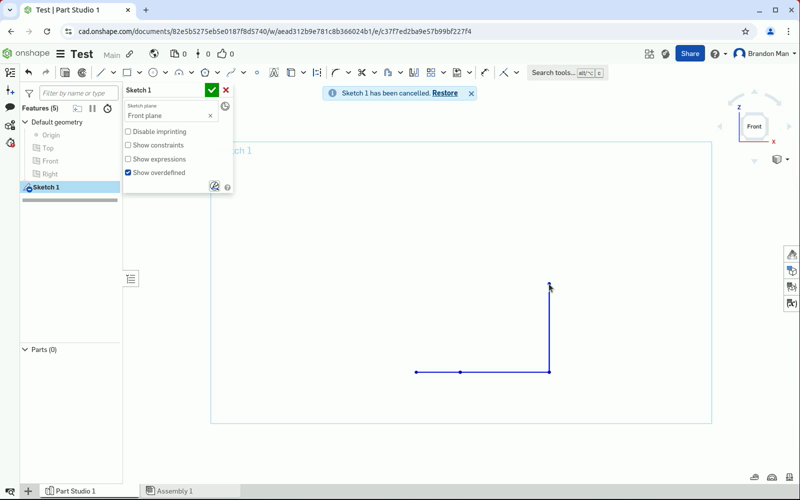
key(a)
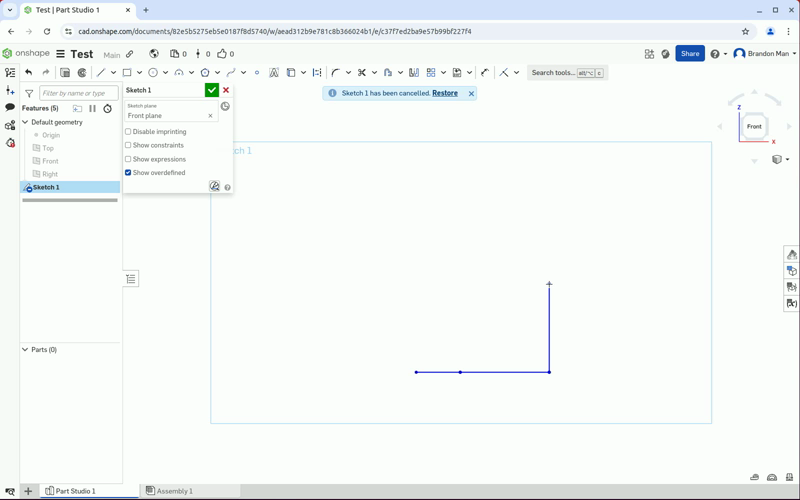
mouse_move(549, 283)
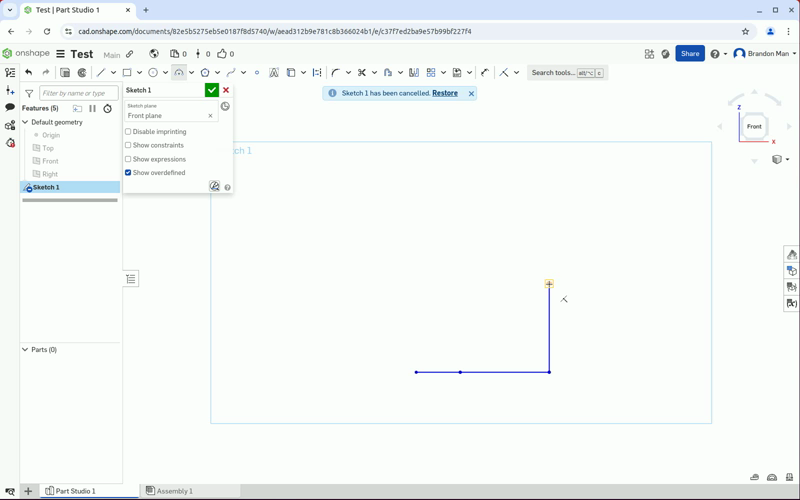
click(549, 283)
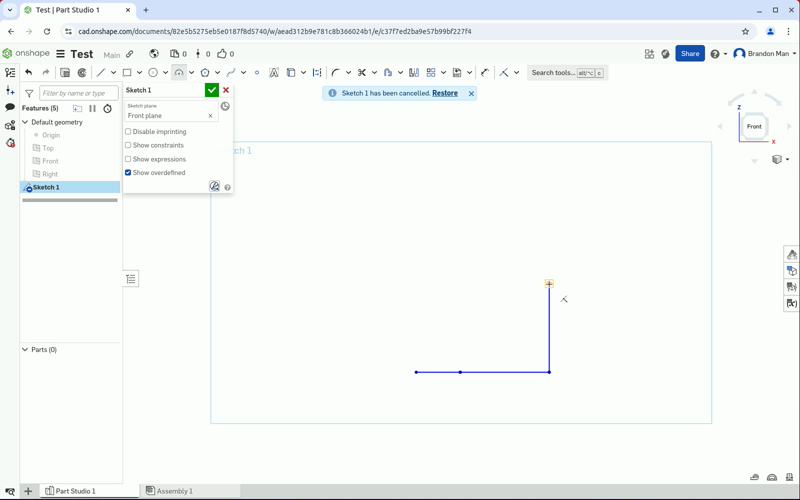
key_down(shift)
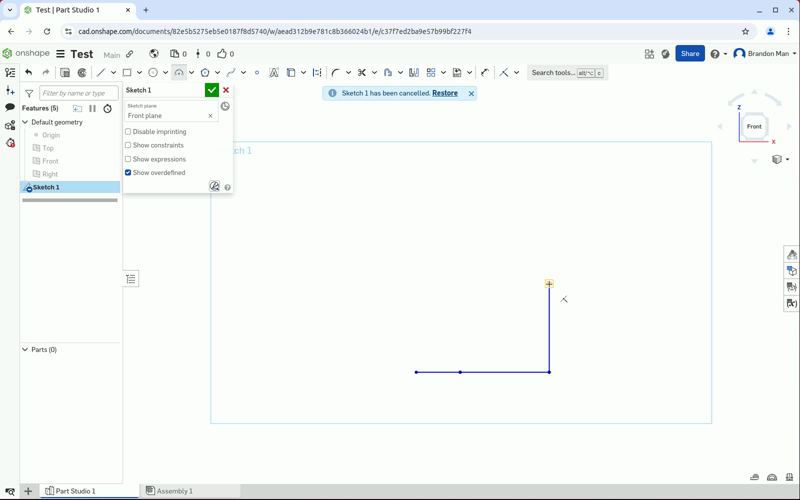
mouse_move(456, 194)
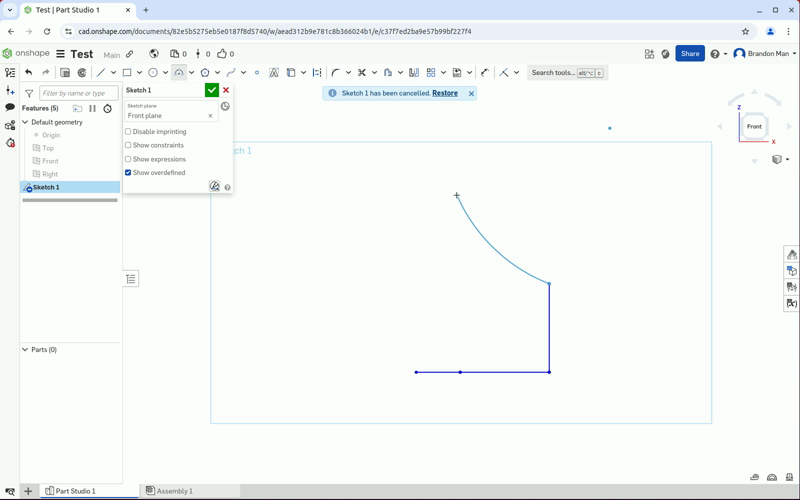
click(456, 194)
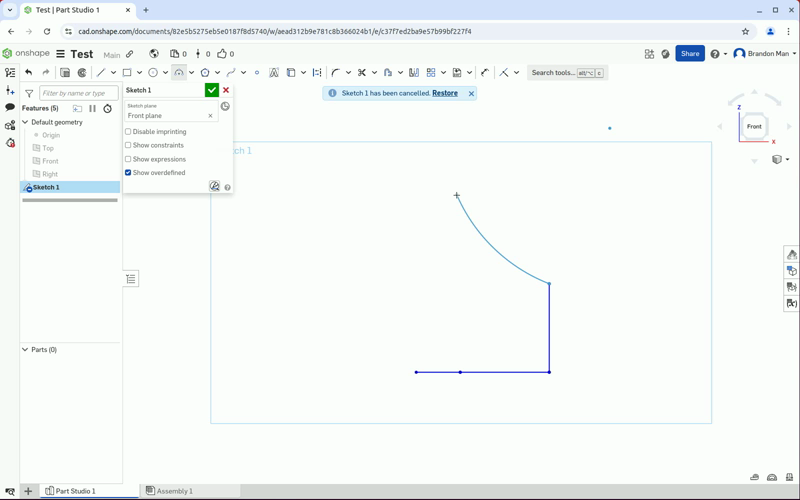
mouse_move(521, 219)
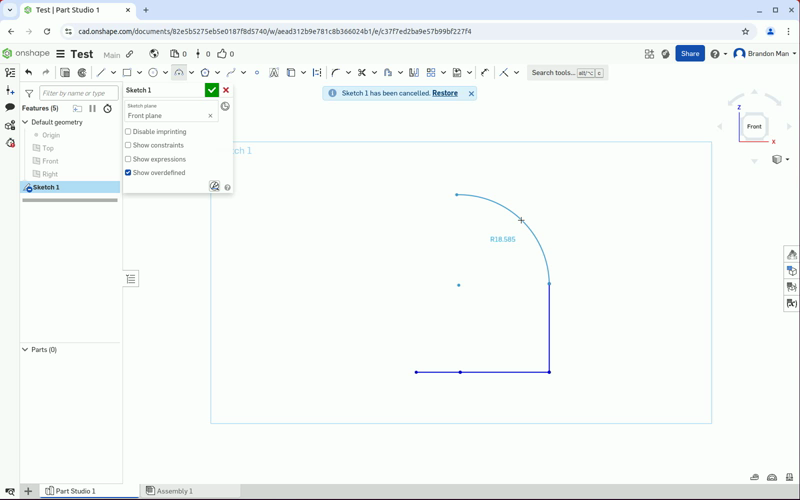
click(521, 219)
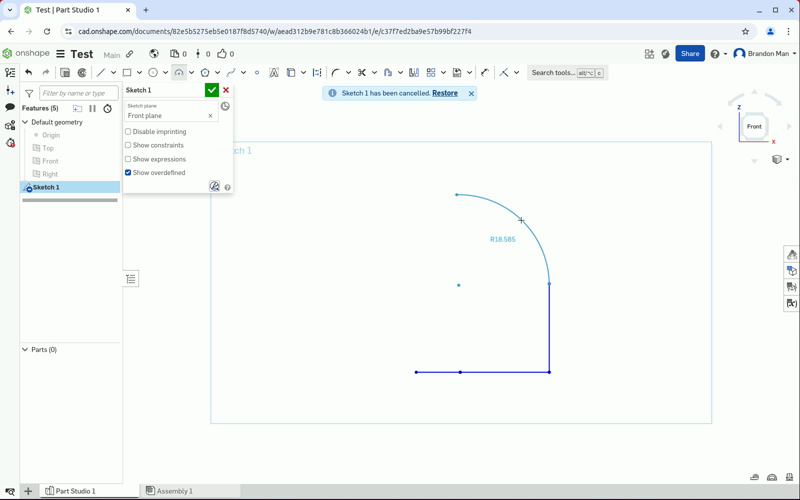
key_up(shift)
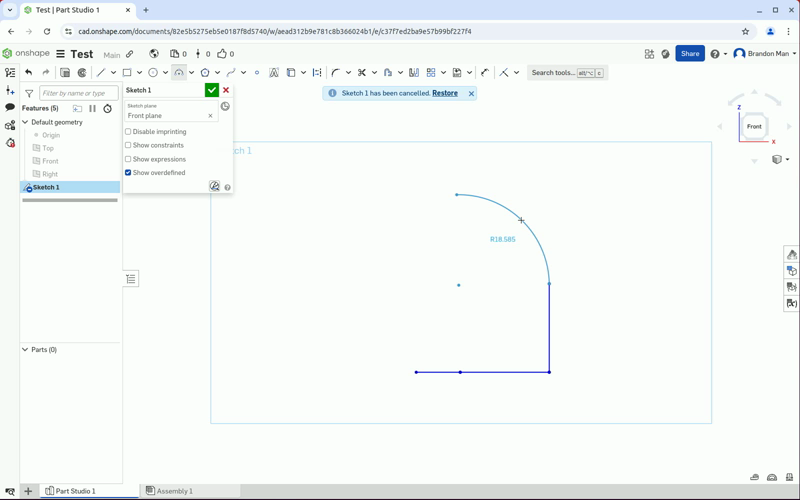
mouse_move(456, 194)
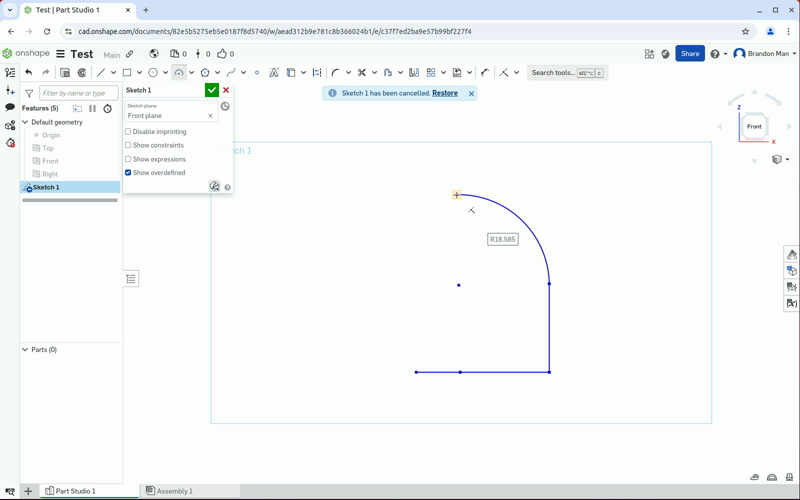
click(456, 194)
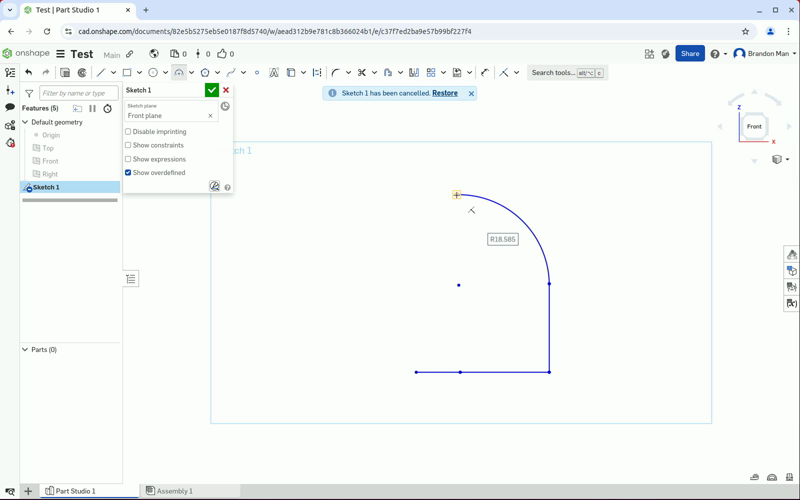
key_down(shift)
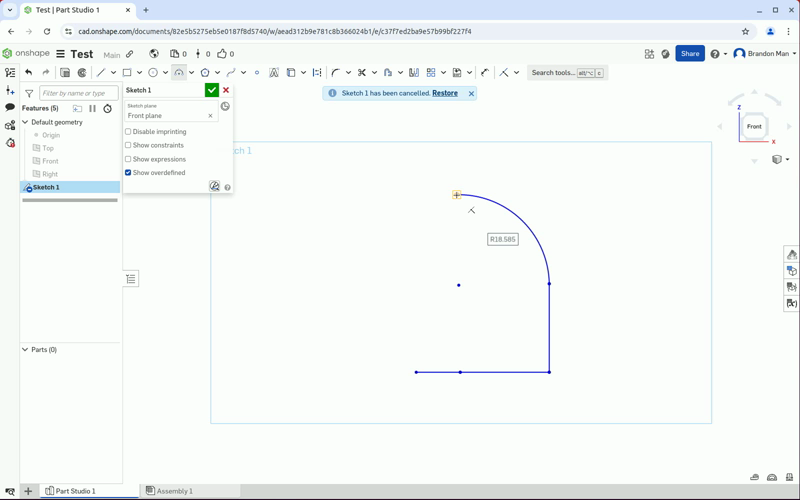
mouse_move(416, 180)
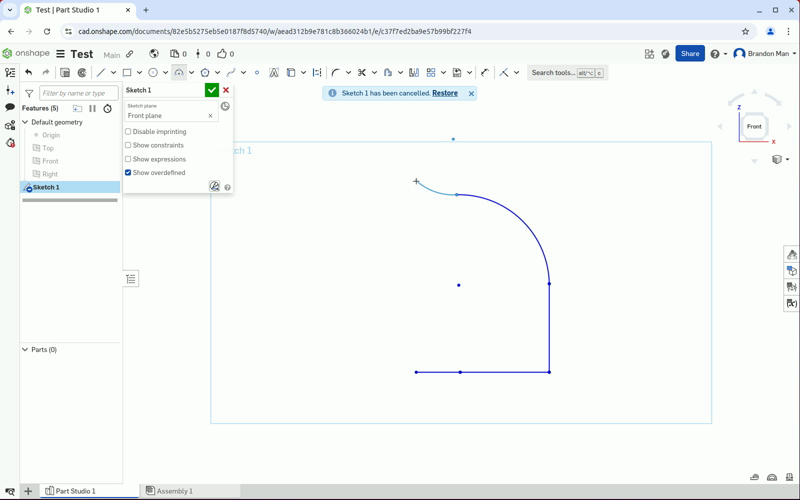
click(416, 180)
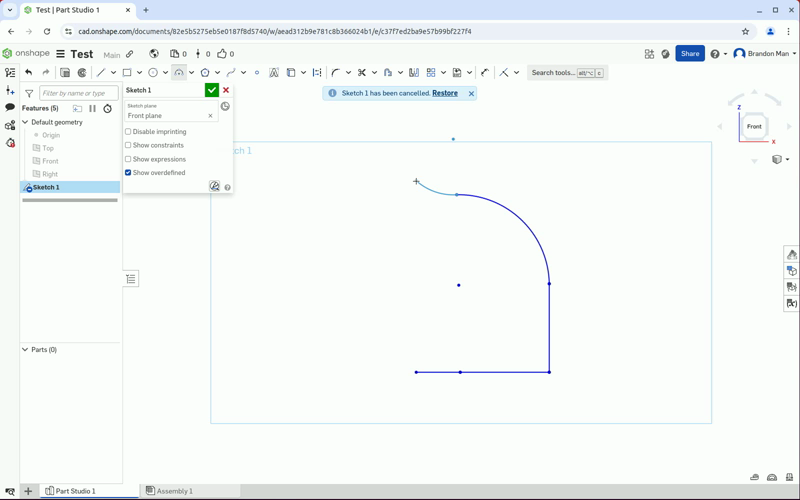
mouse_move(434, 192)
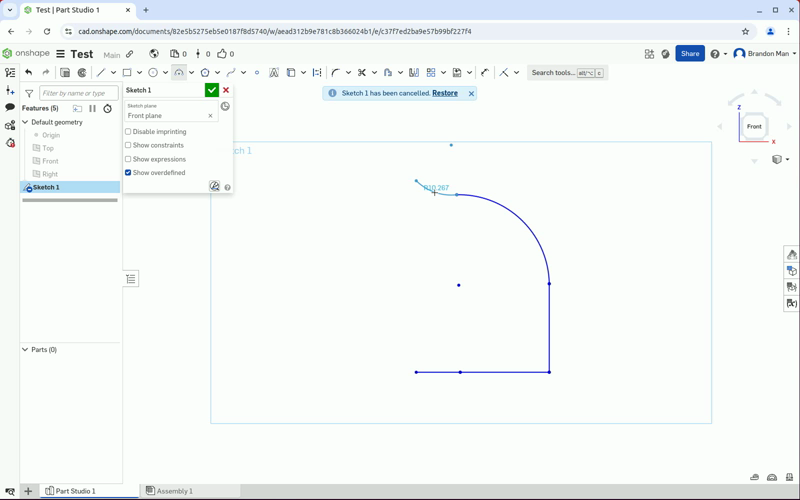
click(434, 192)
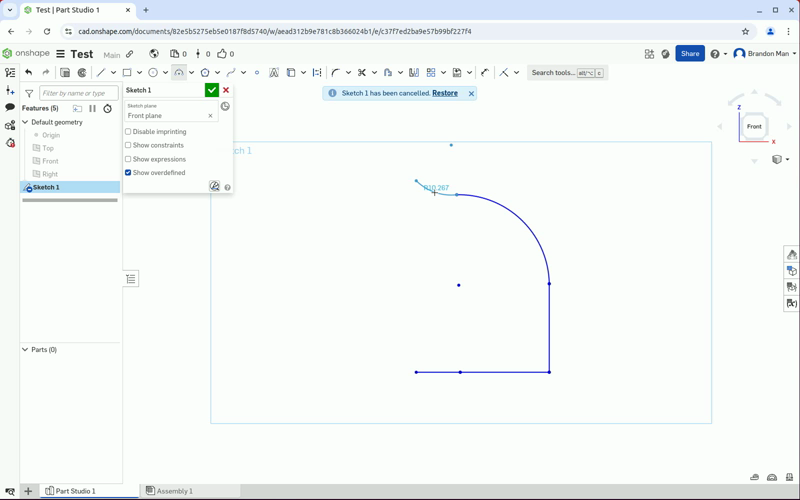
key_up(shift)
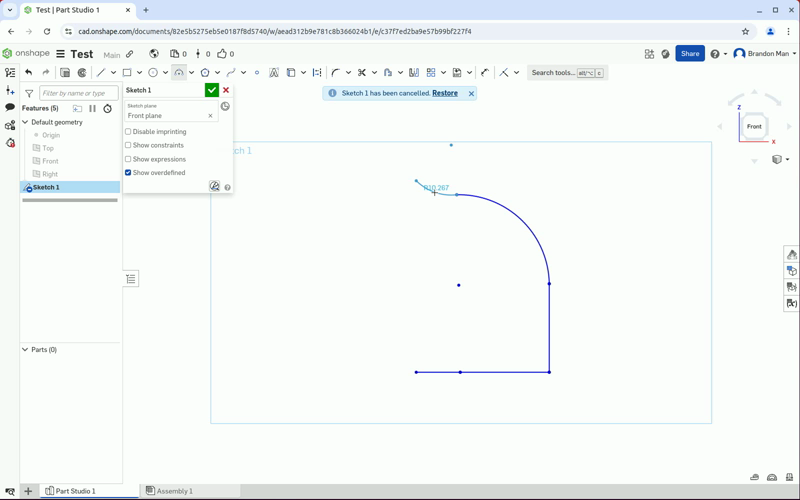
key(esc)
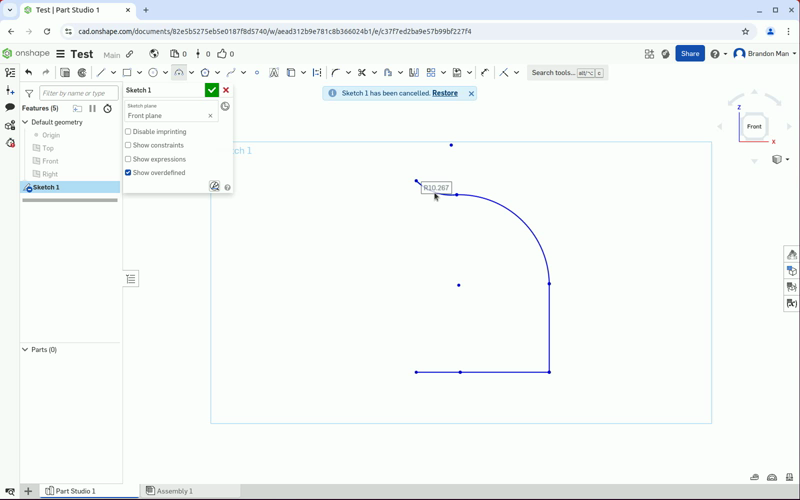
key(l)
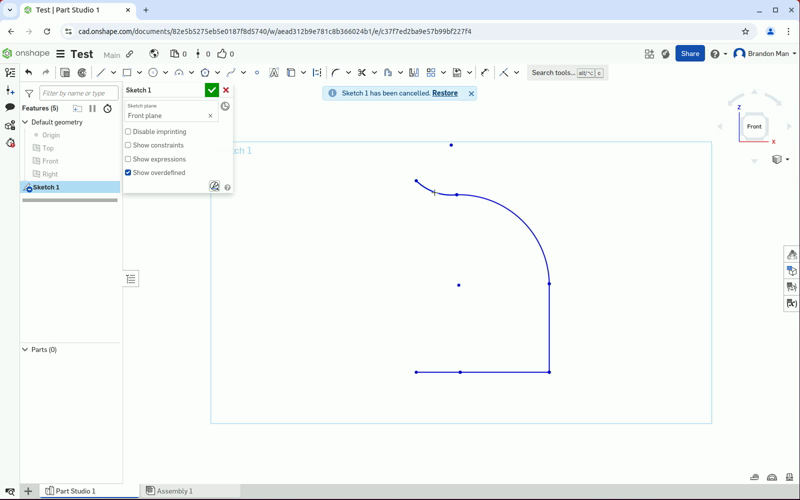
mouse_move(416, 180)
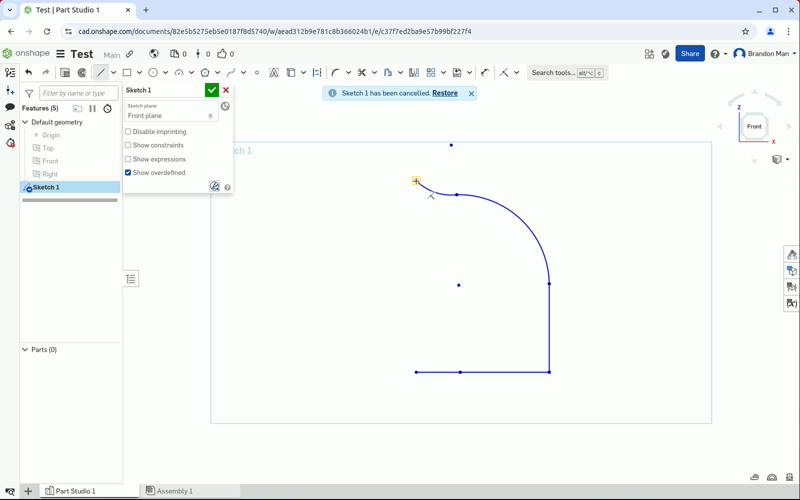
click(416, 180)
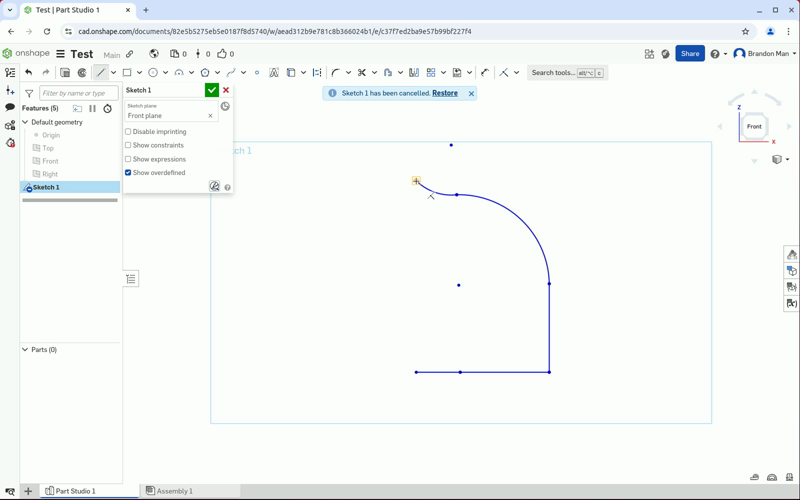
key_down(shift)
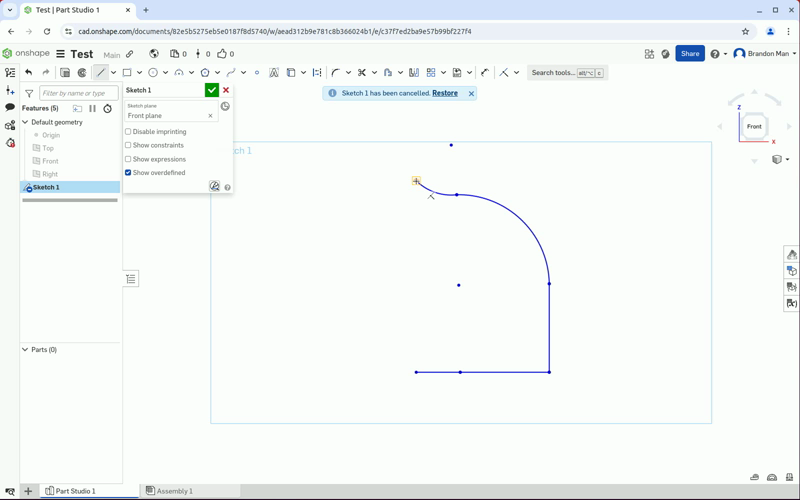
mouse_move(416, 372)
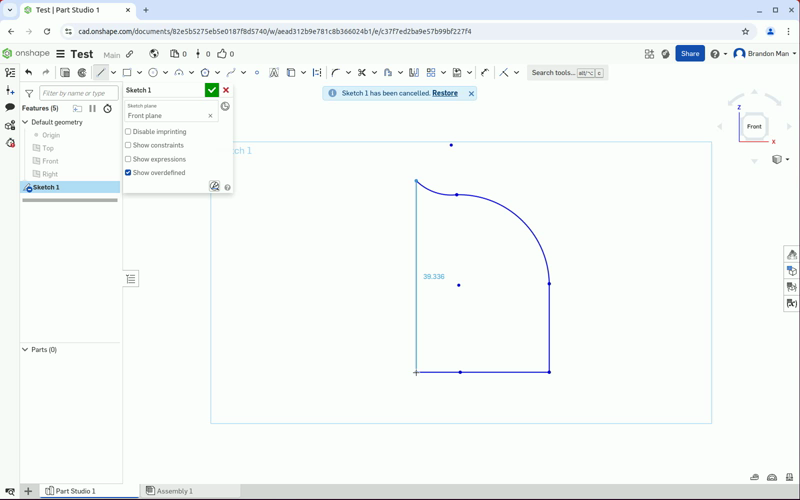
key_up(shift)
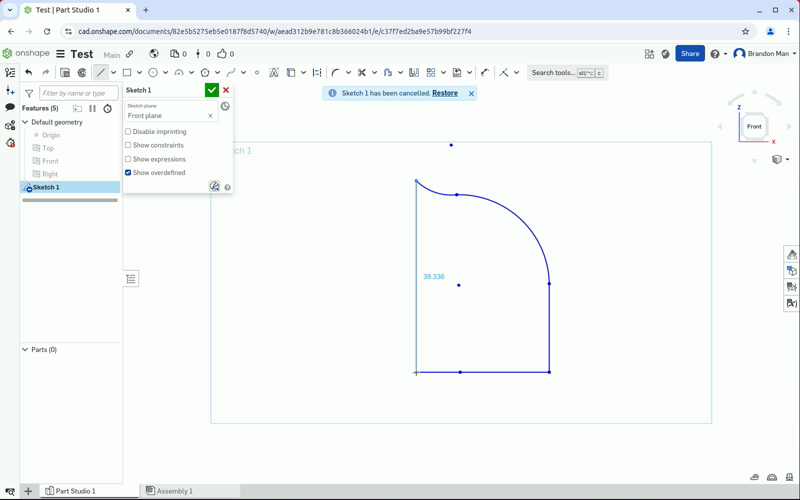
click(416, 372)
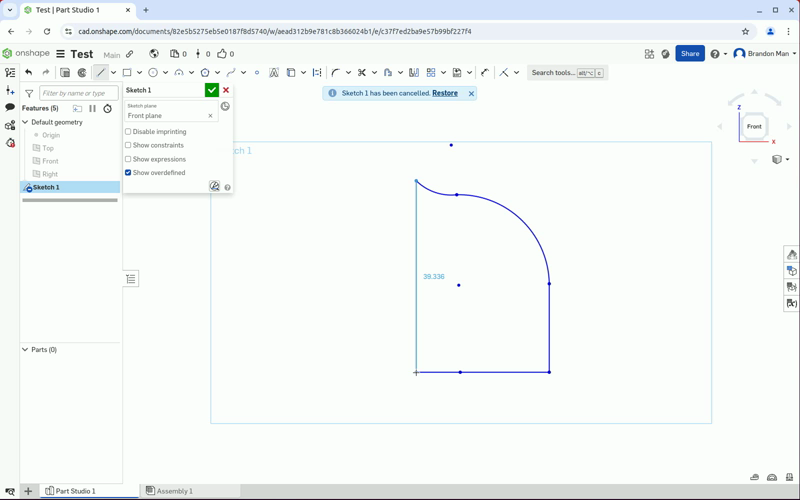
key(esc)
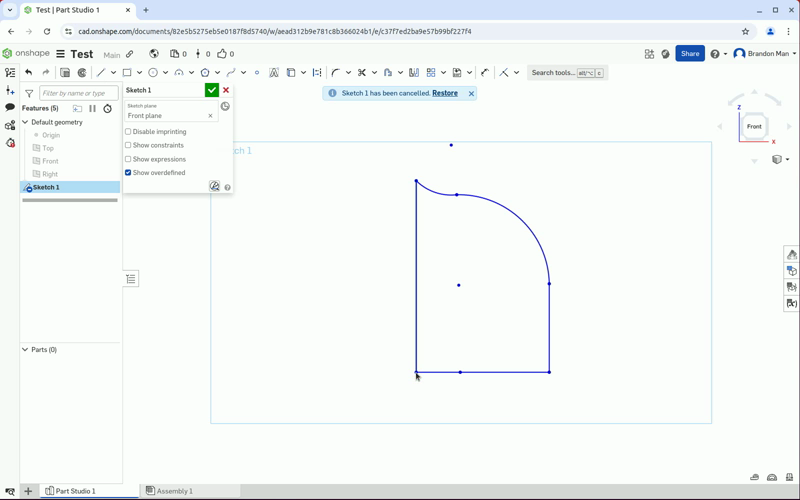
key(a)
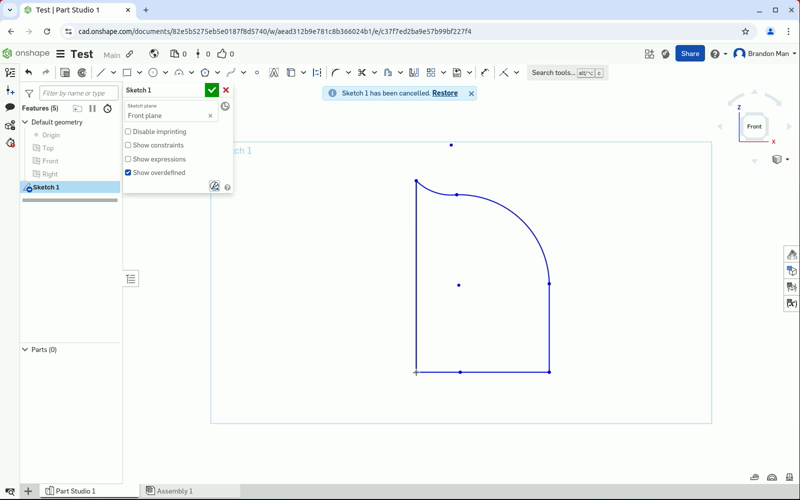
key_down(shift)
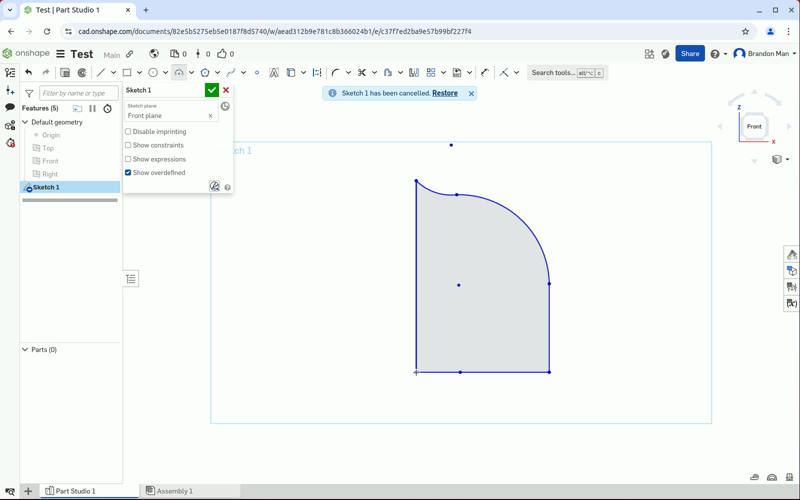
mouse_move(438, 345)
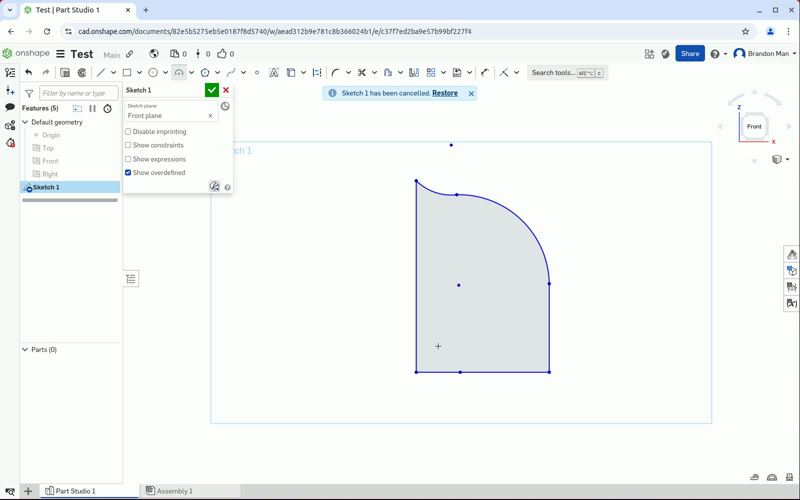
click(438, 345)
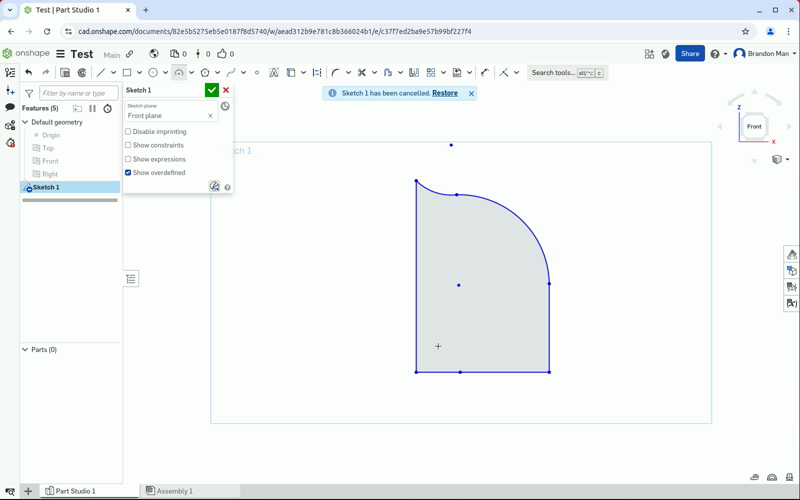
key_up(shift)
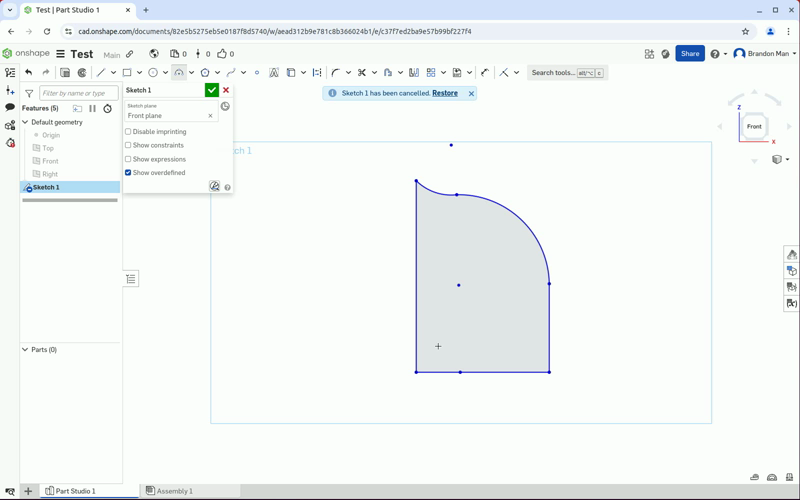
key_down(shift)
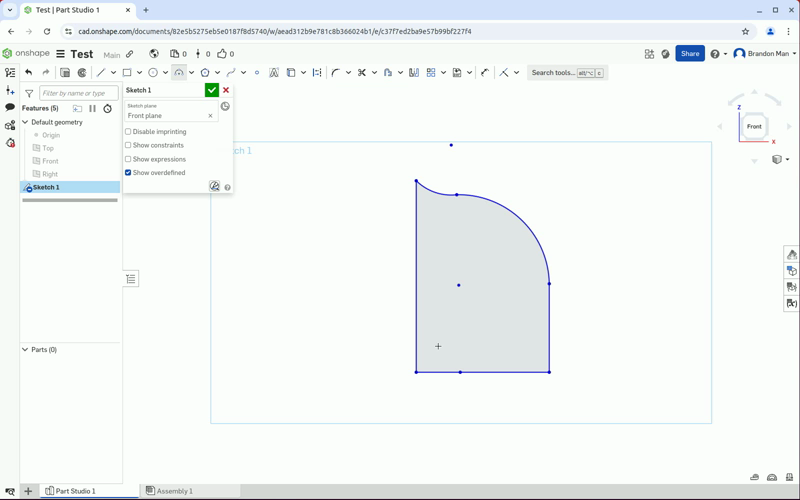
mouse_move(442, 349)
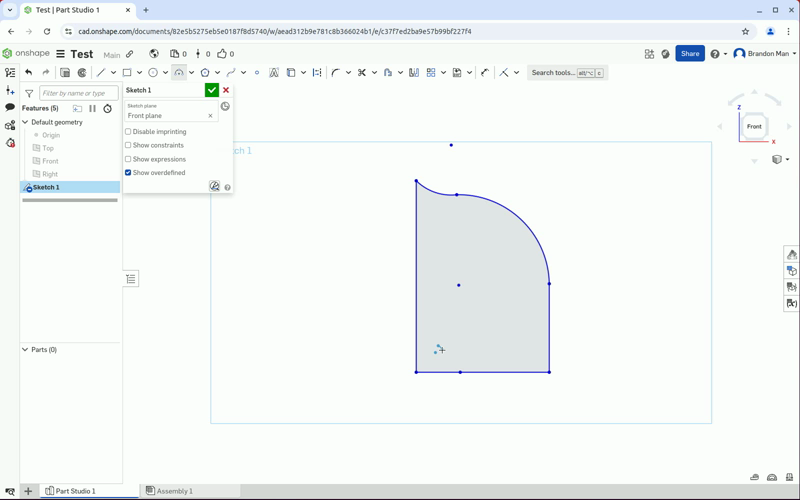
scroll(6)
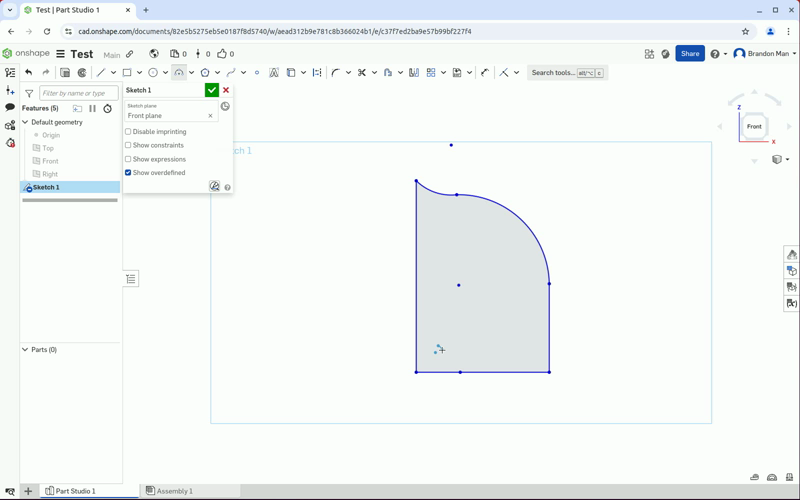
scroll(6)
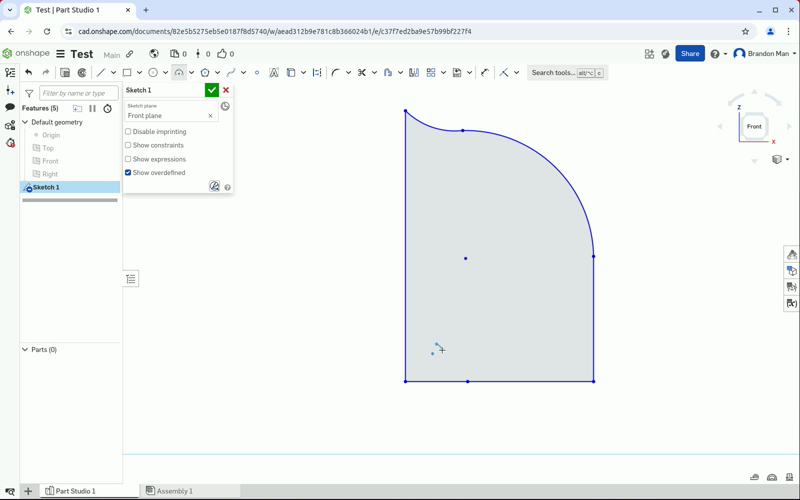
scroll(6)
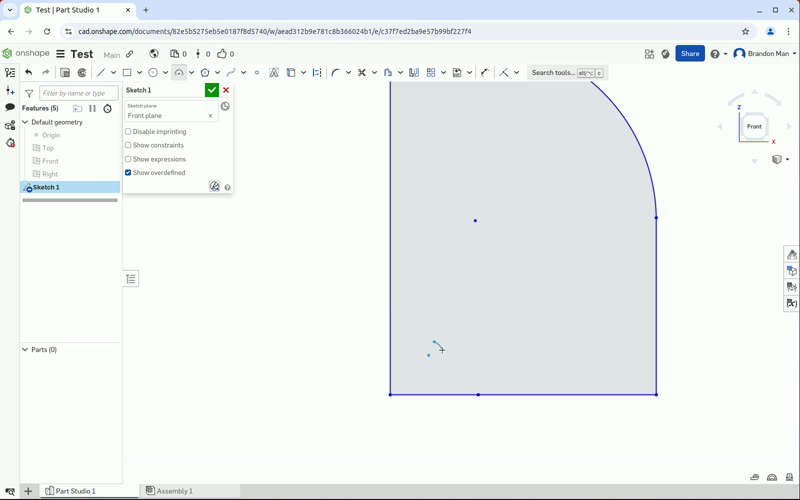
scroll(6)
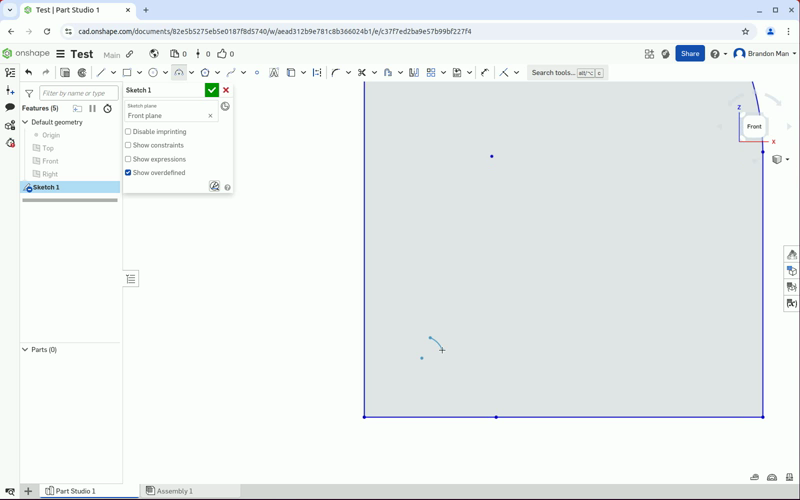
scroll(6)
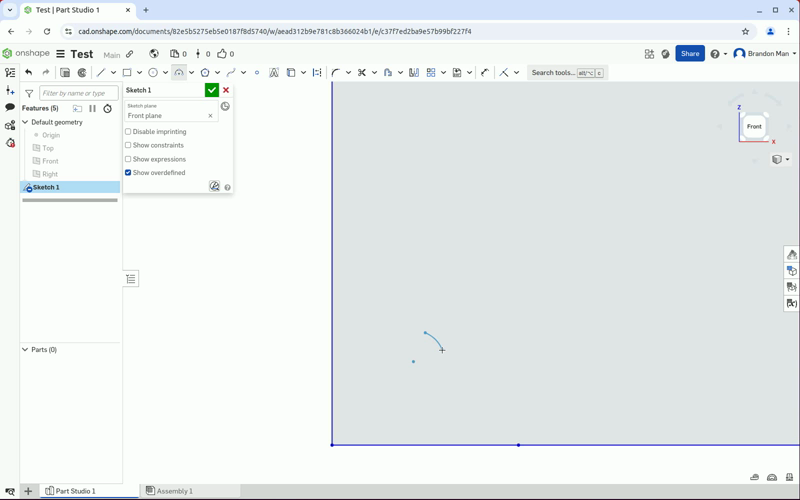
scroll(6)
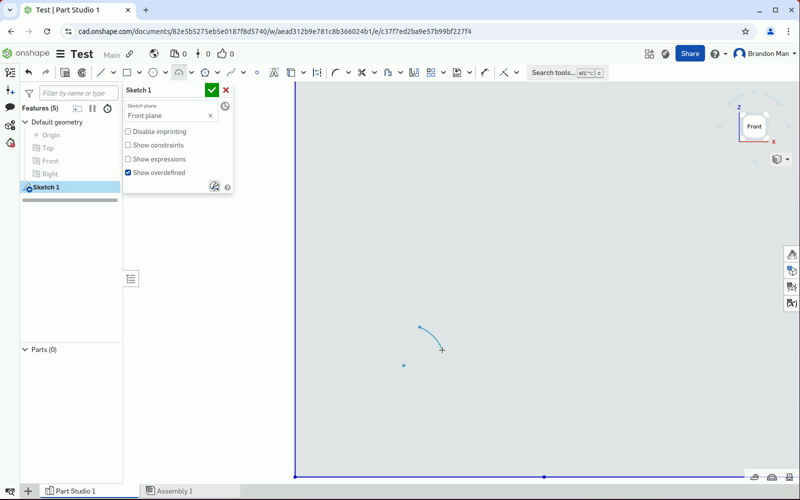
scroll(6)
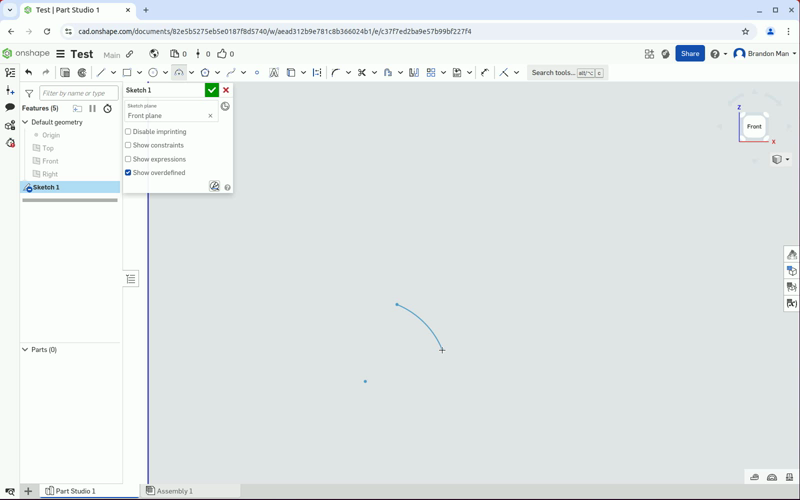
click(442, 349)
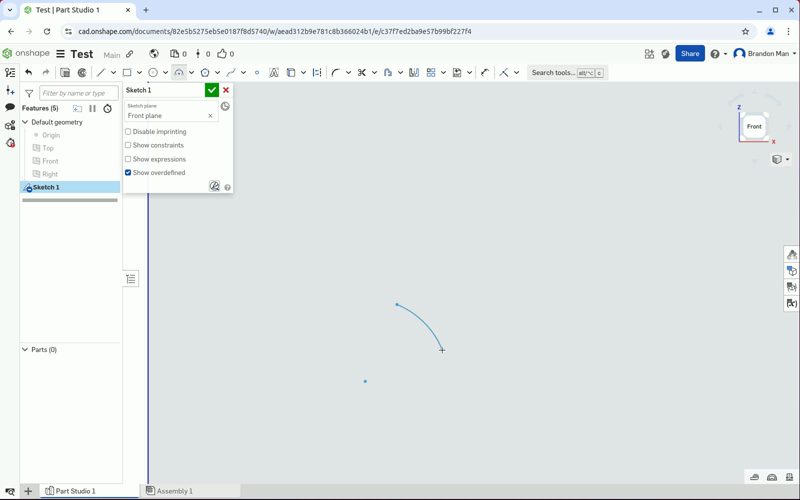
scroll(-6)
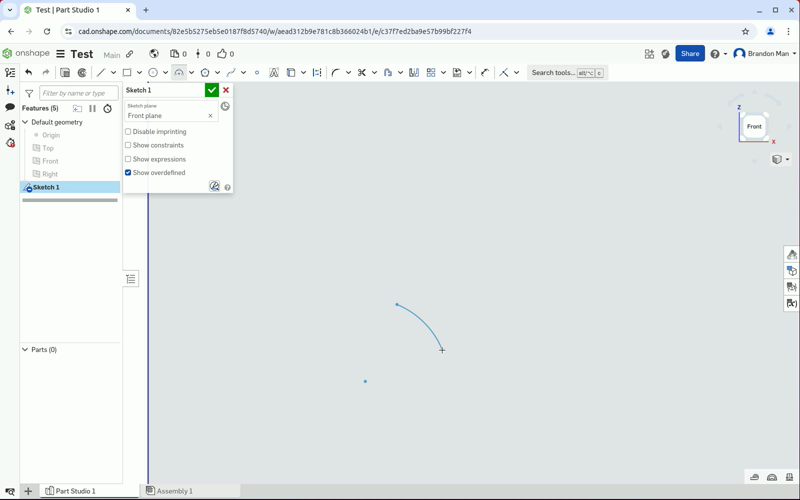
scroll(-6)
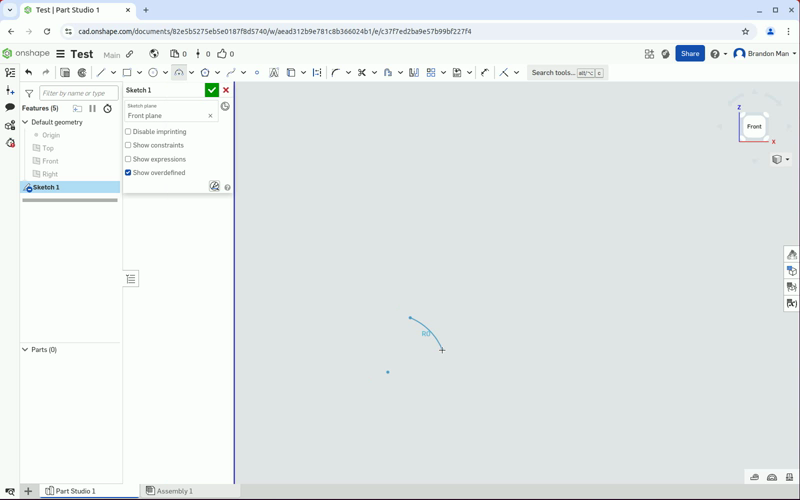
scroll(-6)
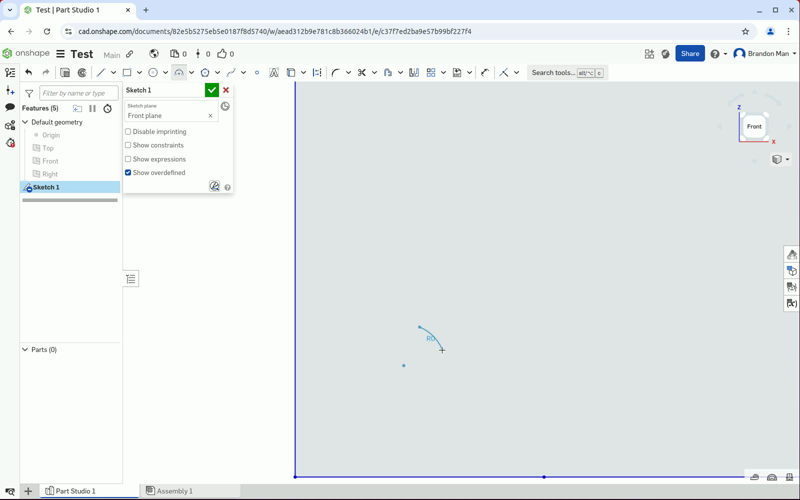
scroll(-6)
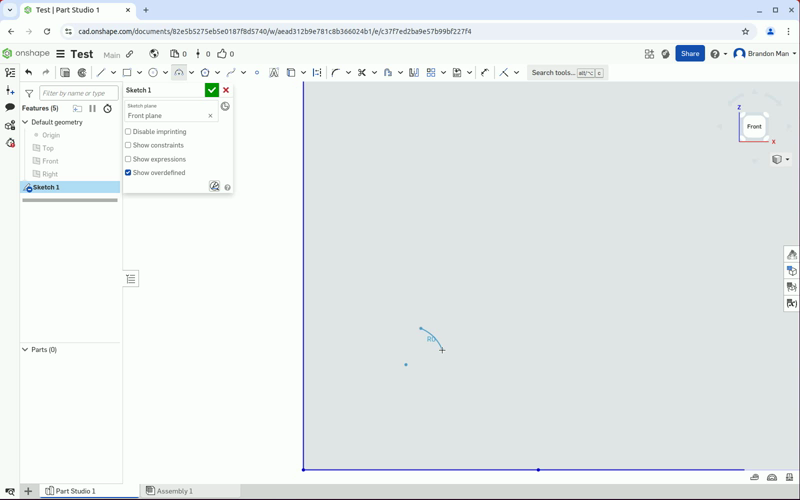
scroll(-6)
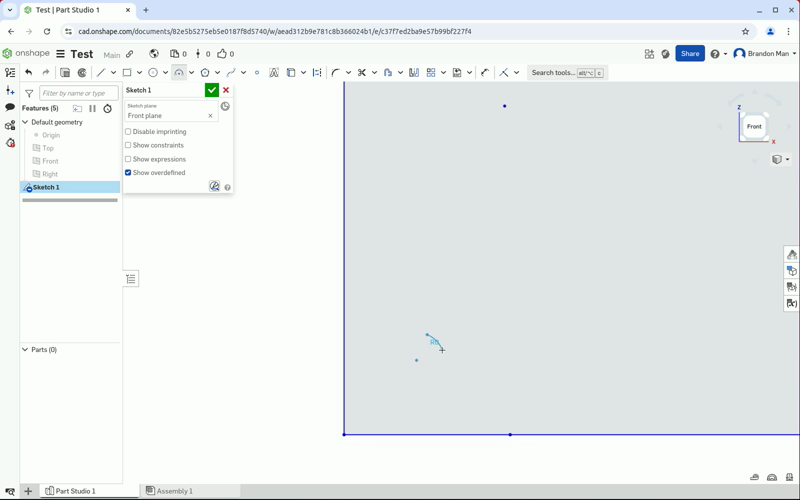
scroll(-6)
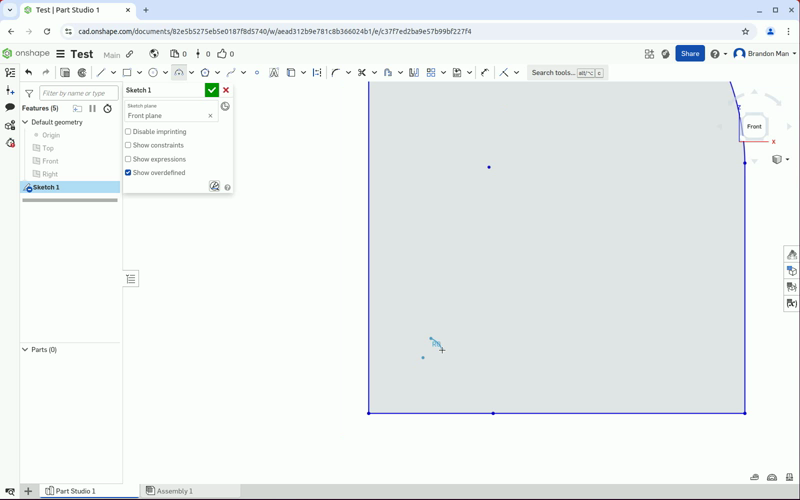
scroll(-6)
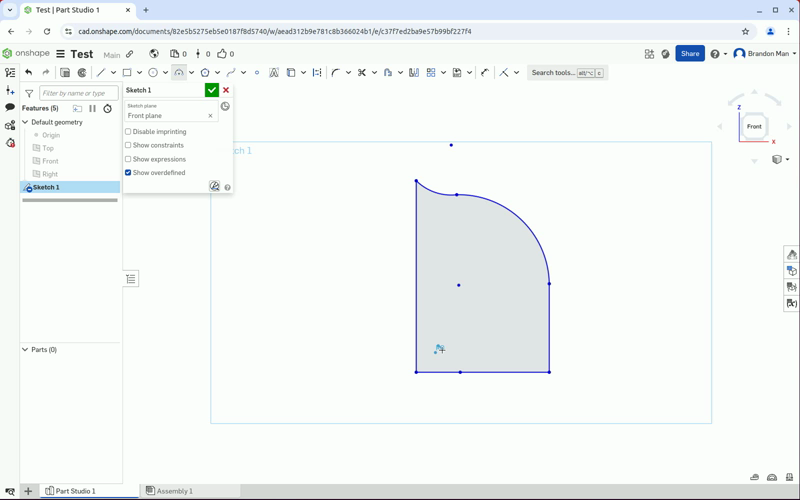
mouse_move(439, 348)
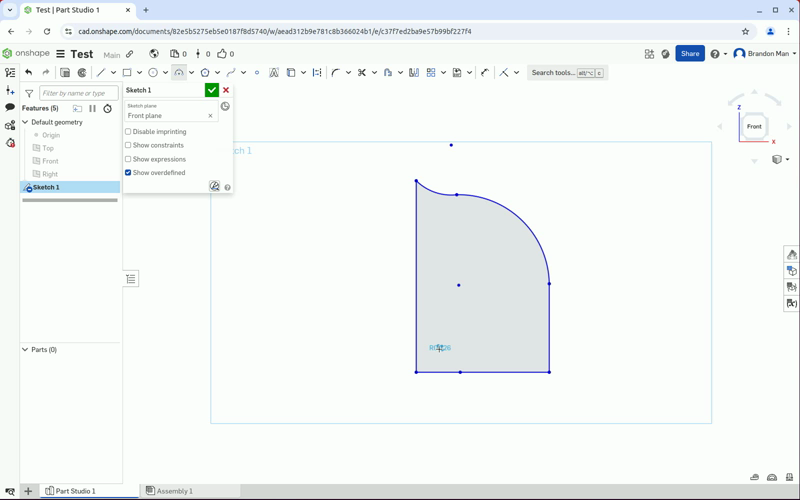
scroll(6)
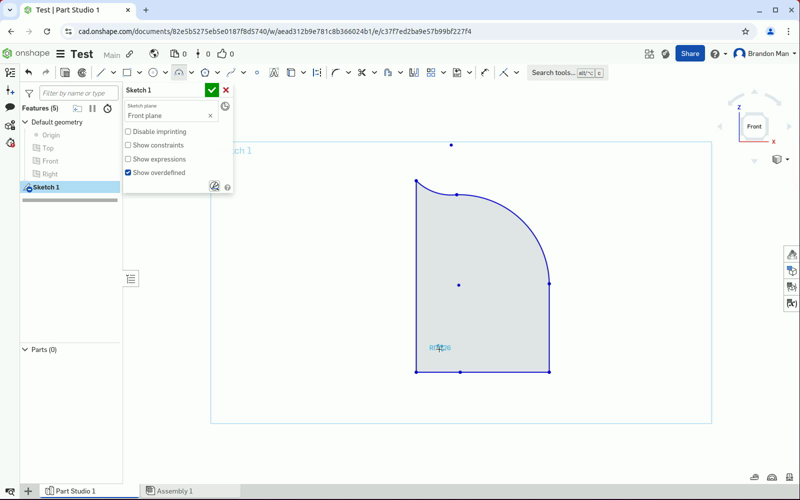
scroll(6)
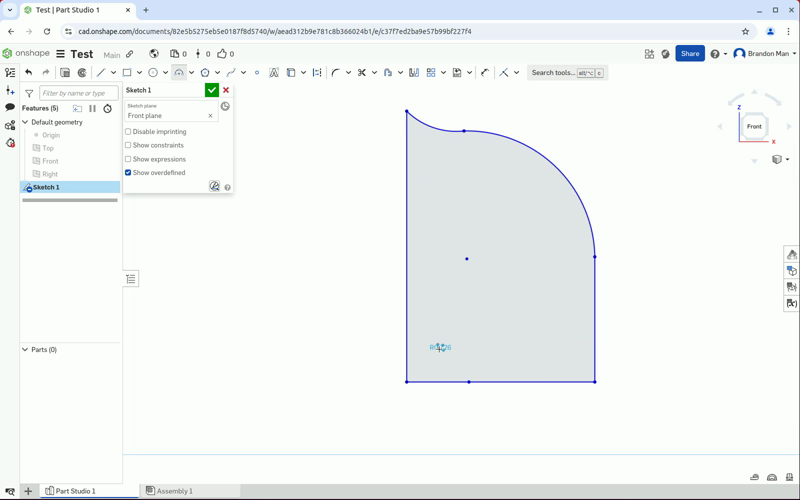
scroll(6)
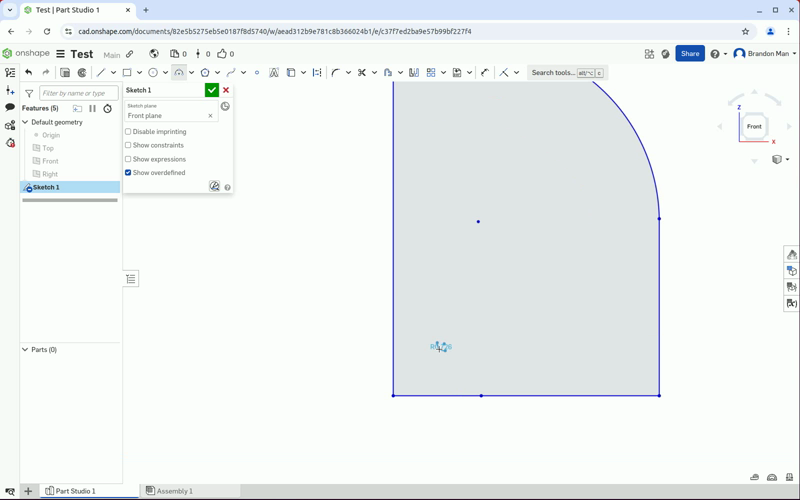
scroll(6)
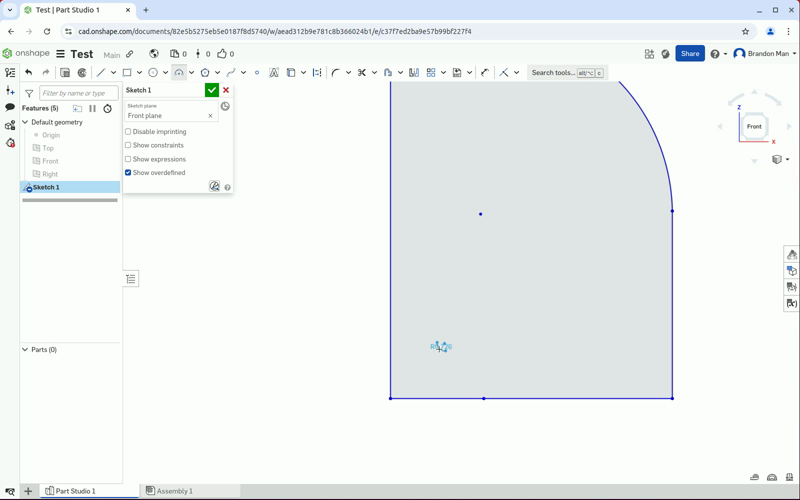
scroll(6)
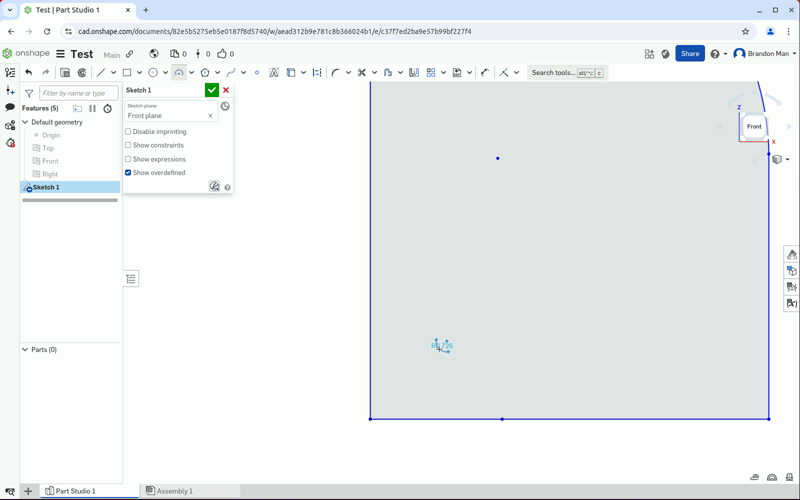
scroll(6)
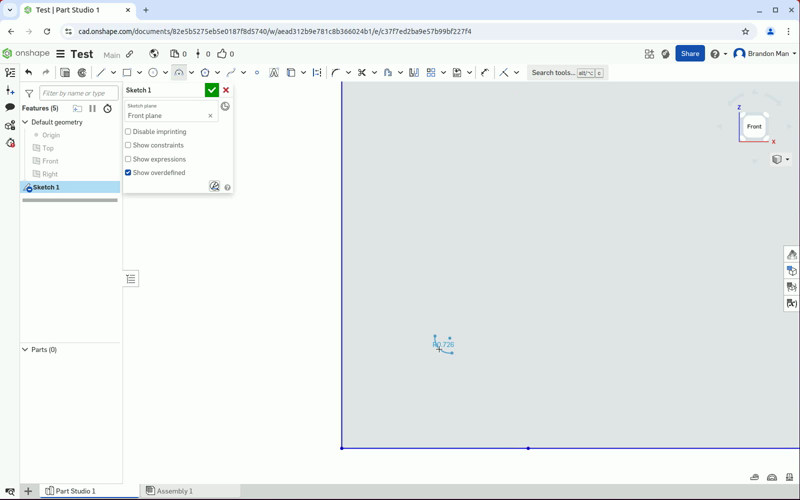
scroll(6)
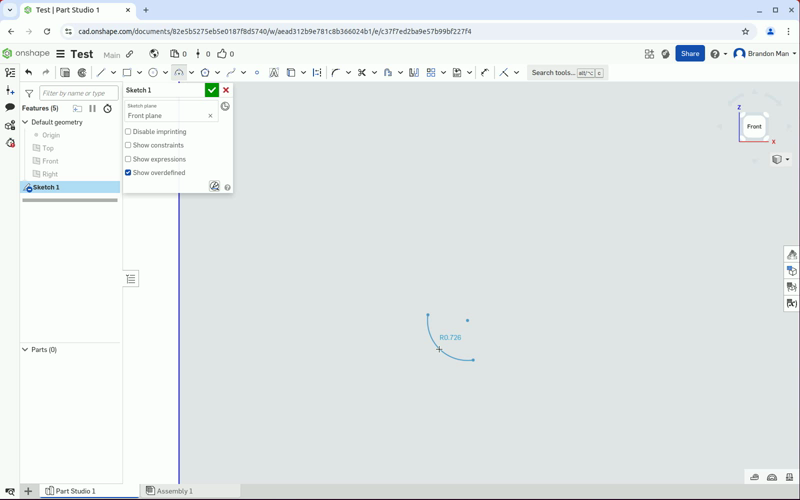
click(439, 348)
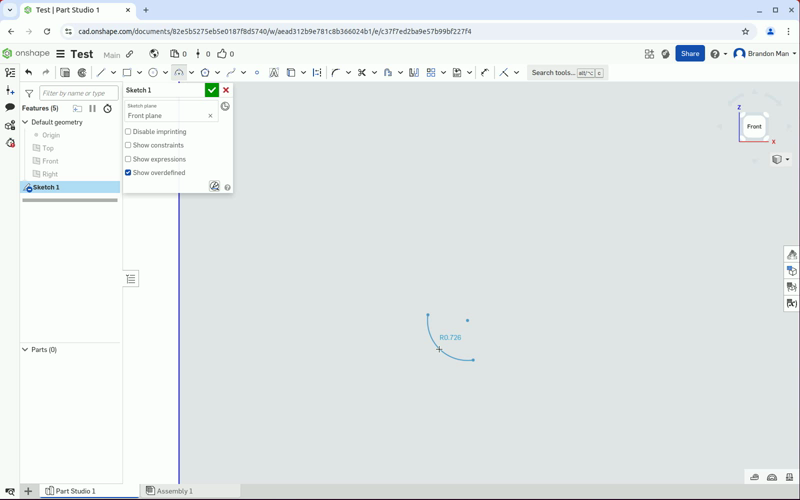
scroll(-6)
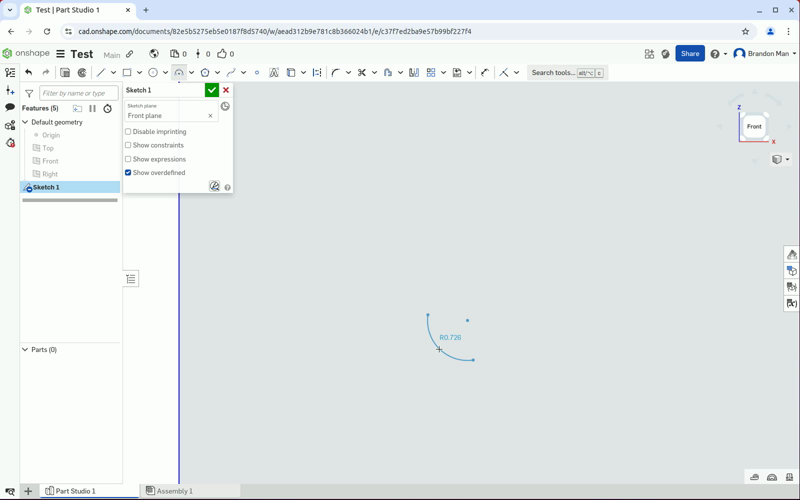
scroll(-6)
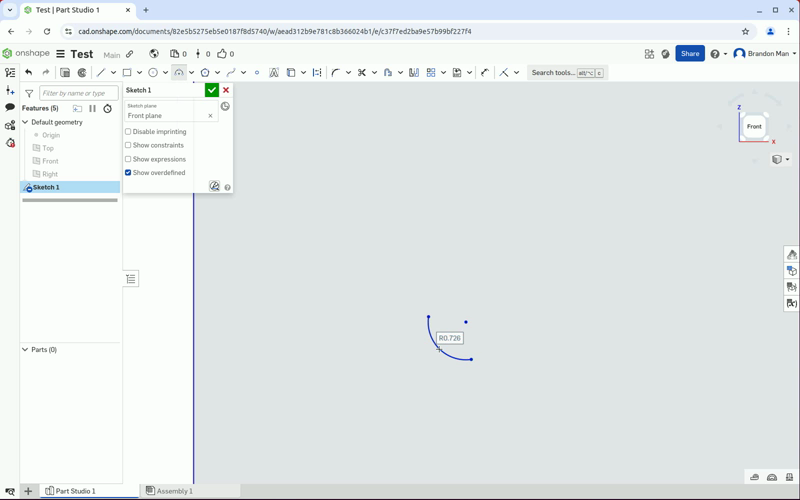
scroll(-6)
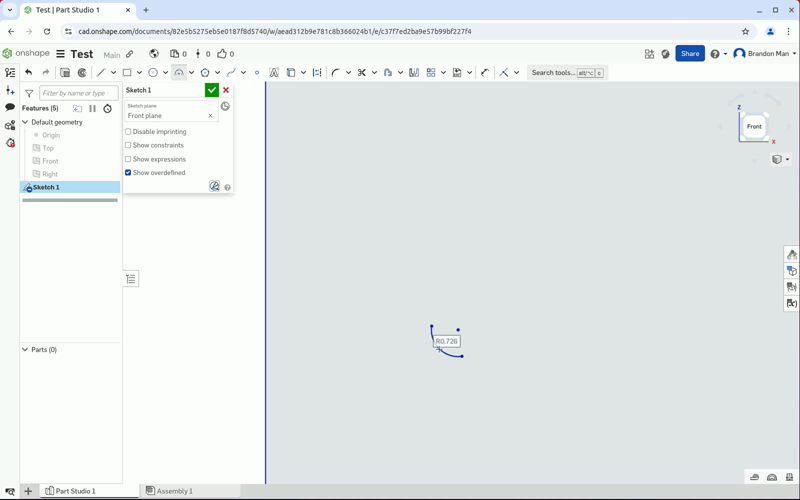
scroll(-6)
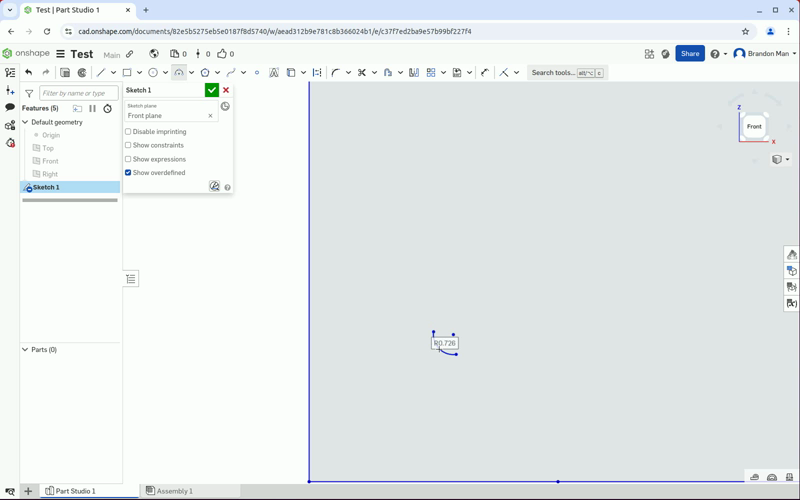
scroll(-6)
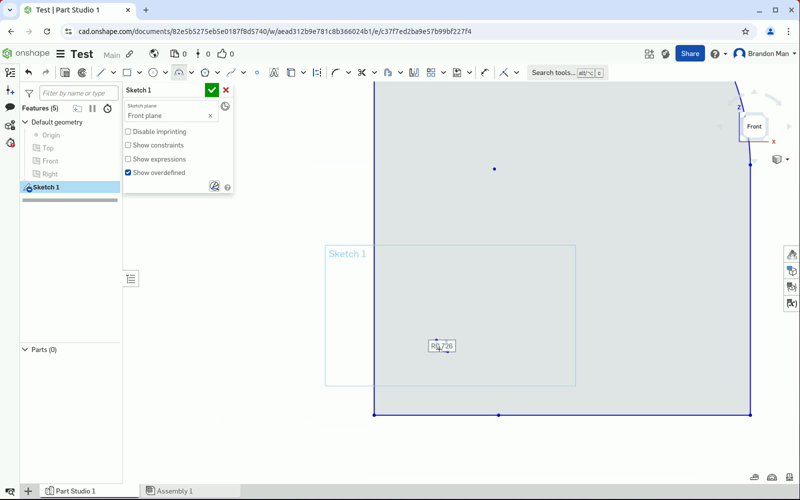
scroll(-6)
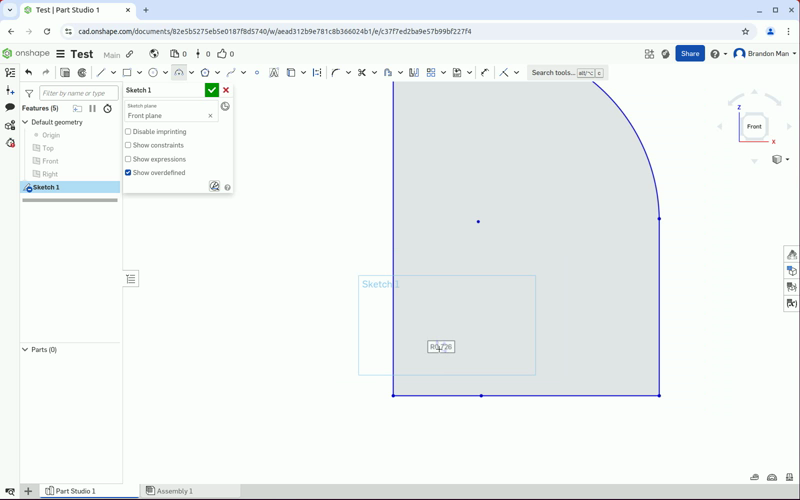
scroll(-6)
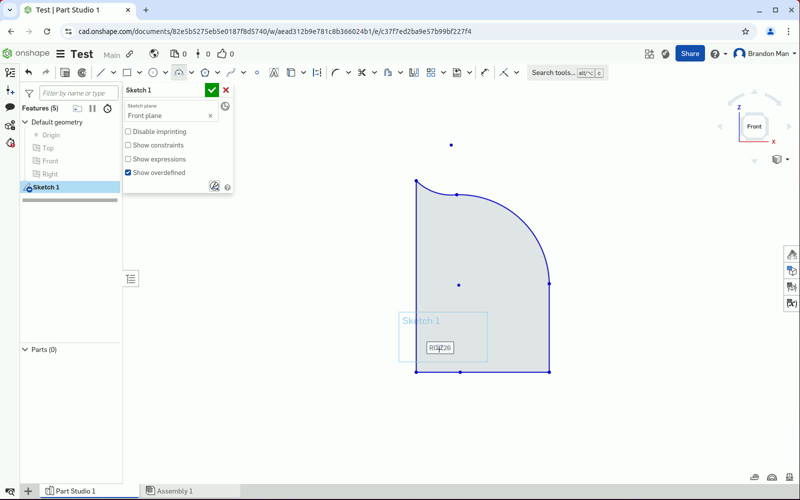
key_up(shift)
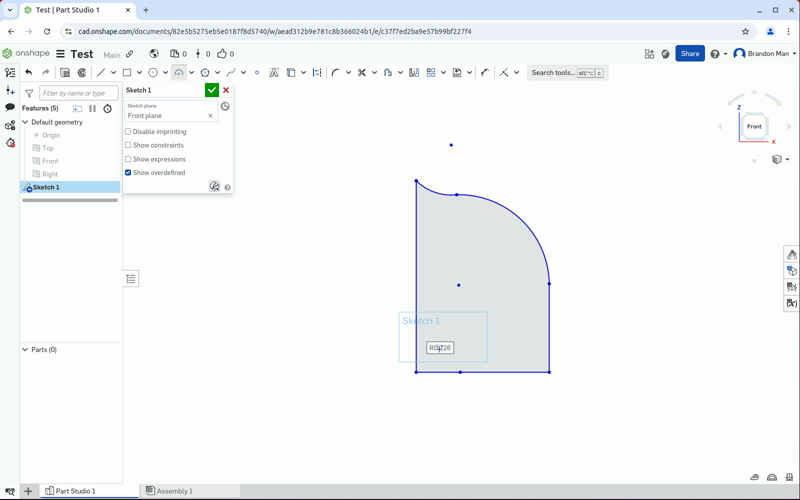
key(esc)
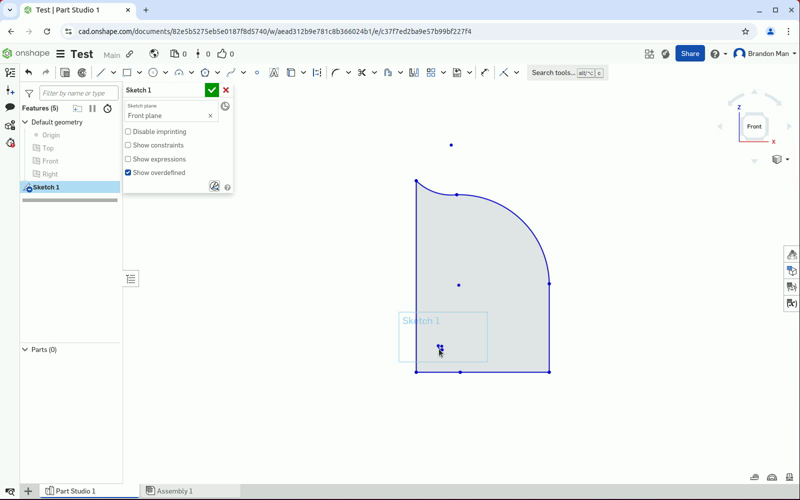
key(l)
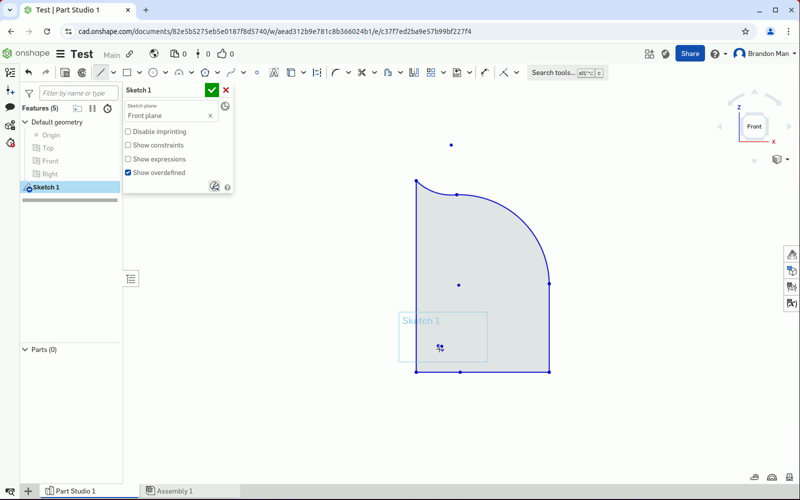
mouse_move(442, 349)
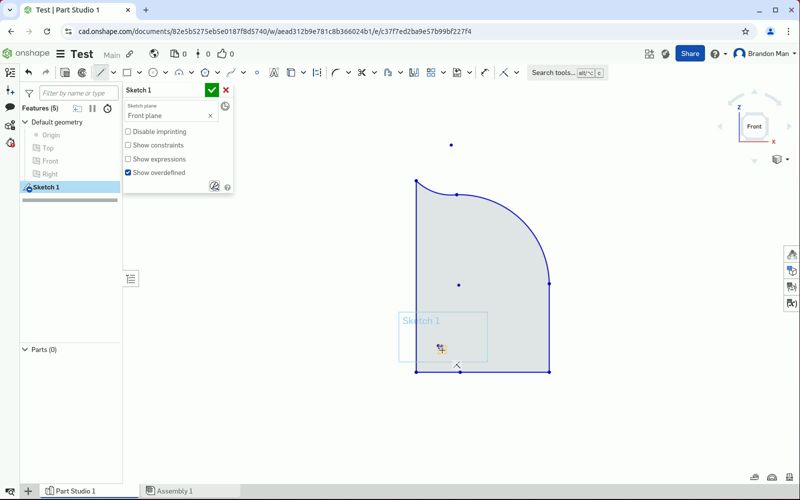
scroll(6)
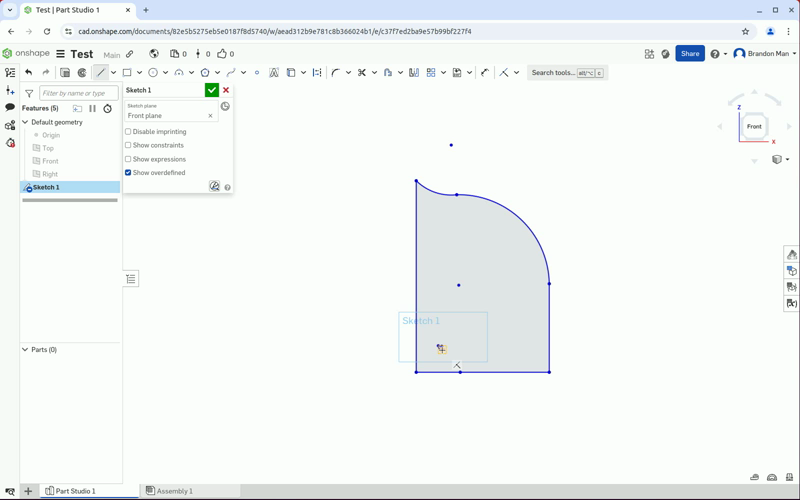
scroll(6)
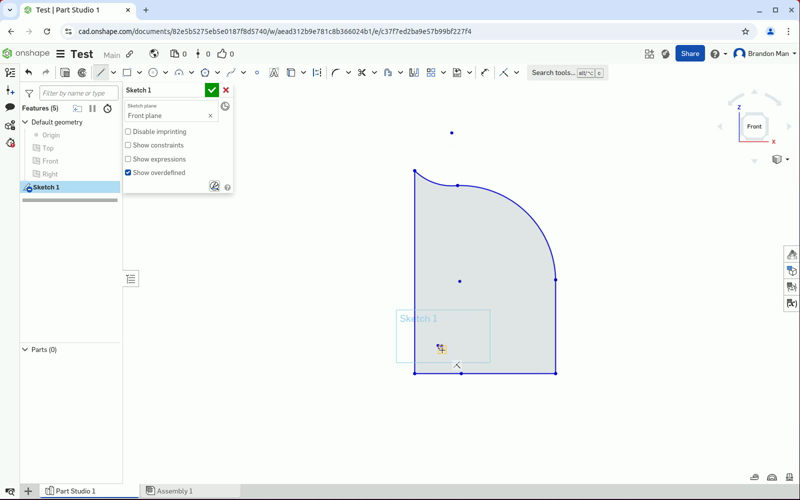
scroll(6)
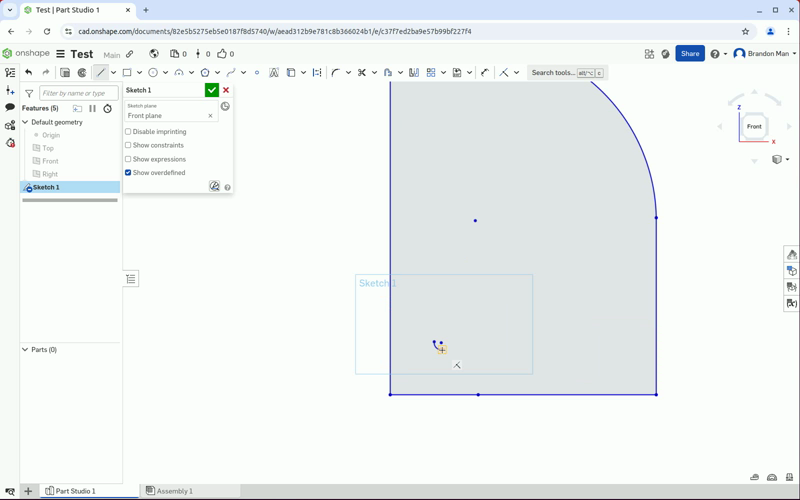
scroll(6)
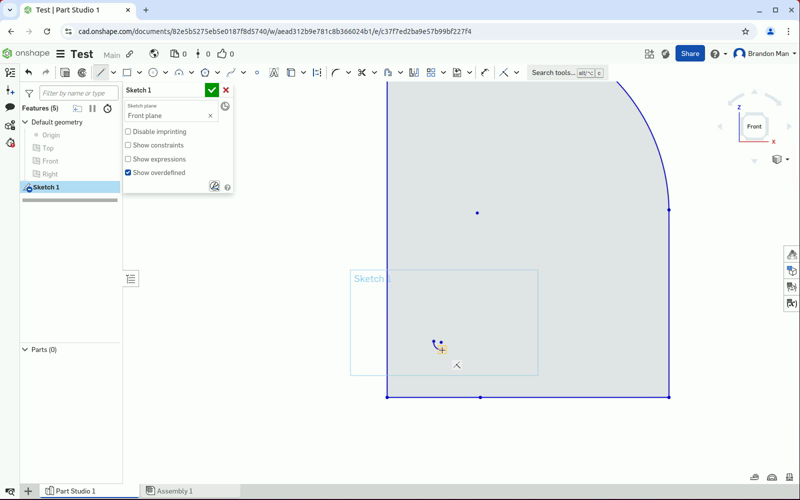
scroll(6)
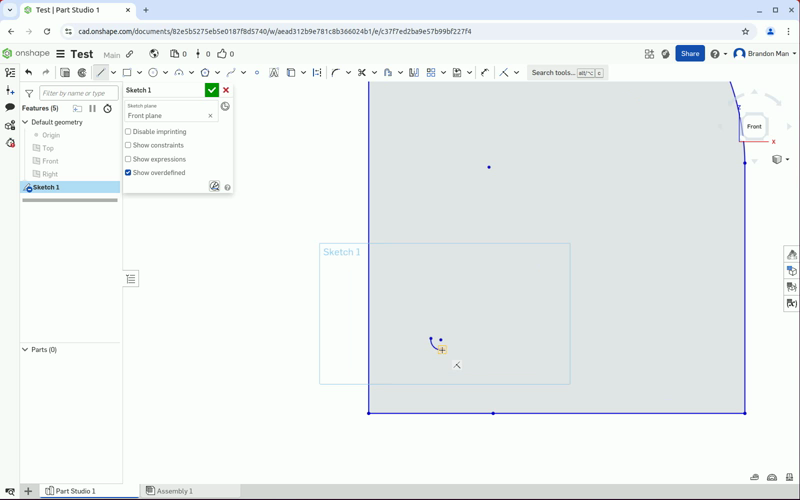
scroll(6)
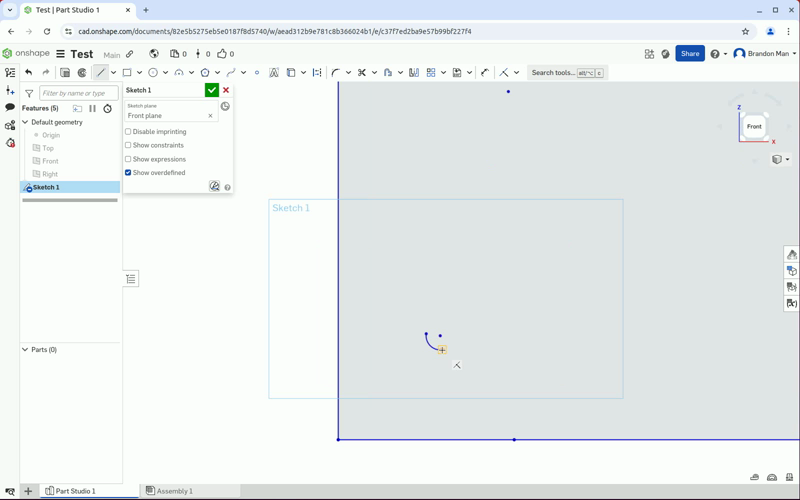
scroll(6)
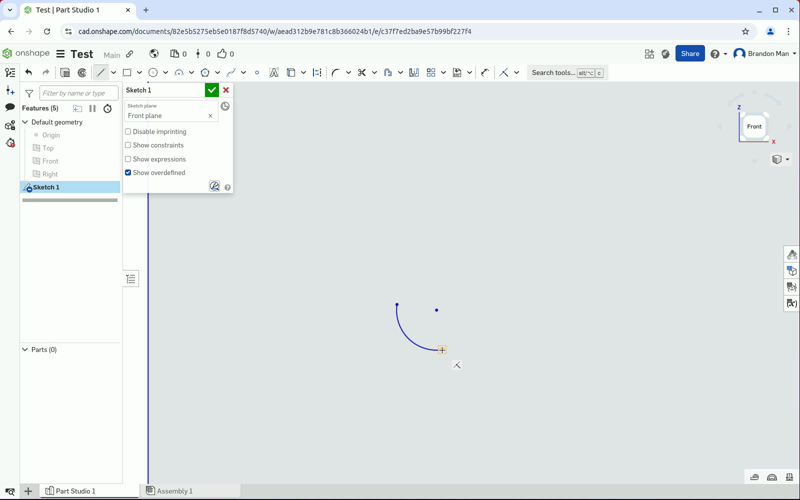
click(442, 349)
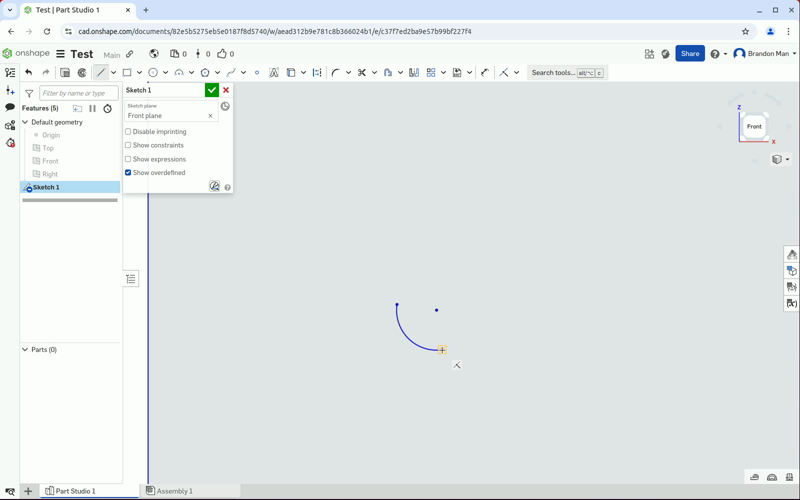
scroll(-6)
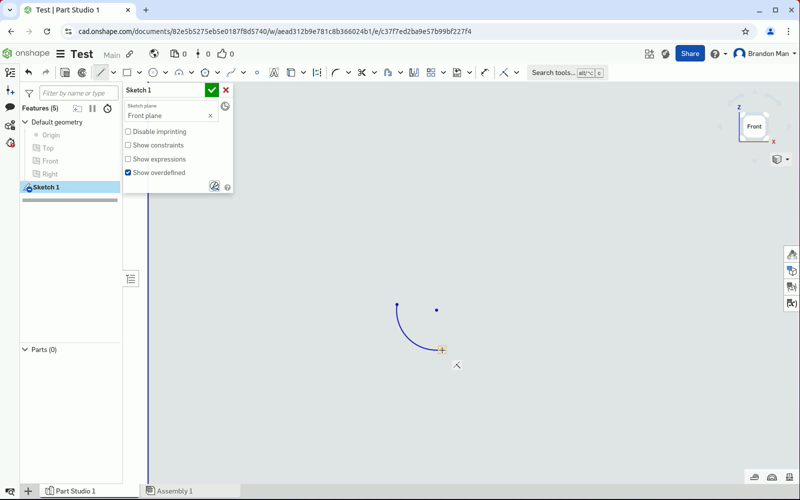
scroll(-6)
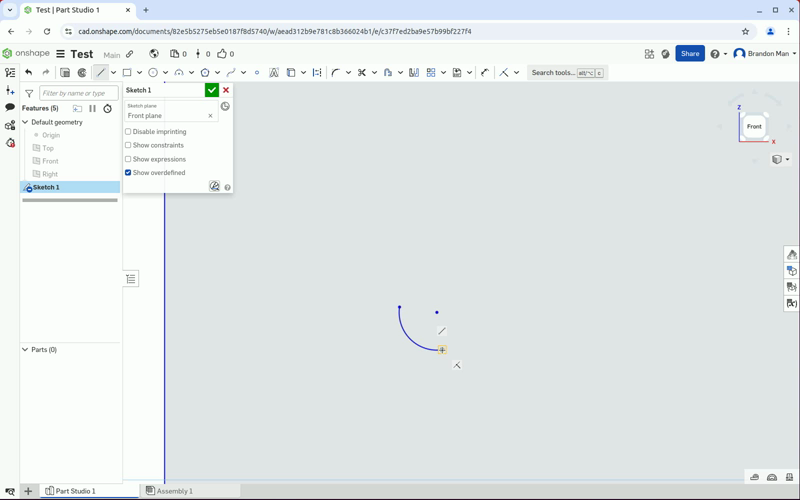
scroll(-6)
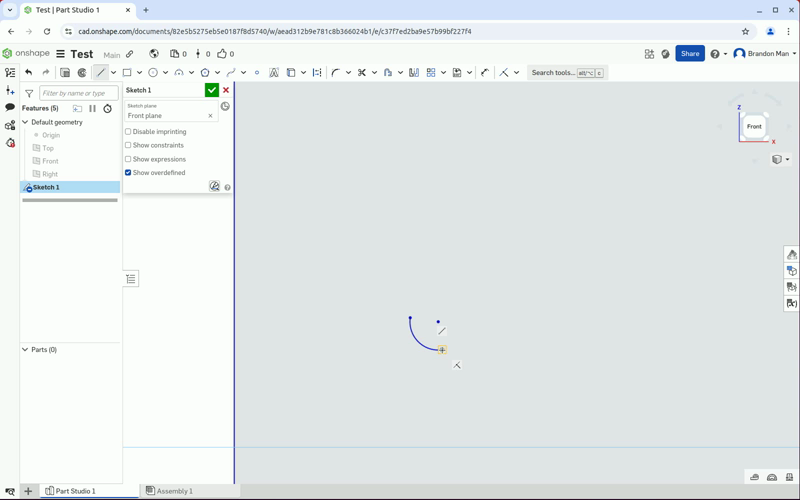
scroll(-6)
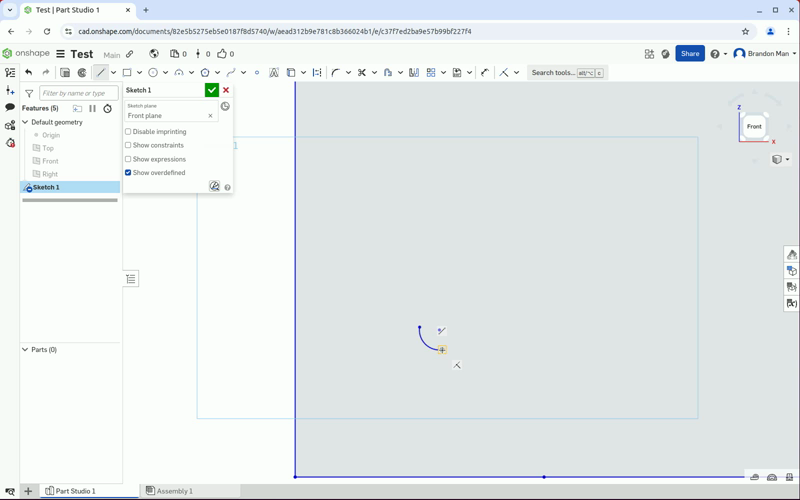
scroll(-6)
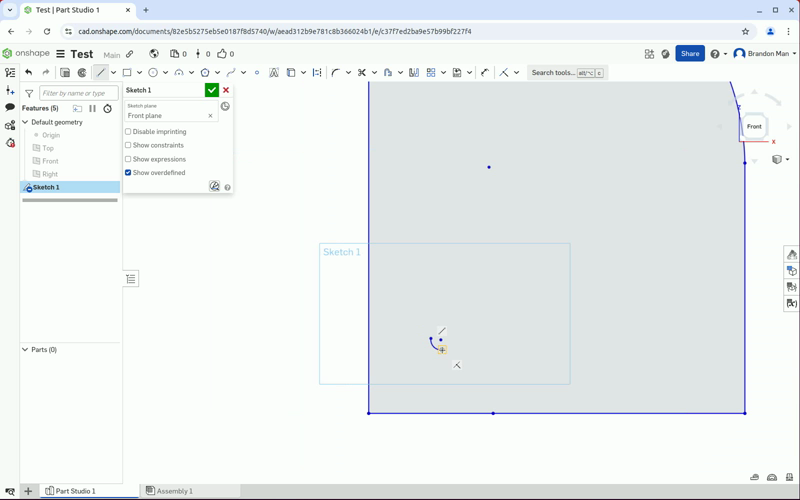
scroll(-6)
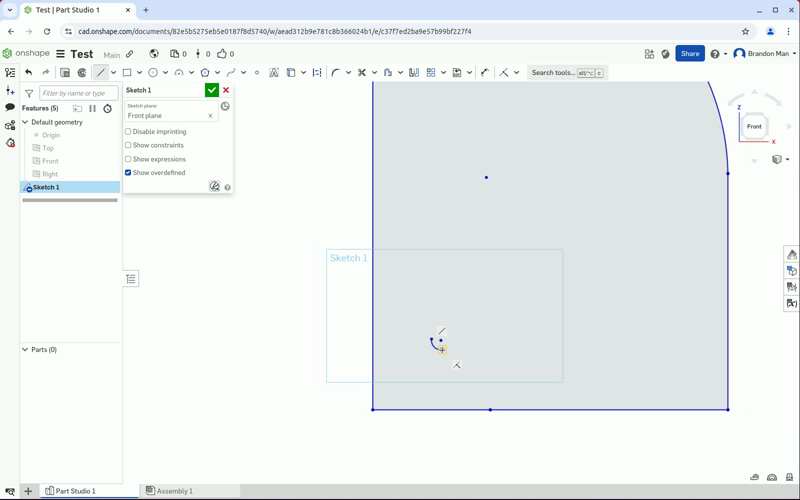
scroll(-6)
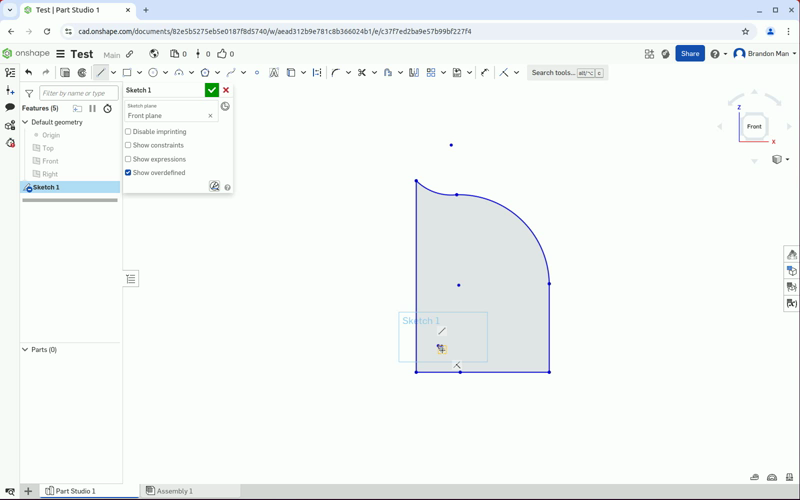
key_down(shift)
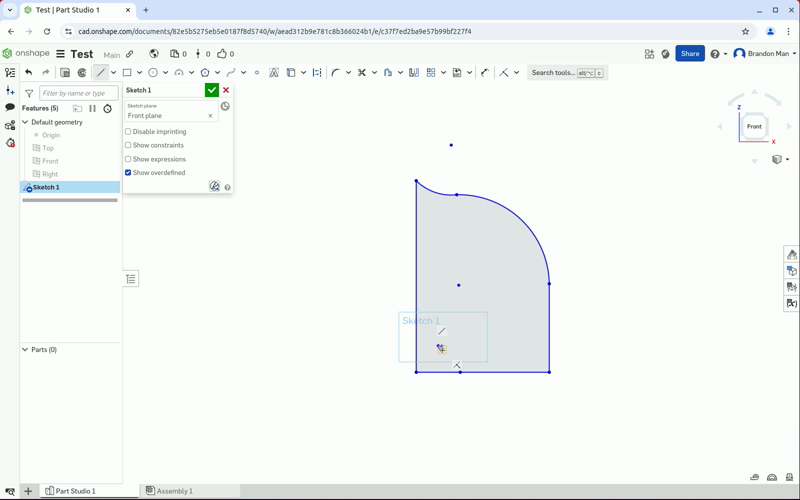
mouse_move(472, 349)
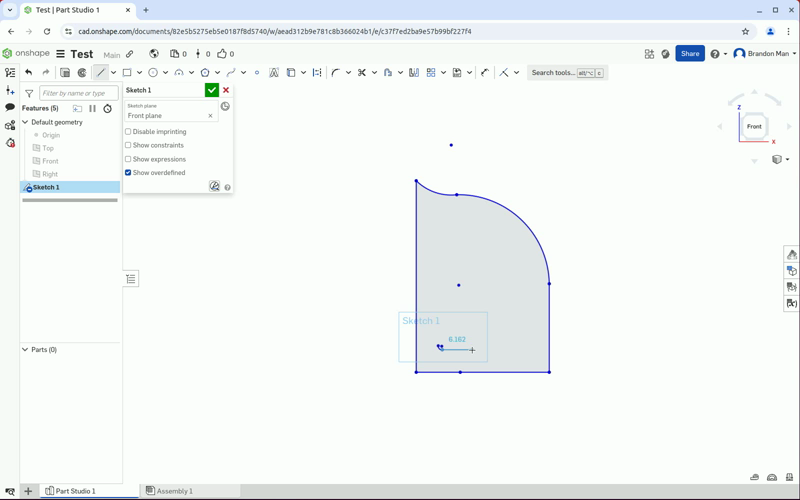
mouse_move(460, 349)
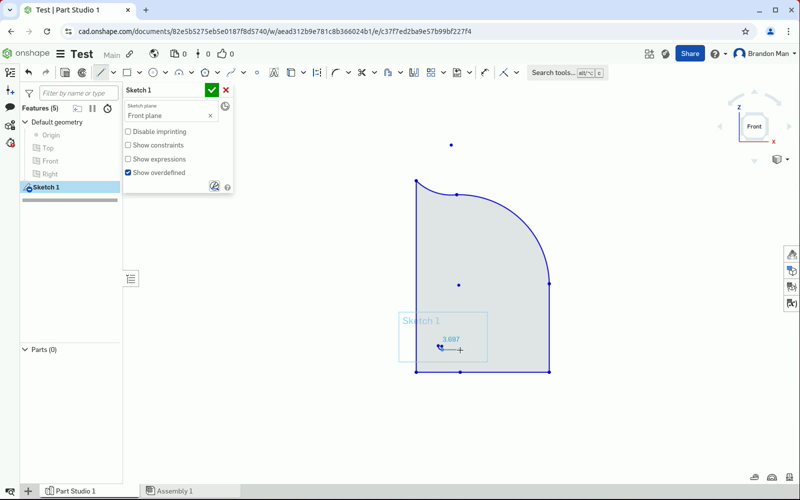
click(460, 349)
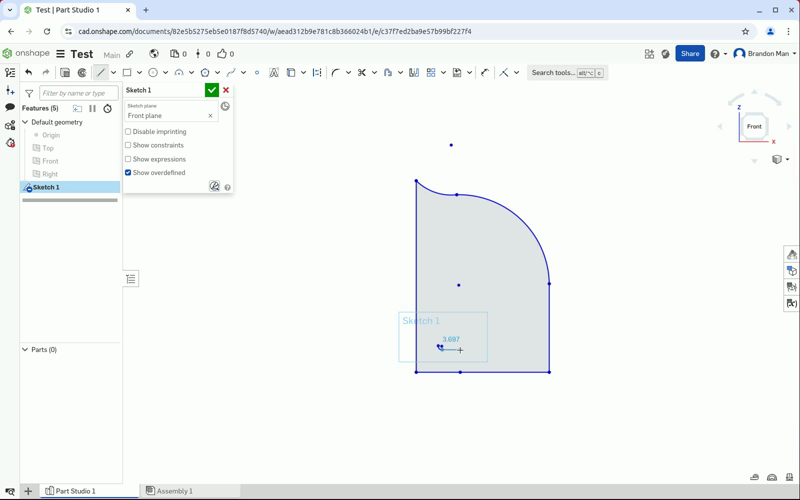
key_up(shift)
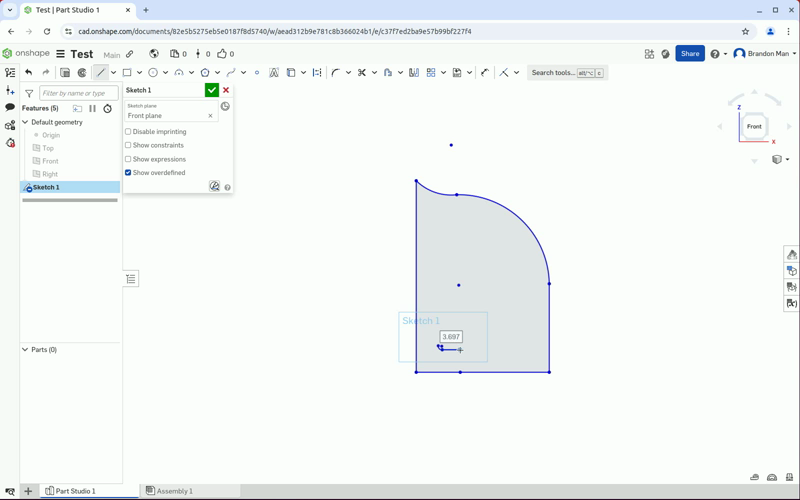
key_down(shift)
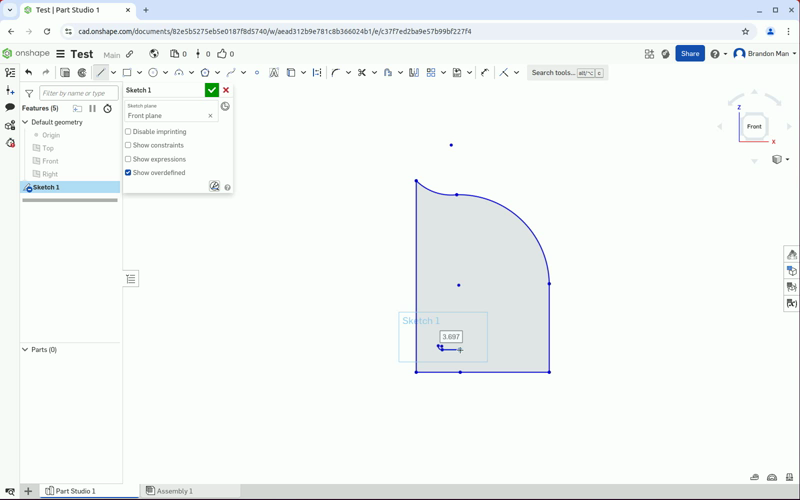
mouse_move(522, 349)
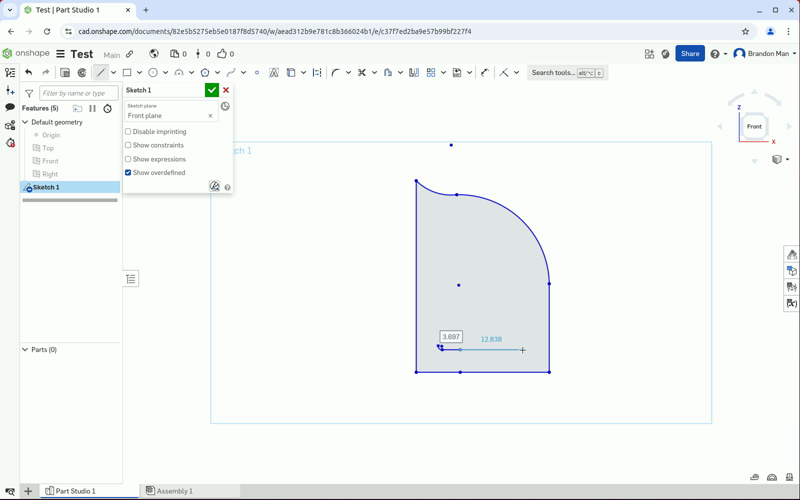
click(522, 349)
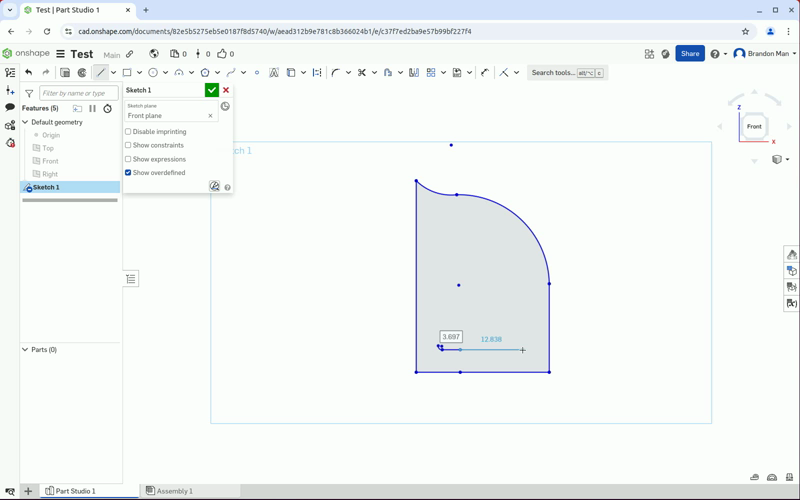
key_up(shift)
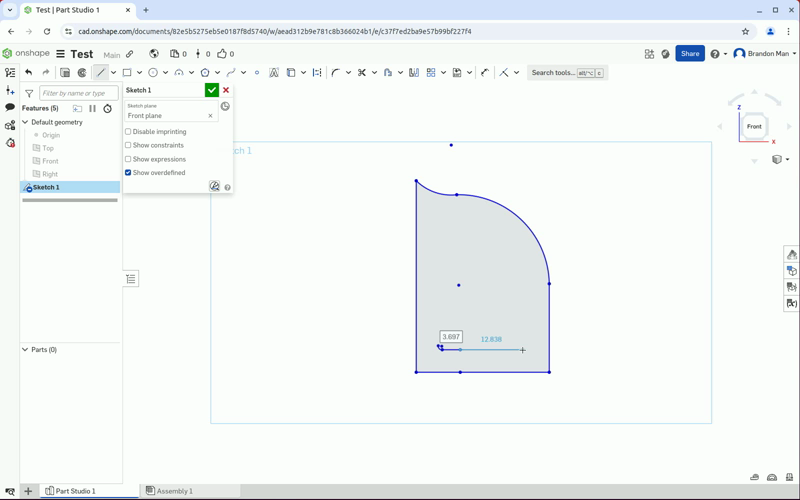
key(esc)
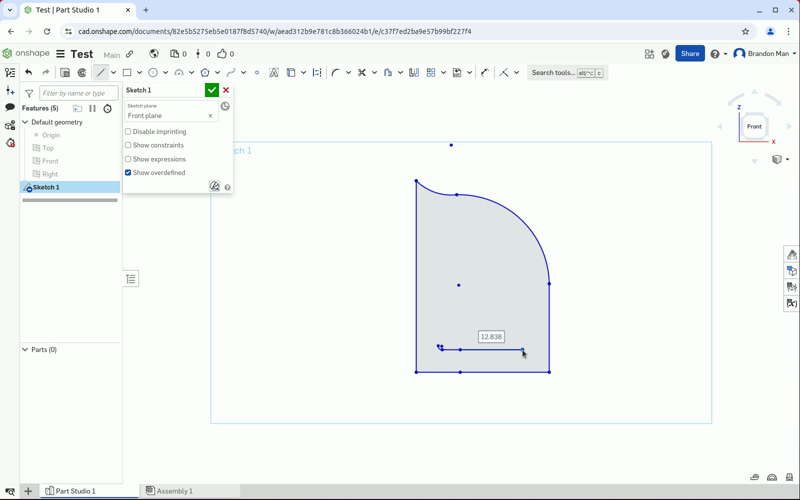
key(a)
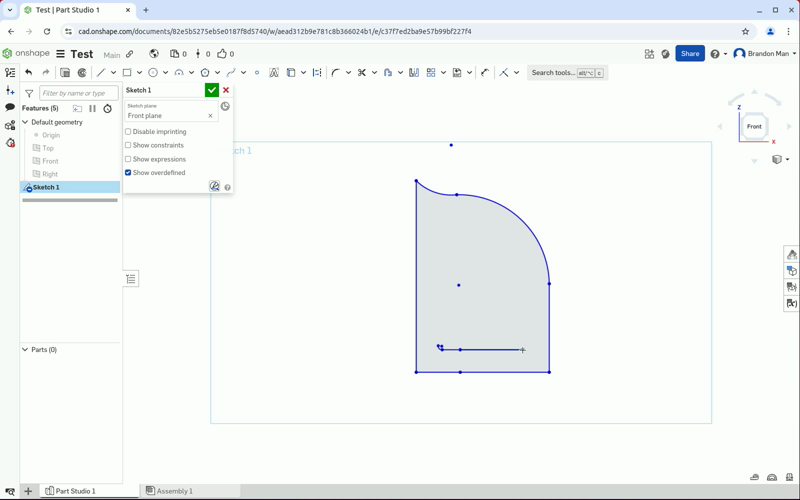
mouse_move(522, 349)
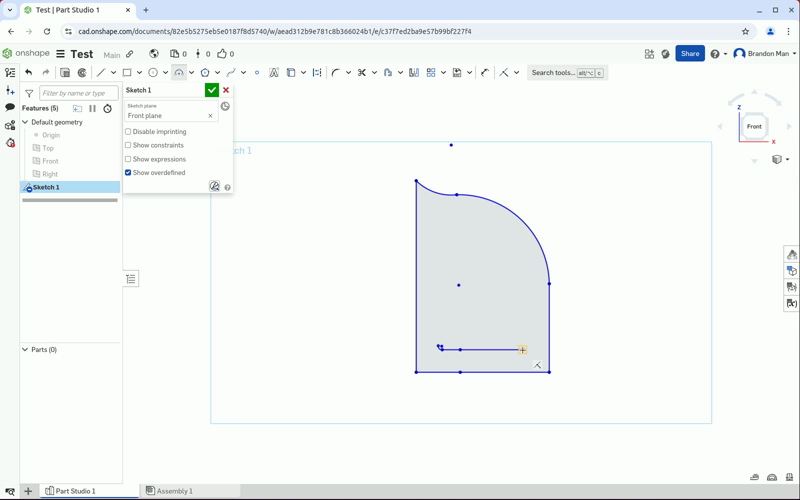
click(522, 349)
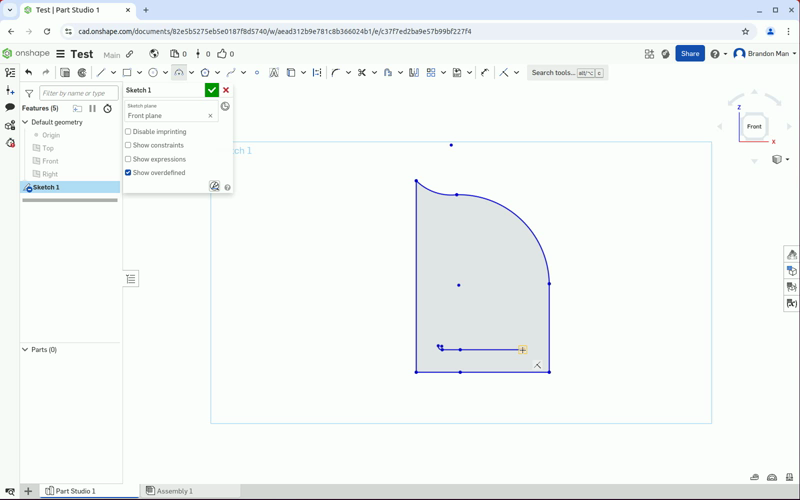
key_down(shift)
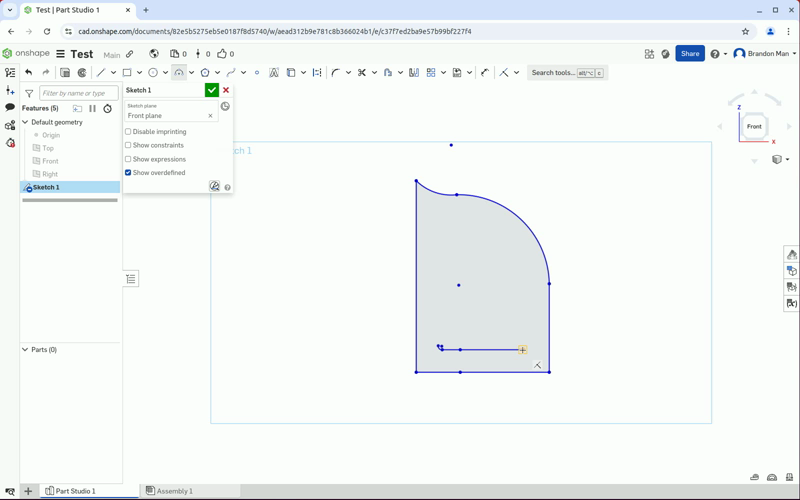
mouse_move(527, 345)
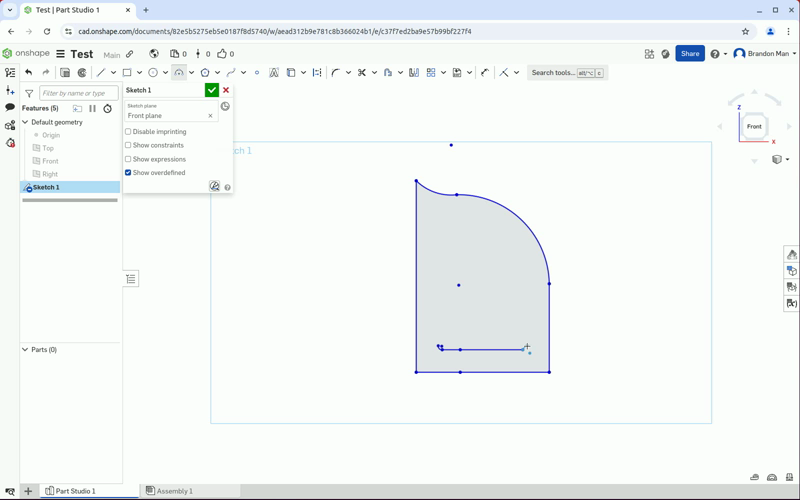
scroll(6)
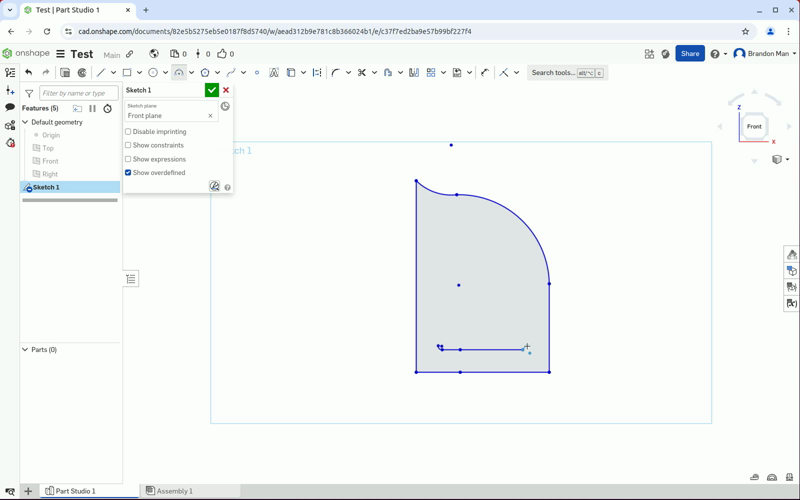
scroll(6)
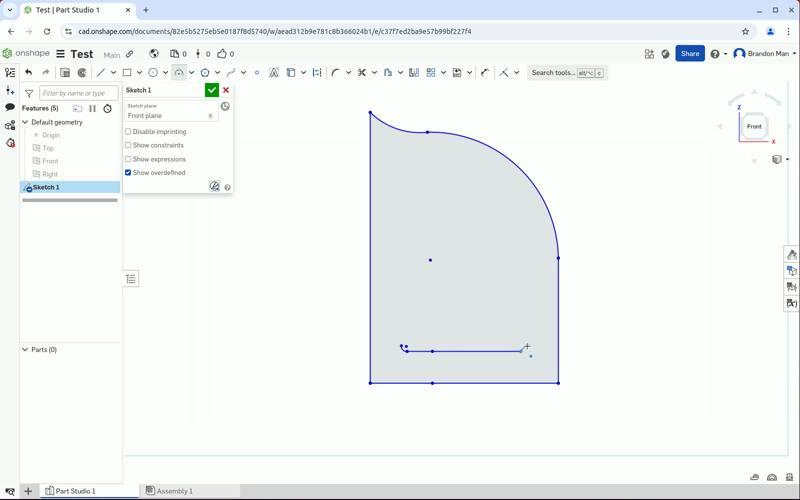
scroll(6)
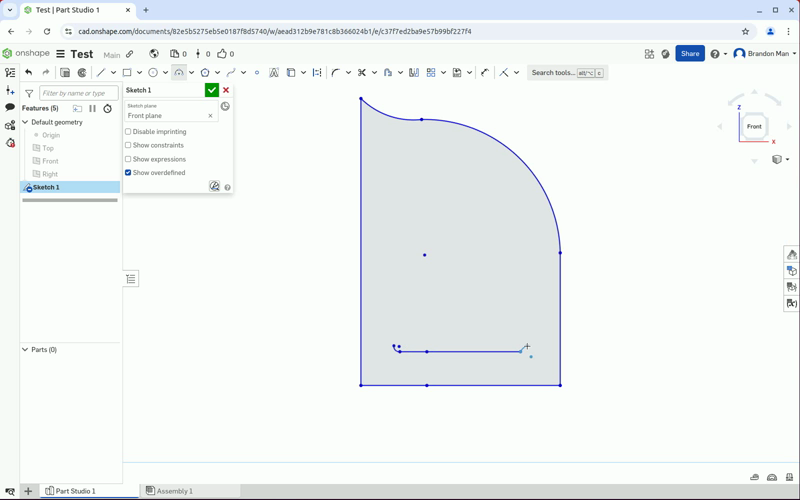
scroll(6)
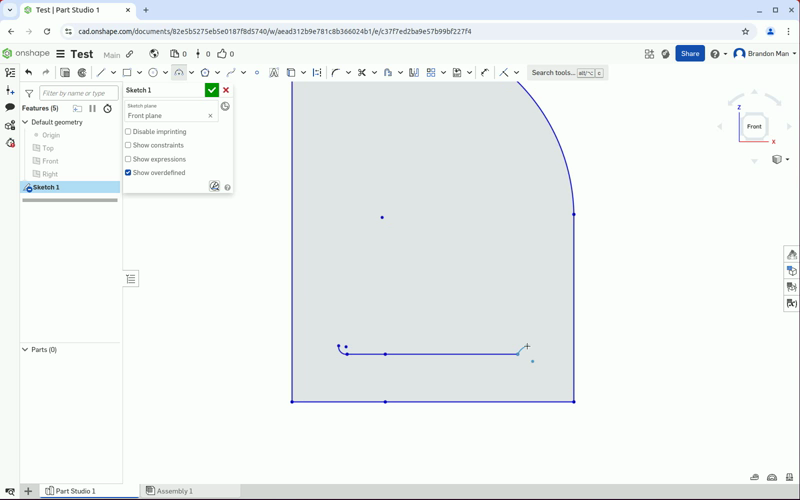
scroll(6)
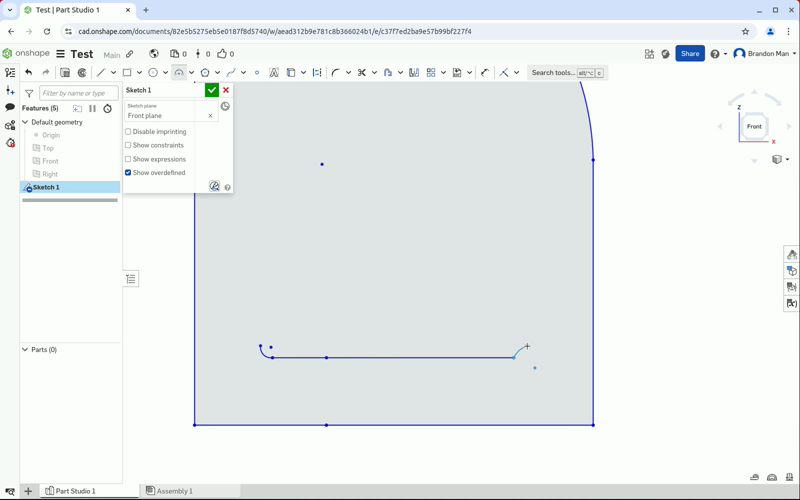
scroll(6)
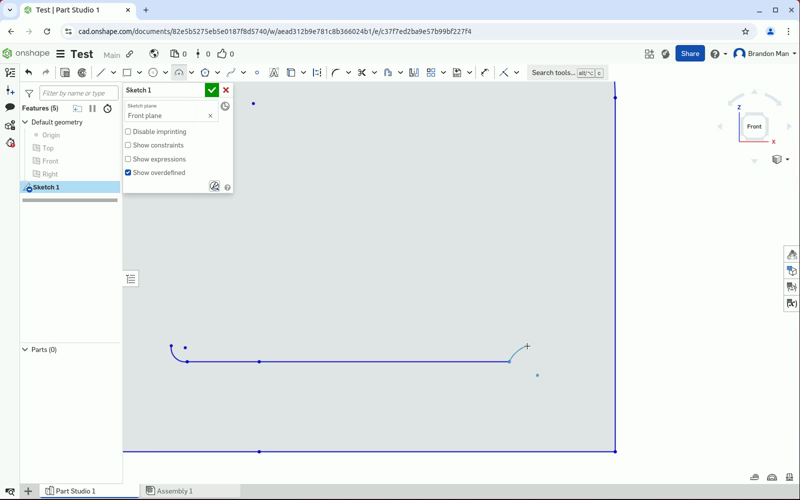
scroll(6)
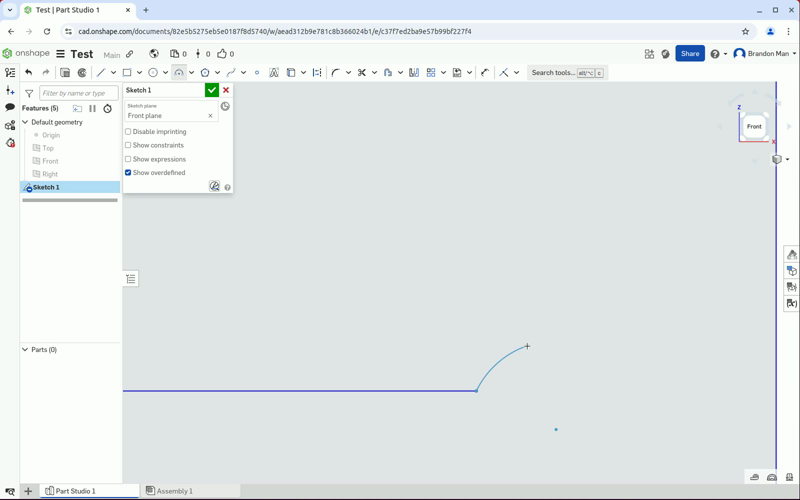
click(527, 345)
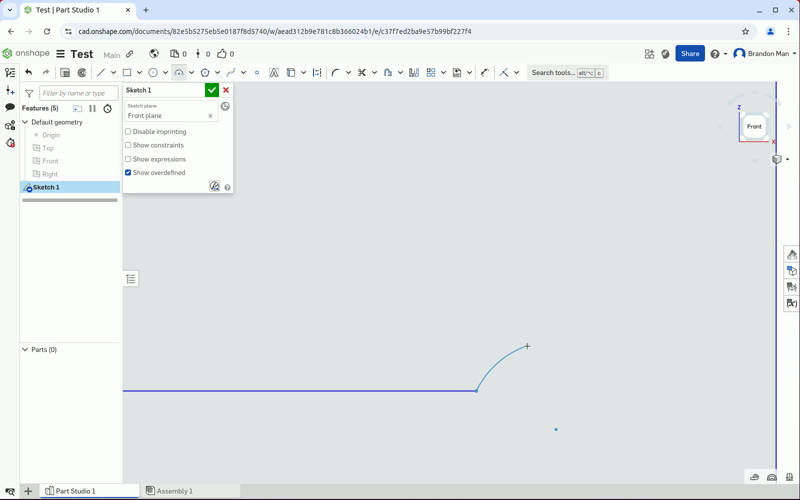
scroll(-6)
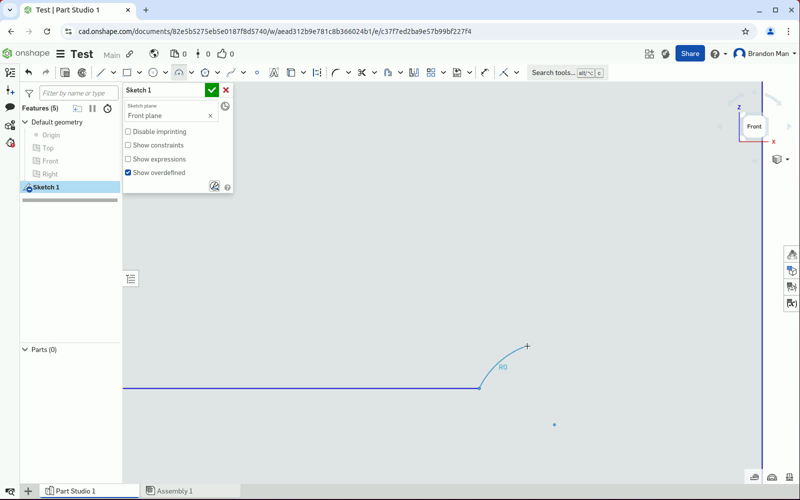
scroll(-6)
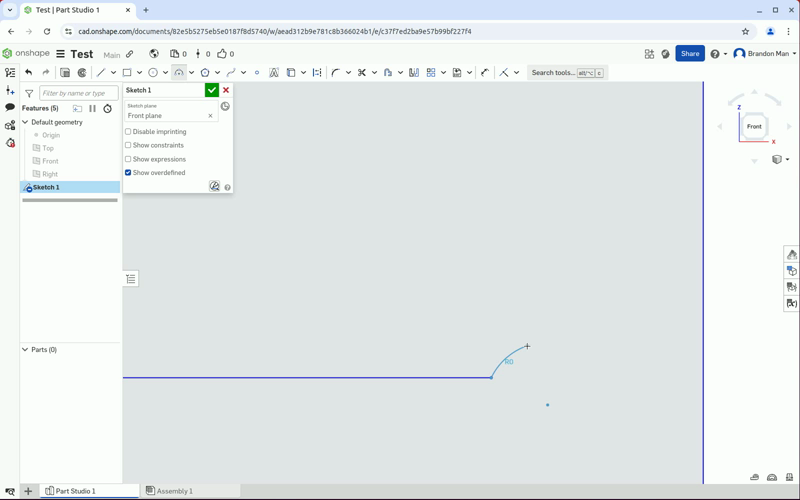
scroll(-6)
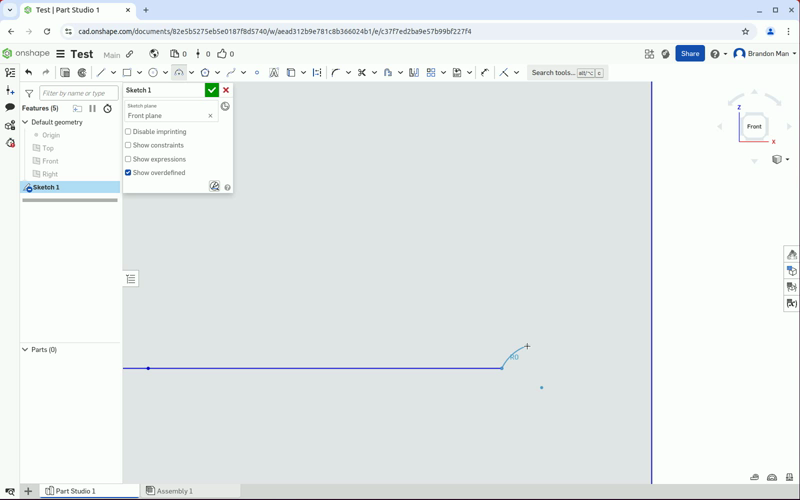
scroll(-6)
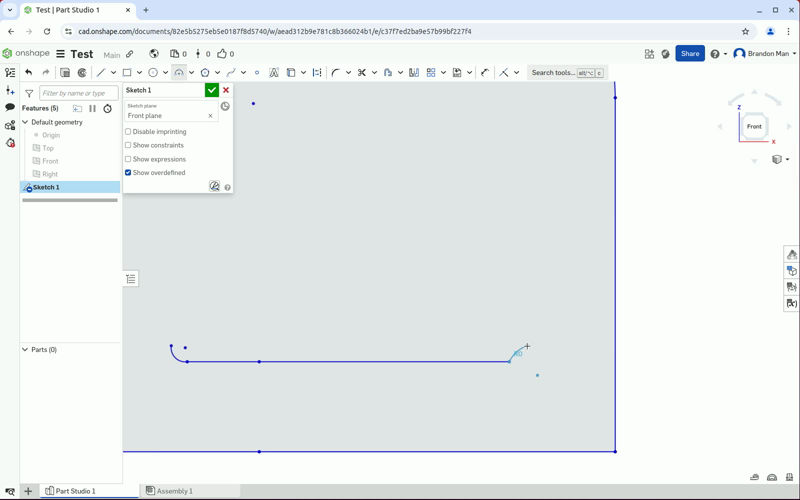
scroll(-6)
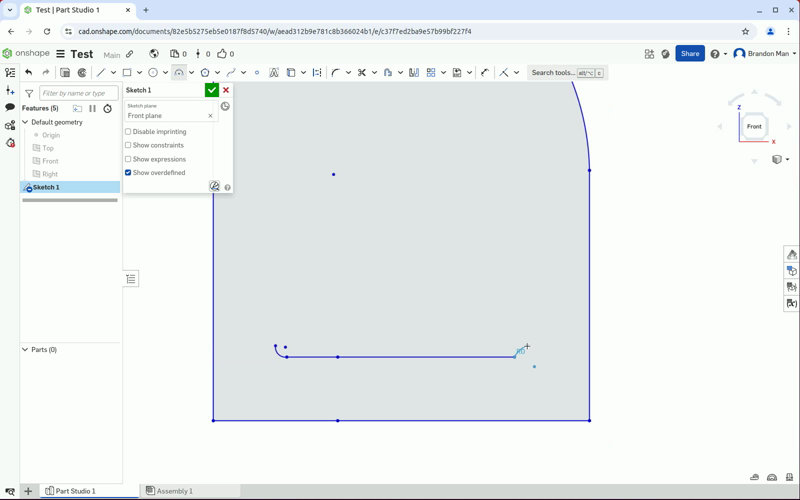
scroll(-6)
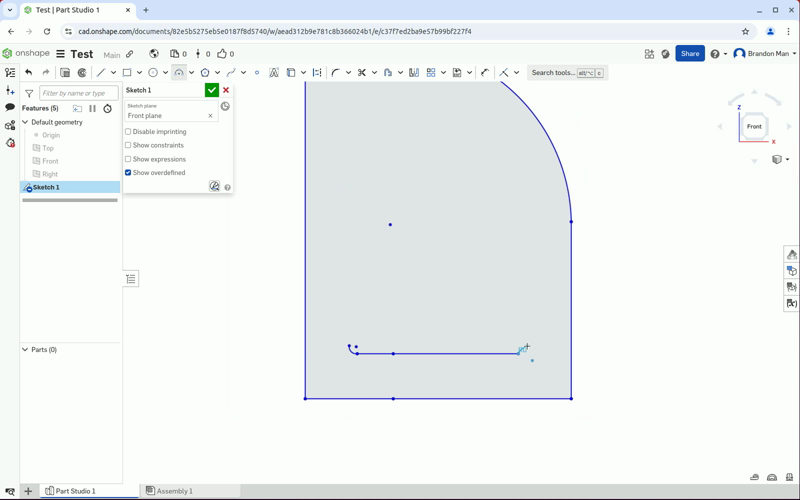
scroll(-6)
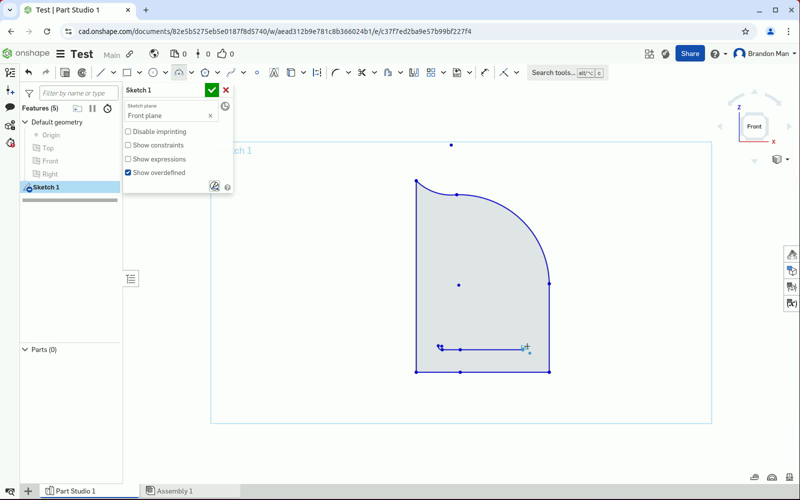
mouse_move(525, 348)
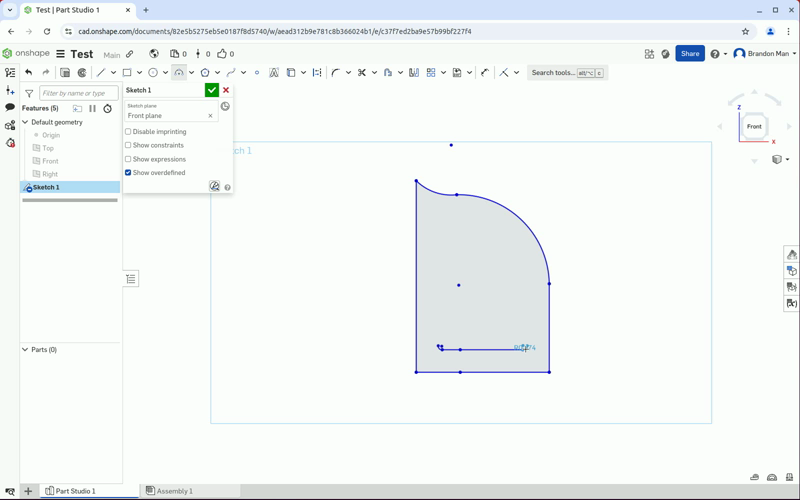
scroll(6)
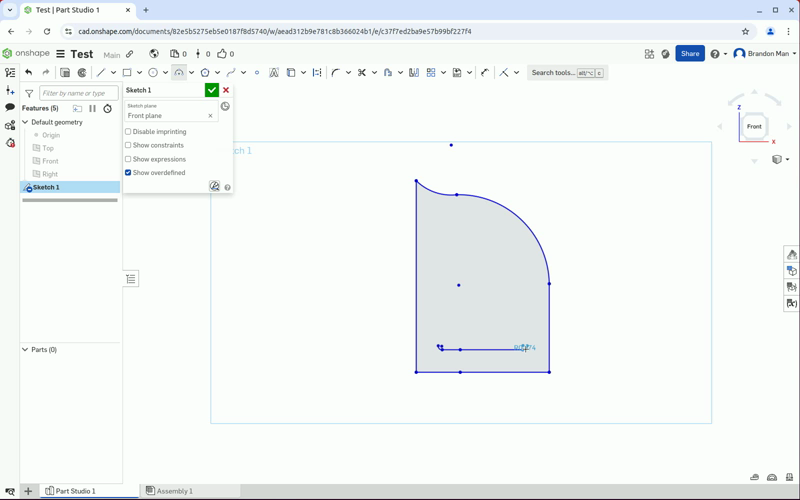
scroll(6)
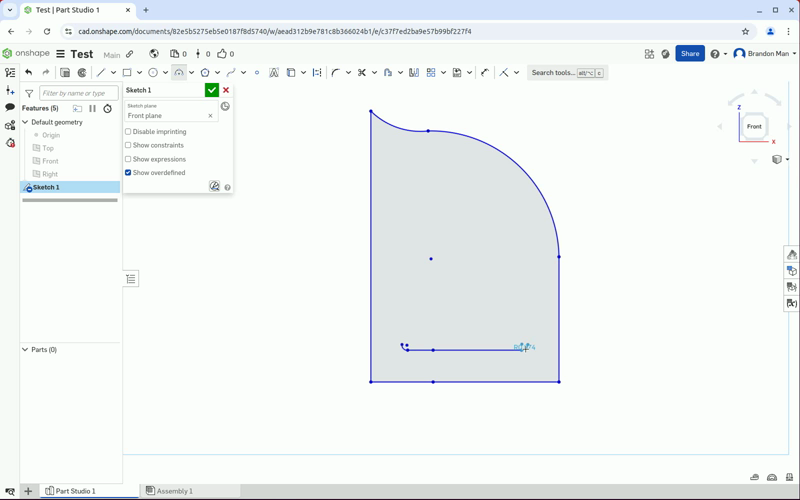
scroll(6)
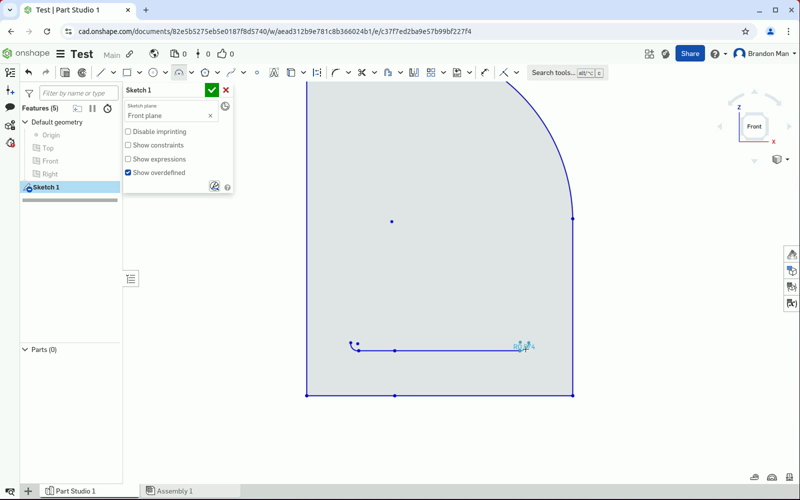
scroll(6)
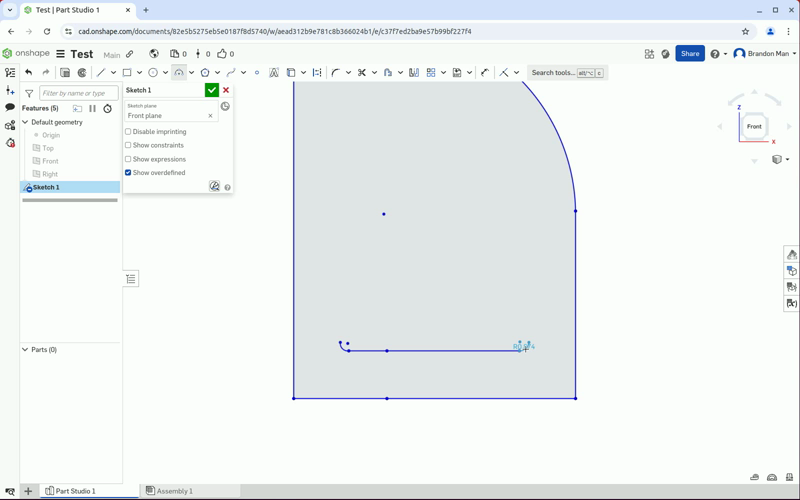
scroll(6)
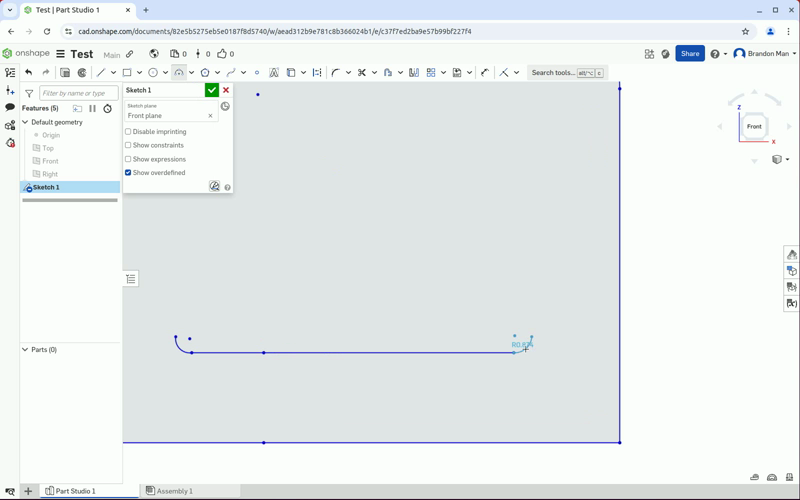
scroll(6)
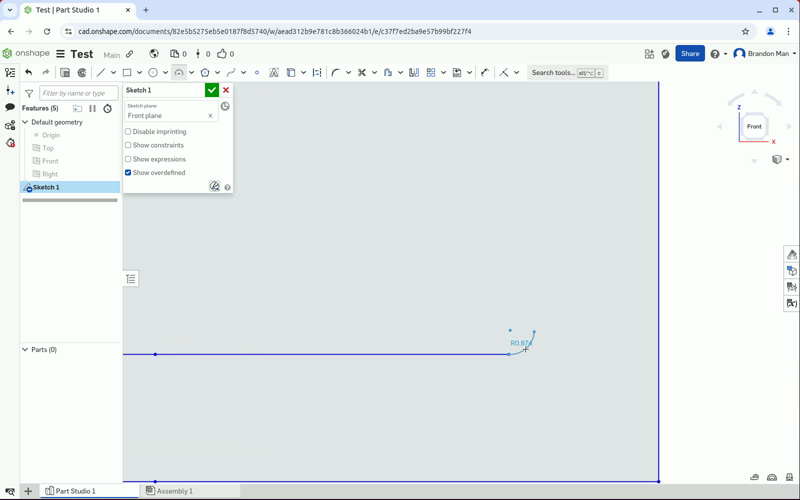
scroll(6)
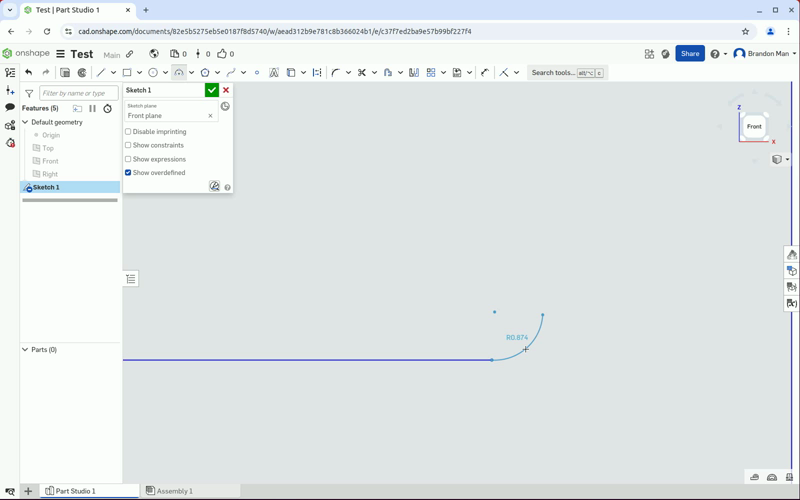
click(525, 348)
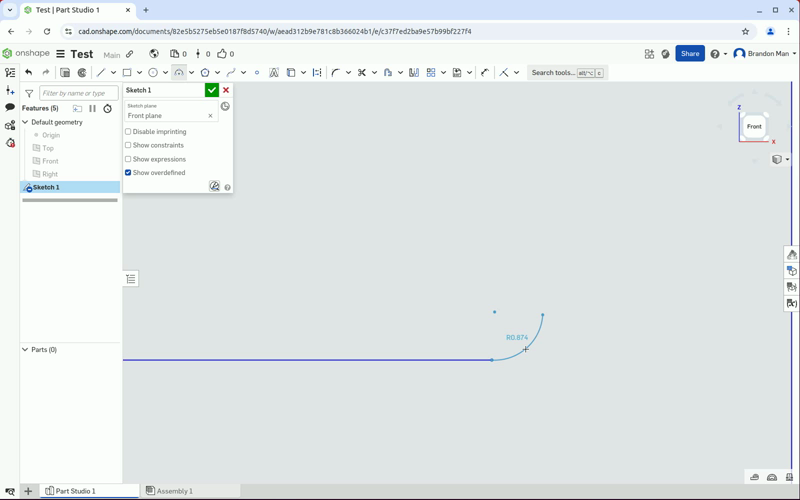
scroll(-6)
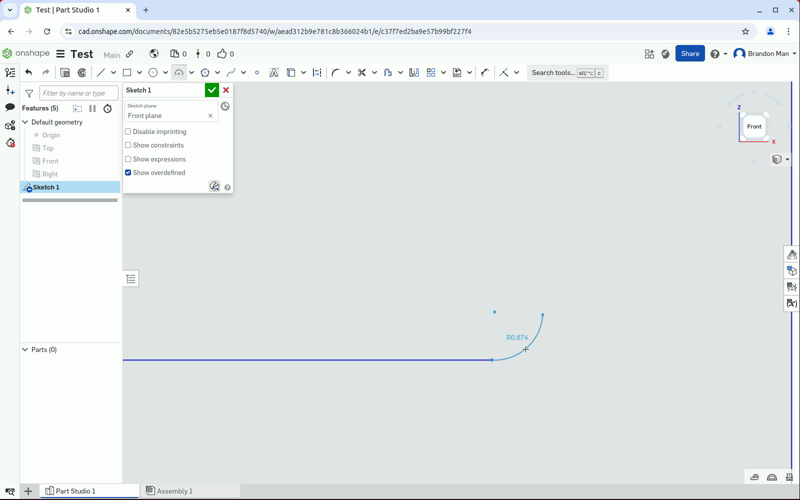
scroll(-6)
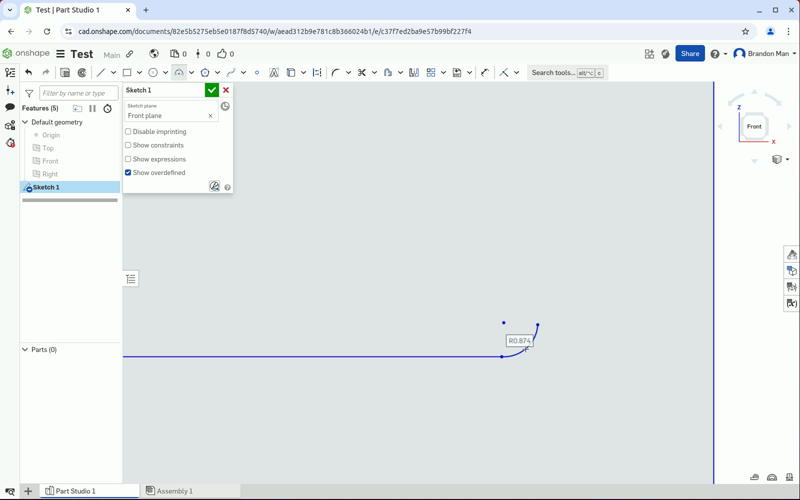
scroll(-6)
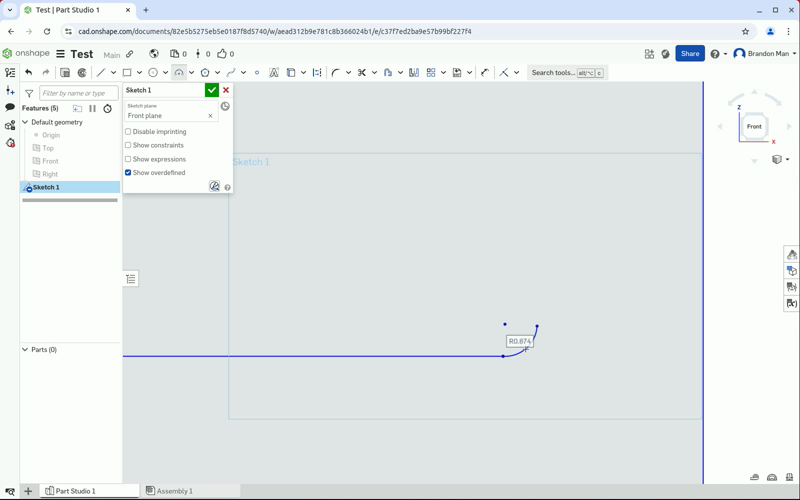
scroll(-6)
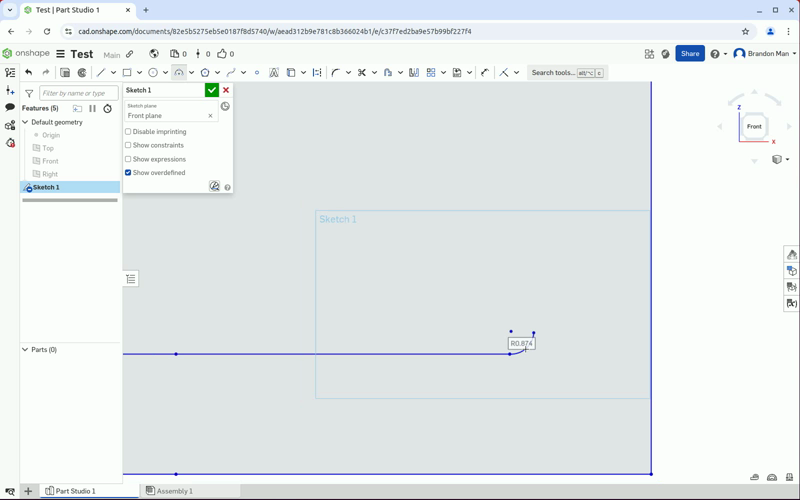
scroll(-6)
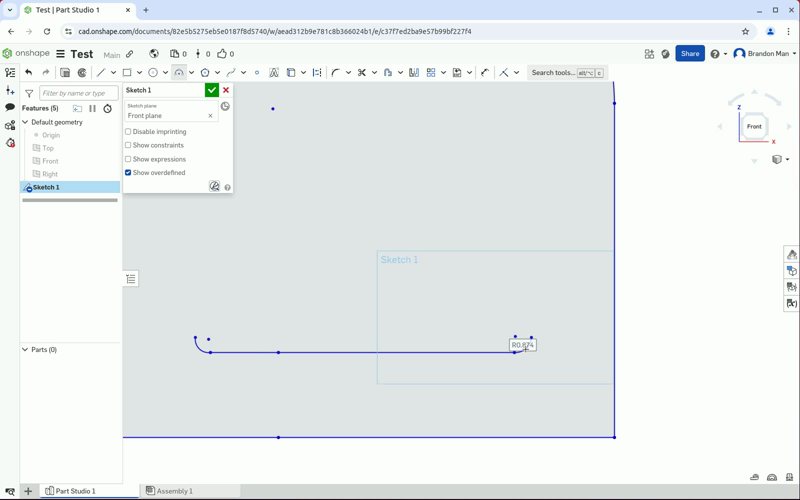
scroll(-6)
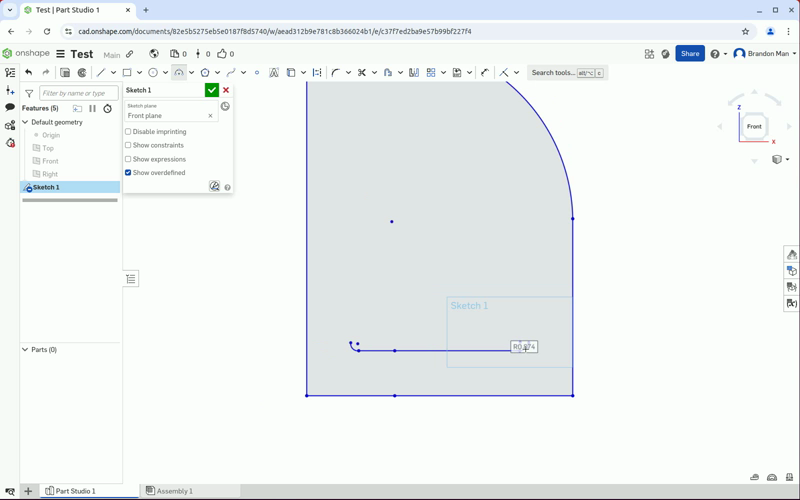
scroll(-6)
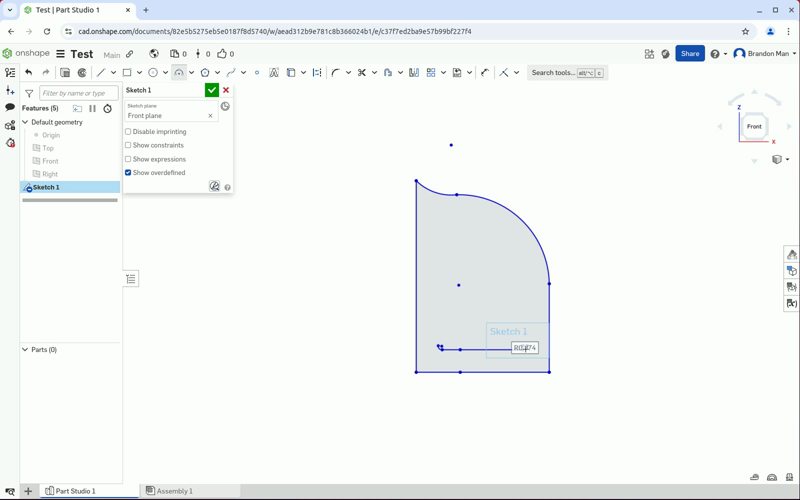
key_up(shift)
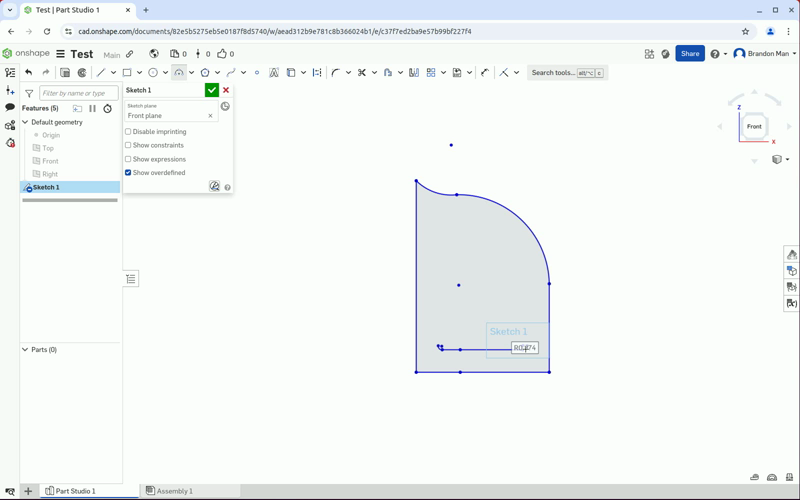
key(esc)
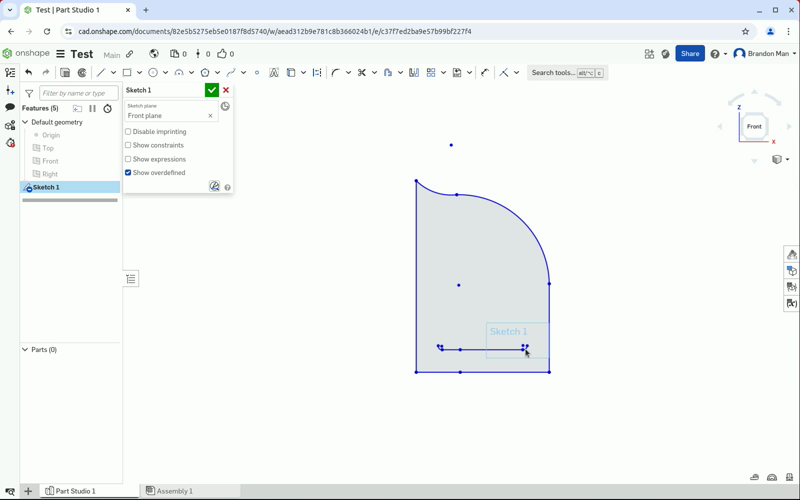
key(l)
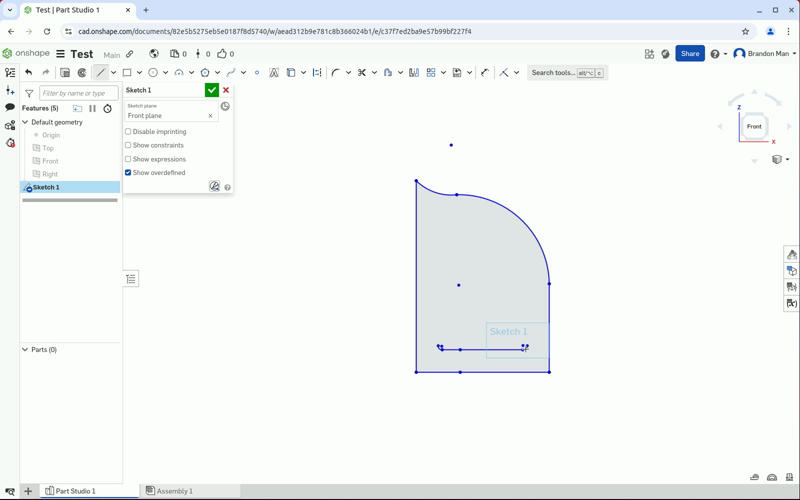
mouse_move(527, 345)
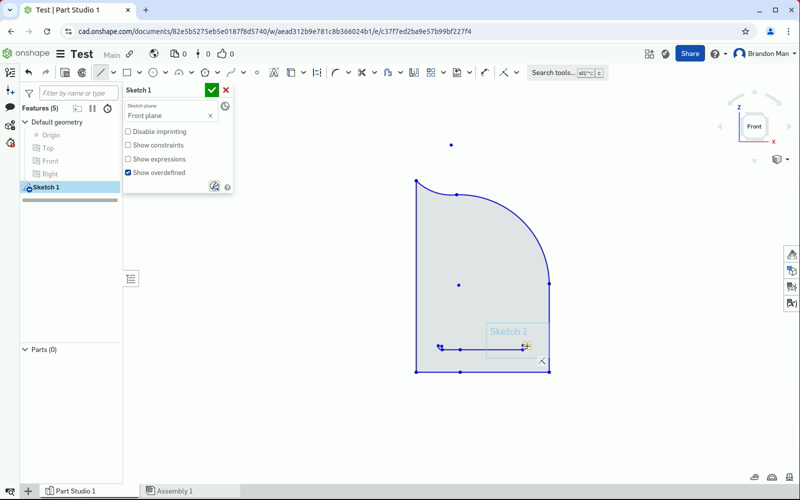
scroll(6)
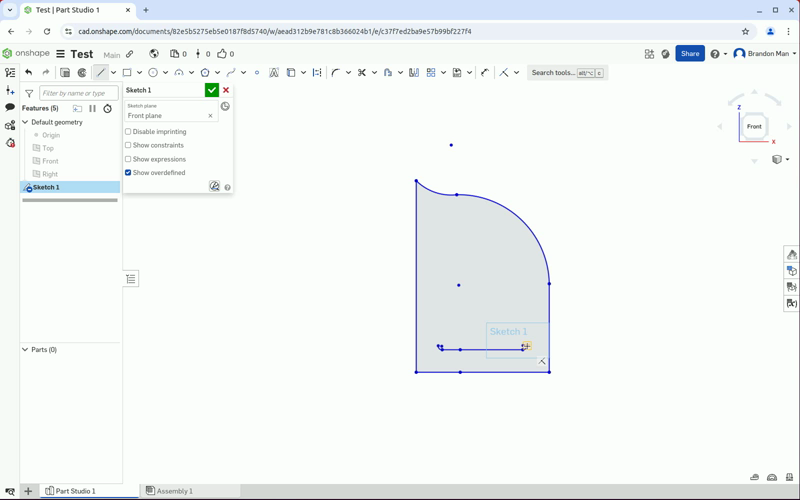
scroll(6)
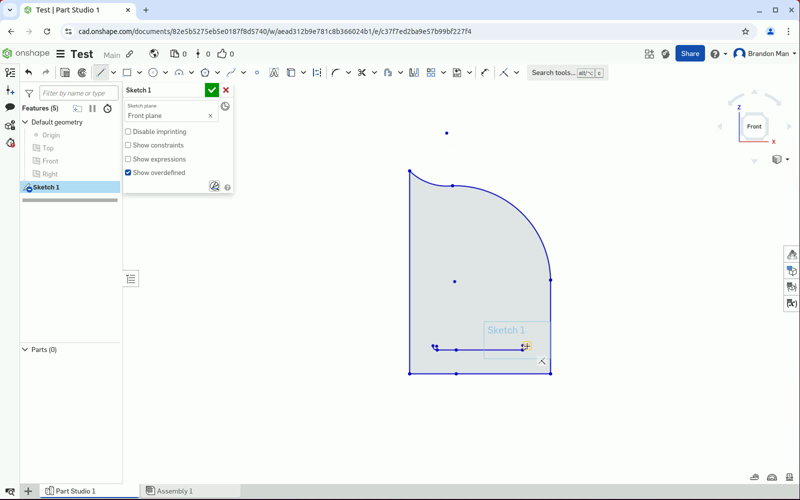
scroll(6)
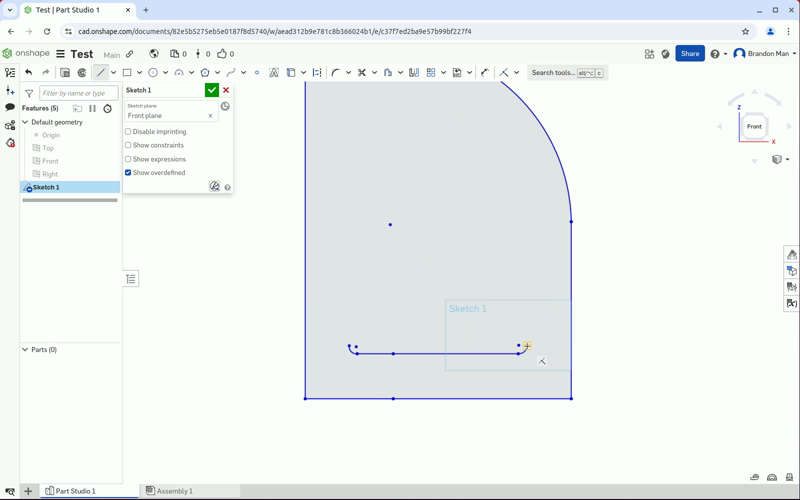
scroll(6)
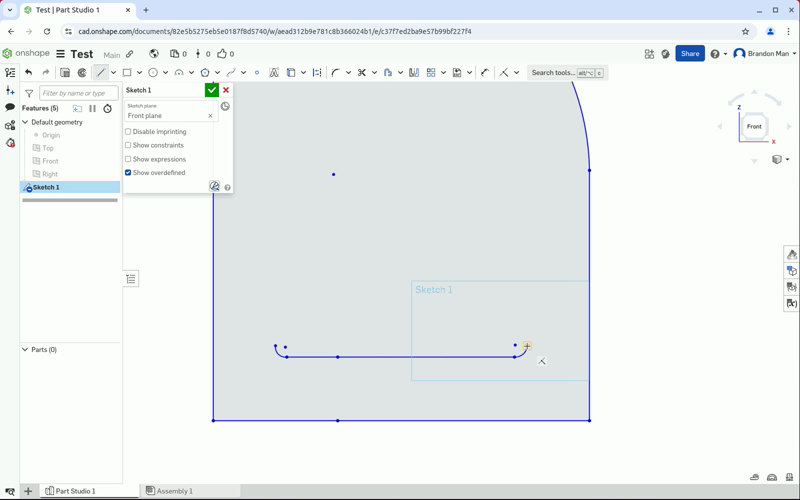
scroll(6)
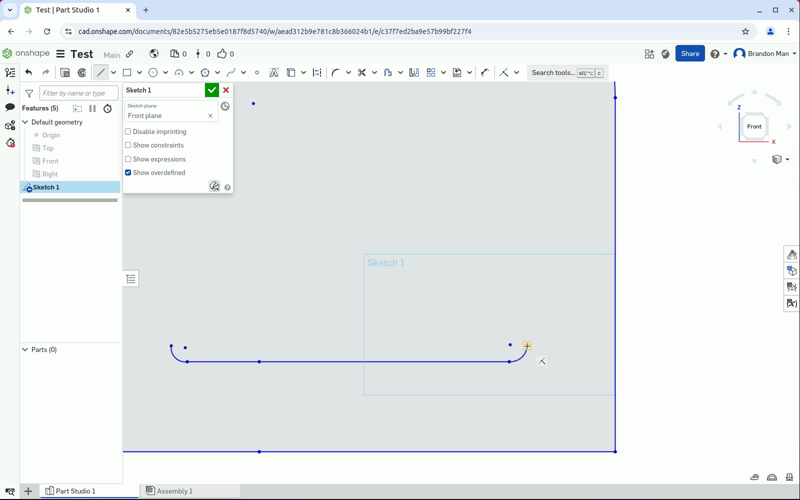
scroll(6)
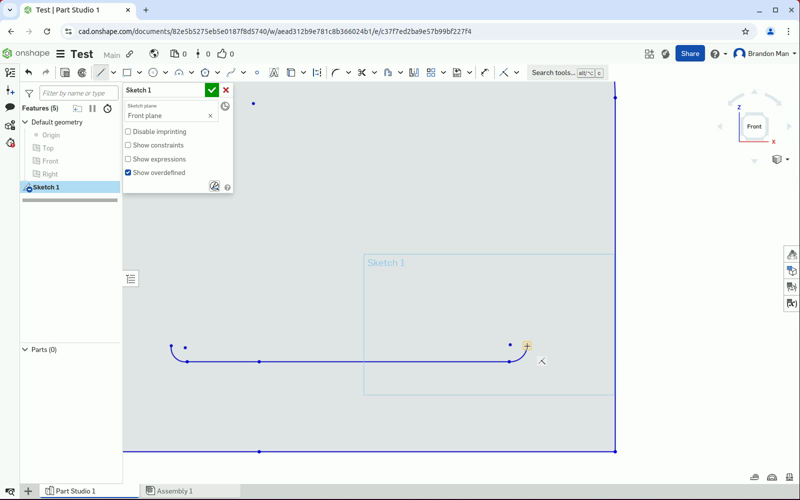
scroll(6)
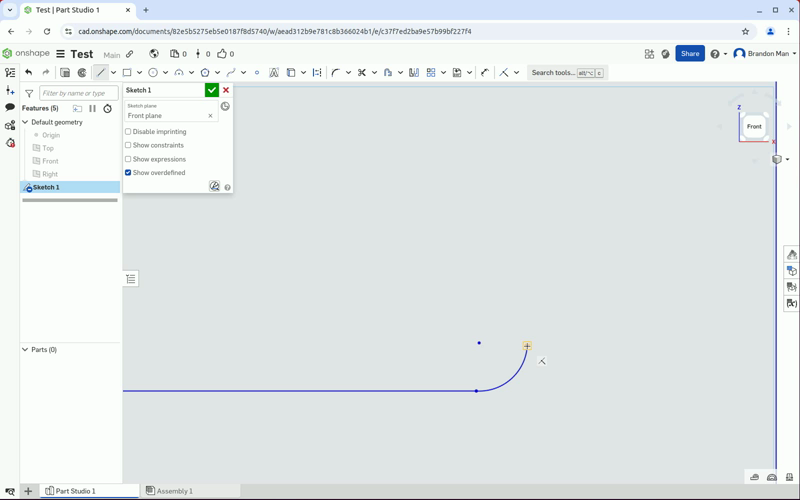
click(527, 345)
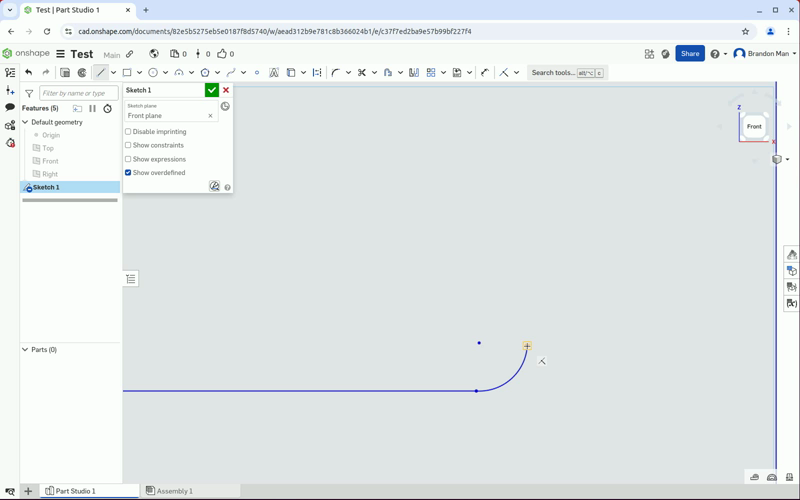
scroll(-6)
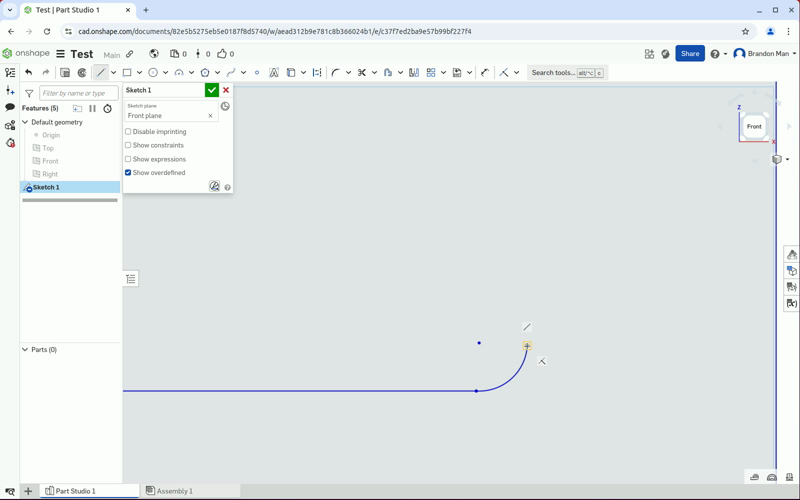
scroll(-6)
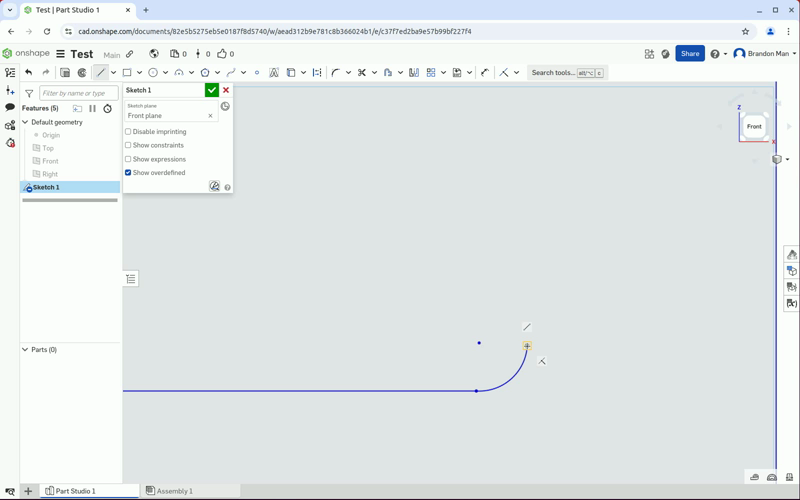
scroll(-6)
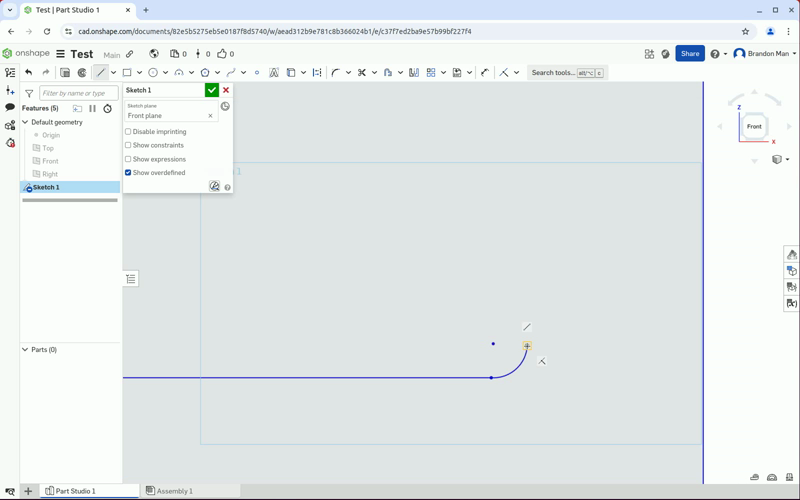
scroll(-6)
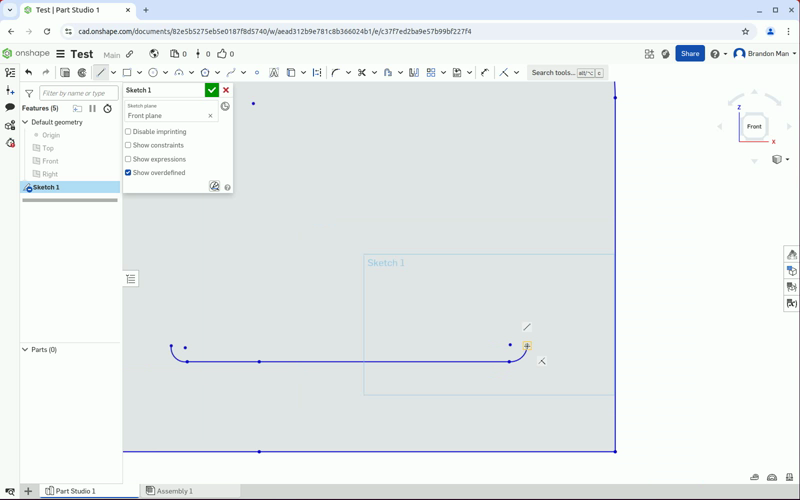
scroll(-6)
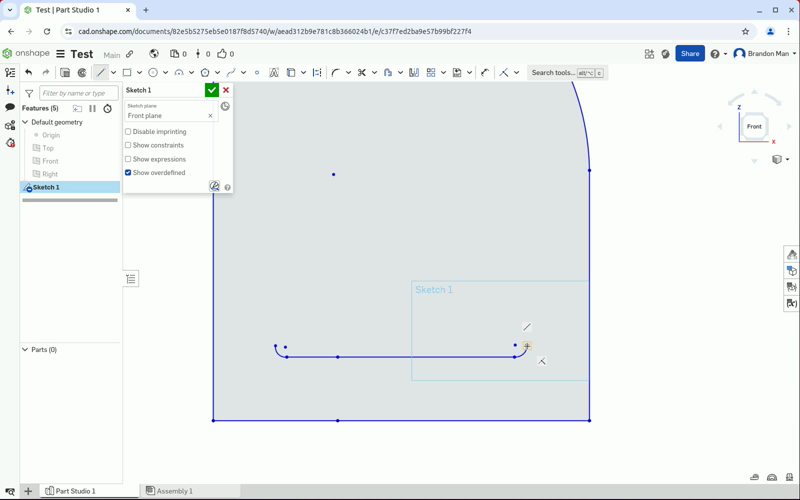
scroll(-6)
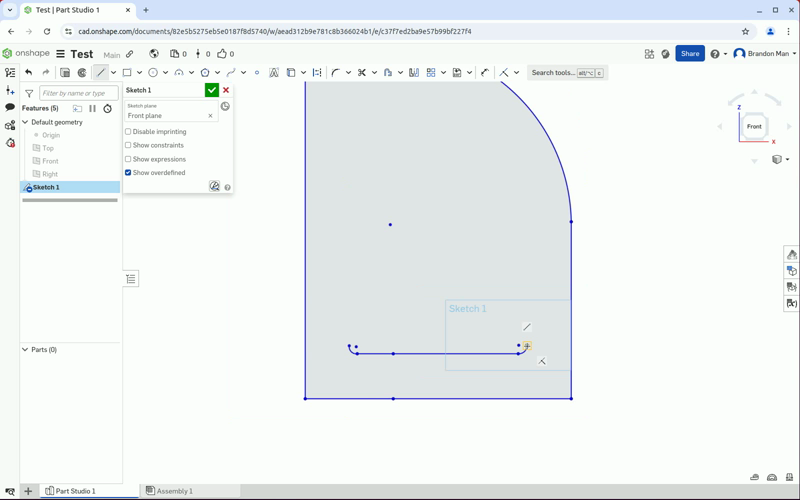
scroll(-6)
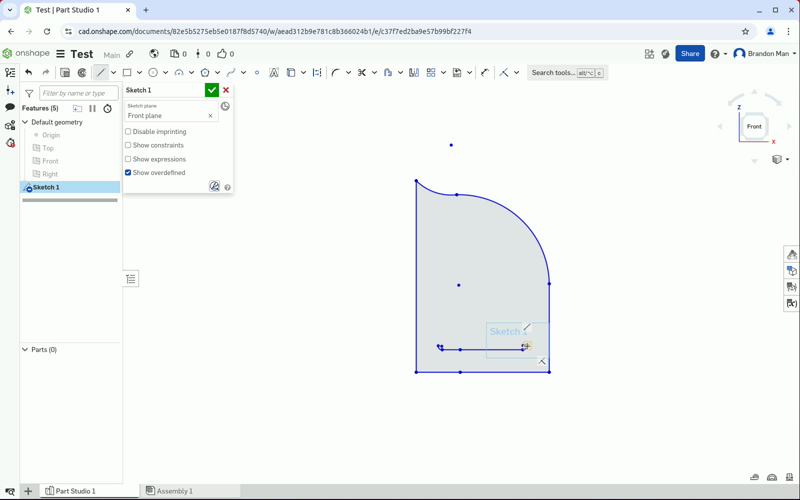
key_down(shift)
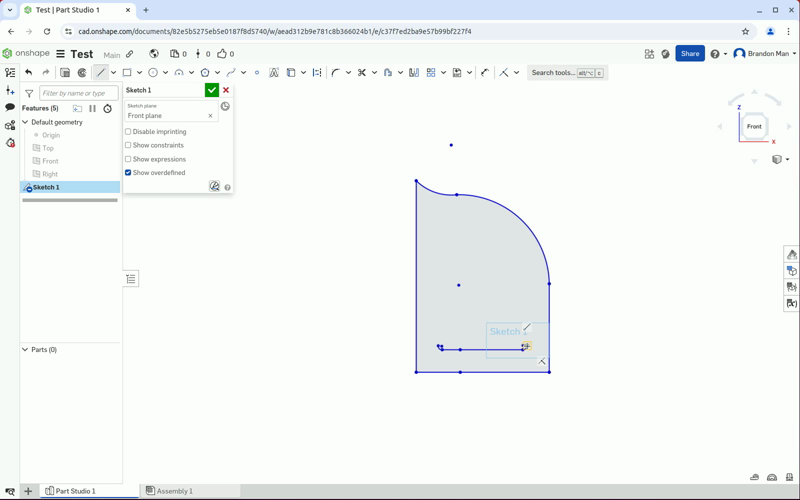
mouse_move(527, 283)
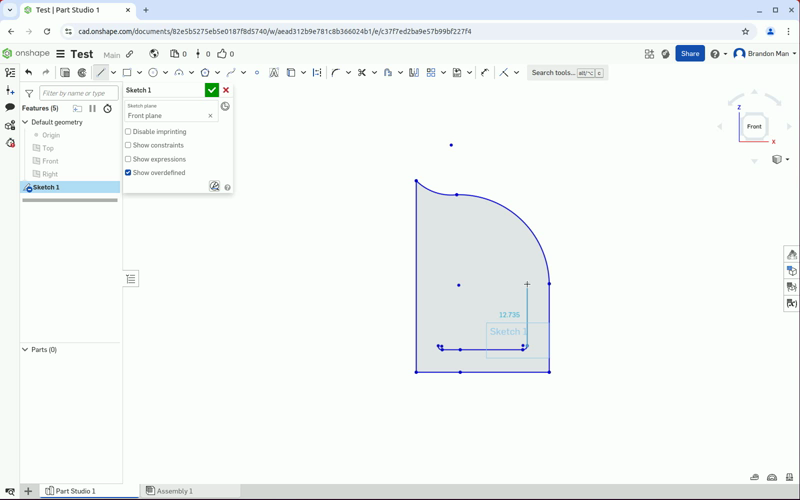
click(527, 283)
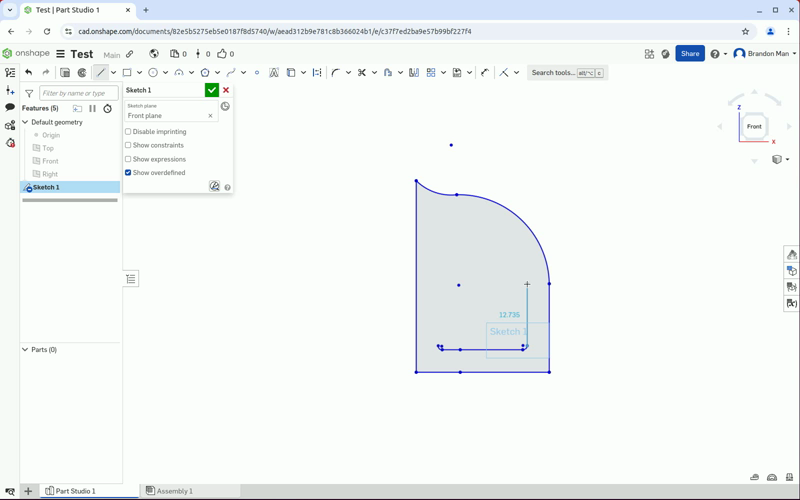
key_up(shift)
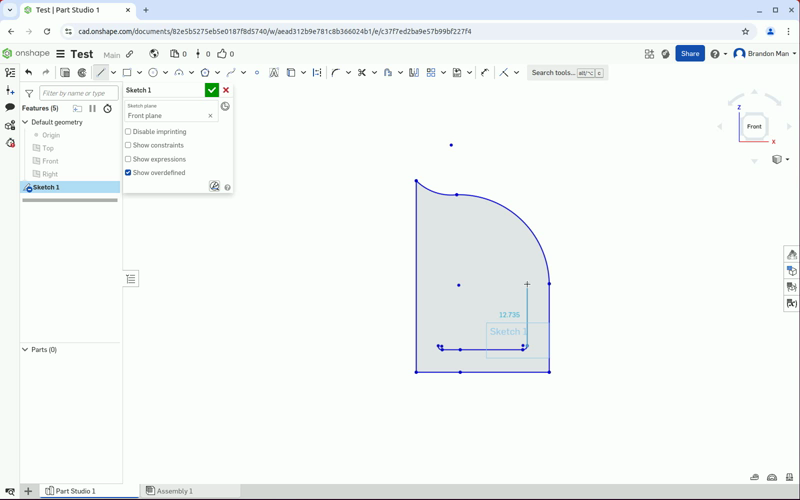
key(esc)
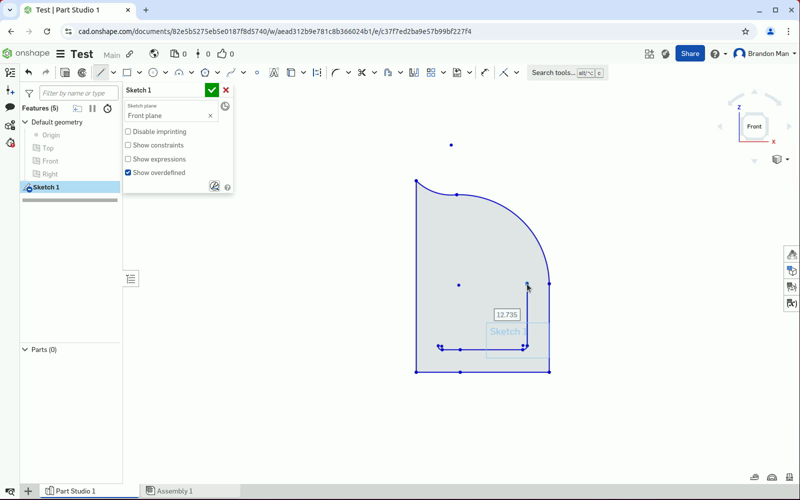
key(a)
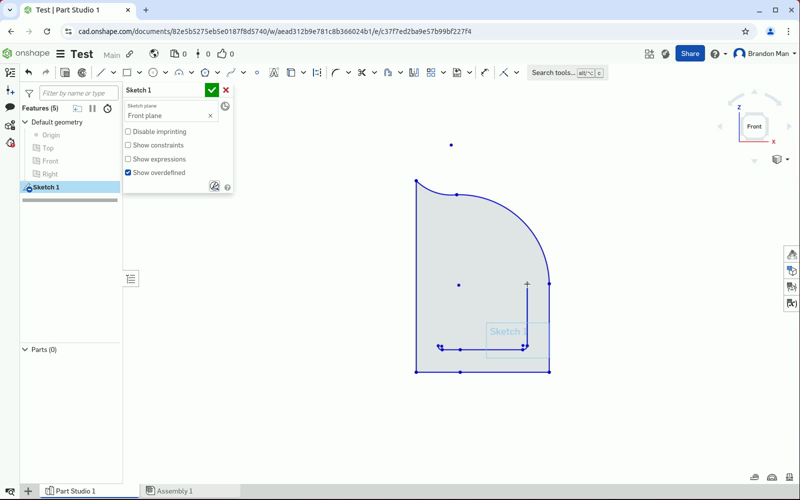
mouse_move(527, 283)
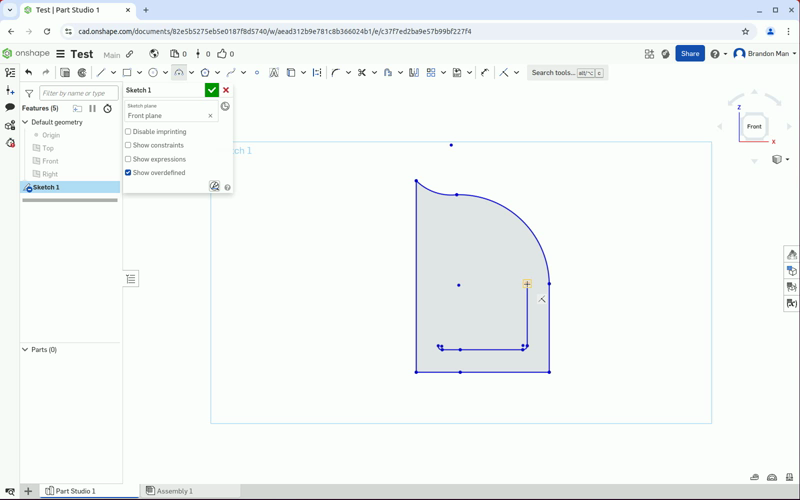
click(527, 283)
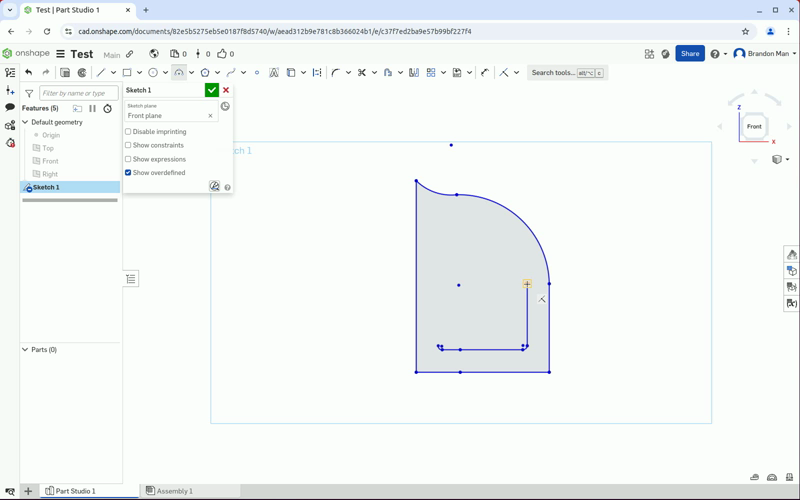
key_down(shift)
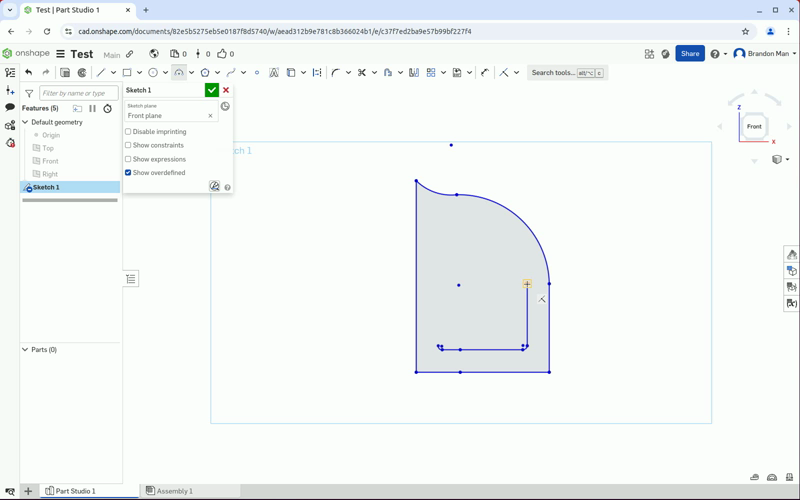
mouse_move(458, 216)
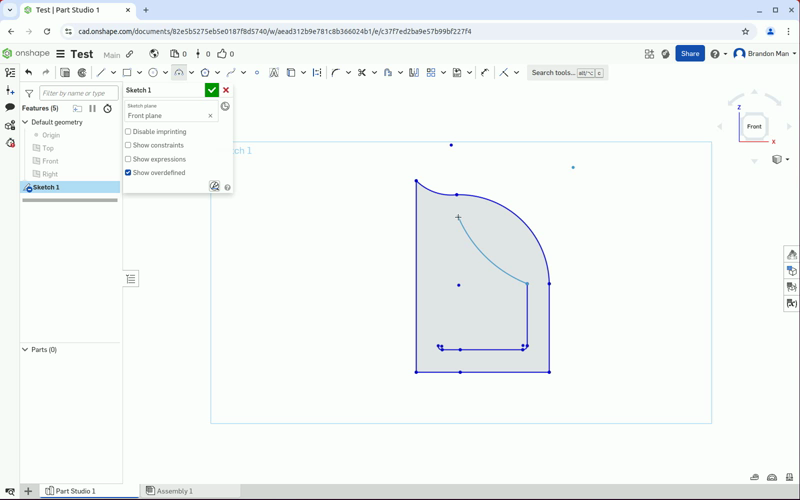
click(458, 216)
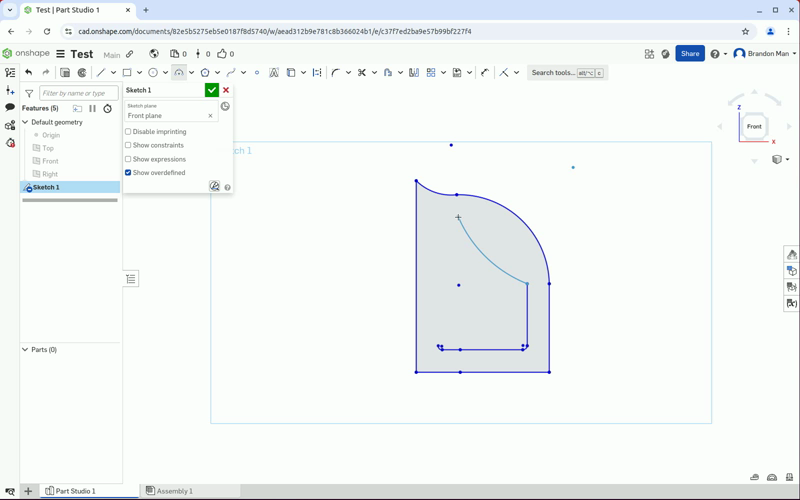
mouse_move(506, 235)
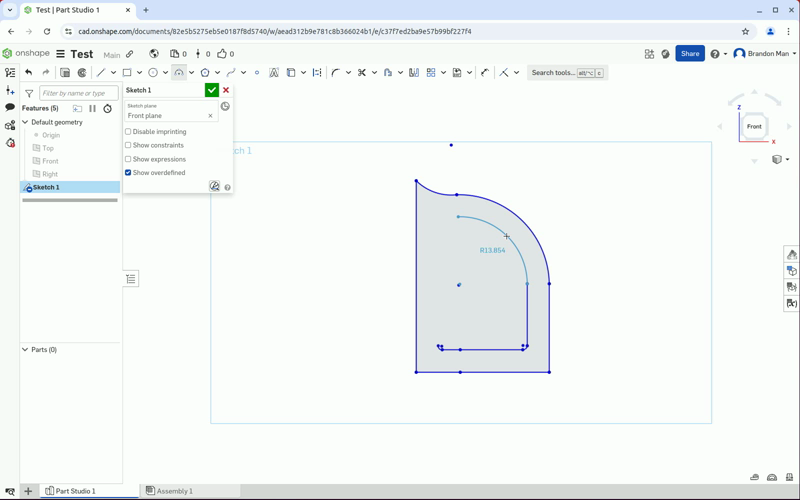
click(506, 235)
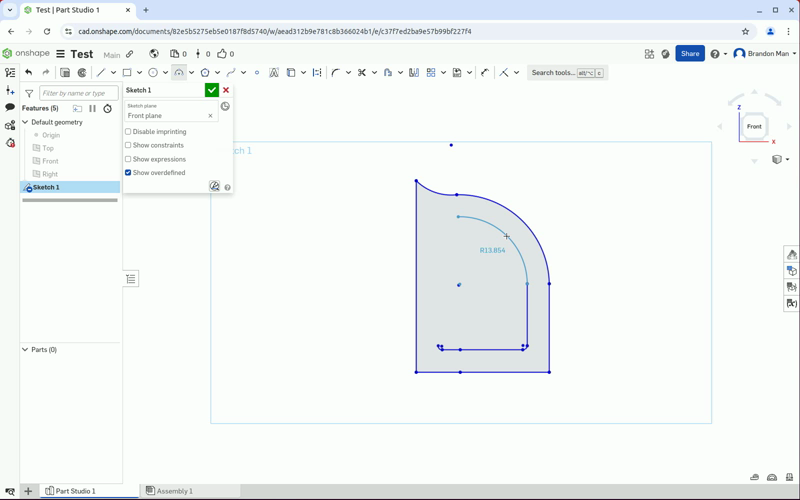
key_up(shift)
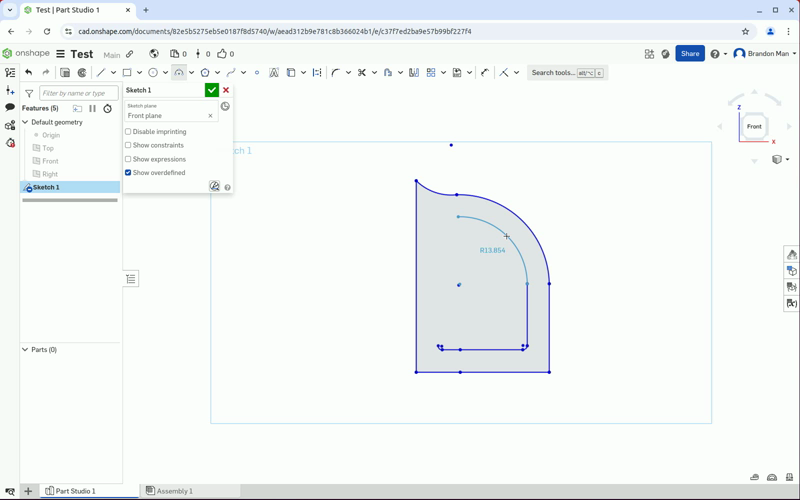
mouse_move(458, 216)
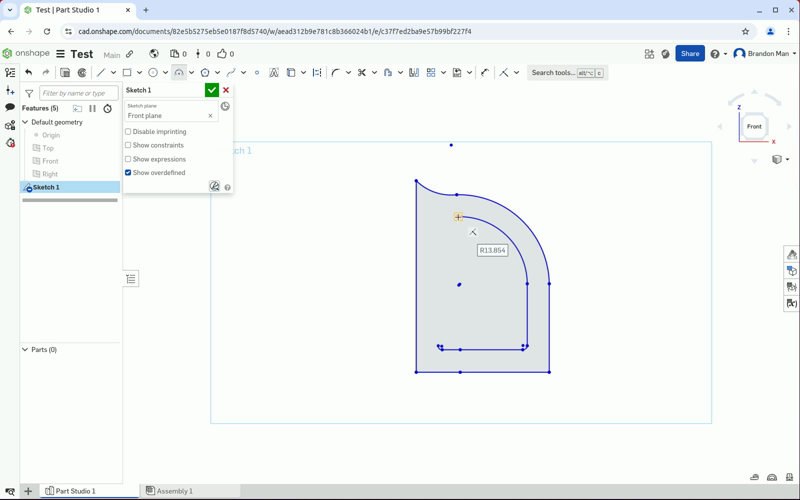
click(458, 216)
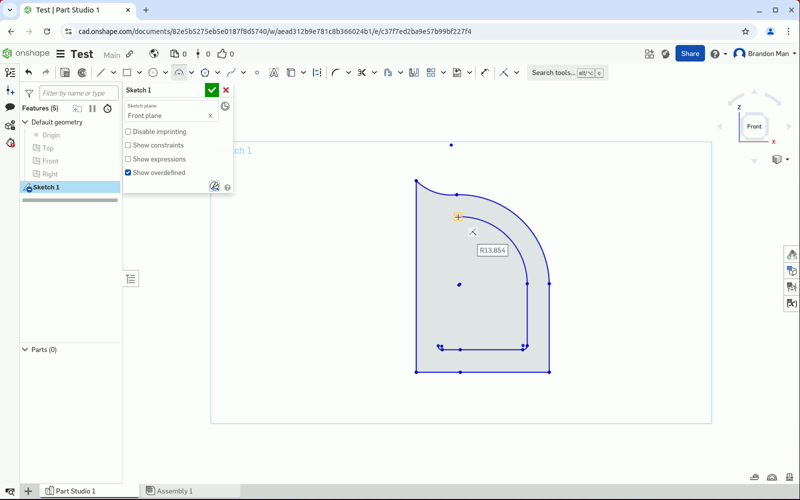
key_down(shift)
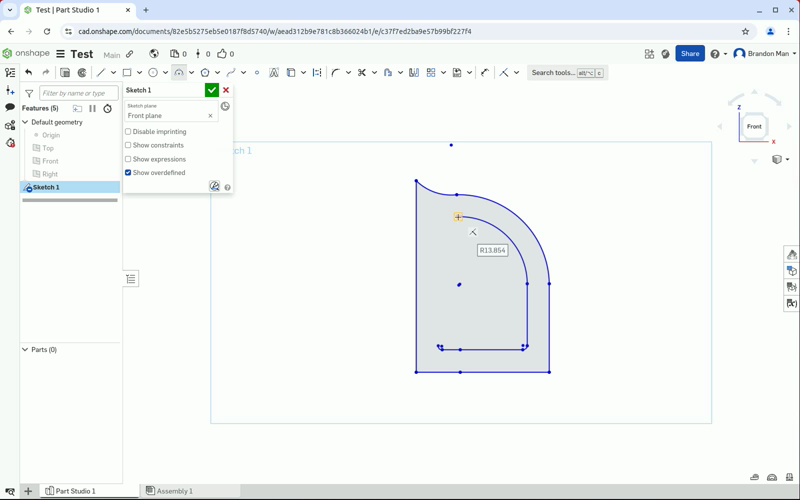
mouse_move(438, 216)
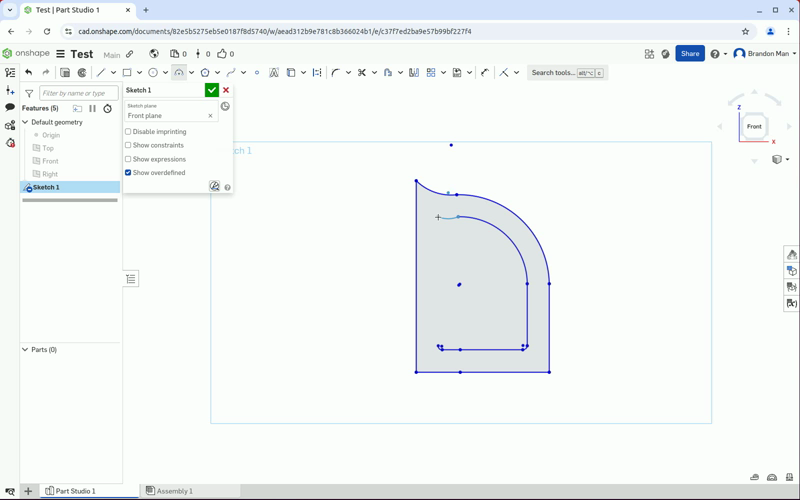
click(438, 216)
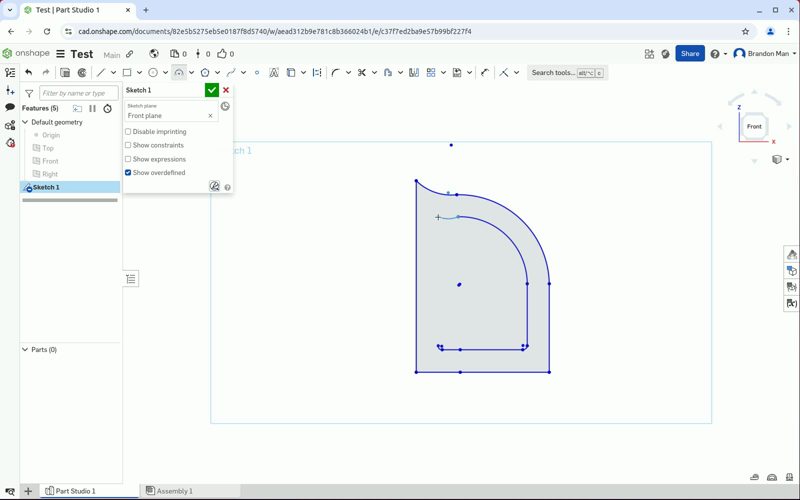
mouse_move(448, 216)
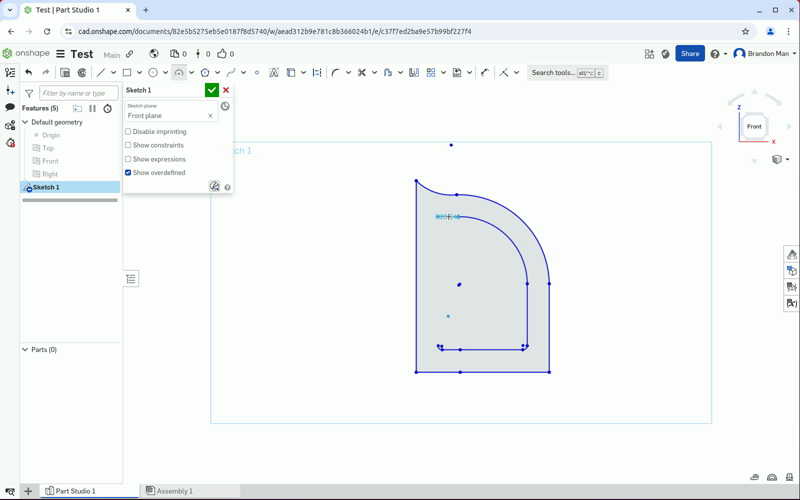
click(448, 216)
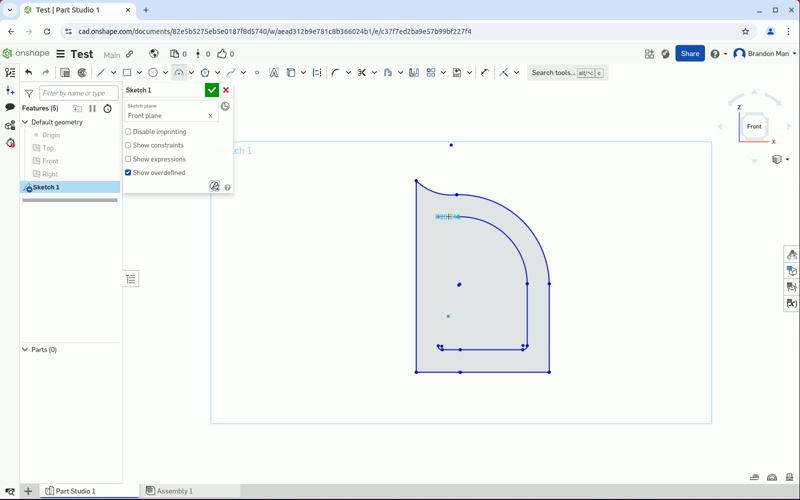
key_up(shift)
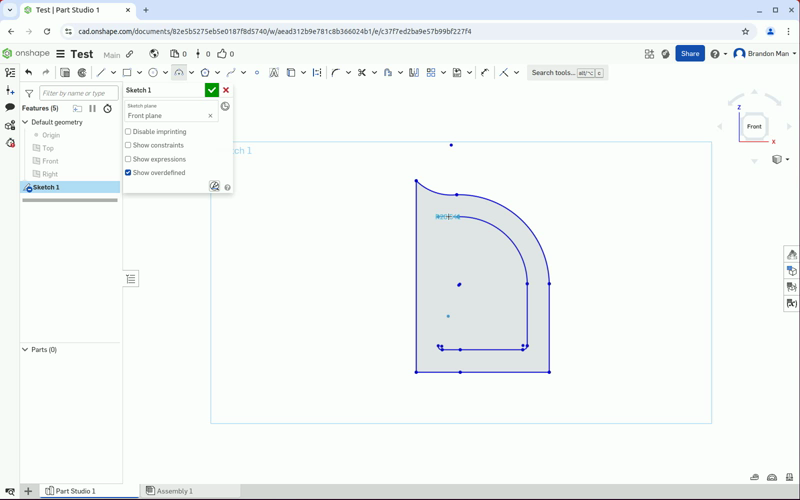
key(esc)
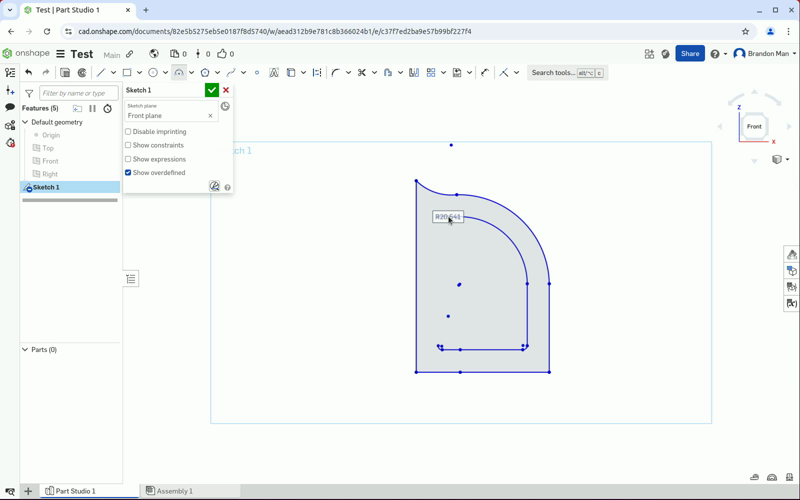
key(l)
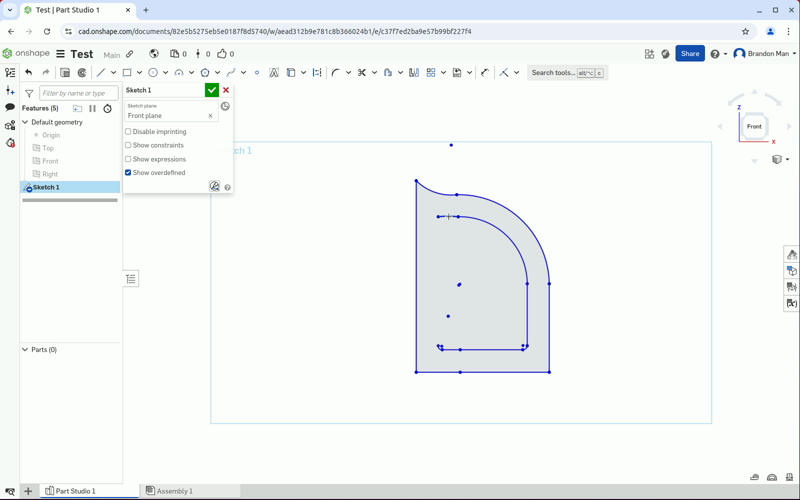
mouse_move(438, 216)
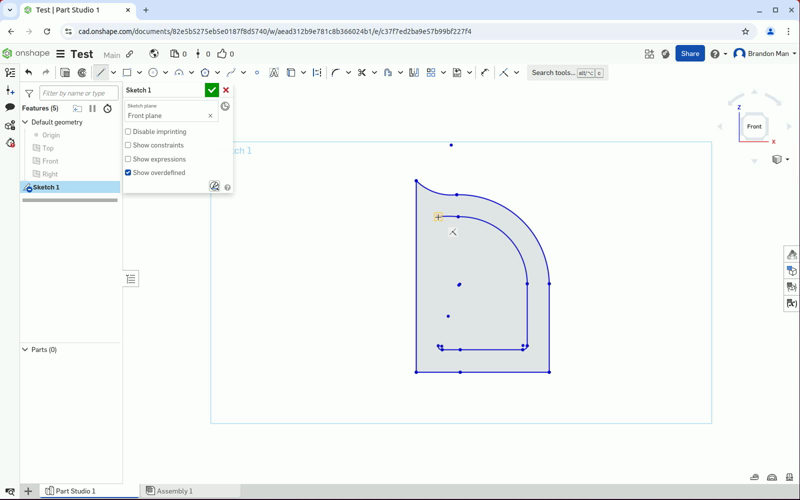
click(438, 216)
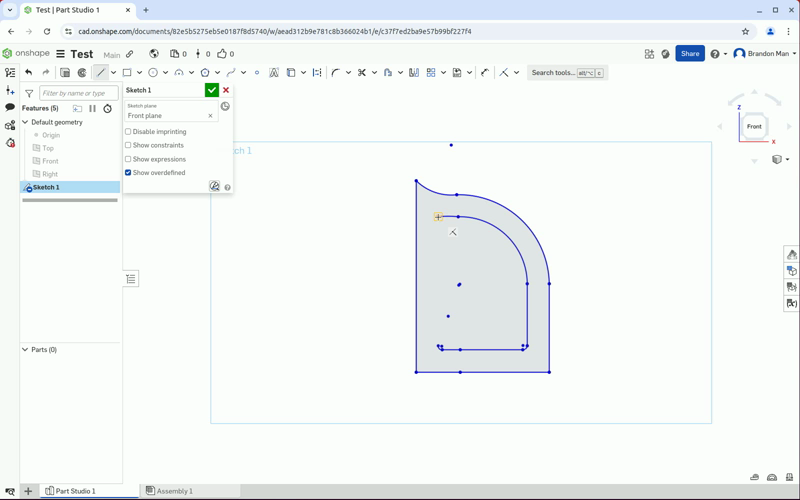
key_down(shift)
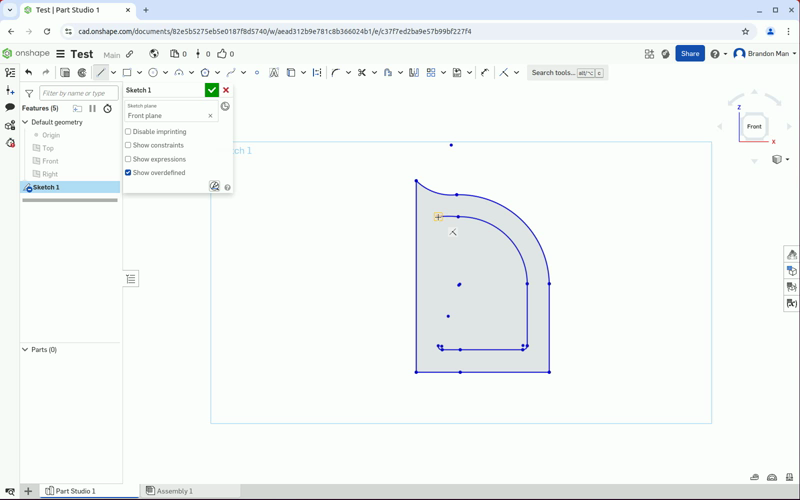
mouse_move(438, 345)
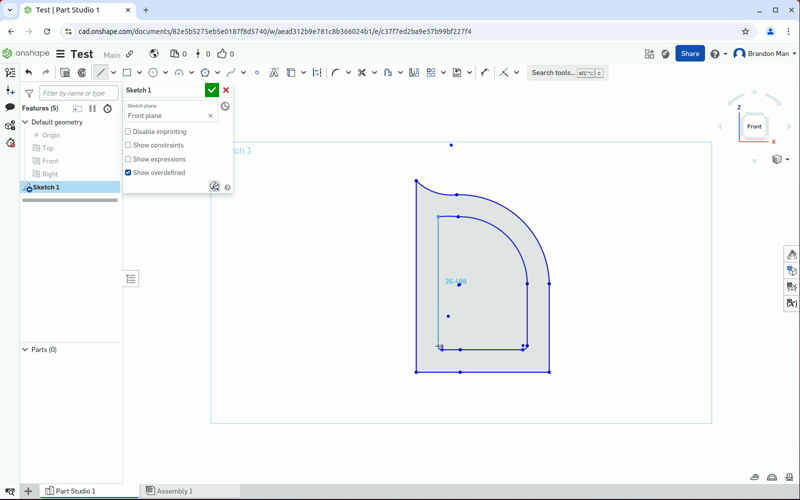
scroll(6)
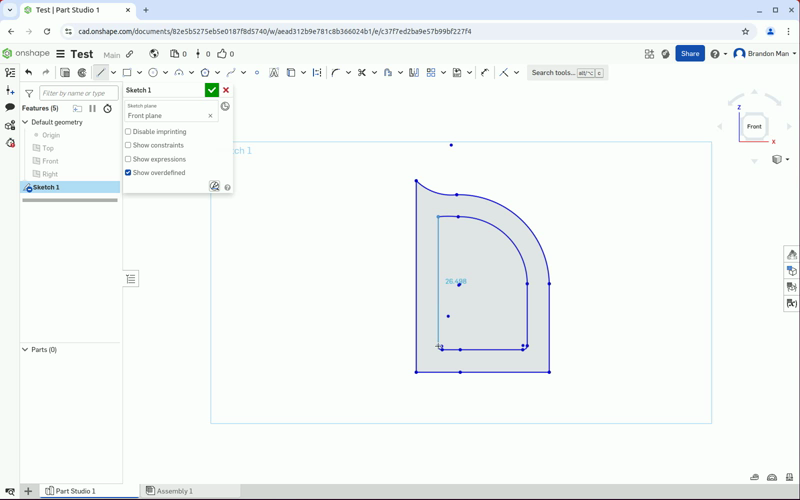
scroll(6)
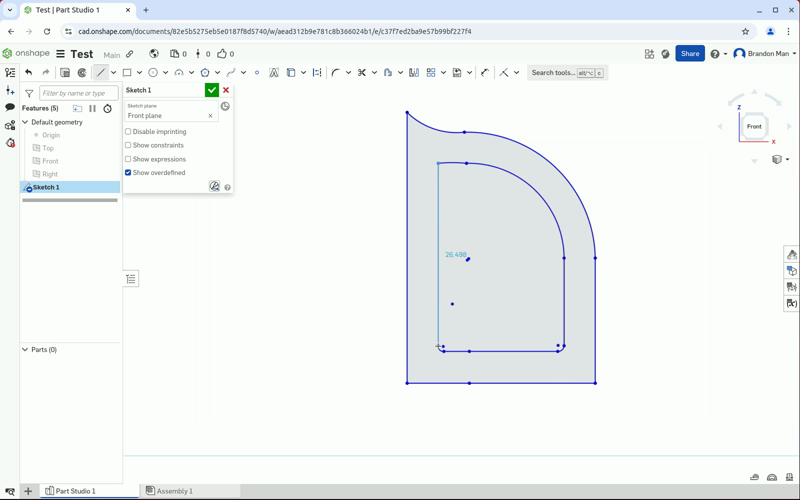
scroll(6)
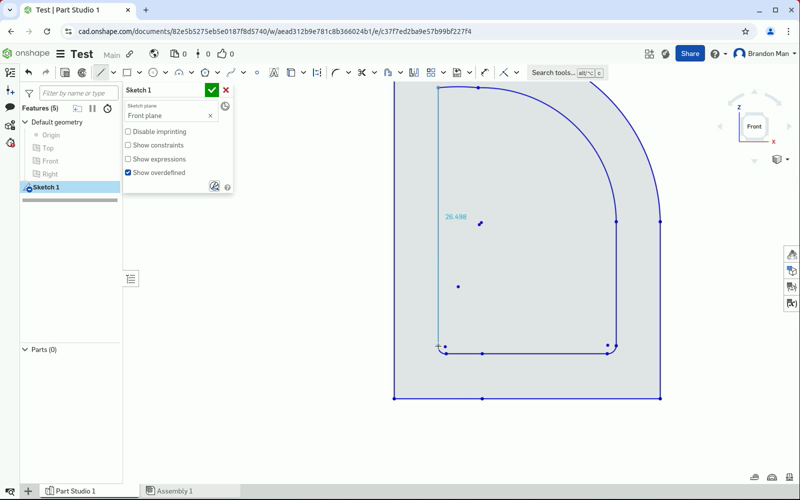
scroll(6)
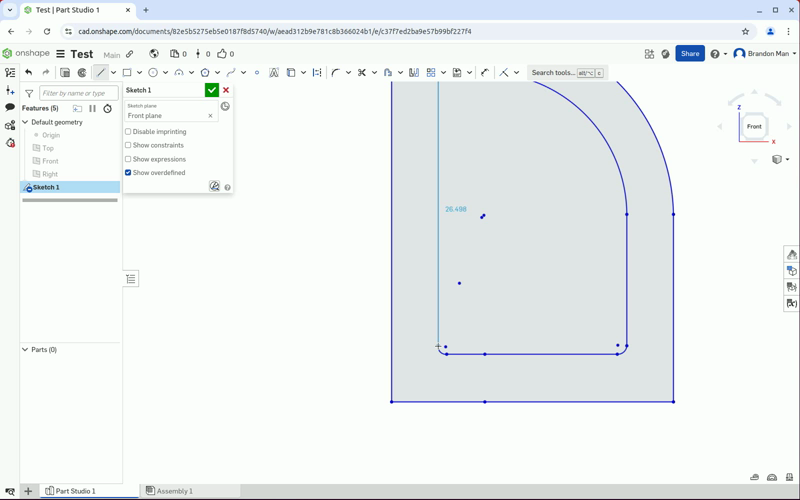
scroll(6)
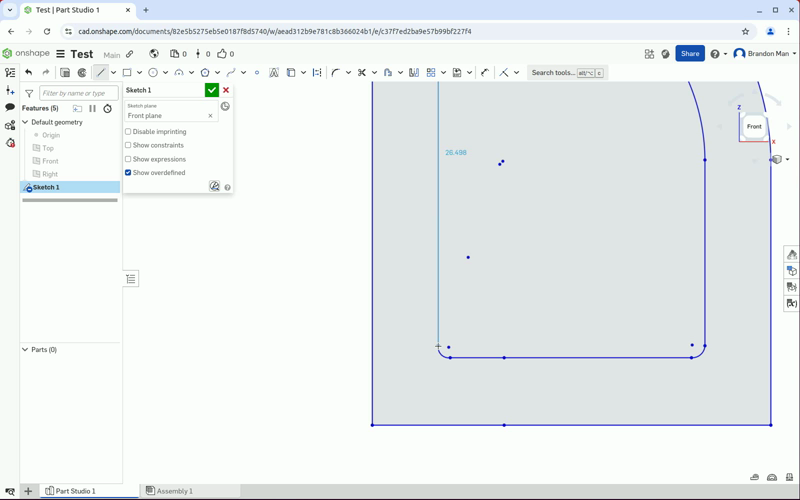
scroll(6)
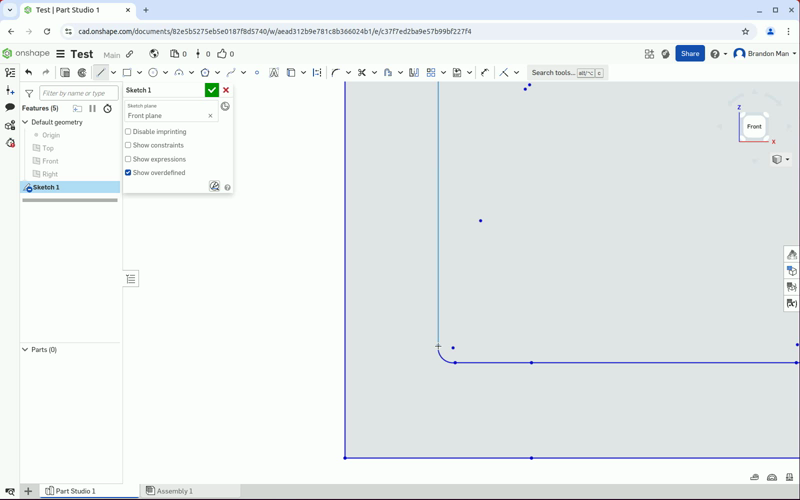
scroll(6)
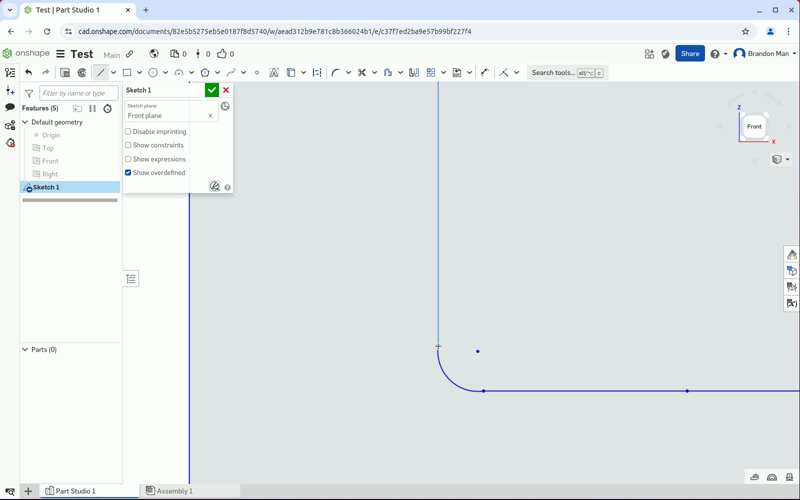
key_up(shift)
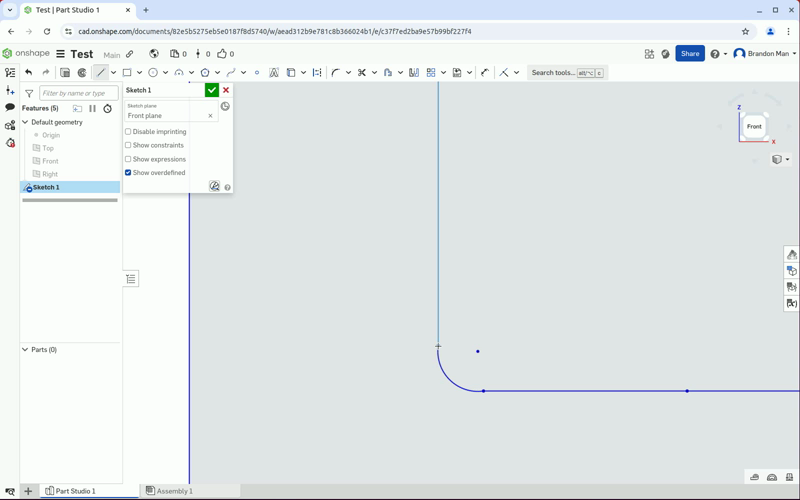
click(438, 345)
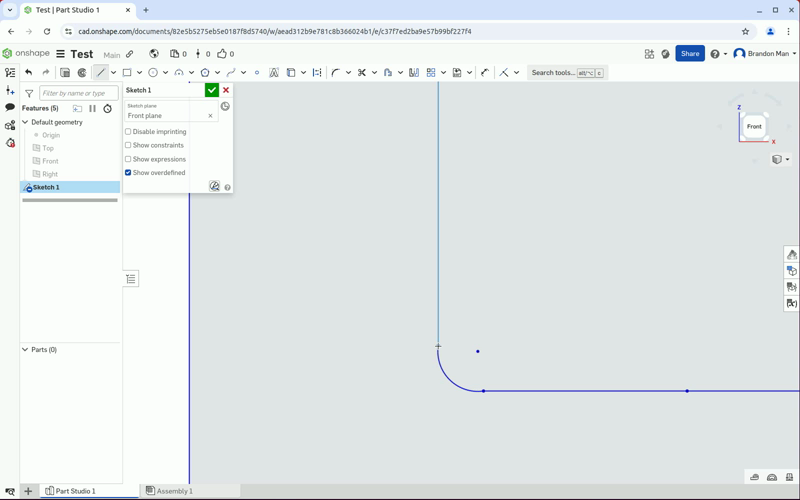
scroll(-6)
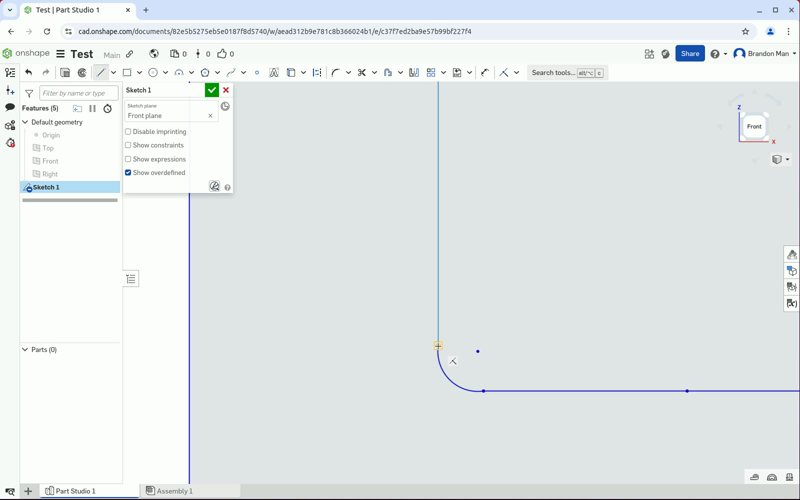
scroll(-6)
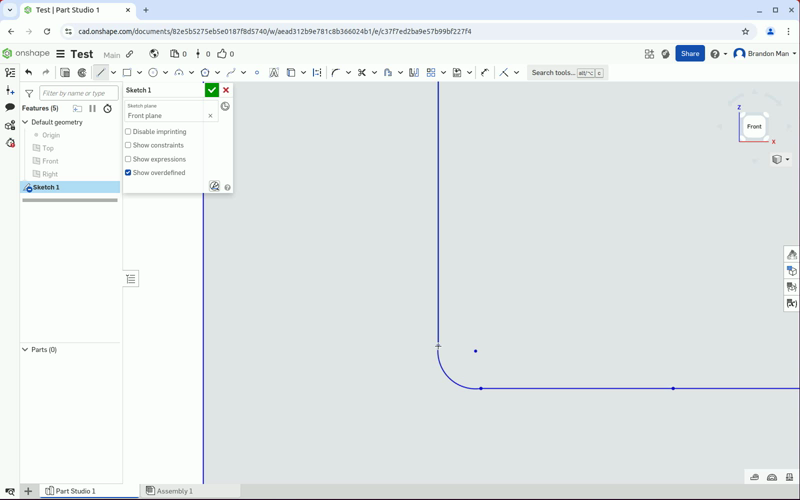
scroll(-6)
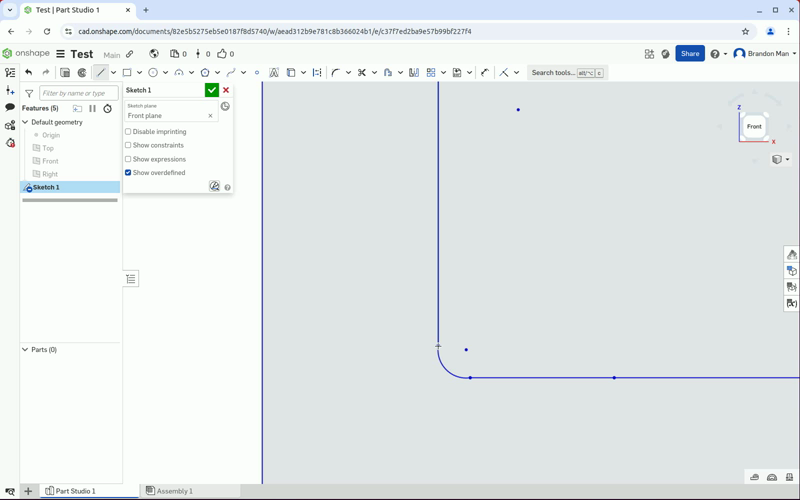
scroll(-6)
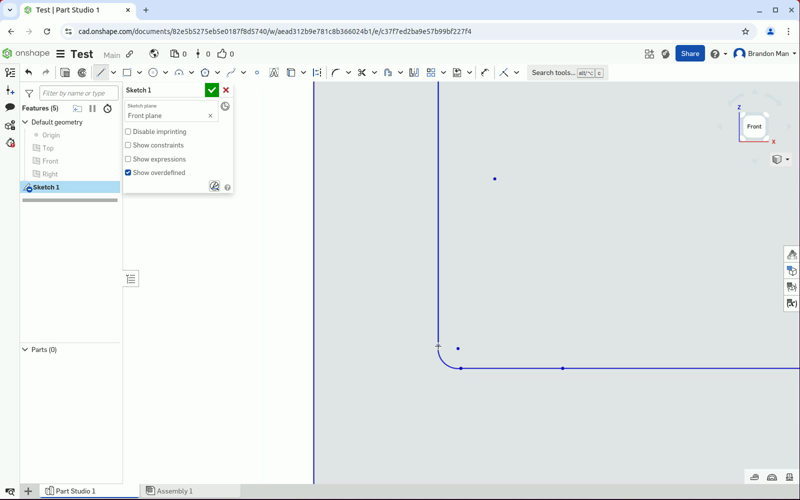
scroll(-6)
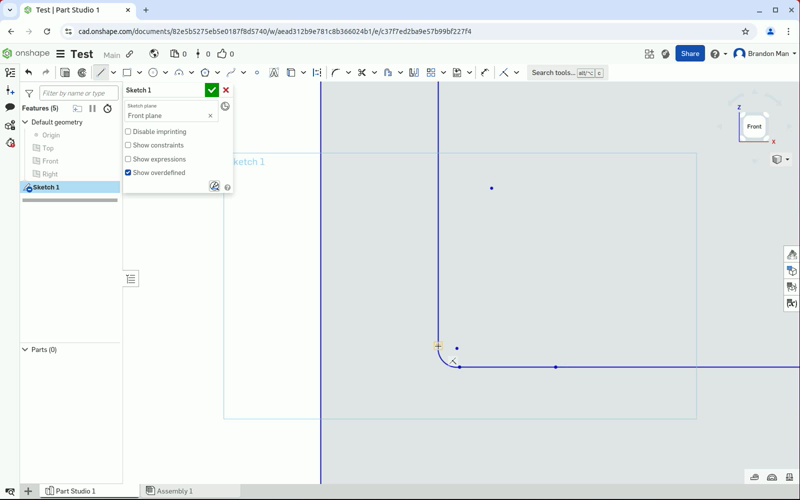
scroll(-6)
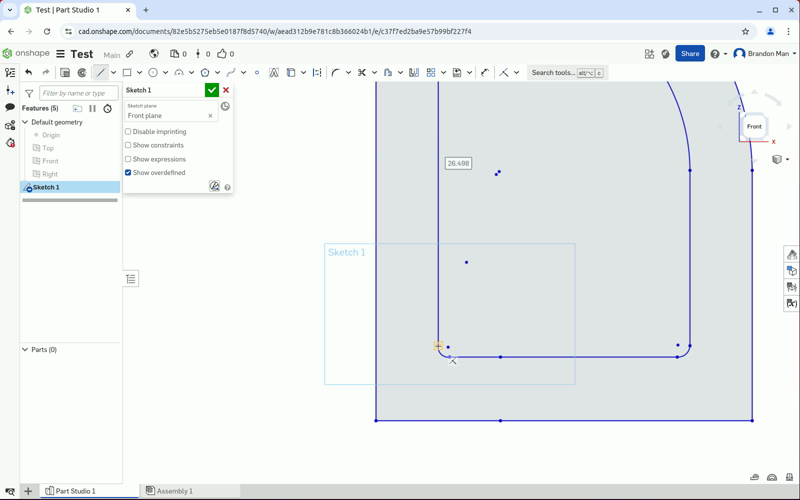
scroll(-6)
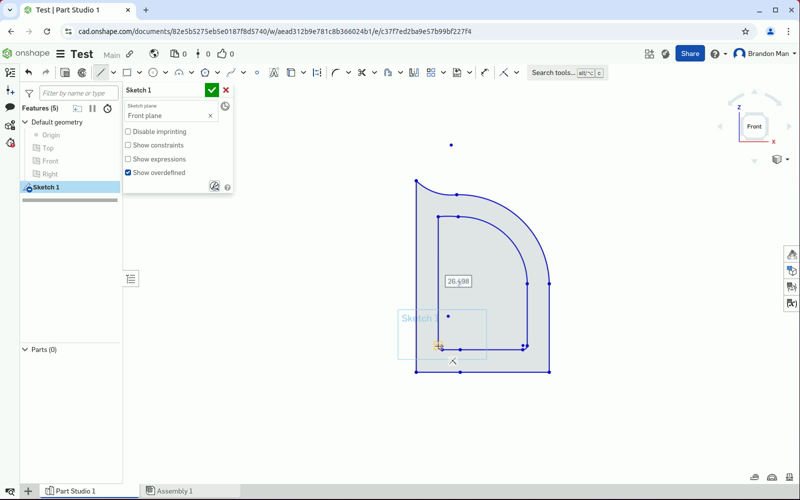
key(esc)
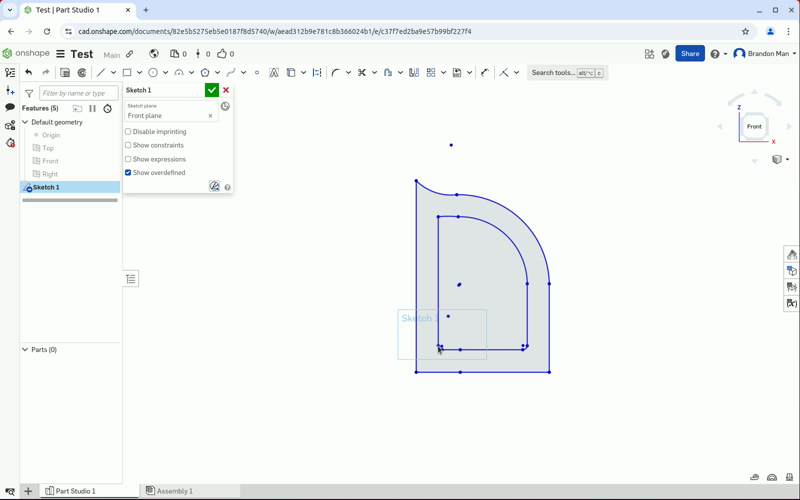
mouse_move(429, 234)
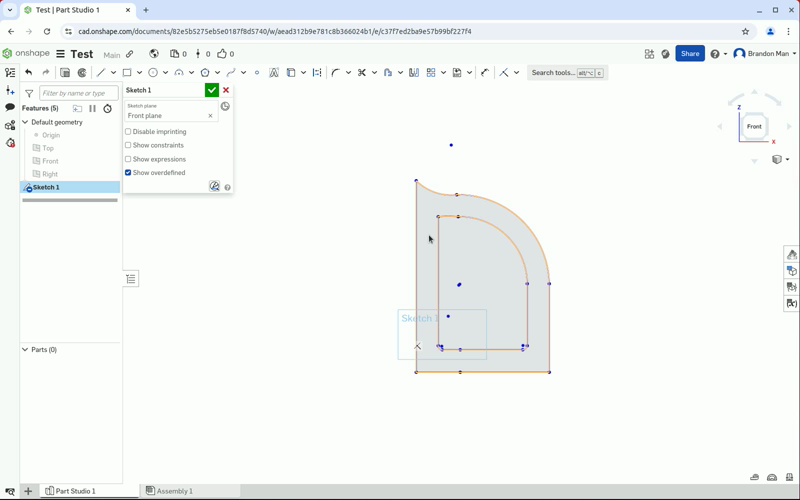
click(429, 234)
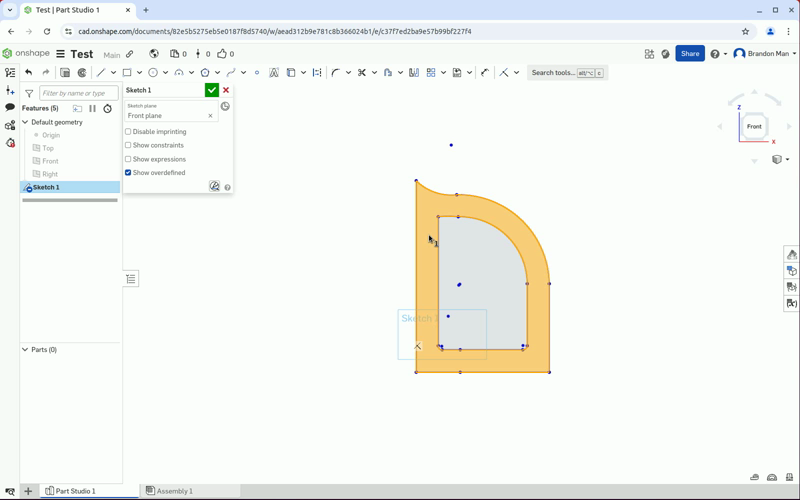
mouse_move(73, 352)
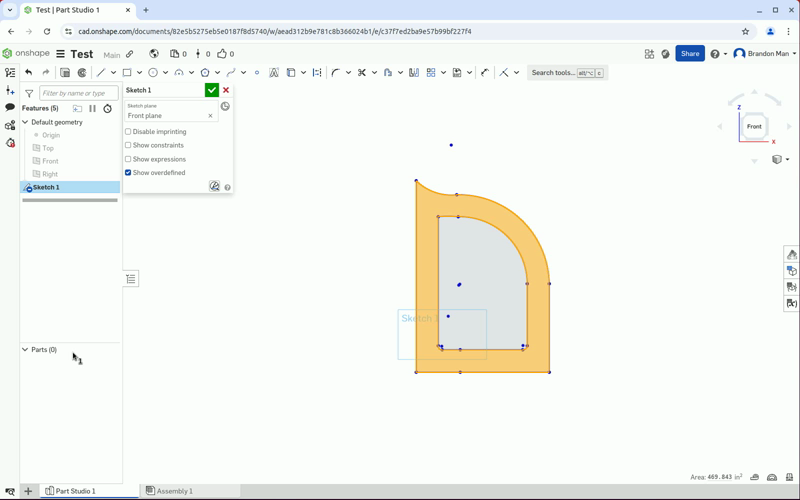
key(shift+y)
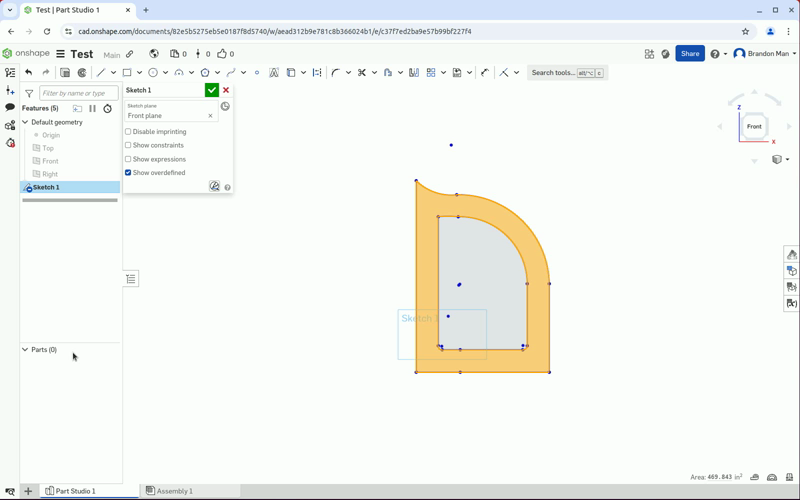
key(shift+e)
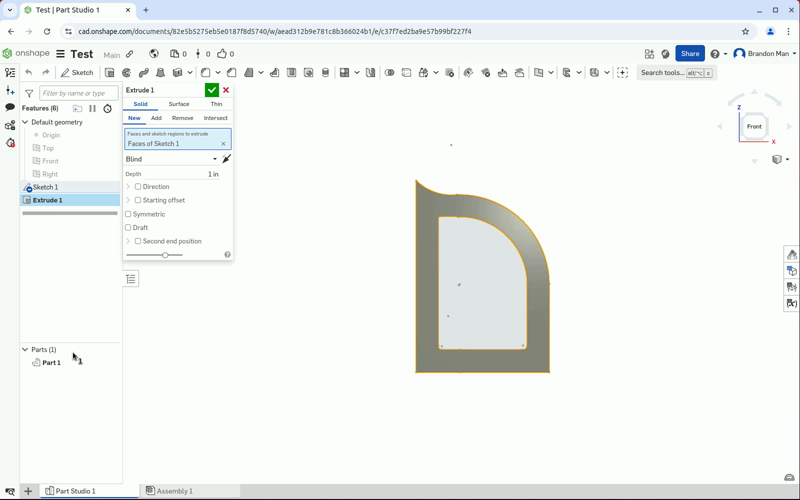
mouse_move(143, 106)
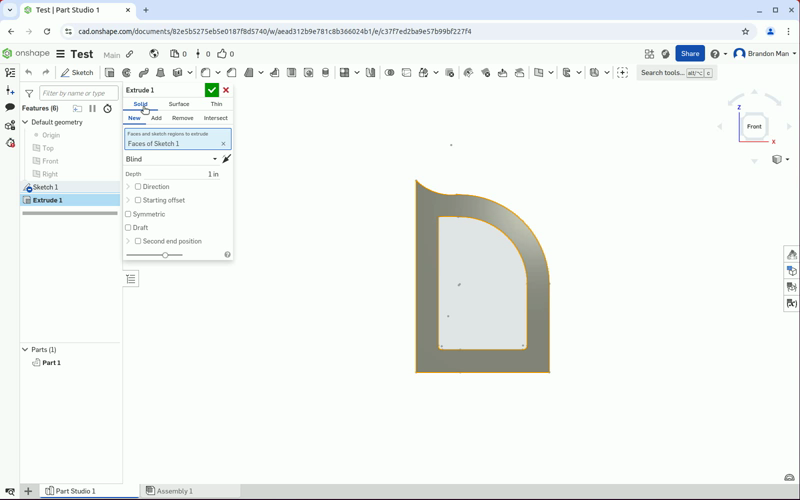
click(143, 106)
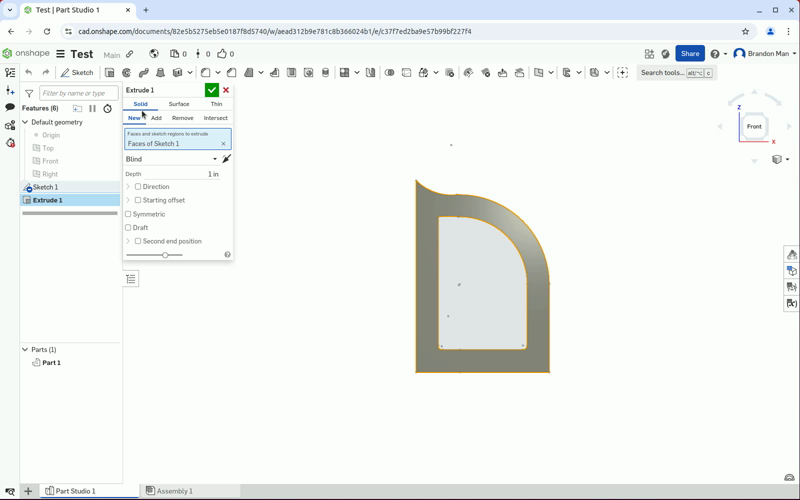
mouse_move(137, 120)
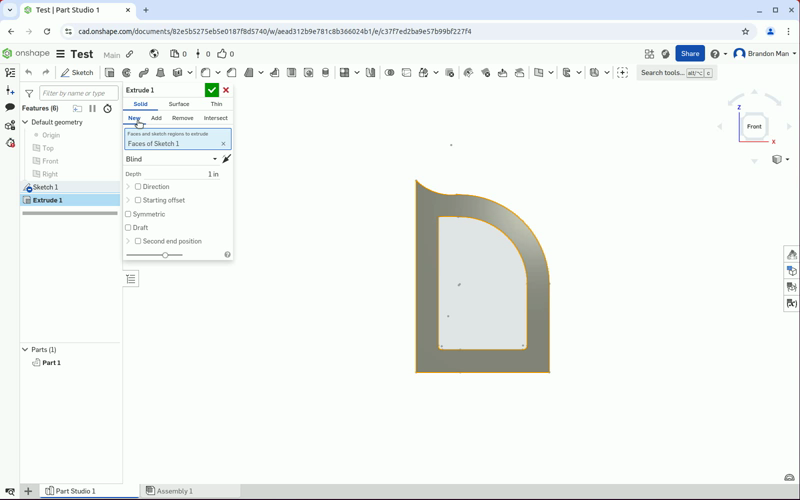
click(137, 120)
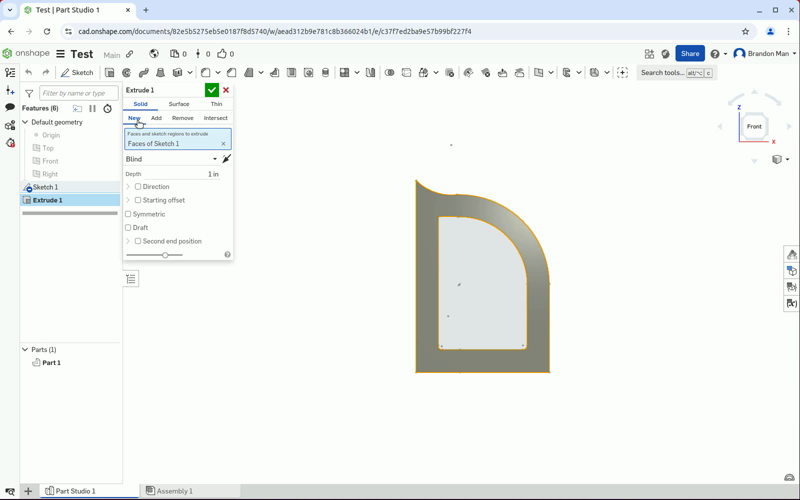
key(tab, 4)
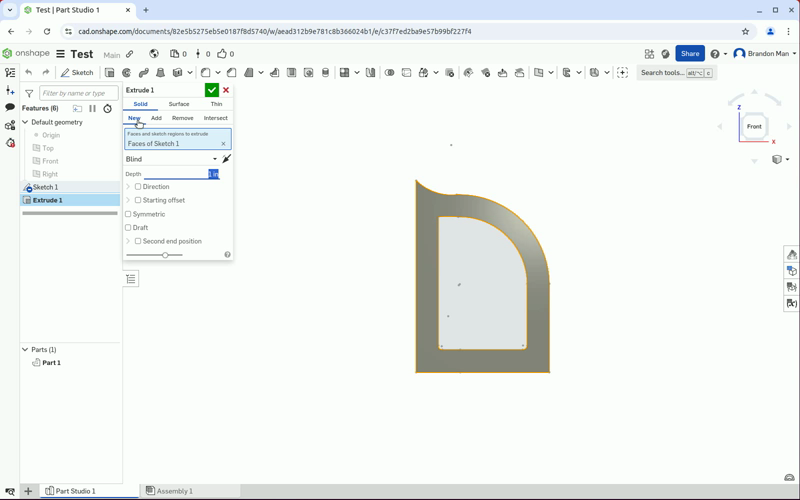
text(0.241)
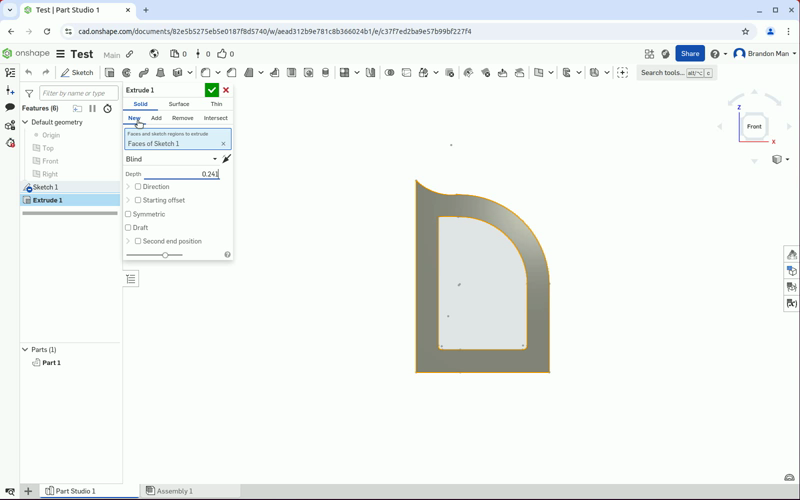
key(enter)
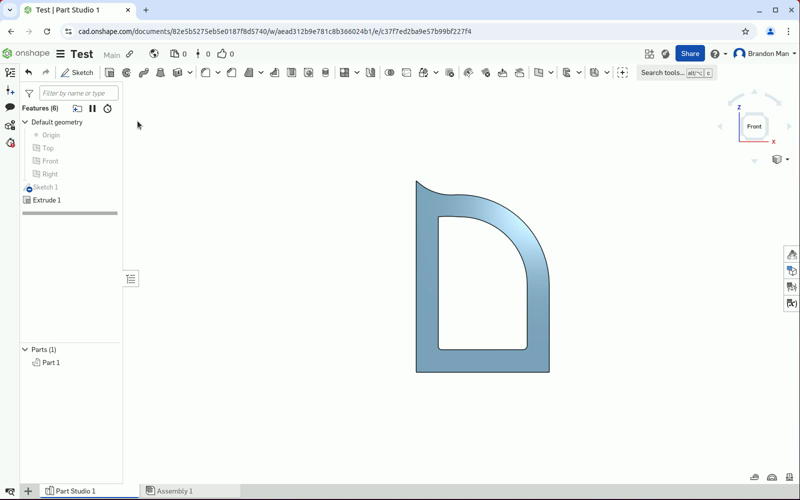
key(shift+h)
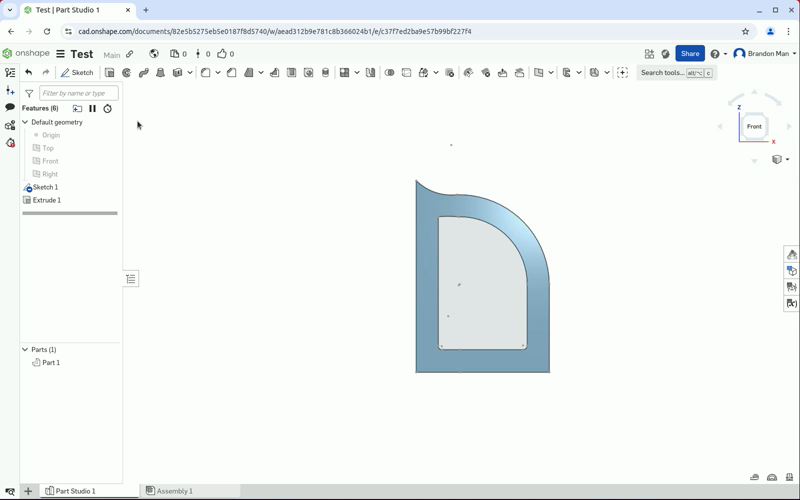
key(shift+h)
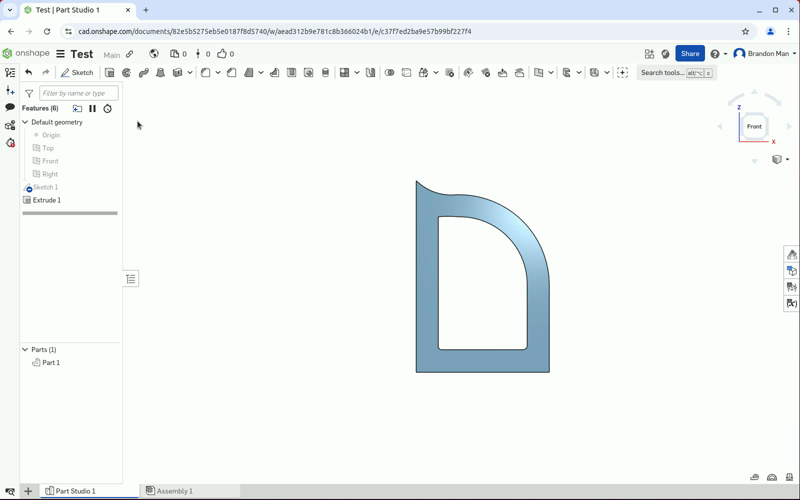
mouse_move(73, 189)
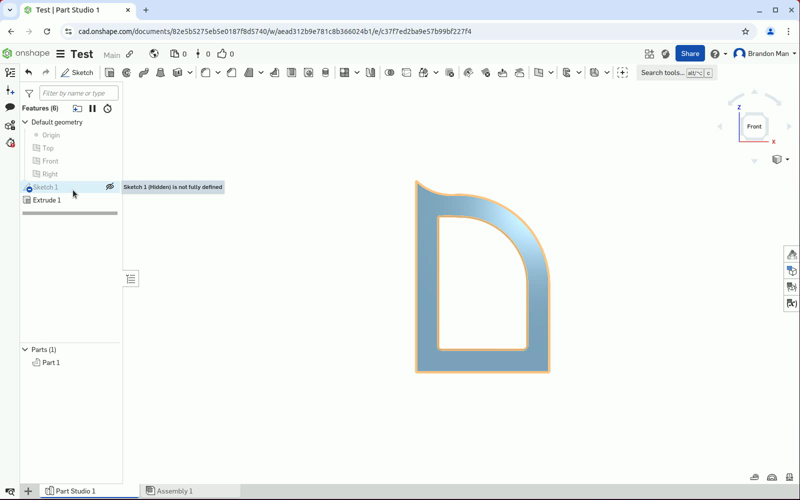
click(73, 189)
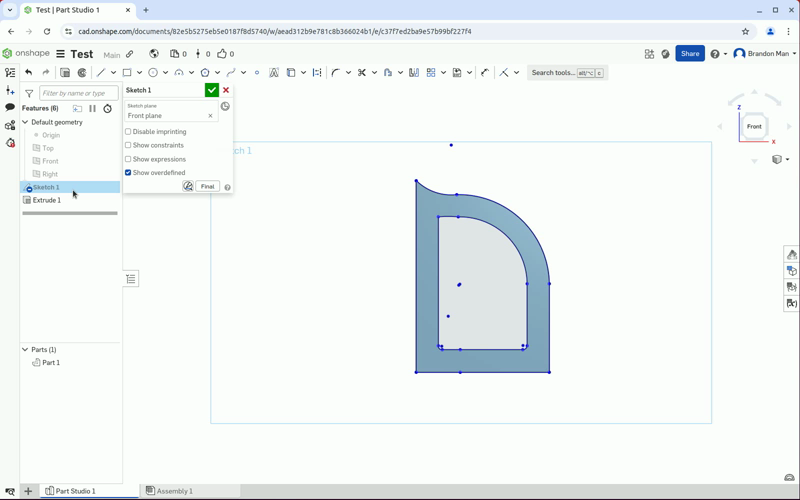
mouse_move(229, 92)
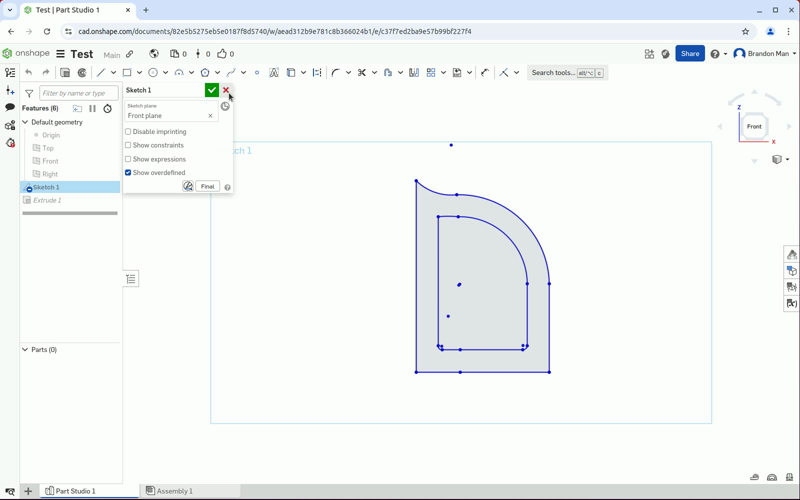
click(229, 92)
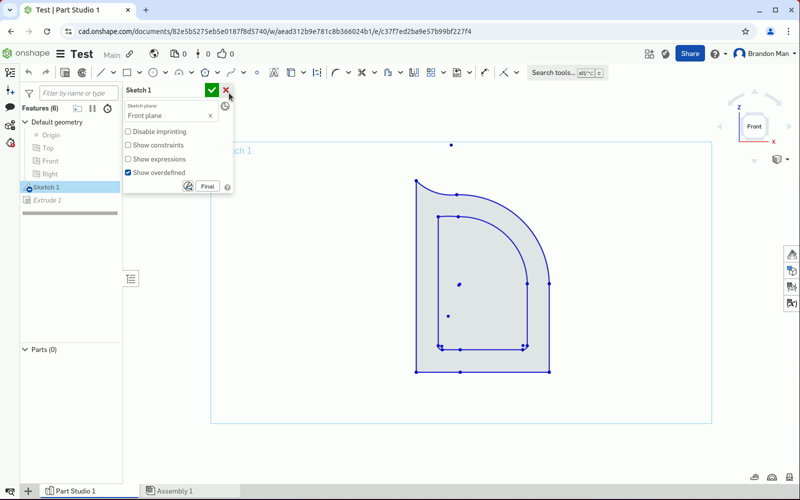
key(shift+s)
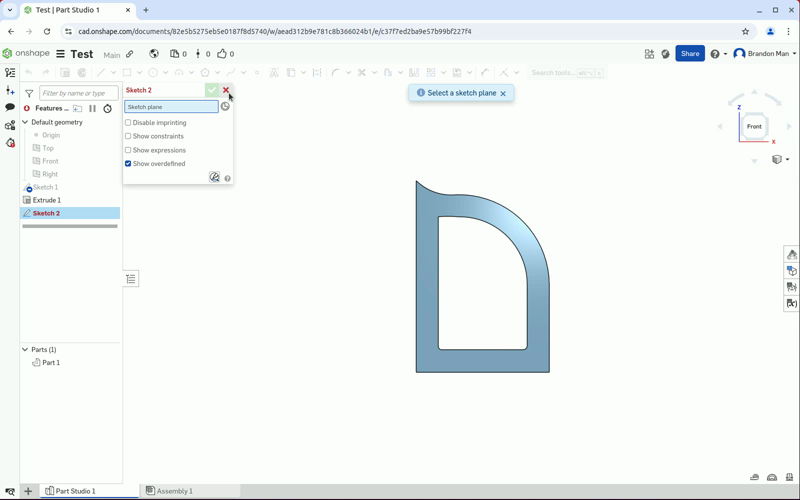
mouse_move(73, 163)
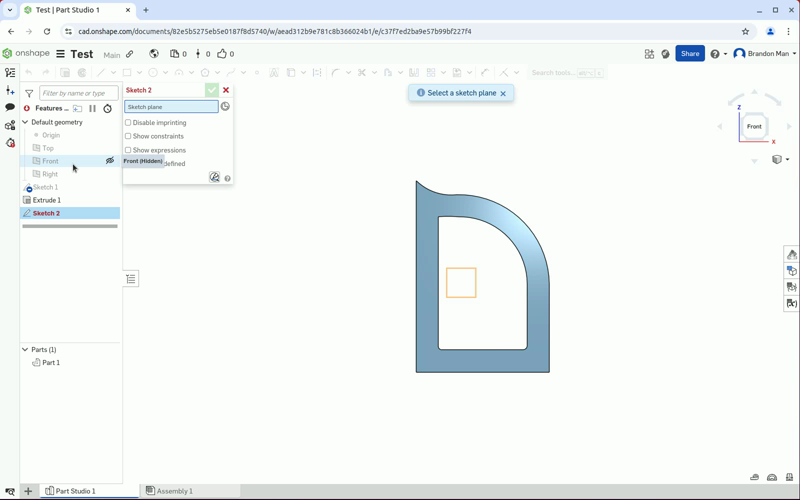
click(73, 163)
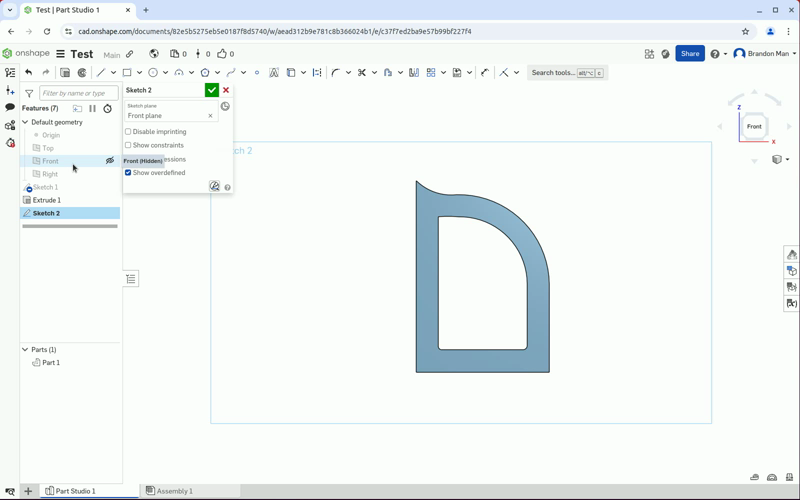
mouse_move(73, 352)
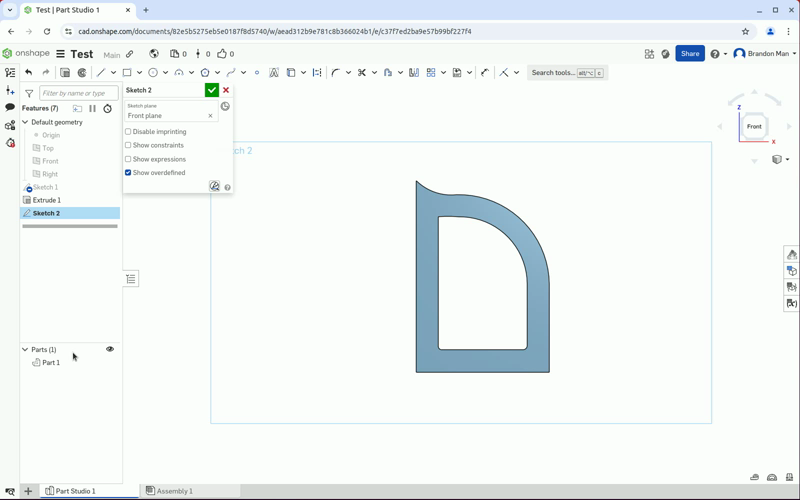
key(y)
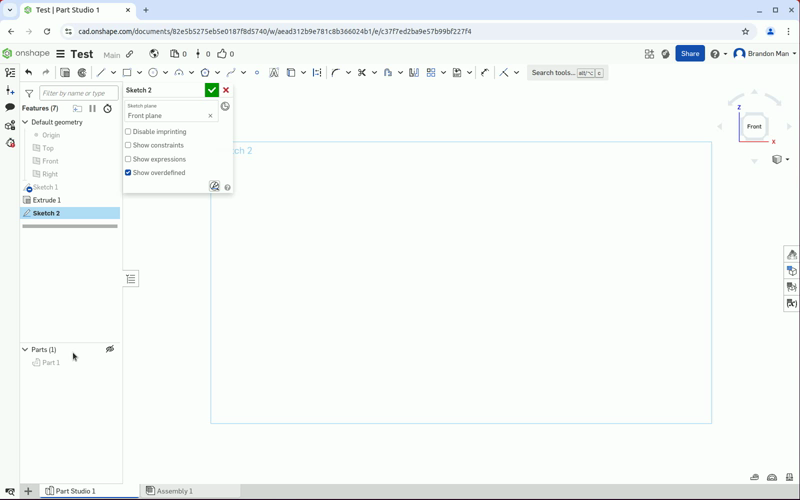
key(a)
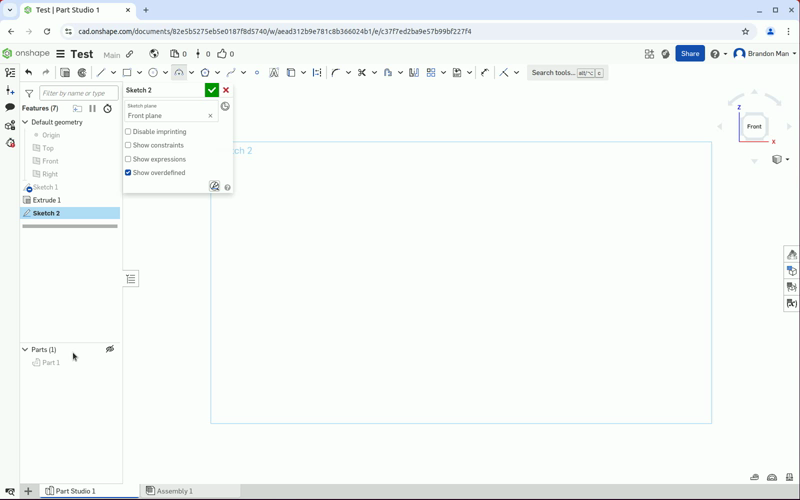
key_down(shift)
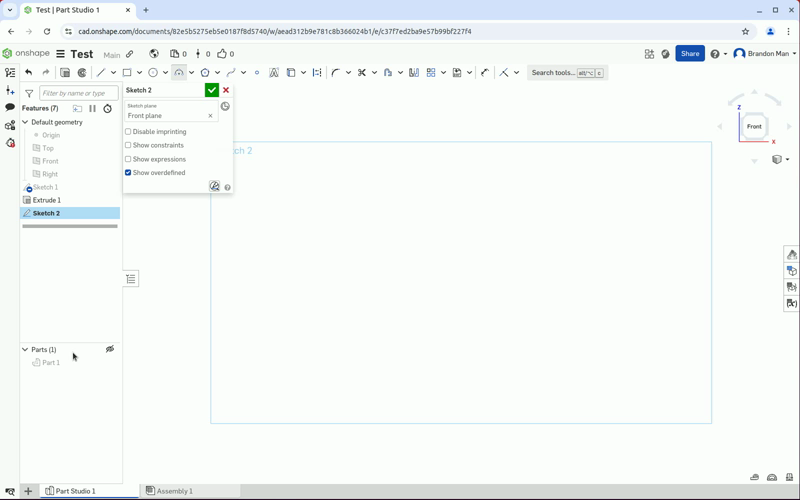
mouse_move(416, 391)
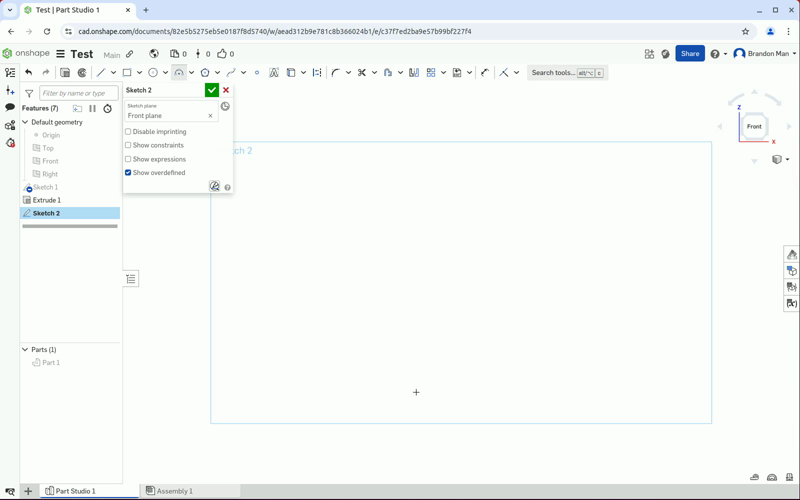
click(416, 391)
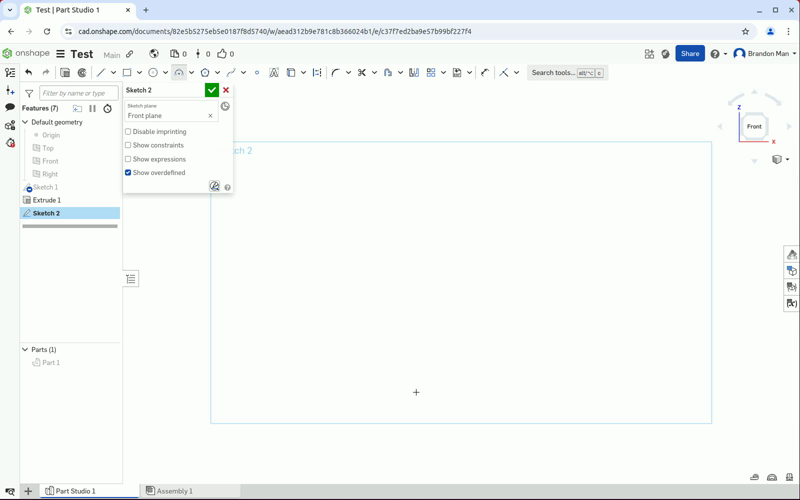
key_up(shift)
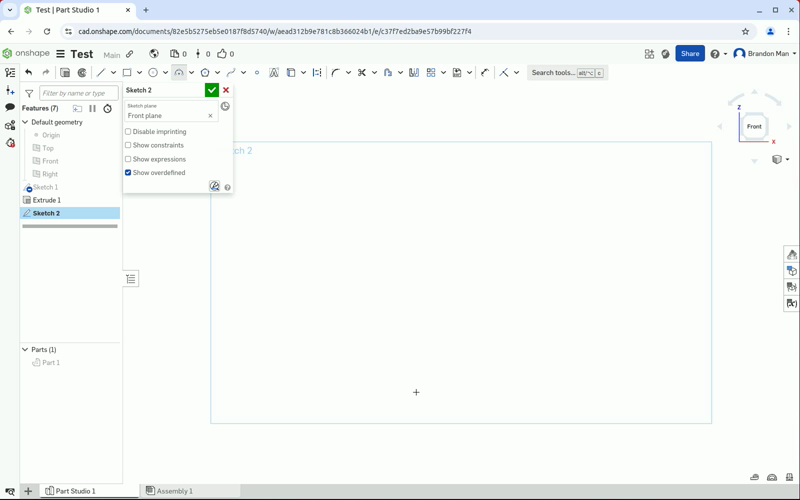
key_down(shift)
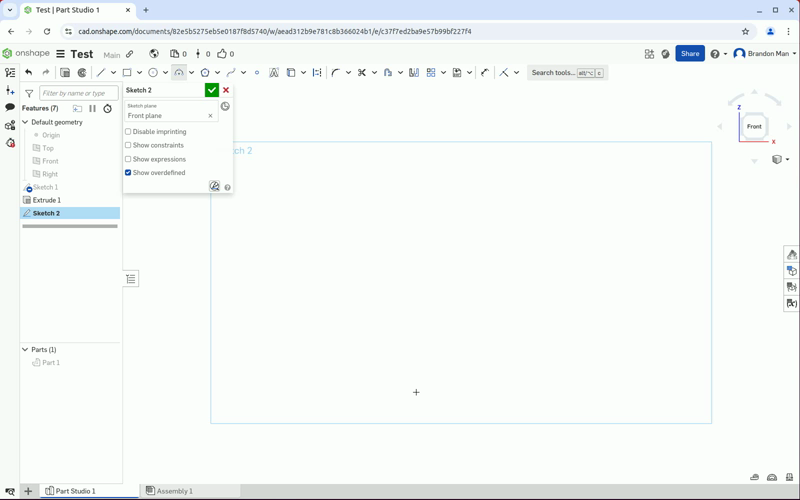
mouse_move(420, 396)
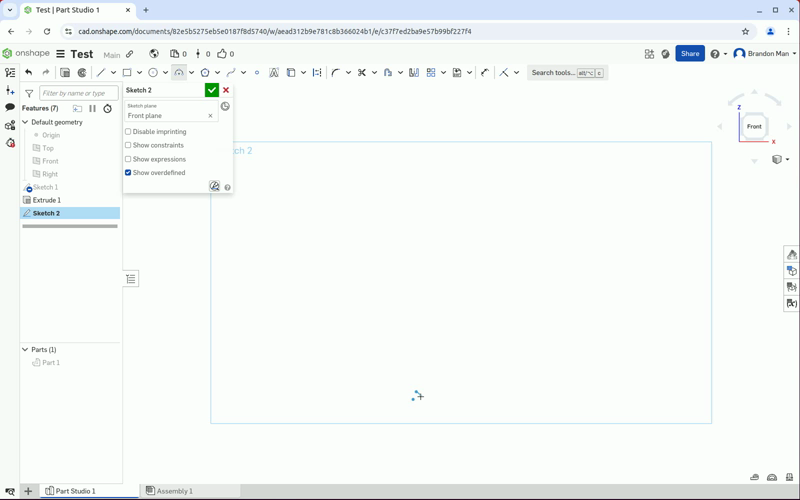
scroll(6)
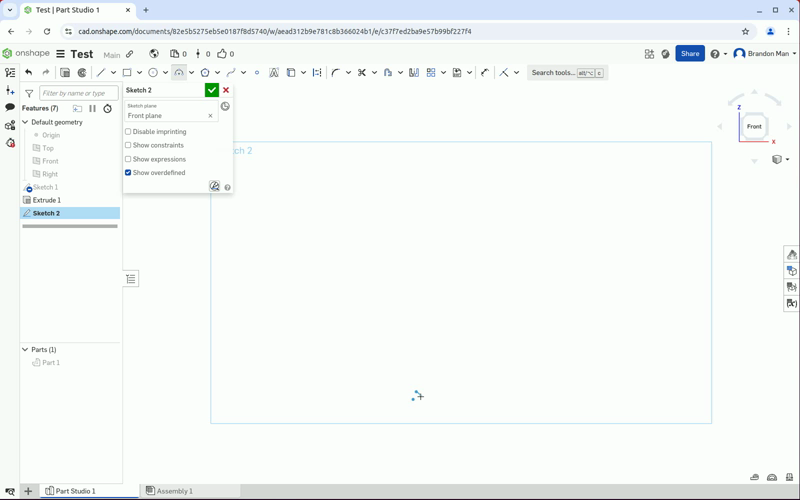
scroll(6)
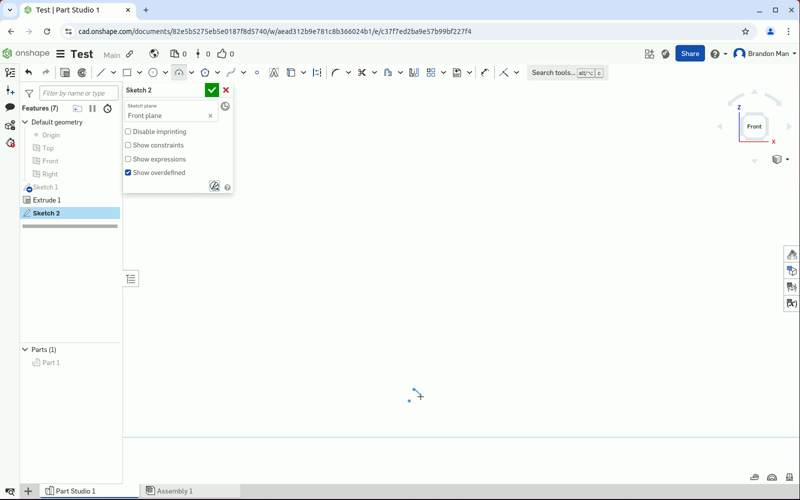
scroll(6)
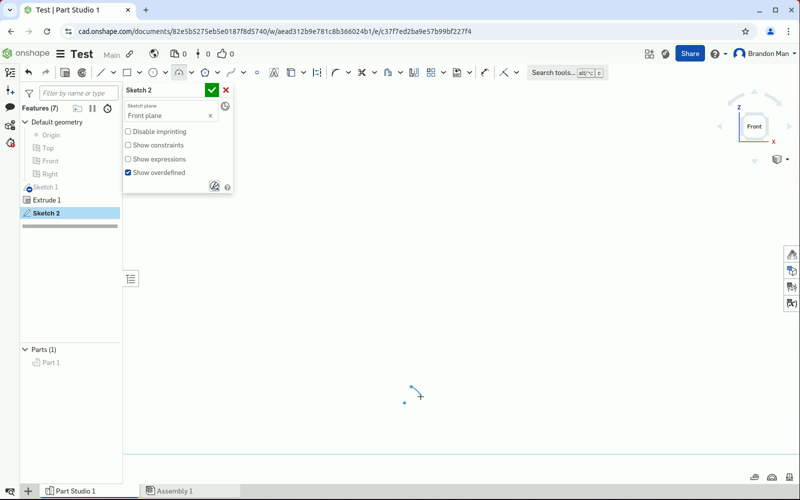
scroll(6)
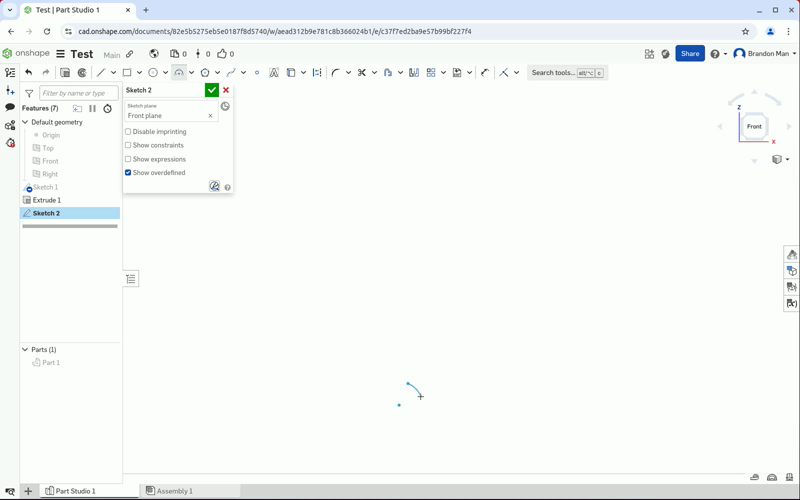
scroll(6)
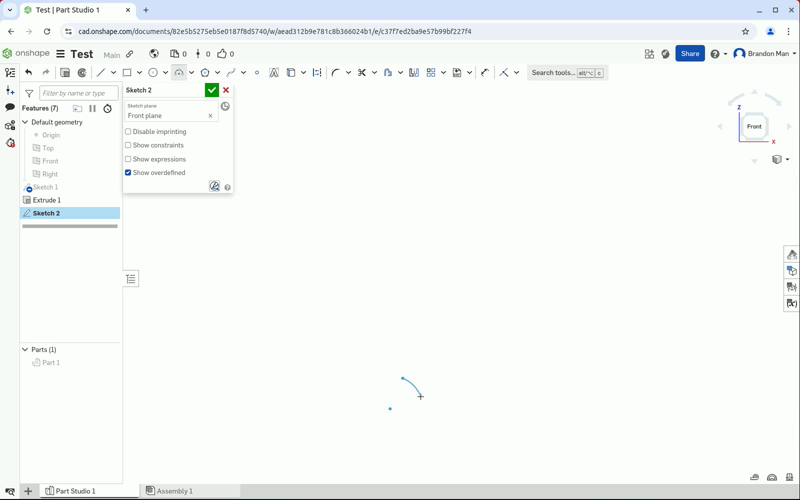
scroll(6)
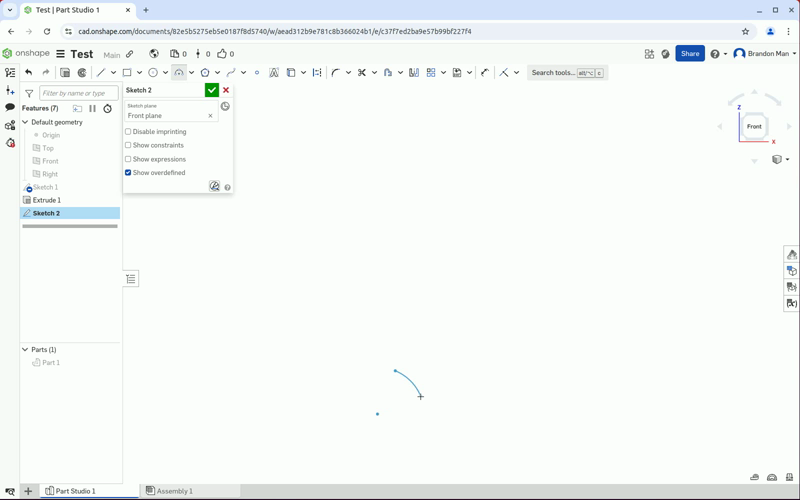
scroll(6)
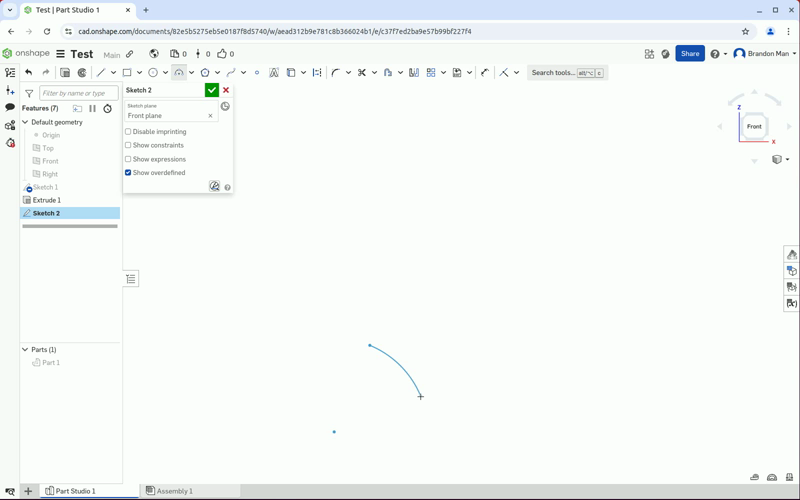
click(420, 396)
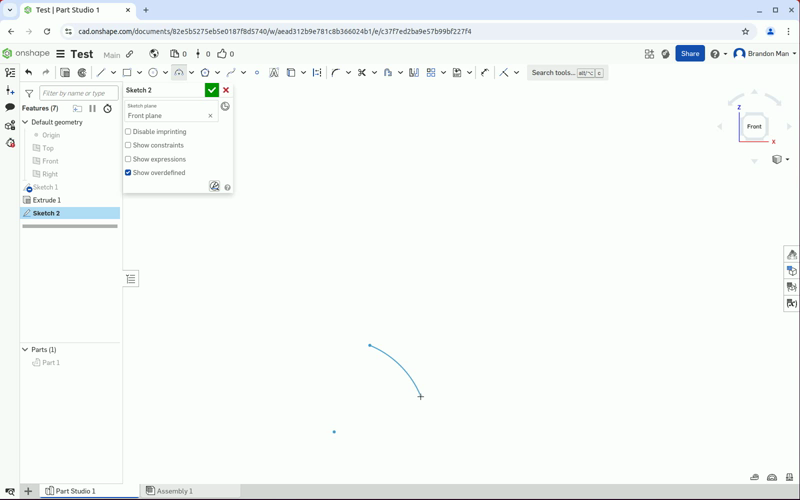
scroll(-6)
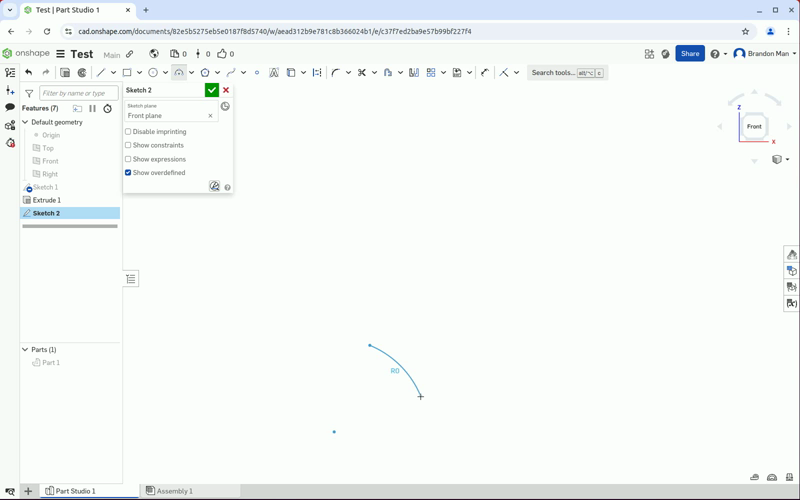
scroll(-6)
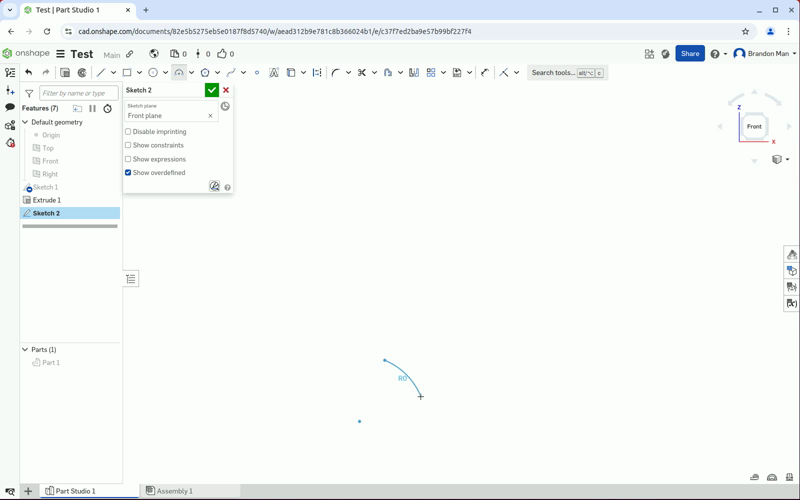
scroll(-6)
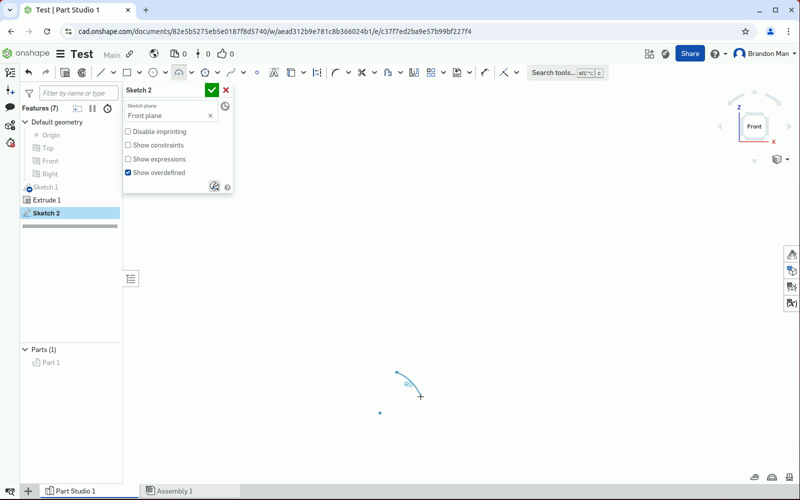
scroll(-6)
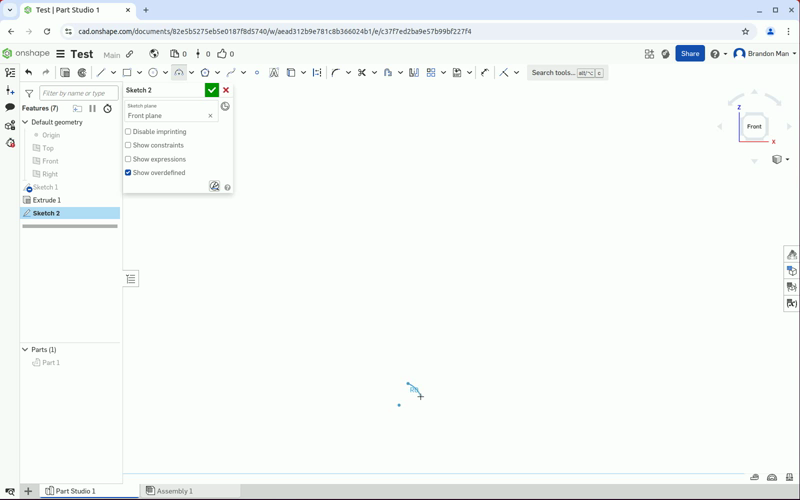
scroll(-6)
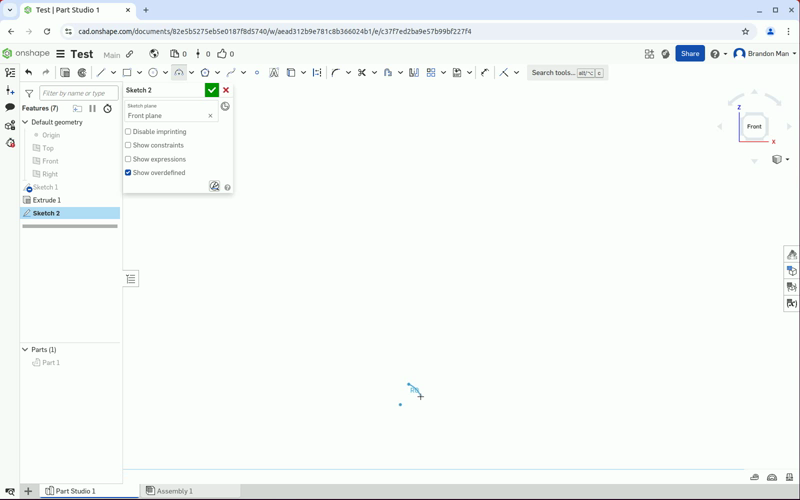
scroll(-6)
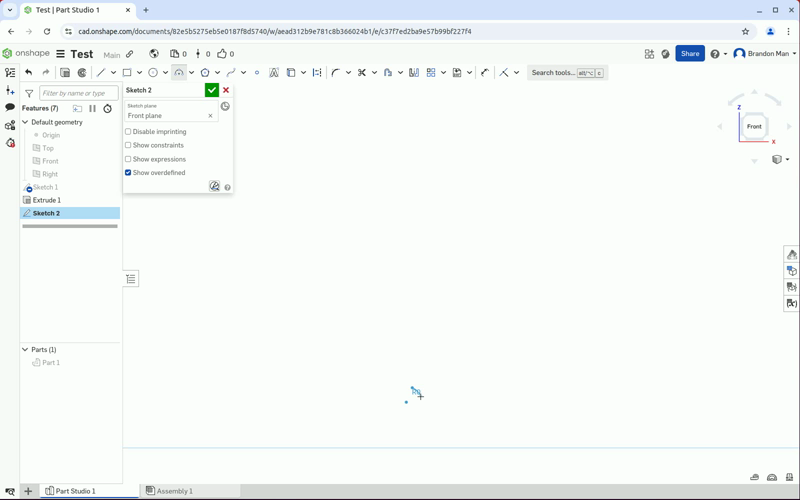
scroll(-6)
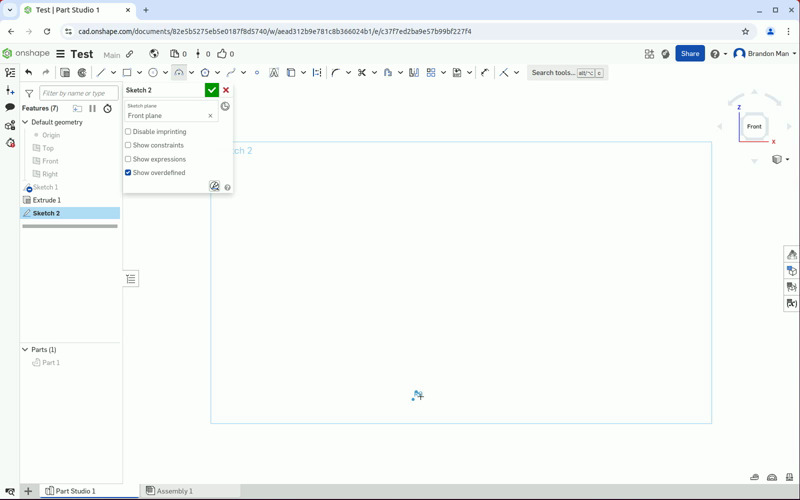
mouse_move(417, 394)
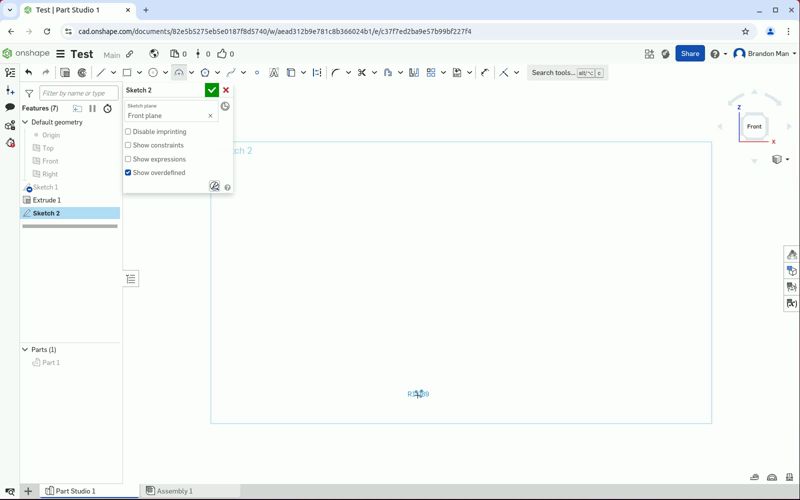
scroll(6)
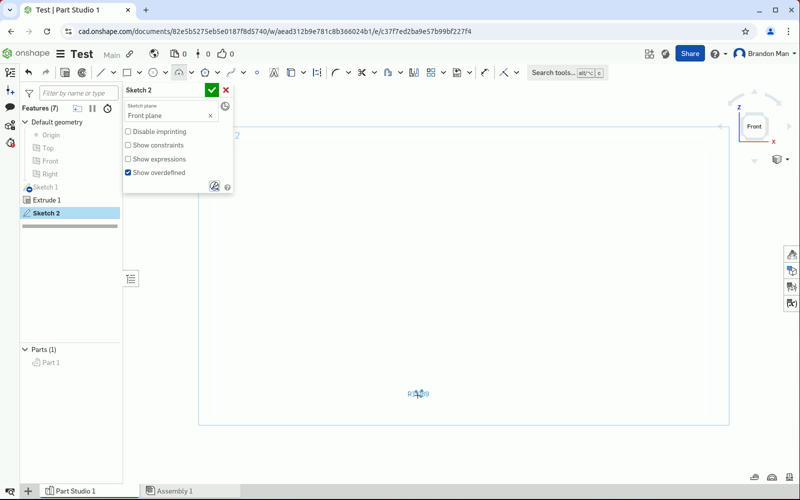
scroll(6)
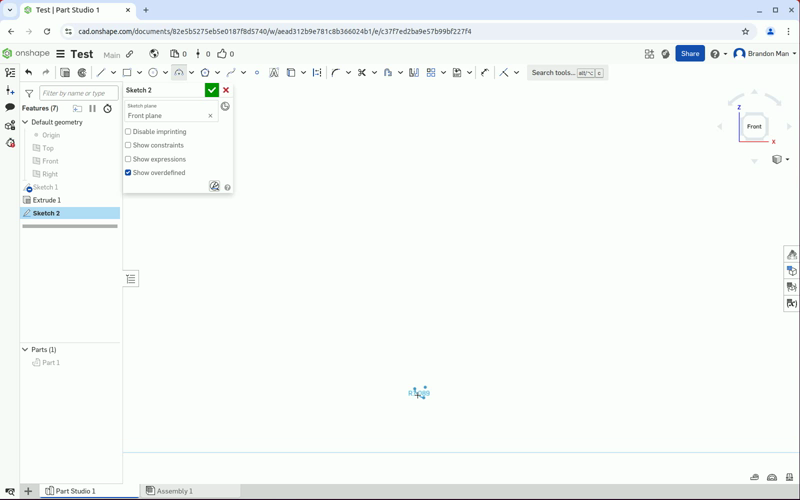
scroll(6)
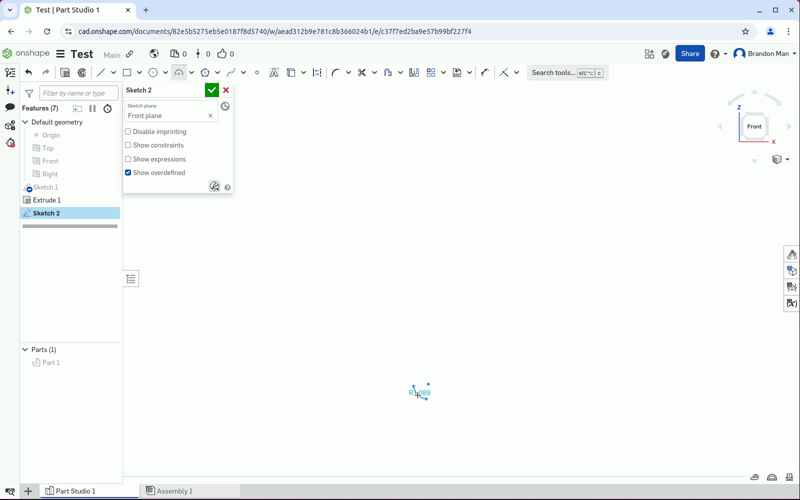
scroll(6)
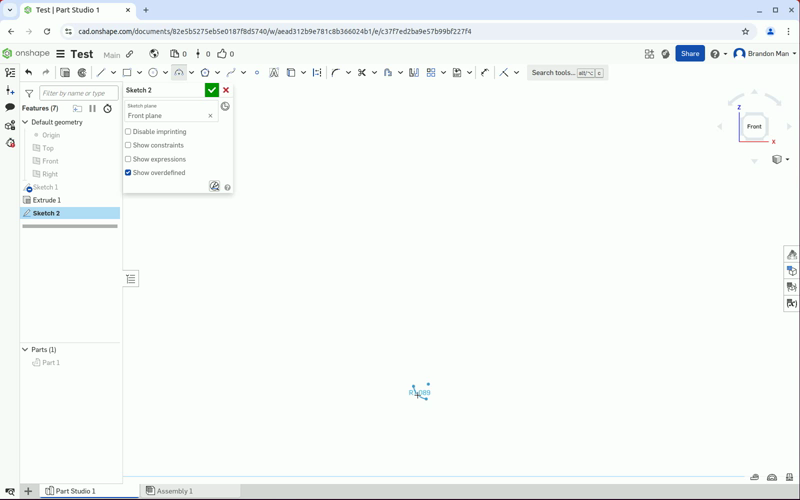
scroll(6)
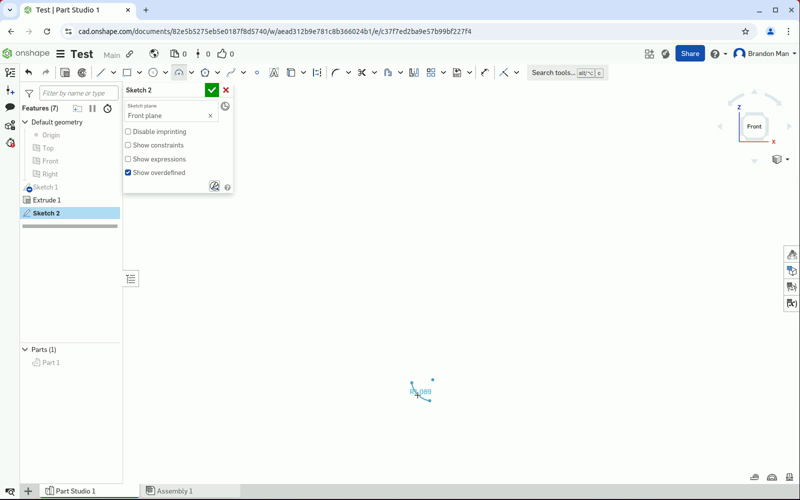
scroll(6)
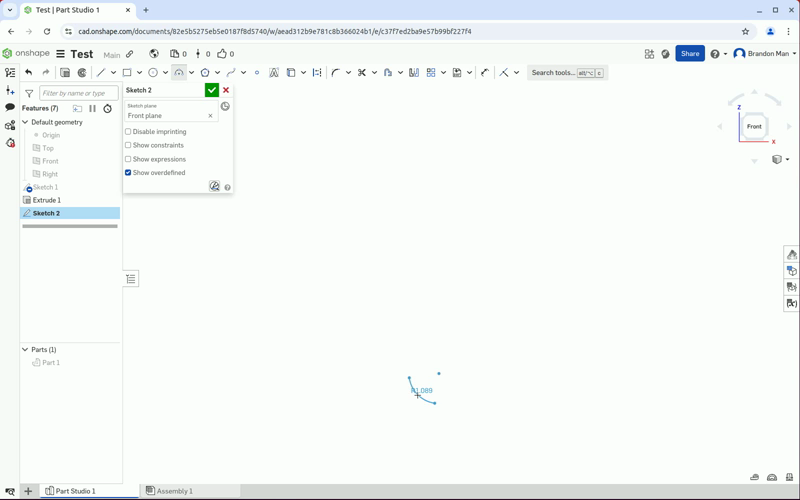
scroll(6)
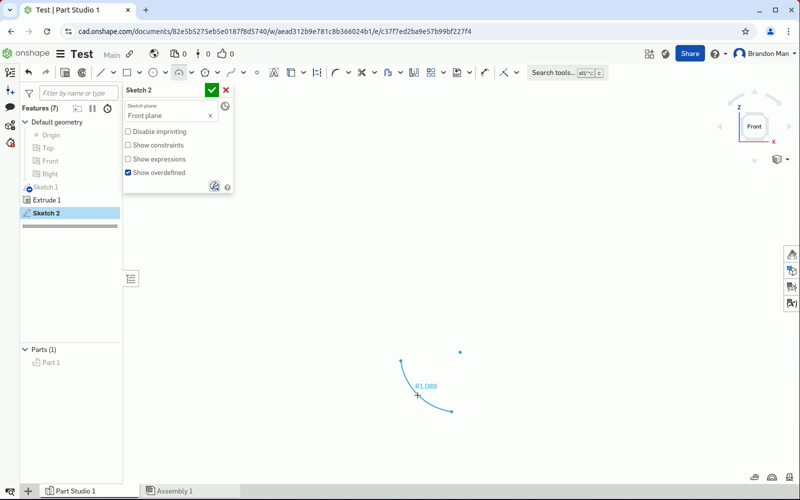
click(417, 394)
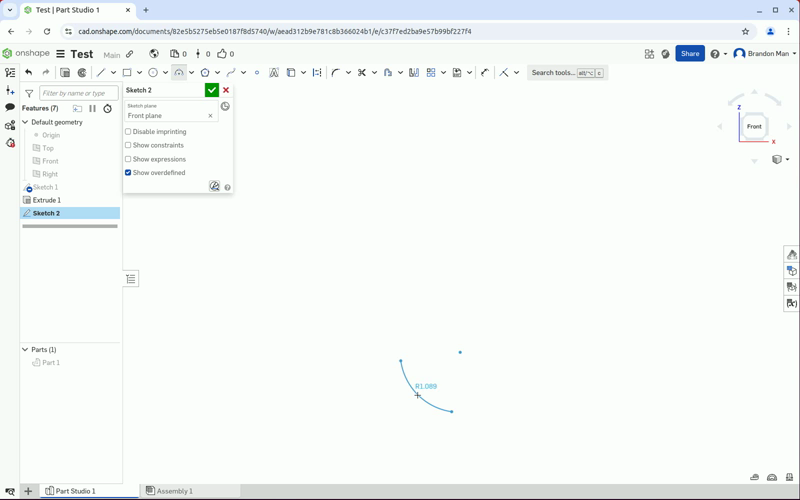
scroll(-6)
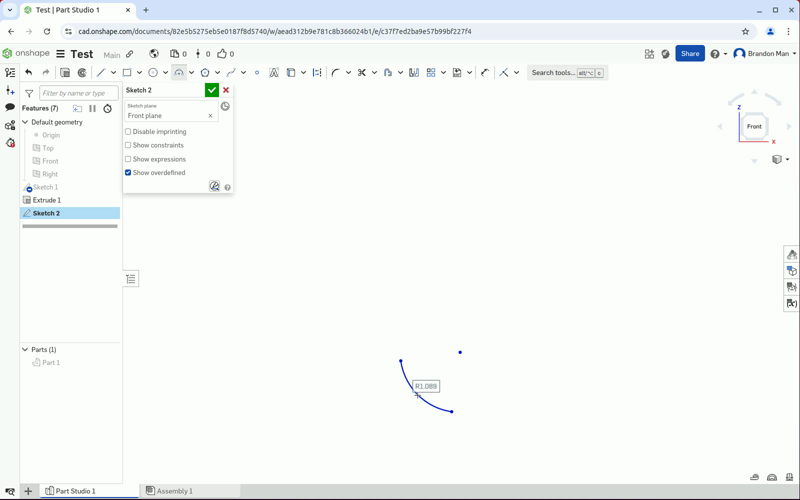
scroll(-6)
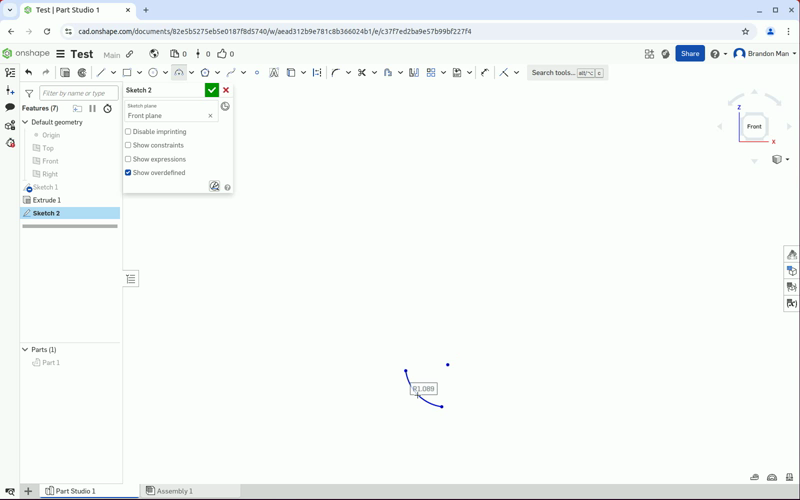
scroll(-6)
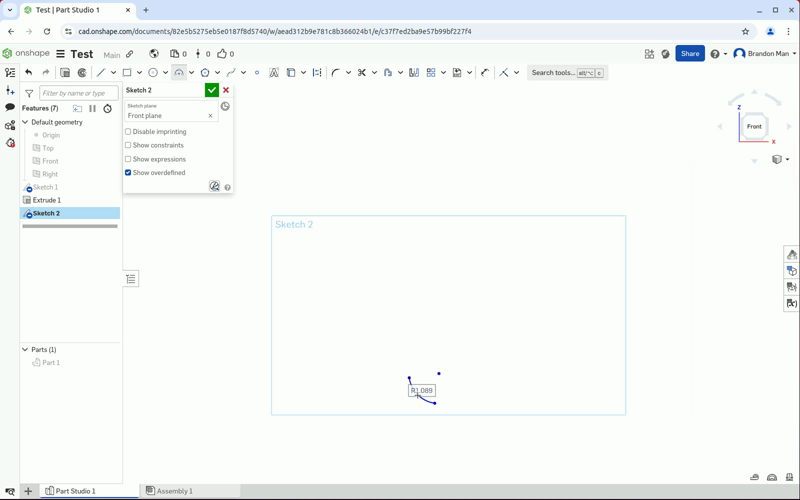
scroll(-6)
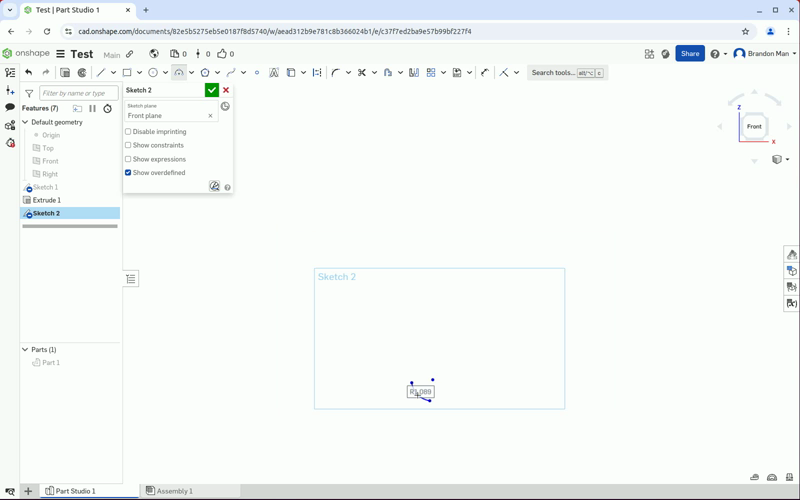
scroll(-6)
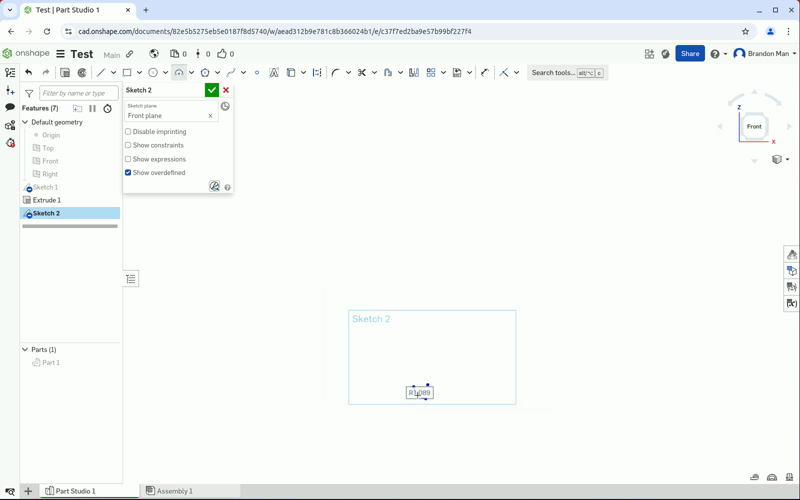
scroll(-6)
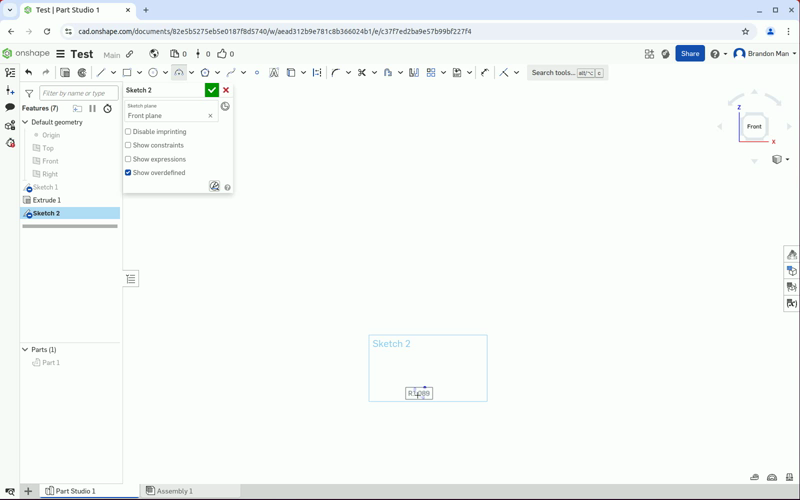
scroll(-6)
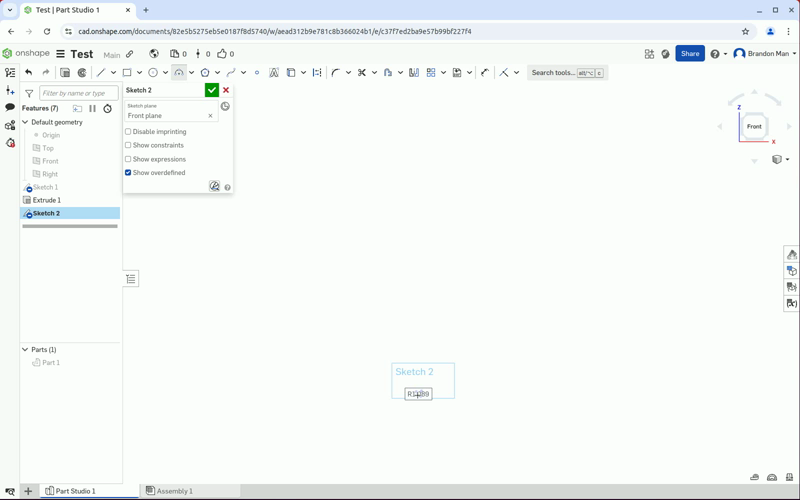
key_up(shift)
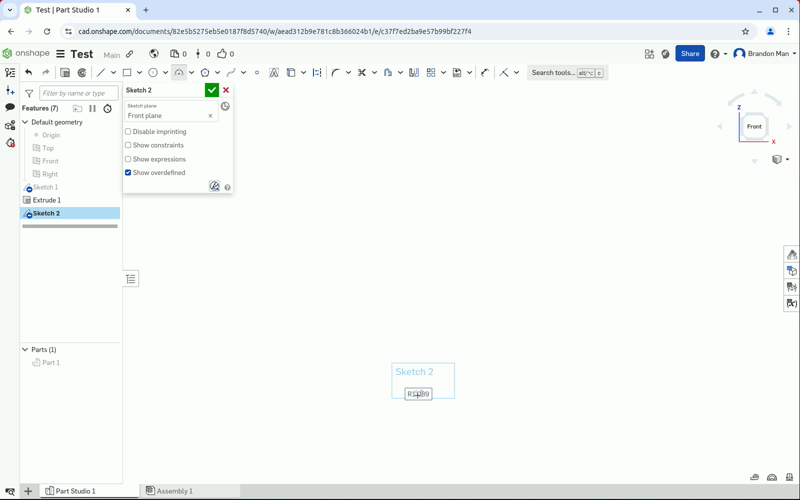
key(esc)
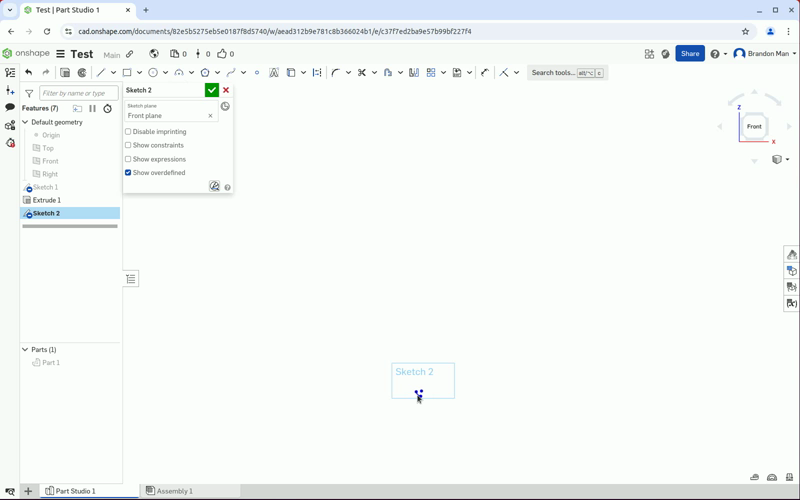
key(l)
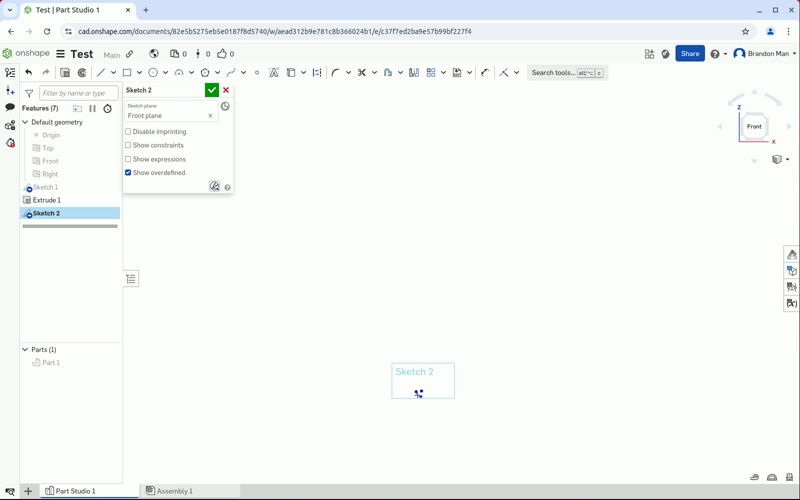
mouse_move(420, 396)
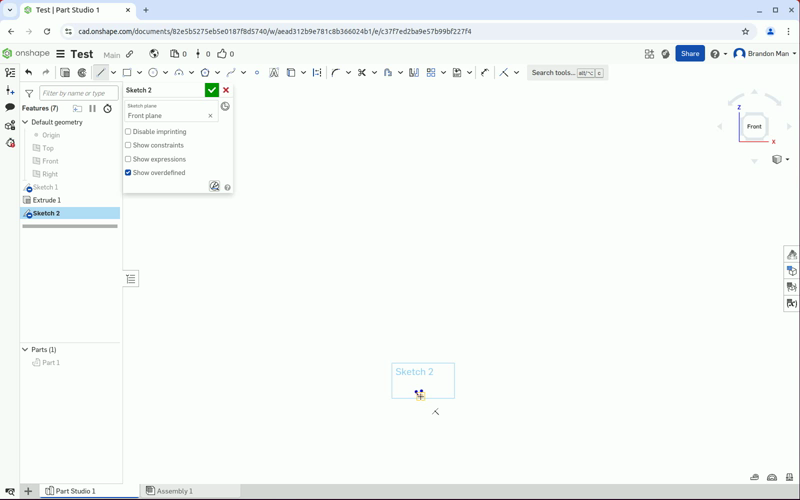
scroll(6)
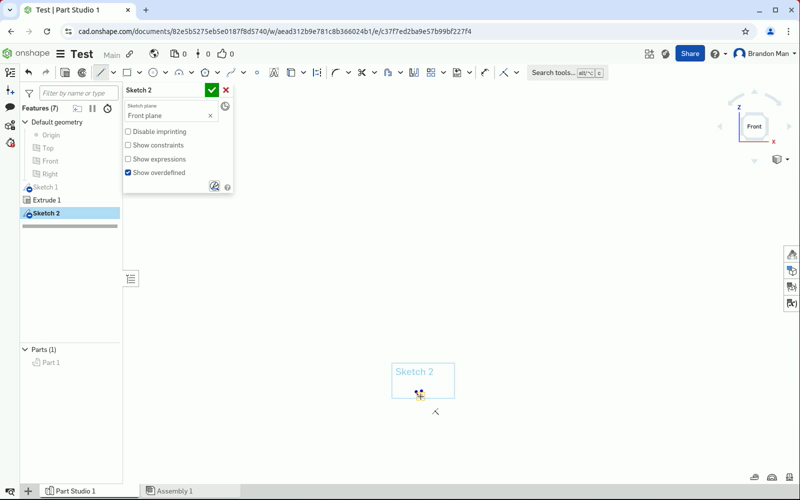
scroll(6)
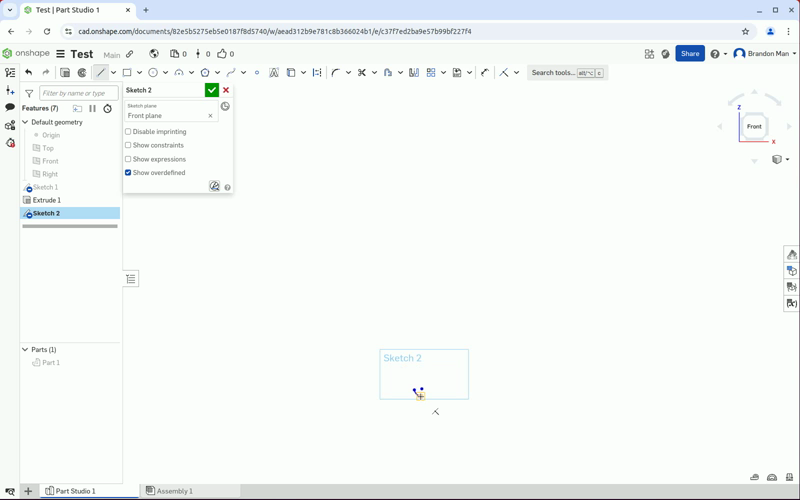
scroll(6)
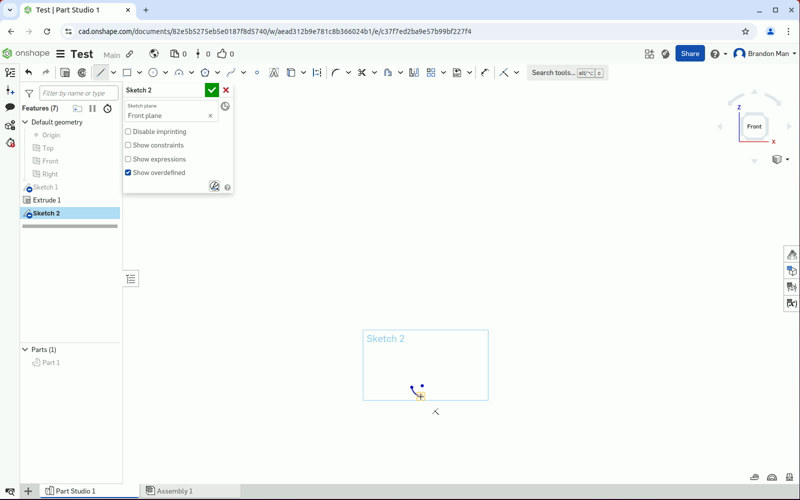
scroll(6)
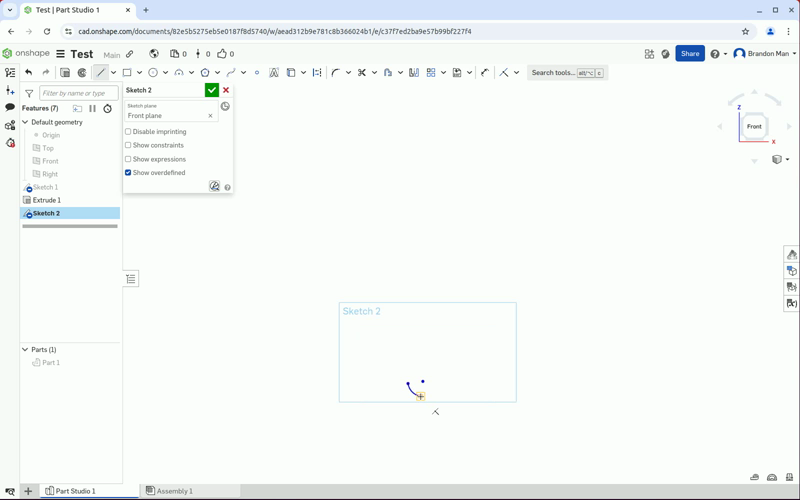
scroll(6)
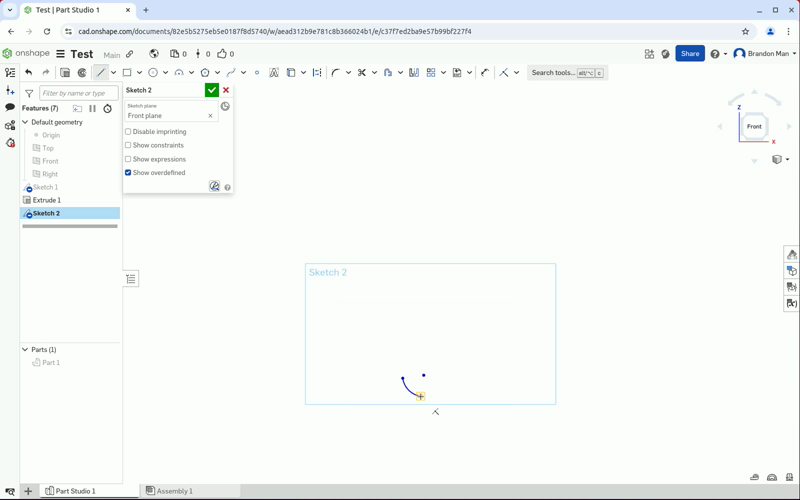
scroll(6)
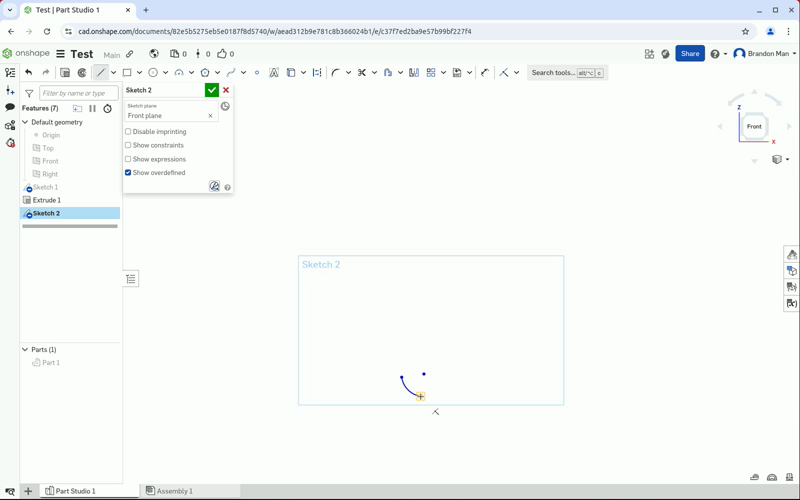
scroll(6)
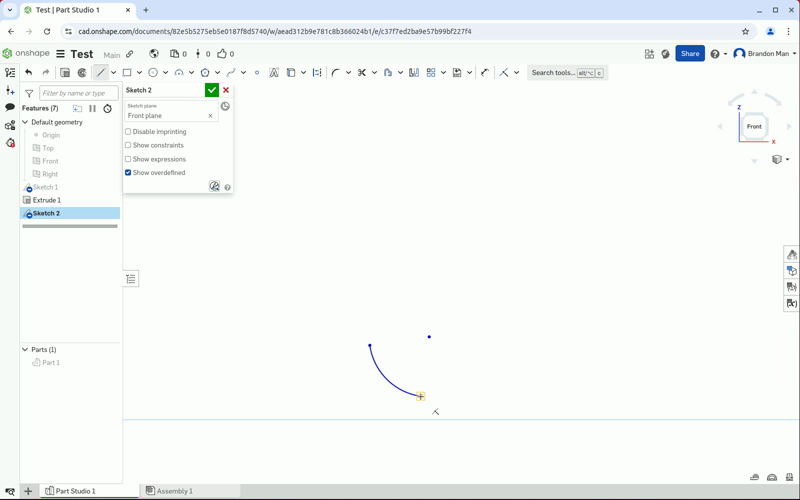
click(420, 396)
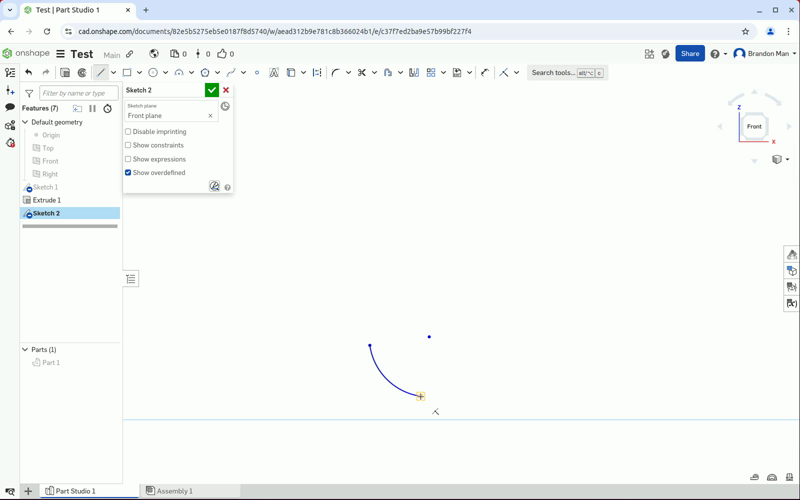
scroll(-6)
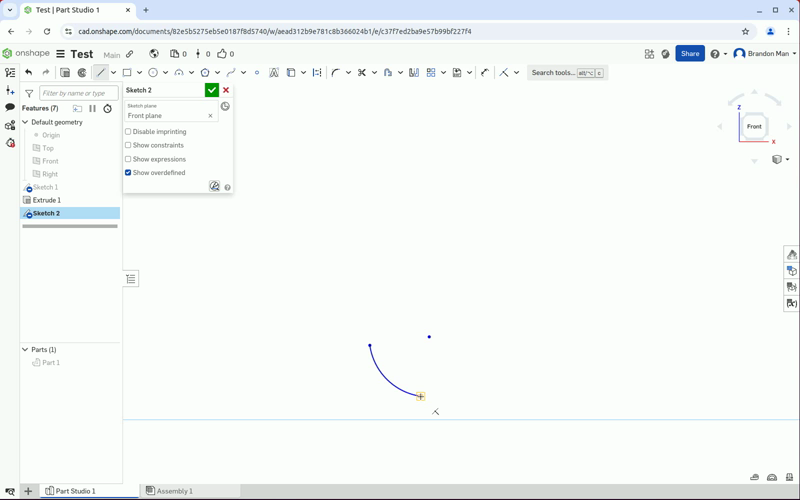
scroll(-6)
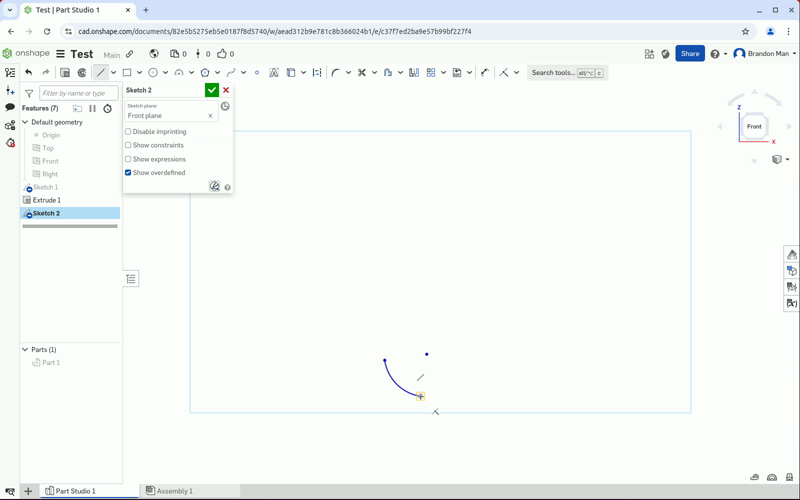
scroll(-6)
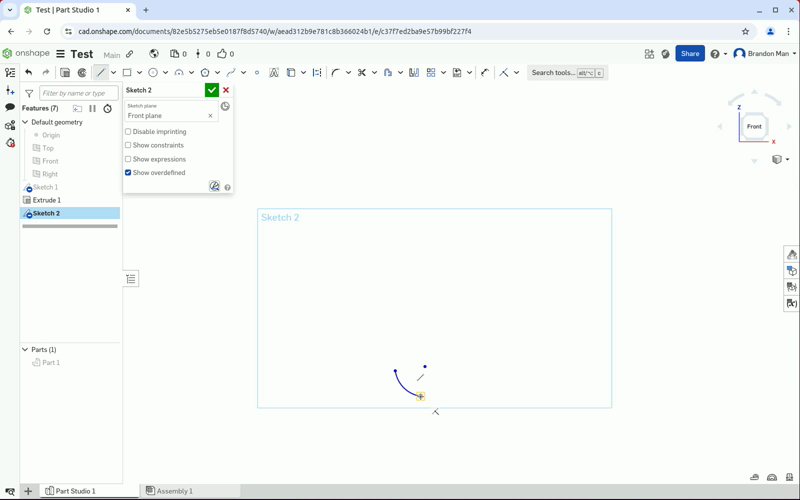
scroll(-6)
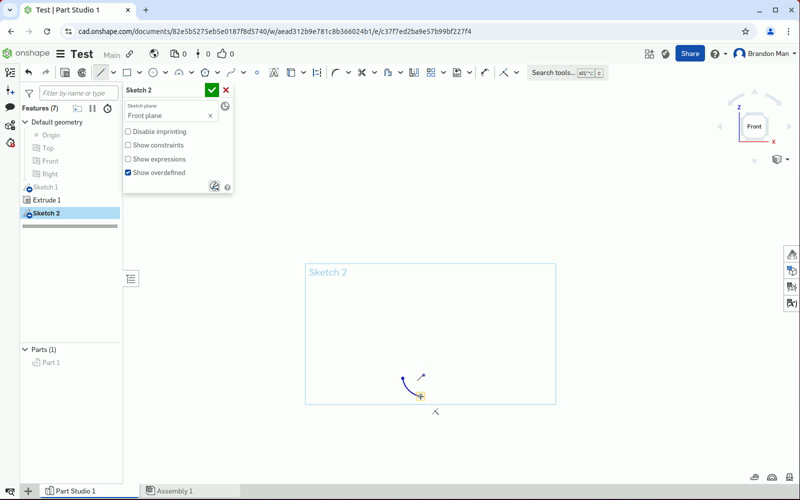
scroll(-6)
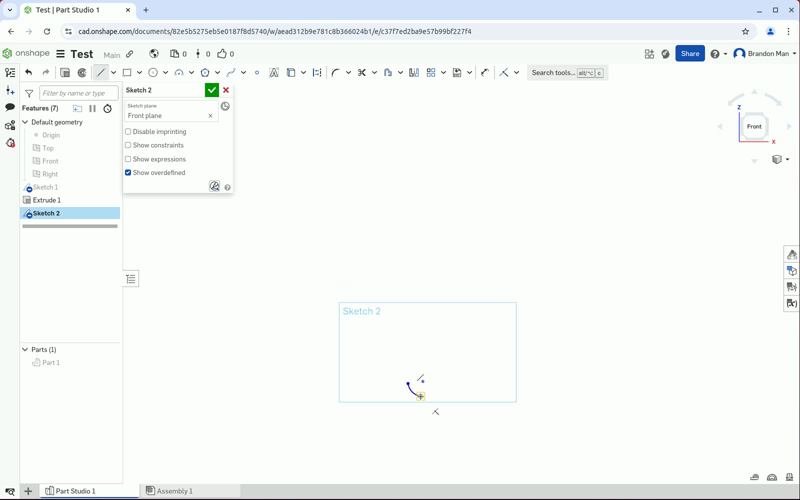
scroll(-6)
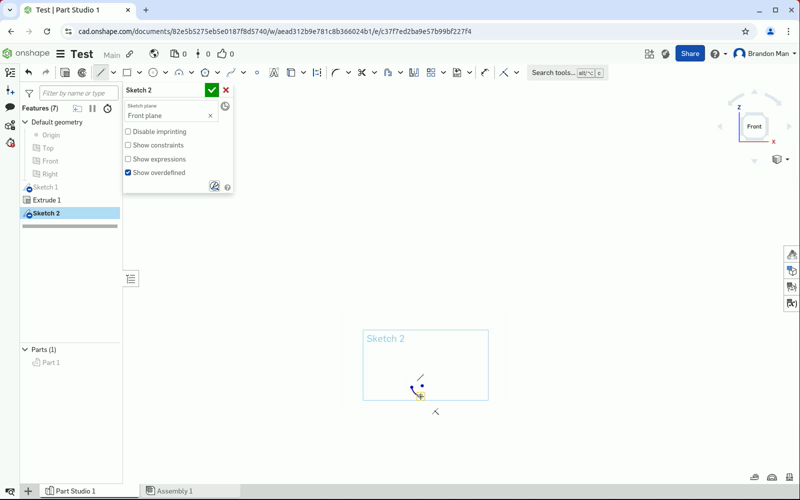
scroll(-6)
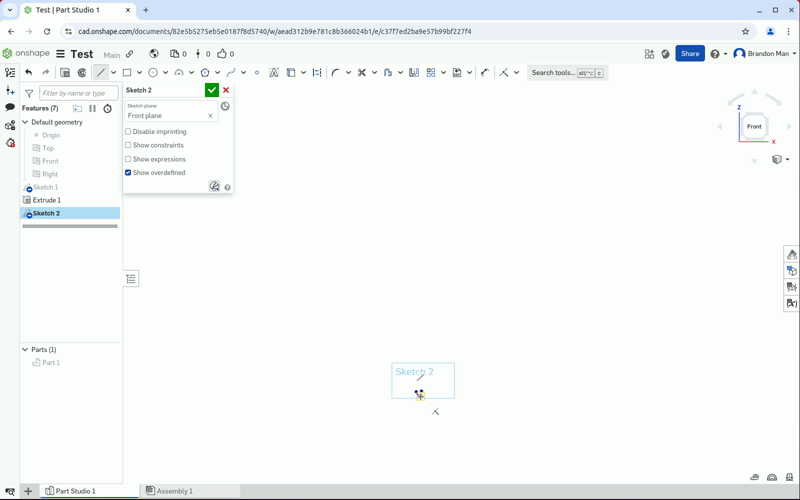
key_down(shift)
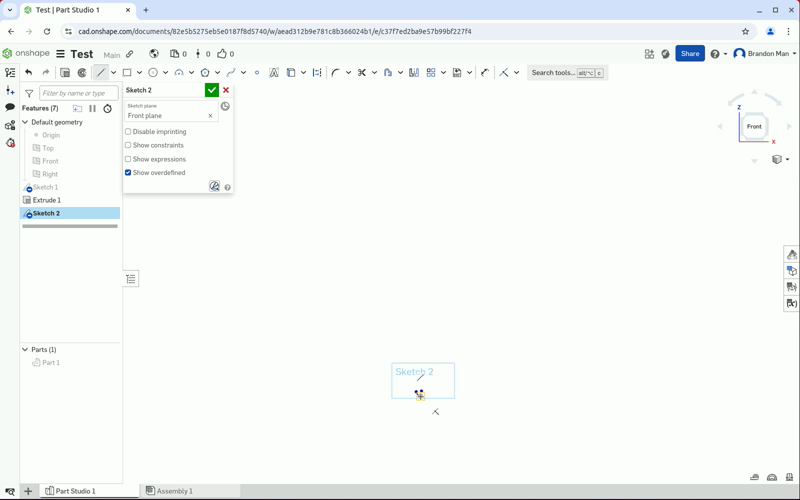
mouse_move(545, 396)
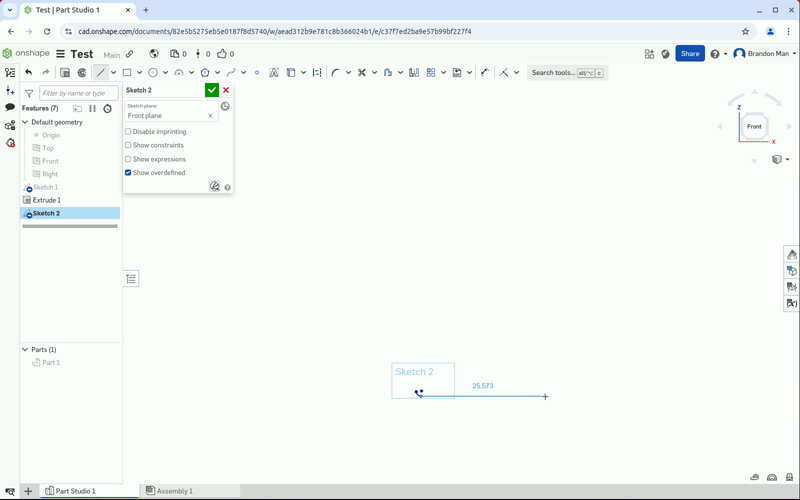
click(545, 396)
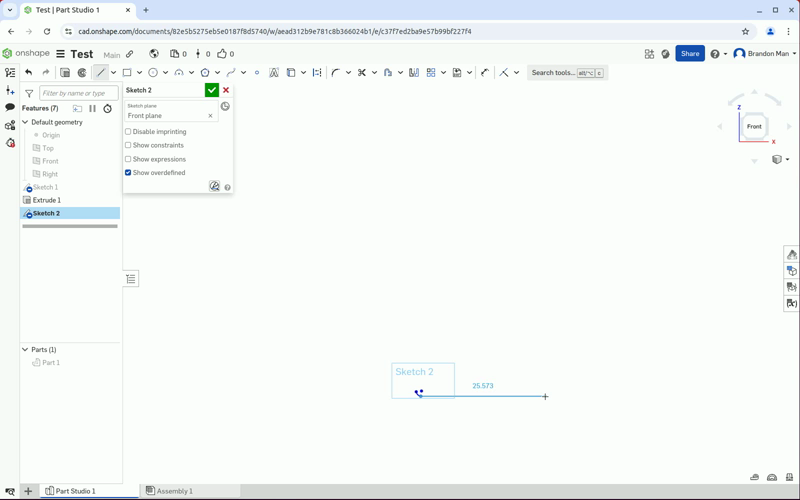
key_up(shift)
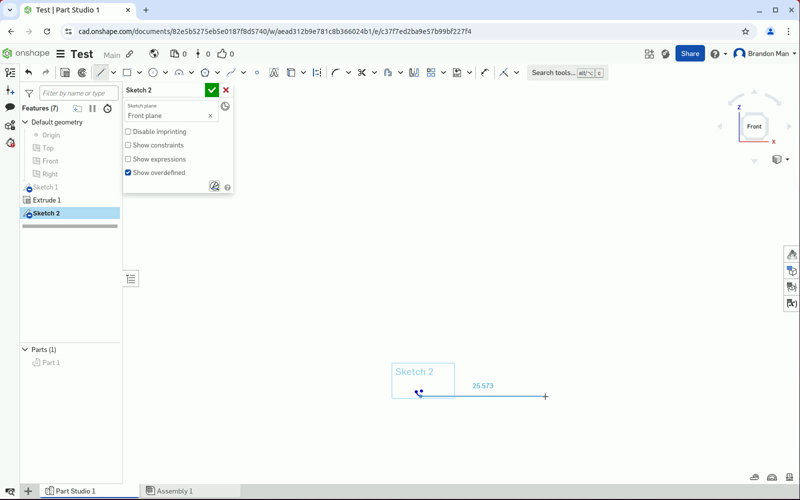
key(esc)
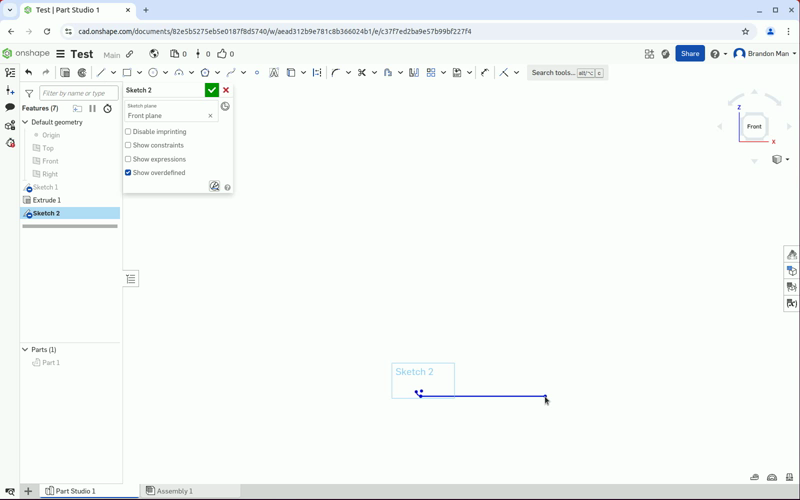
key(a)
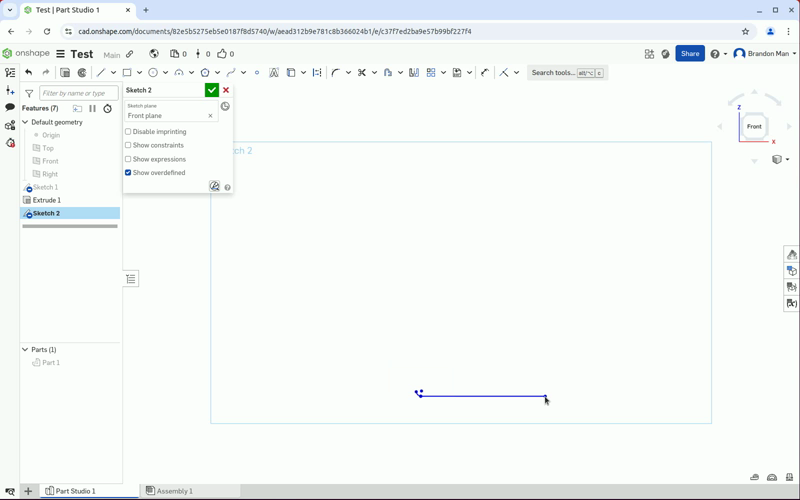
mouse_move(545, 396)
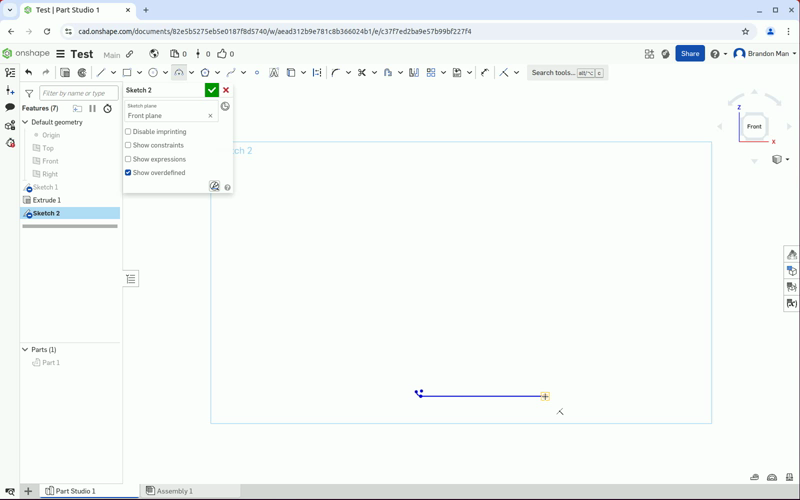
click(545, 396)
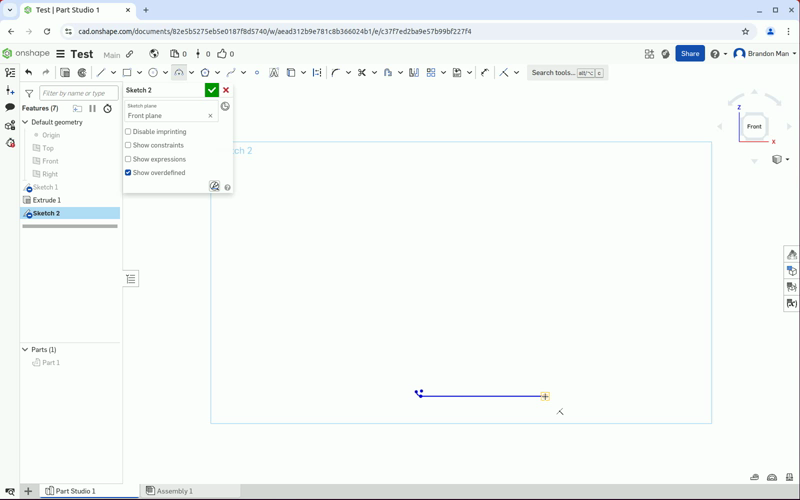
key_down(shift)
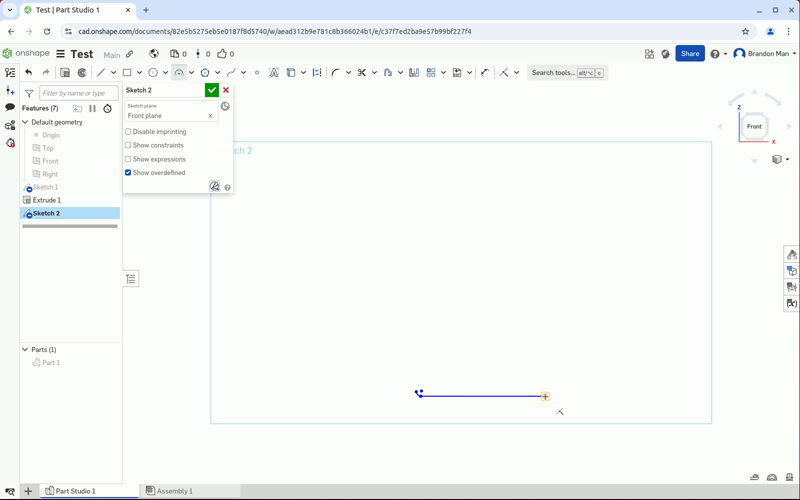
mouse_move(549, 391)
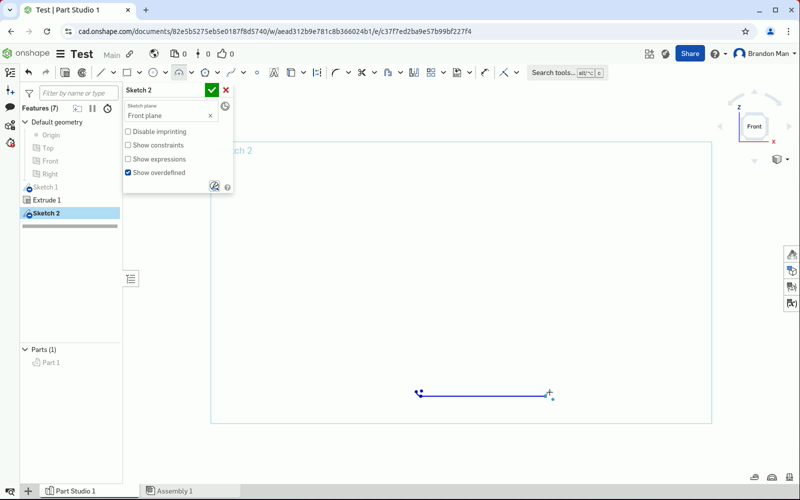
scroll(6)
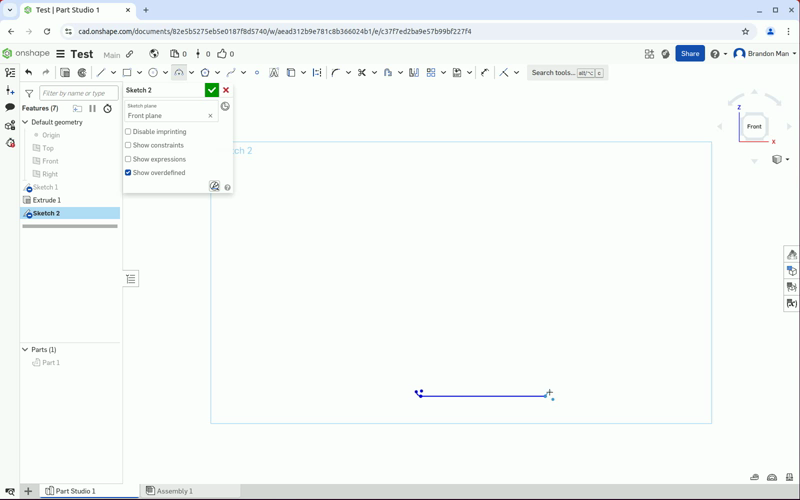
scroll(6)
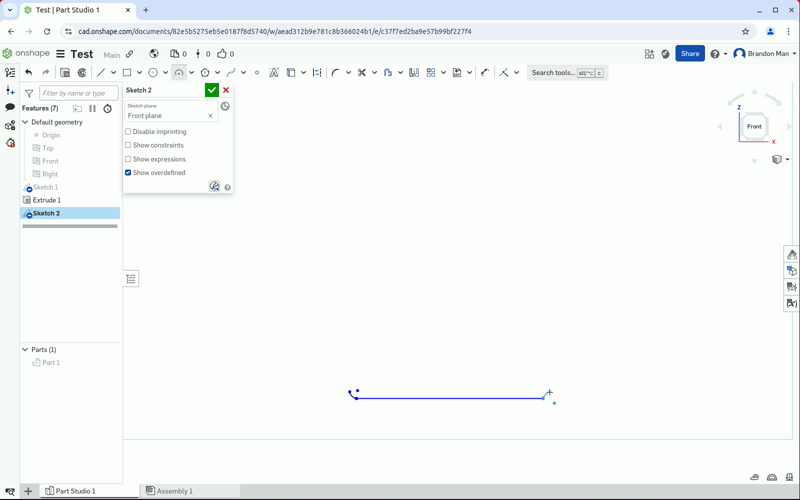
scroll(6)
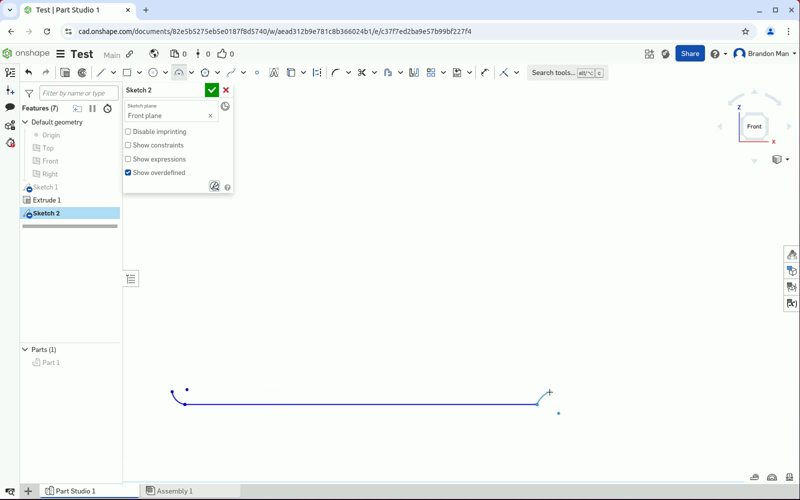
scroll(6)
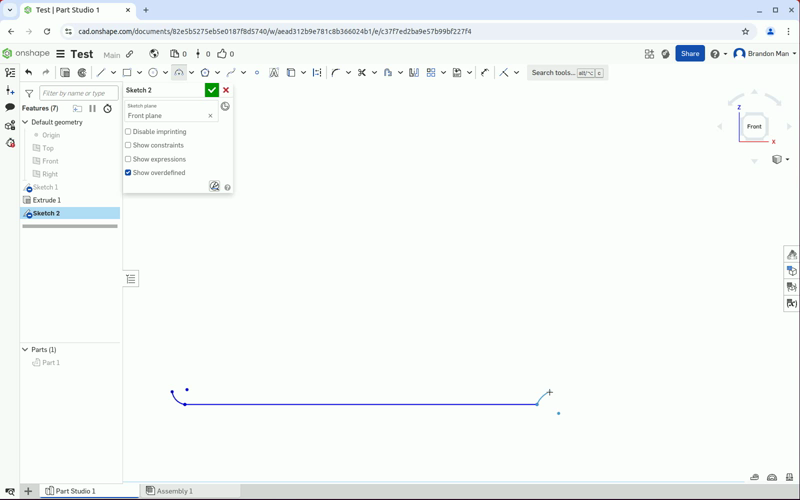
scroll(6)
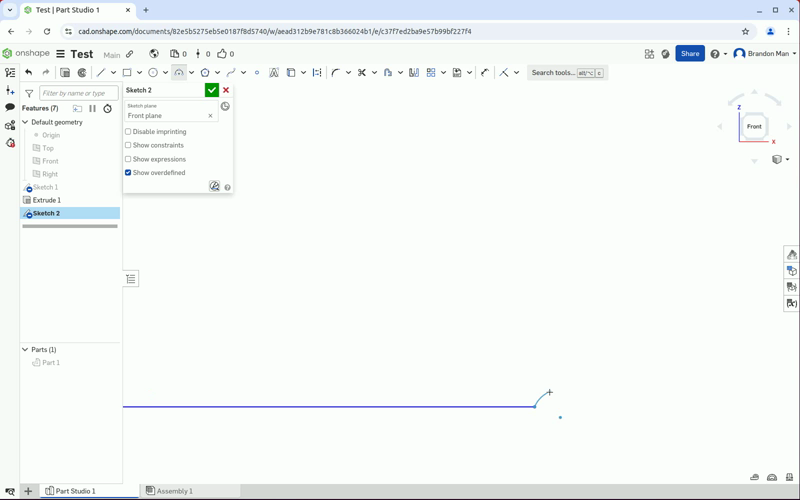
scroll(6)
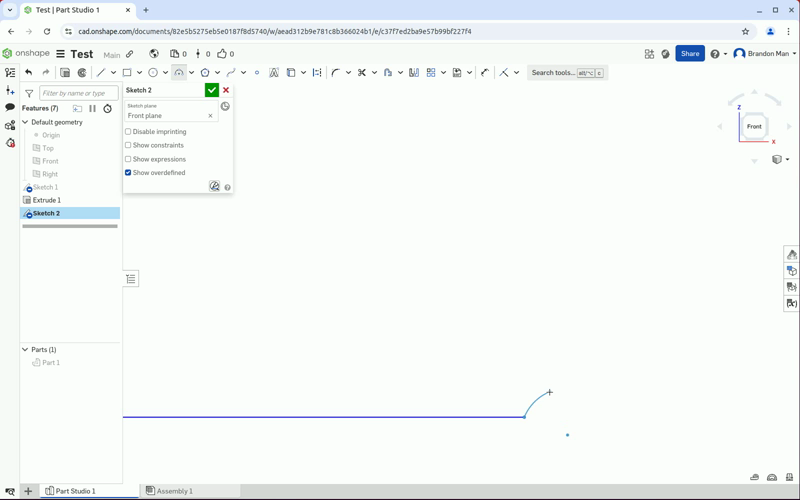
scroll(6)
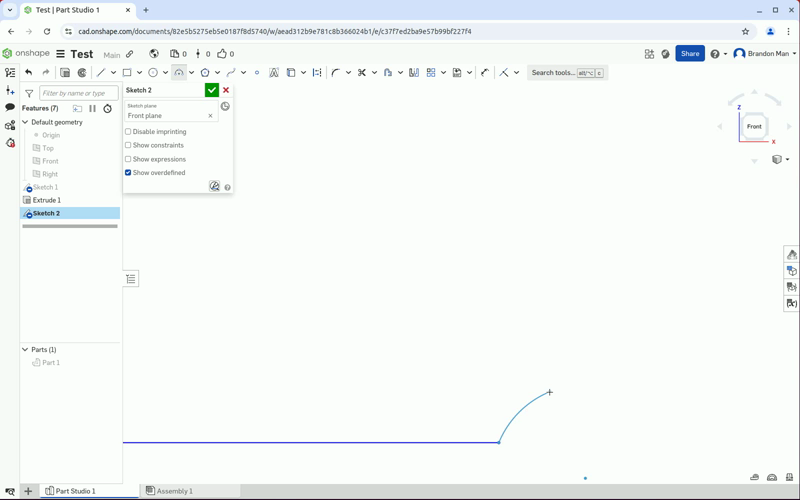
click(549, 391)
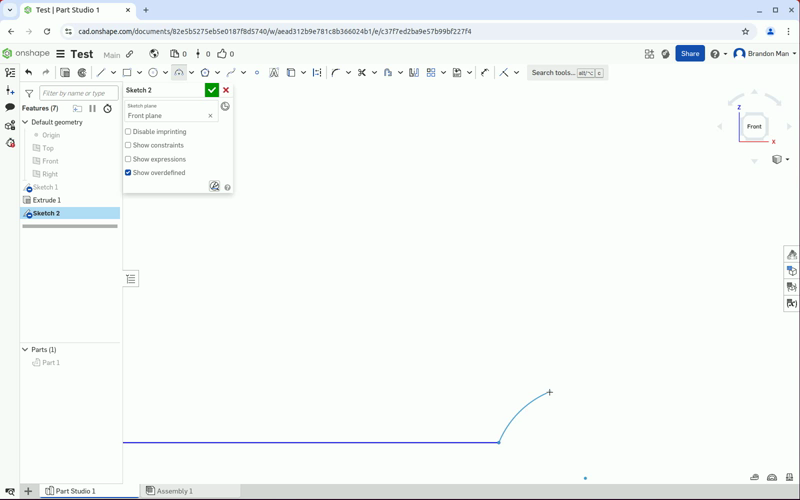
scroll(-6)
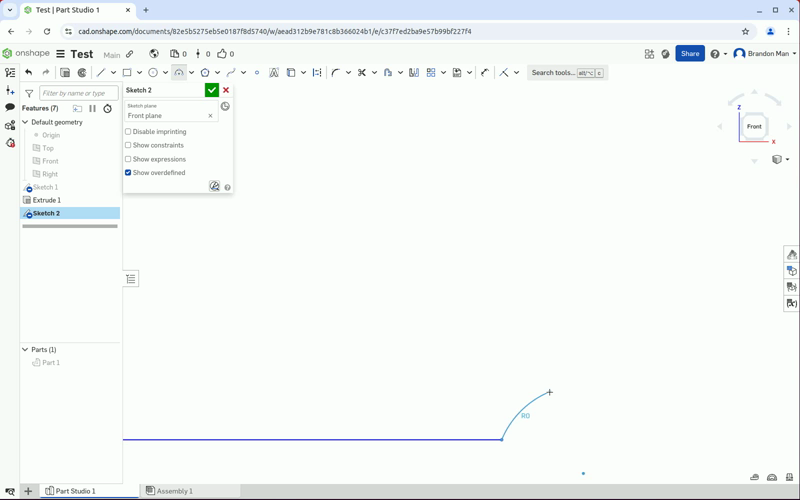
scroll(-6)
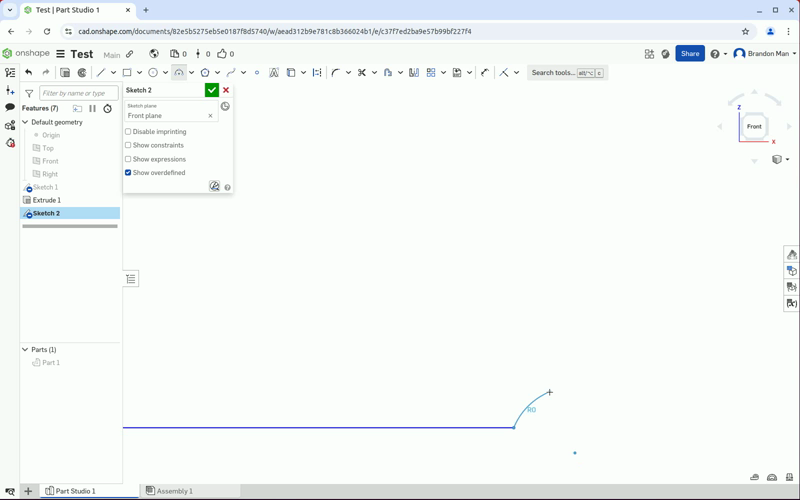
scroll(-6)
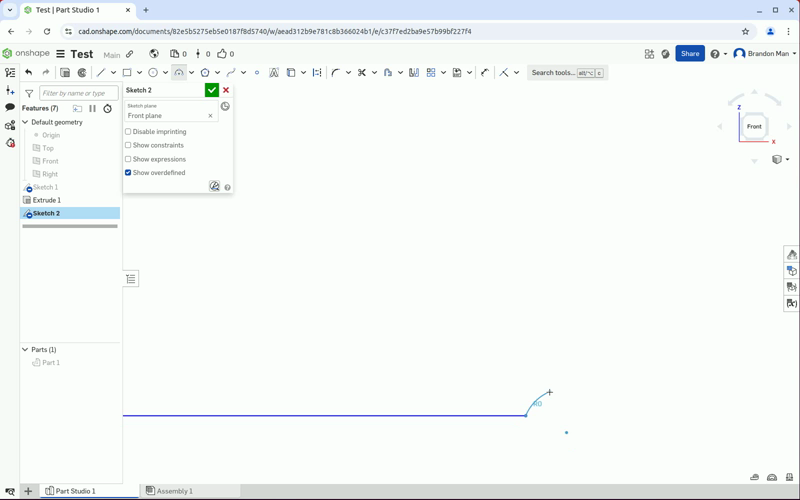
scroll(-6)
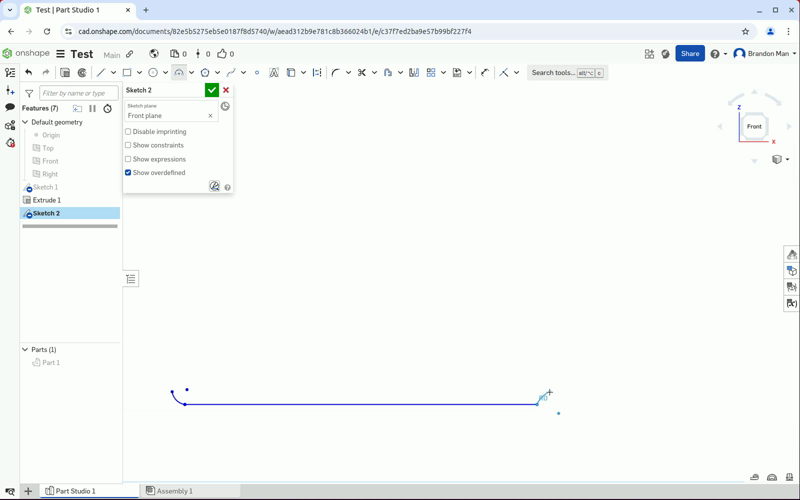
scroll(-6)
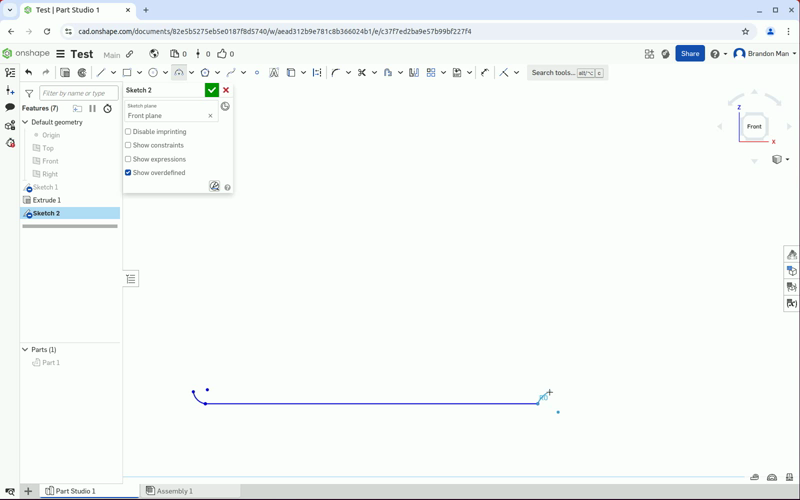
scroll(-6)
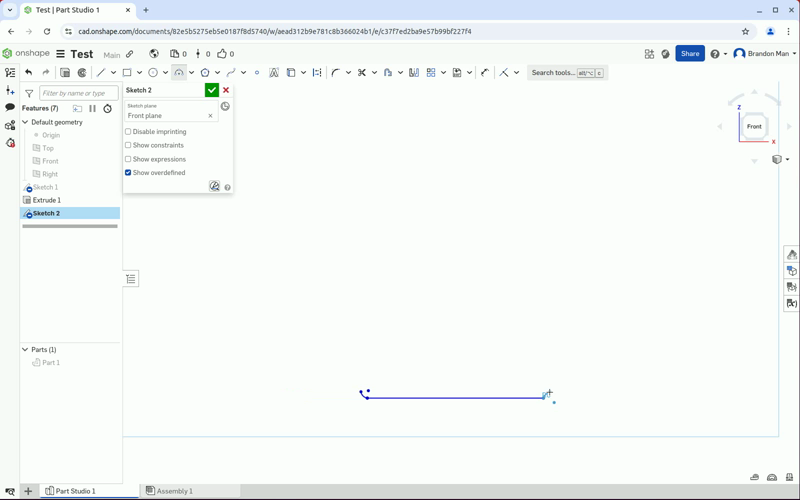
scroll(-6)
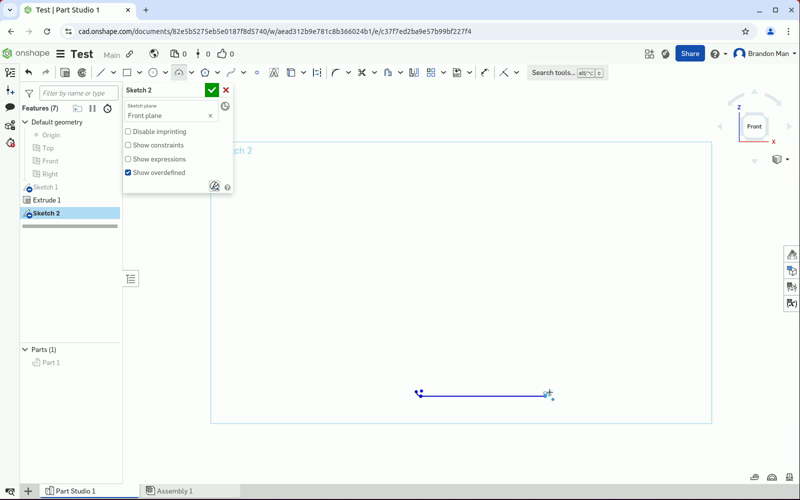
mouse_move(548, 394)
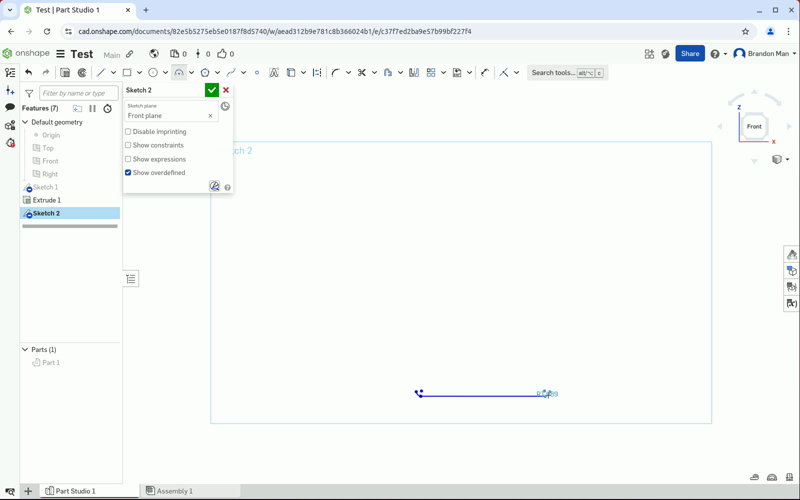
scroll(6)
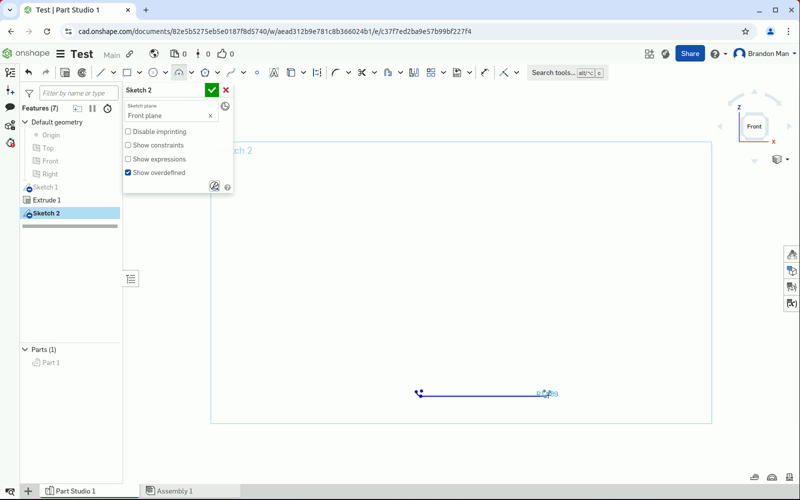
scroll(6)
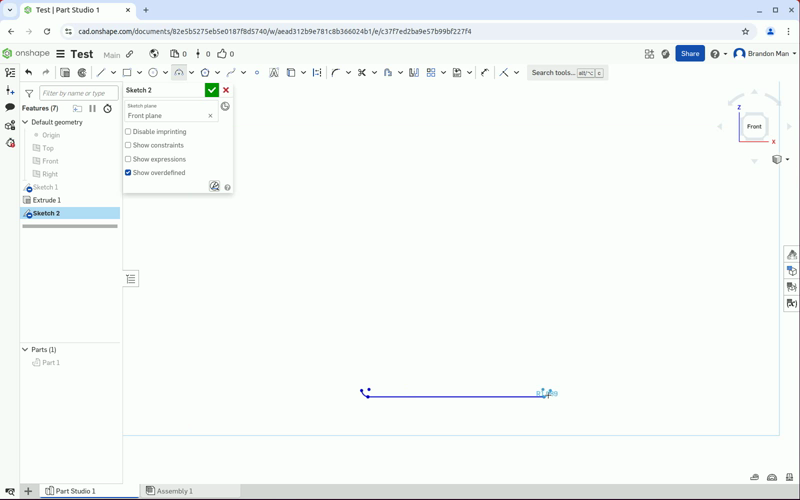
scroll(6)
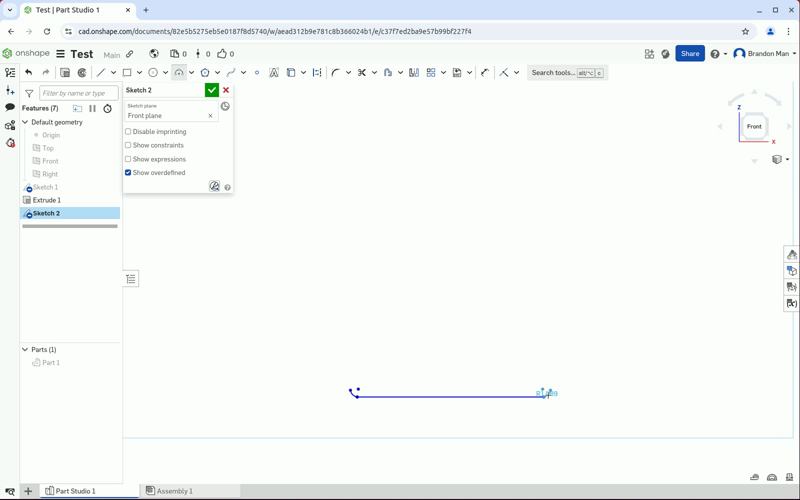
scroll(6)
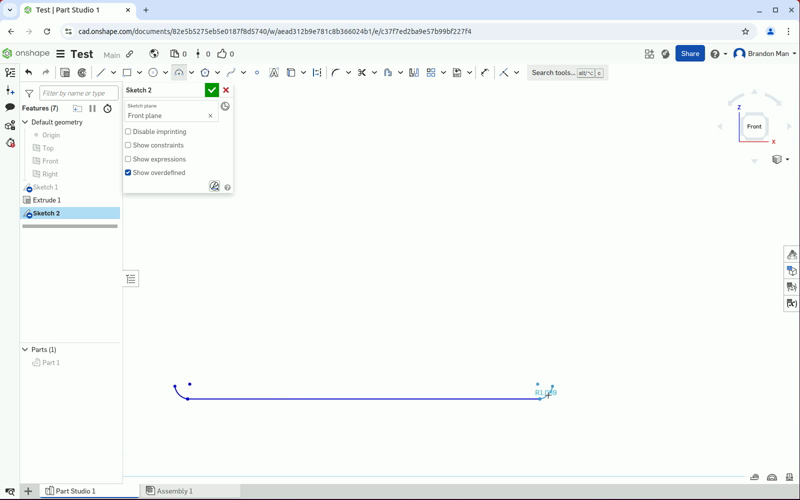
scroll(6)
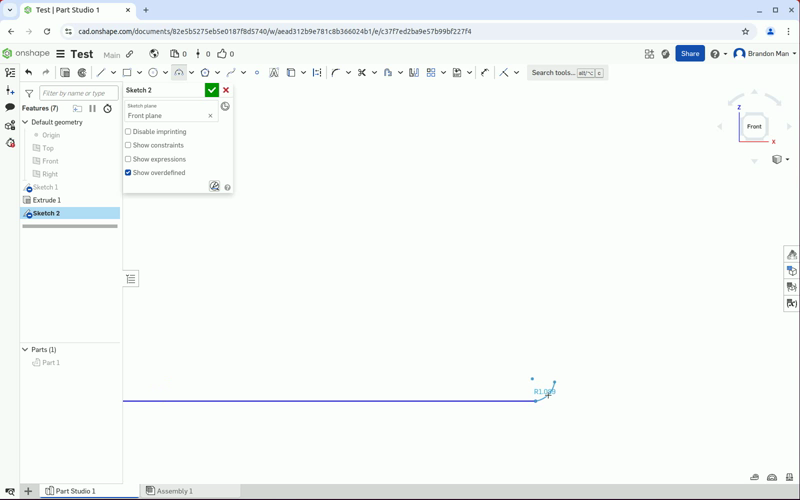
scroll(6)
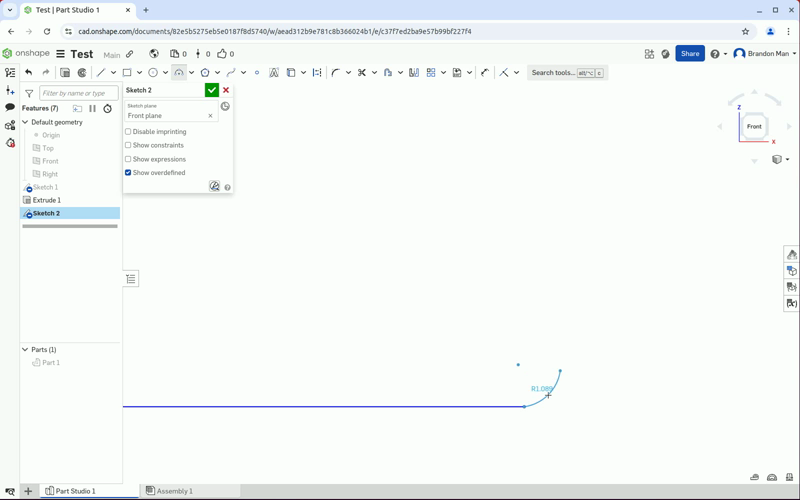
scroll(6)
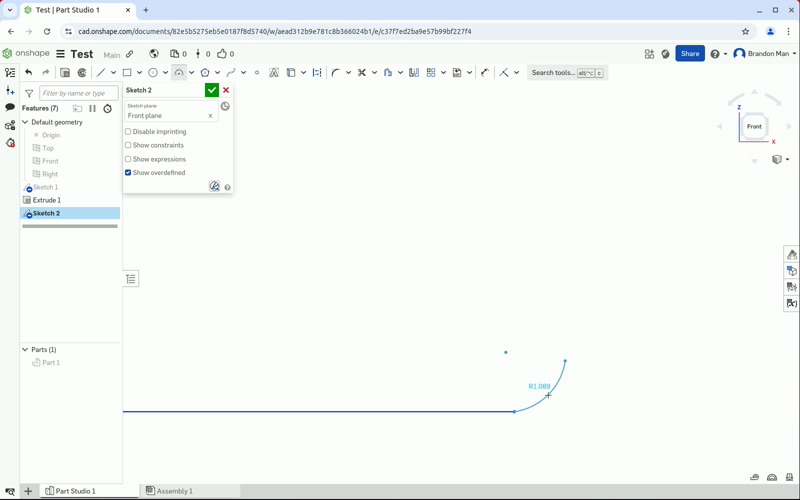
click(548, 394)
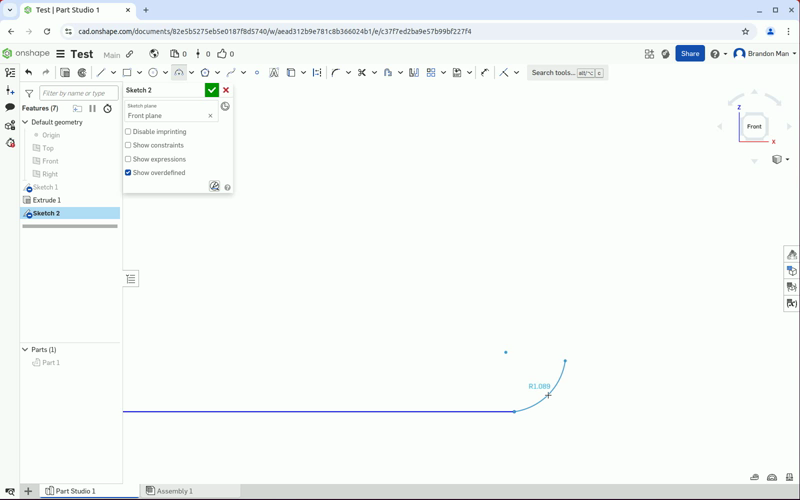
scroll(-6)
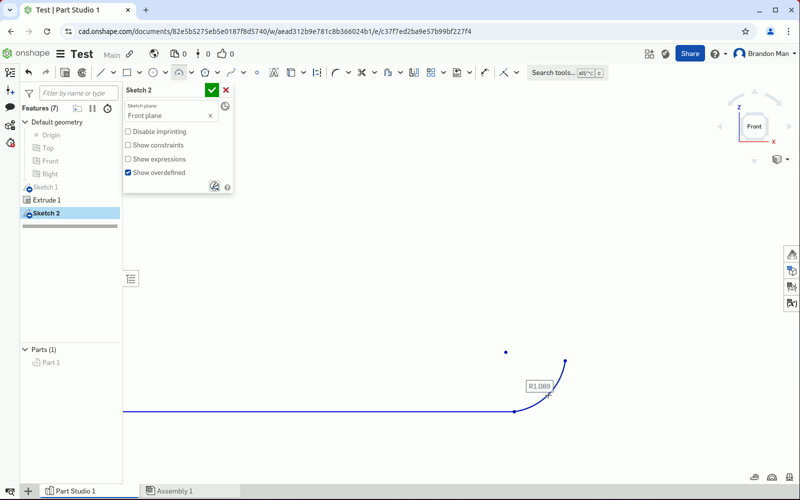
scroll(-6)
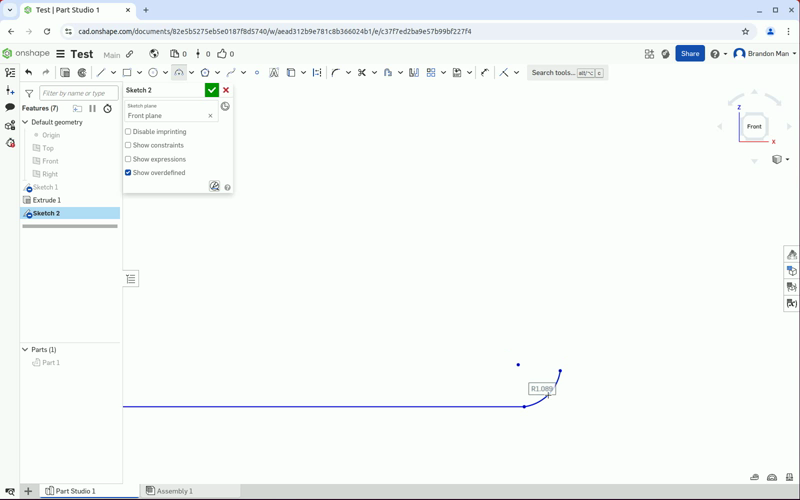
scroll(-6)
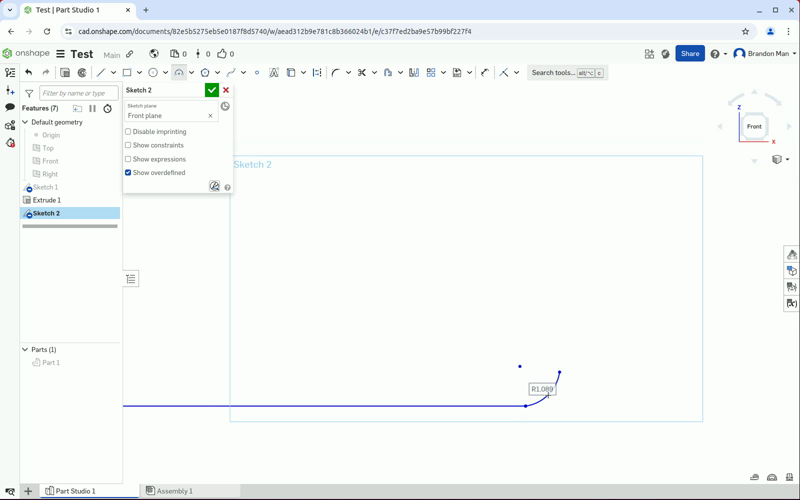
scroll(-6)
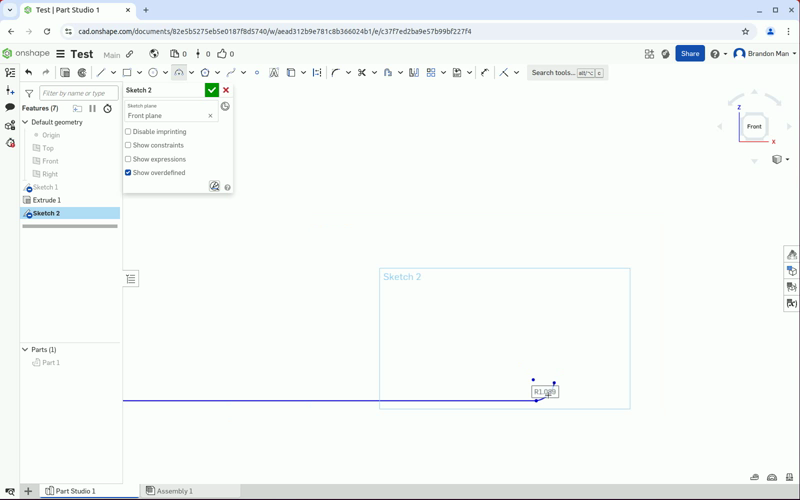
scroll(-6)
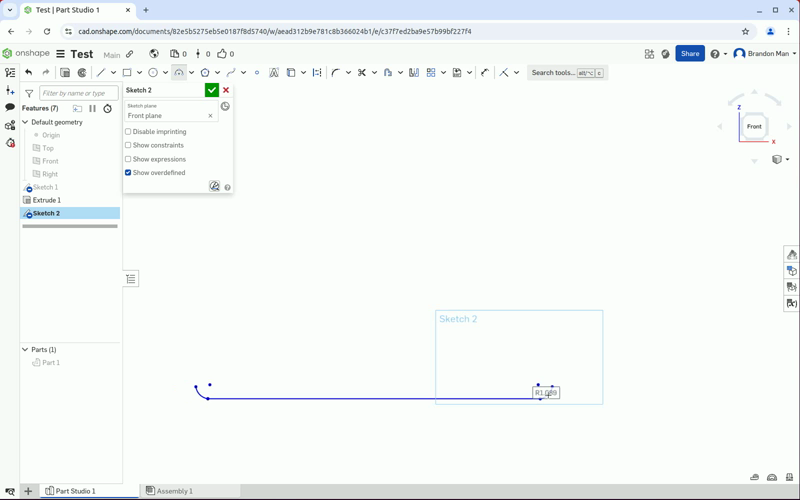
scroll(-6)
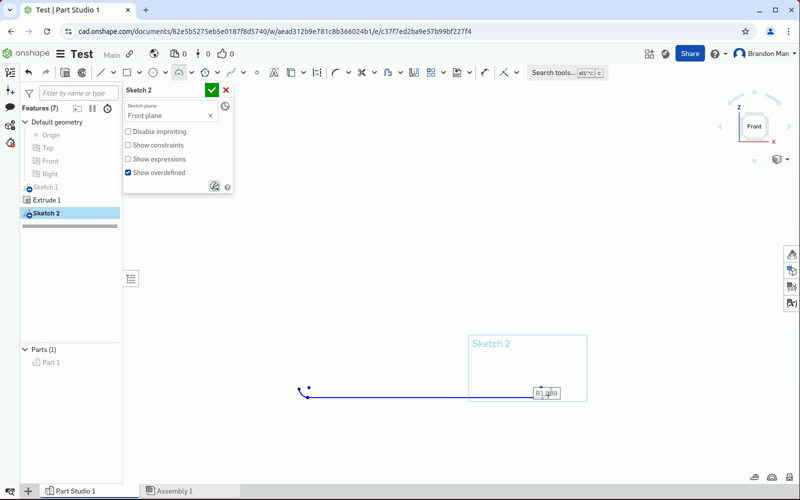
scroll(-6)
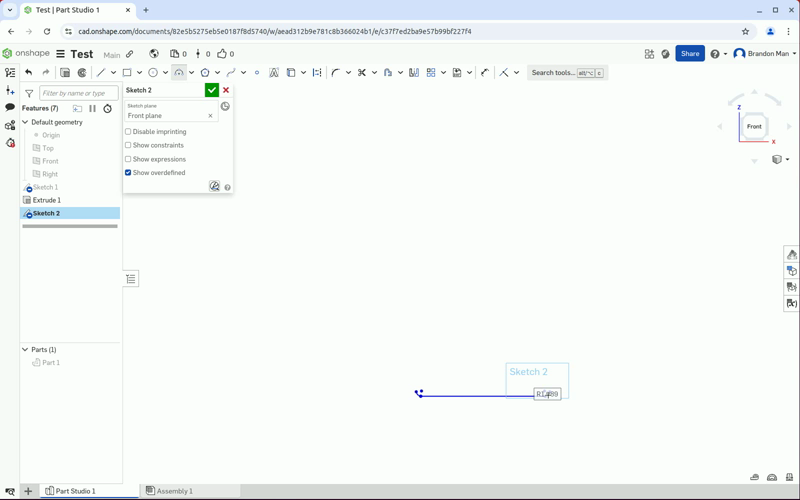
key_up(shift)
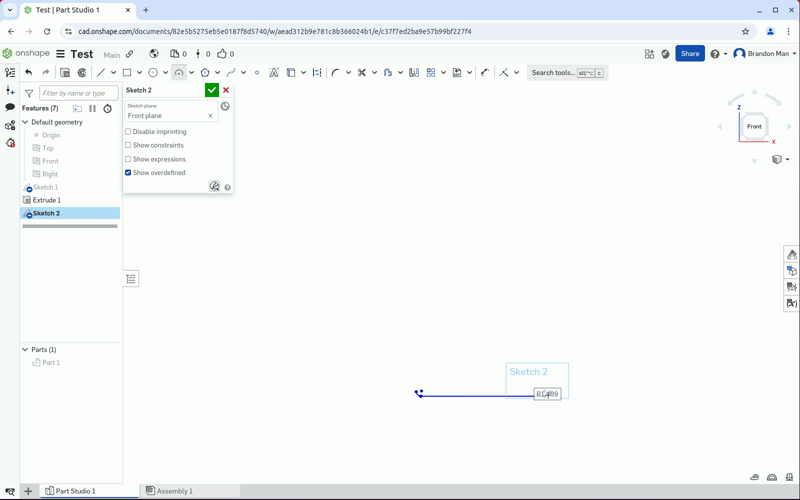
key(esc)
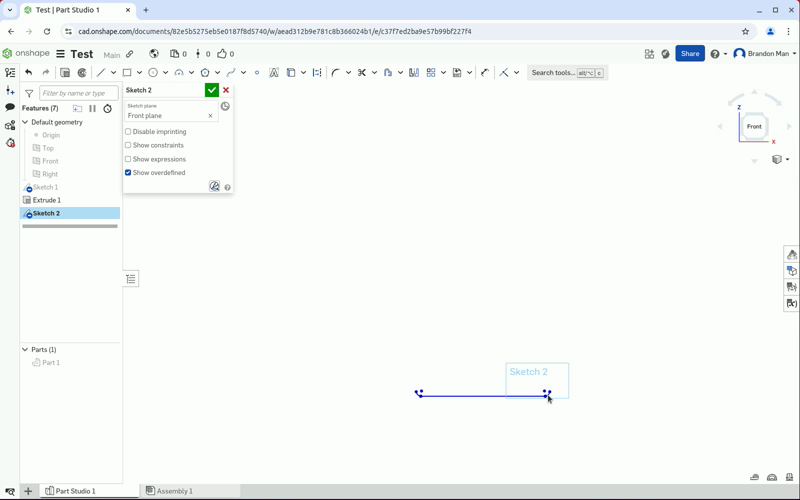
key(l)
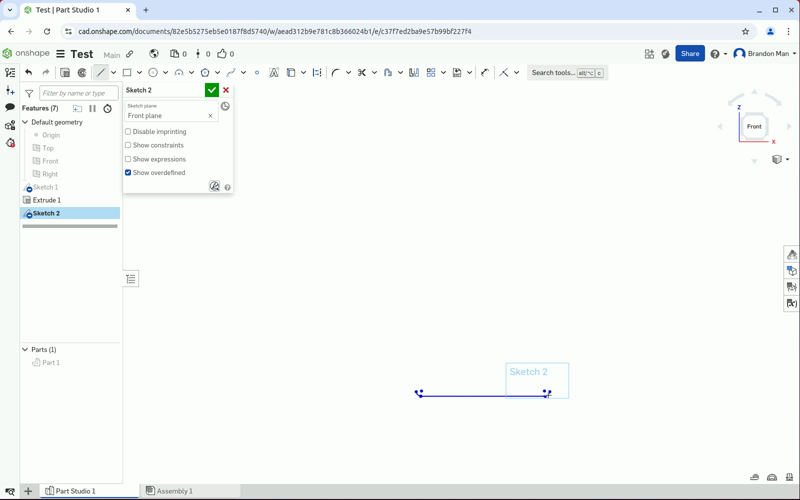
mouse_move(549, 391)
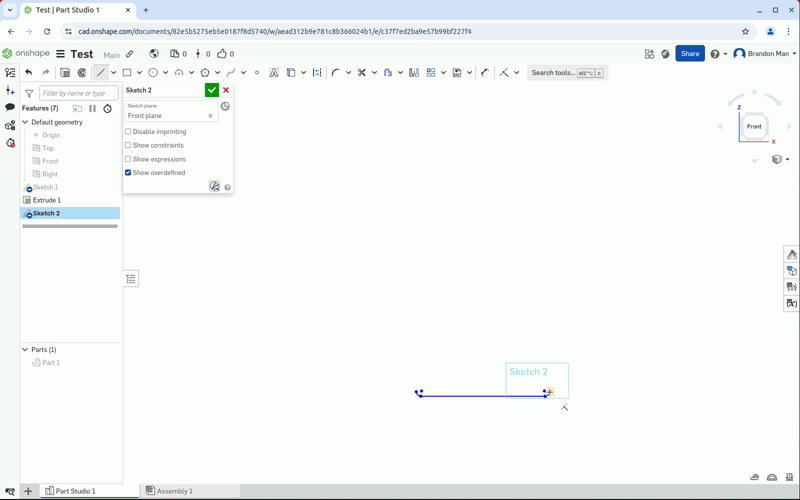
scroll(6)
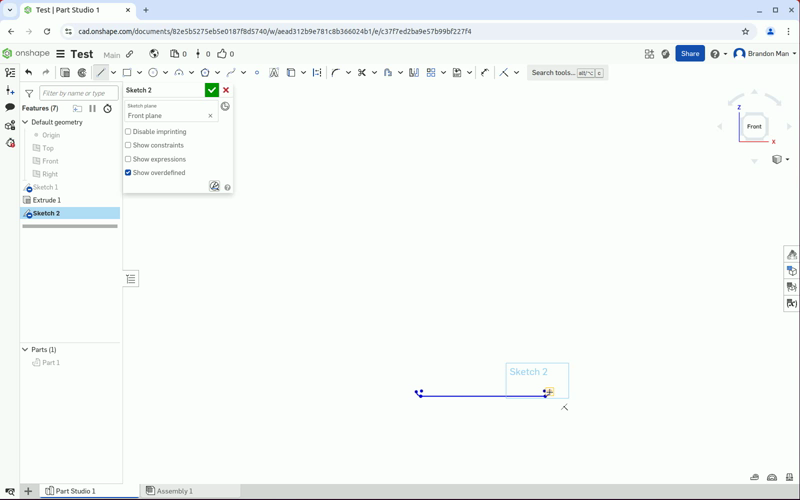
scroll(6)
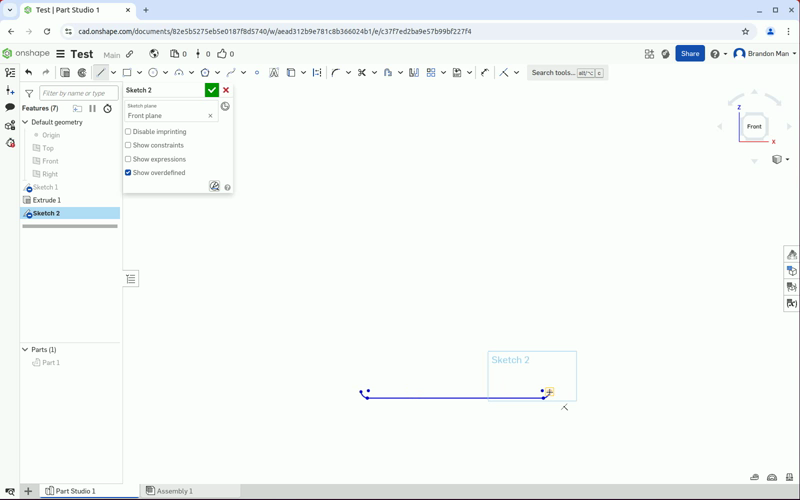
scroll(6)
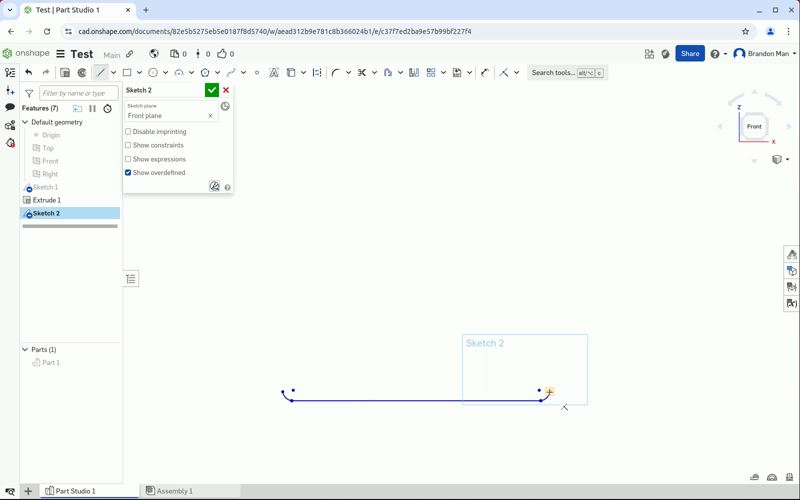
scroll(6)
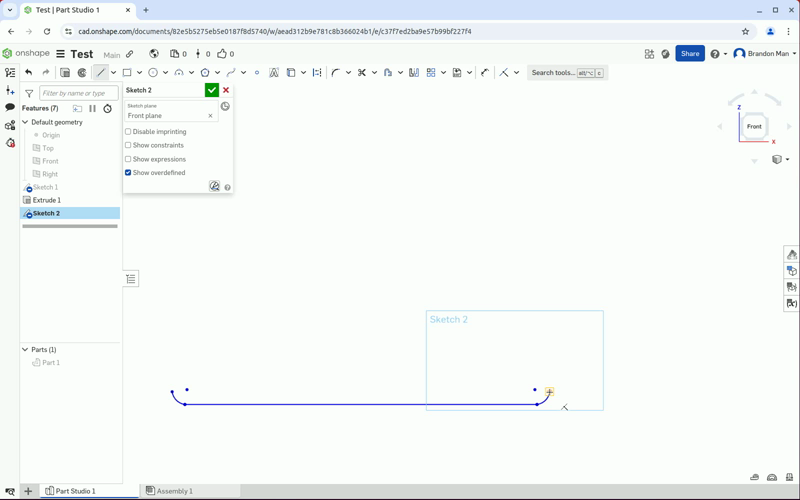
scroll(6)
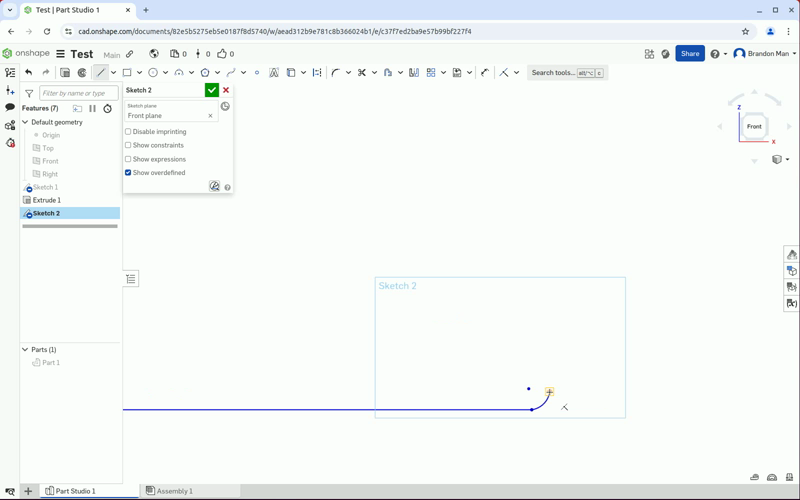
scroll(6)
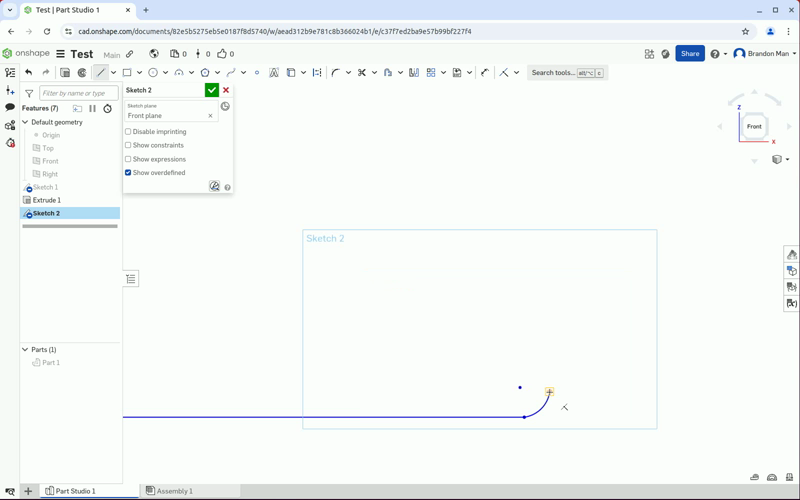
scroll(6)
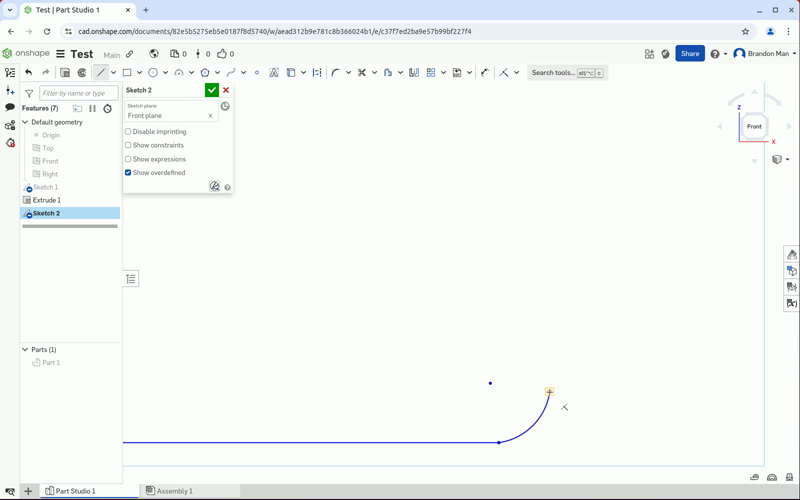
click(549, 391)
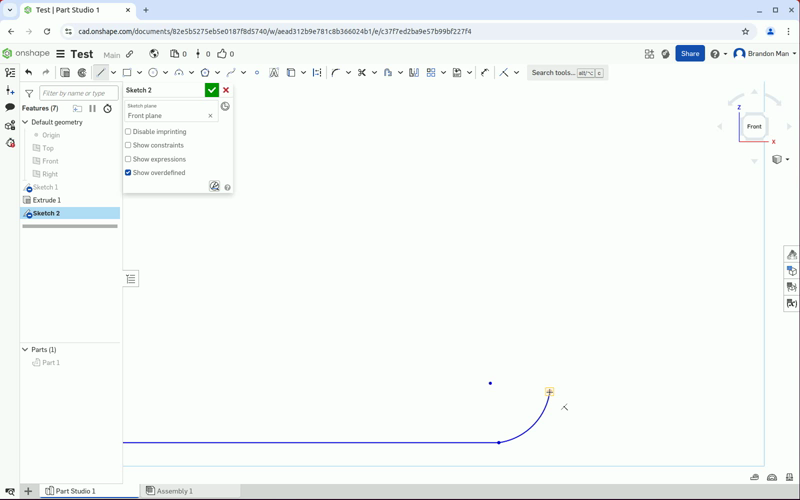
scroll(-6)
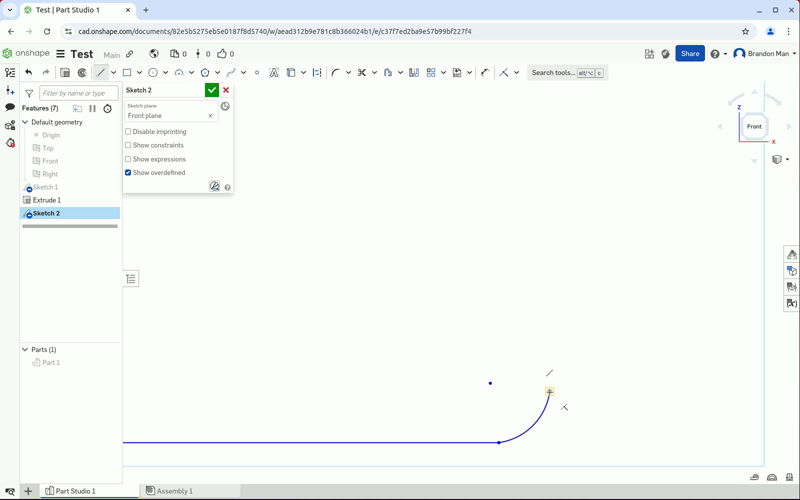
scroll(-6)
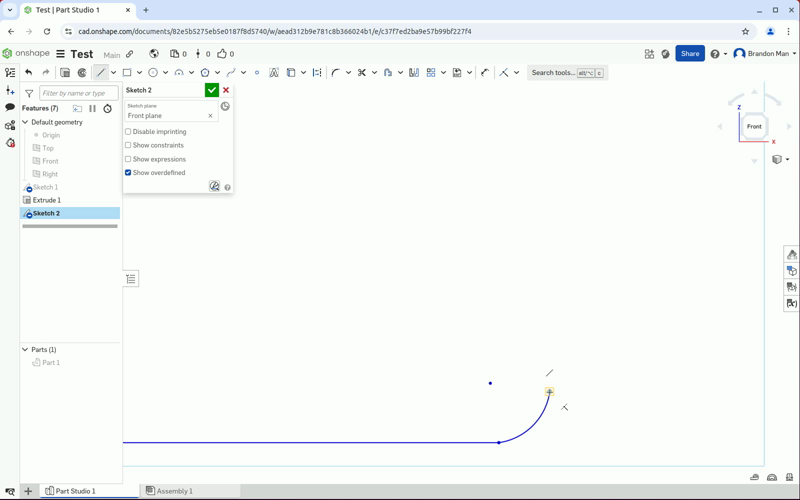
scroll(-6)
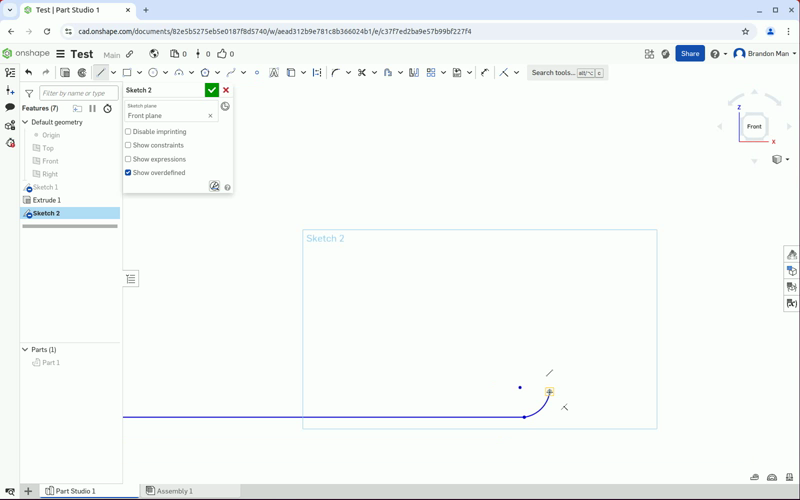
scroll(-6)
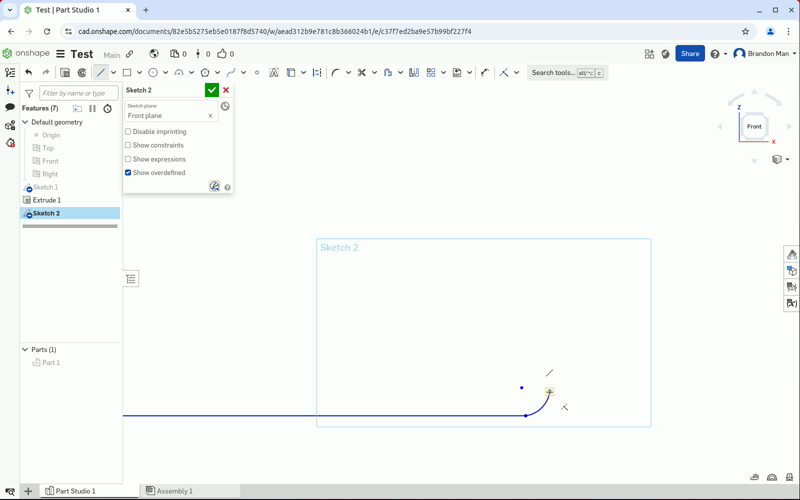
scroll(-6)
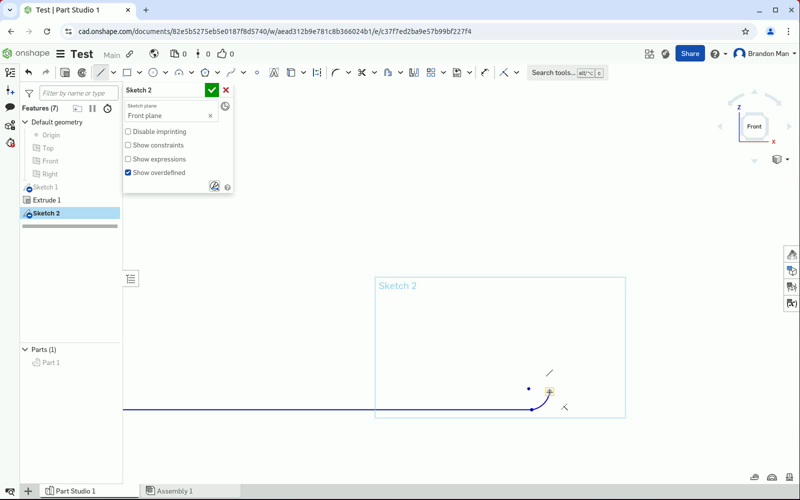
scroll(-6)
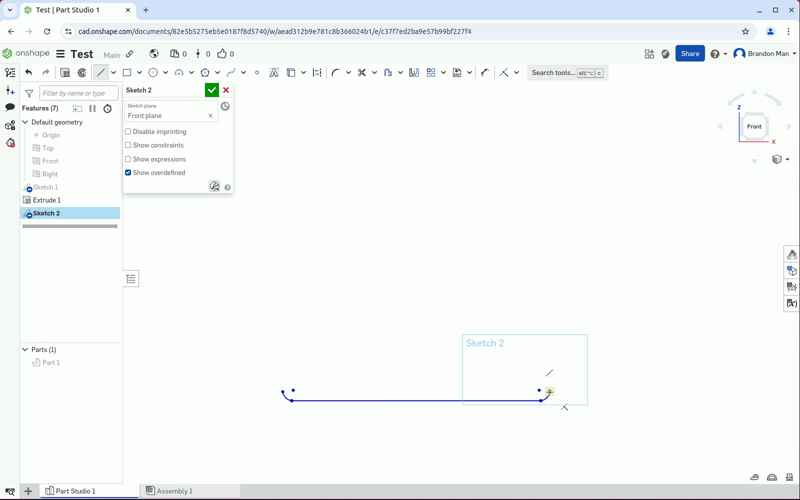
scroll(-6)
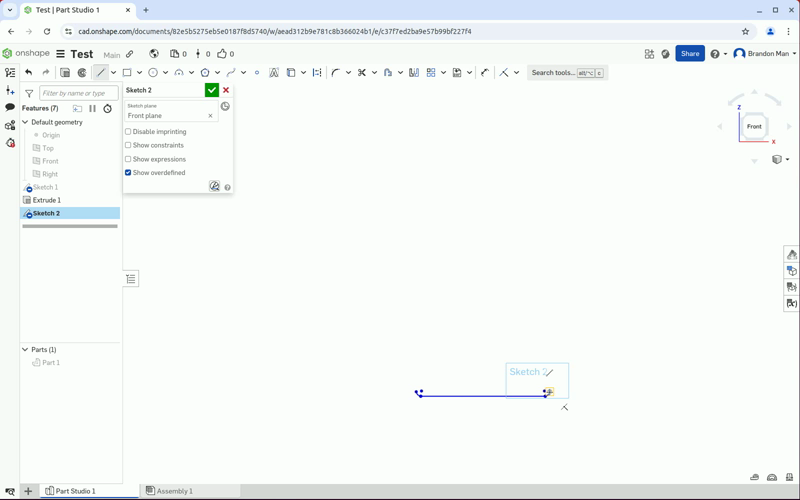
key_down(shift)
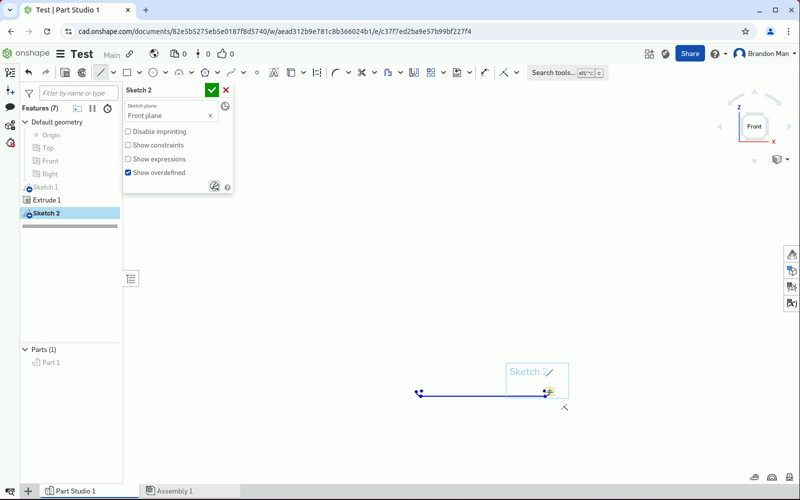
mouse_move(579, 391)
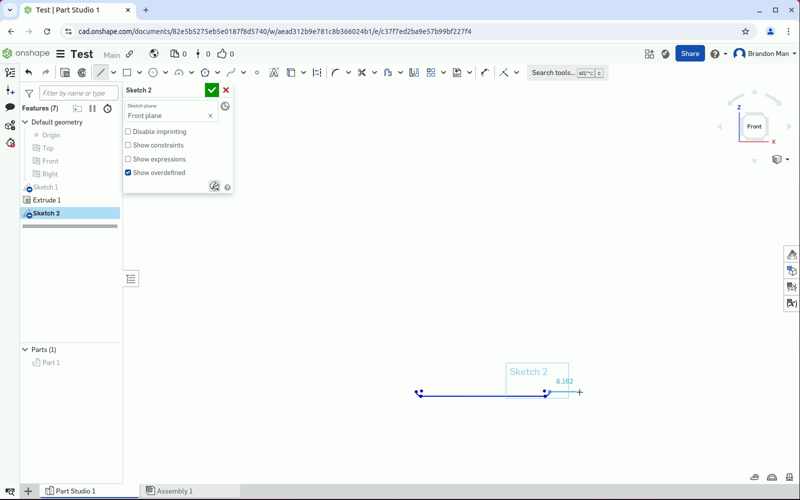
mouse_move(549, 372)
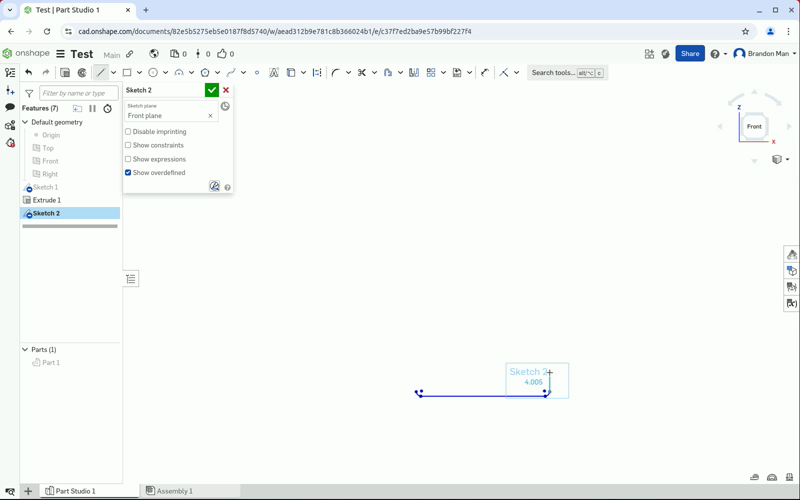
click(549, 372)
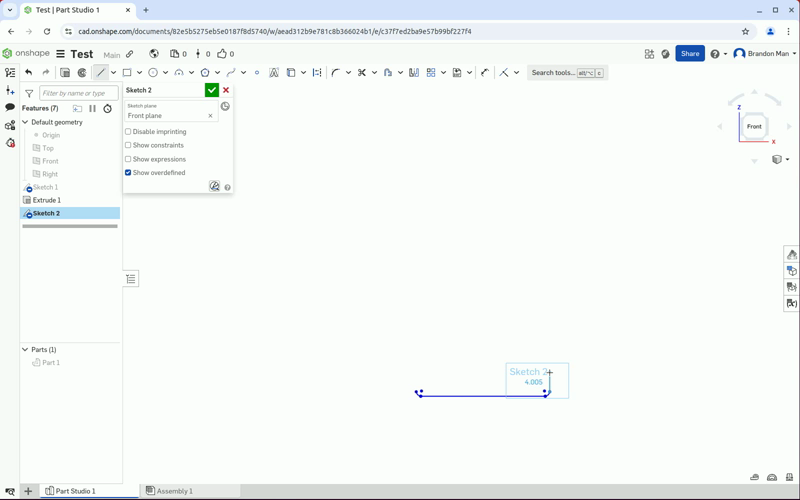
key_up(shift)
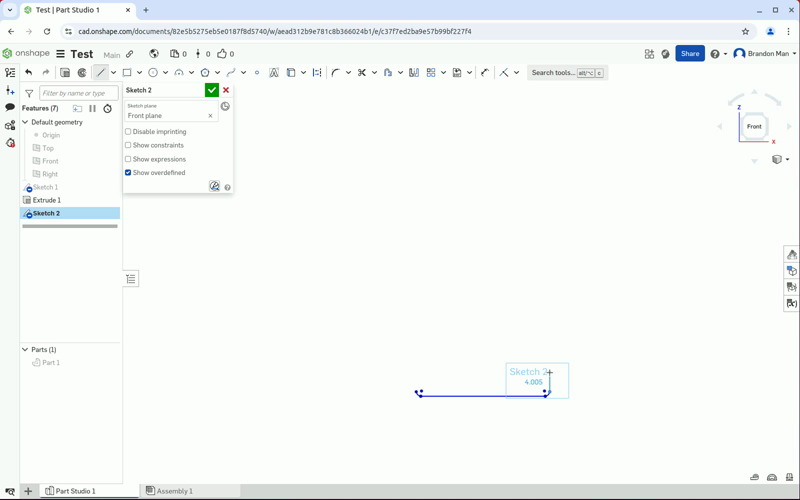
key_down(shift)
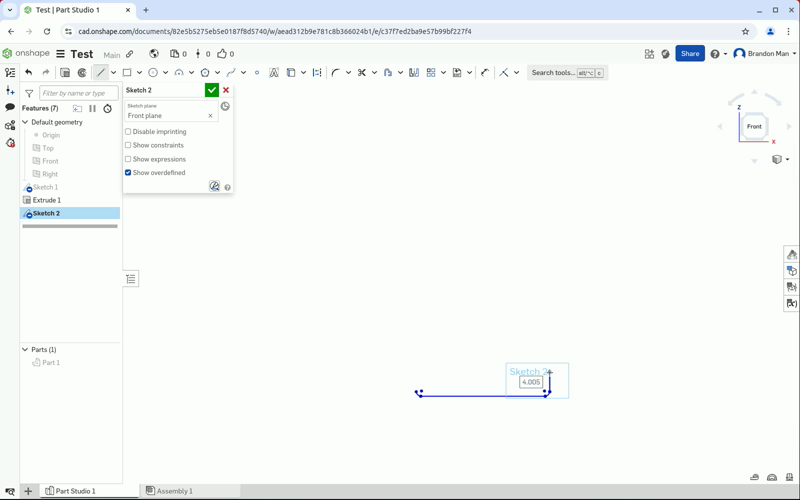
mouse_move(461, 372)
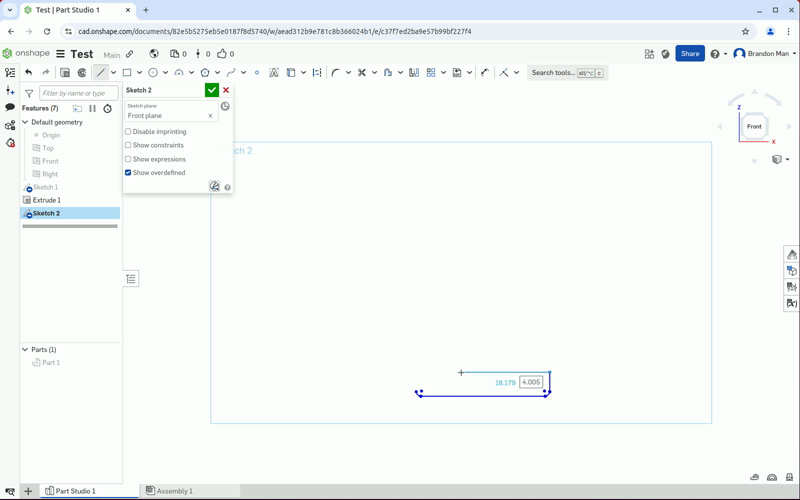
click(461, 372)
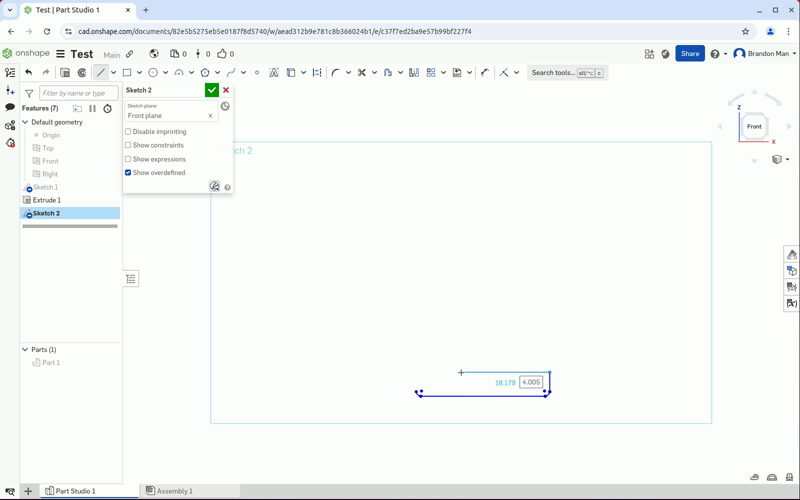
key_up(shift)
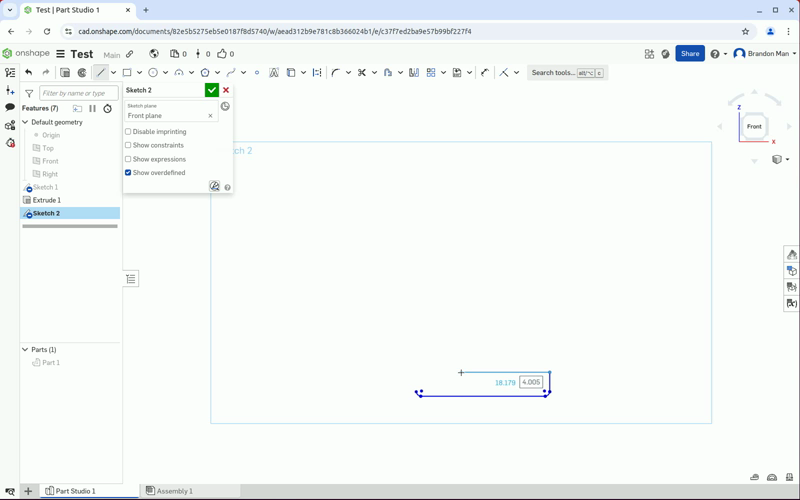
key_down(shift)
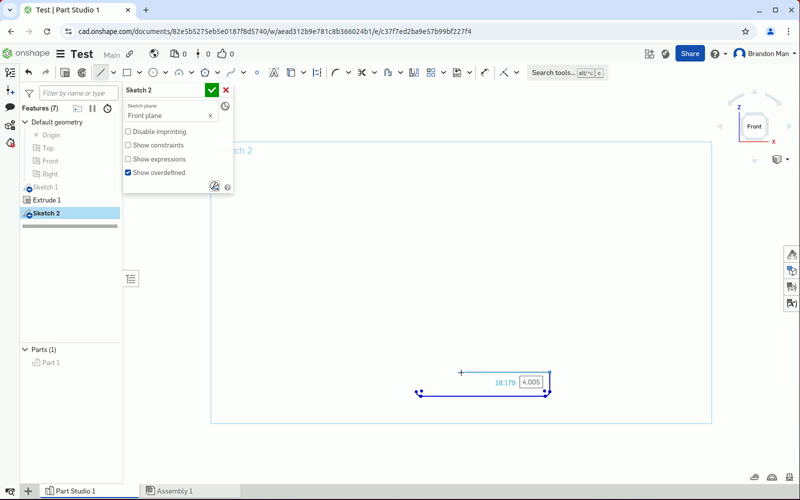
mouse_move(491, 372)
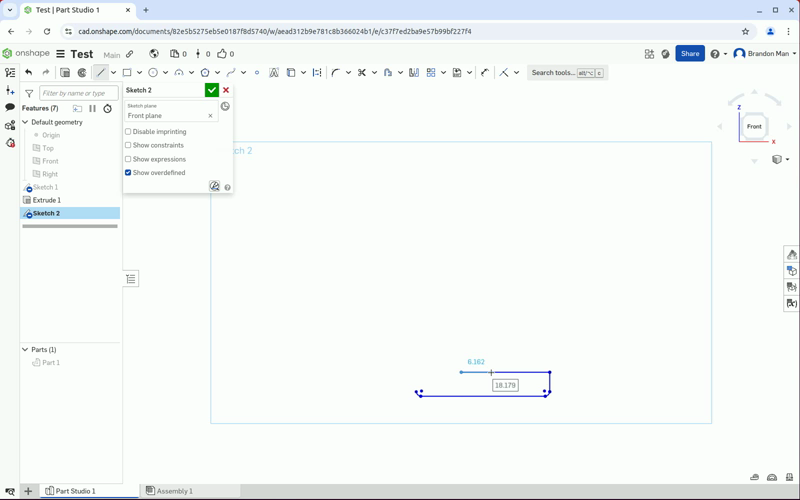
mouse_move(416, 372)
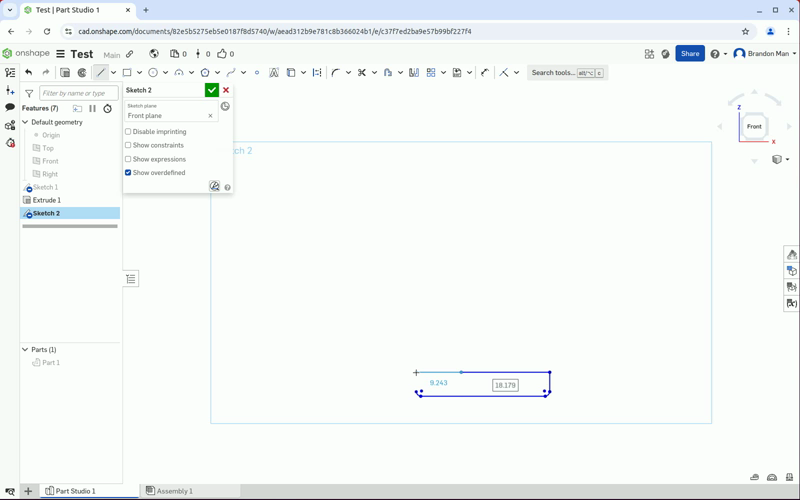
click(416, 372)
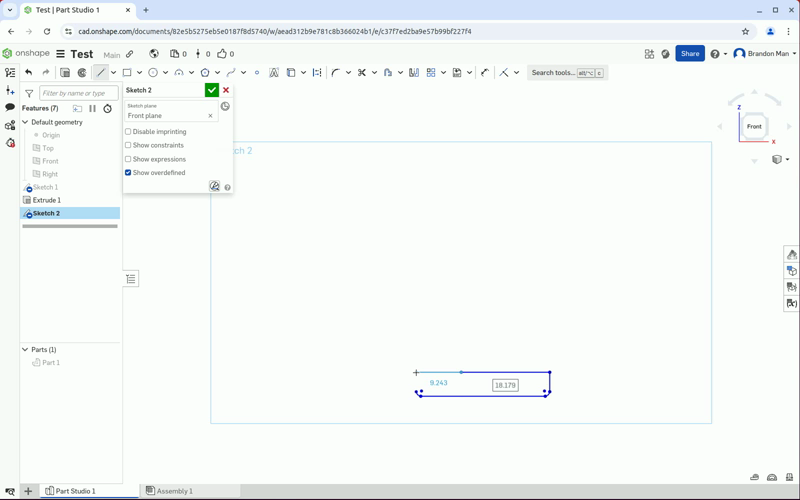
key_up(shift)
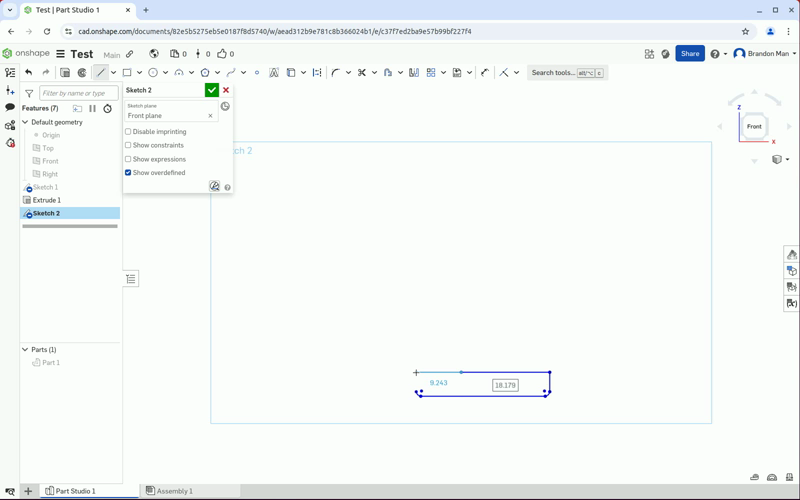
mouse_move(446, 372)
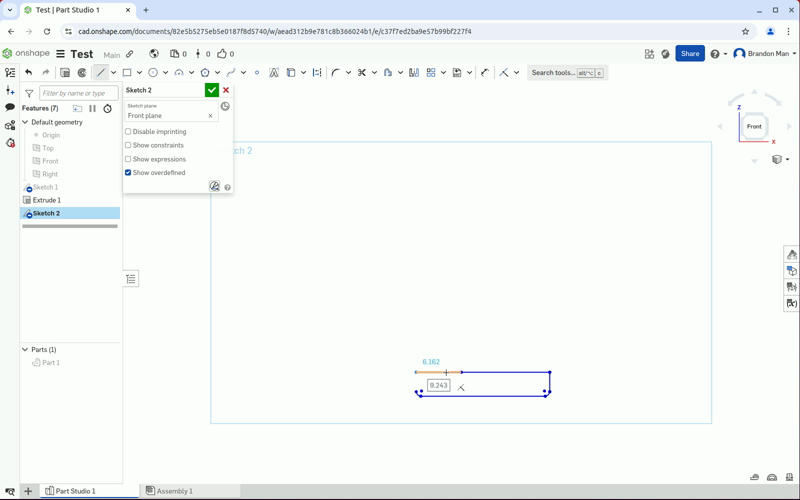
key_down(shift)
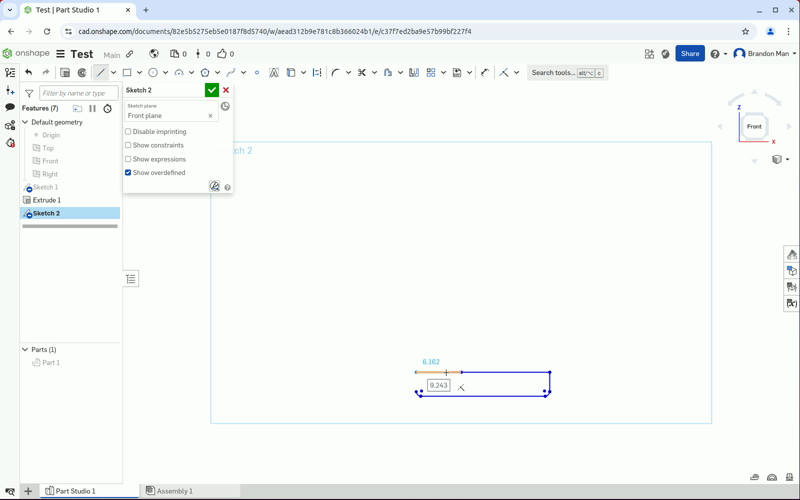
mouse_move(416, 391)
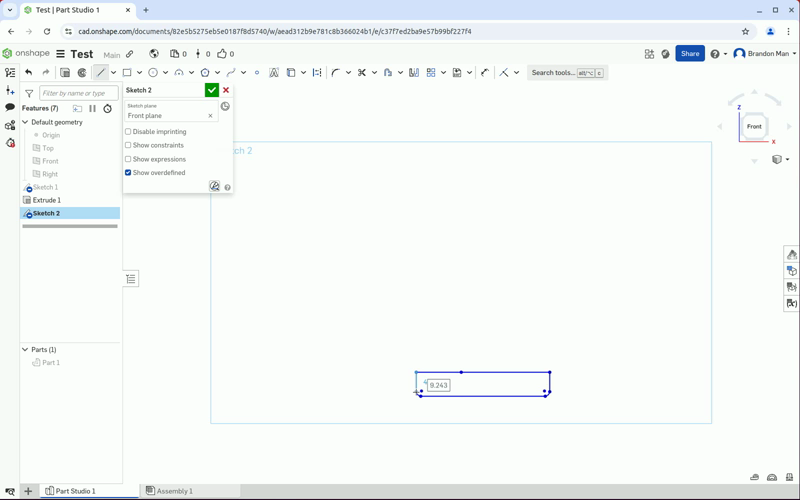
scroll(6)
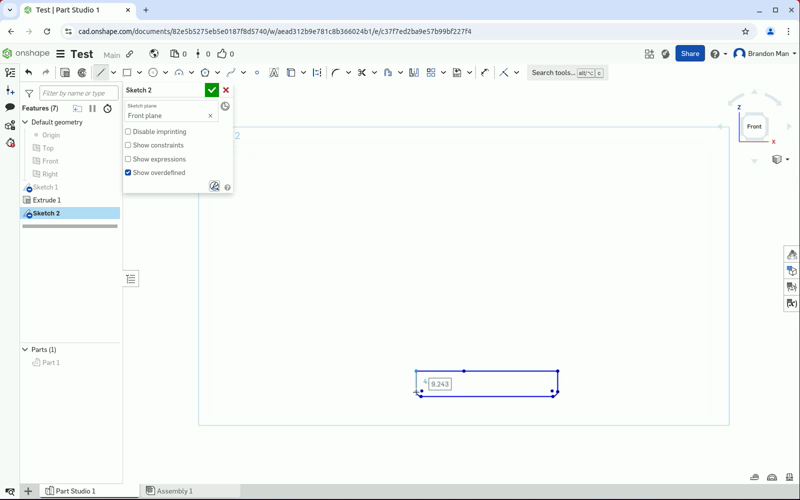
scroll(6)
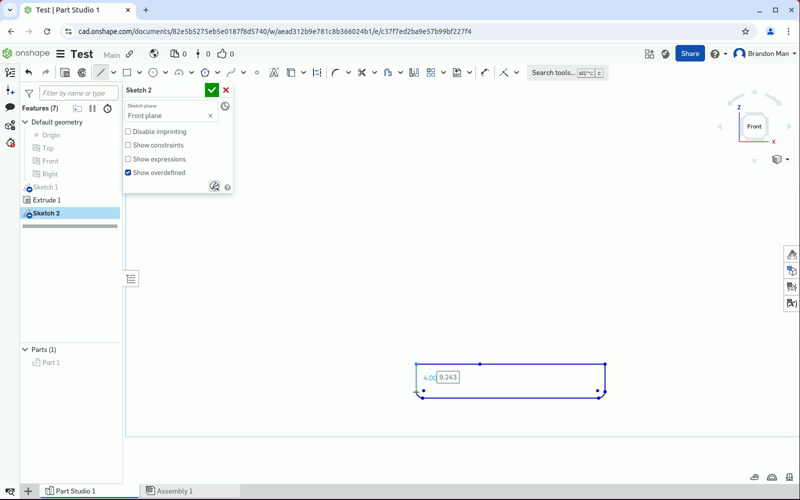
scroll(6)
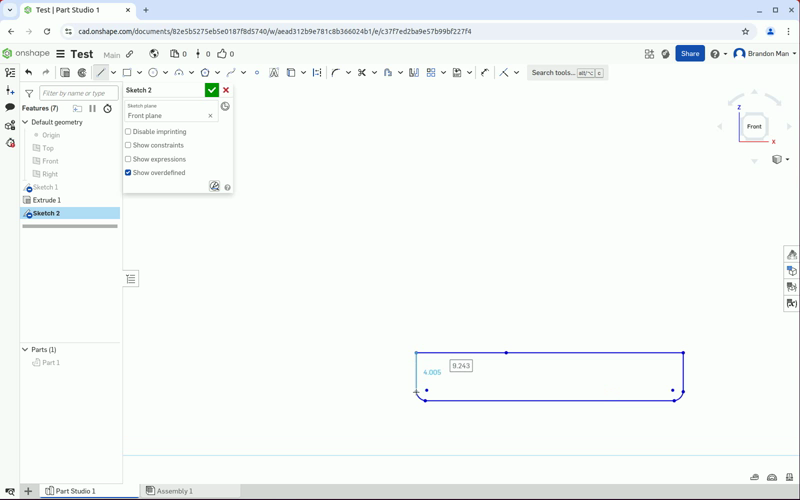
scroll(6)
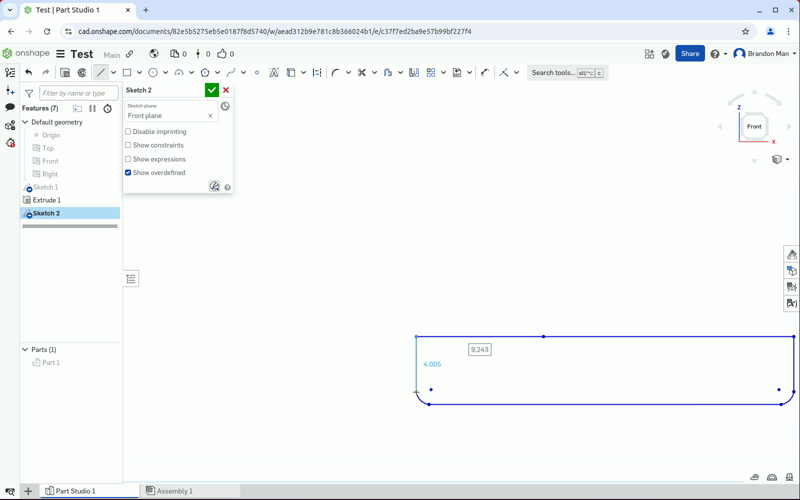
scroll(6)
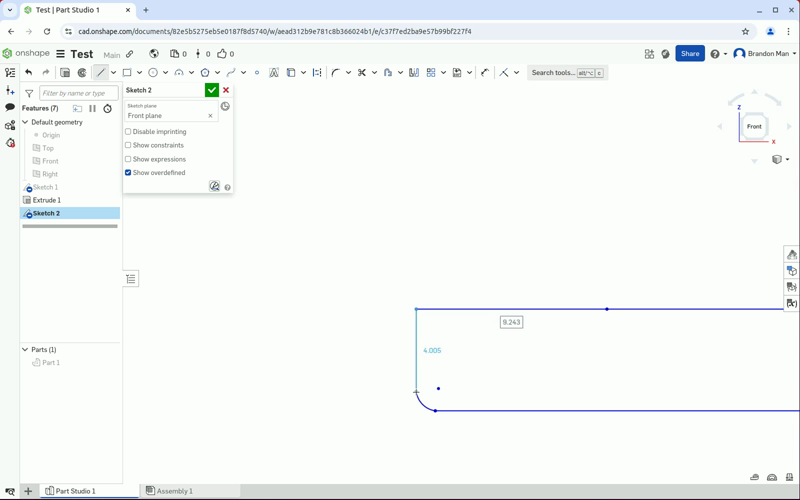
scroll(6)
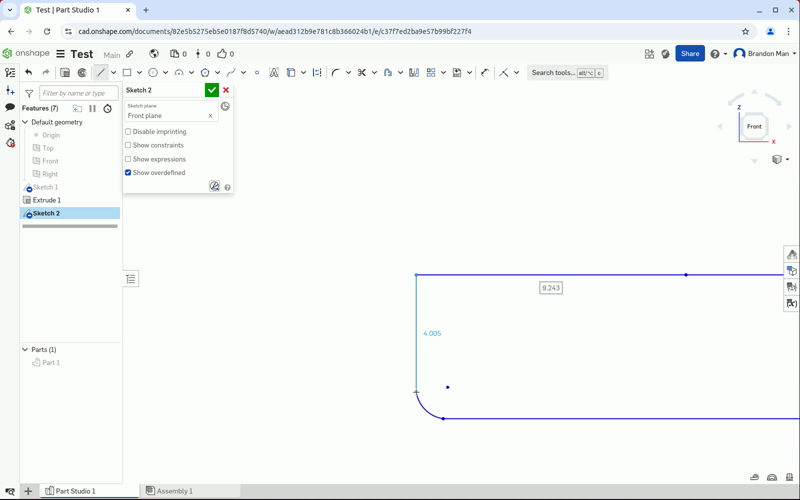
scroll(6)
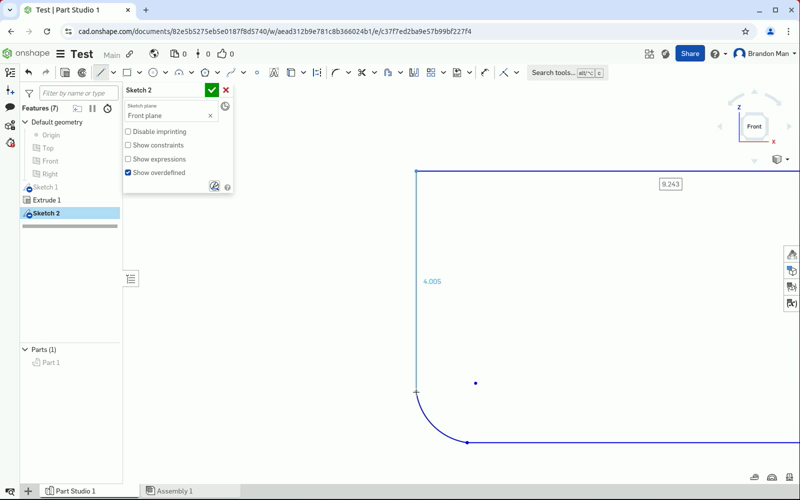
key_up(shift)
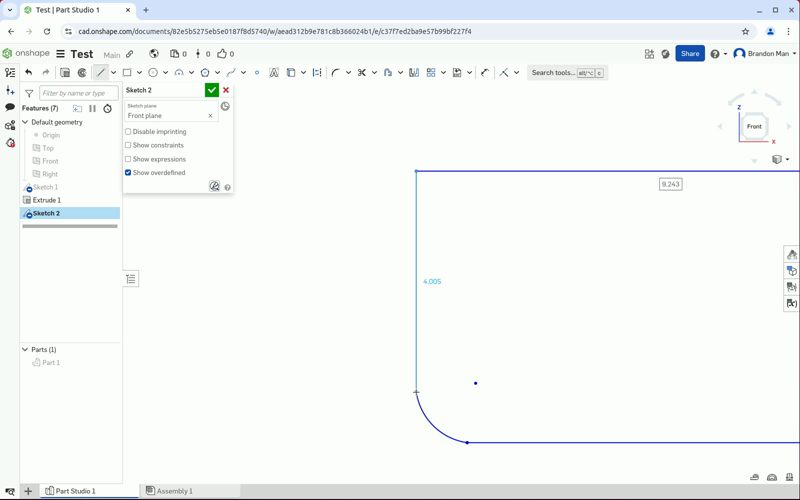
click(416, 391)
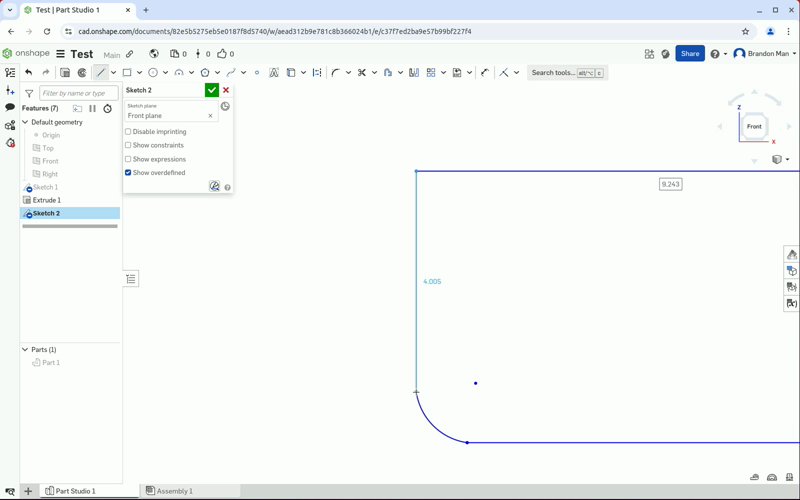
scroll(-6)
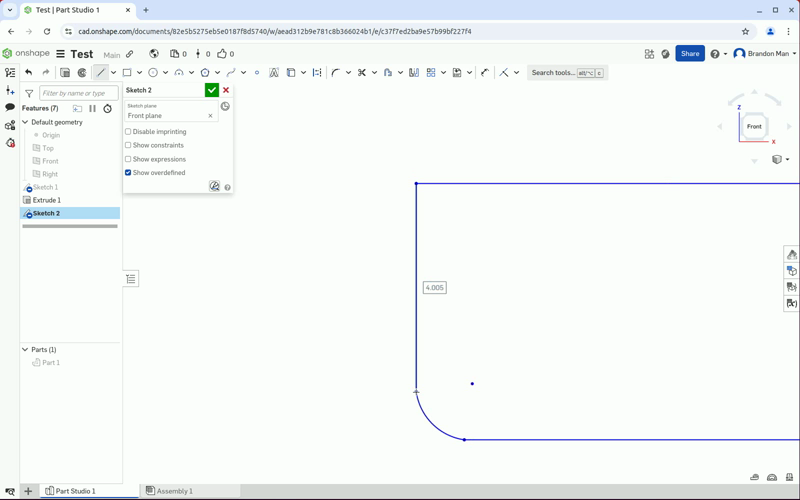
scroll(-6)
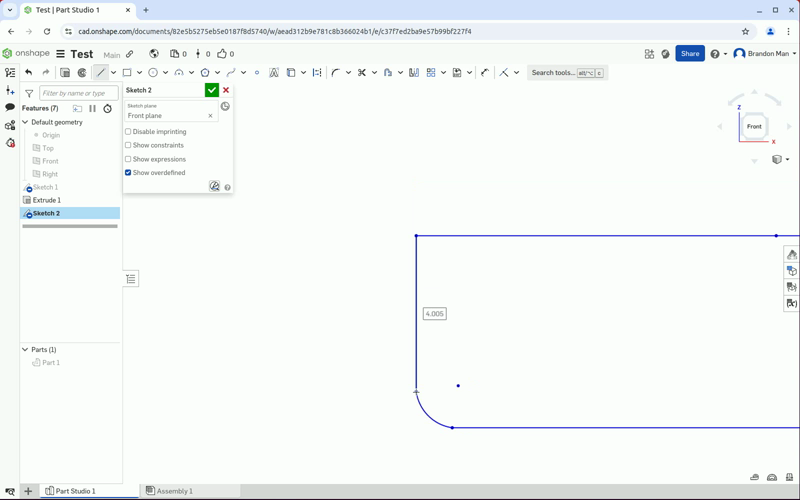
scroll(-6)
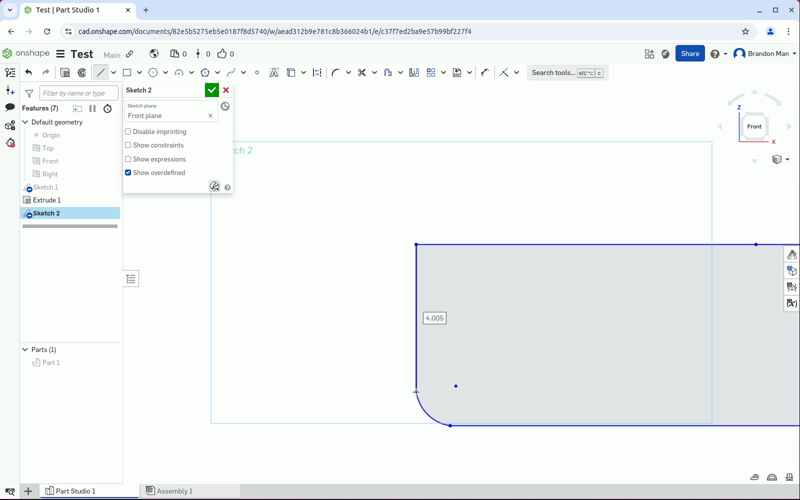
scroll(-6)
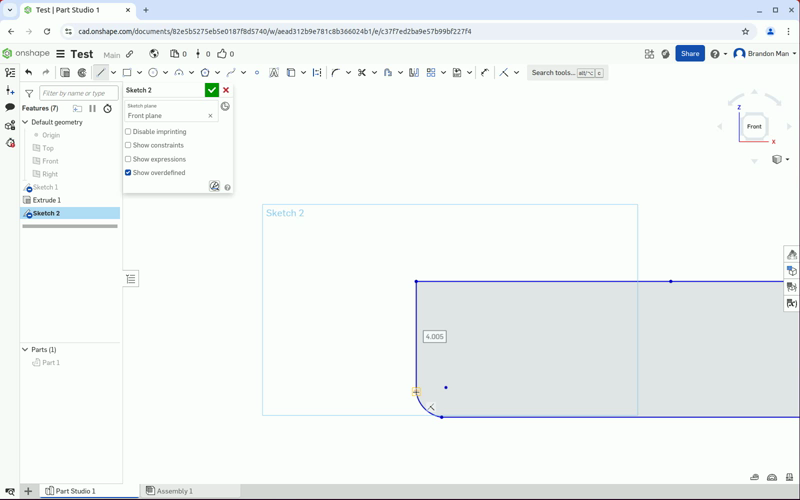
scroll(-6)
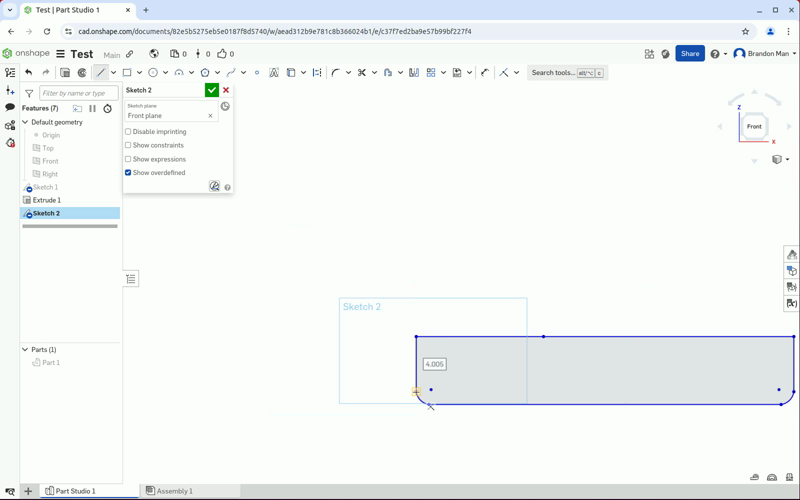
scroll(-6)
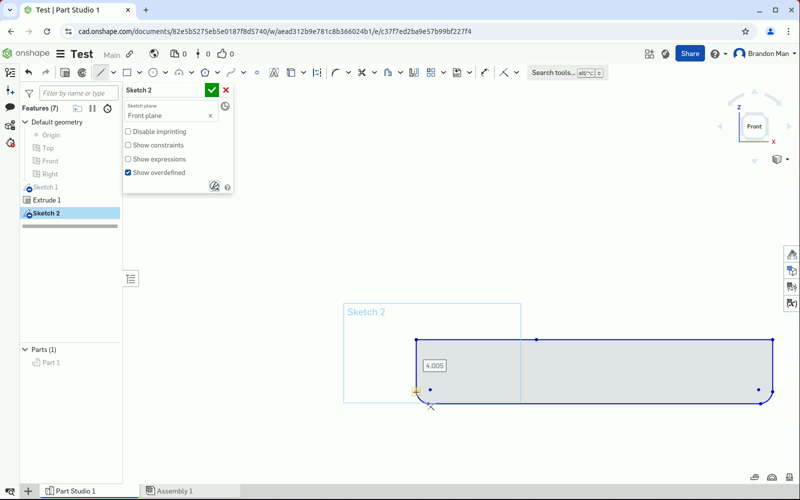
scroll(-6)
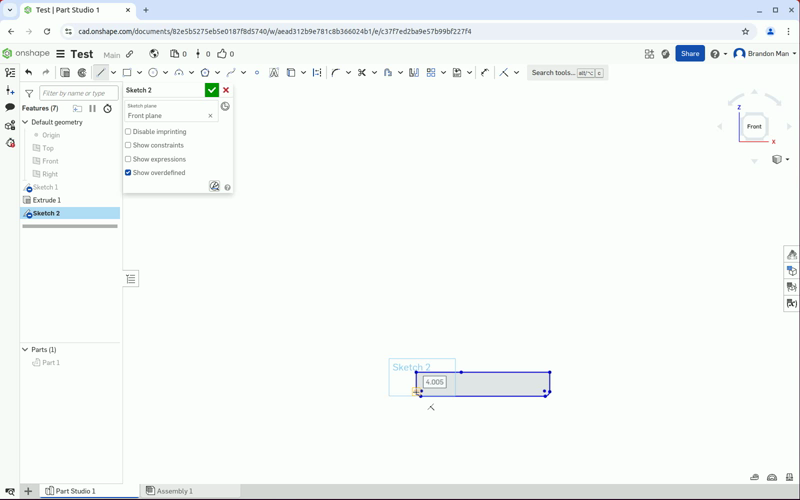
key(esc)
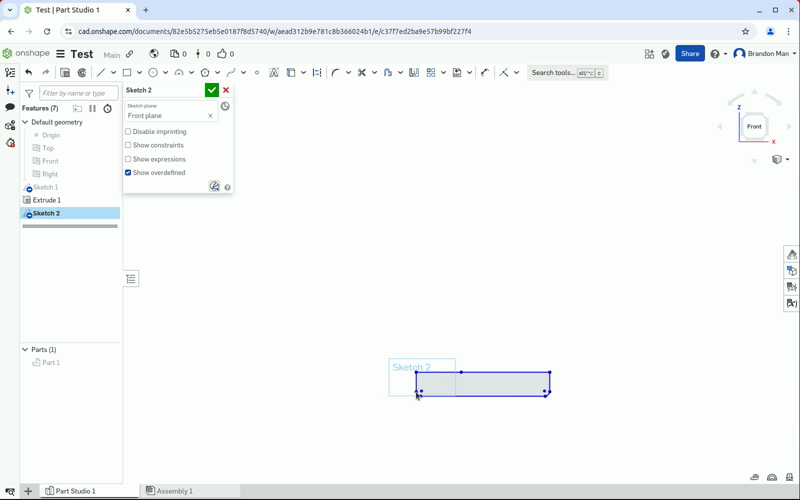
key(l)
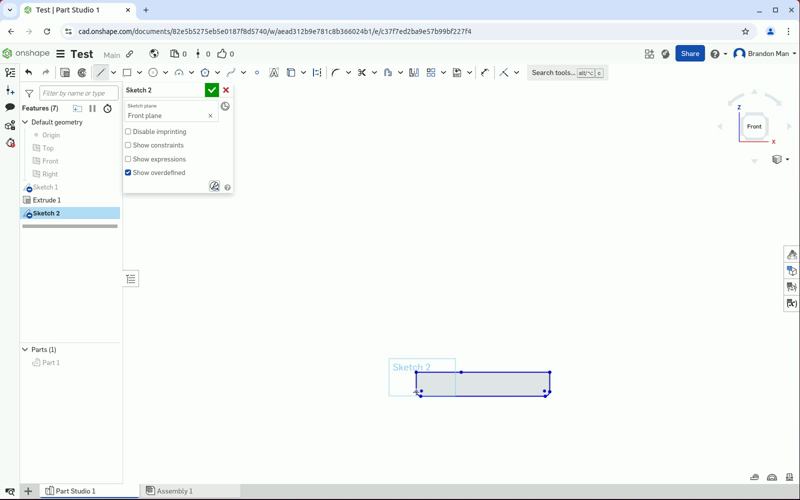
key_down(shift)
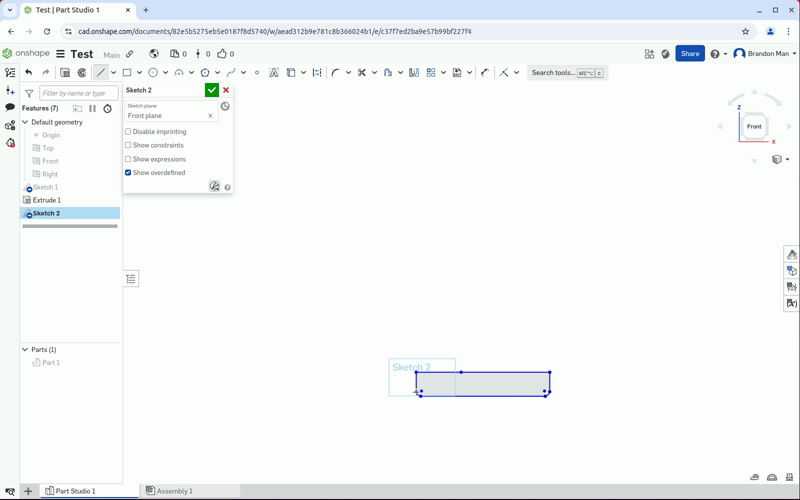
mouse_move(438, 386)
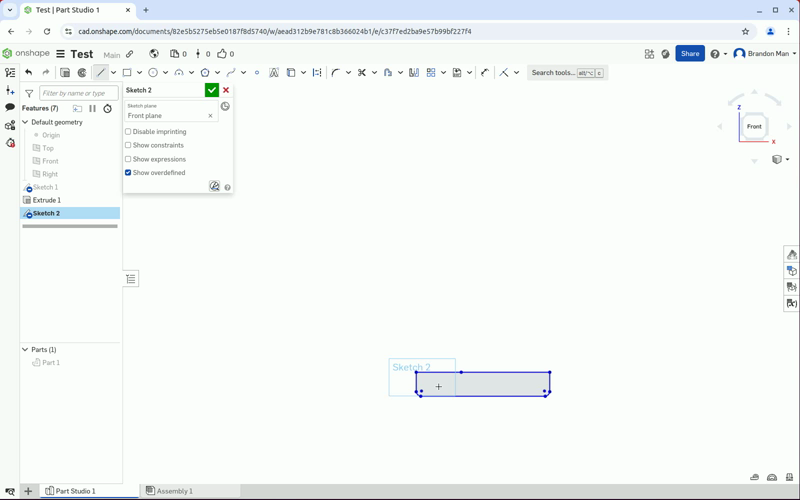
click(438, 386)
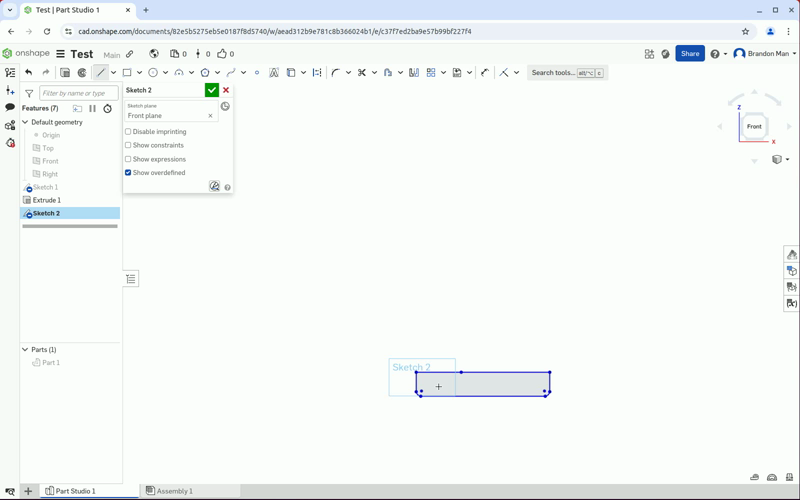
key_up(shift)
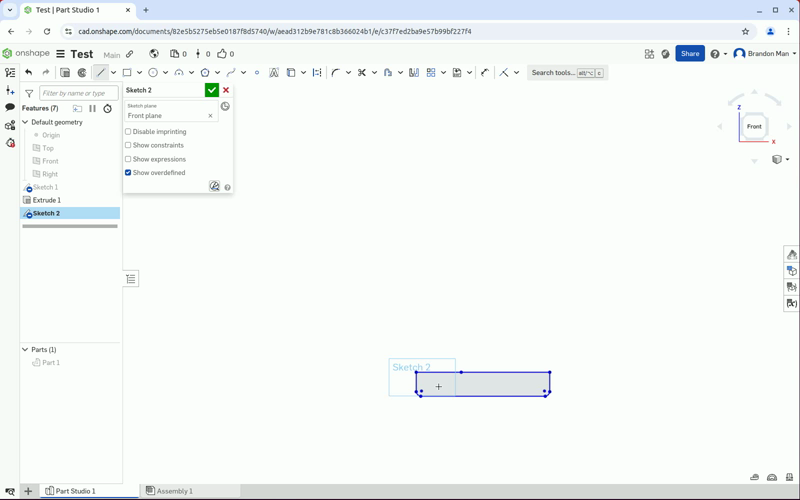
key_down(shift)
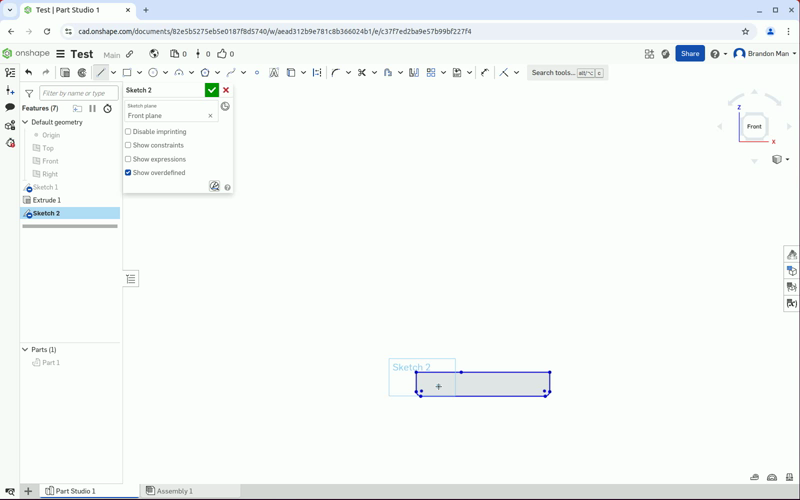
mouse_move(468, 386)
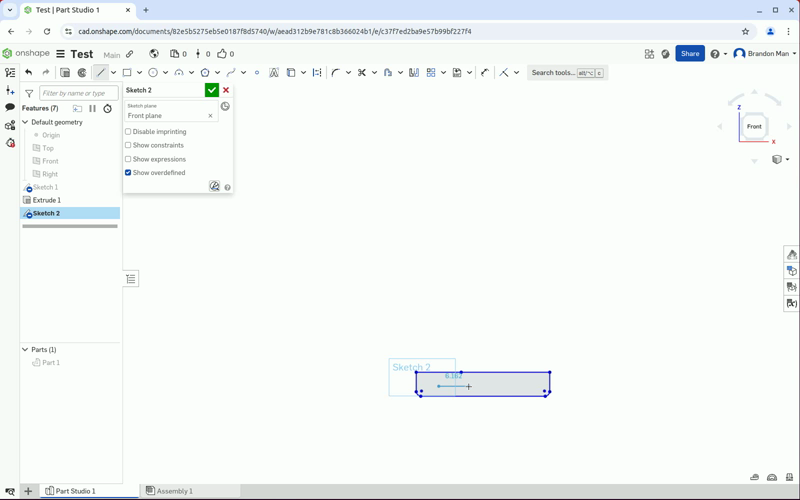
mouse_move(444, 386)
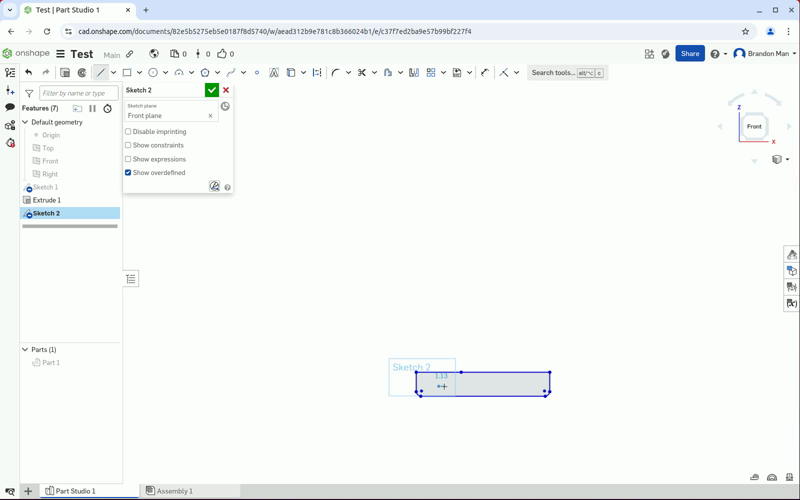
scroll(6)
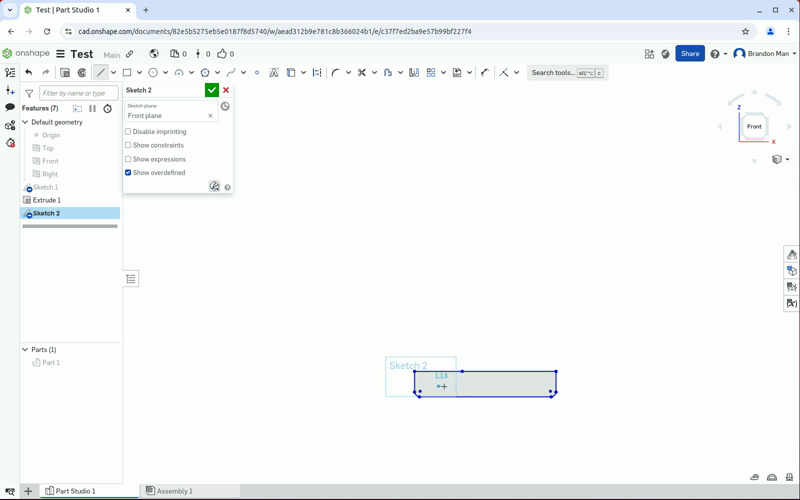
scroll(6)
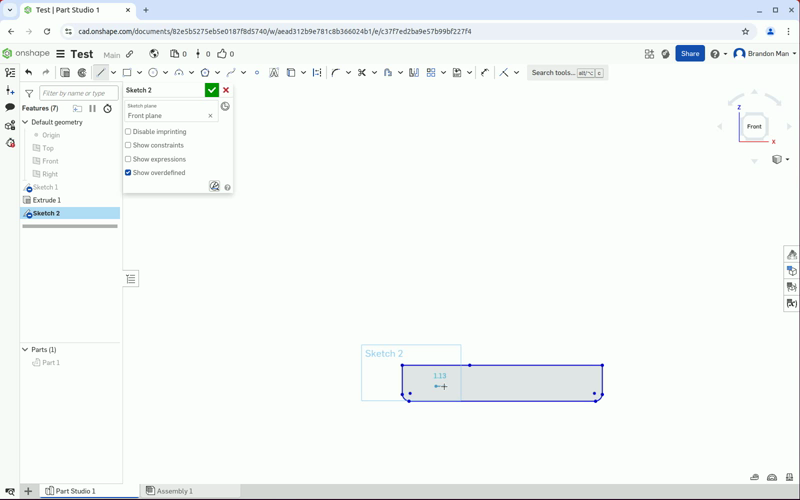
scroll(6)
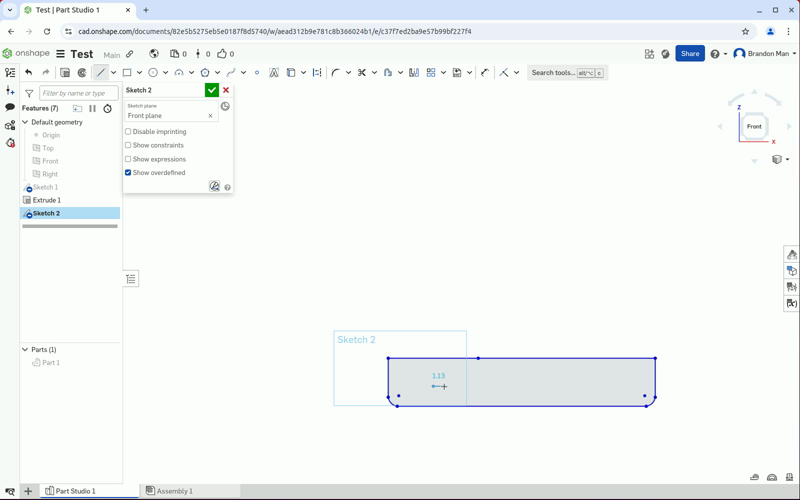
scroll(6)
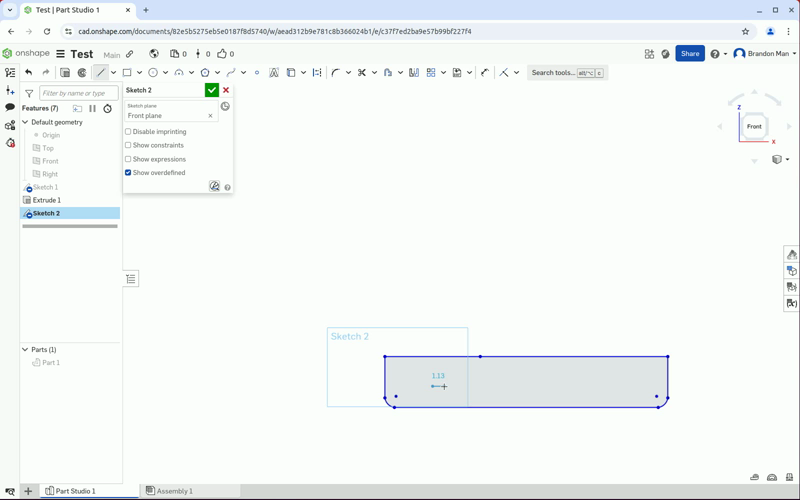
scroll(6)
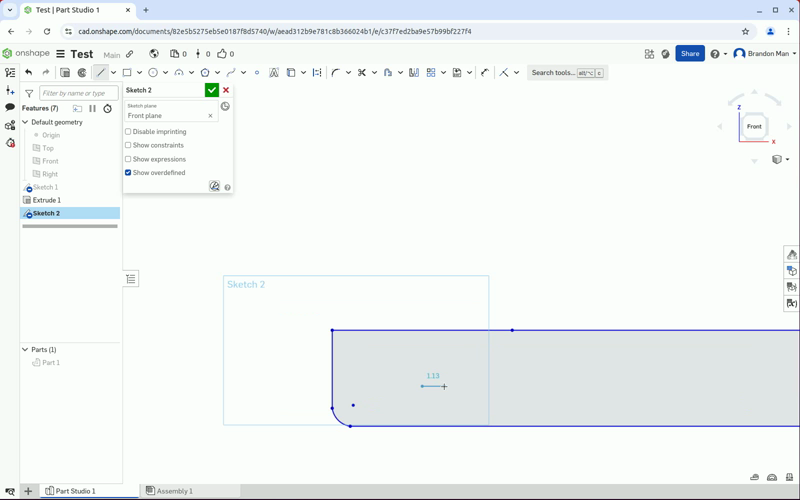
scroll(6)
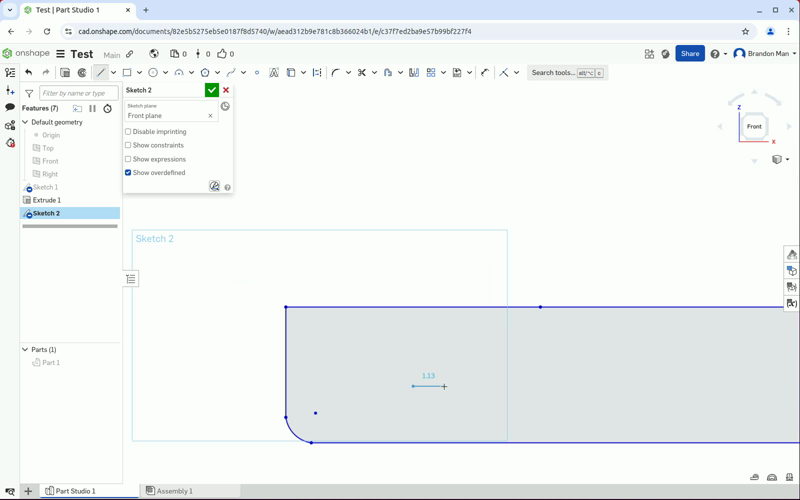
scroll(6)
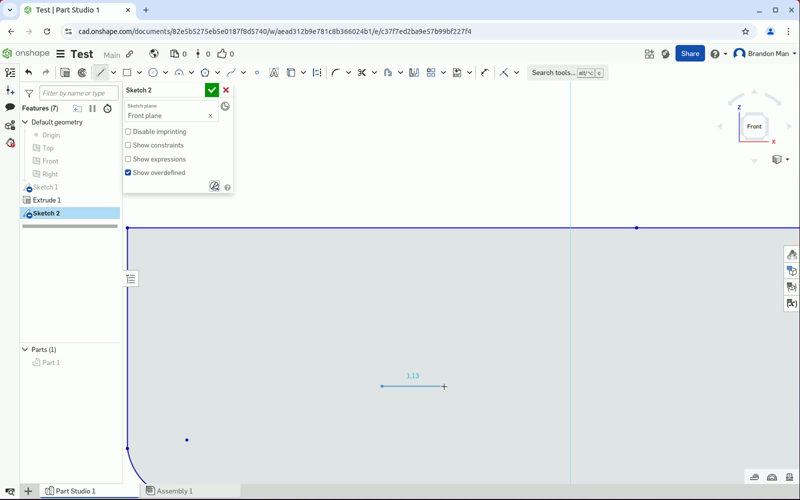
click(444, 386)
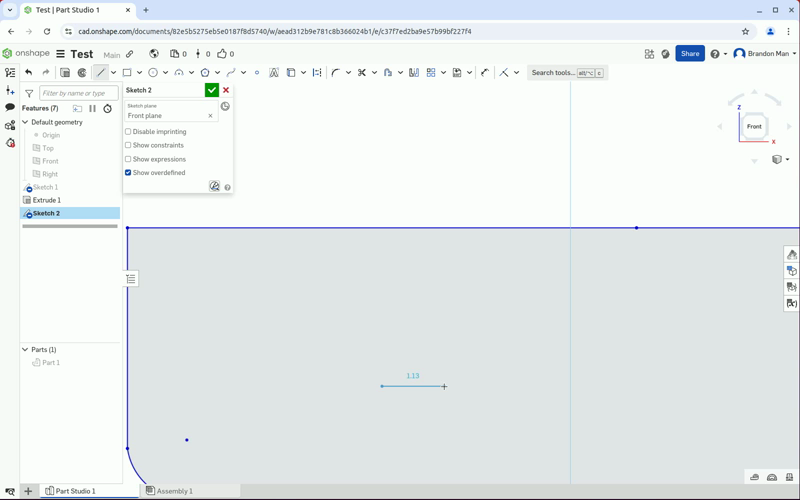
scroll(-6)
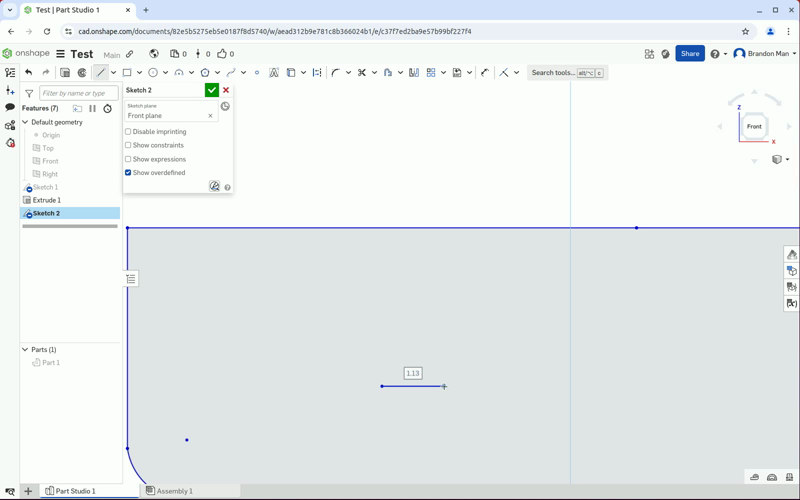
scroll(-6)
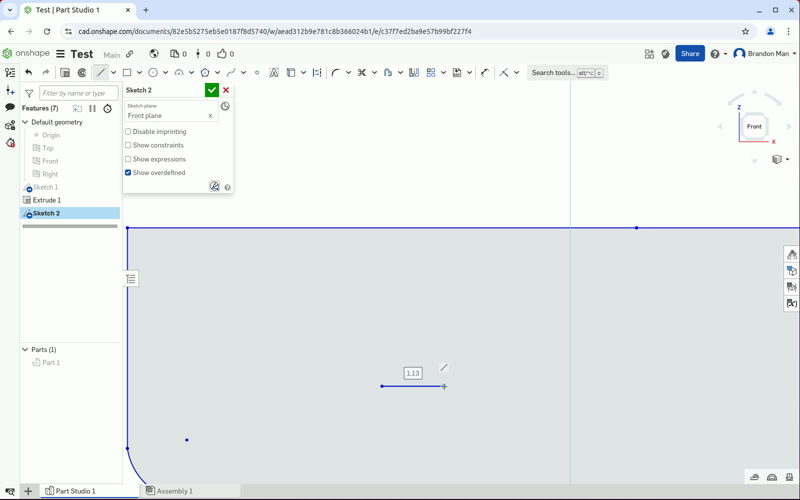
scroll(-6)
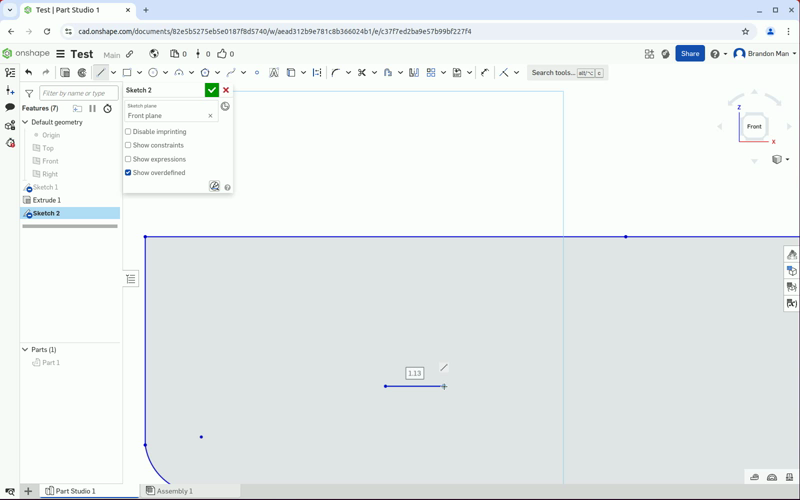
scroll(-6)
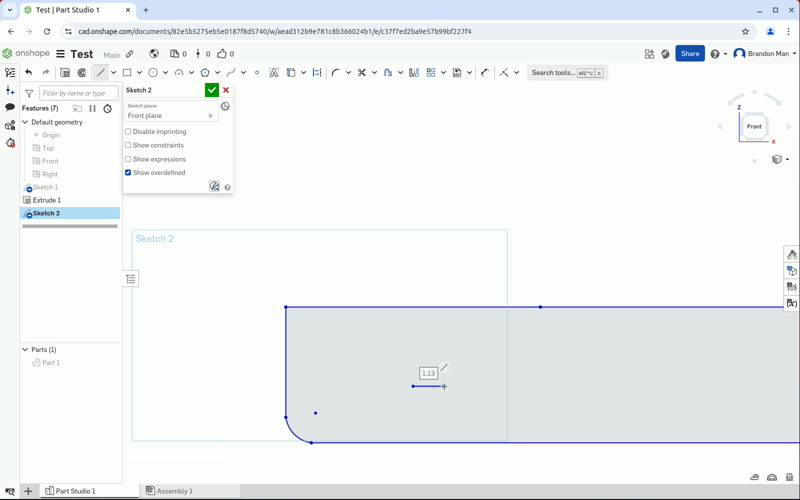
scroll(-6)
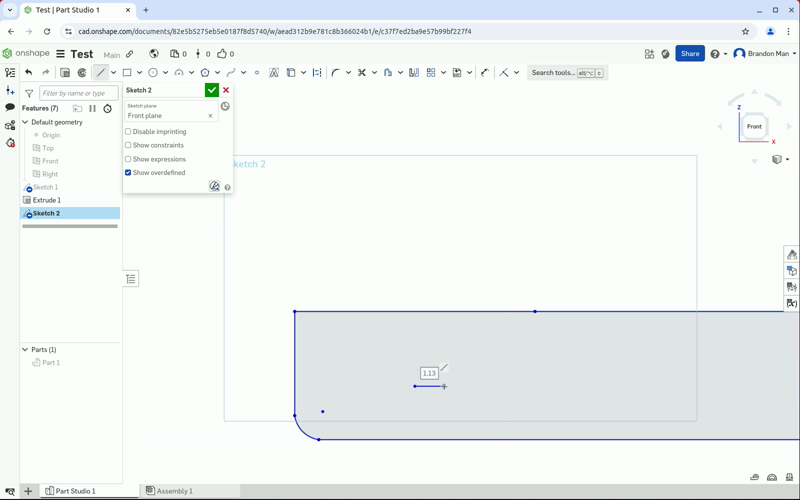
scroll(-6)
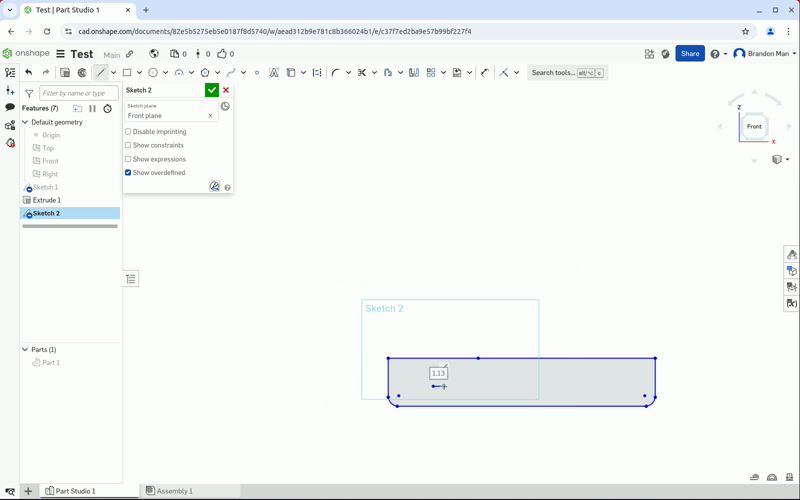
scroll(-6)
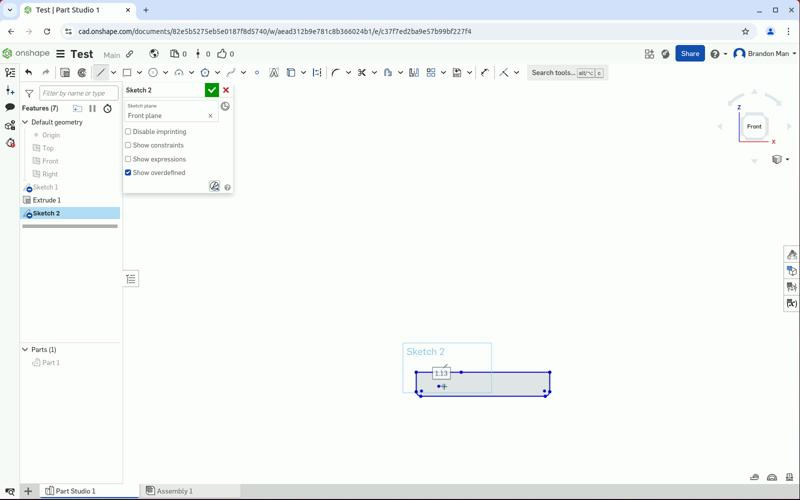
key_up(shift)
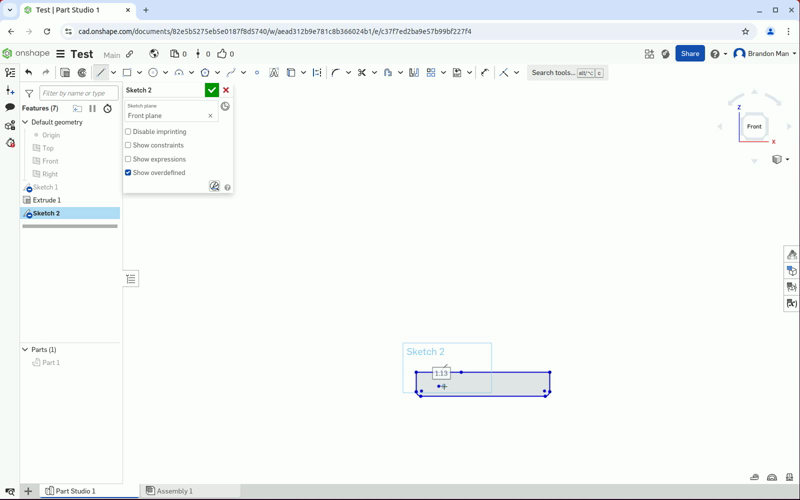
key(esc)
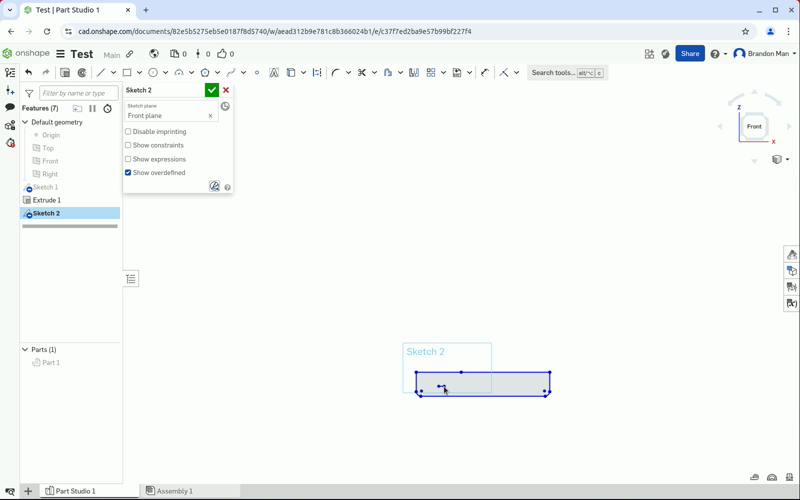
key(a)
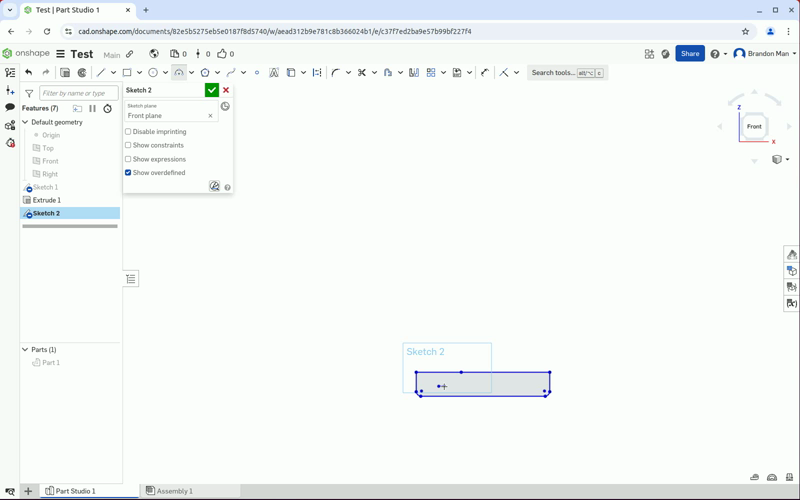
mouse_move(444, 386)
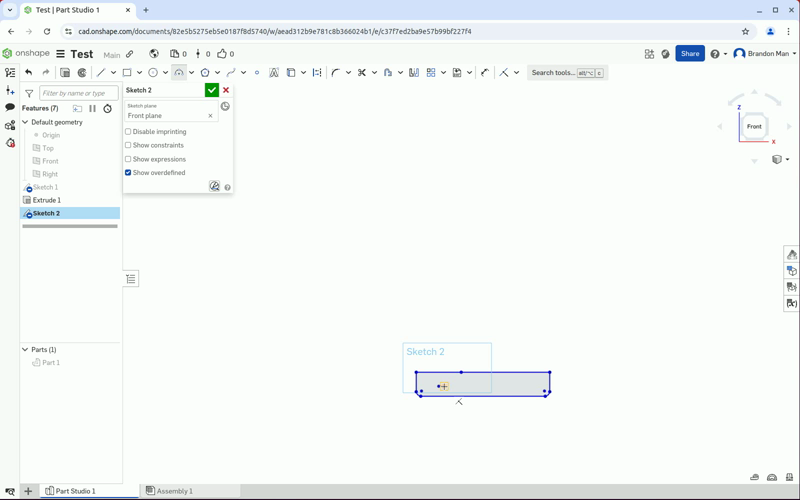
click(444, 386)
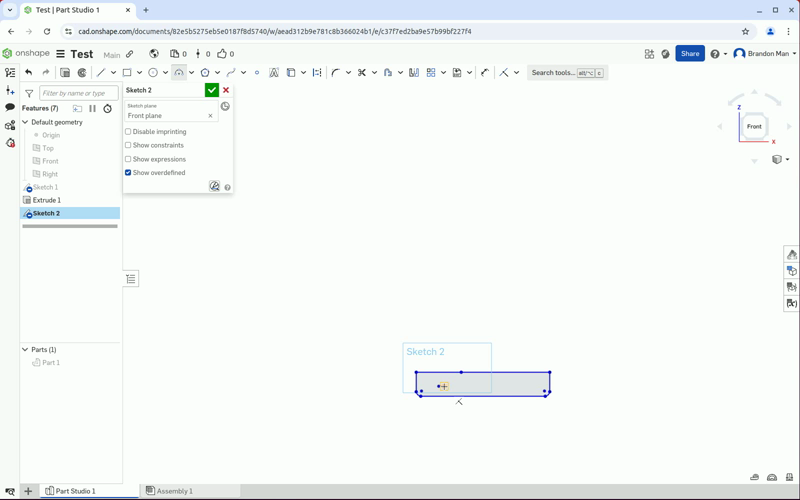
key_down(shift)
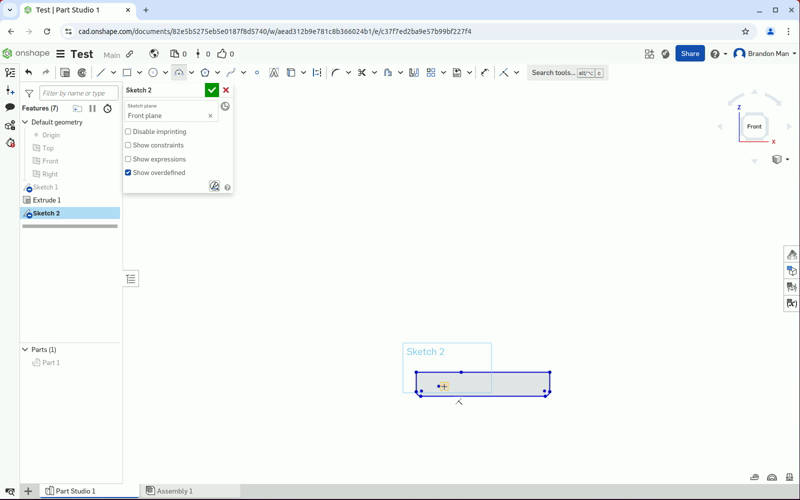
mouse_move(444, 382)
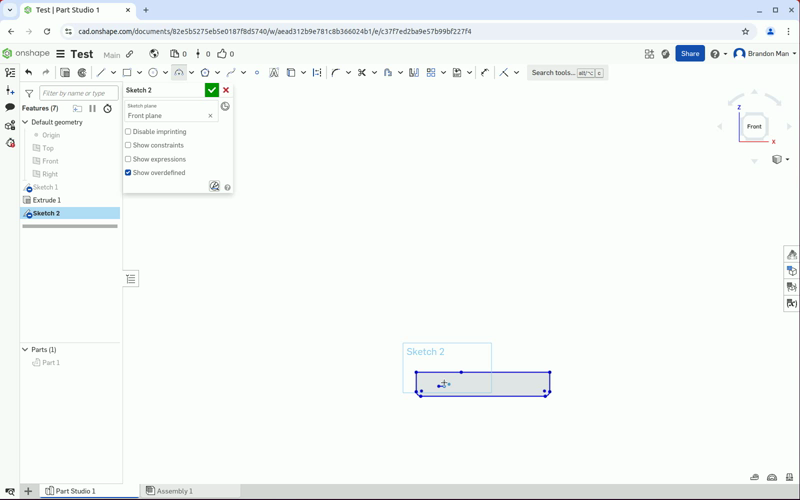
scroll(6)
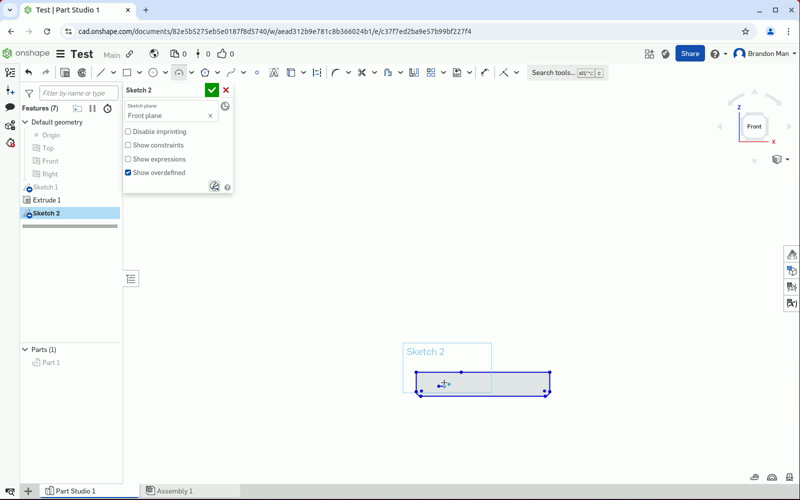
scroll(6)
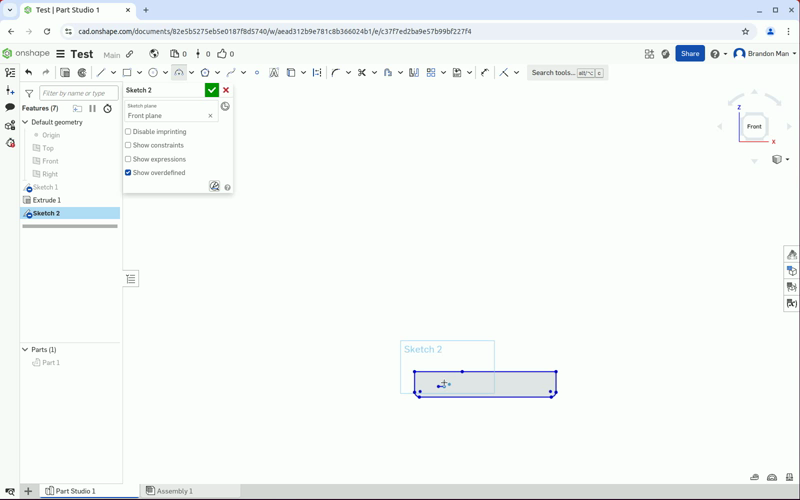
scroll(6)
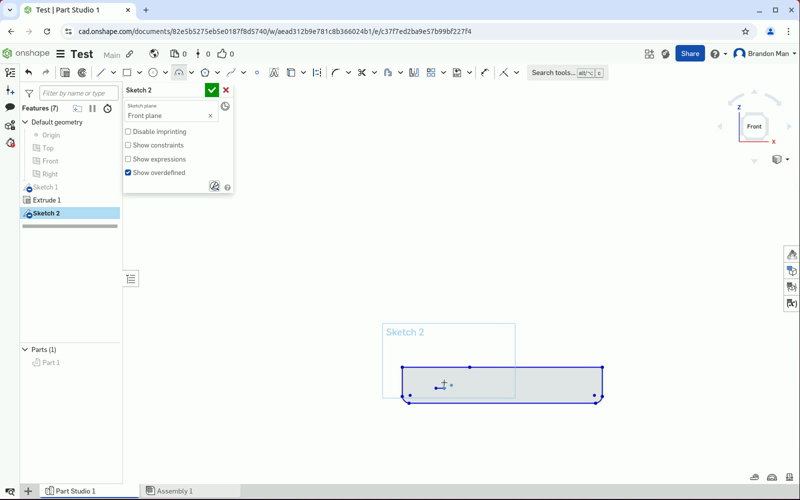
scroll(6)
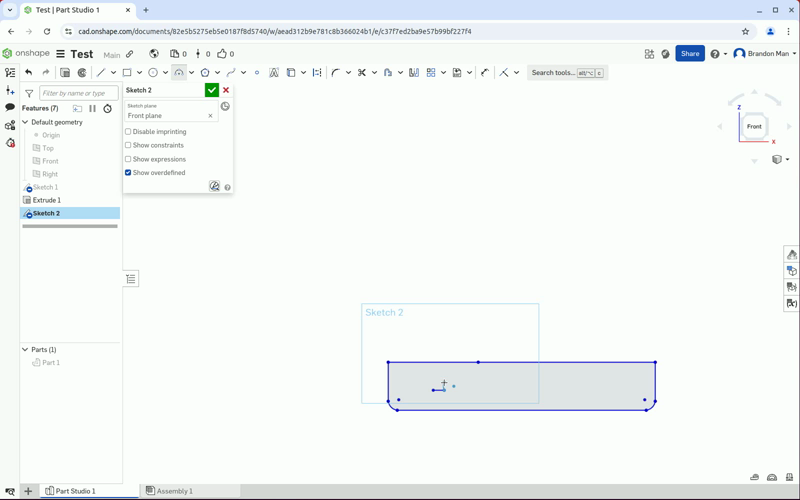
scroll(6)
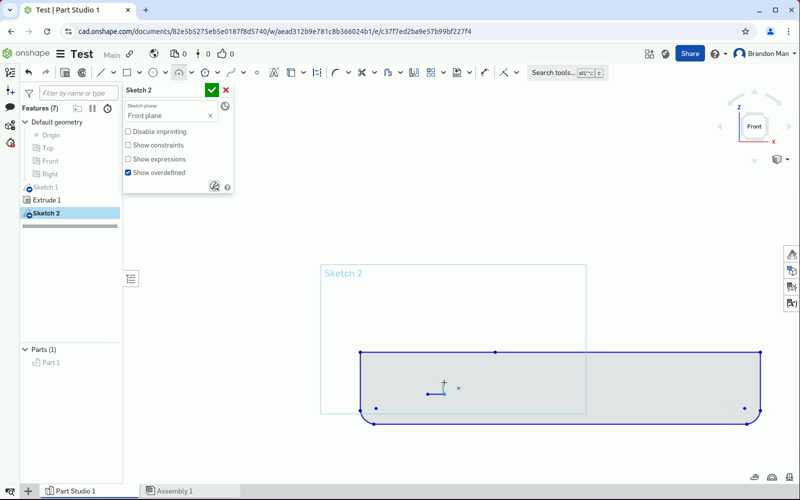
scroll(6)
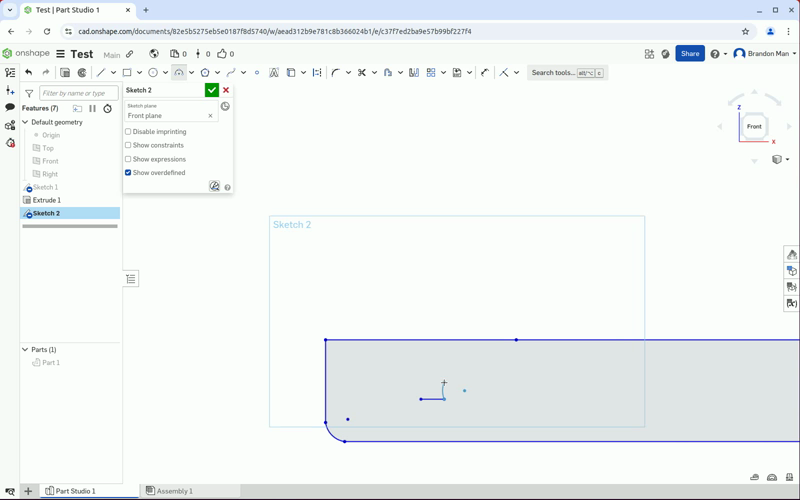
scroll(6)
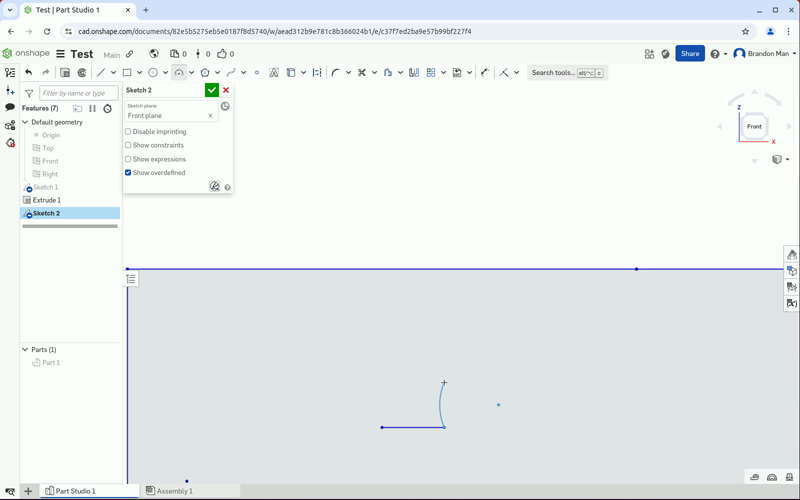
click(444, 382)
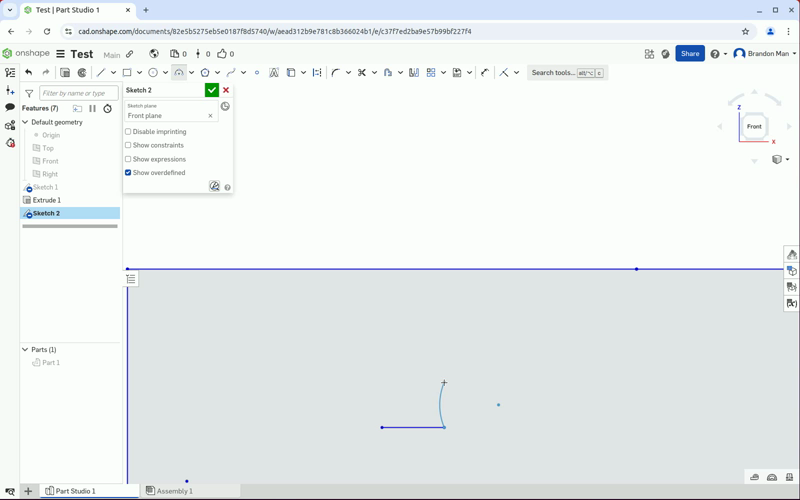
scroll(-6)
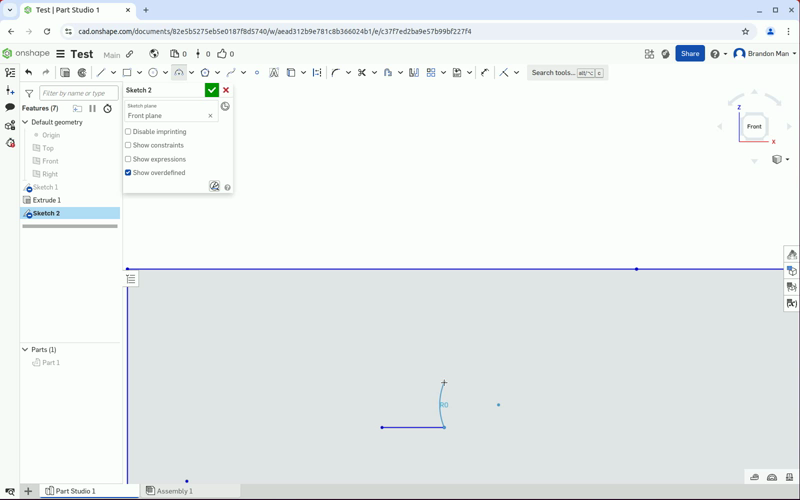
scroll(-6)
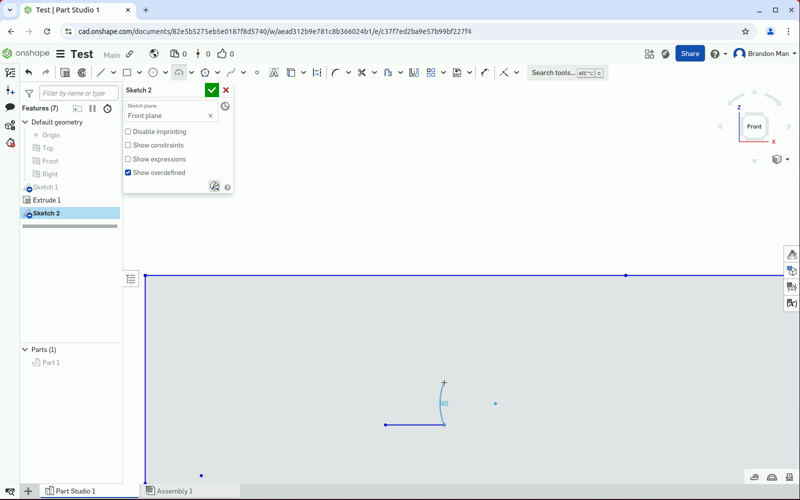
scroll(-6)
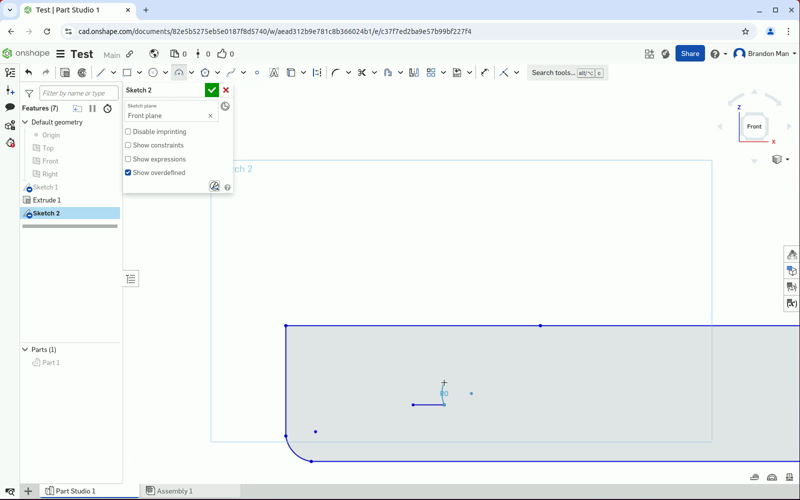
scroll(-6)
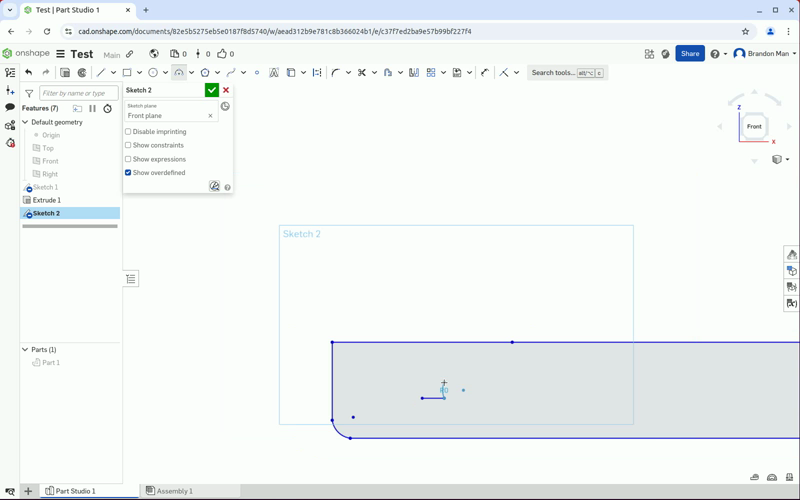
scroll(-6)
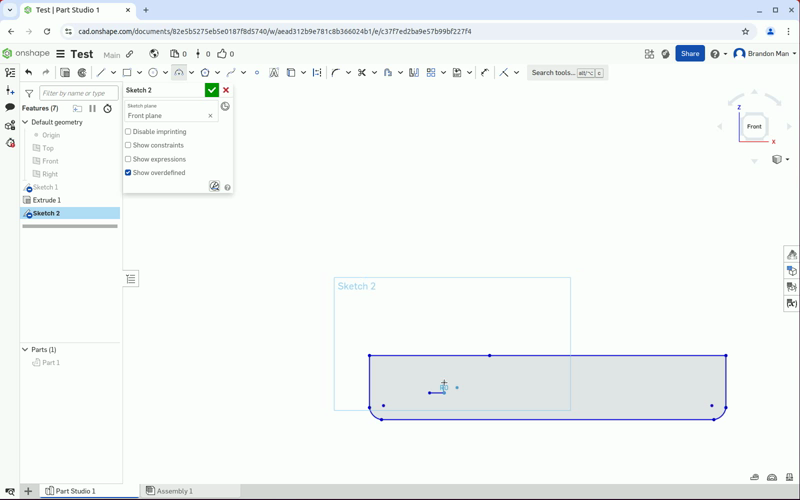
scroll(-6)
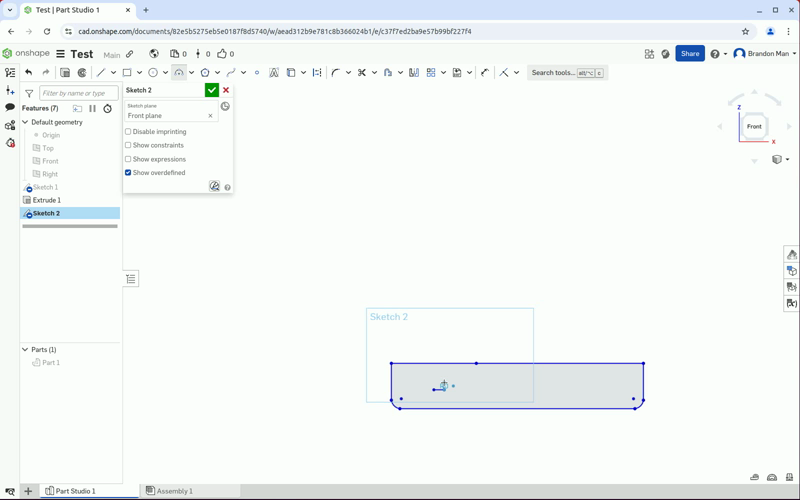
scroll(-6)
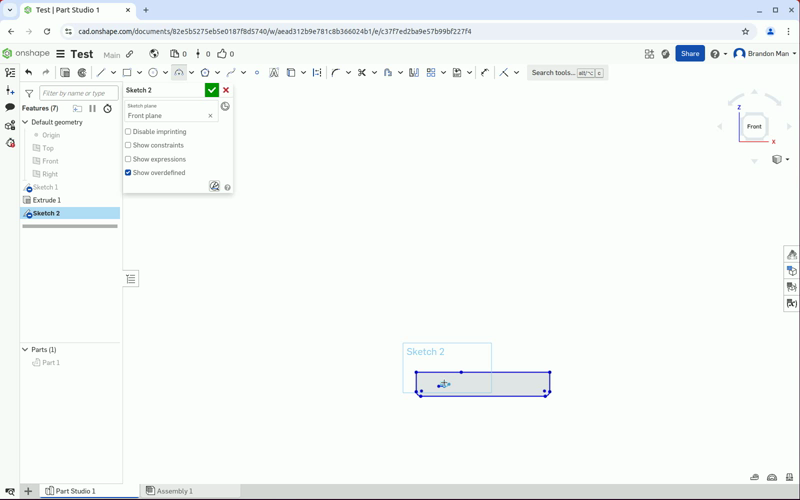
mouse_move(452, 384)
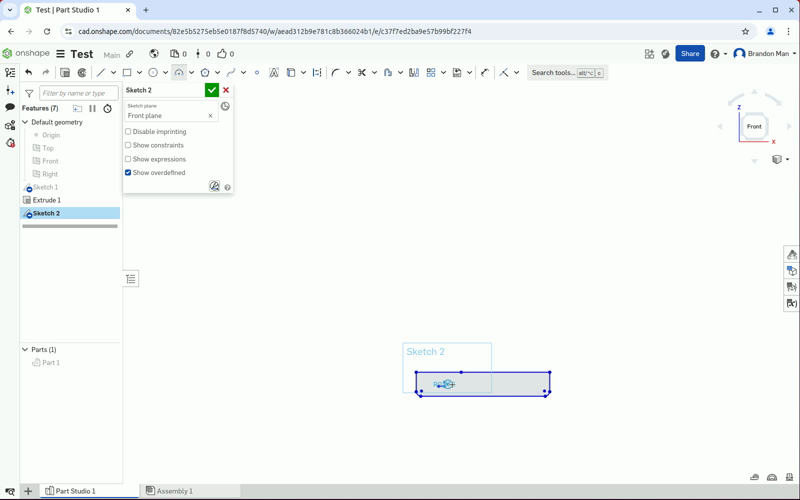
scroll(6)
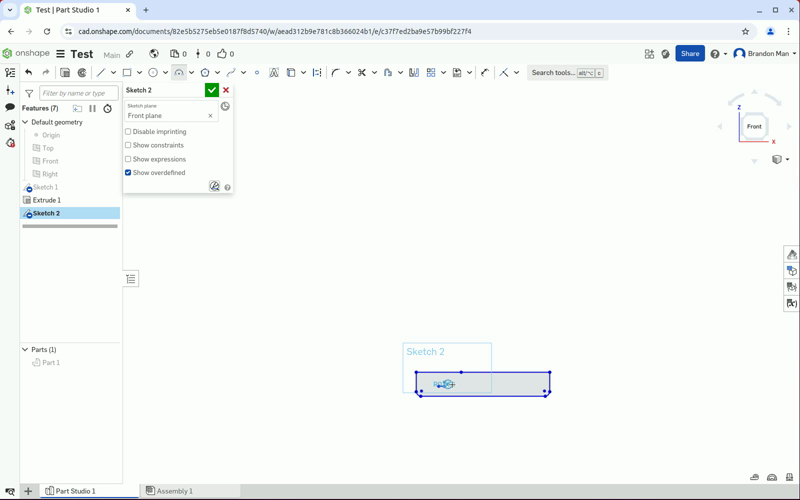
scroll(6)
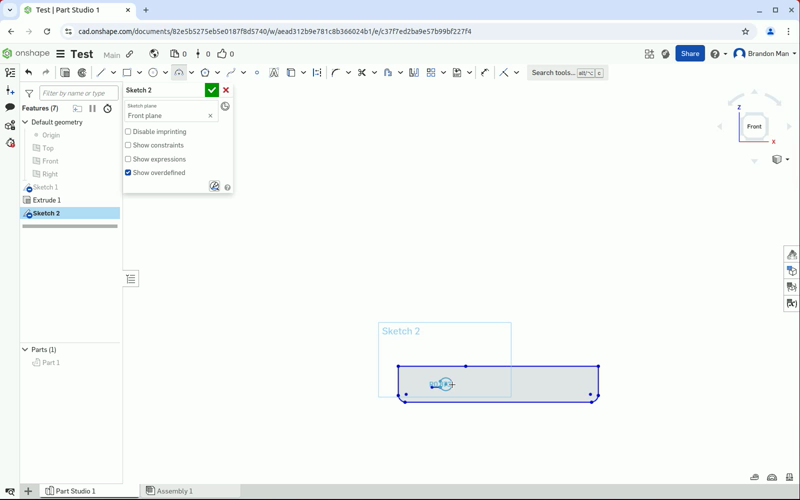
scroll(6)
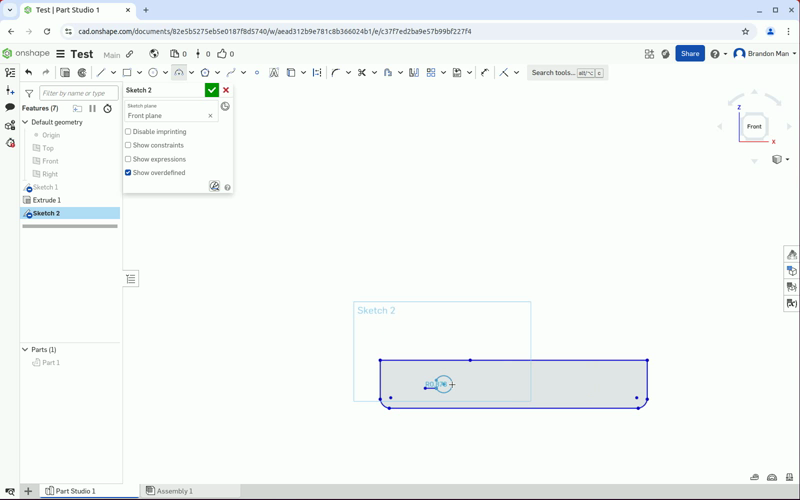
scroll(6)
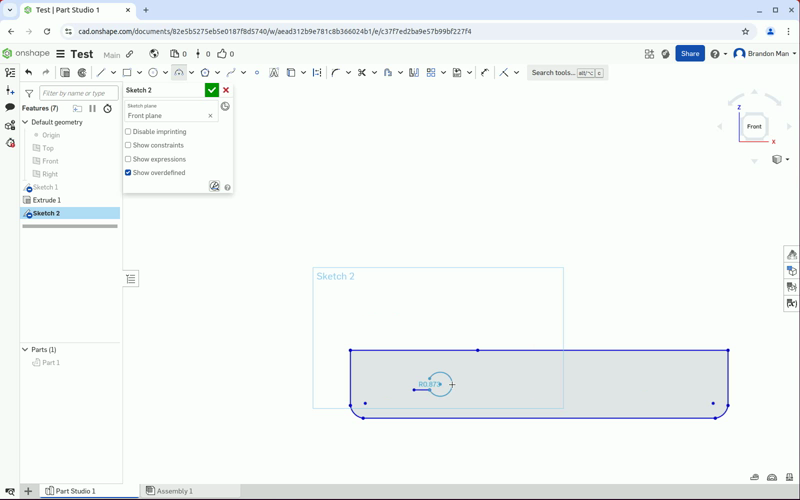
scroll(6)
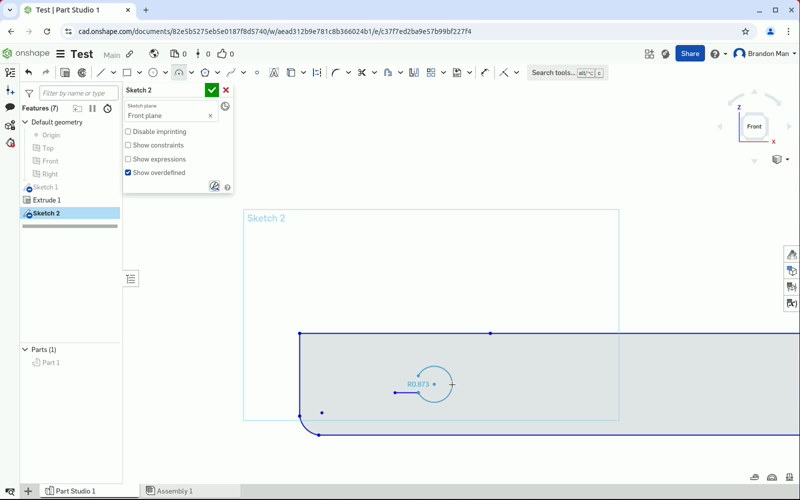
scroll(6)
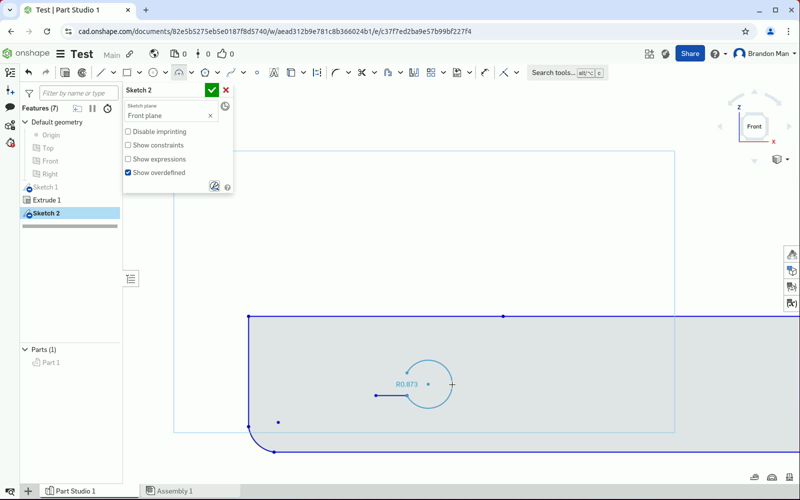
scroll(6)
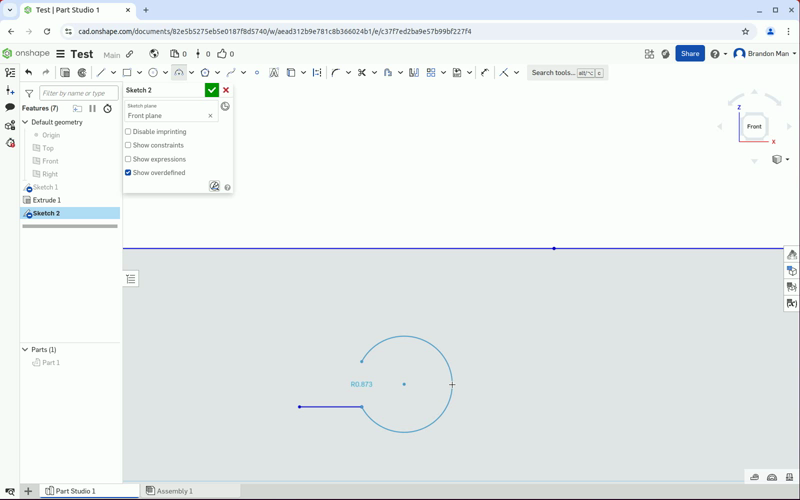
click(452, 384)
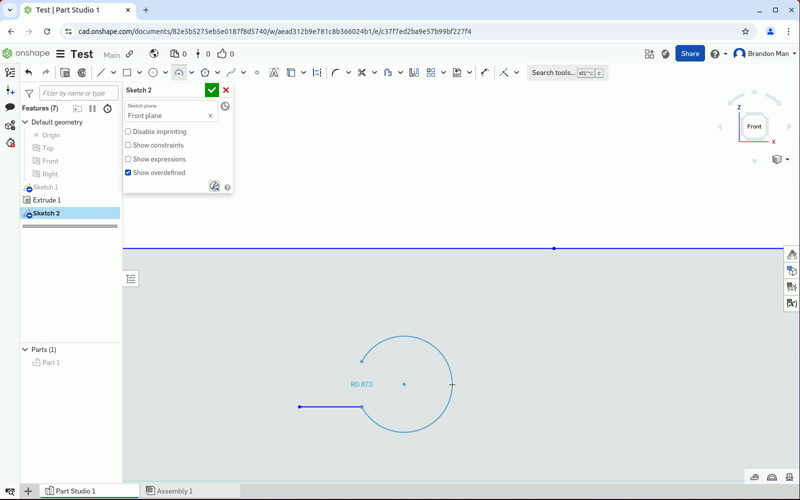
scroll(-6)
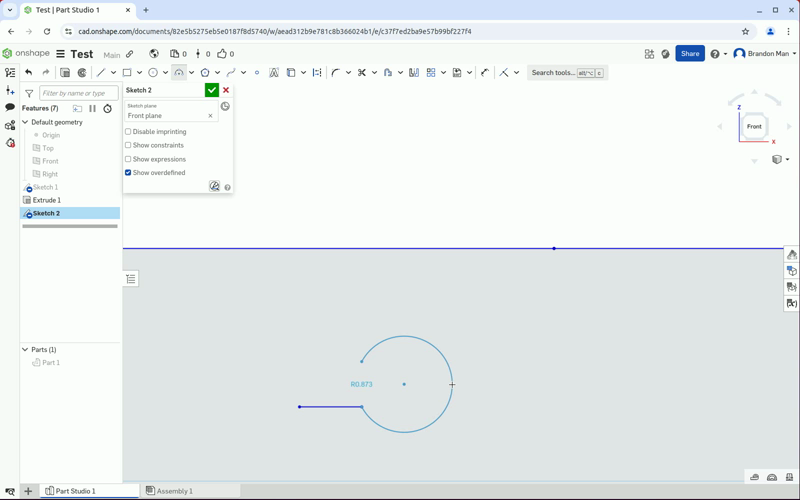
scroll(-6)
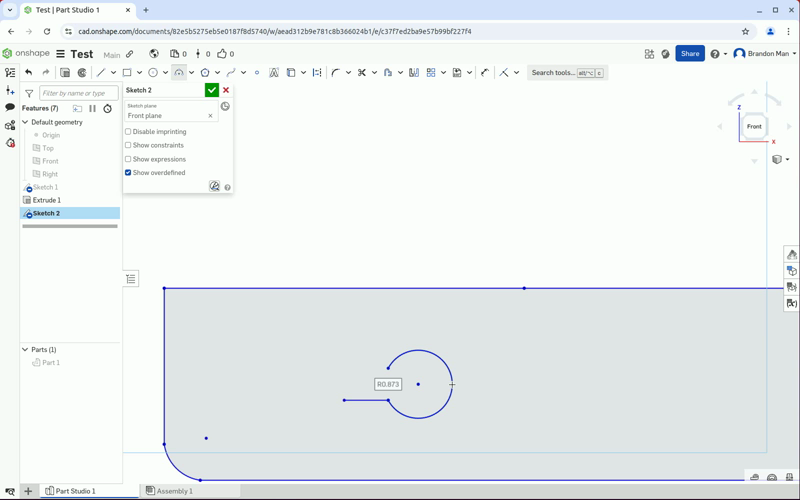
scroll(-6)
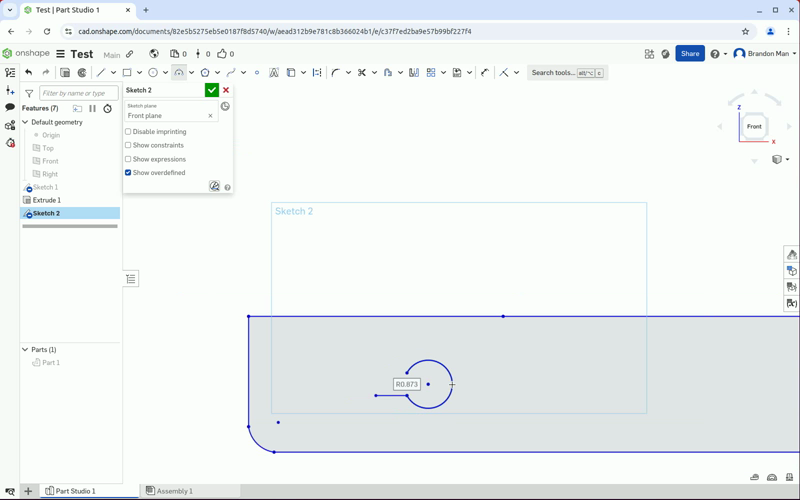
scroll(-6)
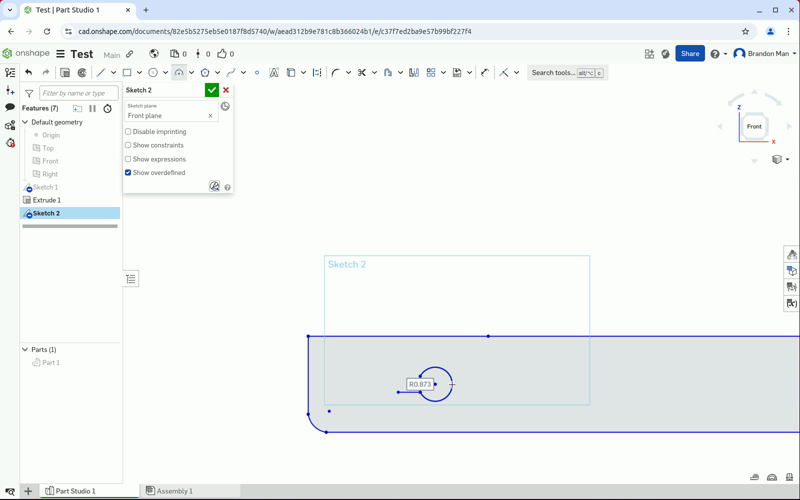
scroll(-6)
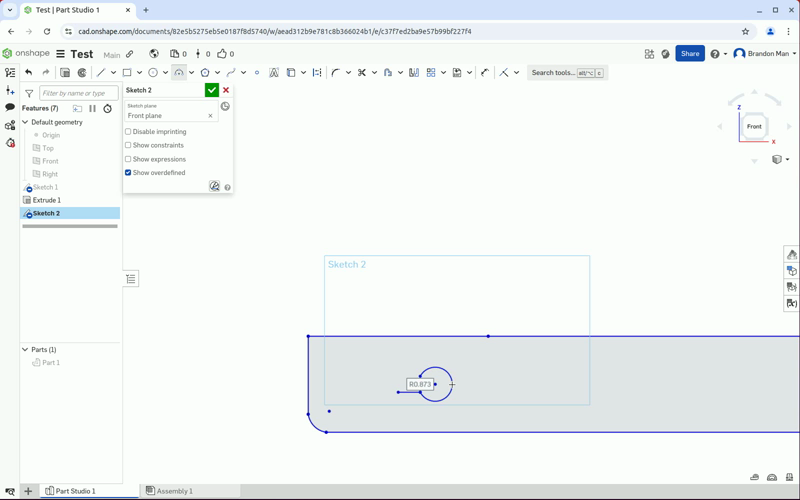
scroll(-6)
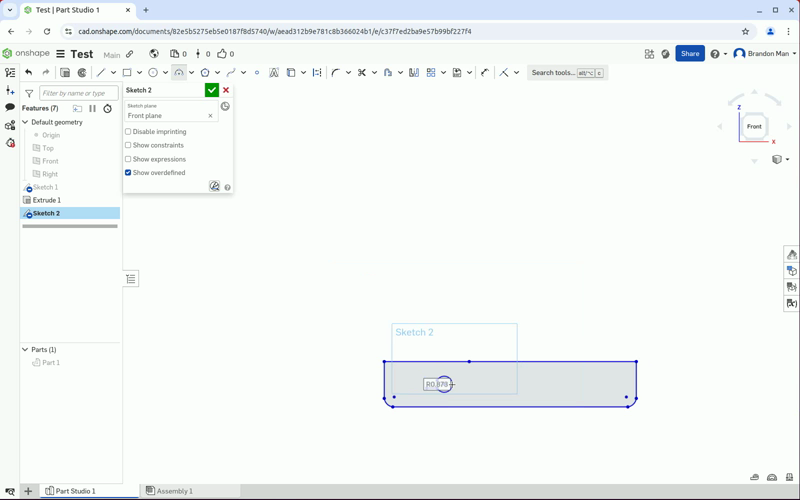
scroll(-6)
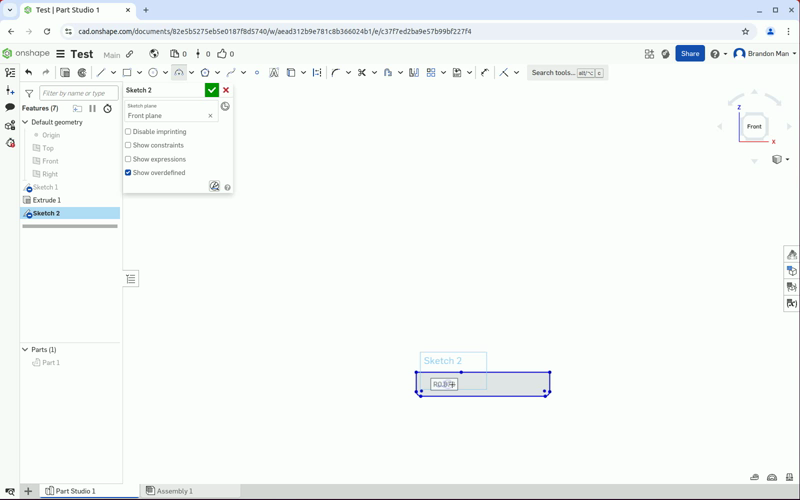
key_up(shift)
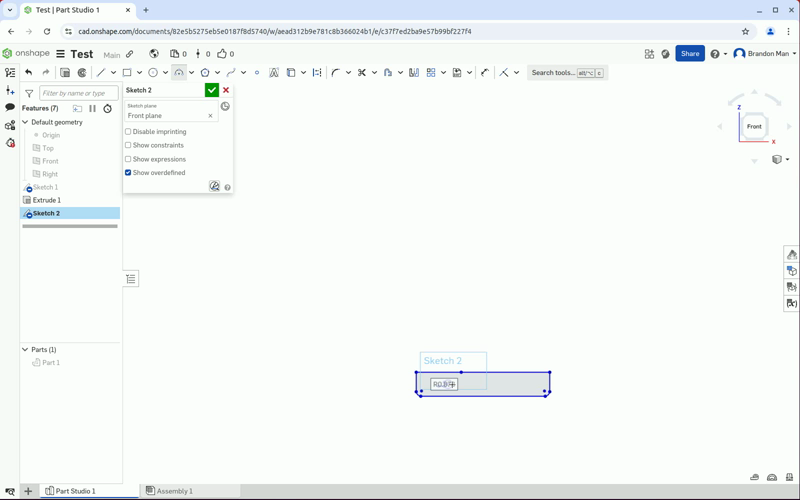
key(esc)
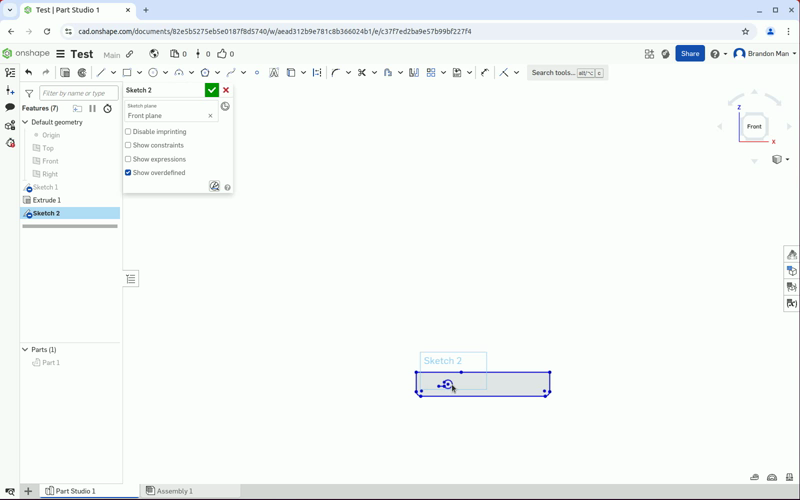
key(l)
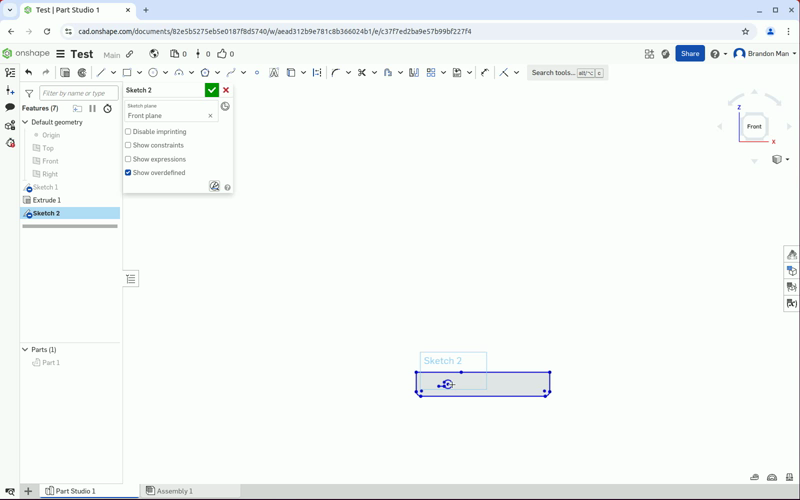
mouse_move(444, 382)
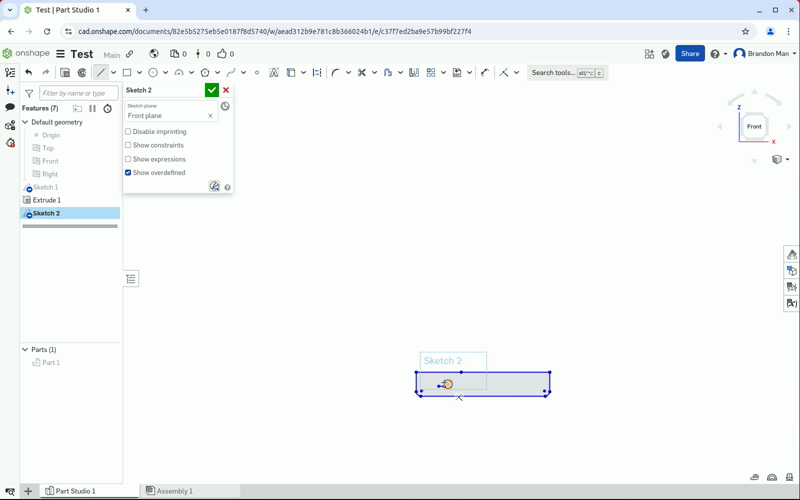
scroll(6)
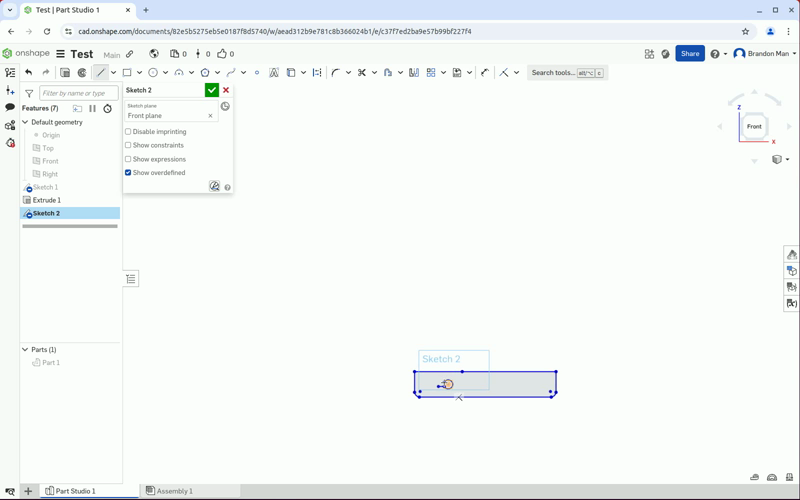
scroll(6)
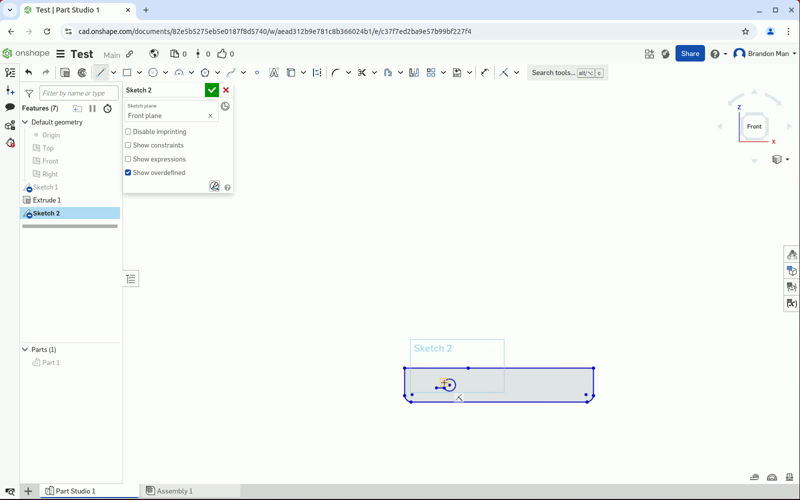
scroll(6)
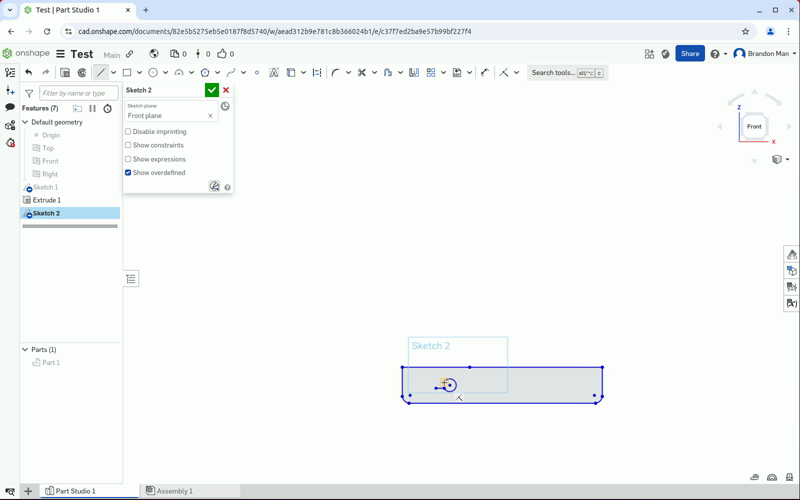
scroll(6)
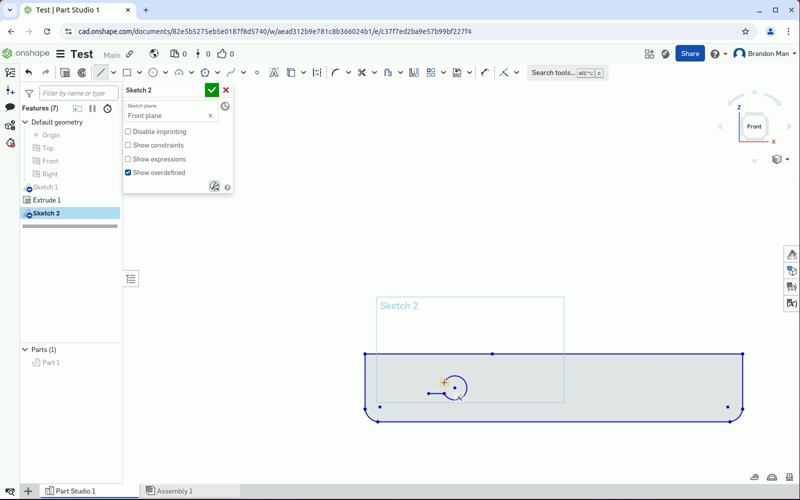
scroll(6)
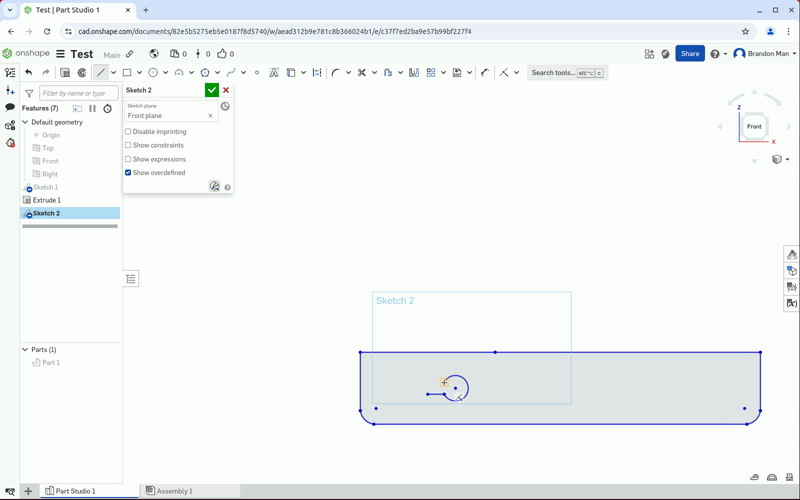
scroll(6)
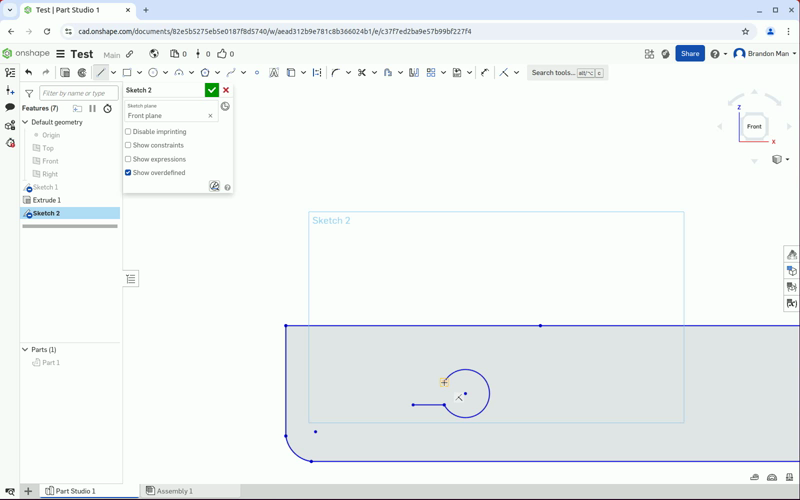
scroll(6)
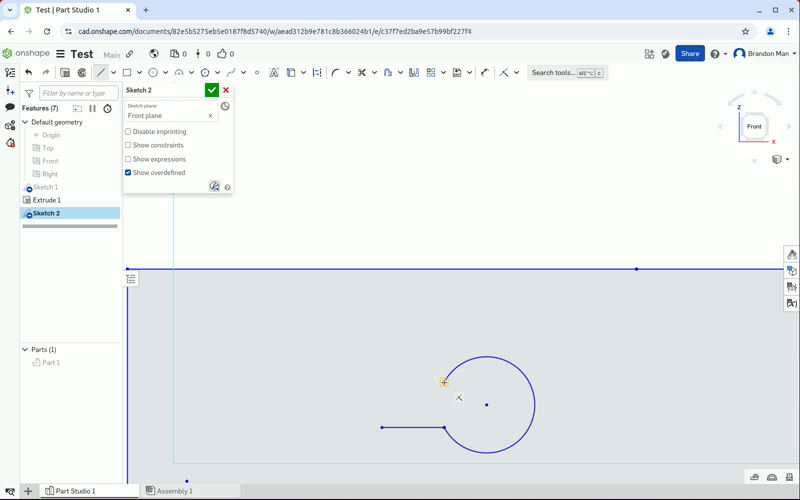
click(444, 382)
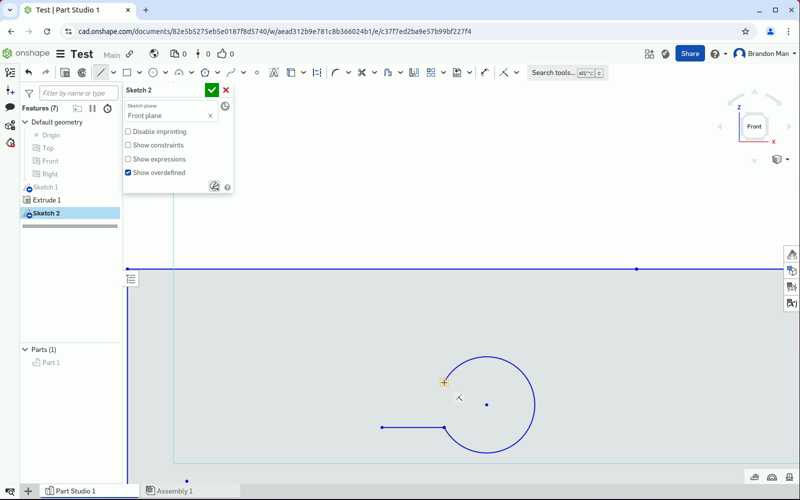
scroll(-6)
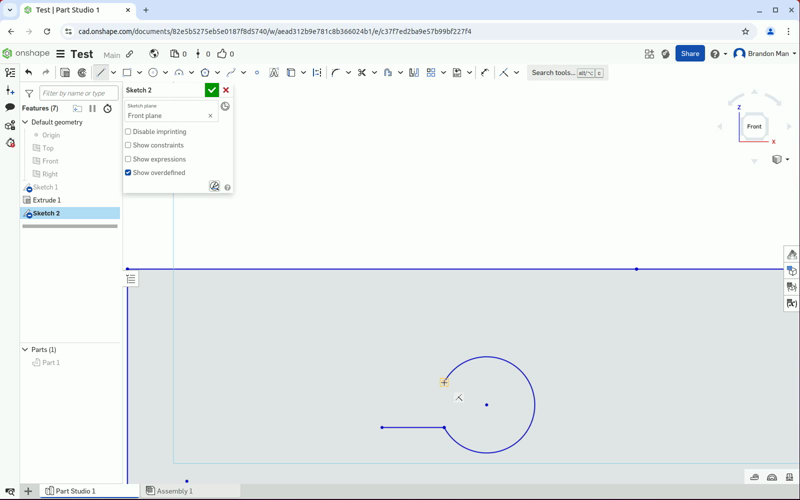
scroll(-6)
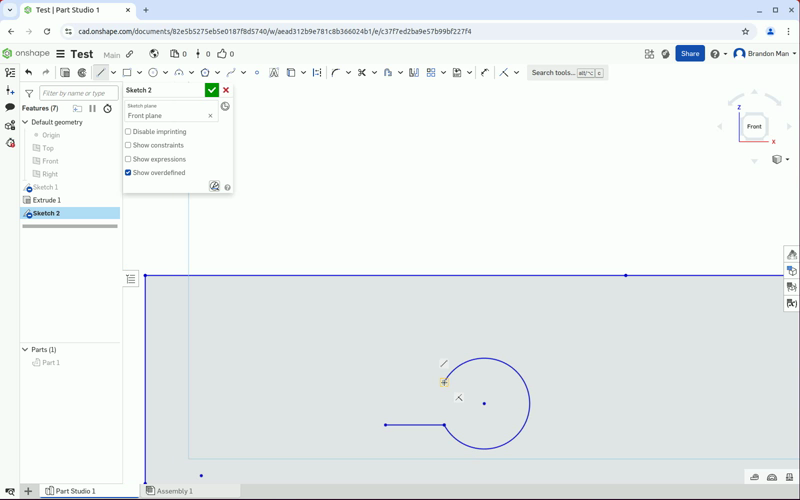
scroll(-6)
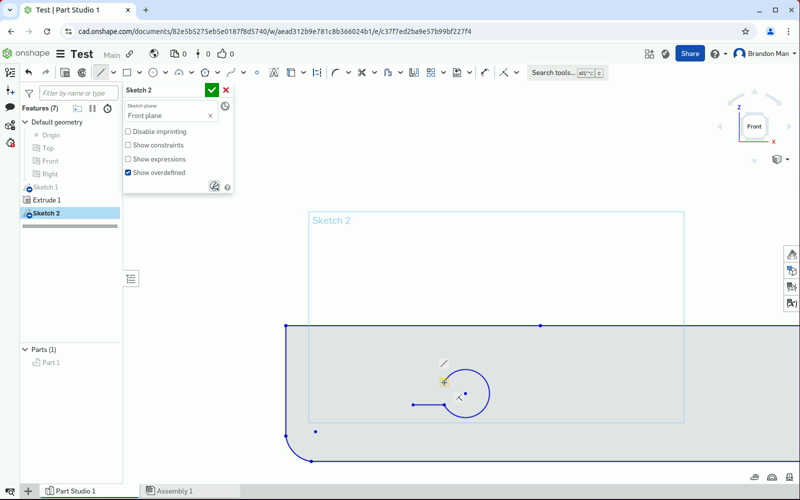
scroll(-6)
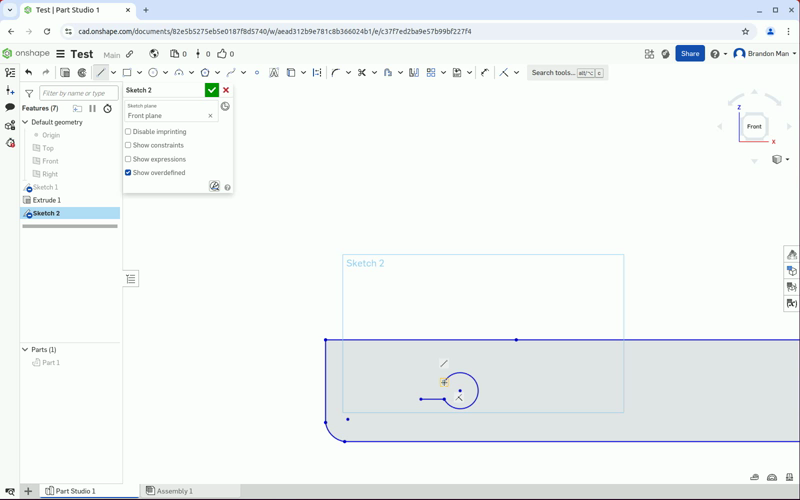
scroll(-6)
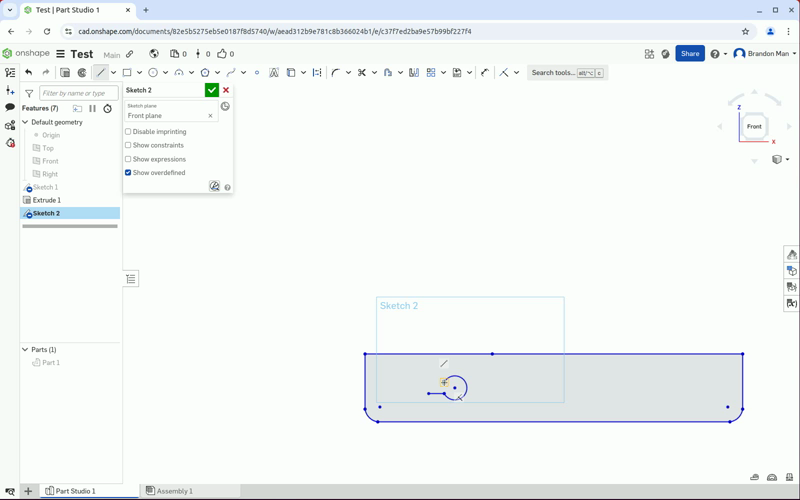
scroll(-6)
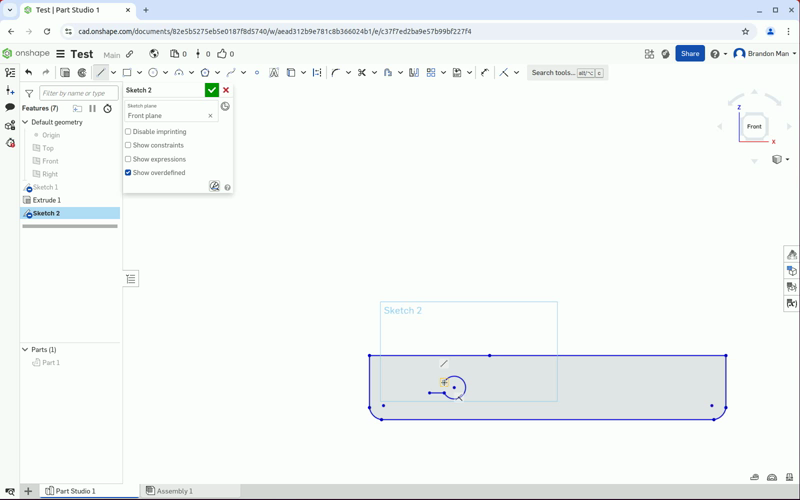
scroll(-6)
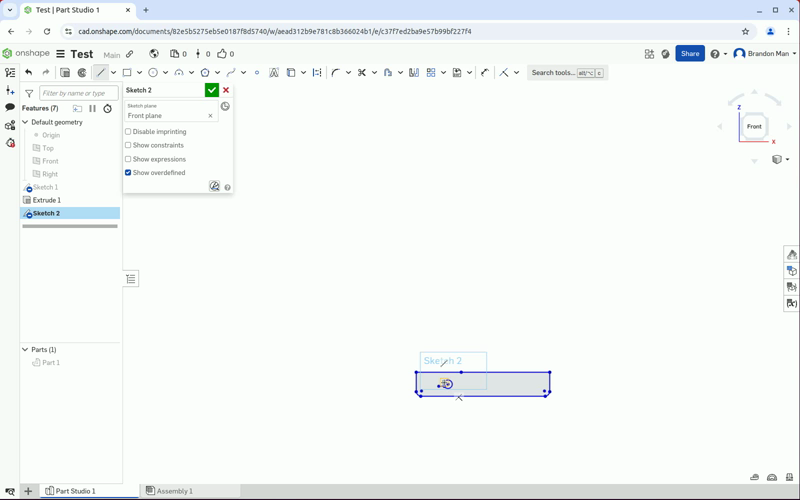
key_down(shift)
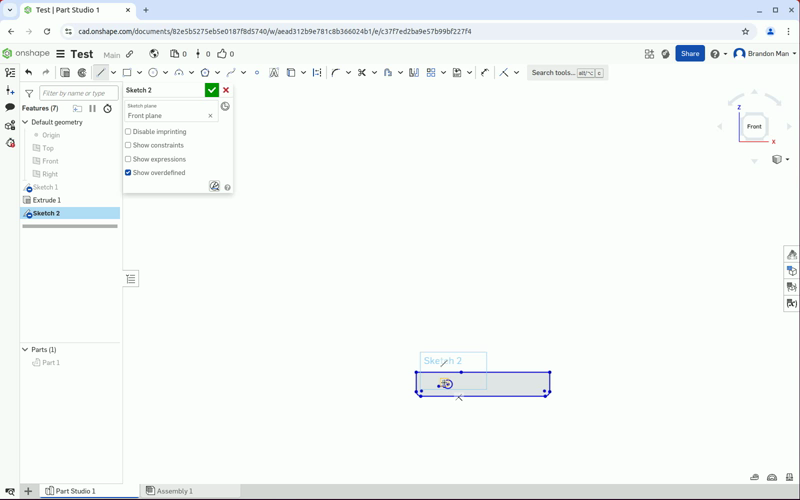
mouse_move(474, 382)
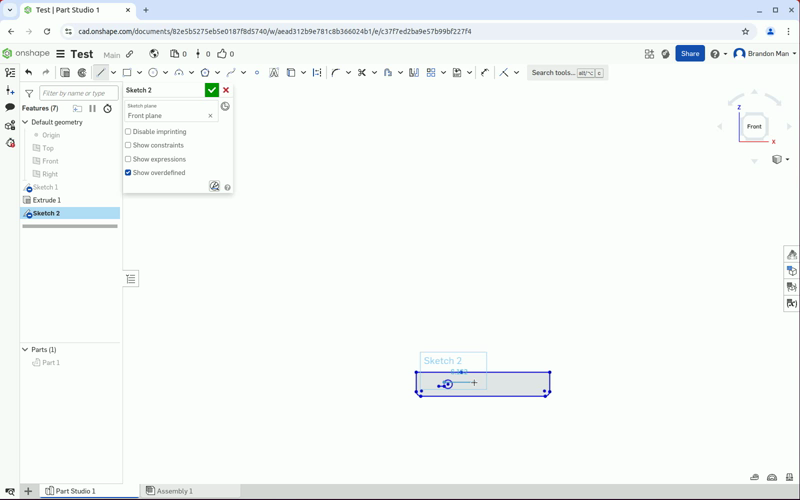
mouse_move(438, 382)
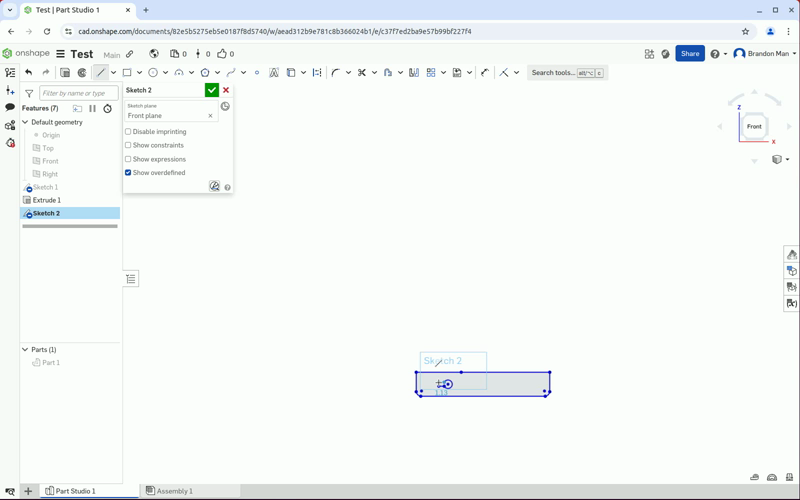
scroll(6)
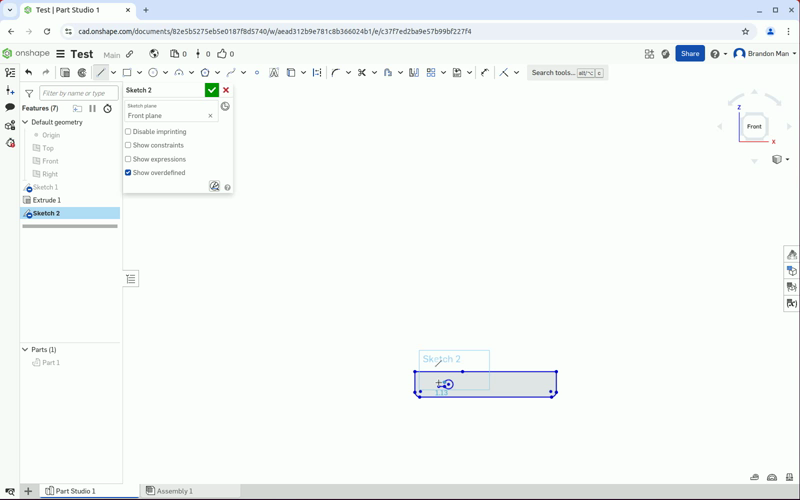
scroll(6)
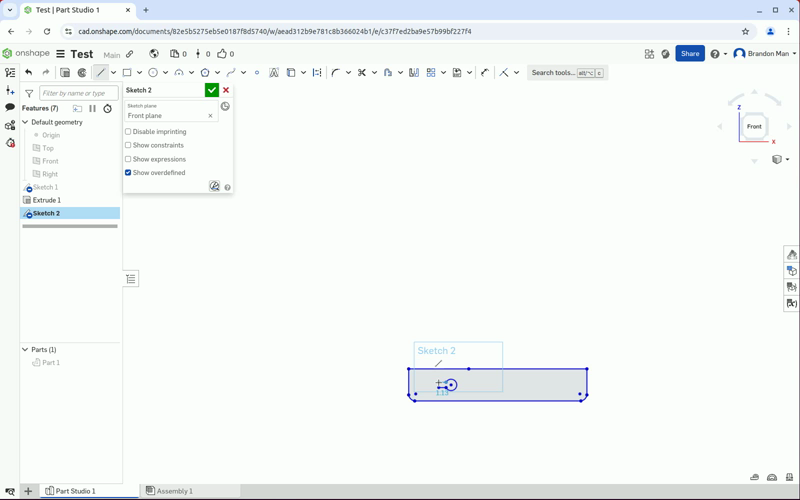
scroll(6)
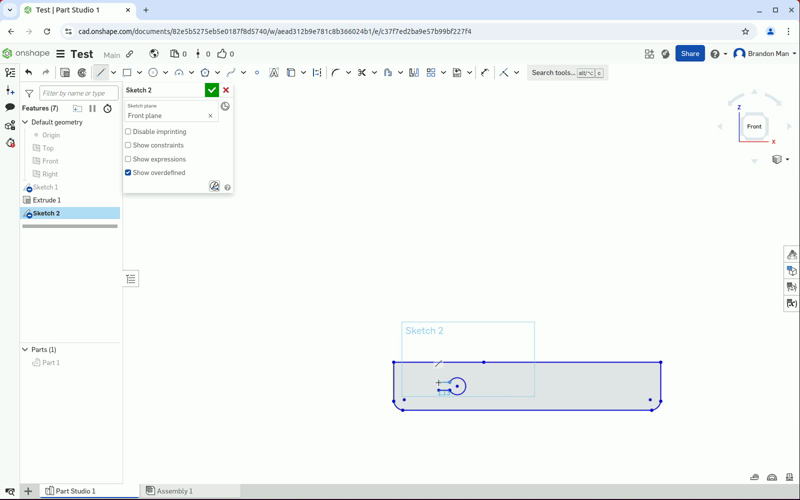
scroll(6)
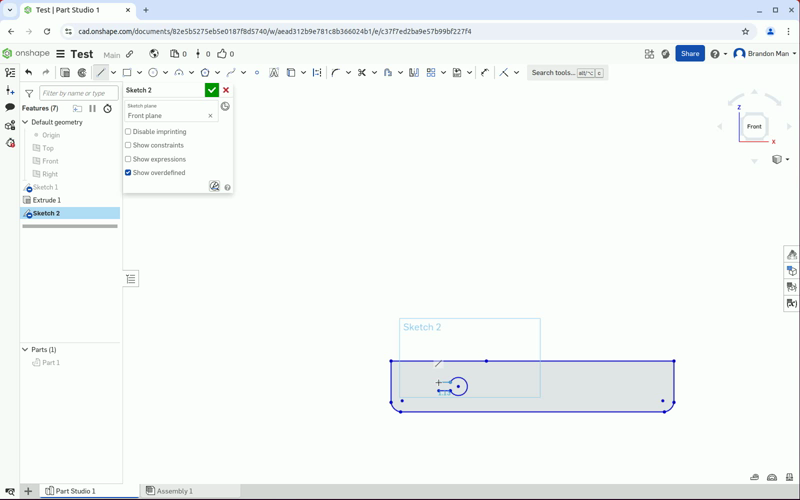
scroll(6)
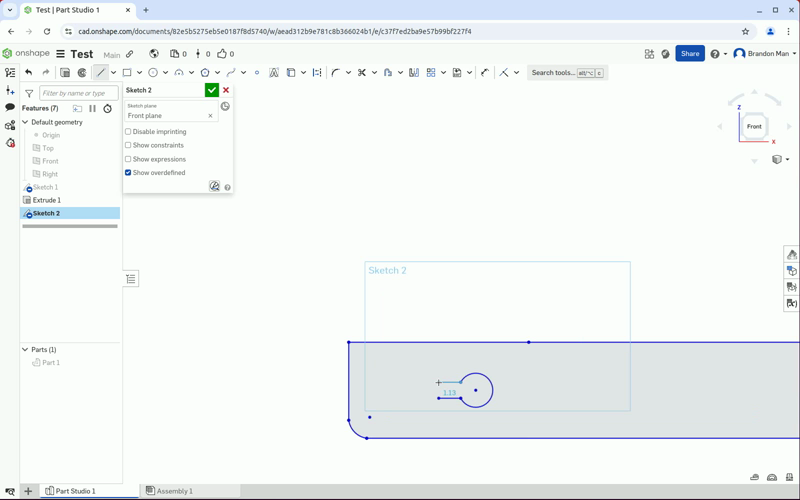
scroll(6)
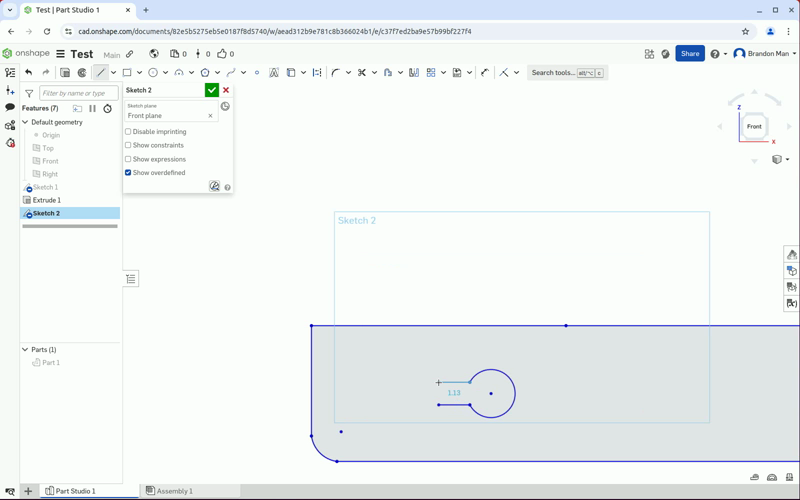
scroll(6)
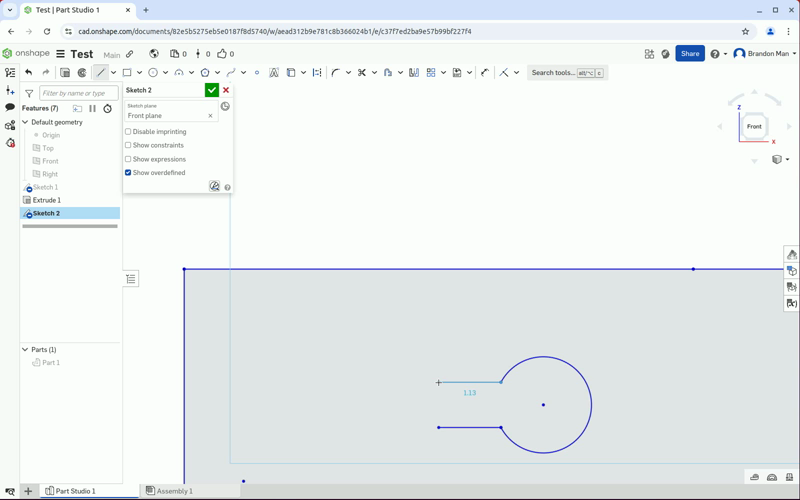
click(438, 382)
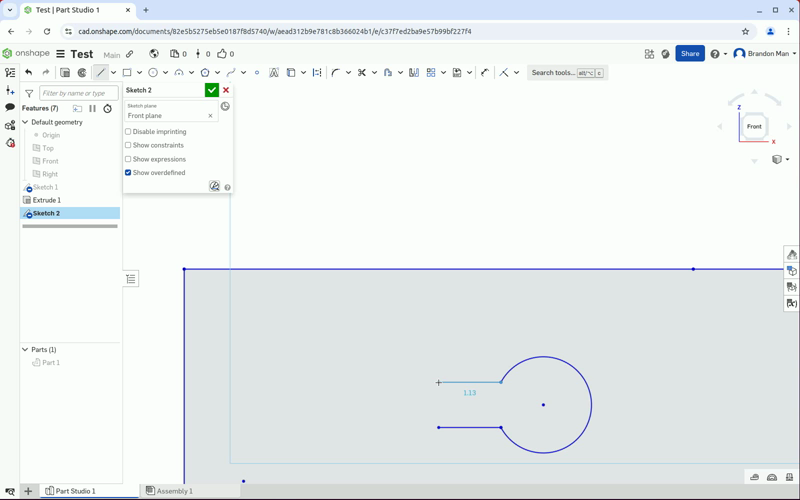
scroll(-6)
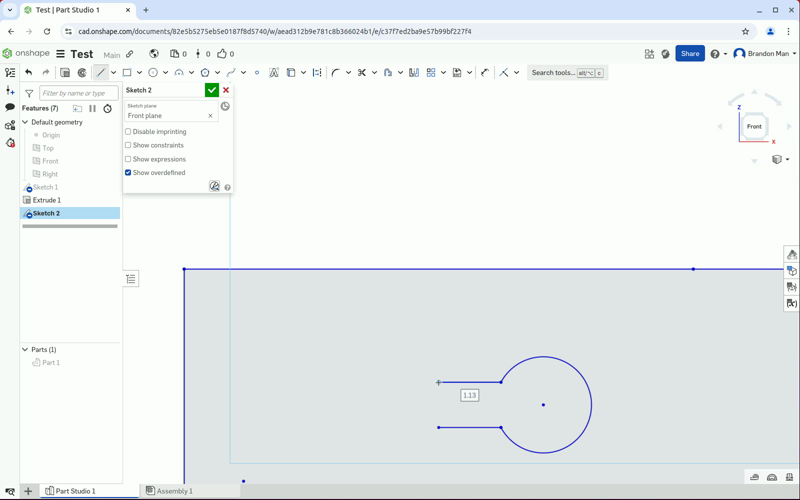
scroll(-6)
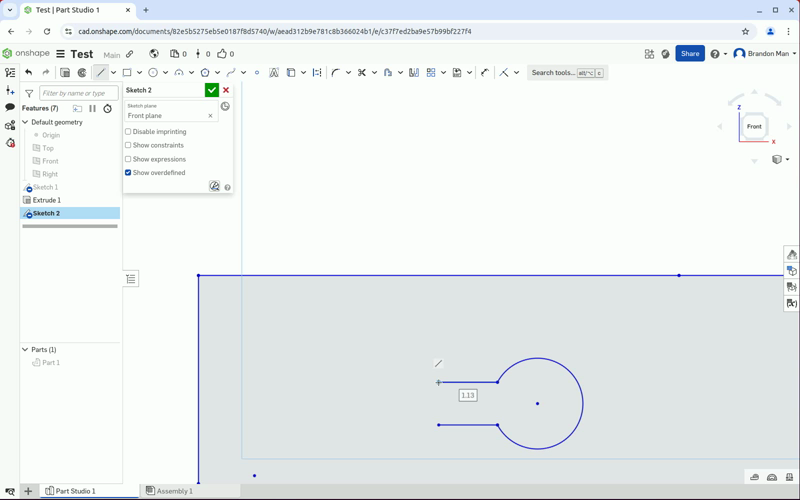
scroll(-6)
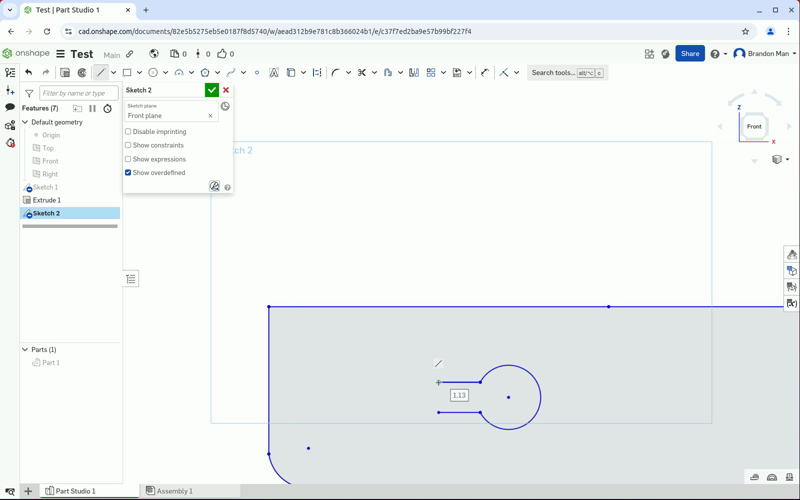
scroll(-6)
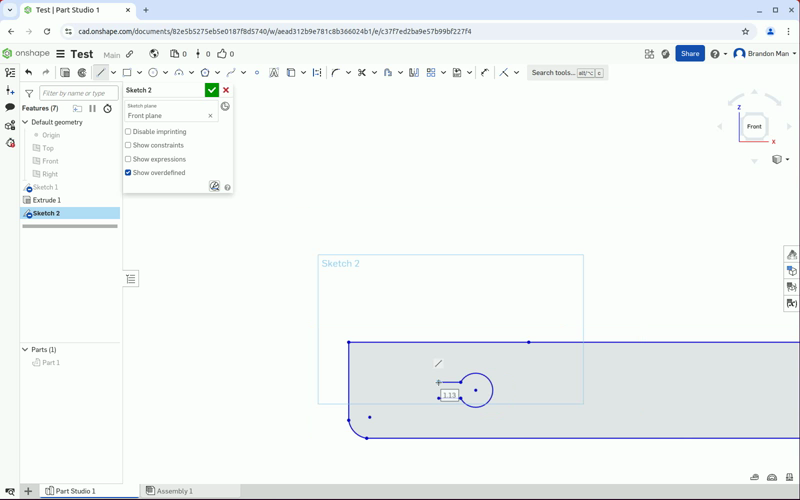
scroll(-6)
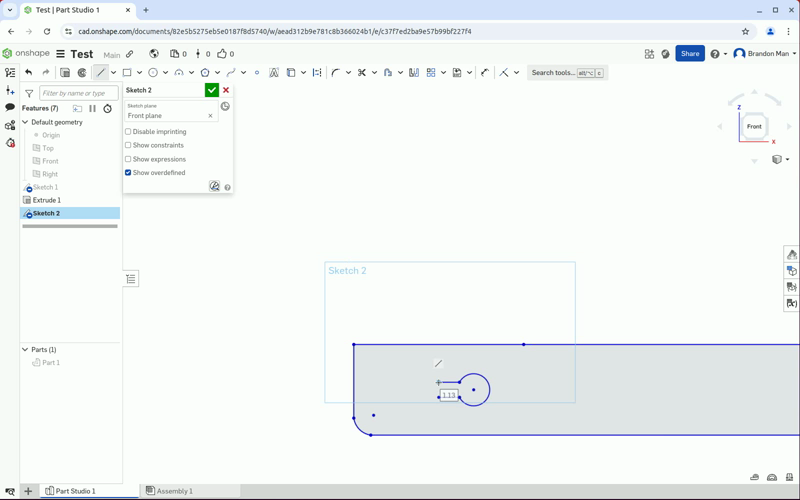
scroll(-6)
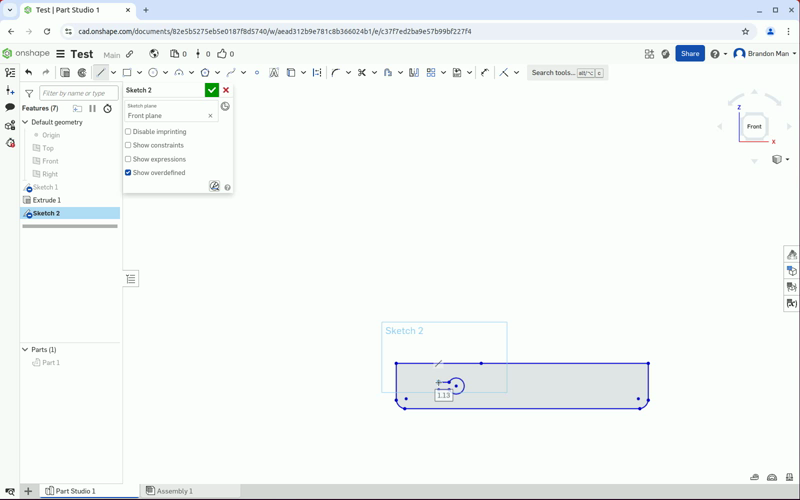
scroll(-6)
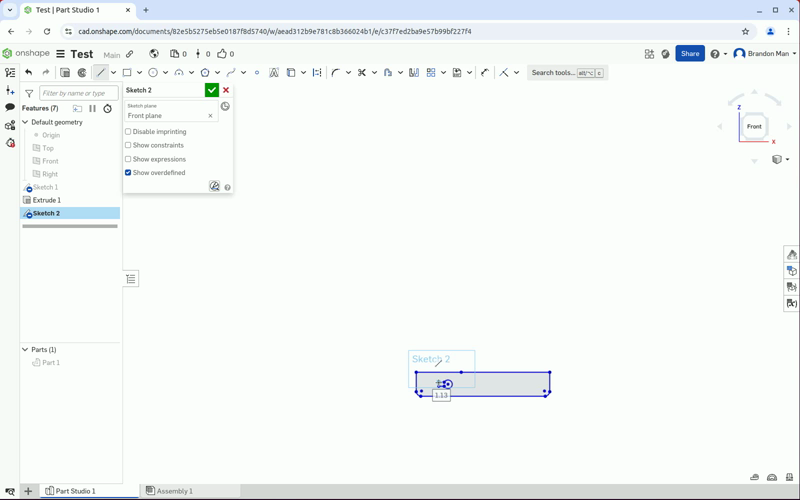
key_up(shift)
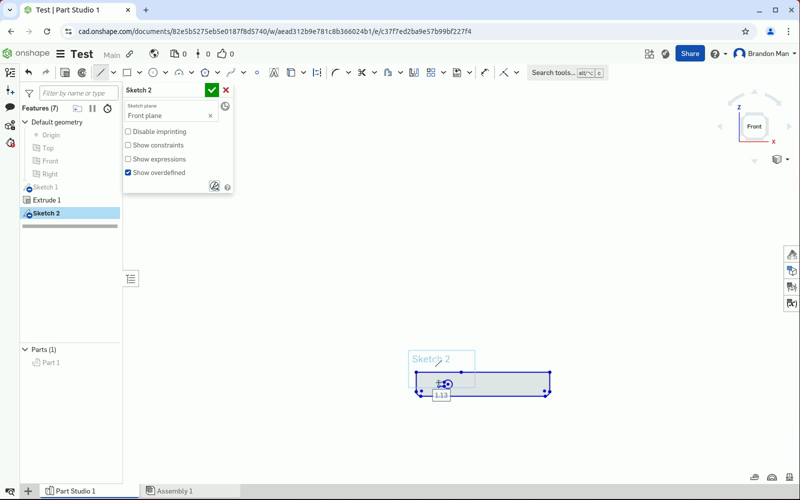
key(esc)
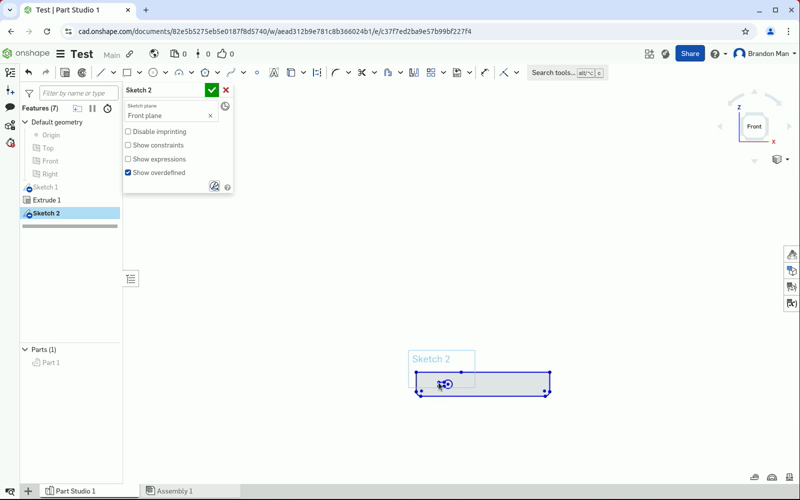
key(a)
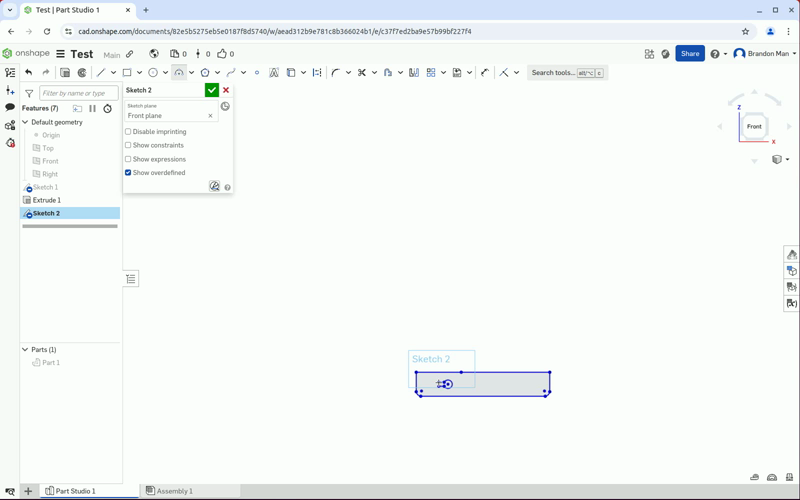
mouse_move(438, 382)
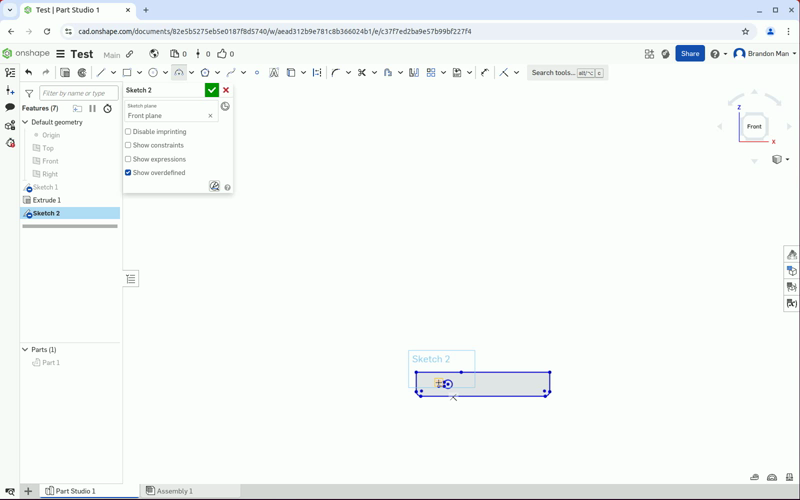
scroll(6)
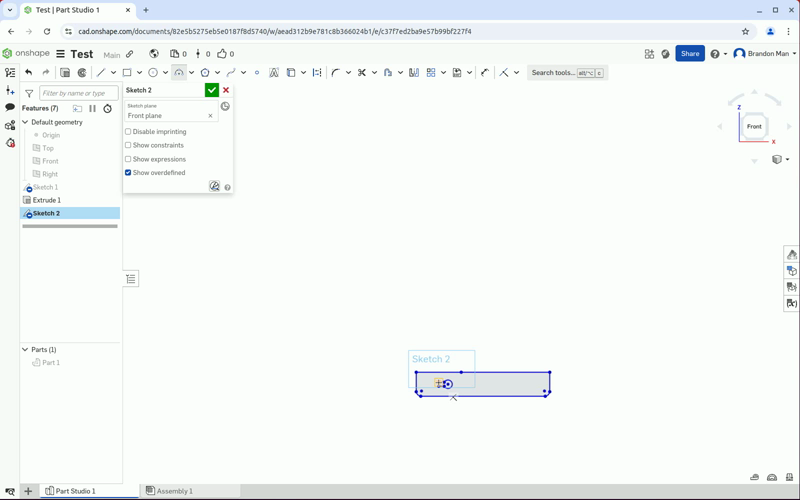
scroll(6)
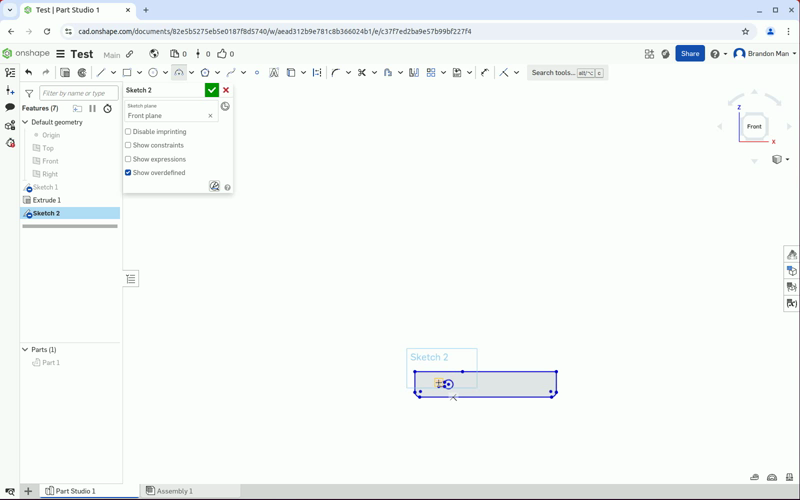
scroll(6)
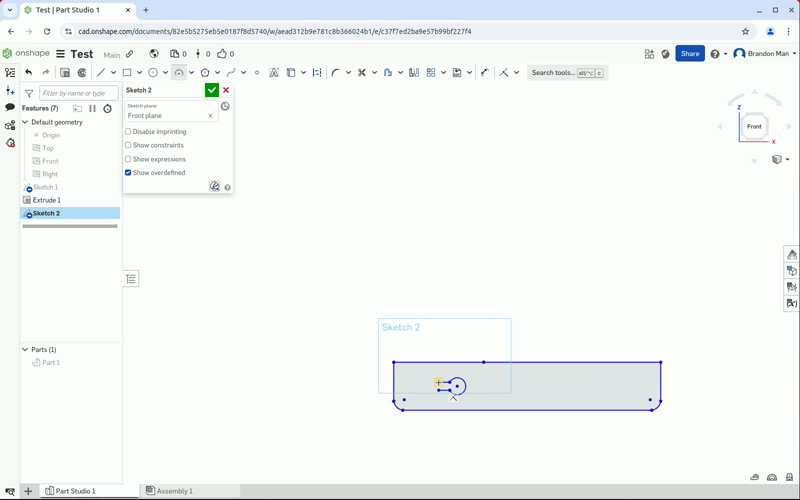
scroll(6)
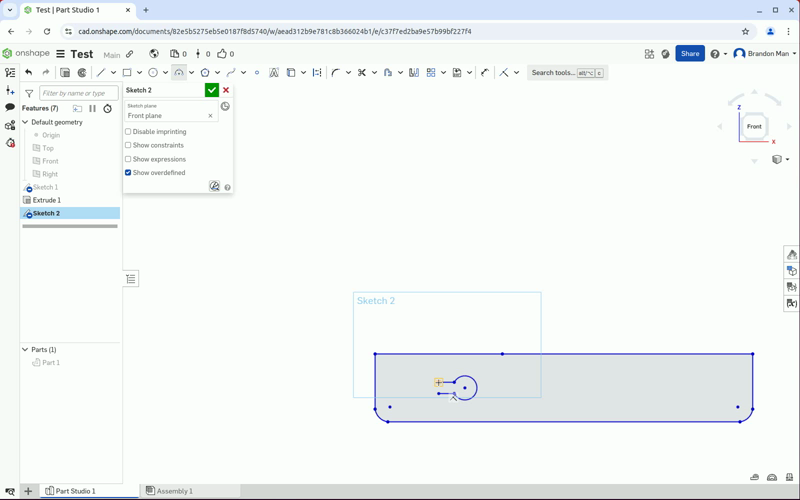
scroll(6)
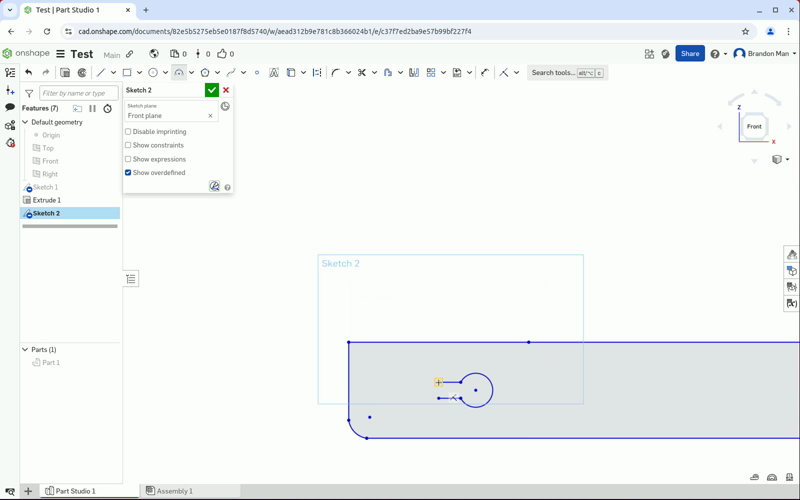
scroll(6)
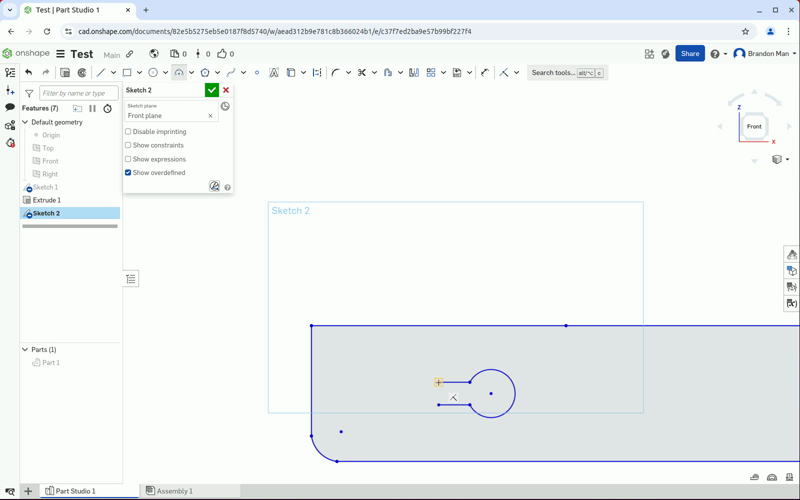
scroll(6)
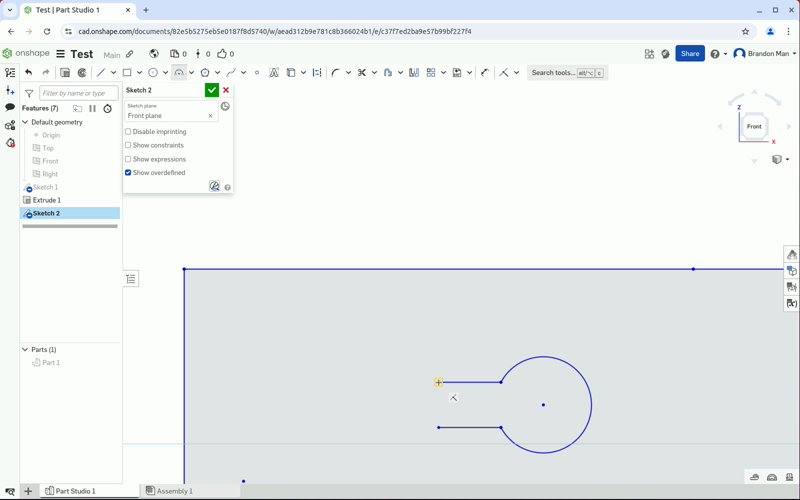
click(438, 382)
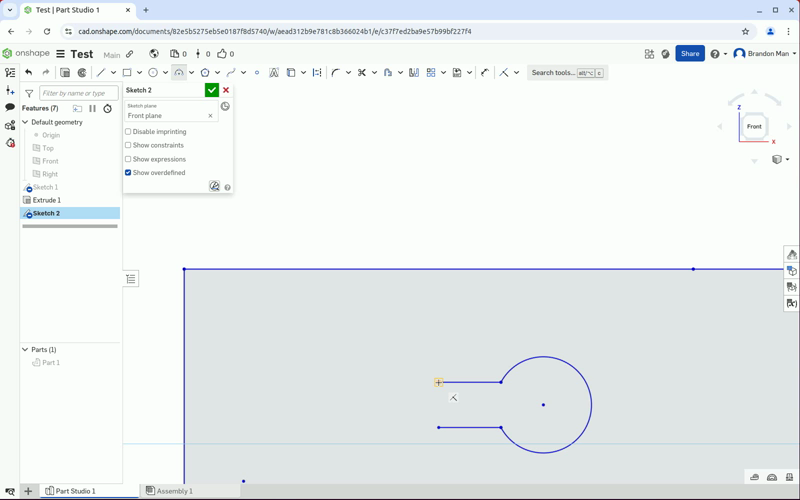
scroll(-6)
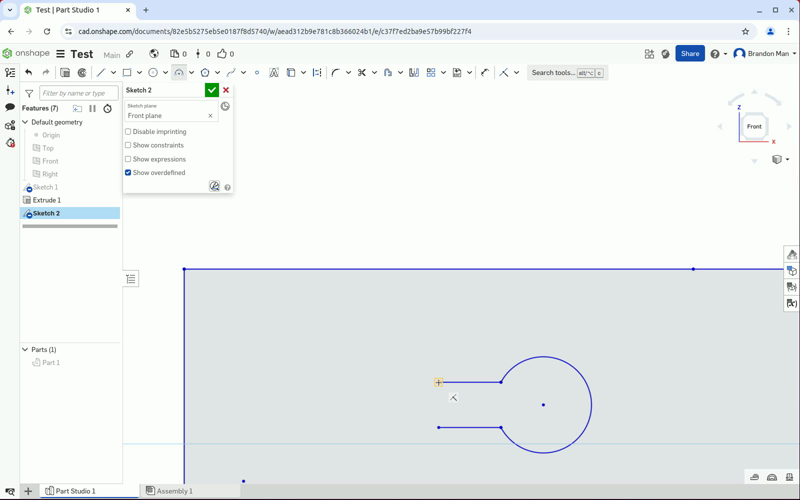
scroll(-6)
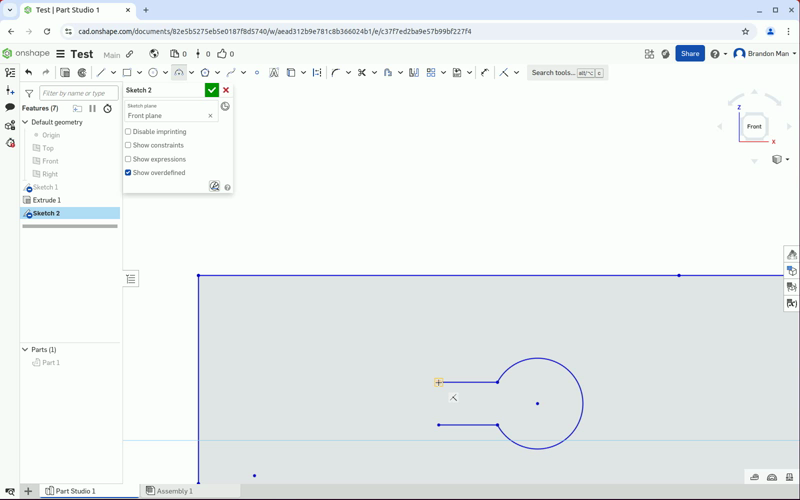
scroll(-6)
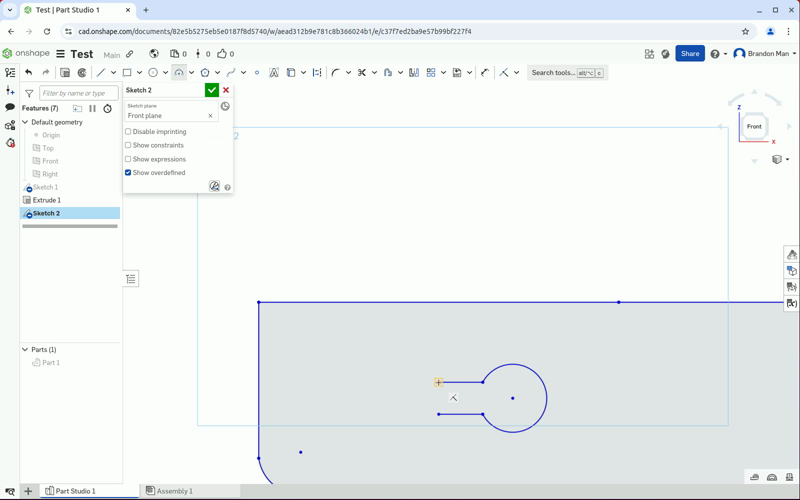
scroll(-6)
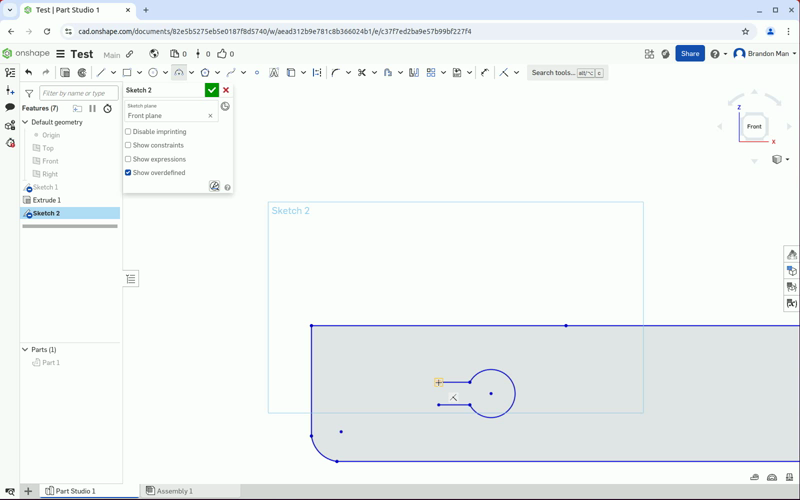
scroll(-6)
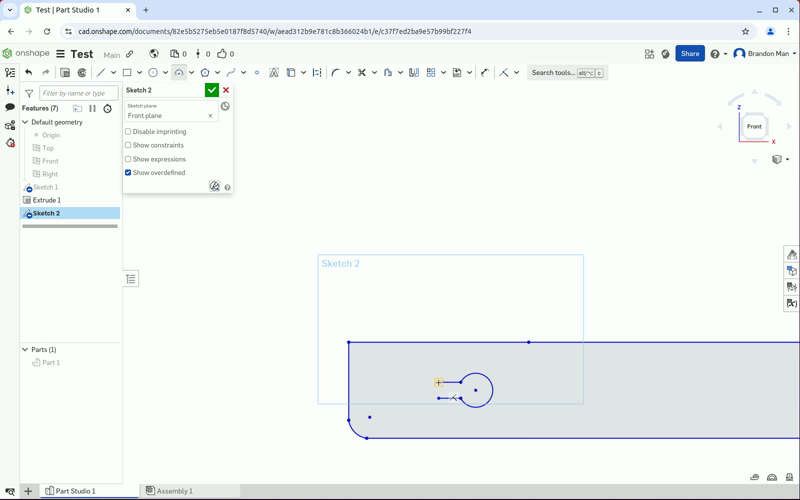
scroll(-6)
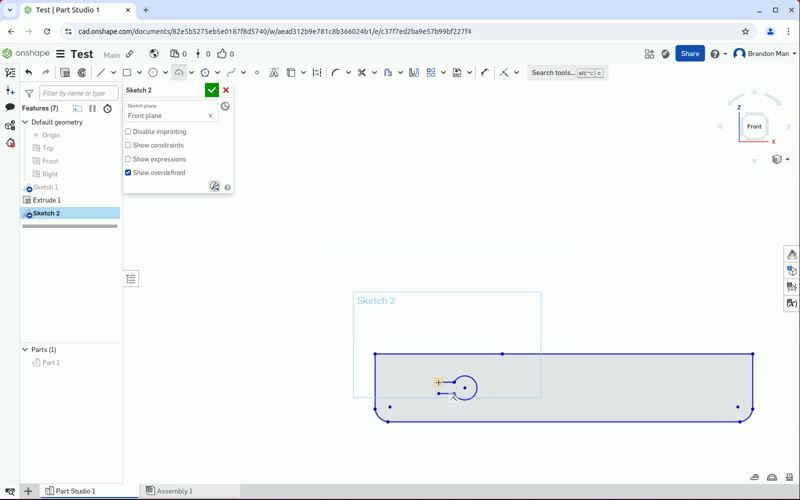
scroll(-6)
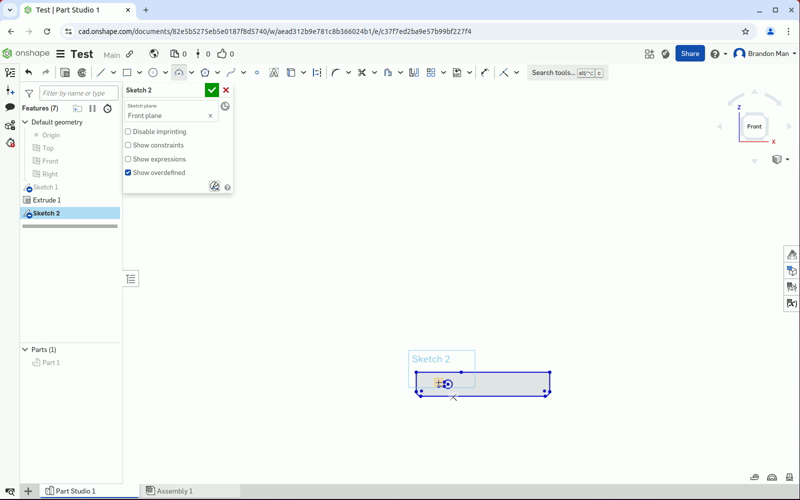
mouse_move(438, 386)
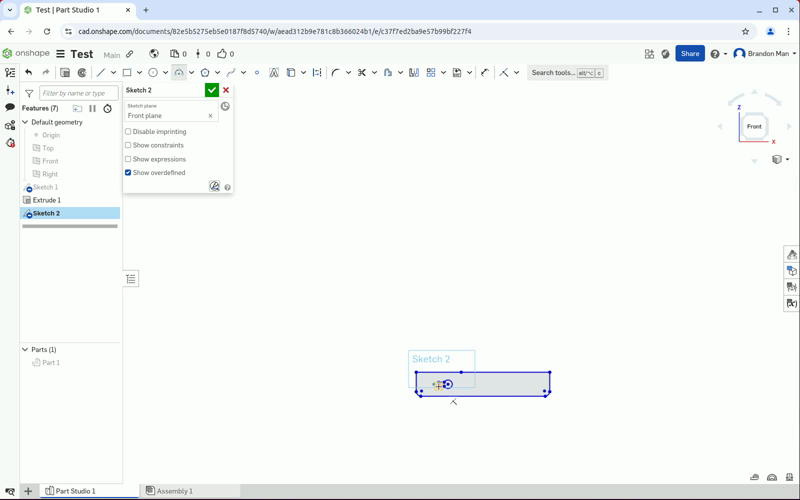
scroll(6)
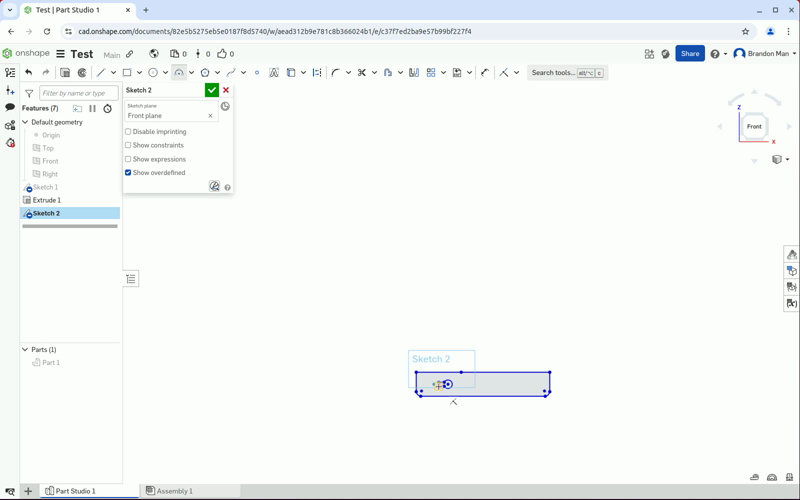
scroll(6)
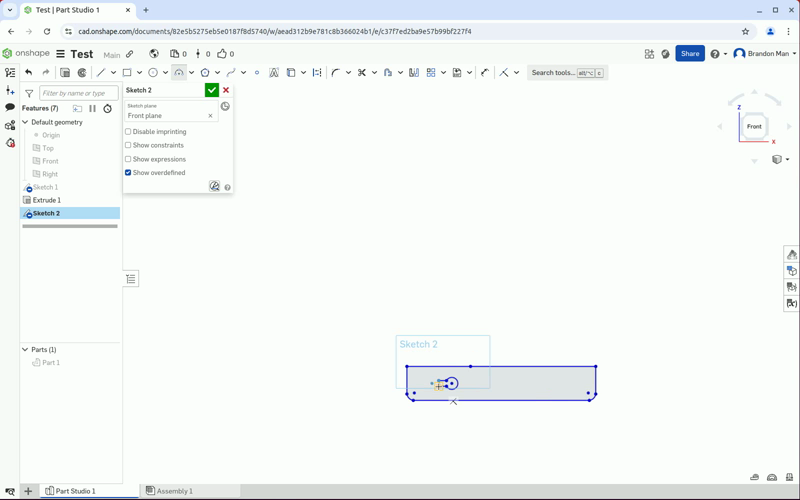
scroll(6)
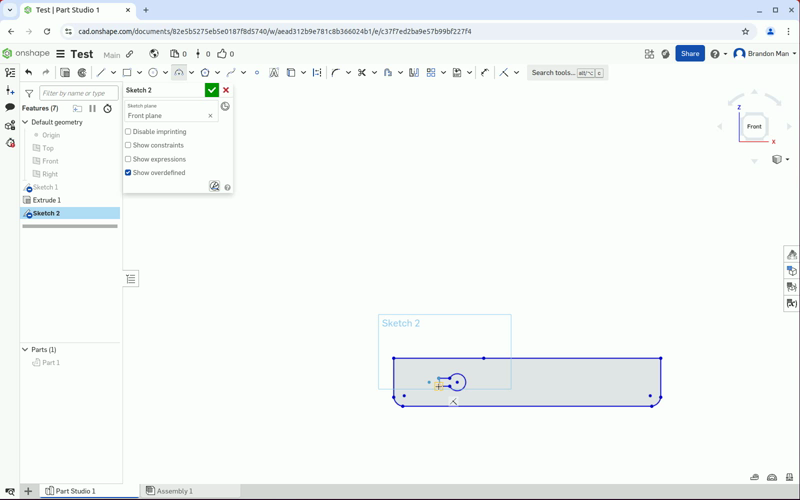
scroll(6)
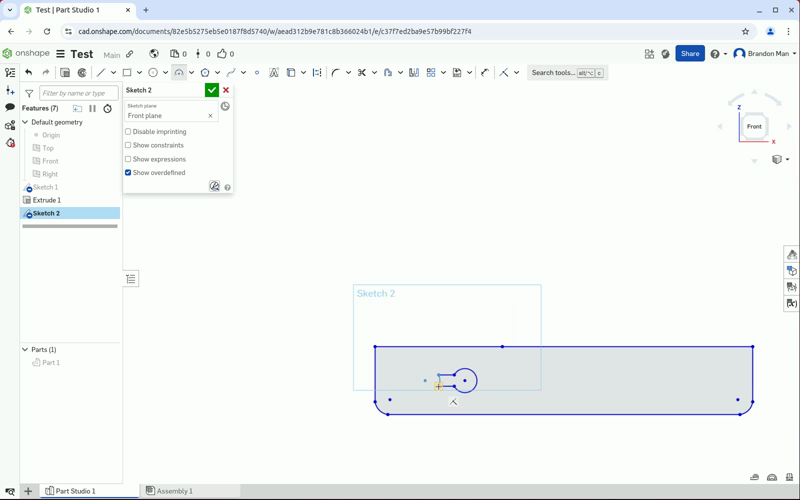
scroll(6)
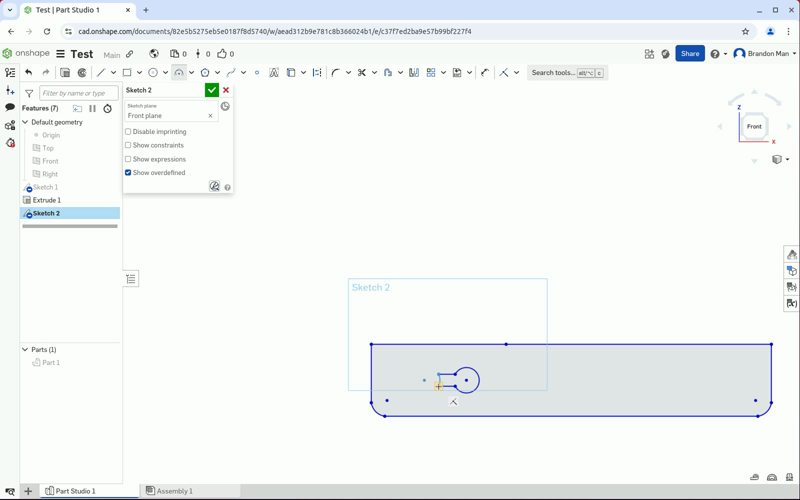
scroll(6)
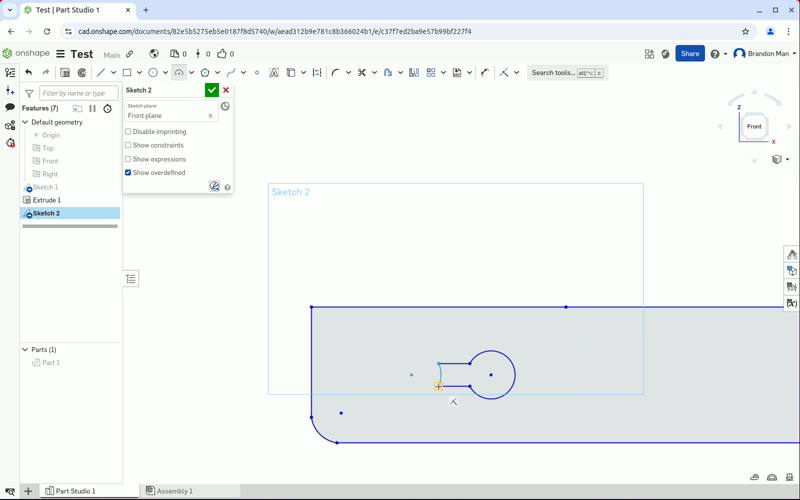
scroll(6)
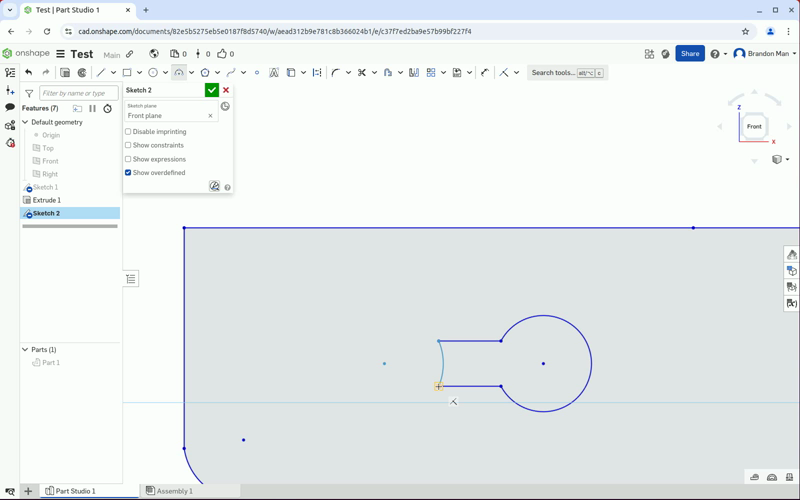
click(438, 386)
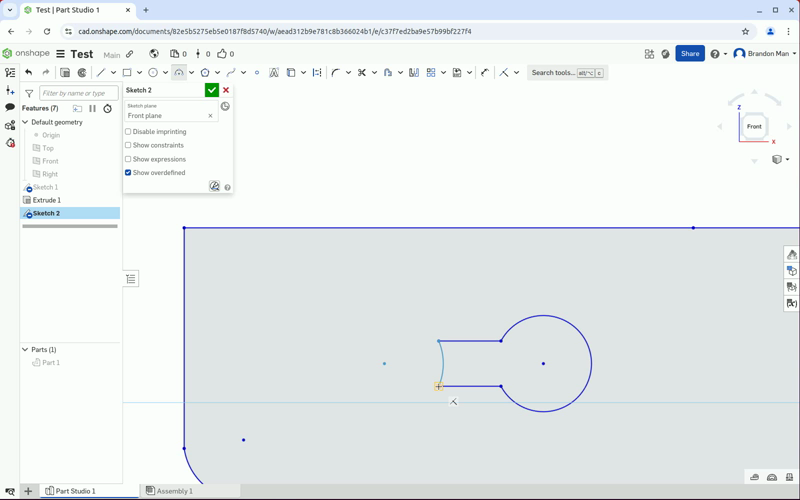
scroll(-6)
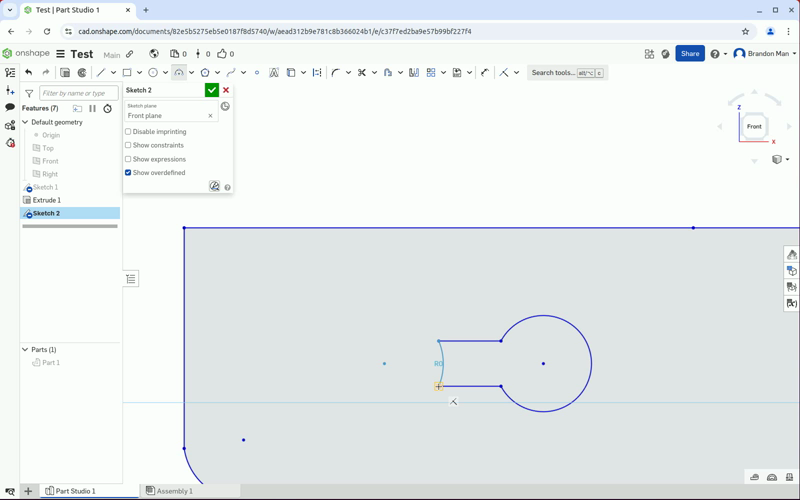
scroll(-6)
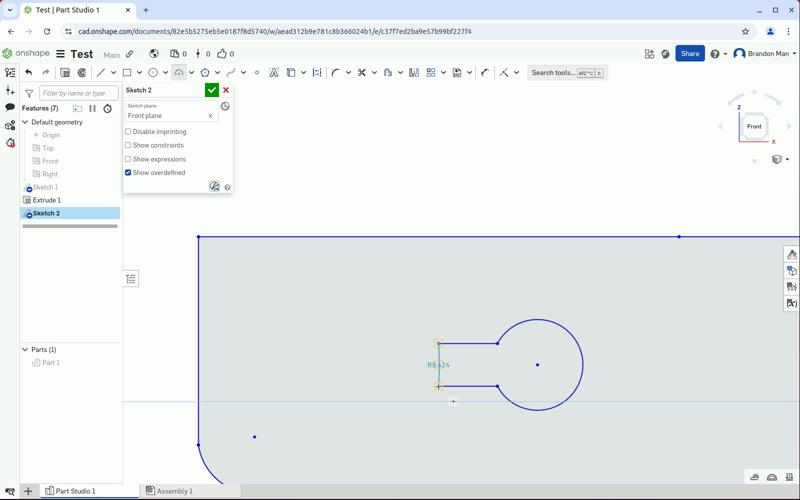
scroll(-6)
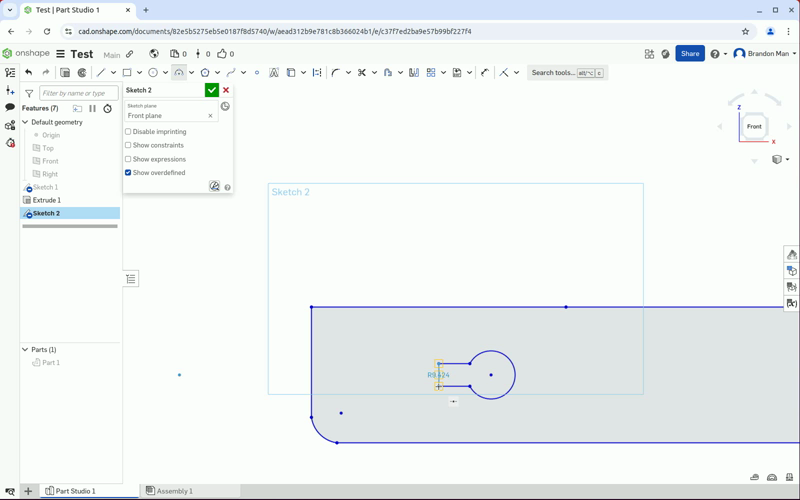
scroll(-6)
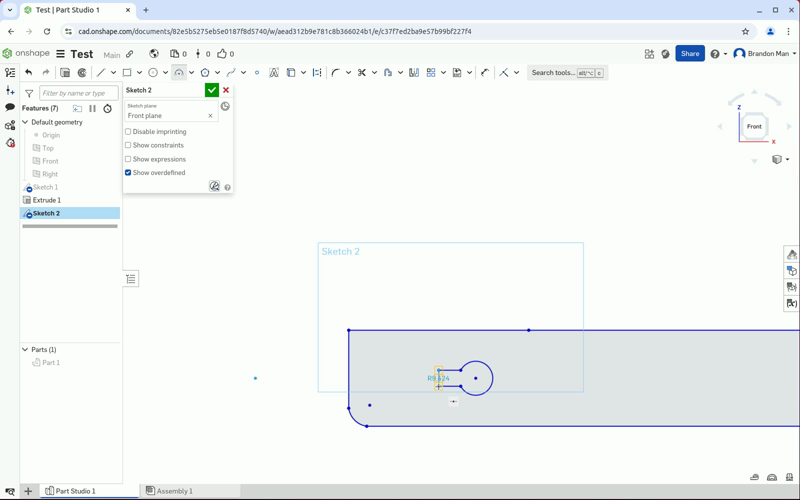
scroll(-6)
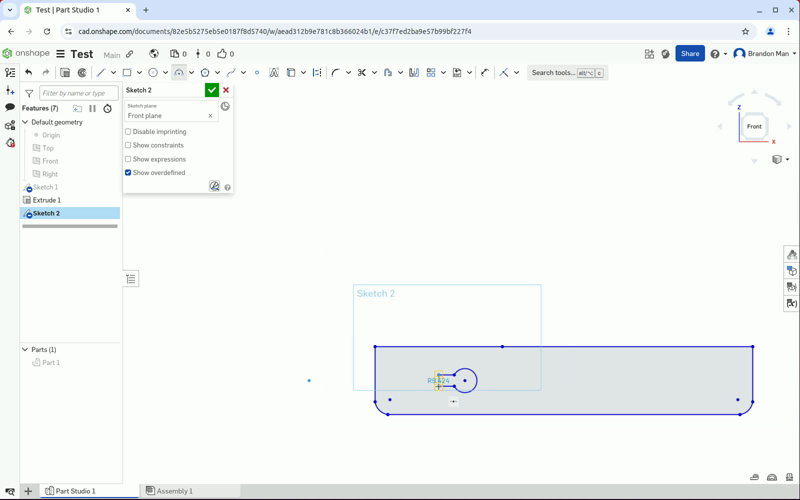
scroll(-6)
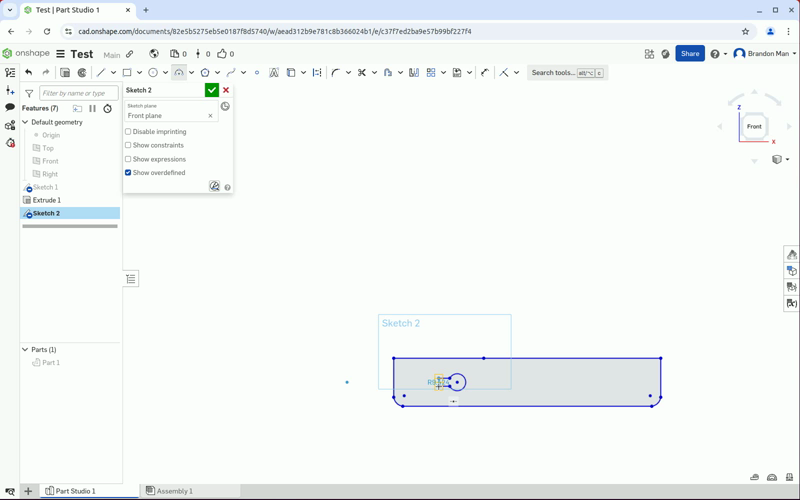
scroll(-6)
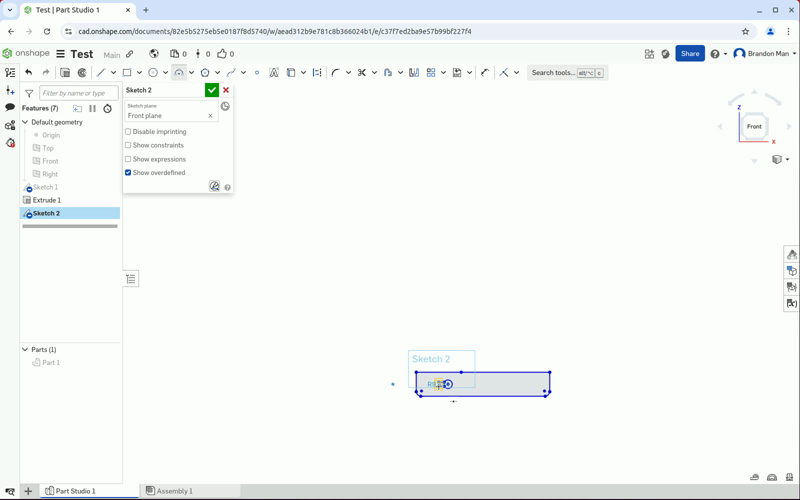
key_down(shift)
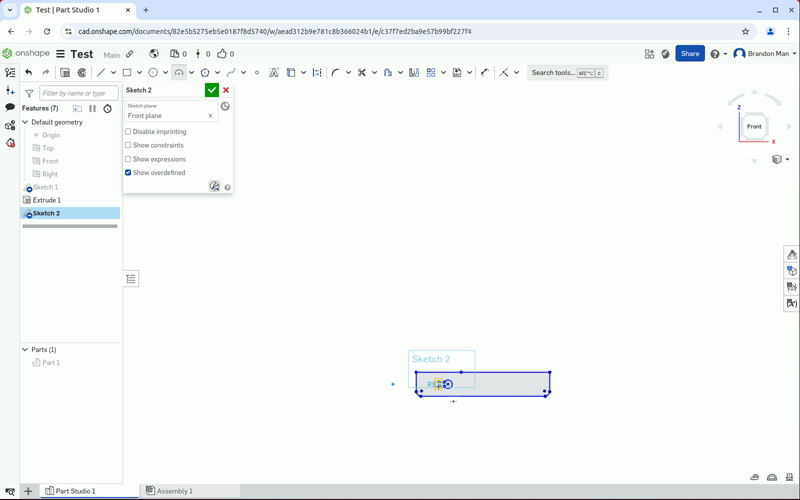
mouse_move(440, 384)
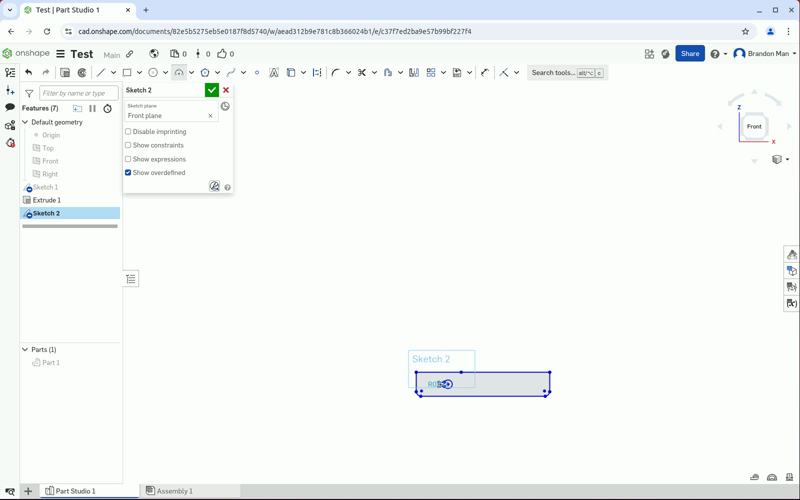
scroll(6)
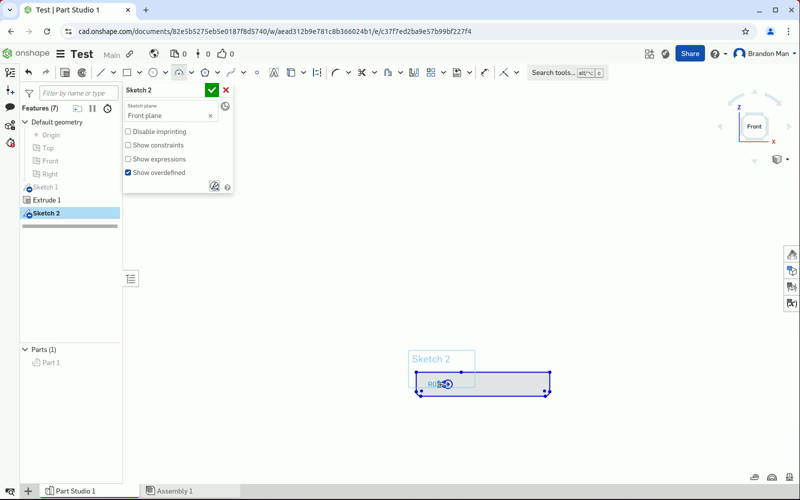
scroll(6)
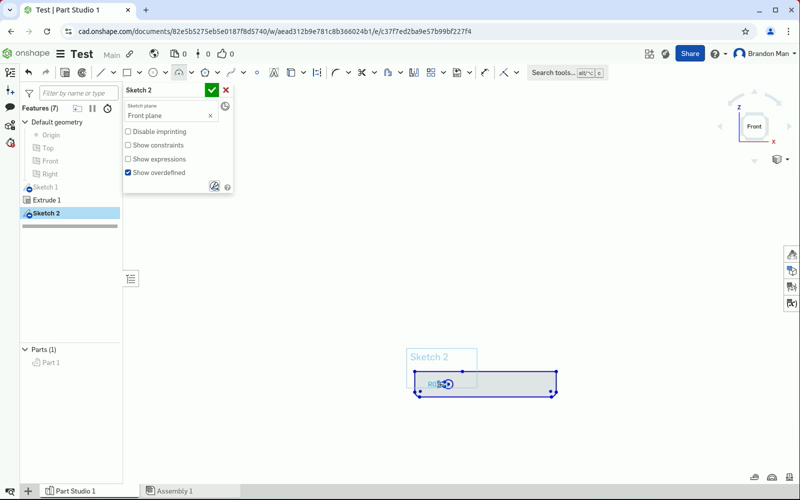
scroll(6)
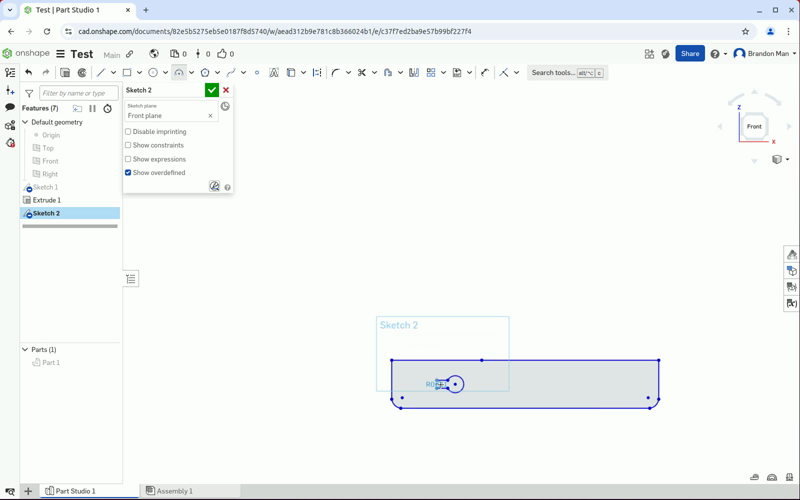
scroll(6)
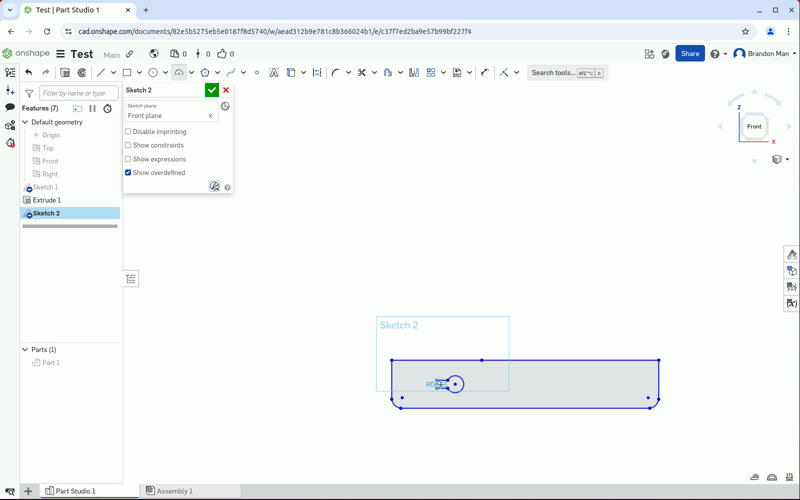
scroll(6)
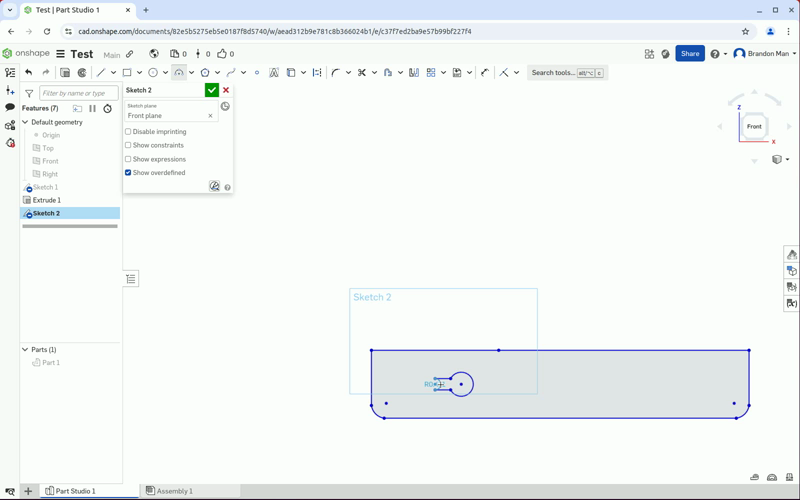
scroll(6)
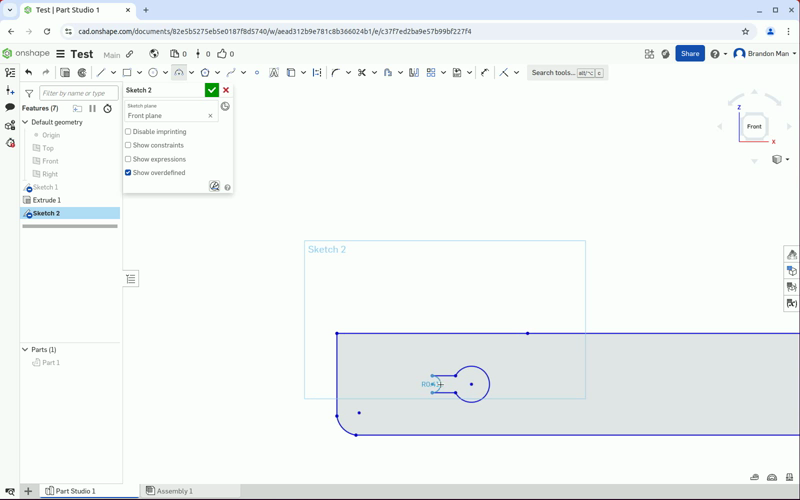
scroll(6)
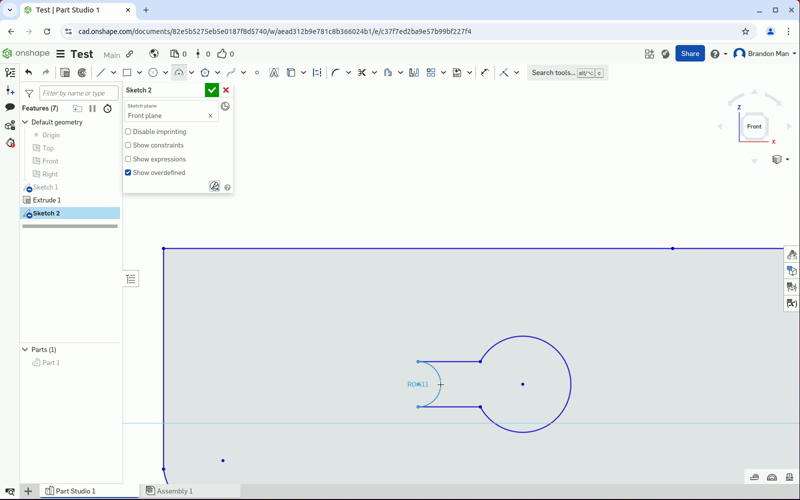
click(440, 384)
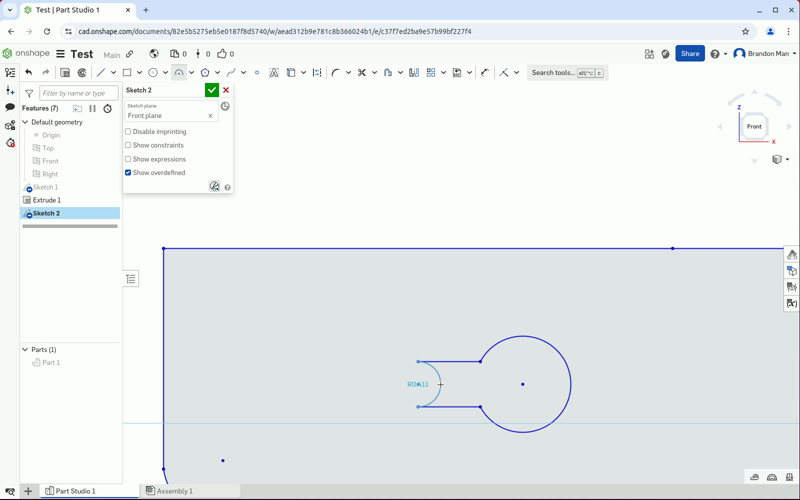
scroll(-6)
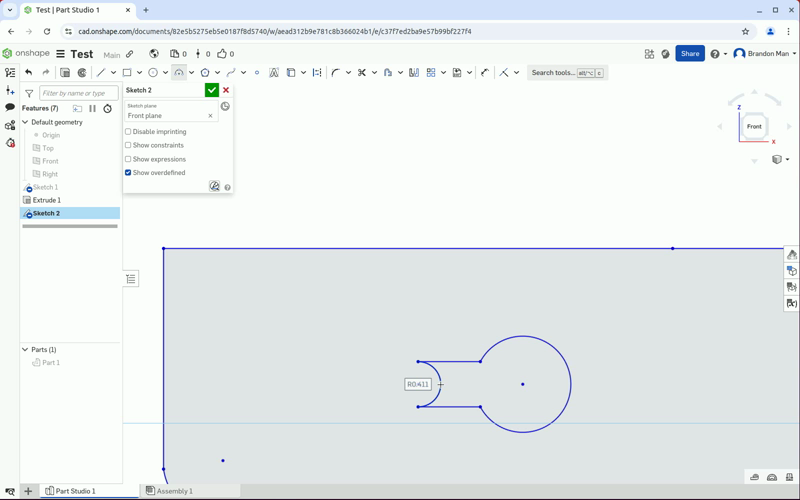
scroll(-6)
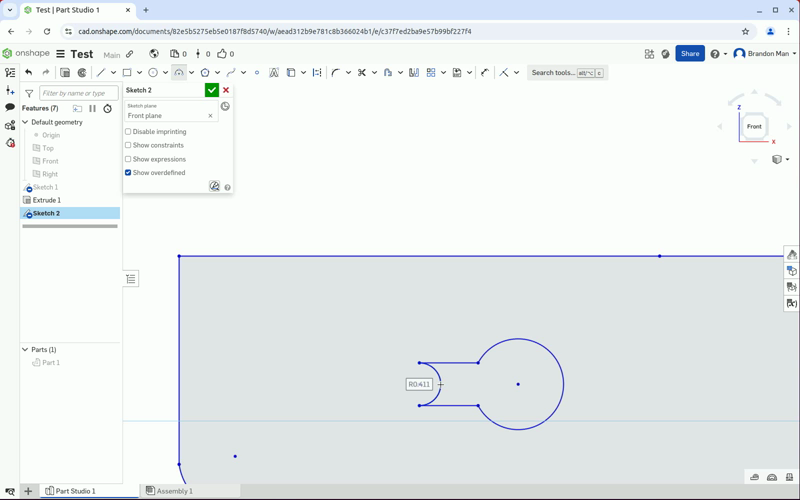
scroll(-6)
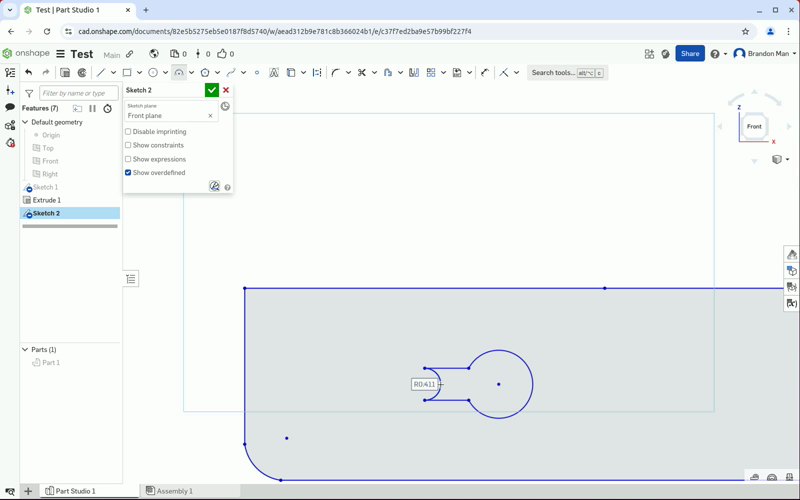
scroll(-6)
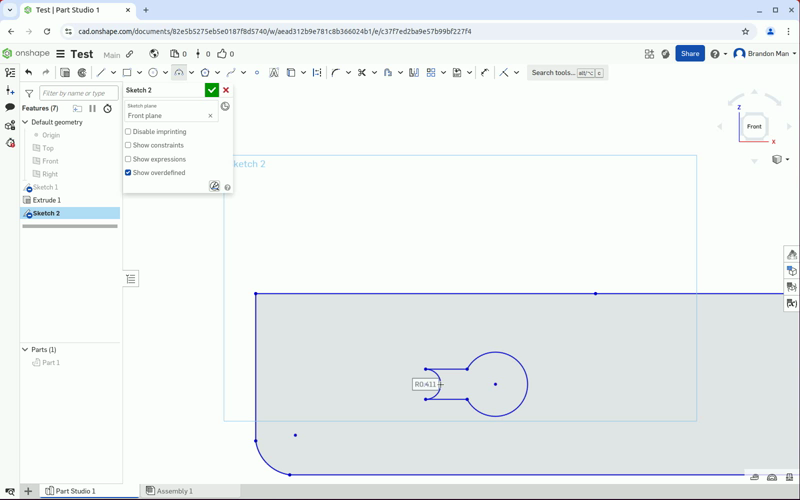
scroll(-6)
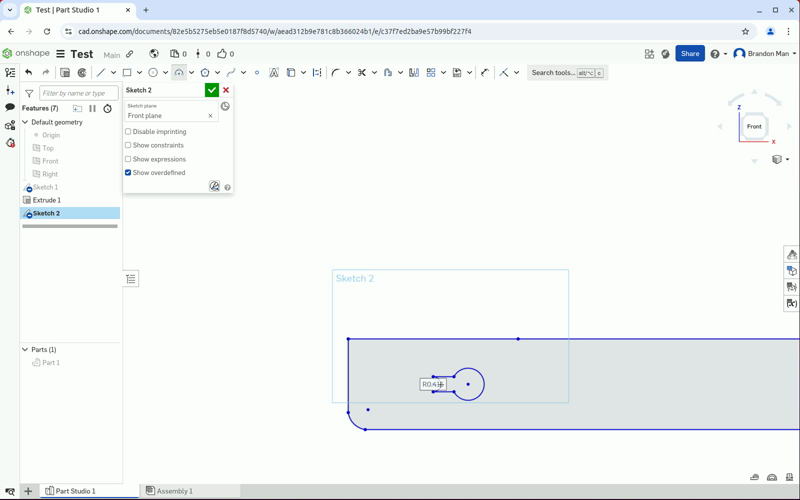
scroll(-6)
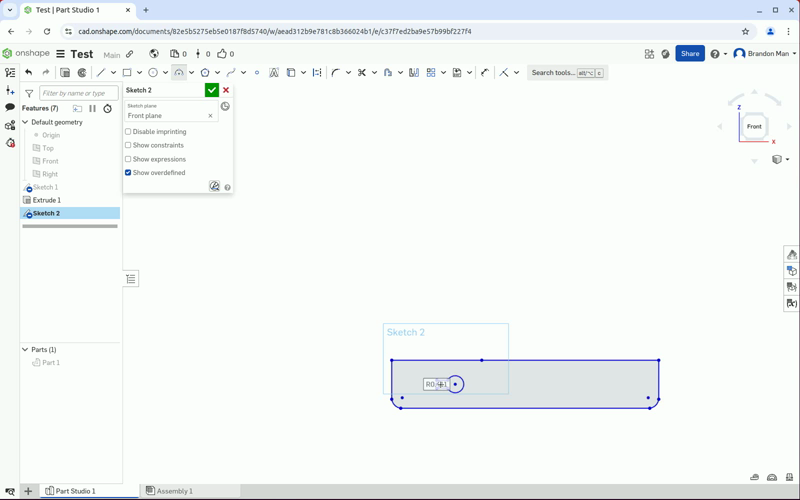
scroll(-6)
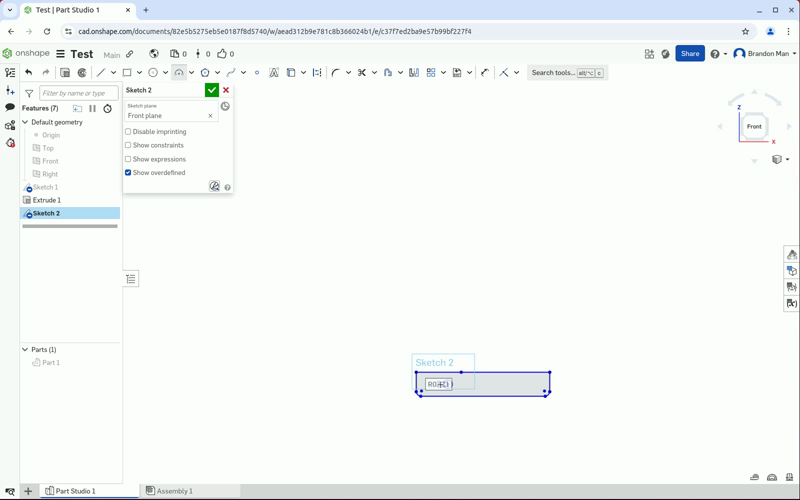
key_up(shift)
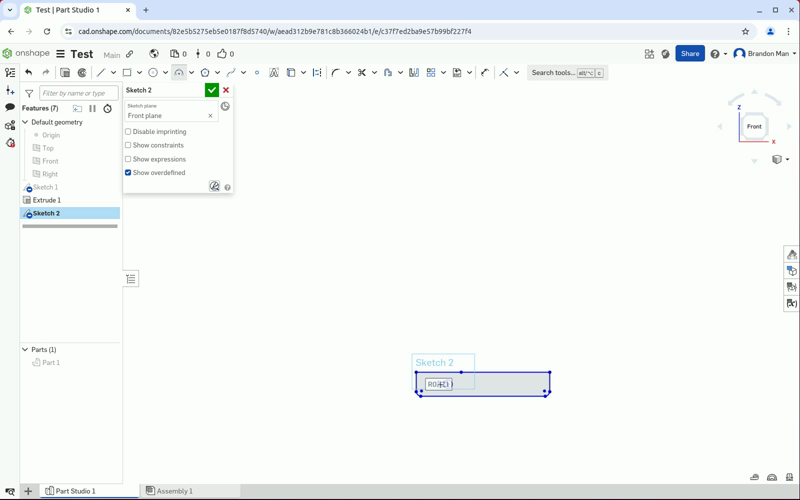
key(esc)
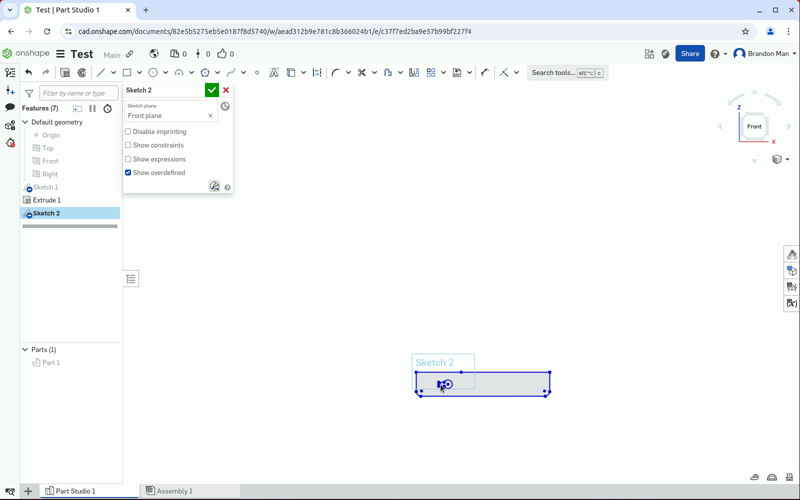
key(l)
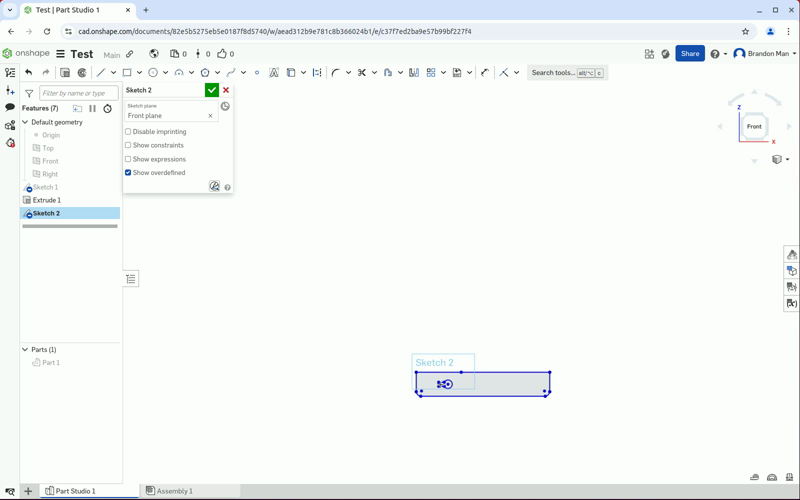
key_down(shift)
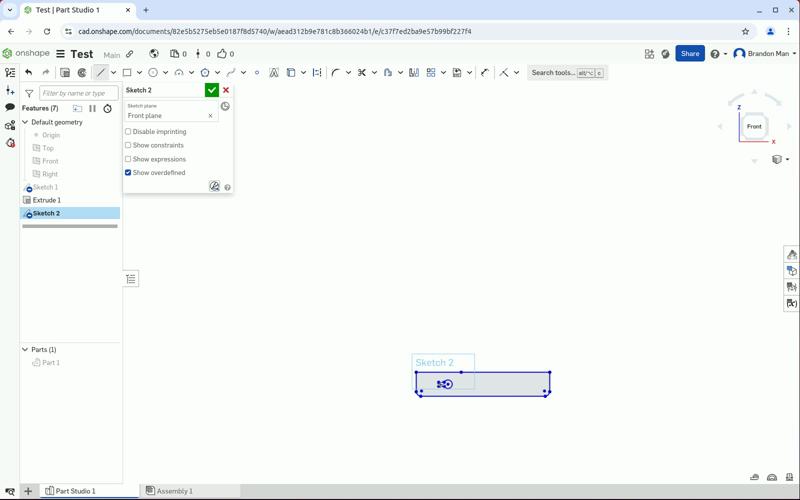
mouse_move(518, 386)
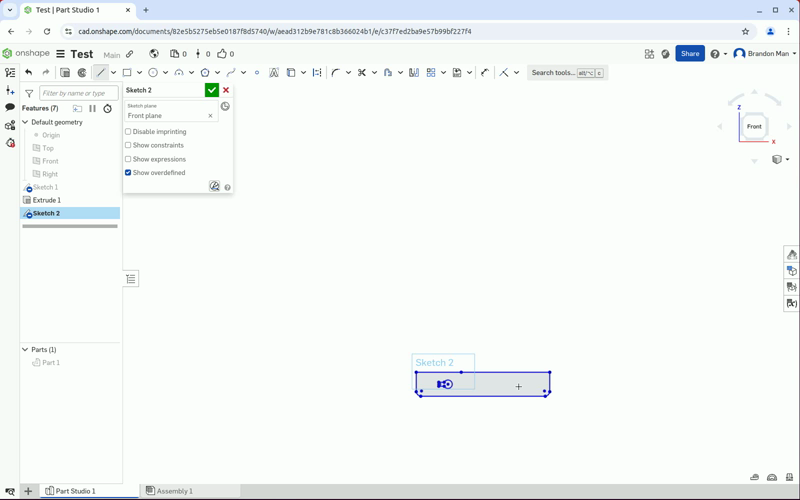
click(518, 386)
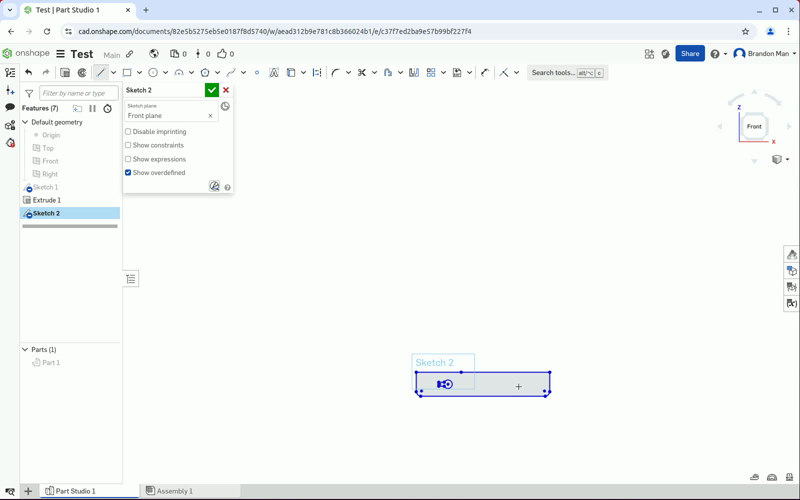
key_up(shift)
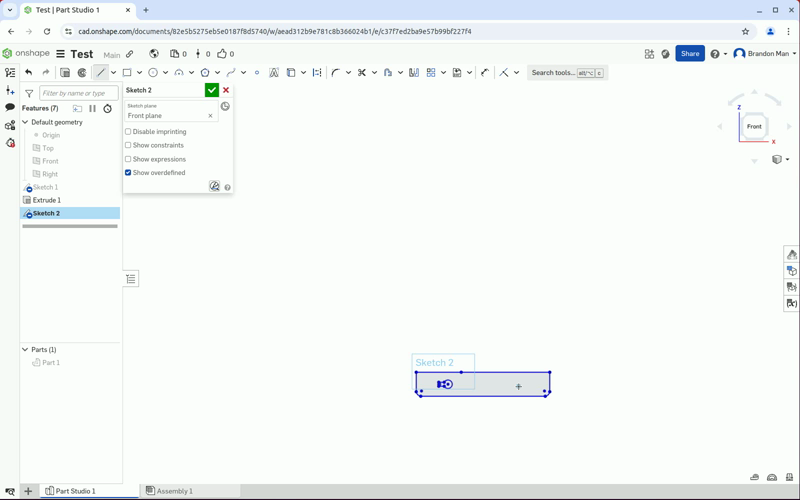
key_down(shift)
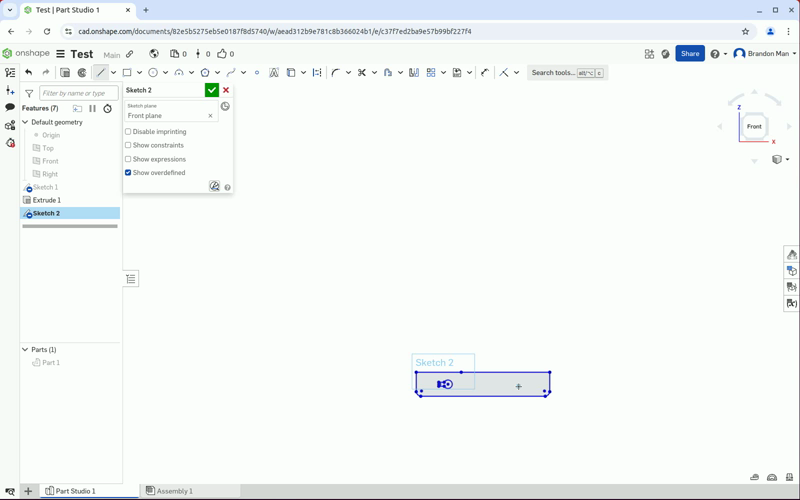
mouse_move(548, 386)
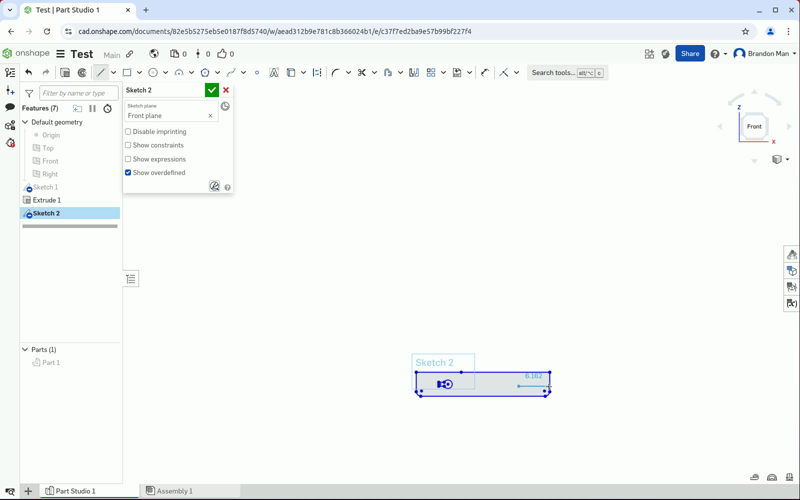
mouse_move(524, 386)
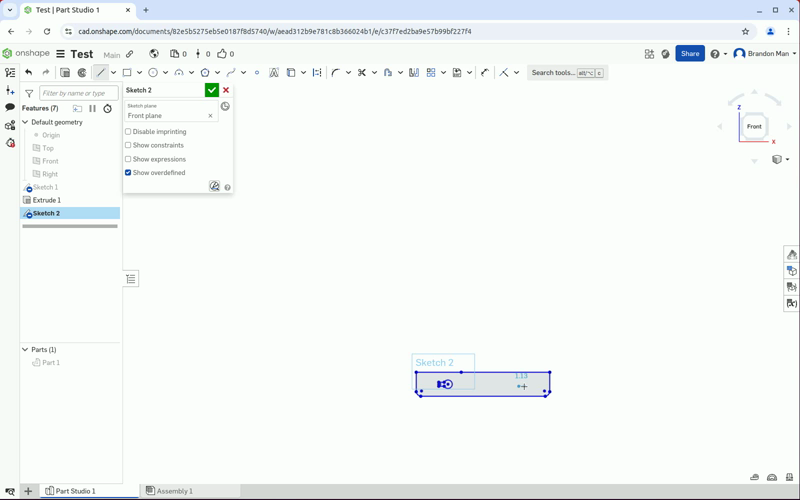
scroll(6)
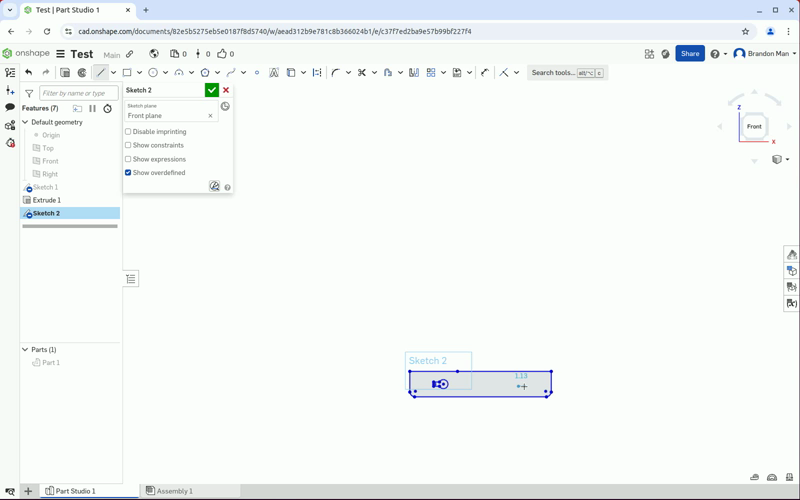
scroll(6)
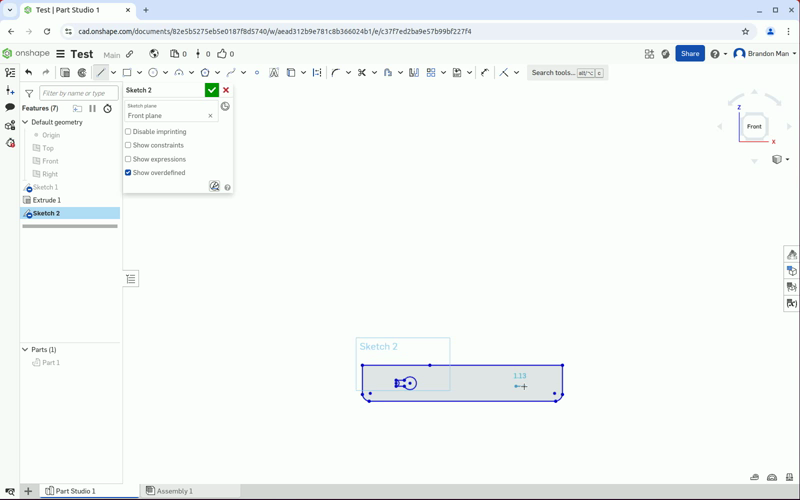
scroll(6)
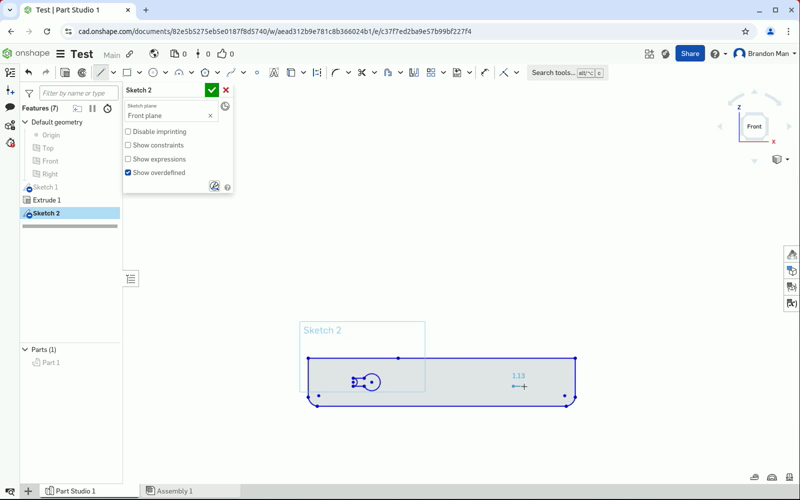
scroll(6)
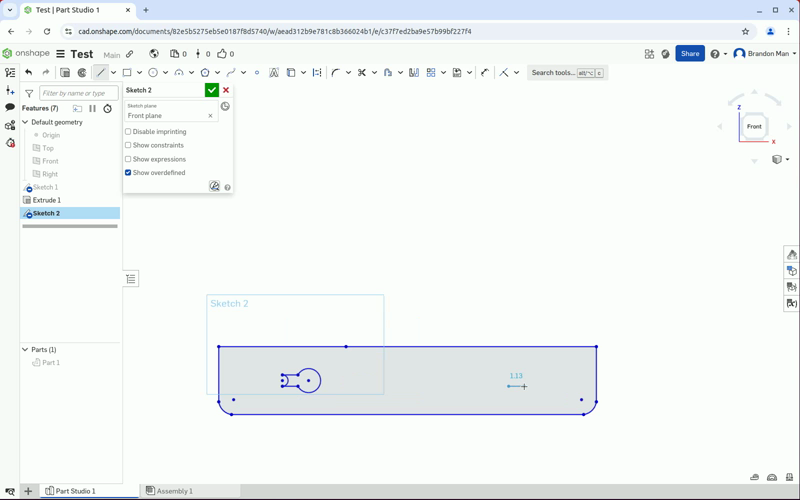
scroll(6)
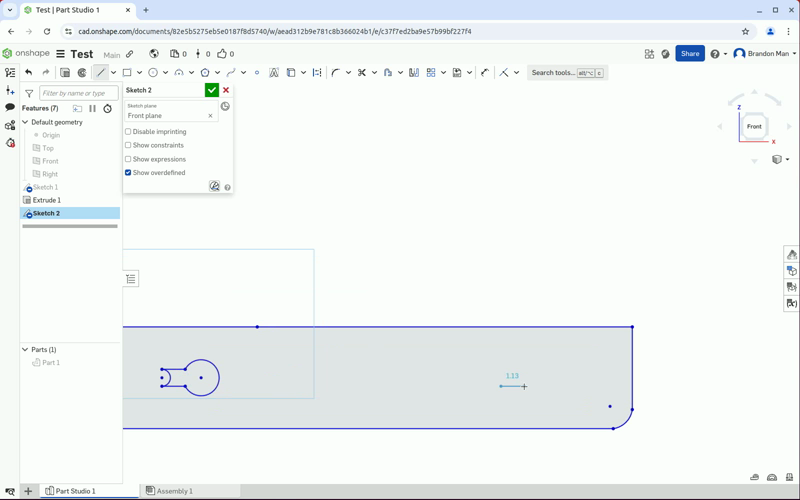
scroll(6)
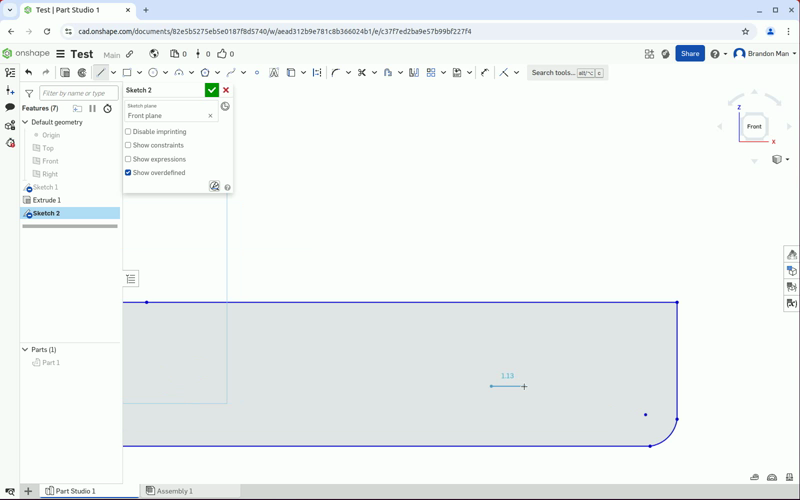
scroll(6)
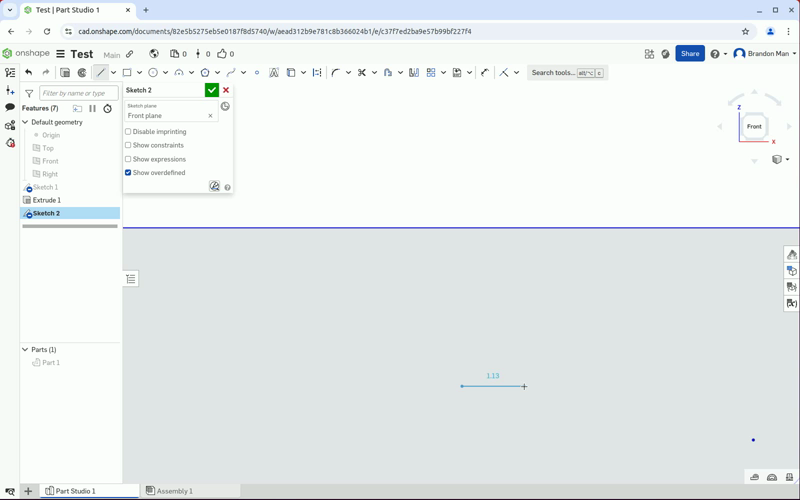
click(524, 386)
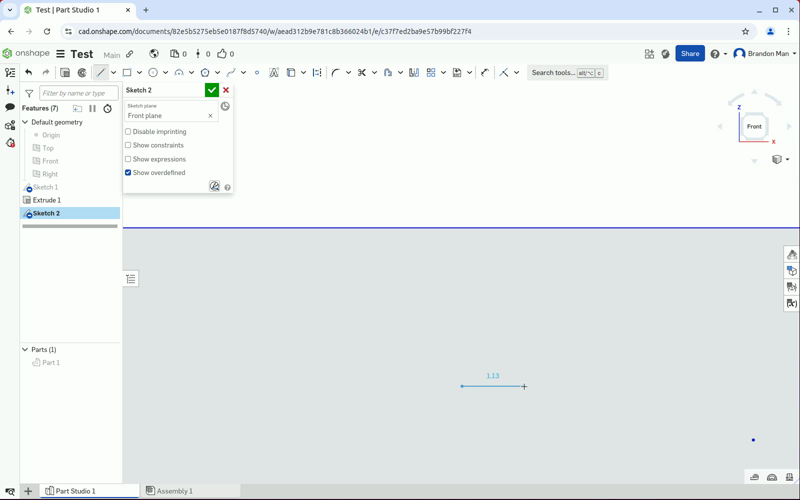
scroll(-6)
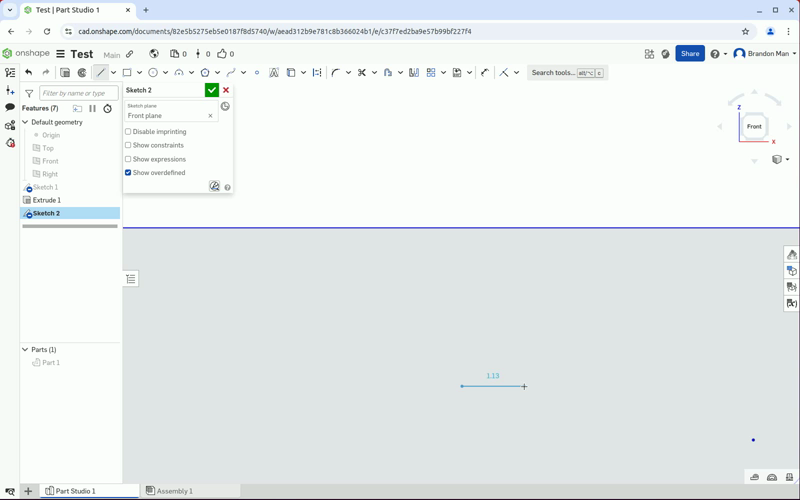
scroll(-6)
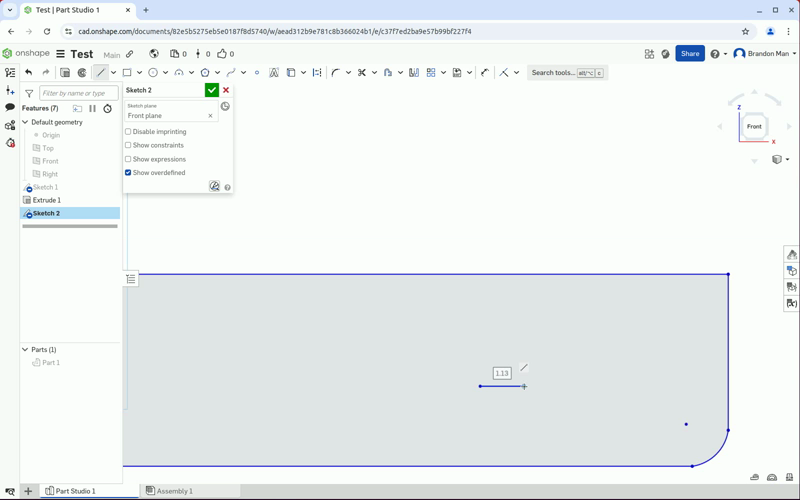
scroll(-6)
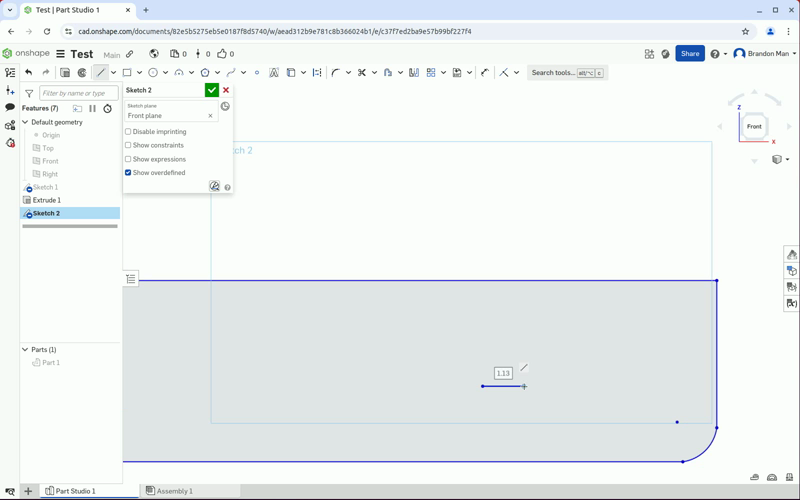
scroll(-6)
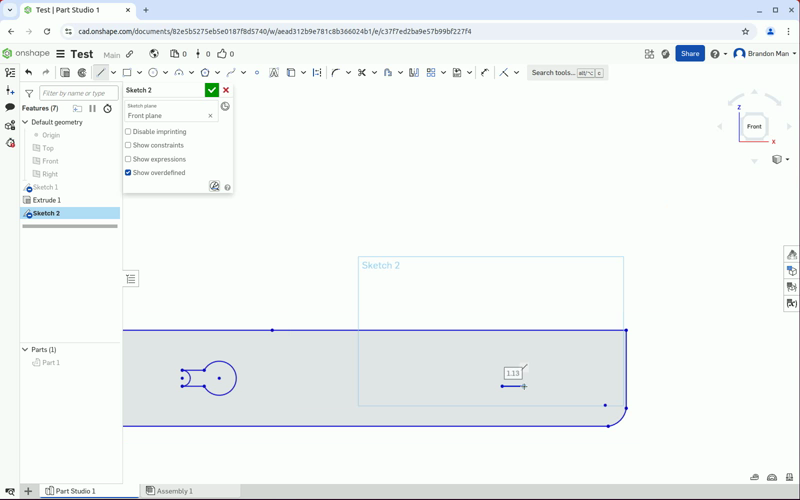
scroll(-6)
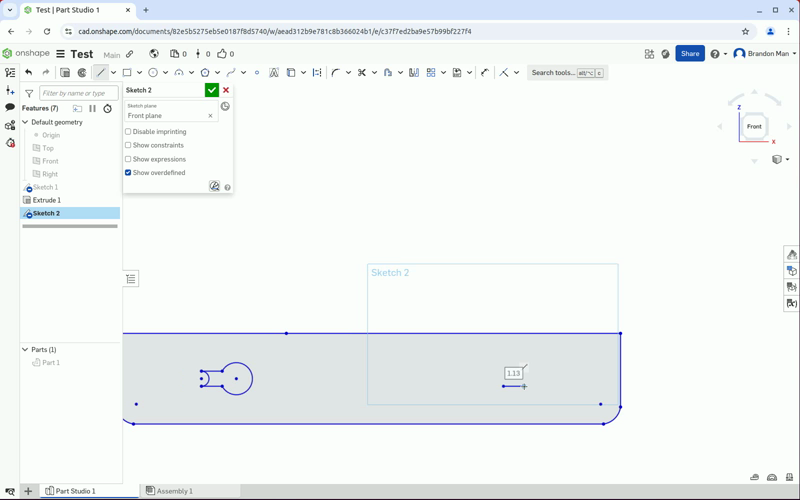
scroll(-6)
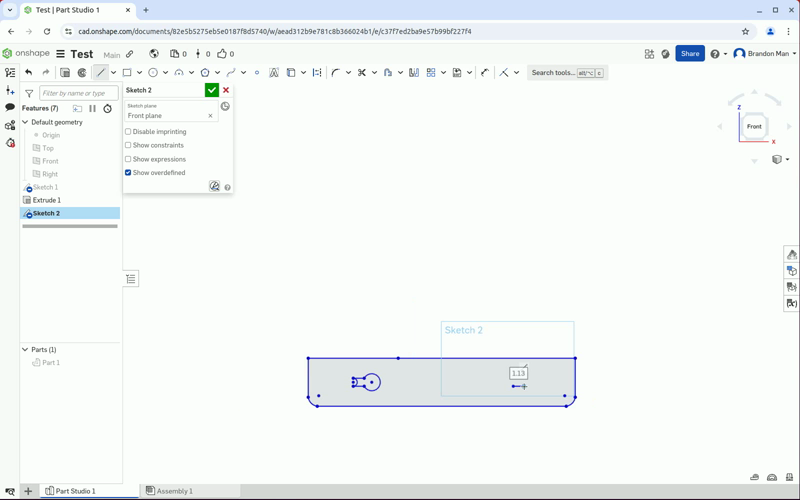
scroll(-6)
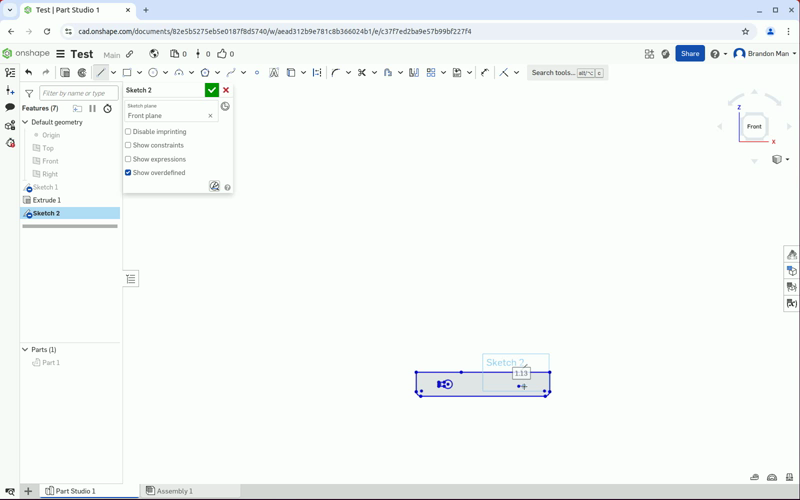
key_up(shift)
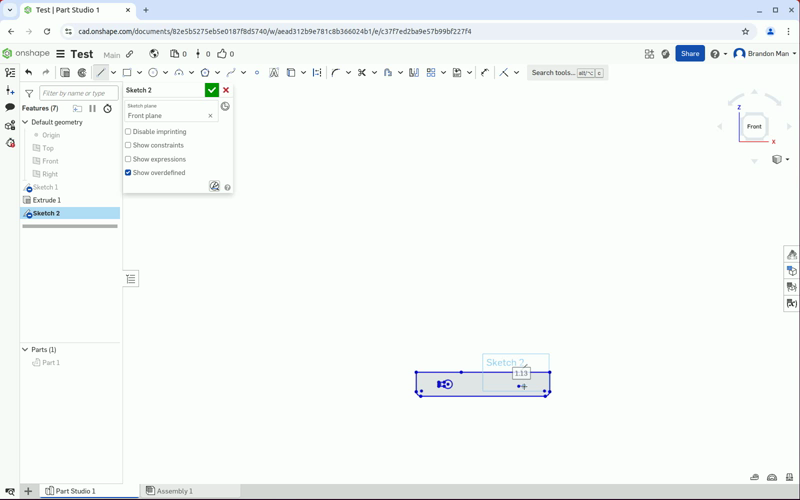
key(esc)
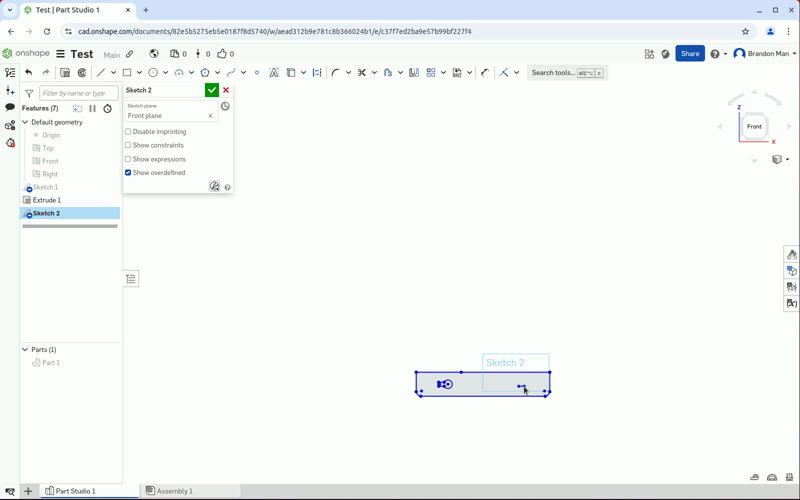
key(a)
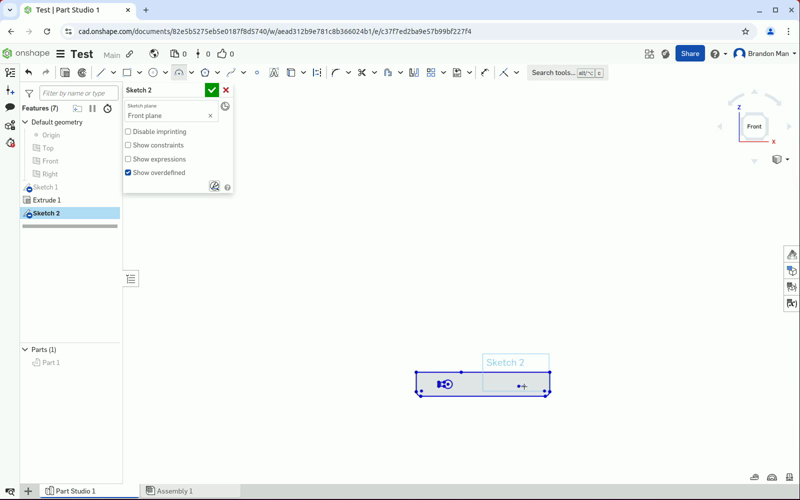
mouse_move(524, 386)
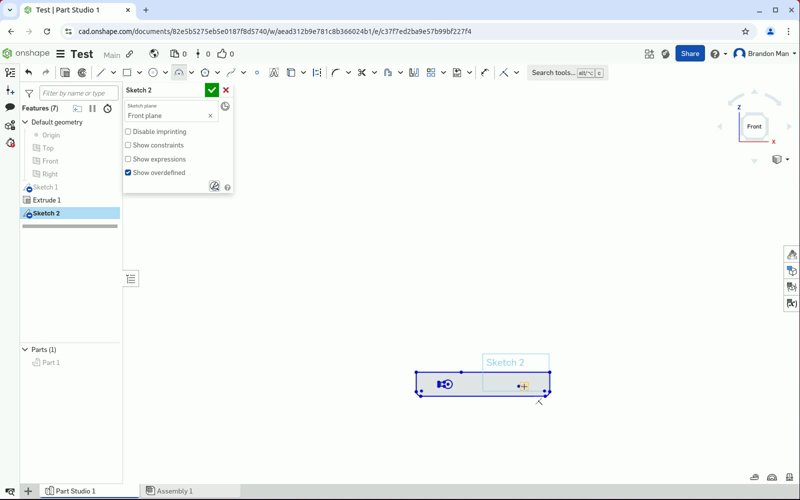
click(524, 386)
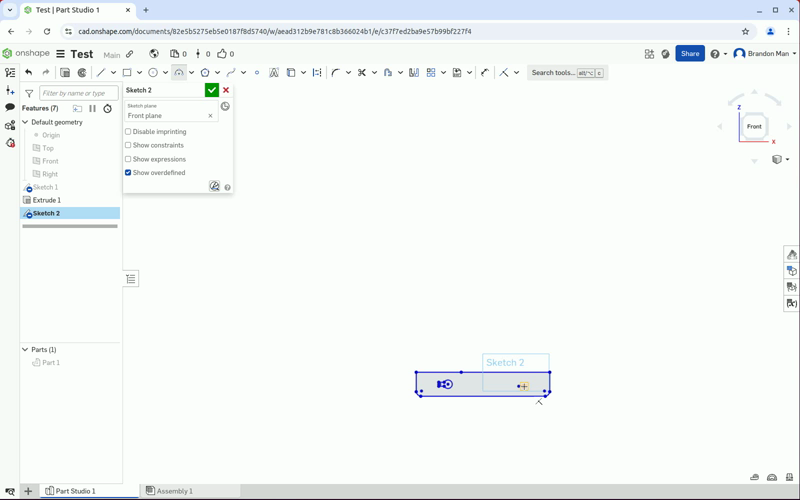
key_down(shift)
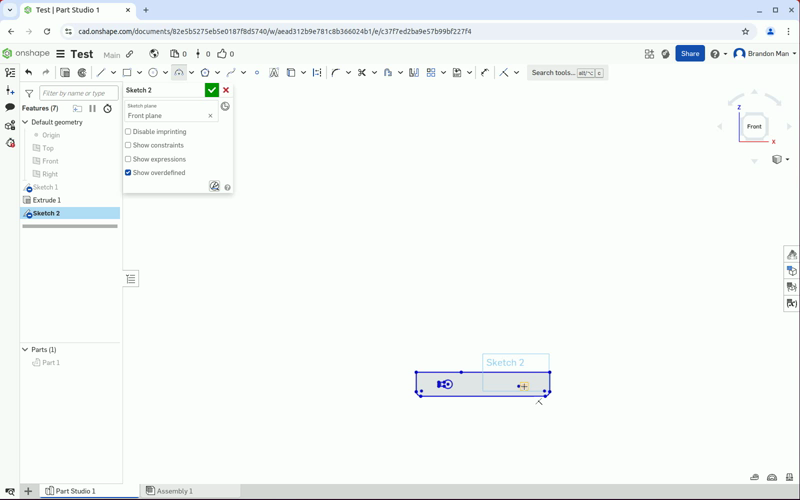
mouse_move(524, 382)
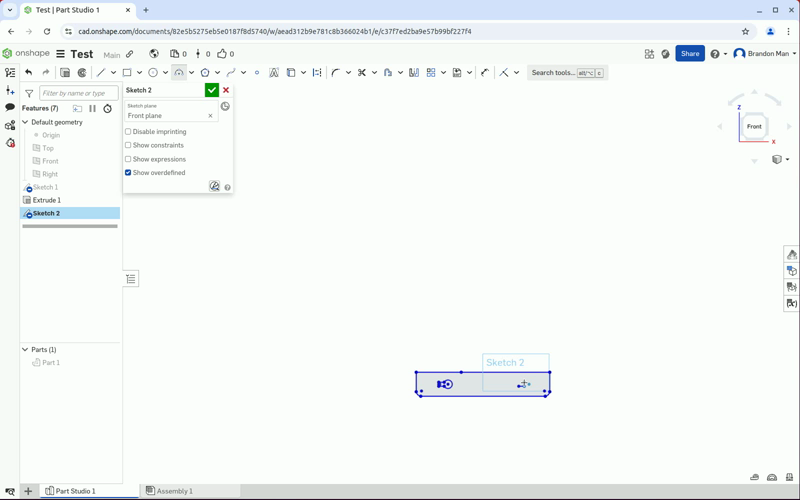
scroll(6)
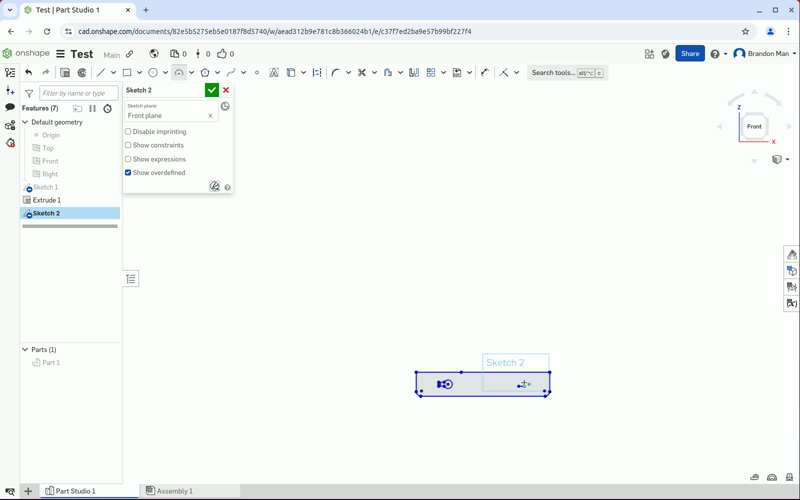
scroll(6)
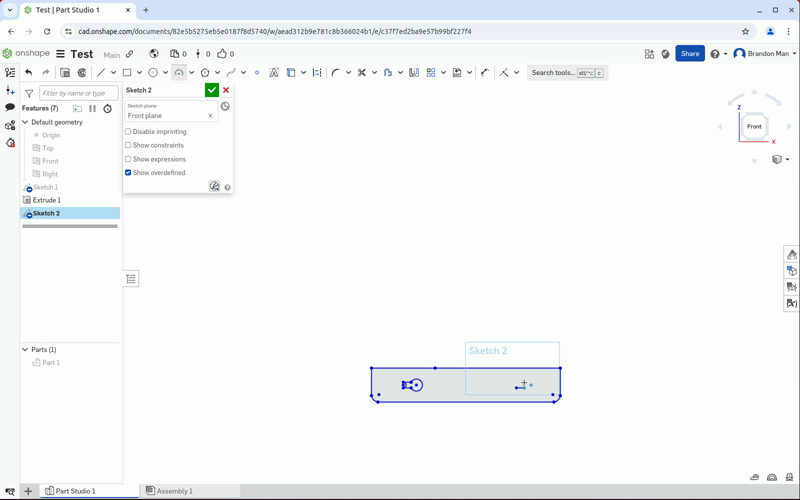
scroll(6)
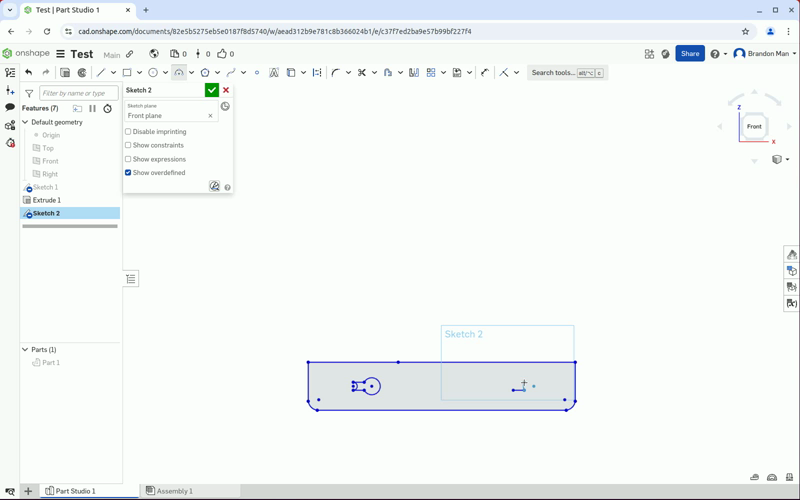
scroll(6)
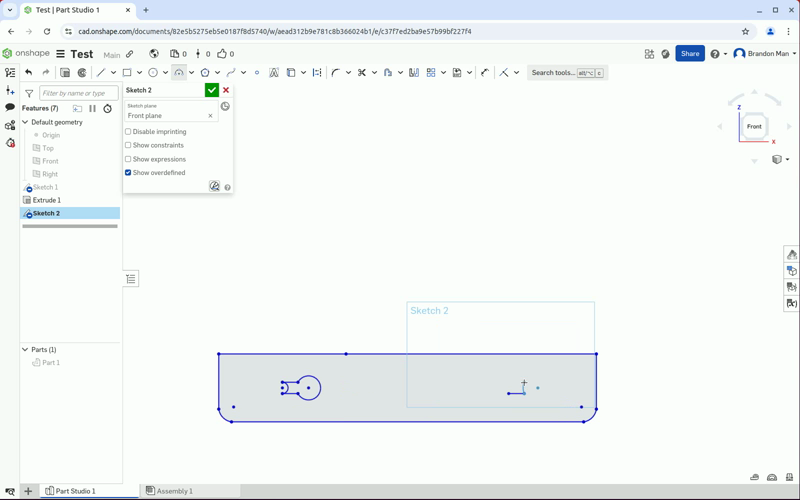
scroll(6)
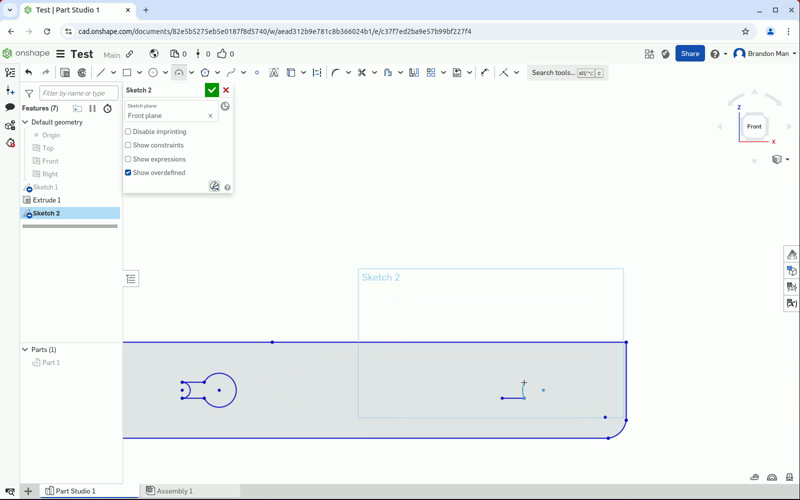
scroll(6)
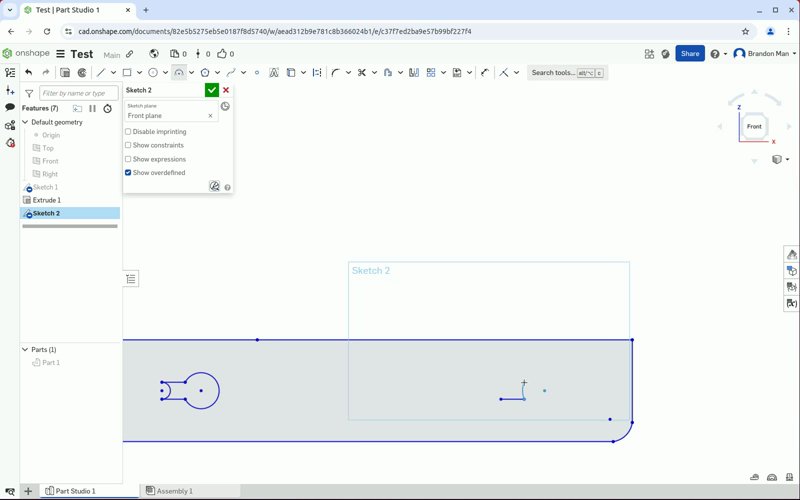
scroll(6)
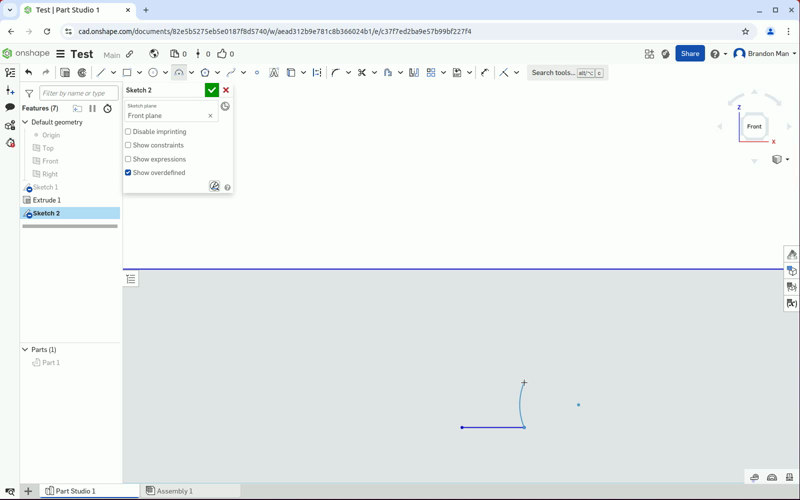
click(524, 382)
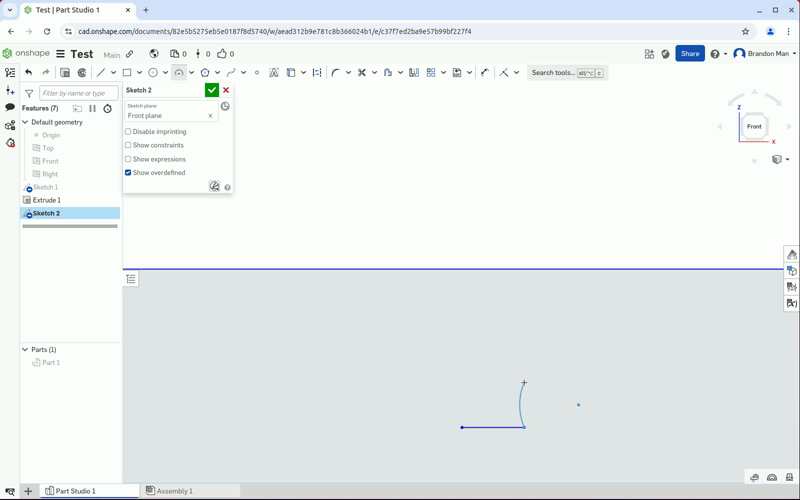
scroll(-6)
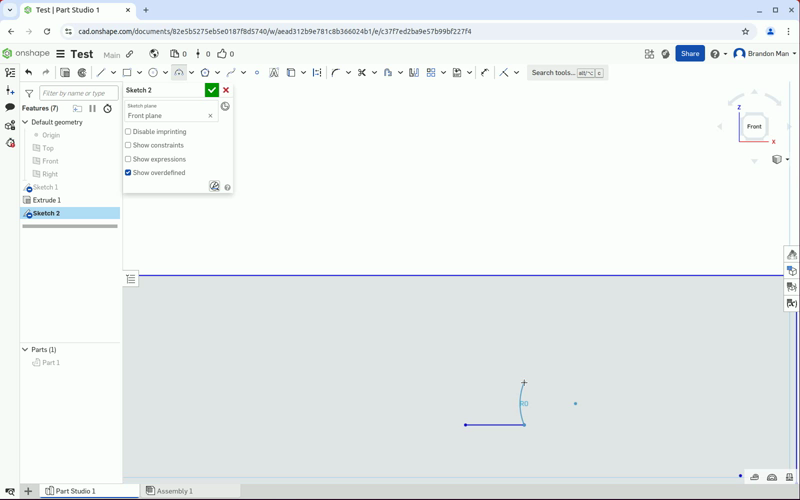
scroll(-6)
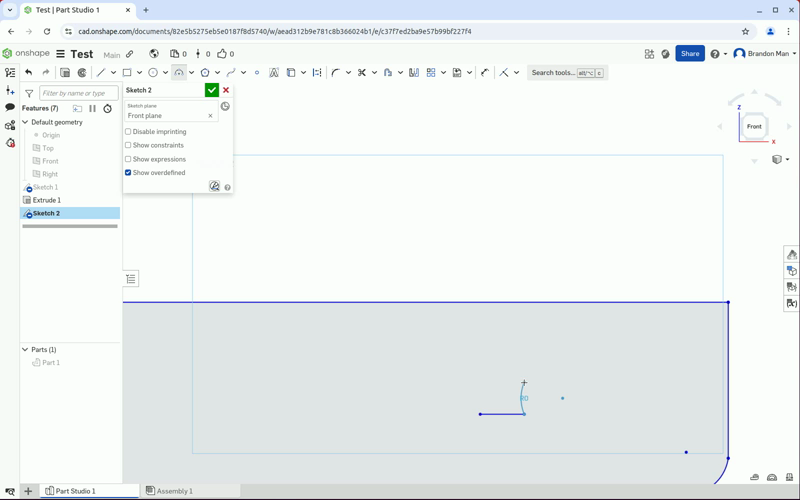
scroll(-6)
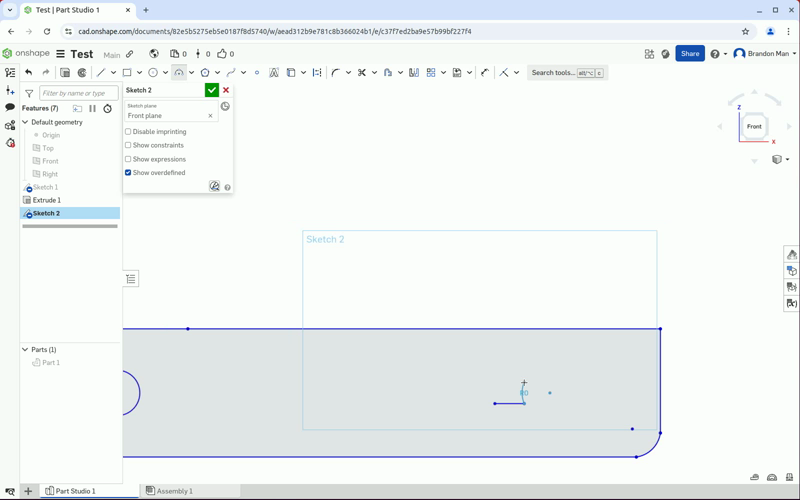
scroll(-6)
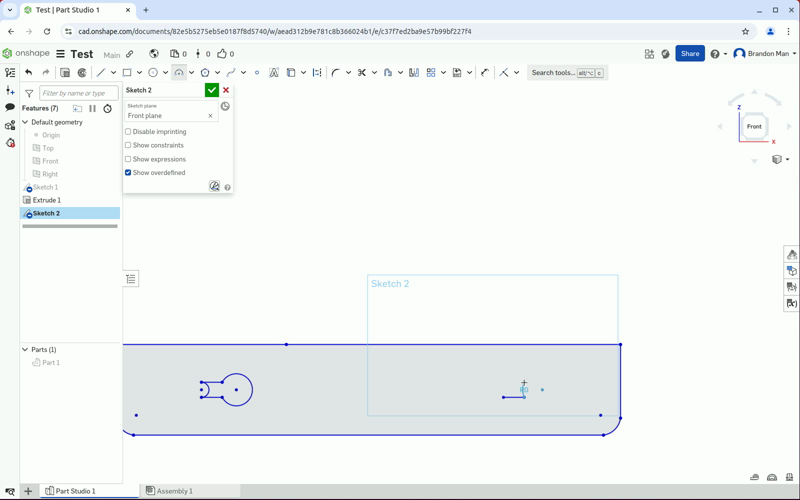
scroll(-6)
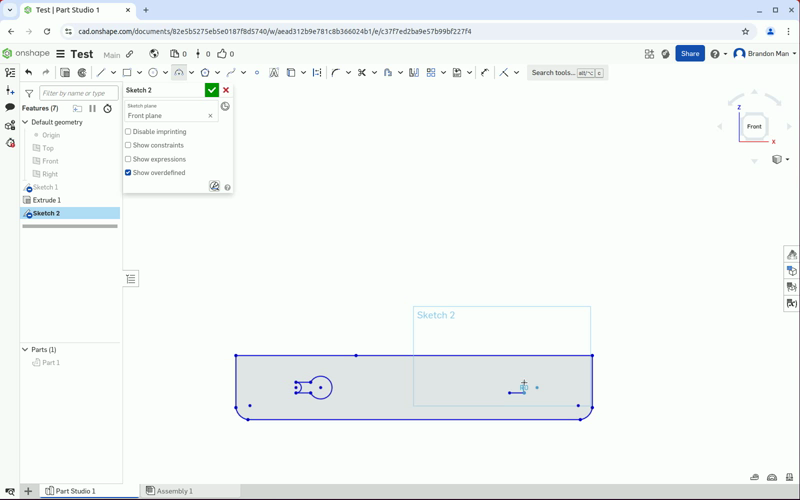
scroll(-6)
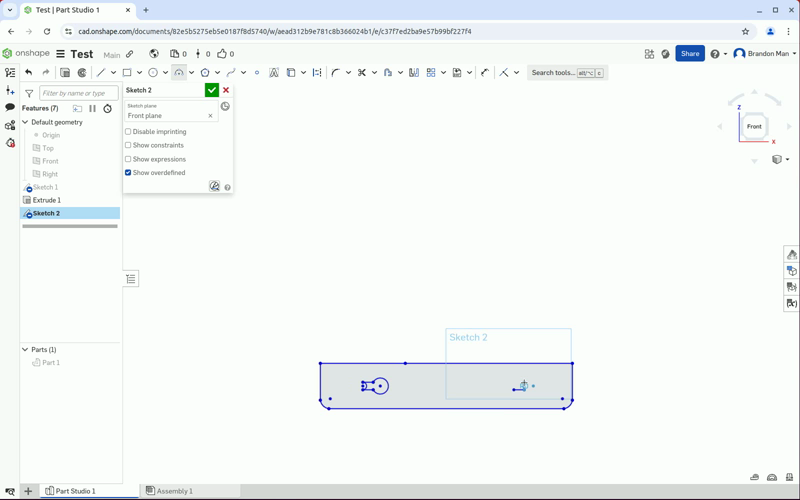
scroll(-6)
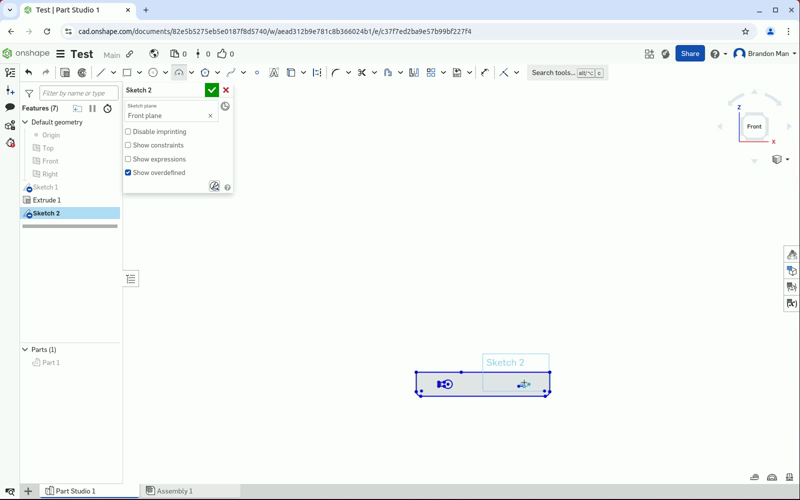
mouse_move(532, 384)
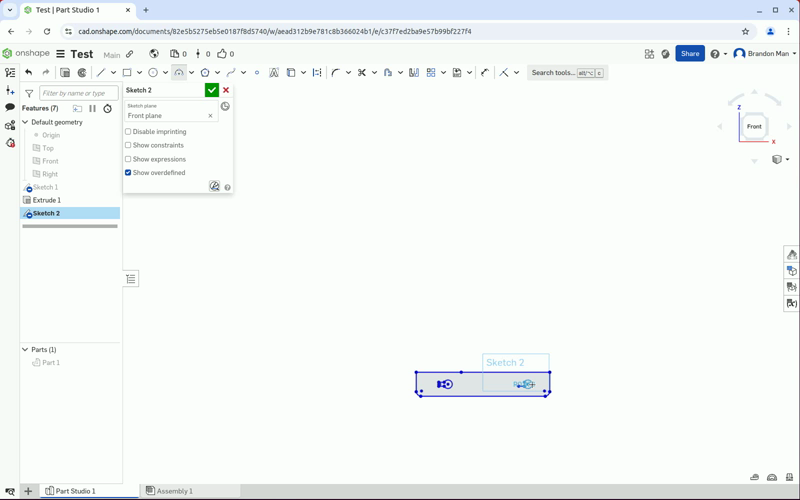
scroll(6)
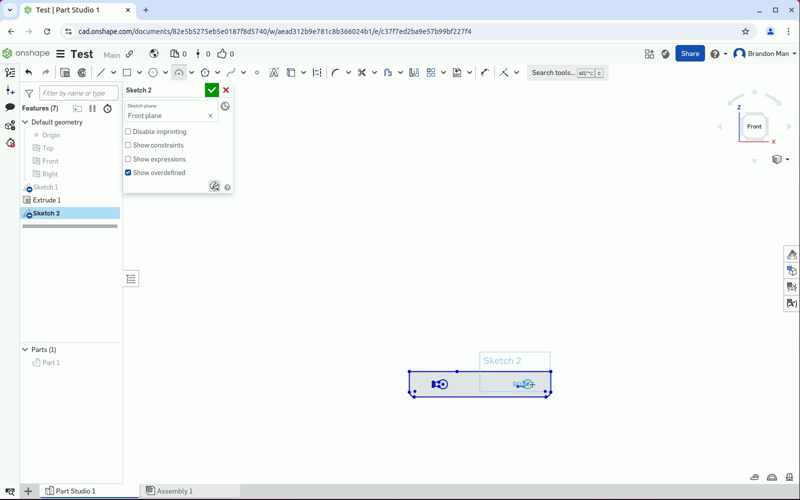
scroll(6)
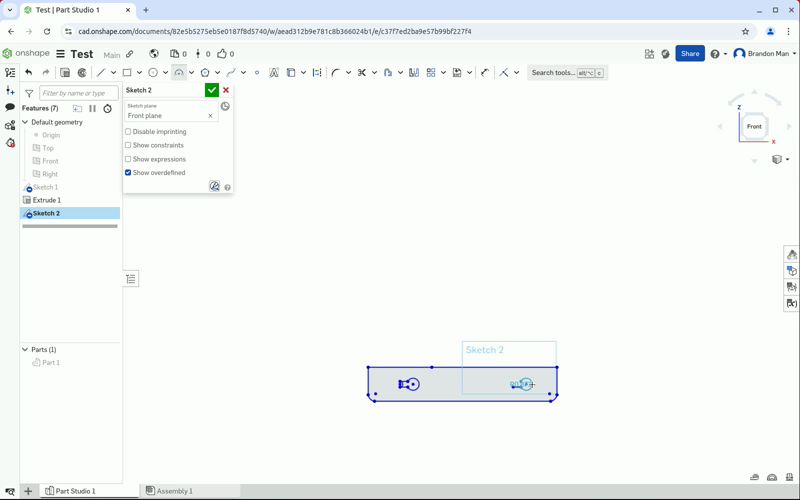
scroll(6)
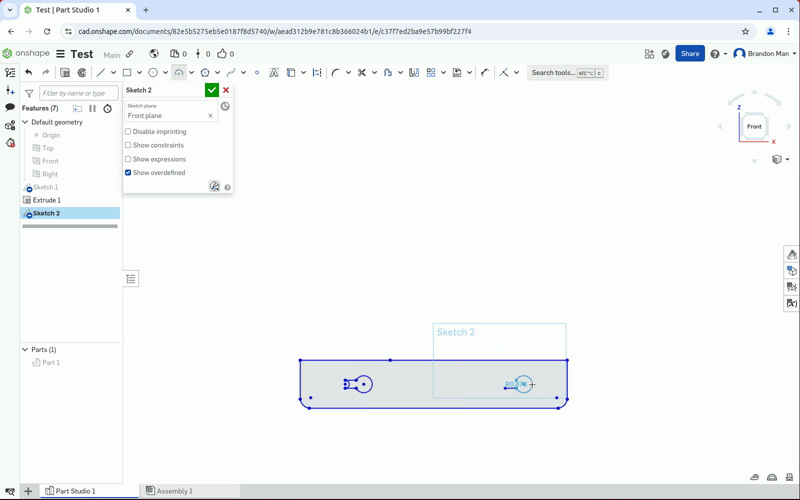
scroll(6)
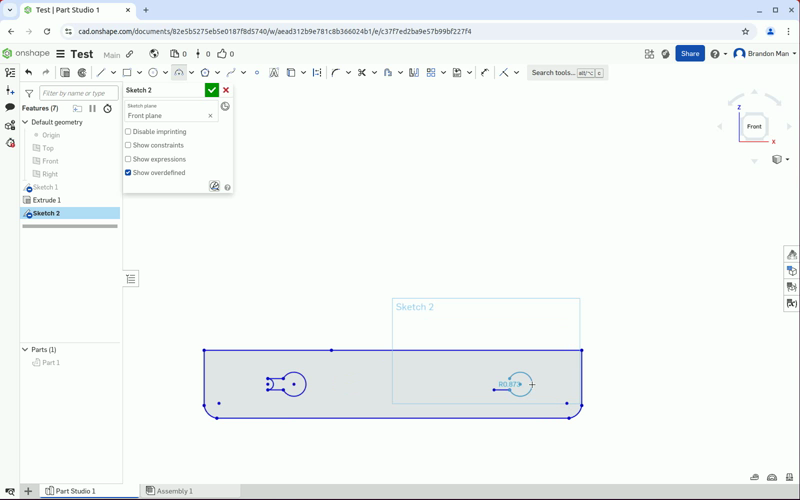
scroll(6)
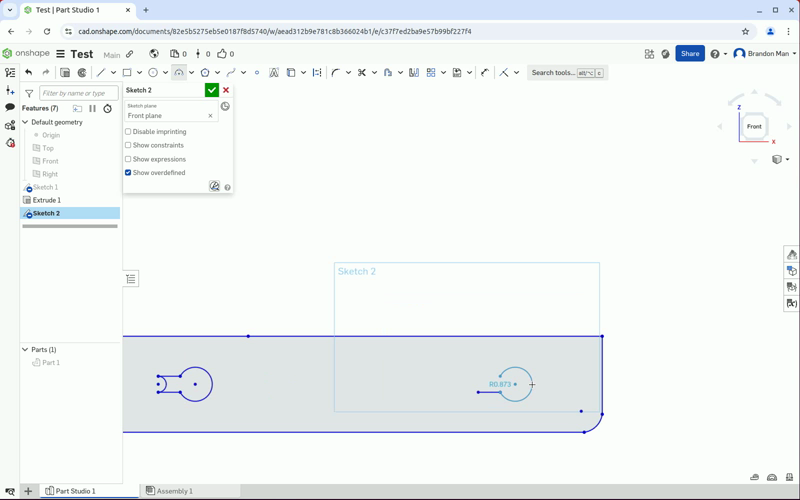
scroll(6)
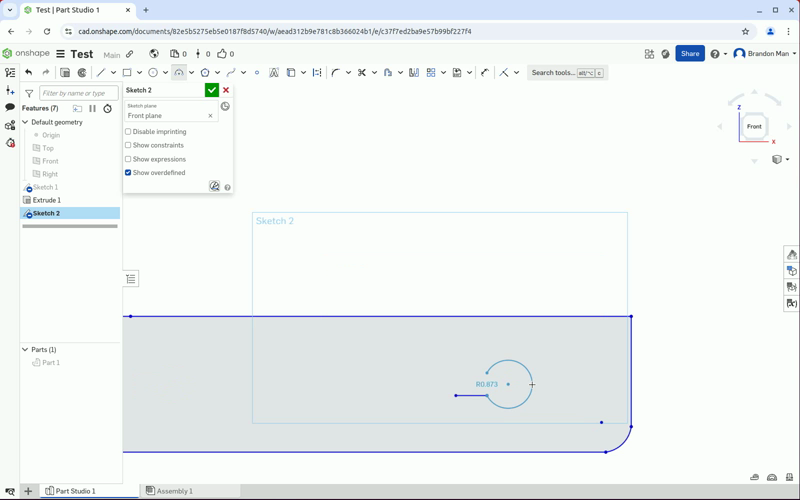
scroll(6)
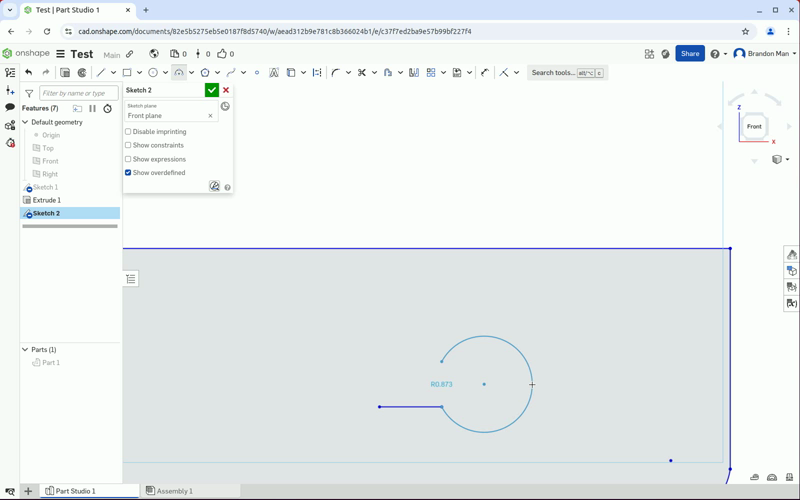
click(532, 384)
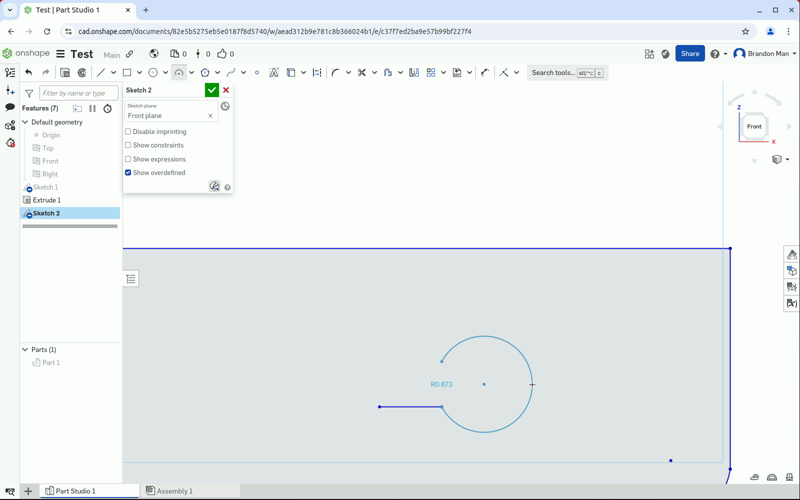
scroll(-6)
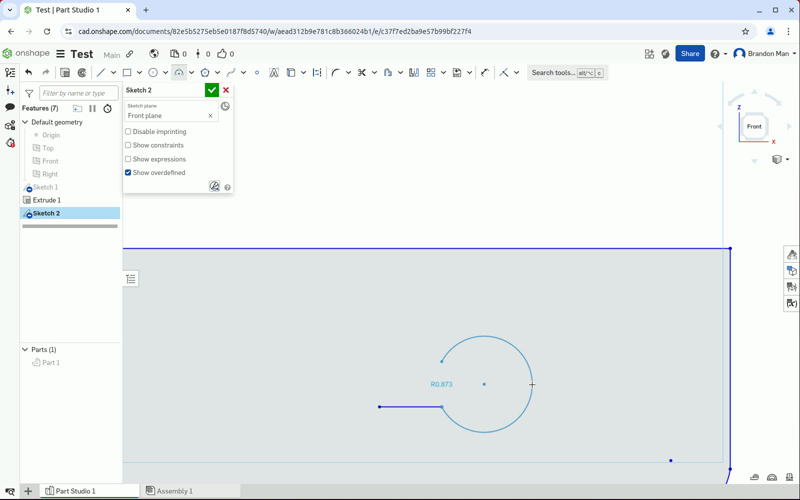
scroll(-6)
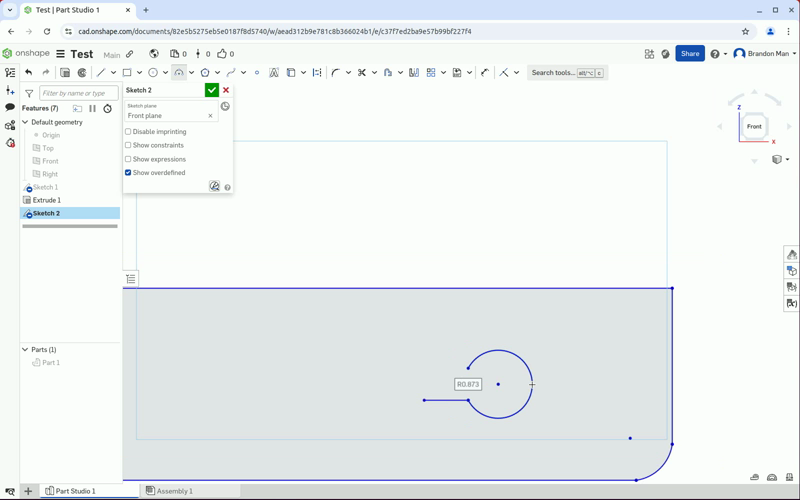
scroll(-6)
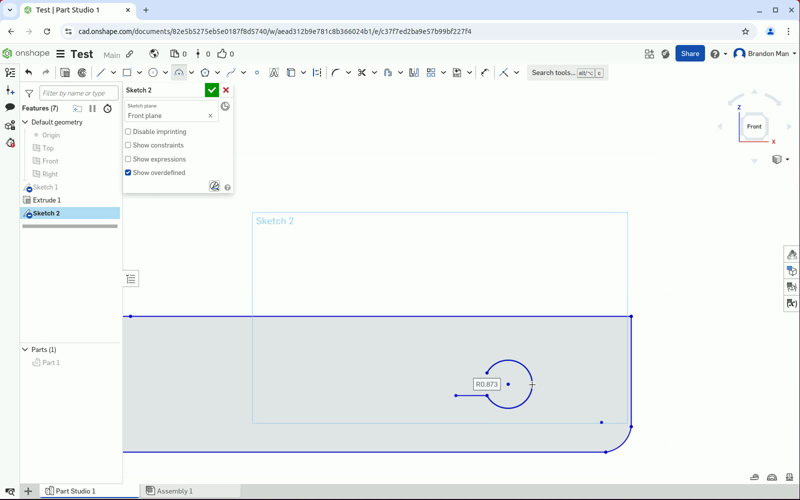
scroll(-6)
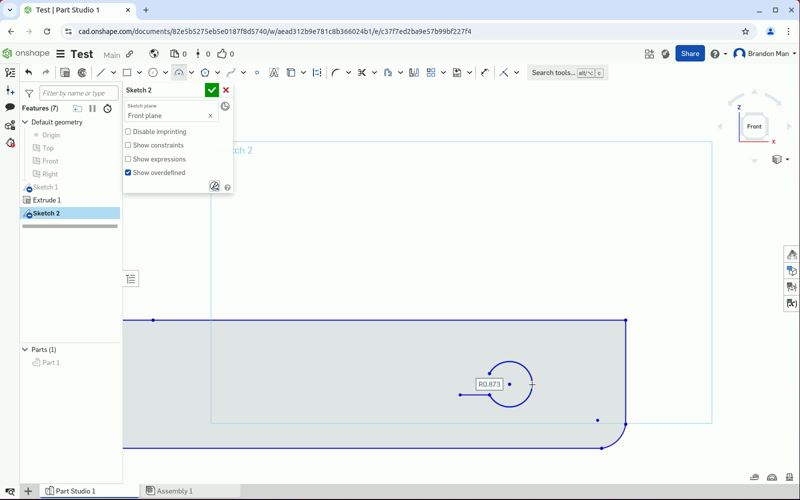
scroll(-6)
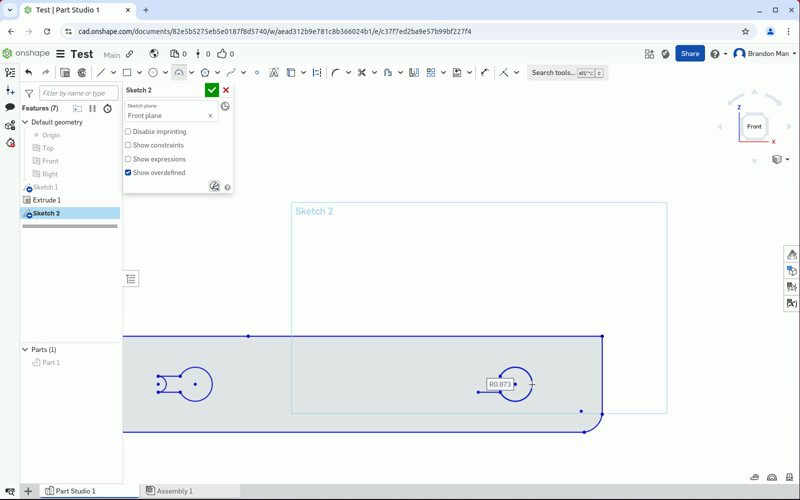
scroll(-6)
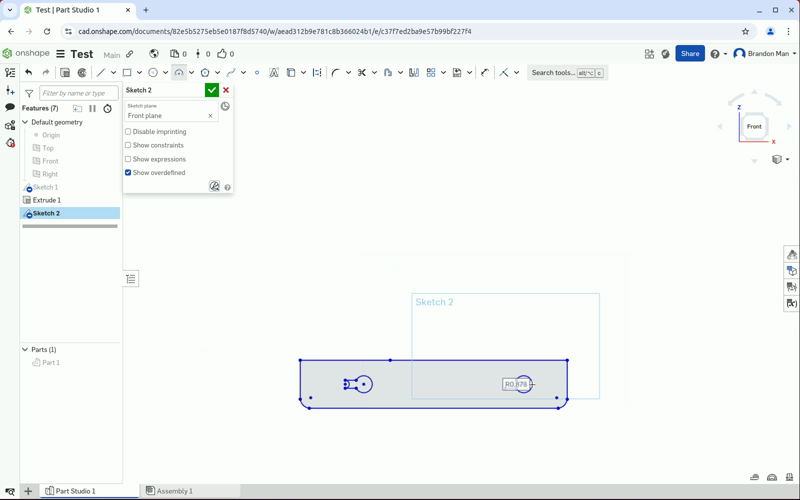
scroll(-6)
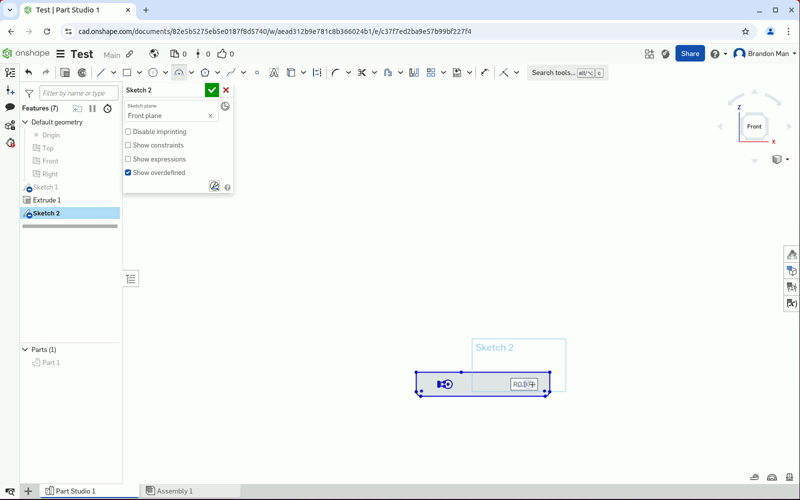
key_up(shift)
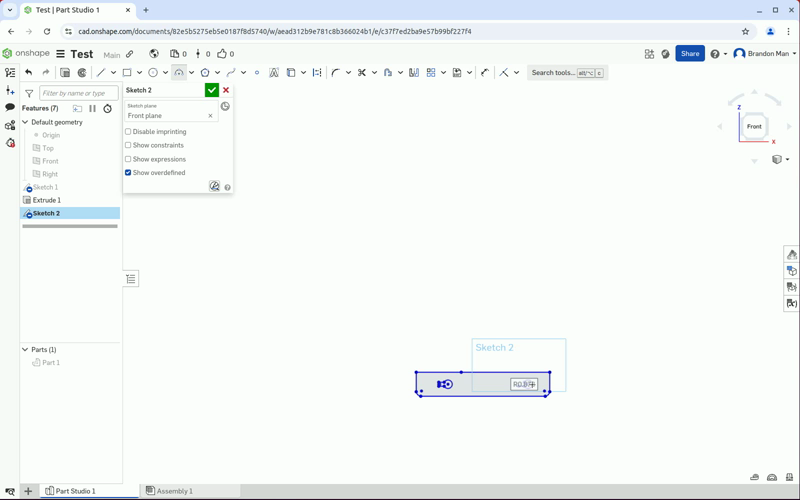
key(esc)
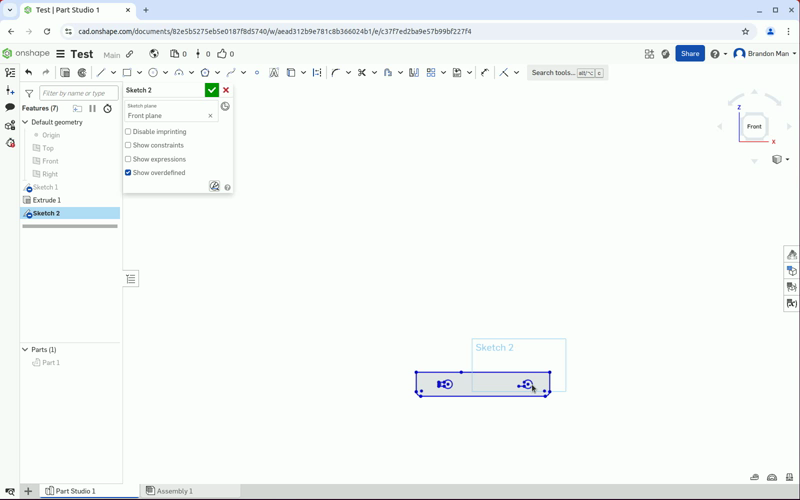
key(l)
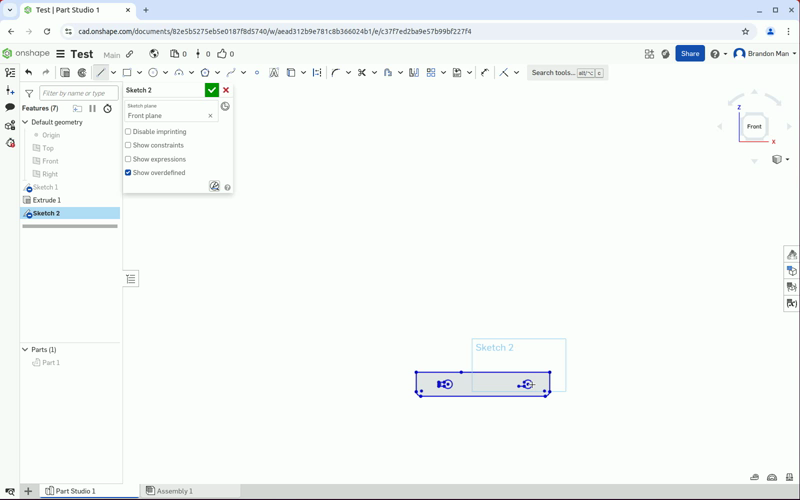
mouse_move(524, 382)
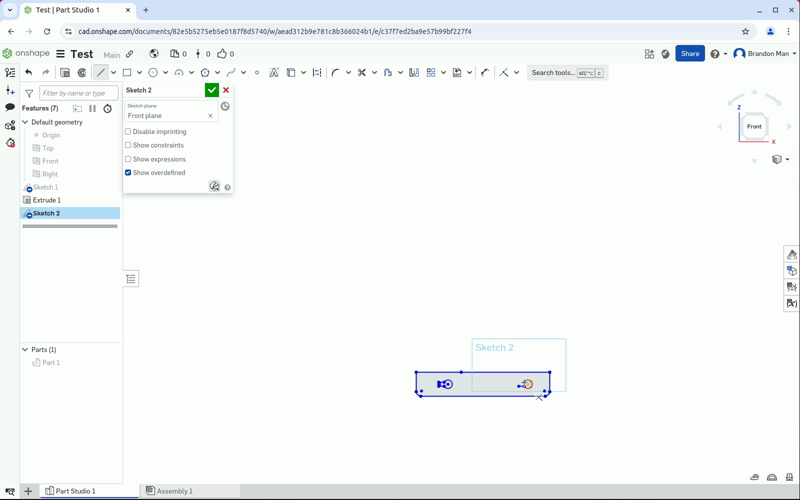
scroll(6)
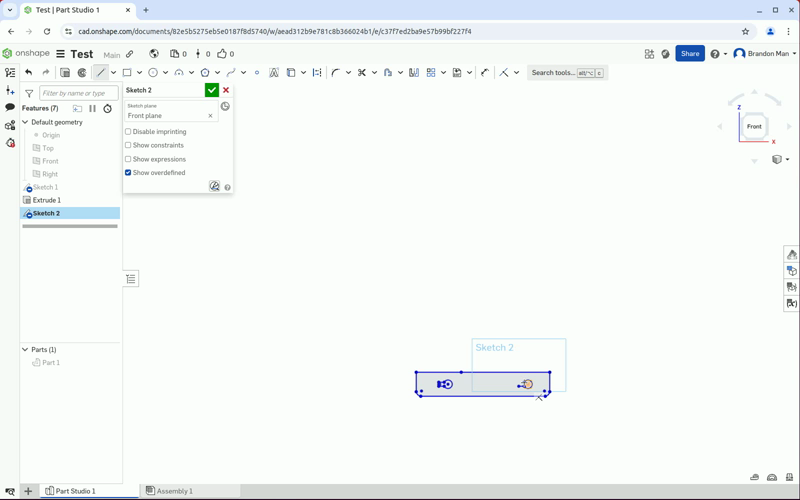
scroll(6)
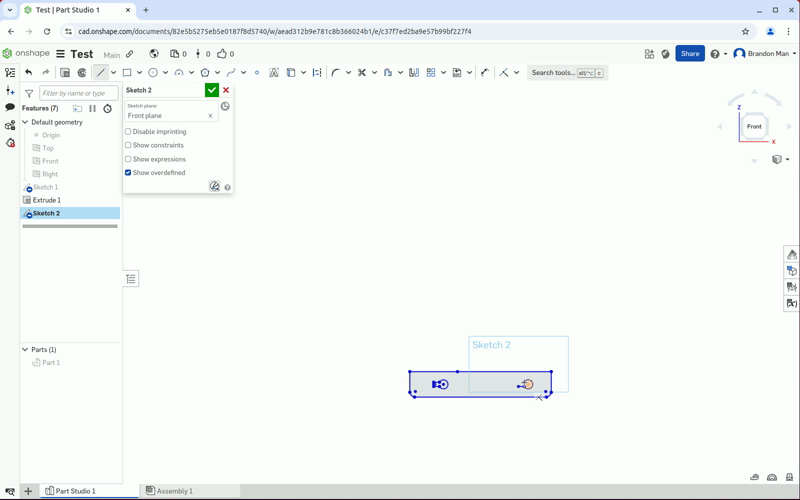
scroll(6)
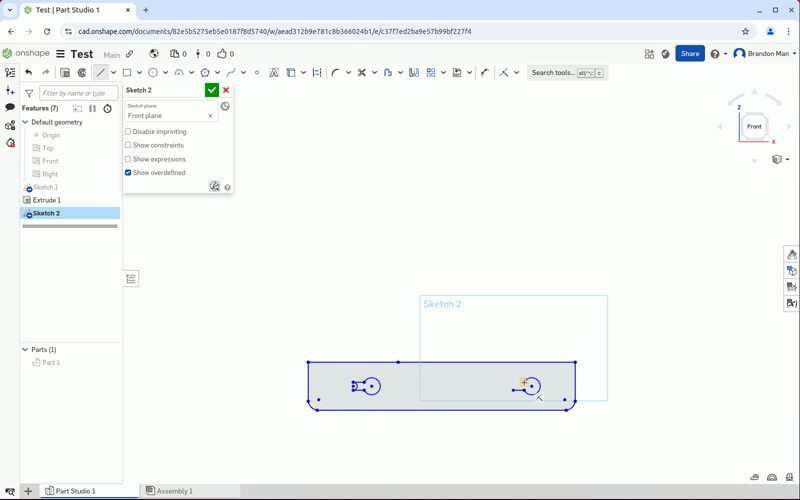
scroll(6)
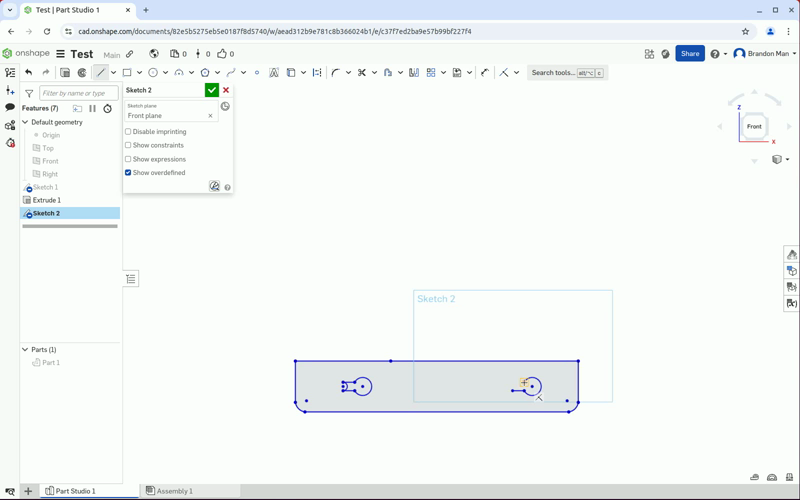
scroll(6)
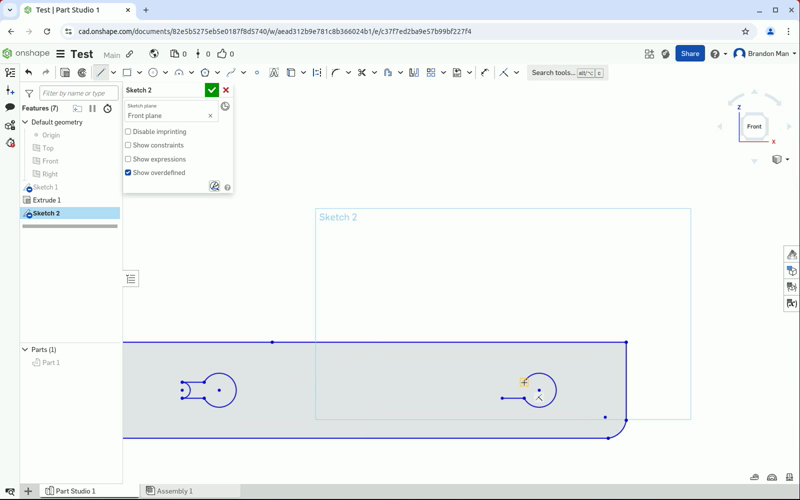
scroll(6)
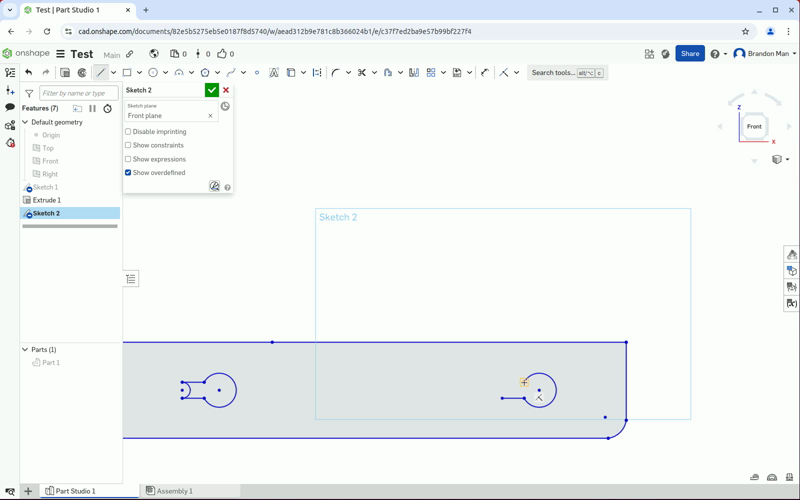
scroll(6)
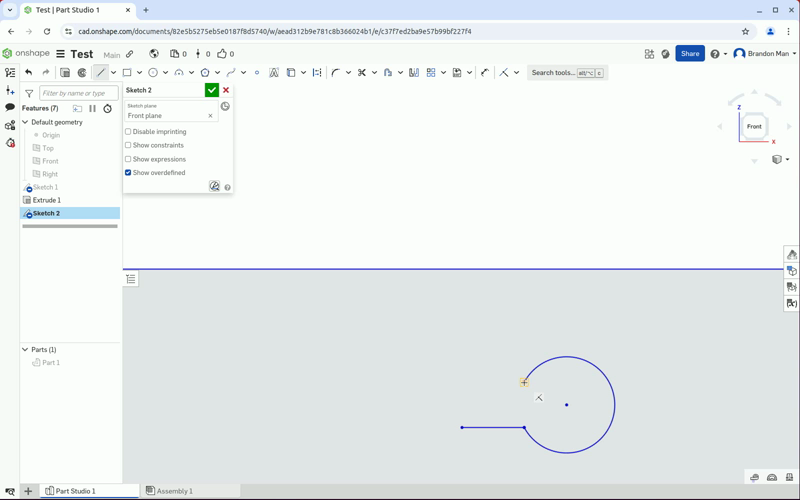
click(524, 382)
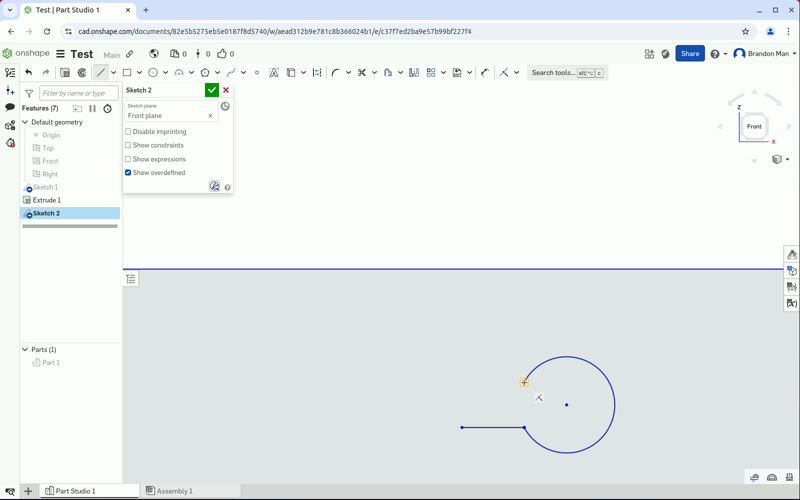
scroll(-6)
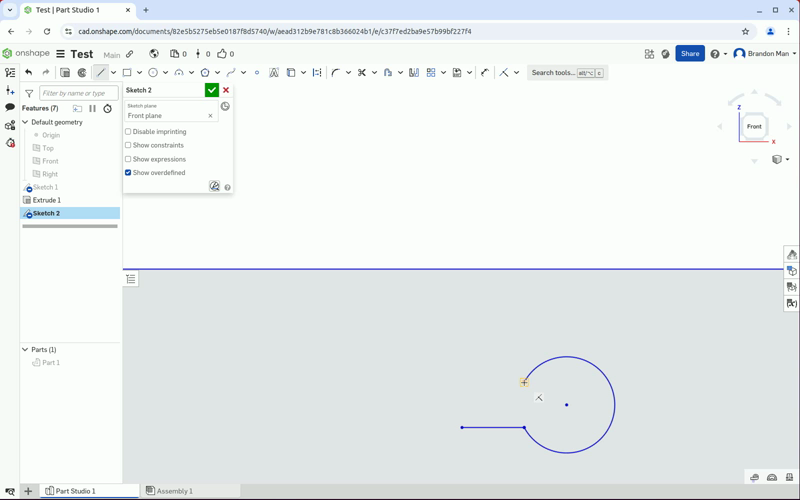
scroll(-6)
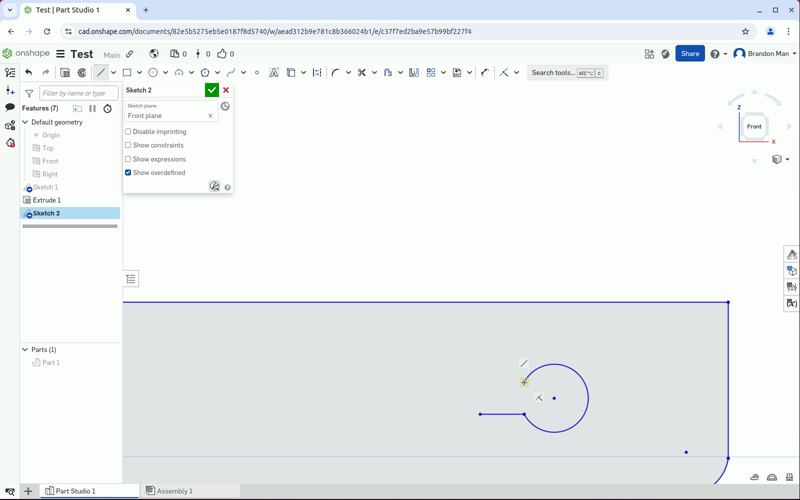
scroll(-6)
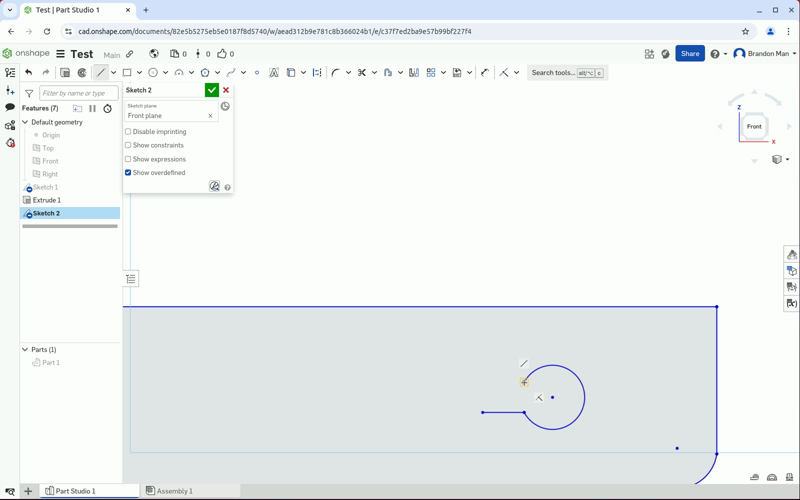
scroll(-6)
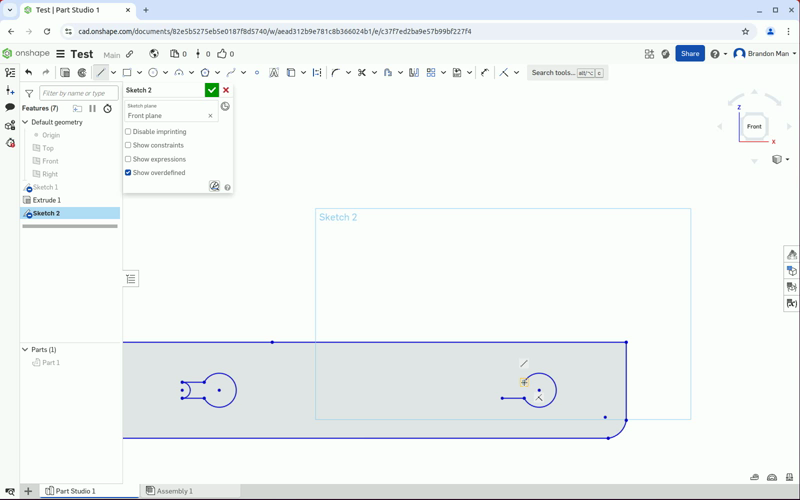
scroll(-6)
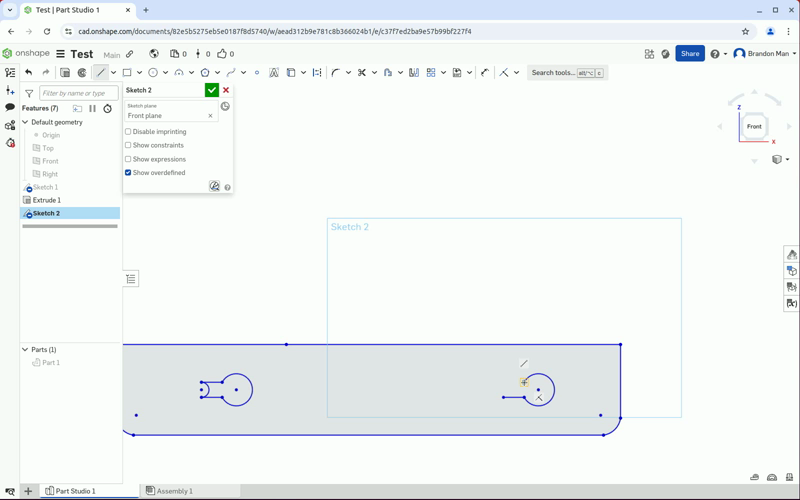
scroll(-6)
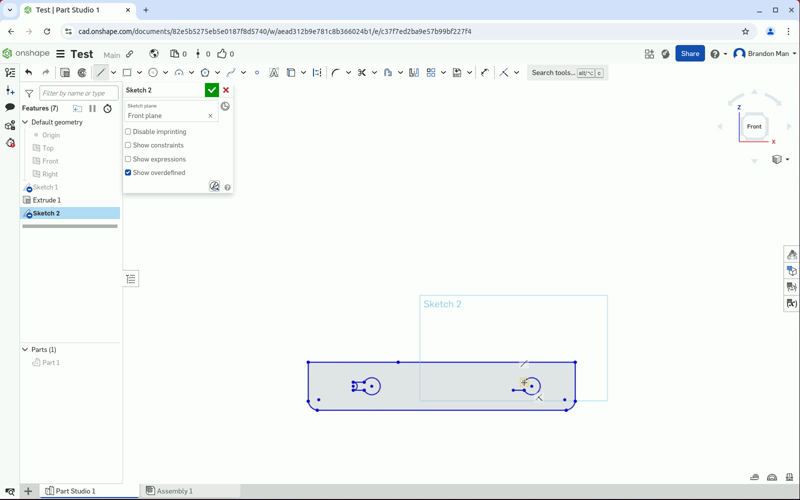
scroll(-6)
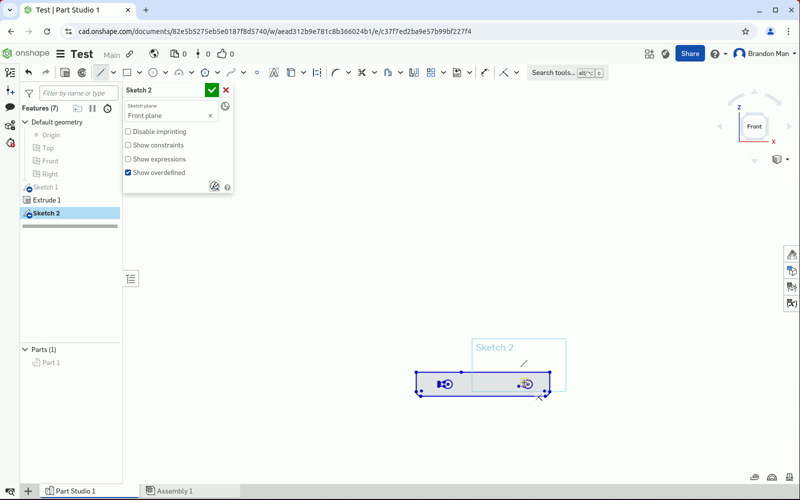
key_down(shift)
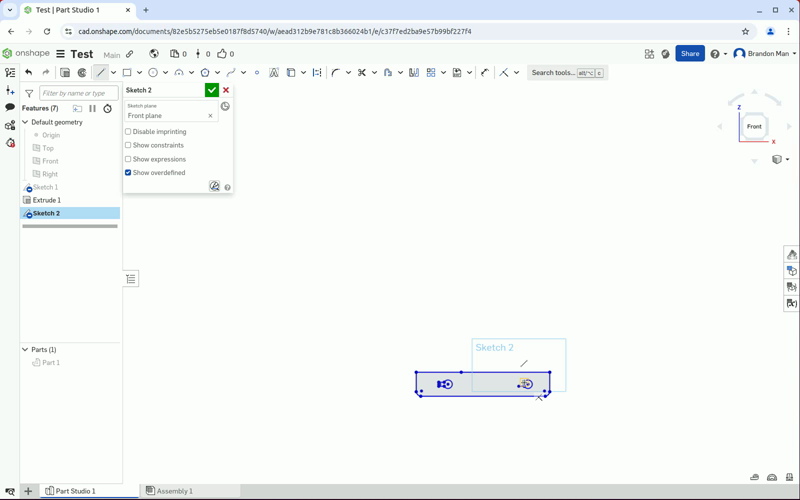
mouse_move(554, 382)
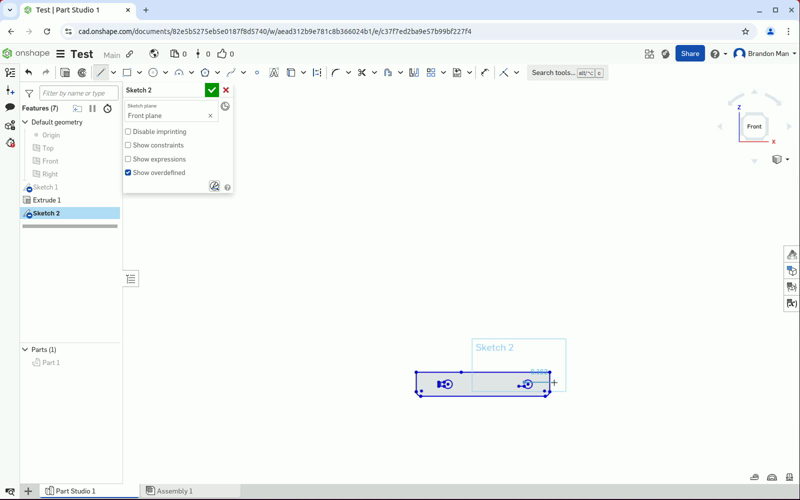
mouse_move(518, 382)
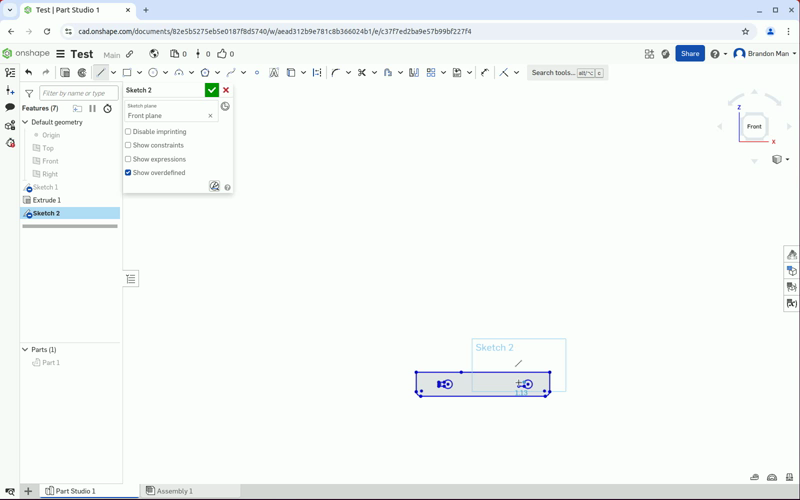
scroll(6)
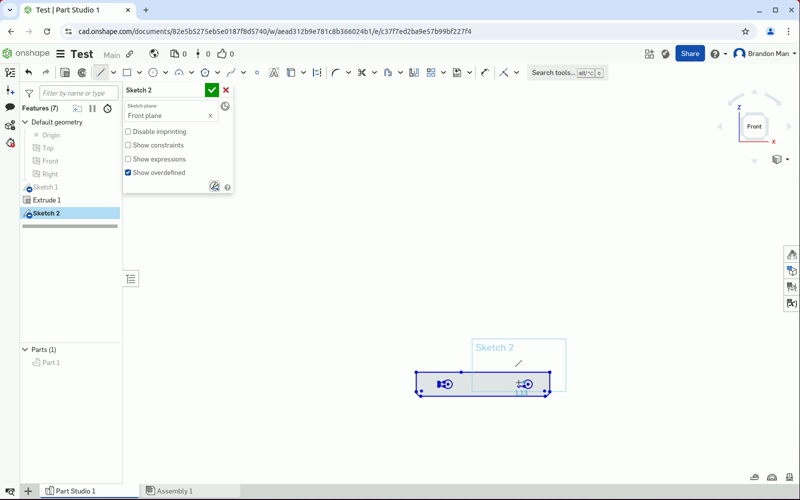
scroll(6)
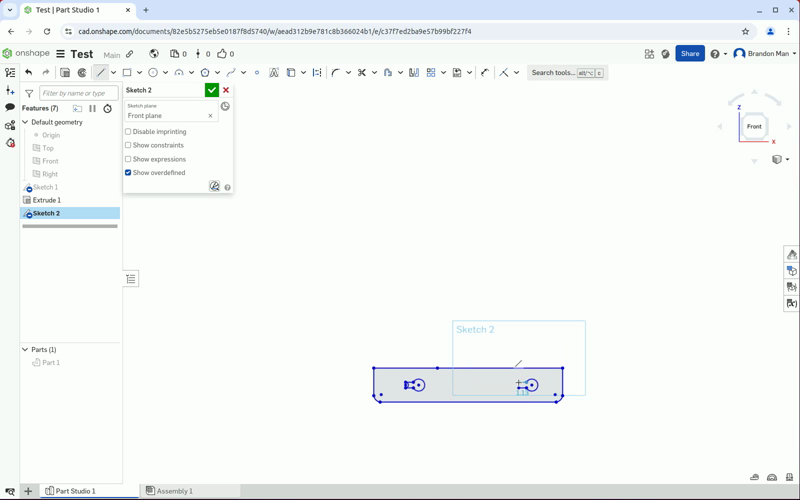
scroll(6)
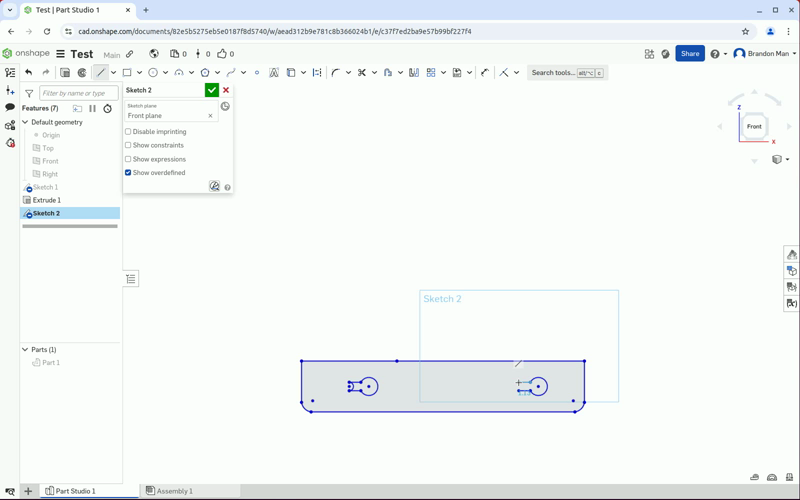
scroll(6)
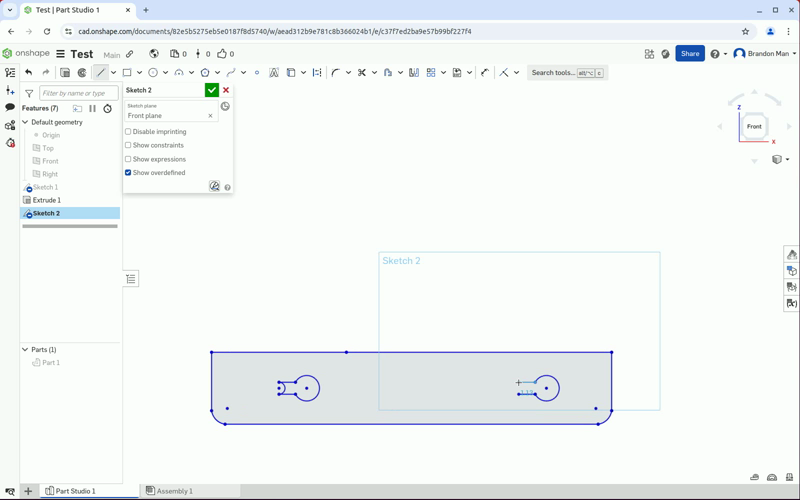
scroll(6)
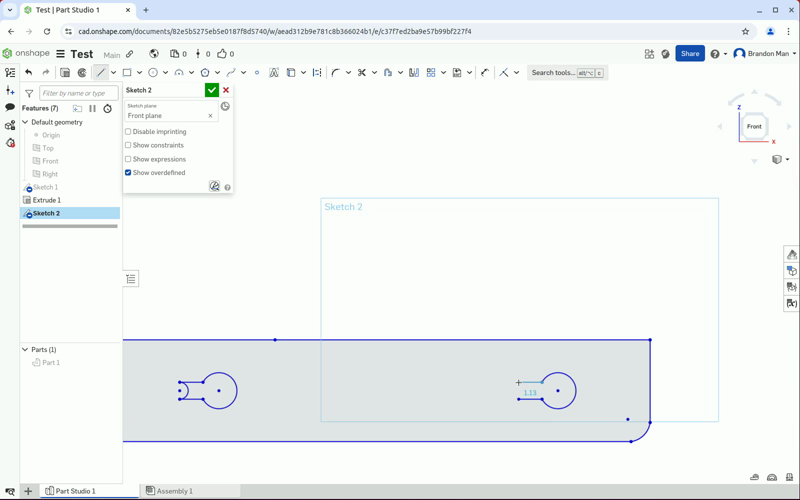
scroll(6)
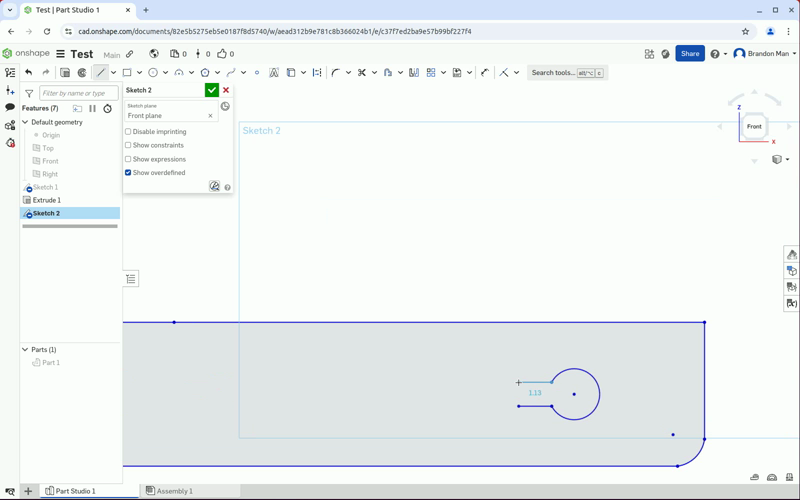
scroll(6)
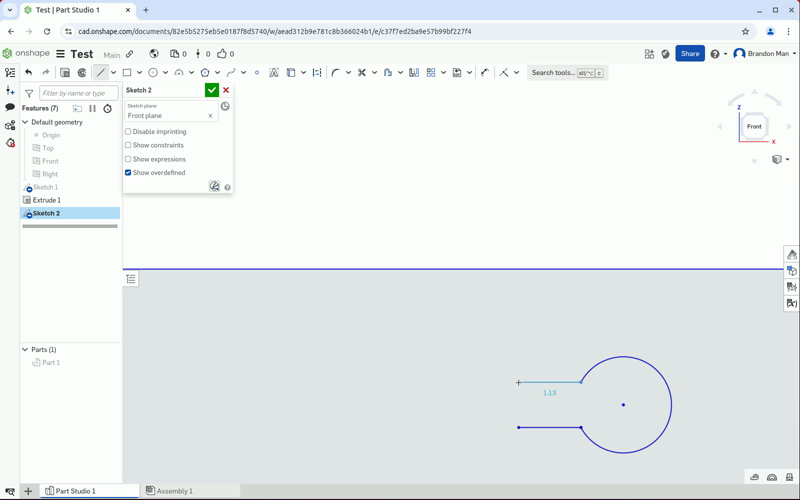
click(518, 382)
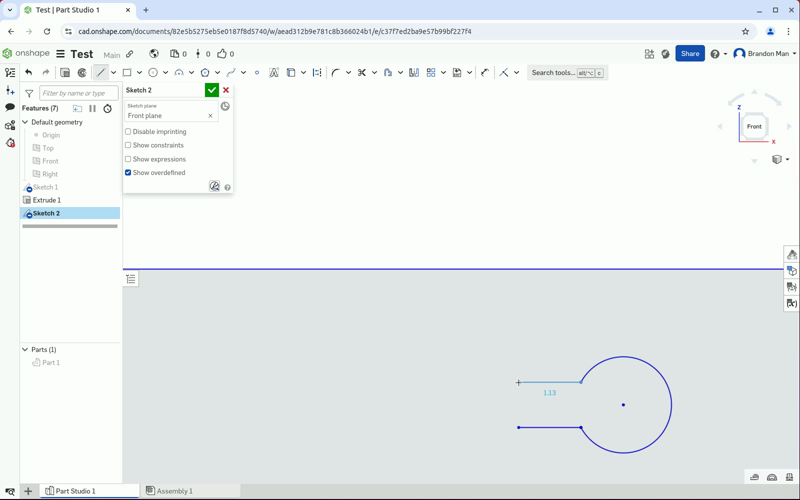
scroll(-6)
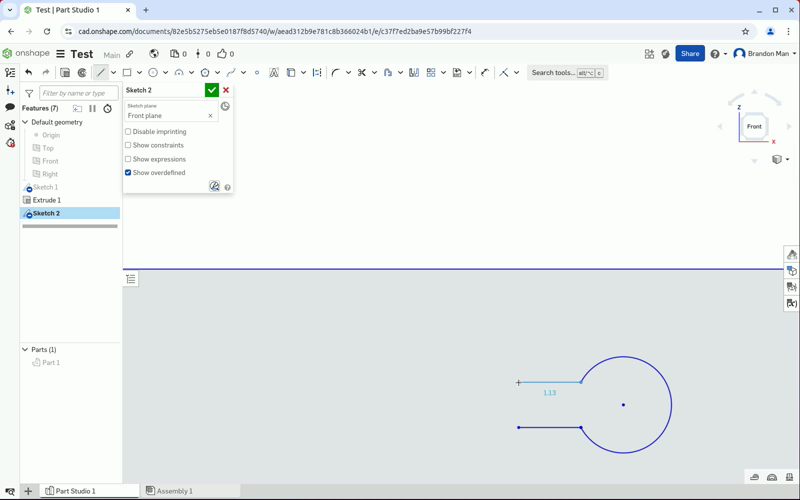
scroll(-6)
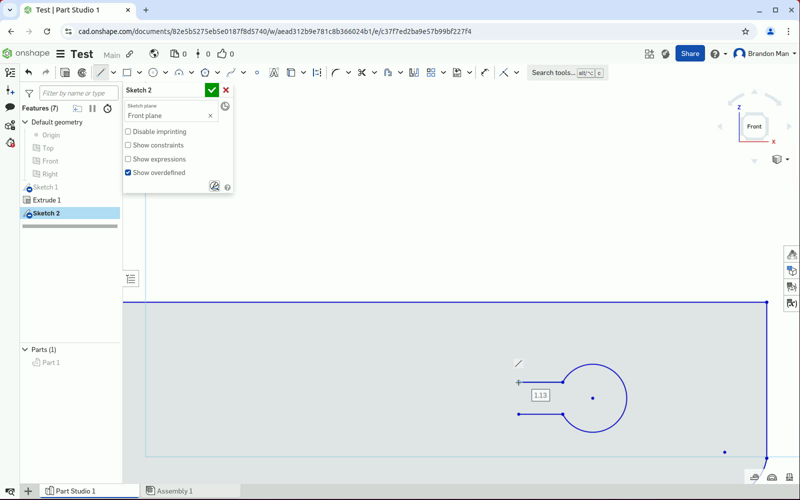
scroll(-6)
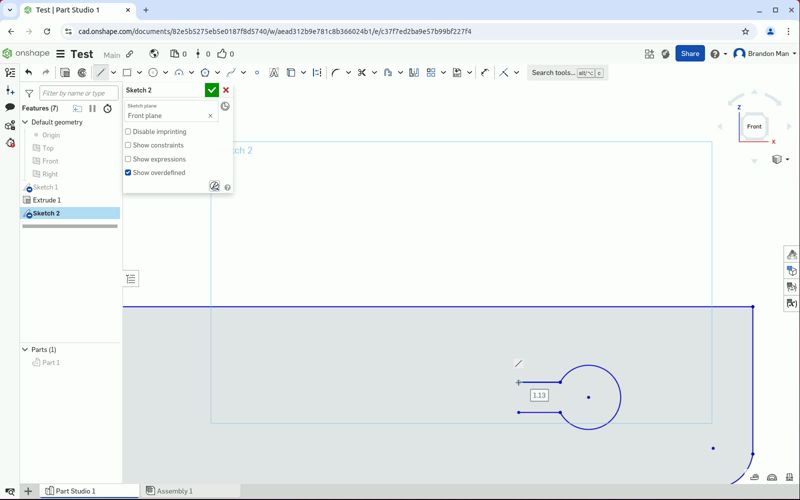
scroll(-6)
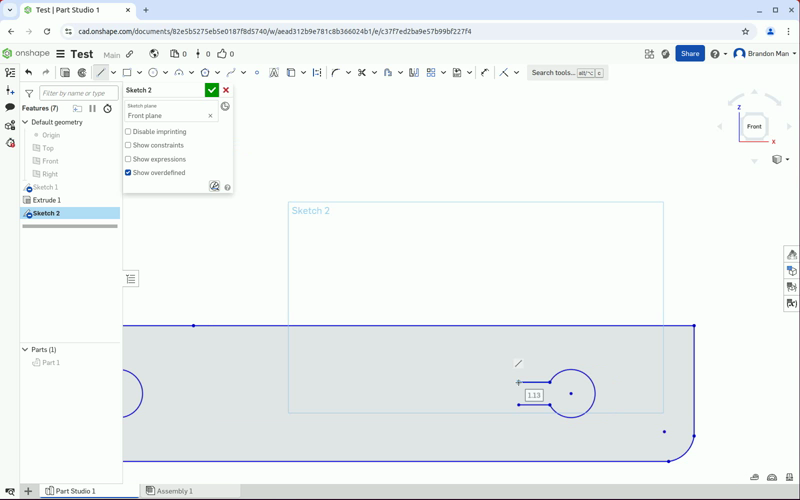
scroll(-6)
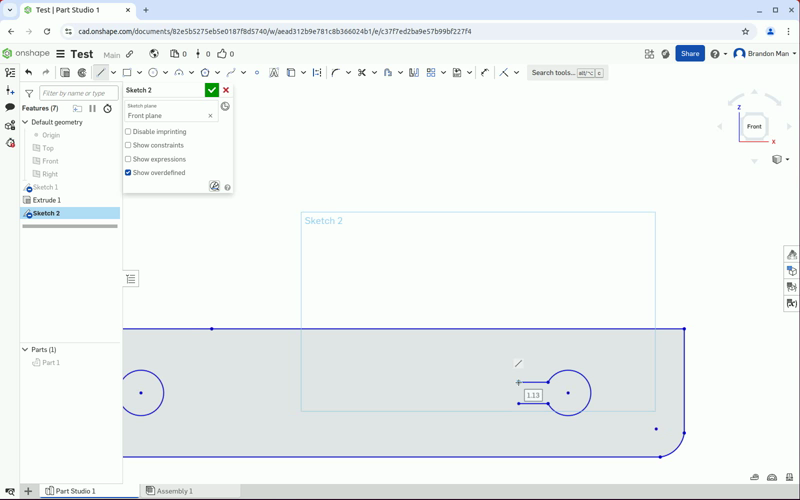
scroll(-6)
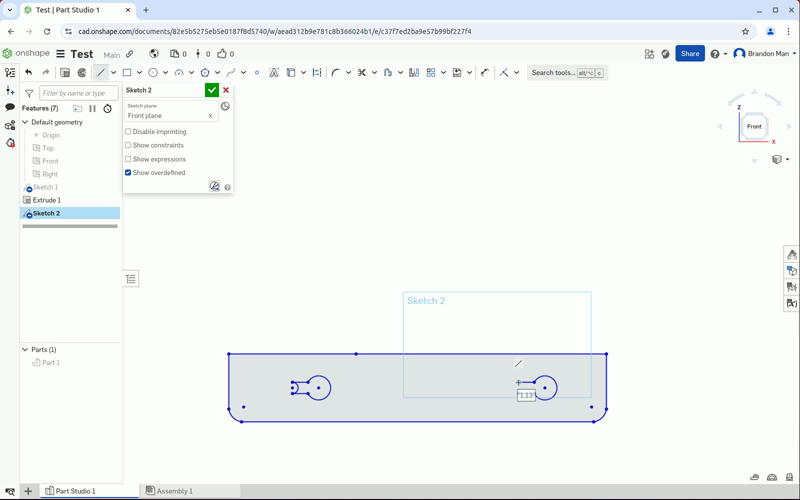
scroll(-6)
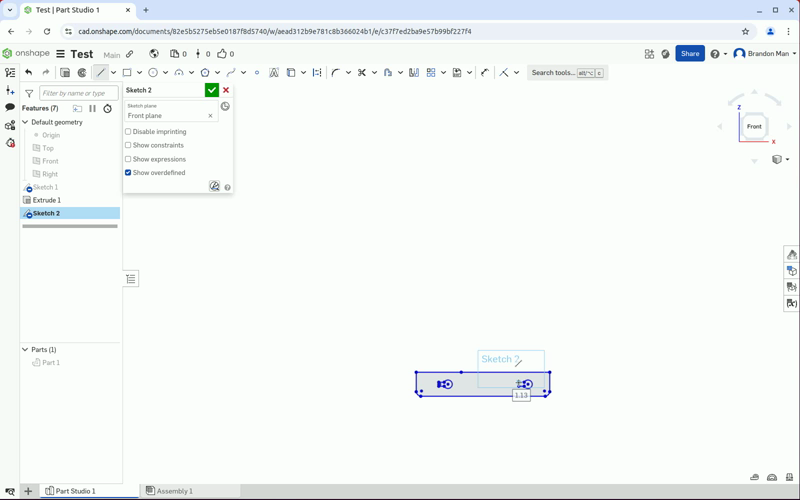
key_up(shift)
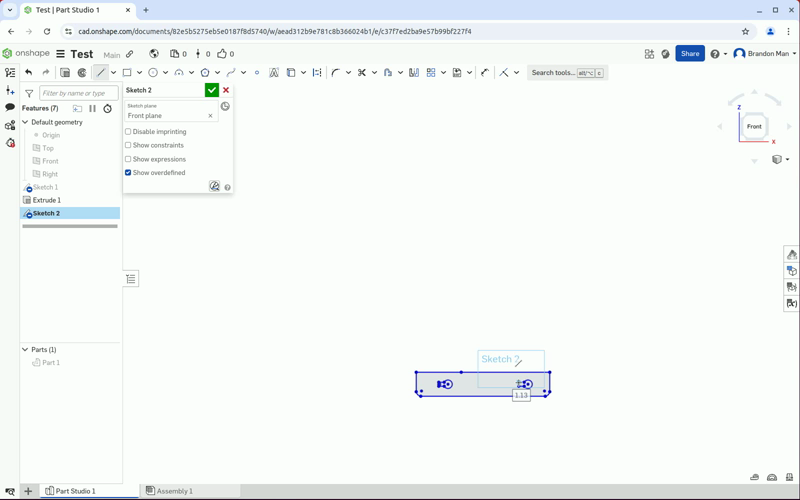
key(esc)
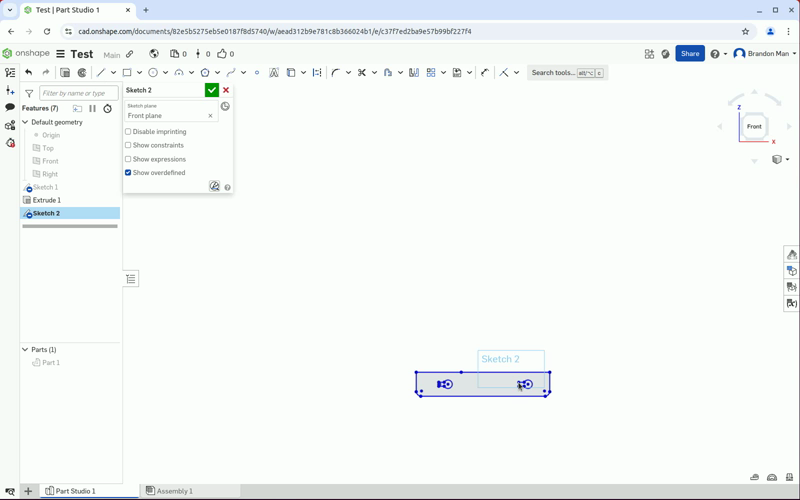
key(a)
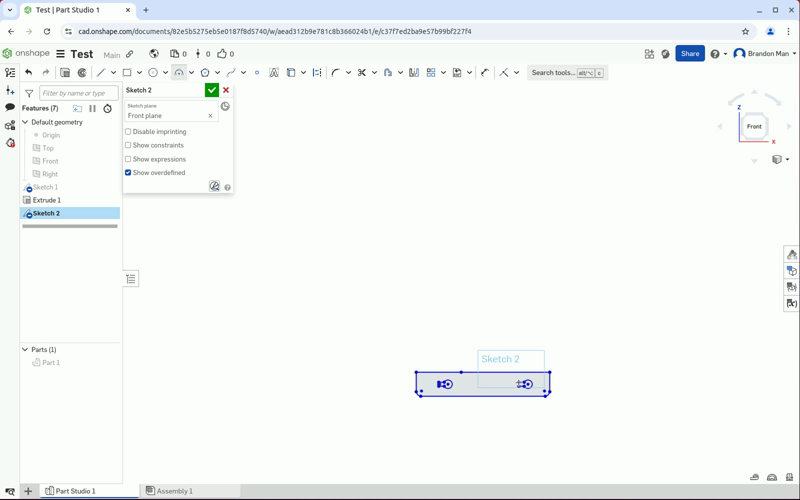
mouse_move(518, 382)
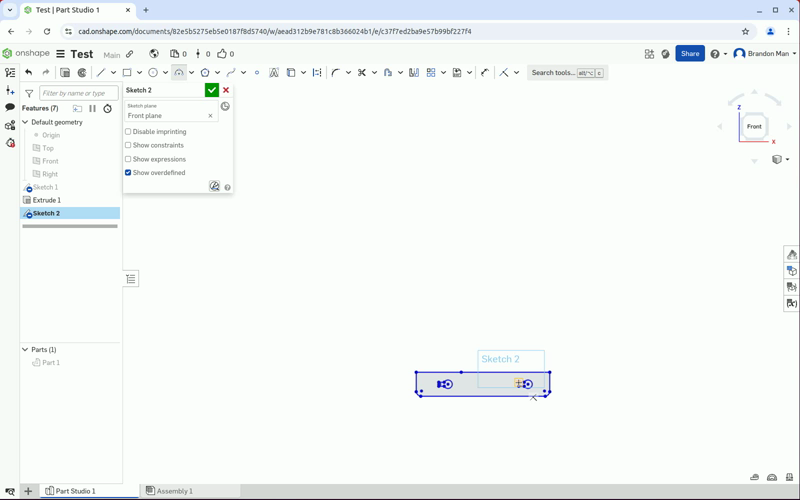
scroll(6)
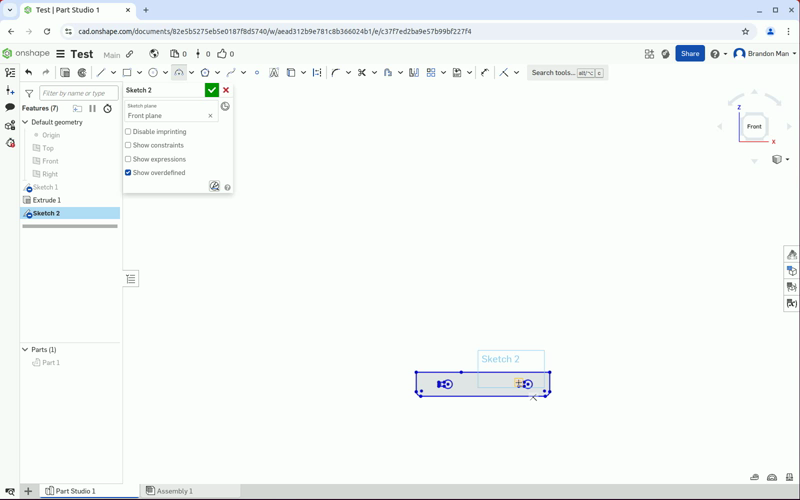
scroll(6)
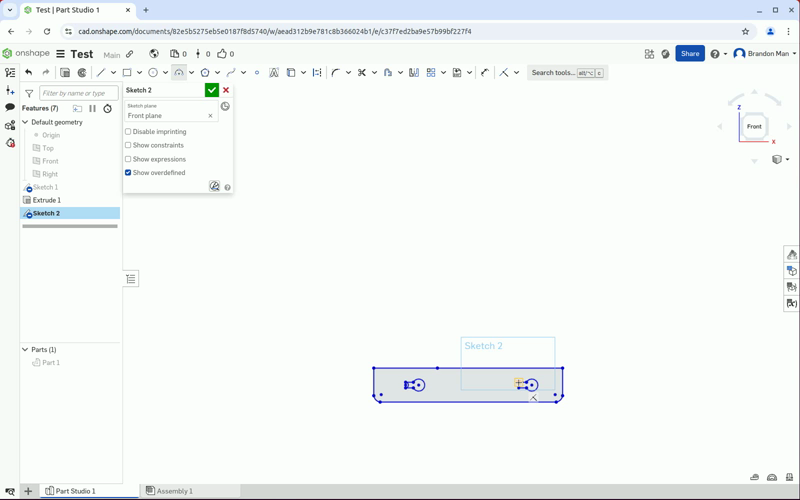
scroll(6)
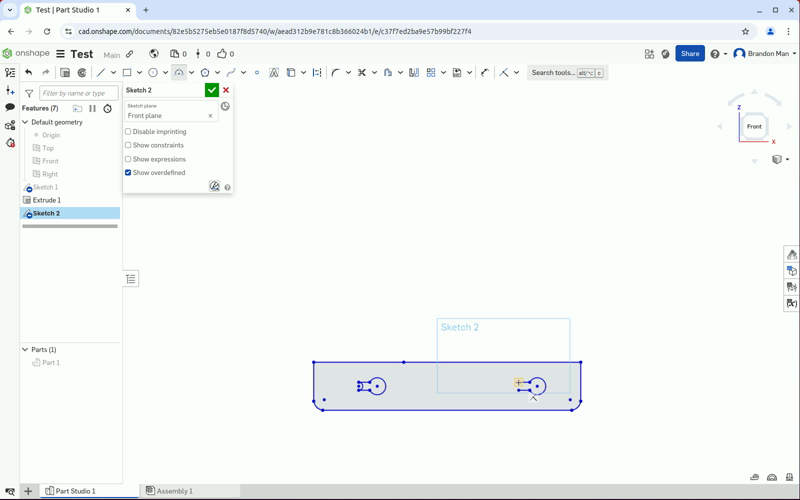
scroll(6)
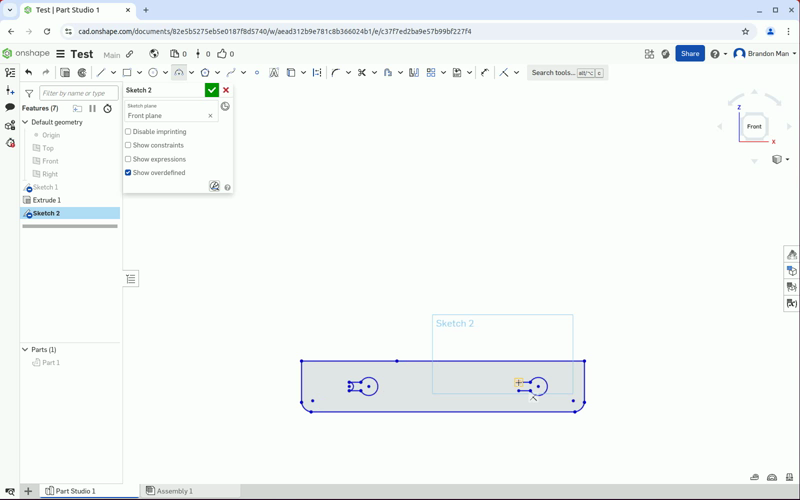
scroll(6)
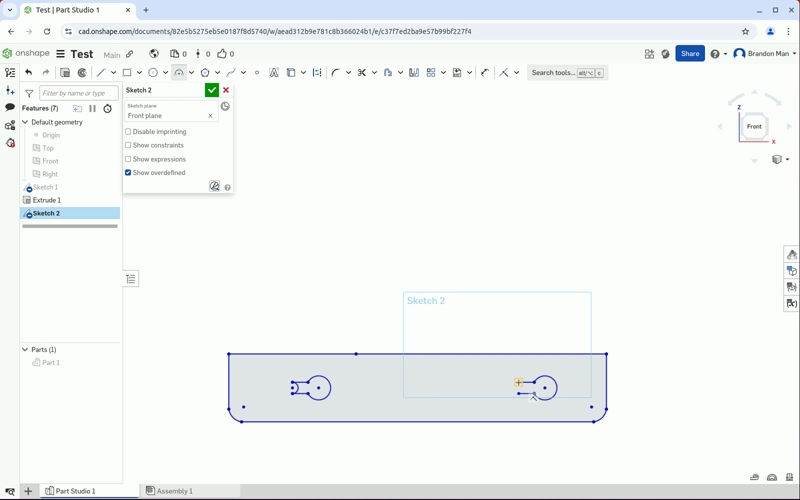
scroll(6)
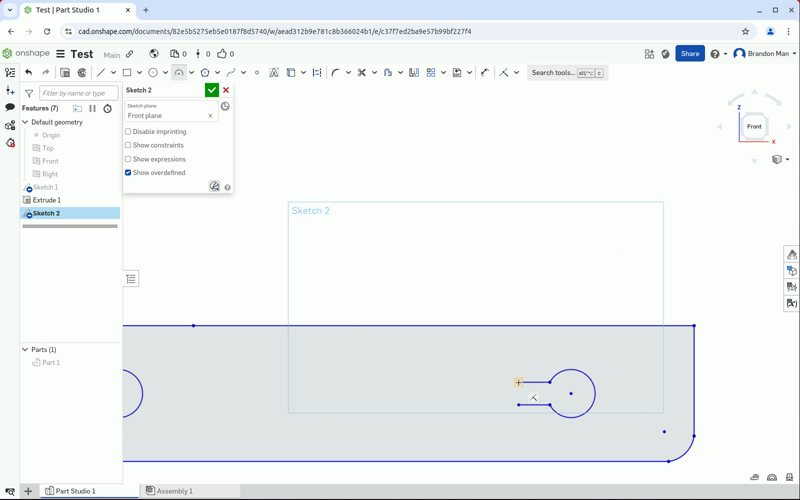
scroll(6)
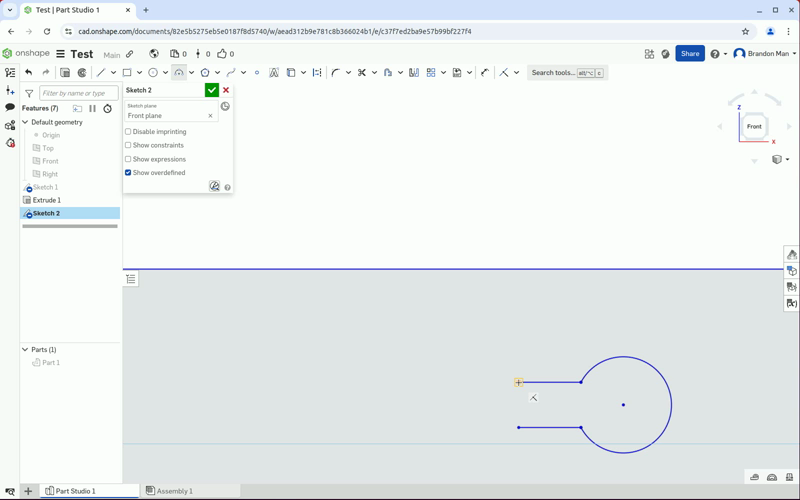
click(518, 382)
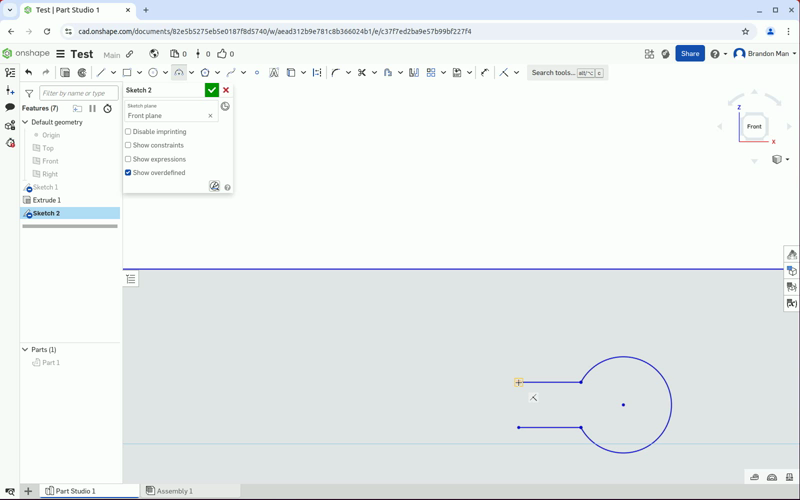
scroll(-6)
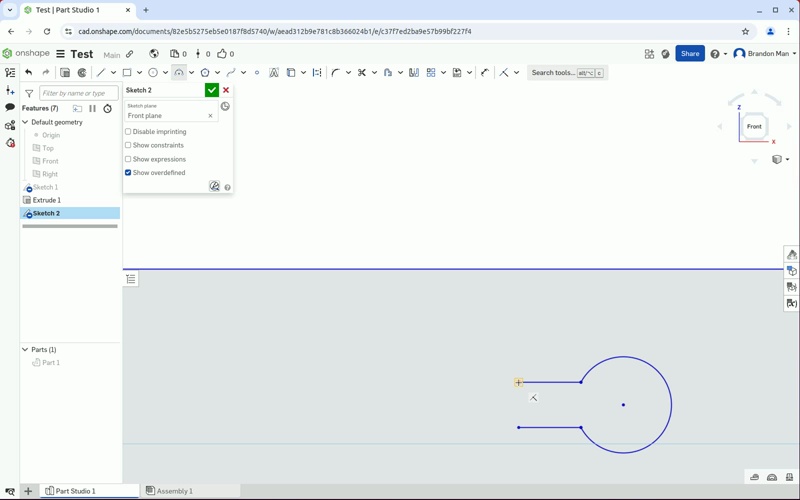
scroll(-6)
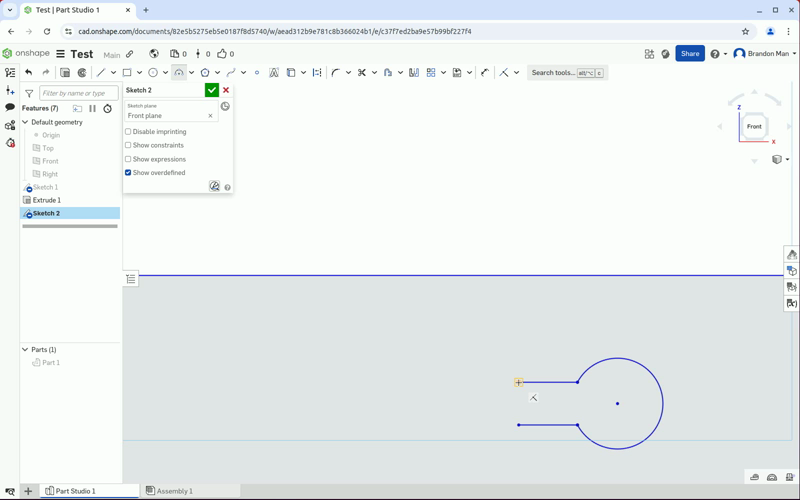
scroll(-6)
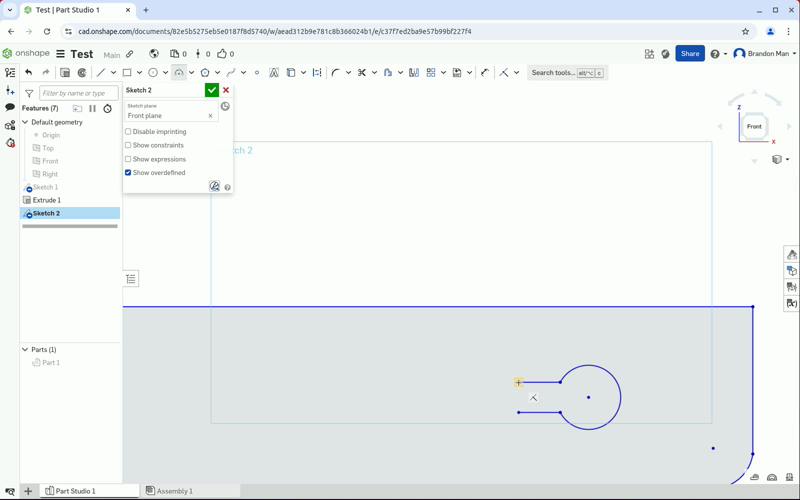
scroll(-6)
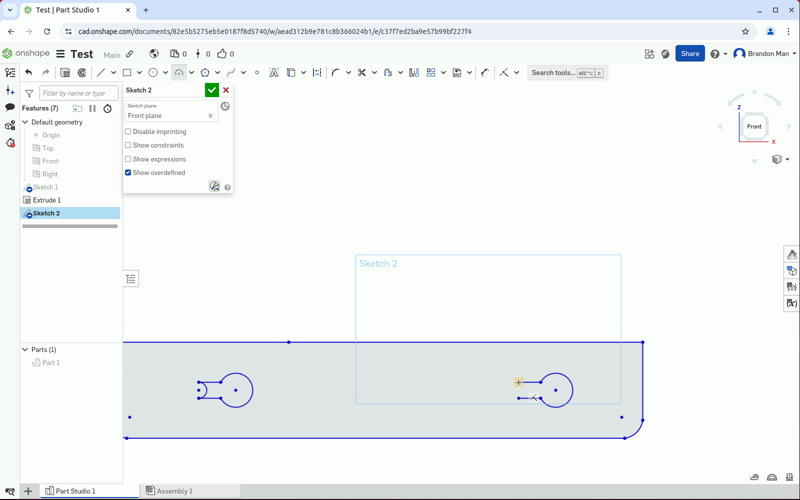
scroll(-6)
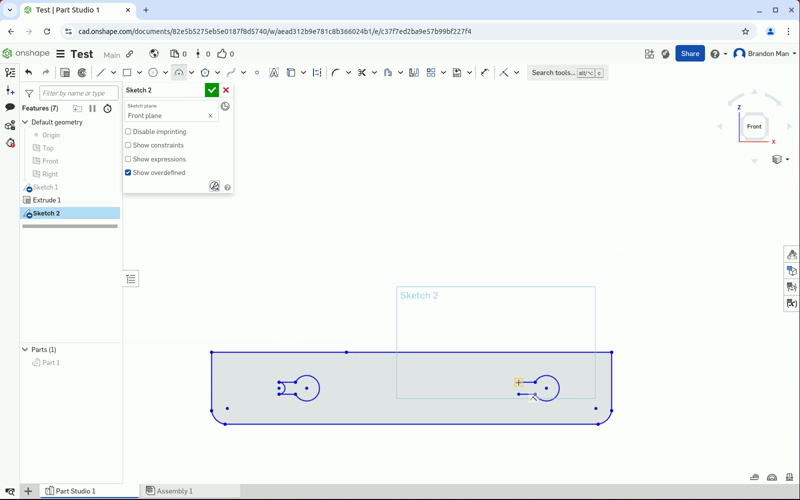
scroll(-6)
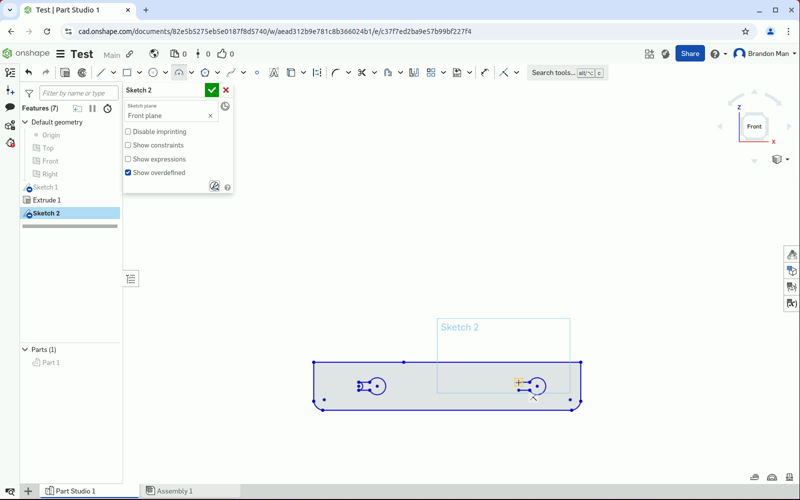
scroll(-6)
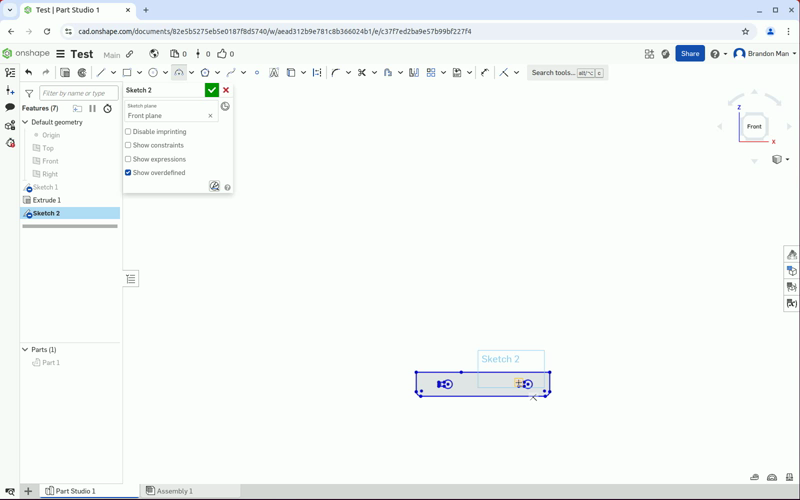
mouse_move(518, 386)
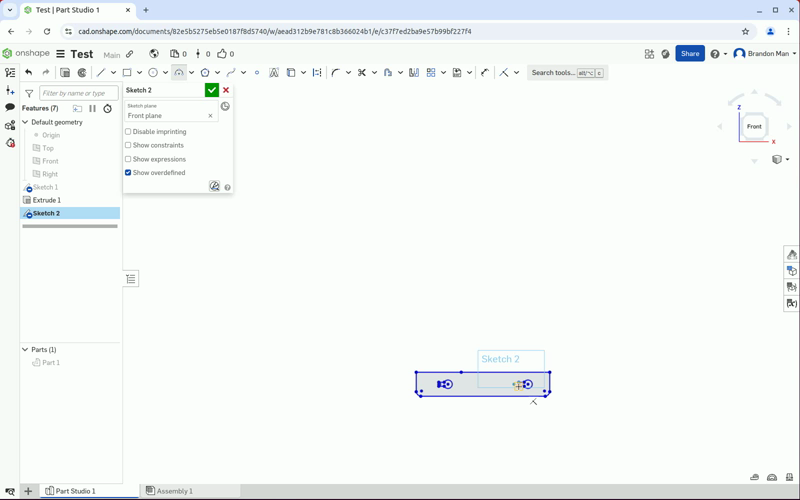
scroll(6)
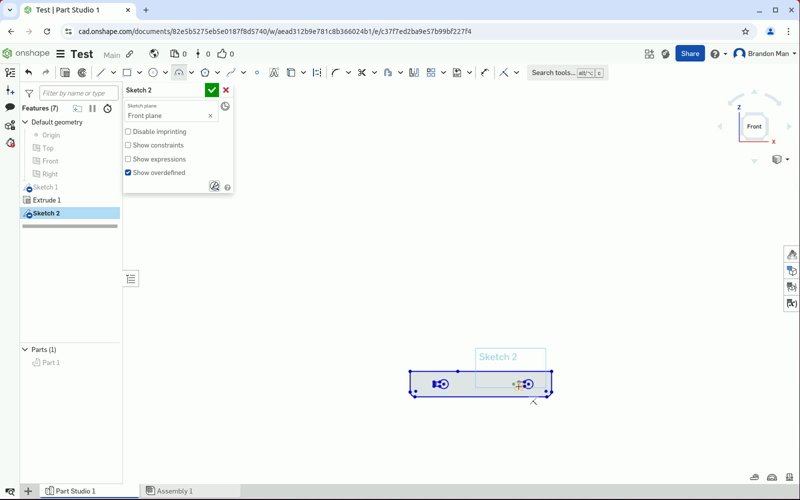
scroll(6)
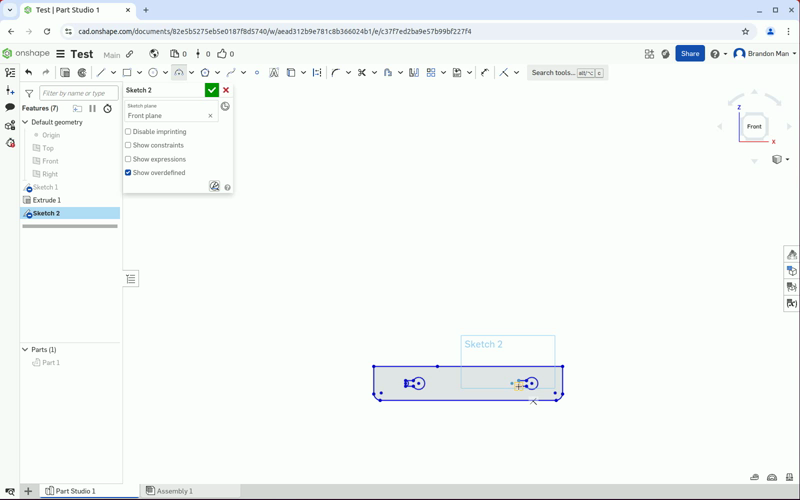
scroll(6)
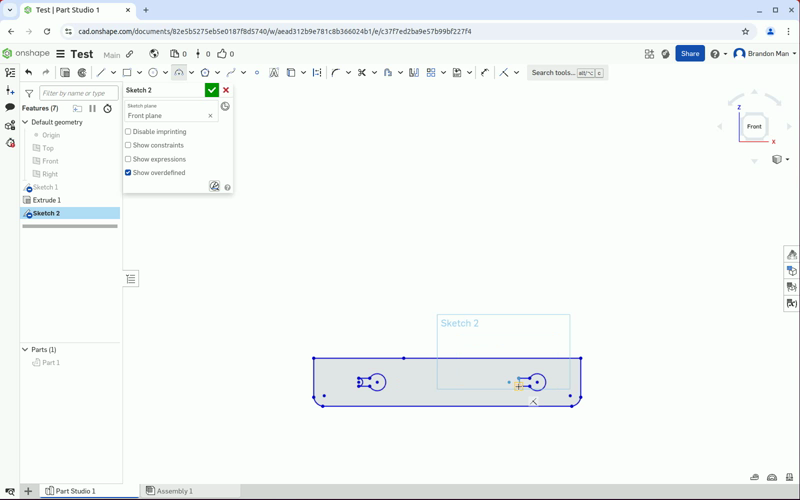
scroll(6)
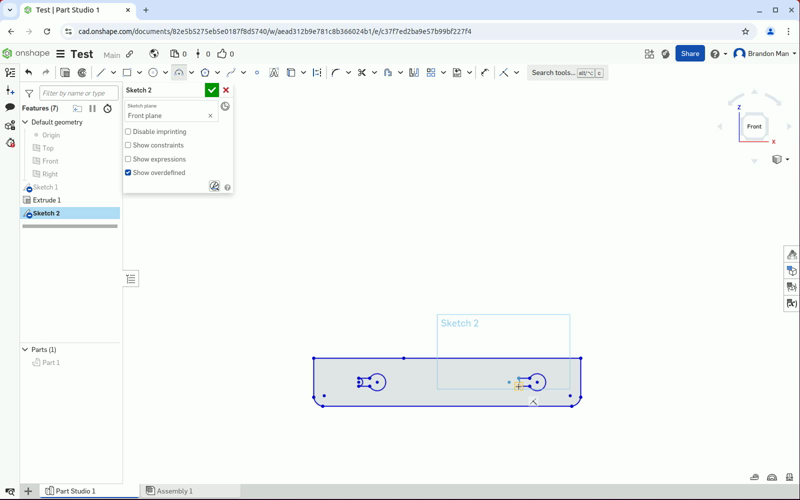
scroll(6)
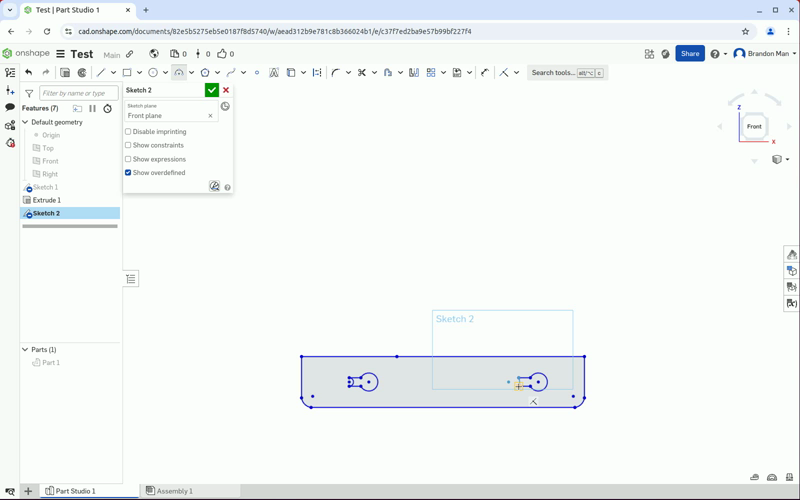
scroll(6)
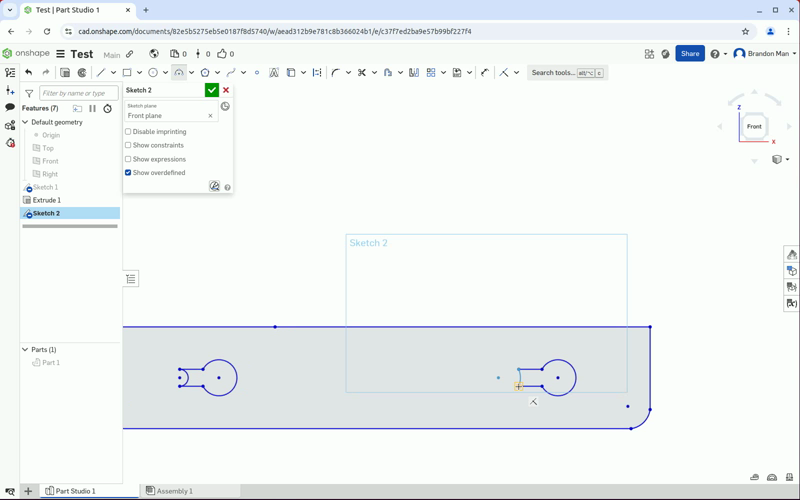
scroll(6)
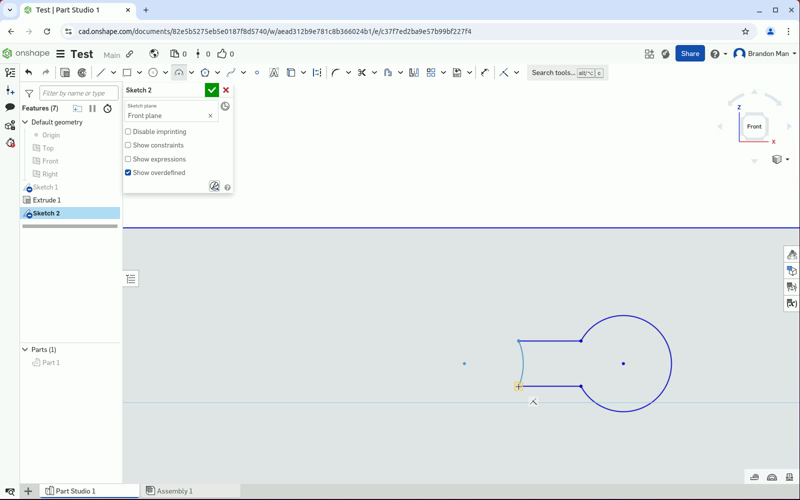
click(518, 386)
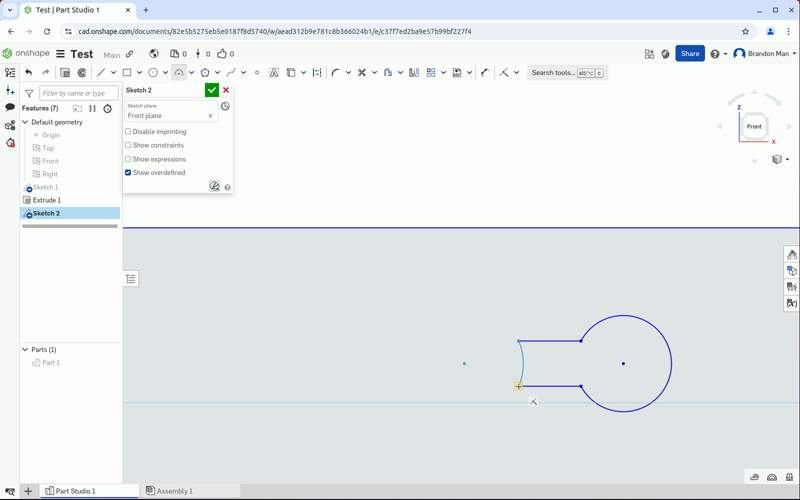
scroll(-6)
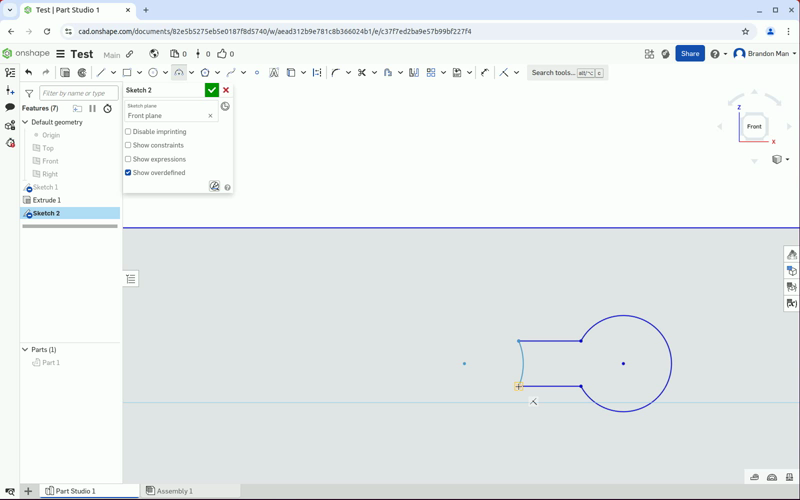
scroll(-6)
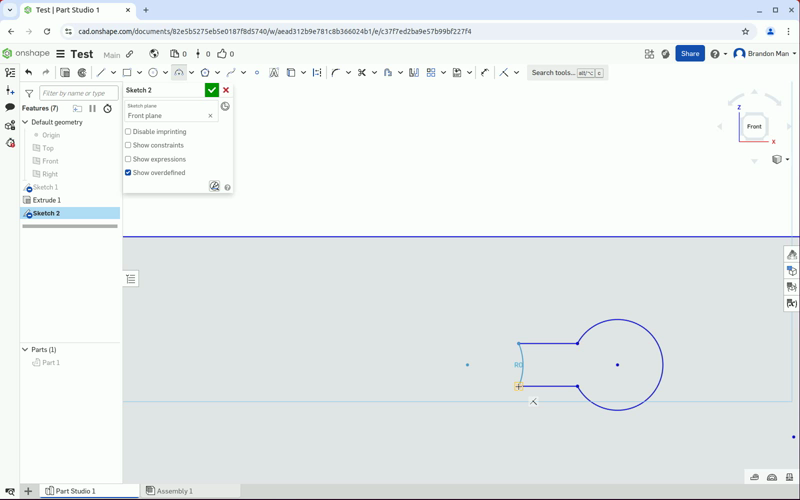
scroll(-6)
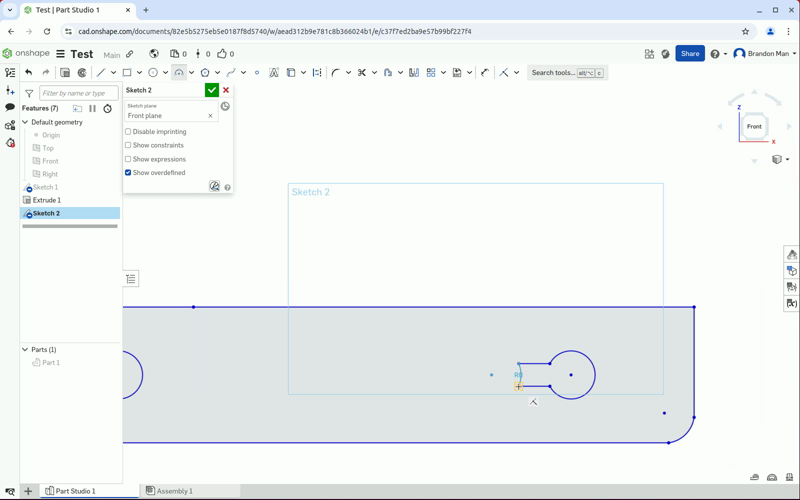
scroll(-6)
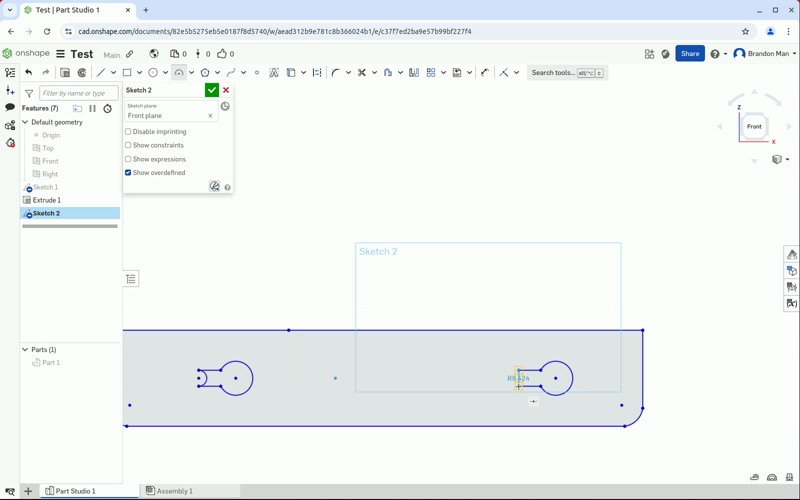
scroll(-6)
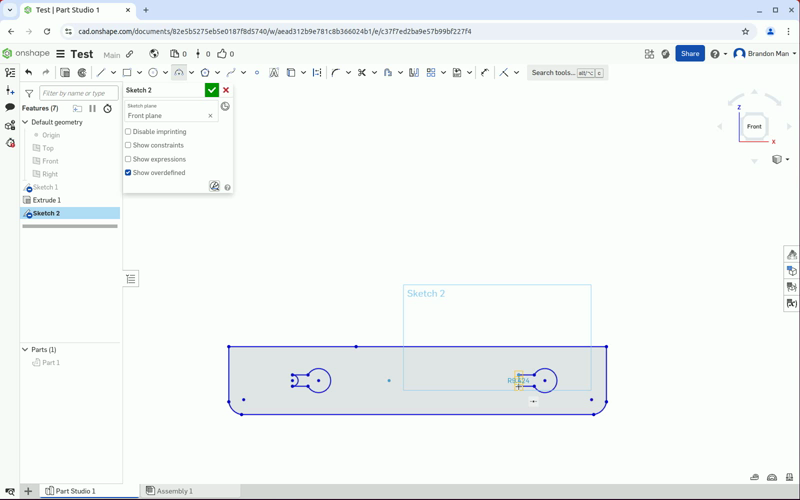
scroll(-6)
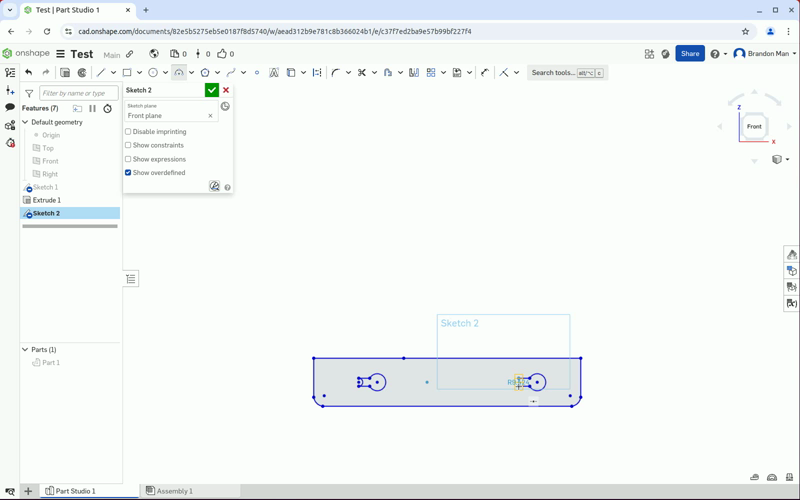
scroll(-6)
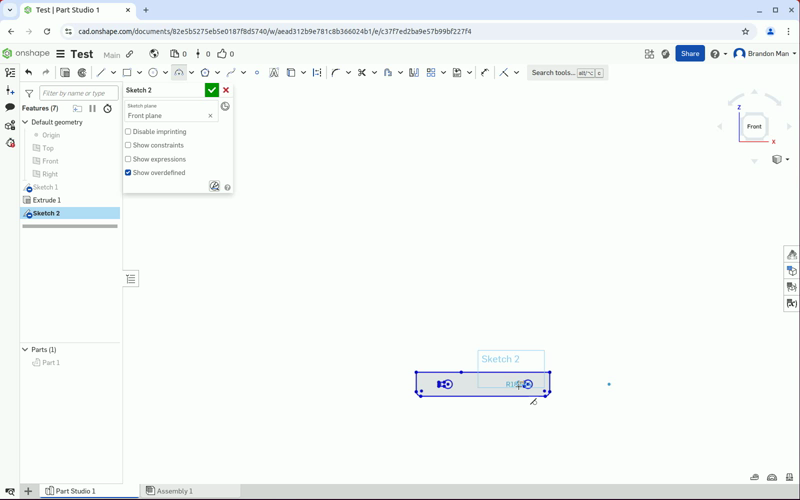
key_down(shift)
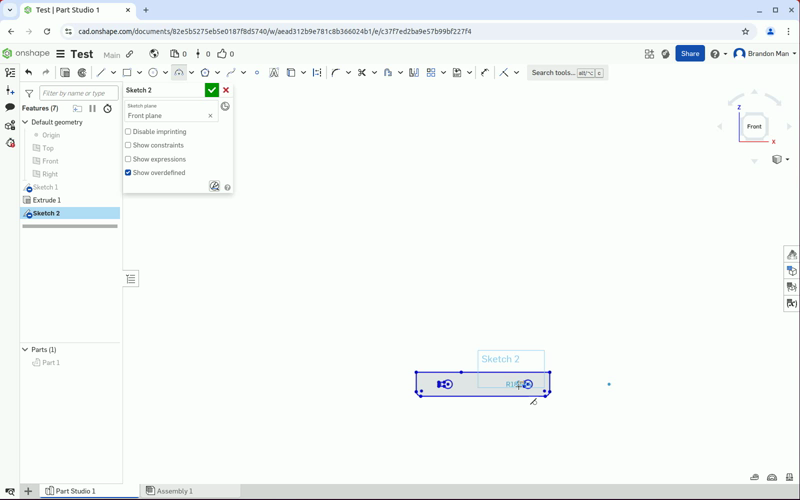
mouse_move(520, 384)
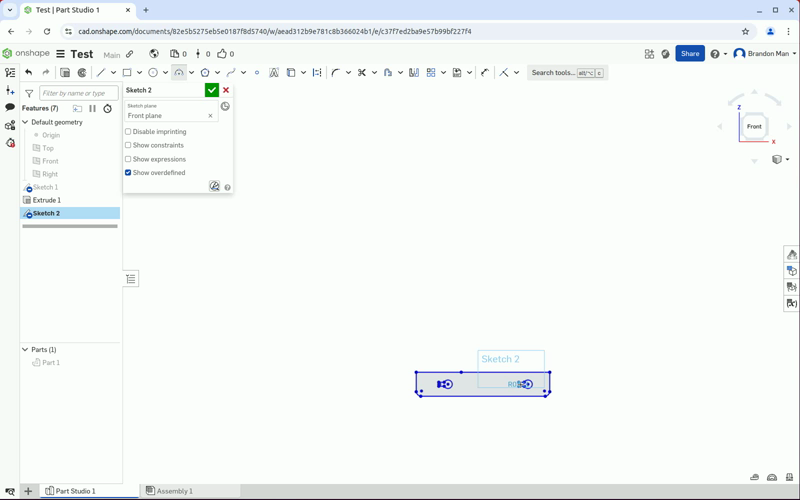
scroll(6)
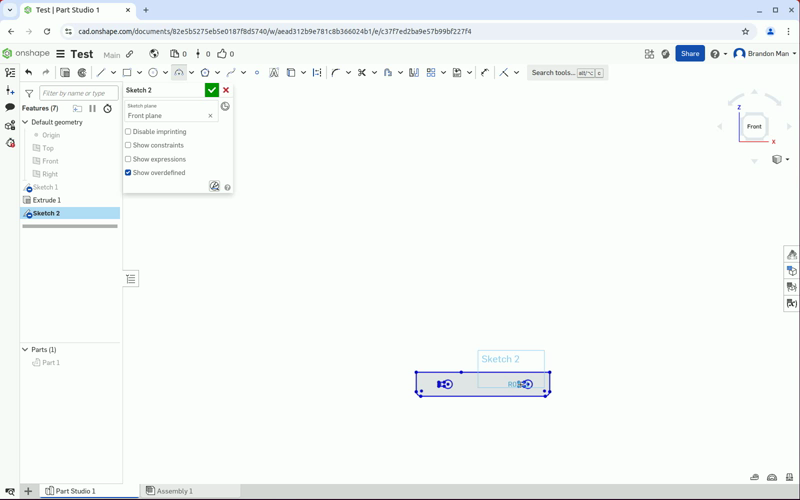
scroll(6)
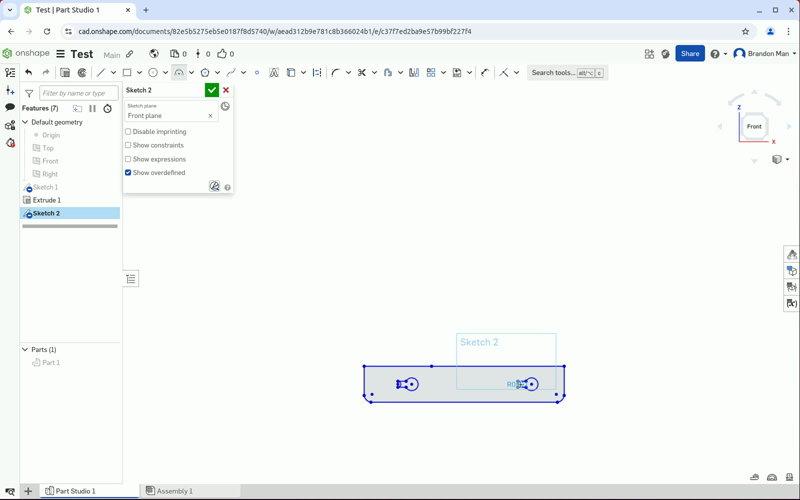
scroll(6)
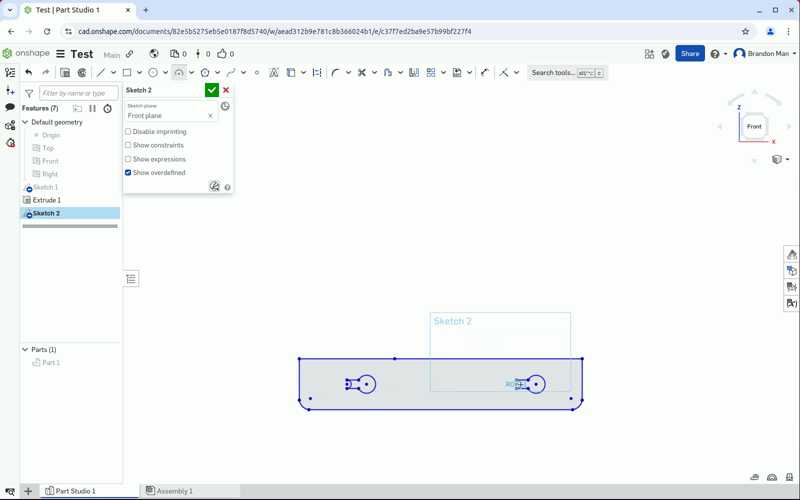
scroll(6)
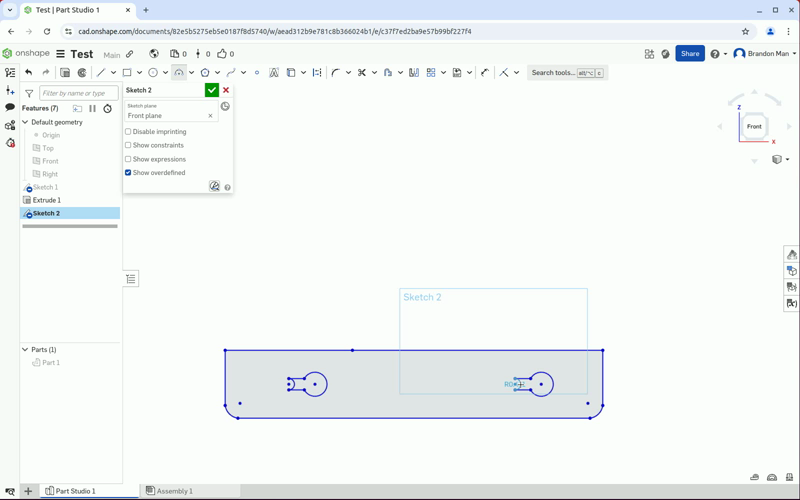
scroll(6)
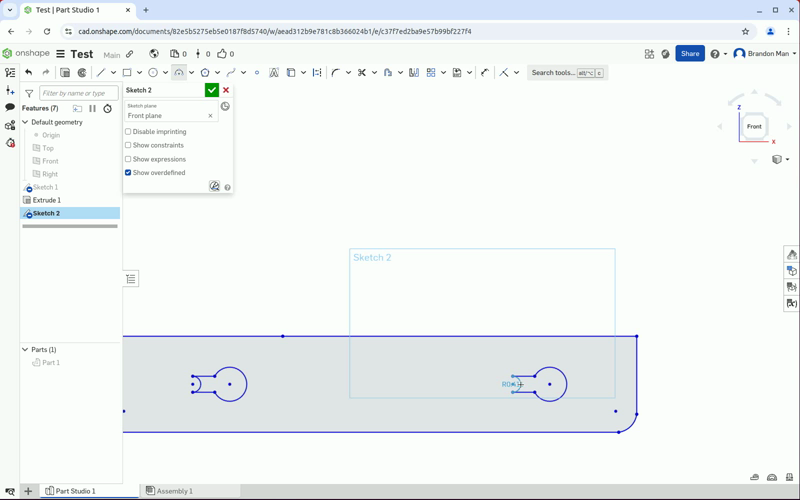
scroll(6)
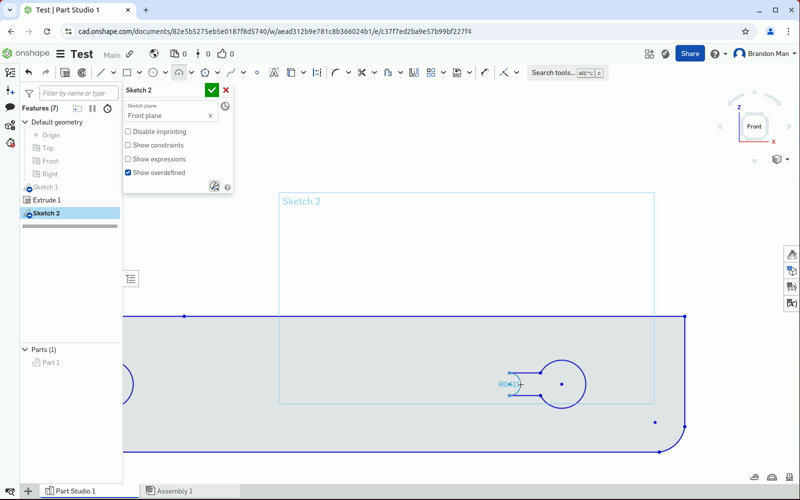
scroll(6)
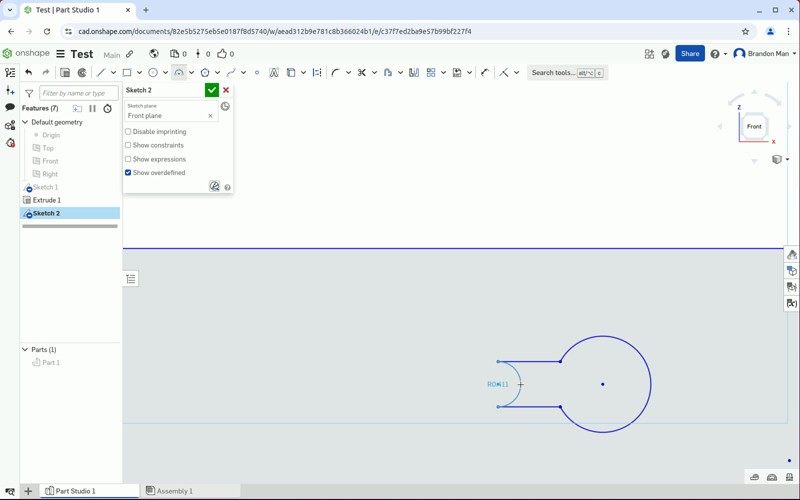
click(520, 384)
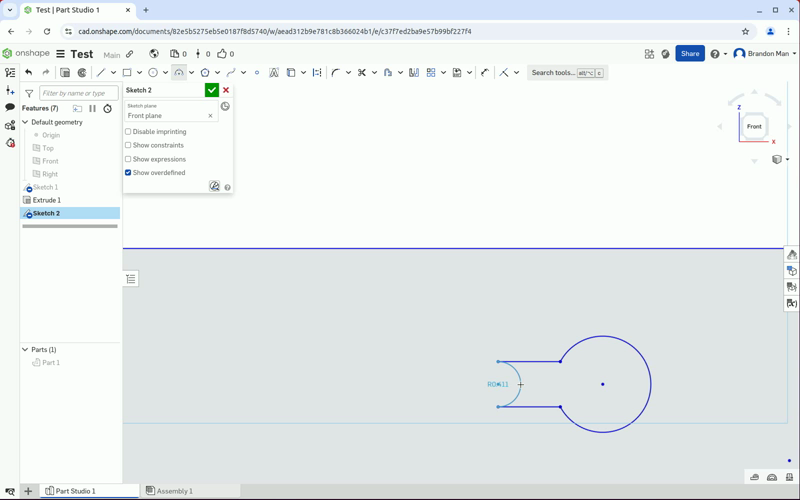
scroll(-6)
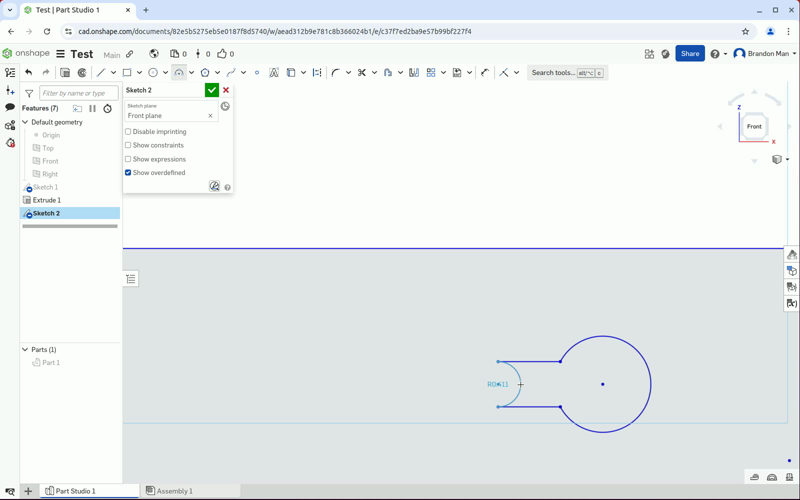
scroll(-6)
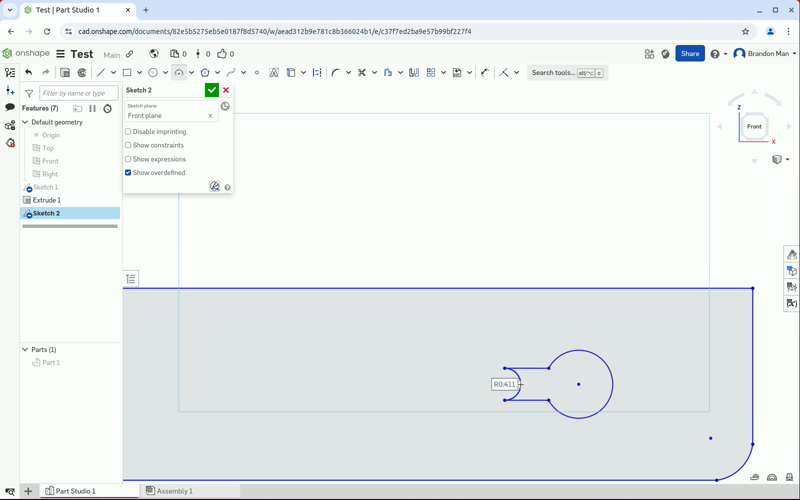
scroll(-6)
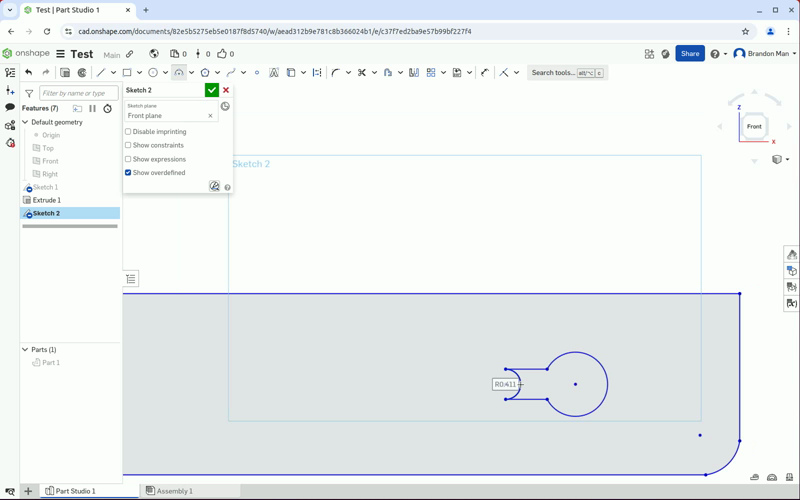
scroll(-6)
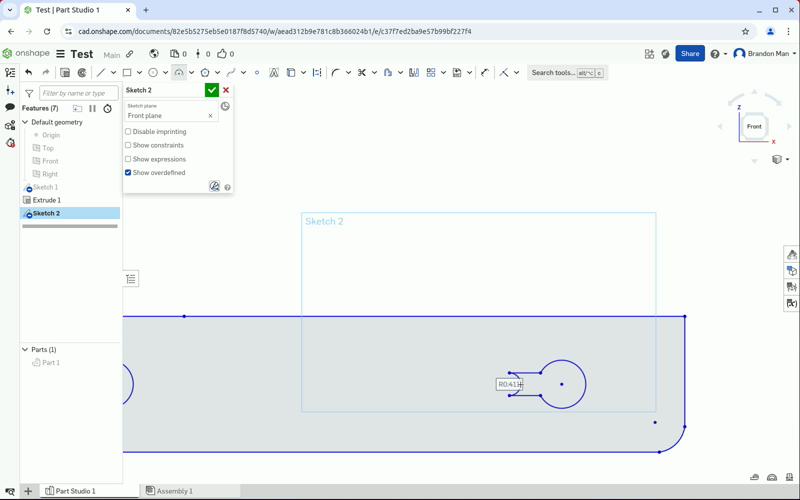
scroll(-6)
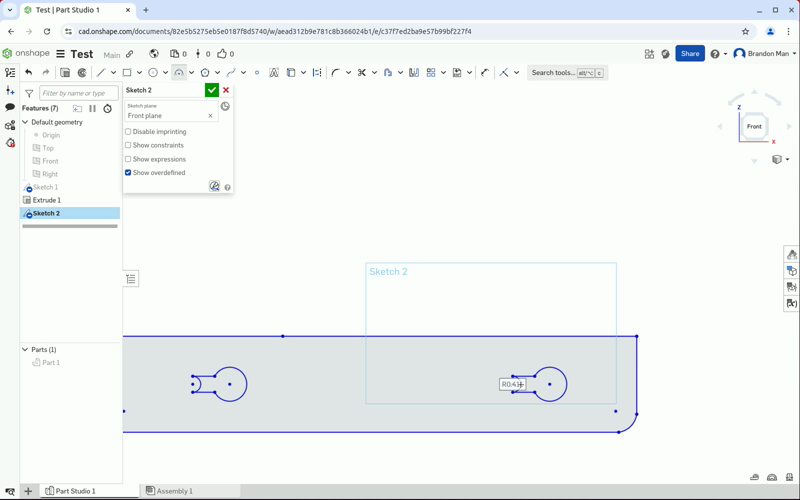
scroll(-6)
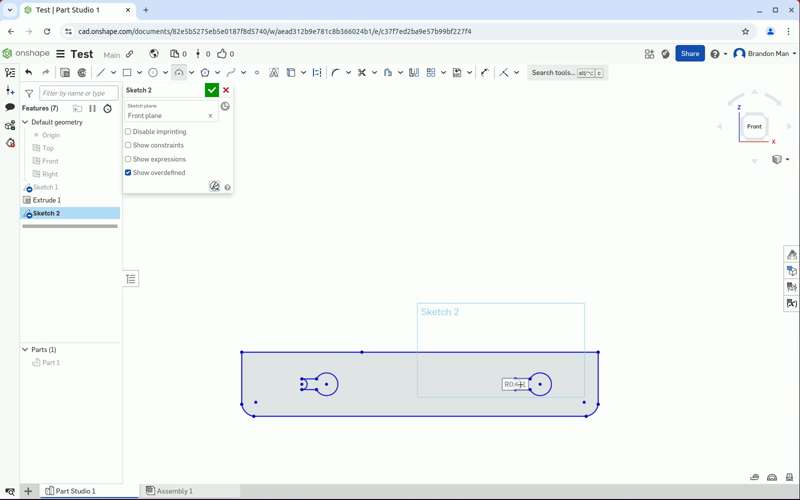
scroll(-6)
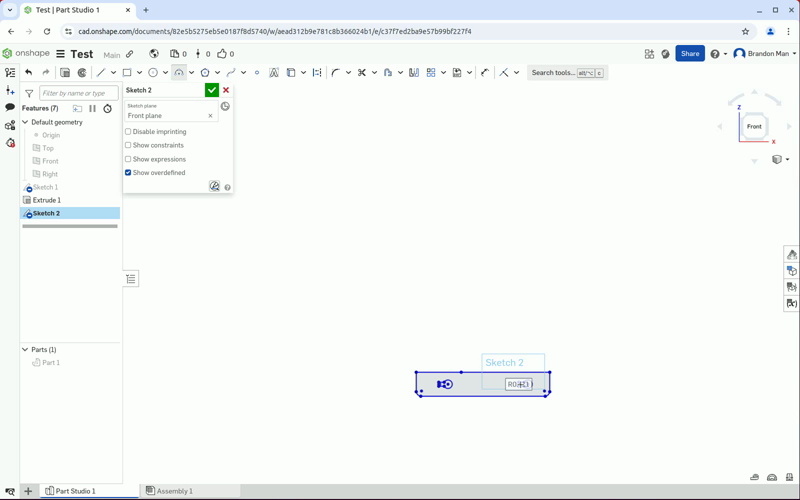
key_up(shift)
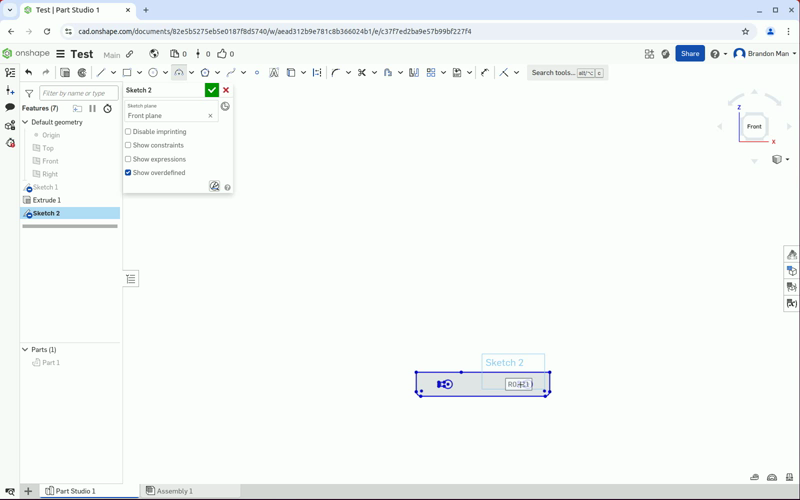
key(esc)
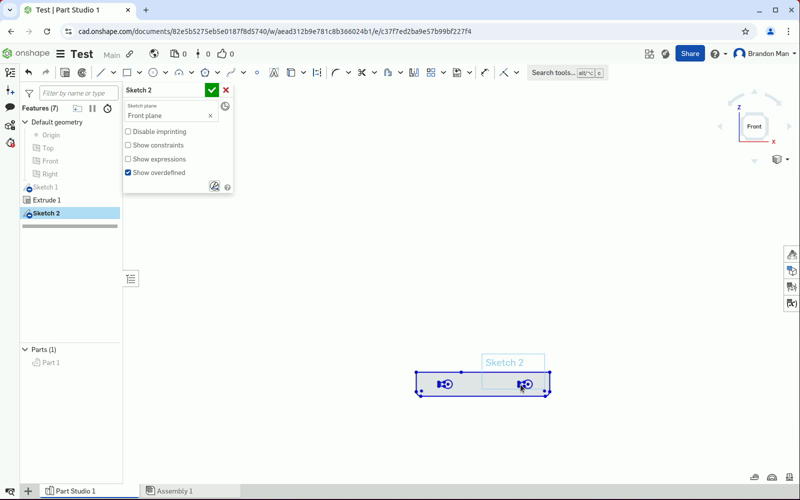
mouse_move(539, 386)
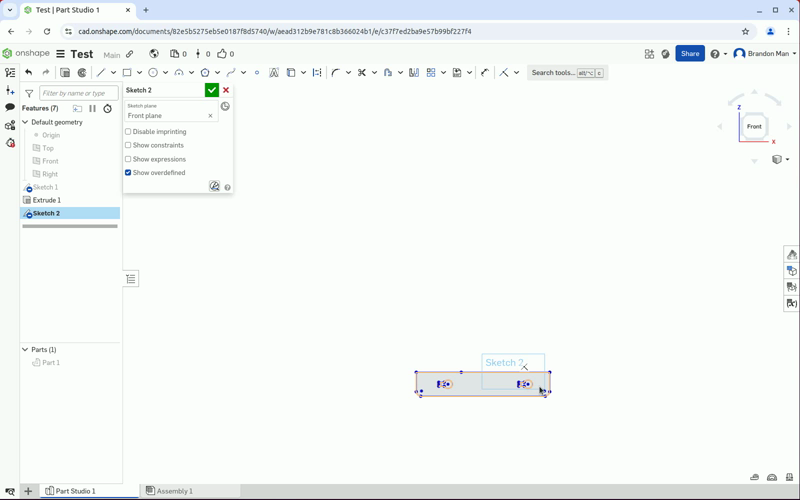
click(539, 386)
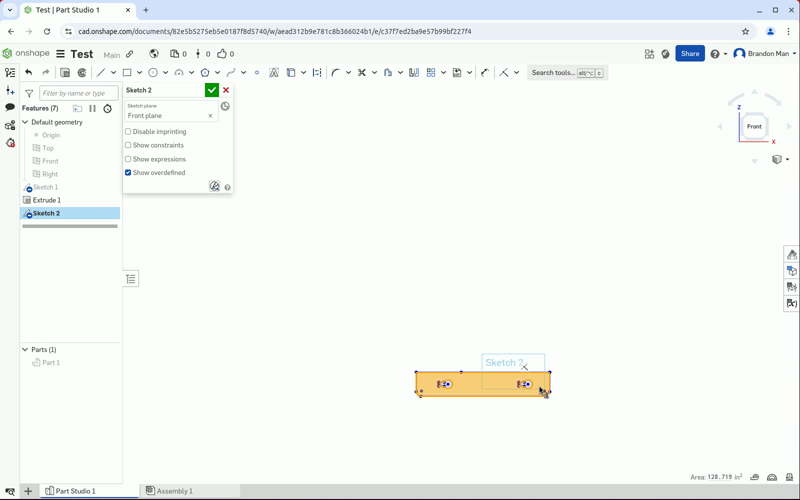
mouse_move(73, 352)
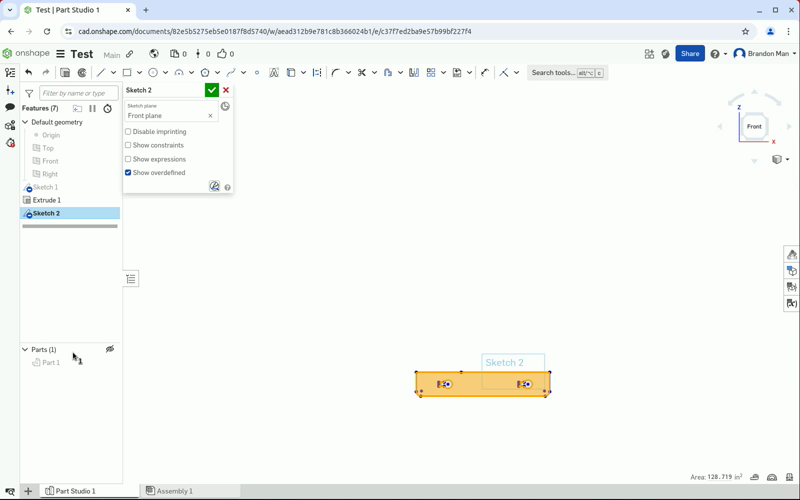
key(shift+y)
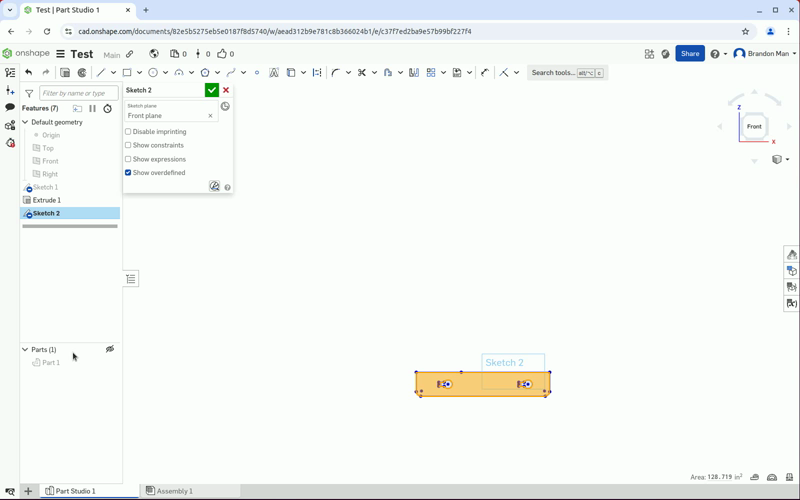
key(shift+e)
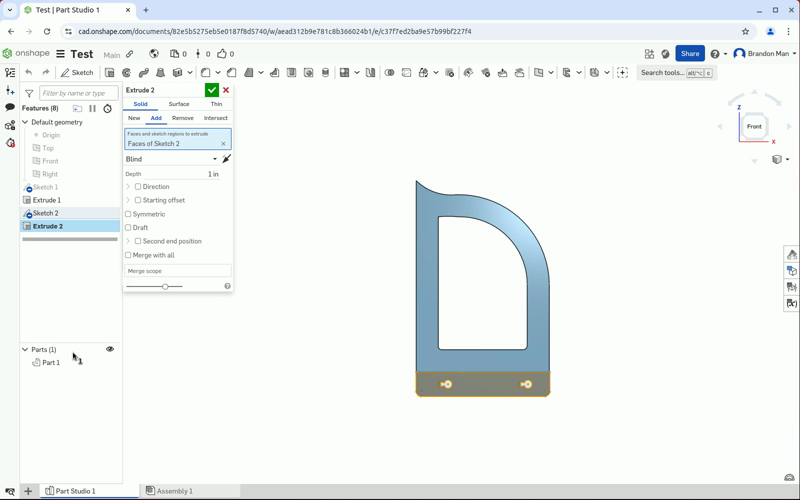
mouse_move(143, 106)
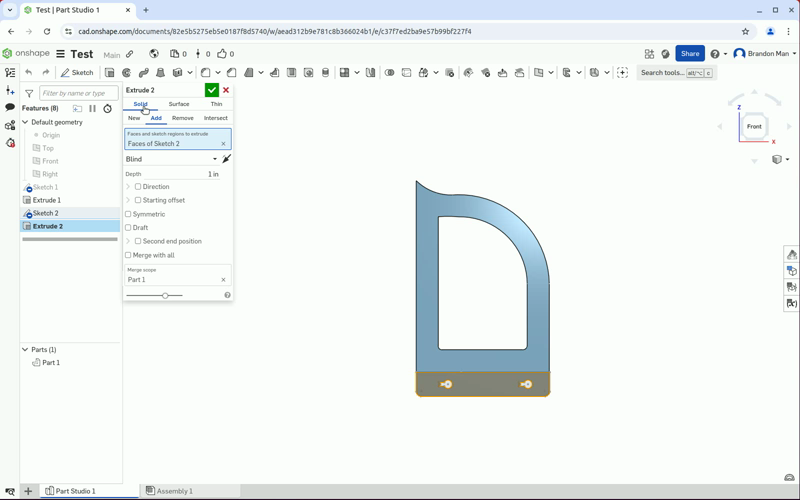
click(143, 106)
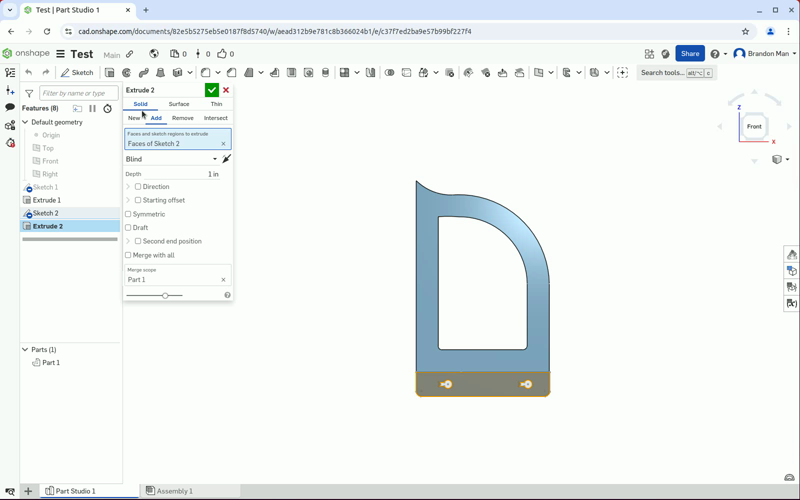
mouse_move(137, 120)
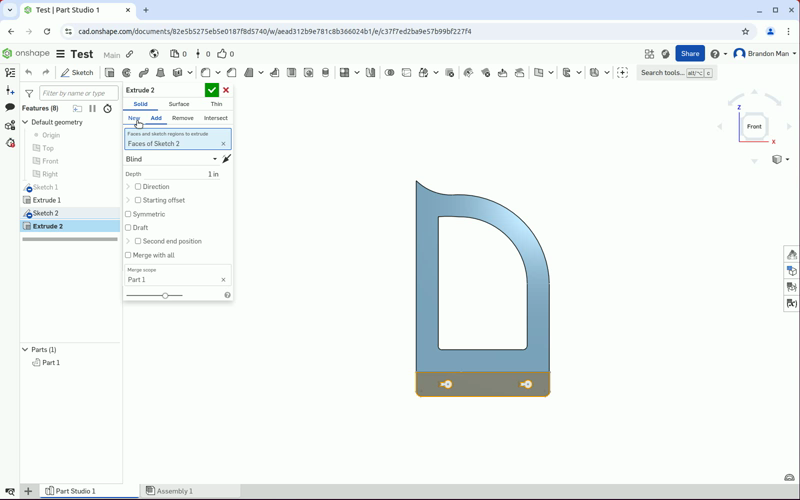
click(137, 120)
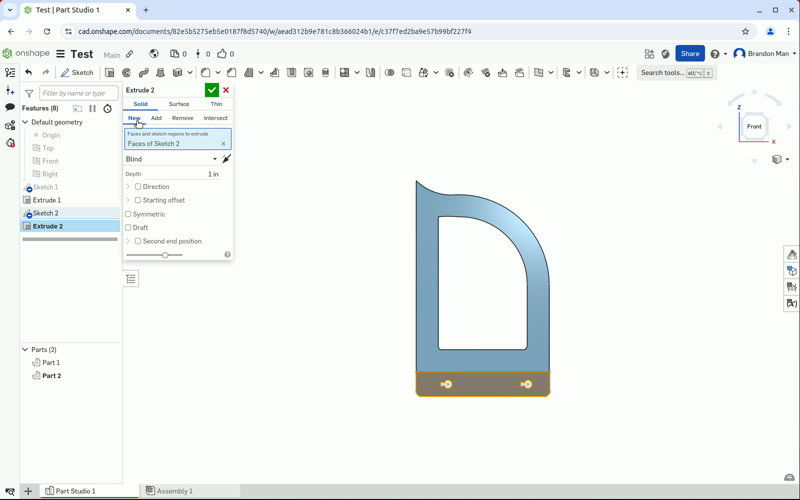
key(tab, 4)
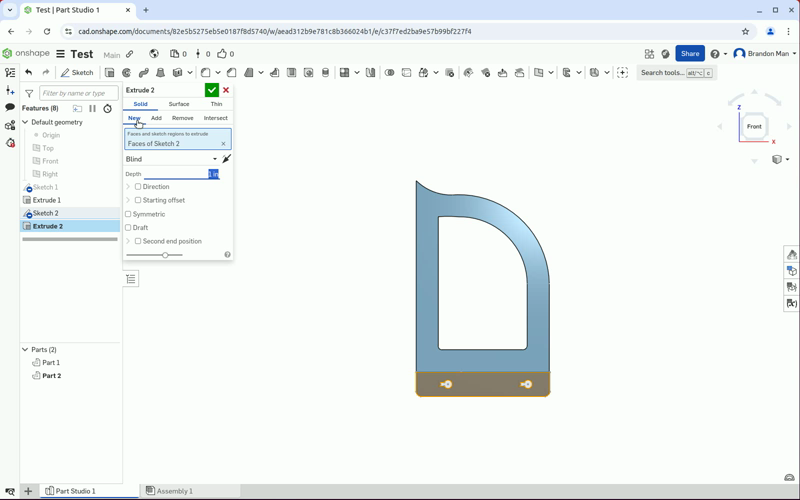
text(0.241)
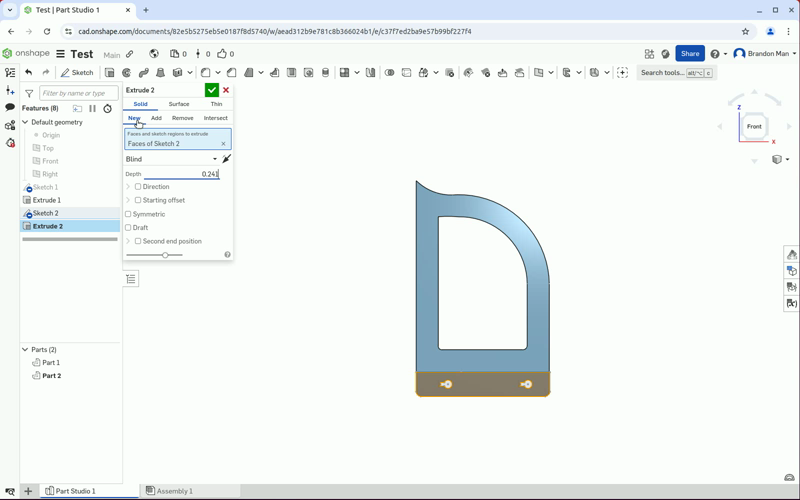
key(enter)
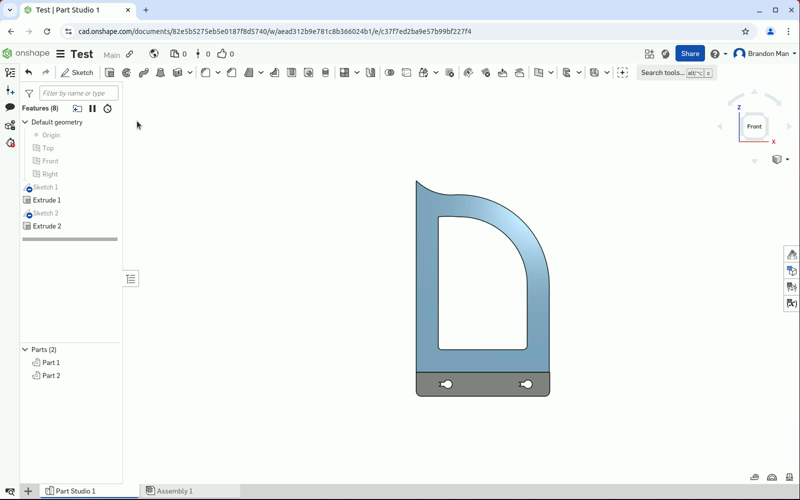
key(shift+h)
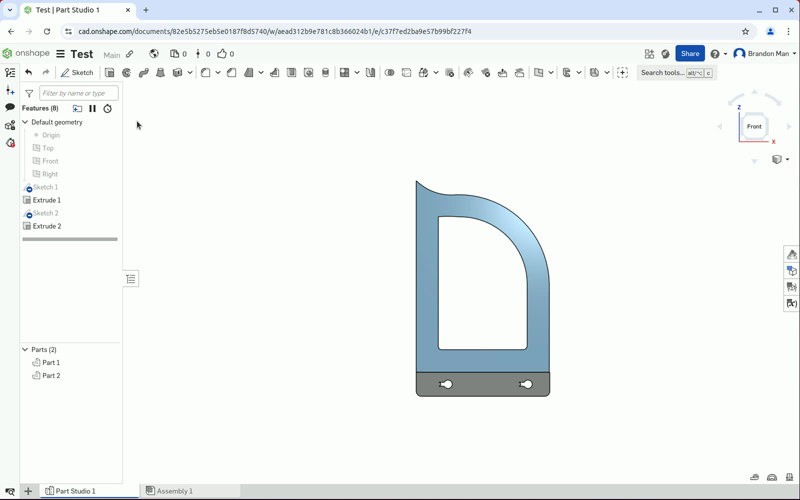
key(shift+h)
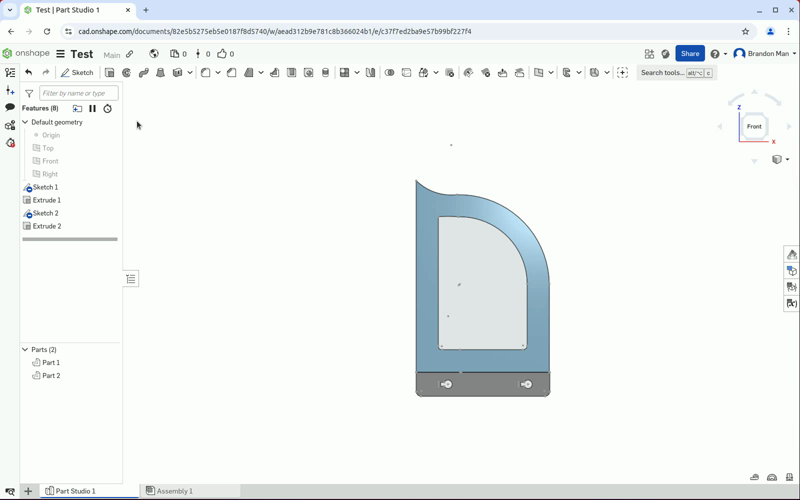
key(shift+7)
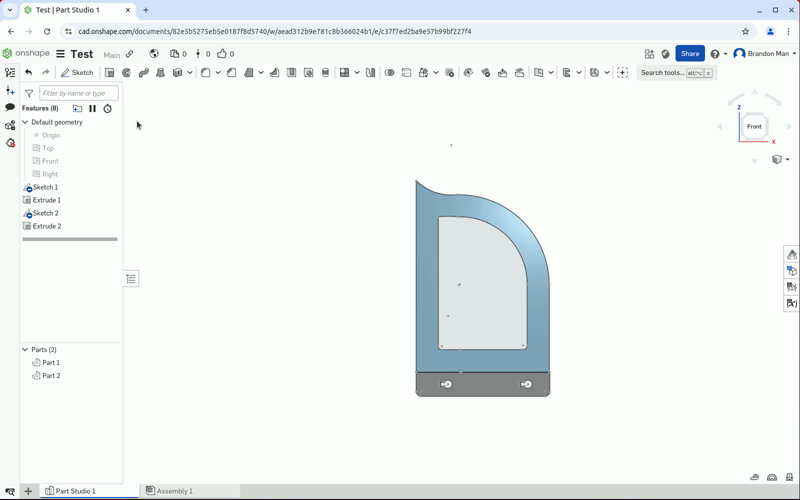
key(left, 2)
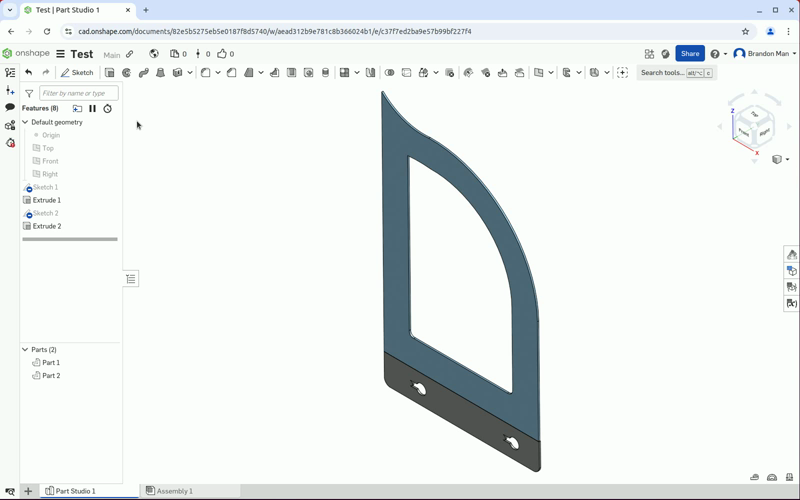
key(down, 2)
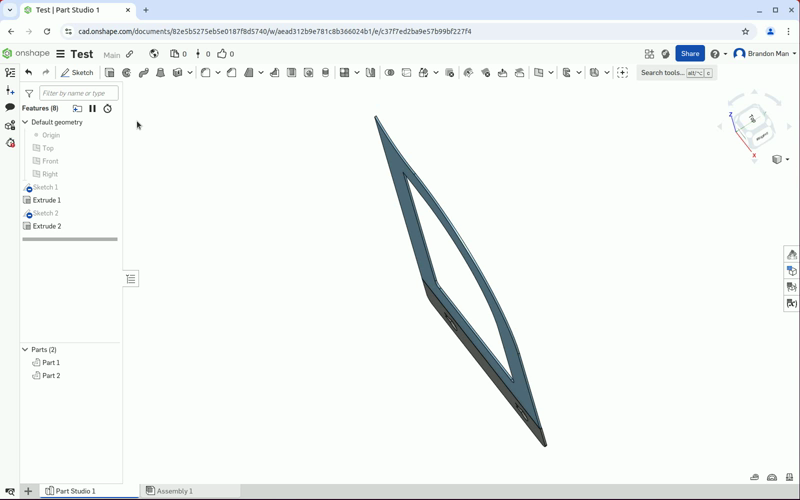
key(up, 2)
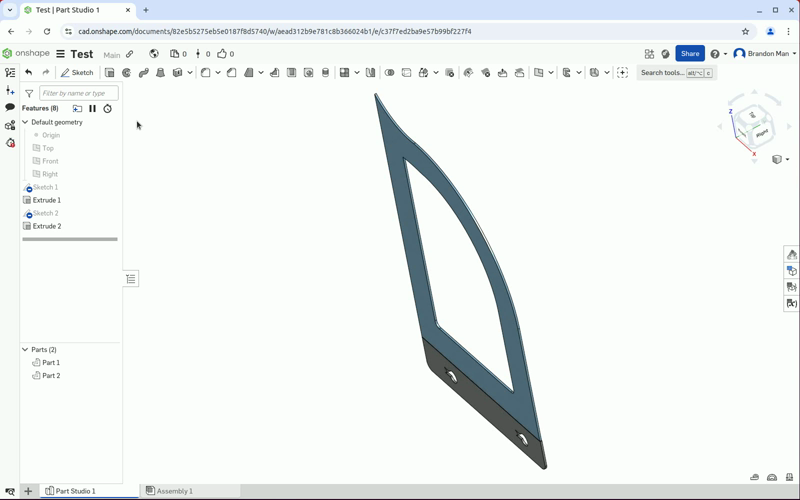
key(right, 2)
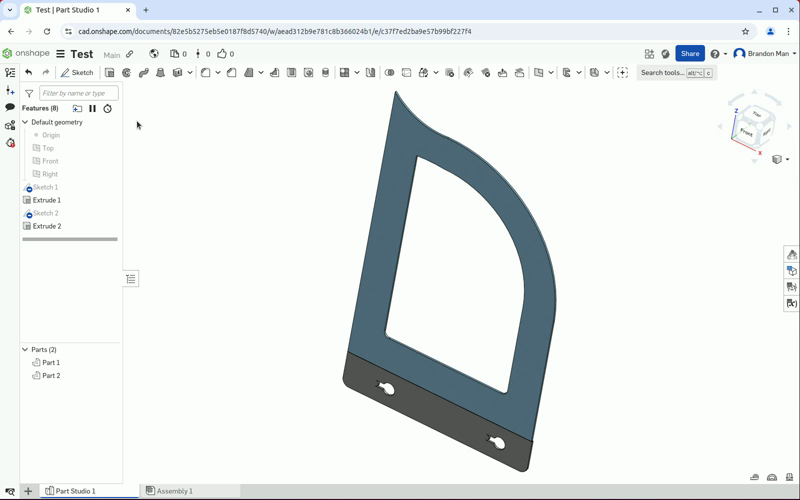
mouse_move(73, 189)
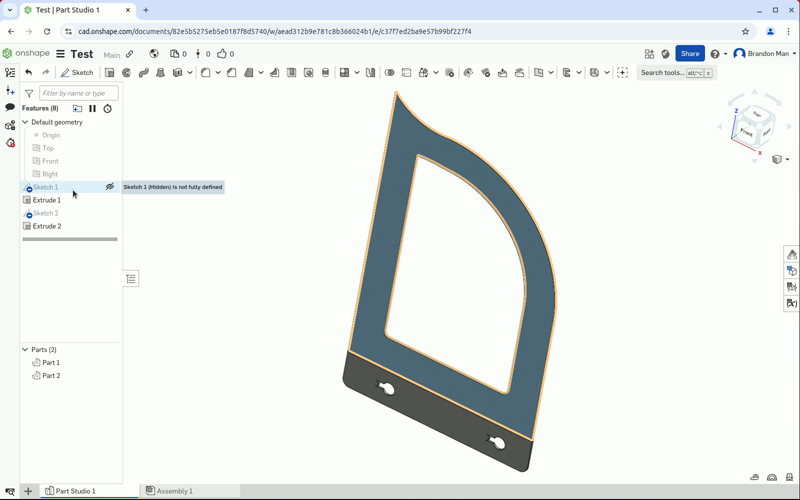
click(73, 189)